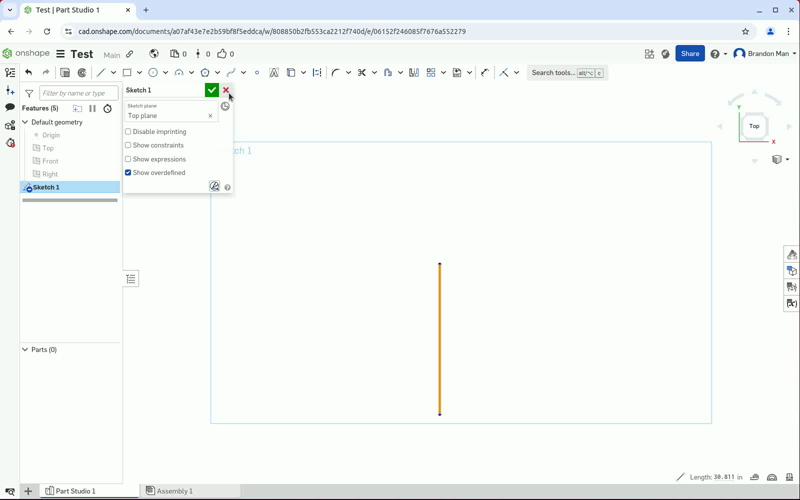
key(shift+h)
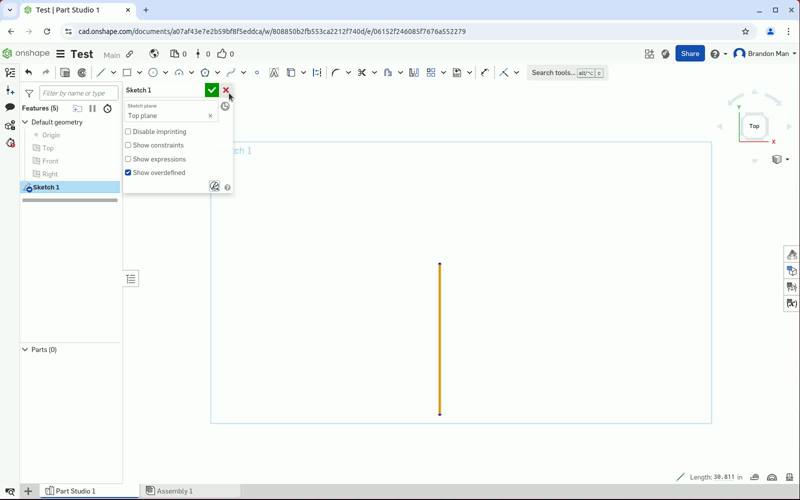
key(shift+s)
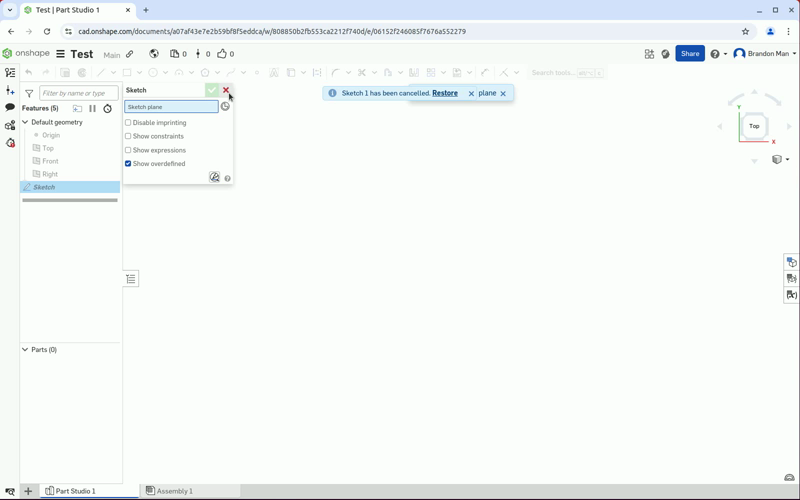
mouse_move(73, 150)
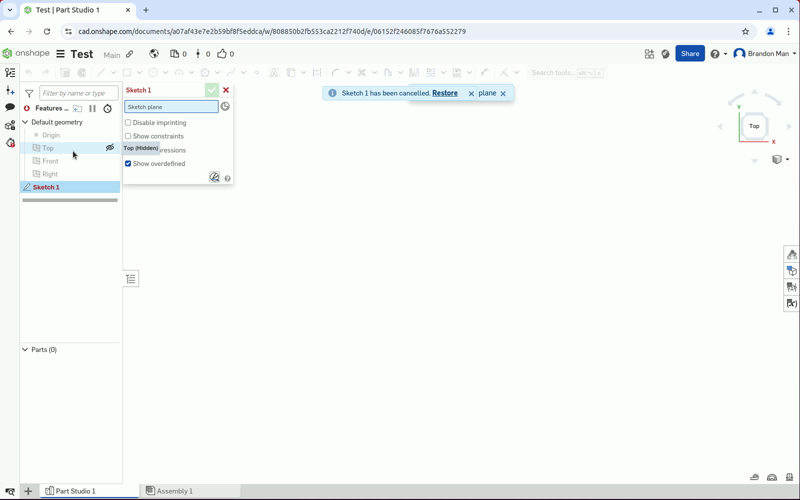
click(73, 150)
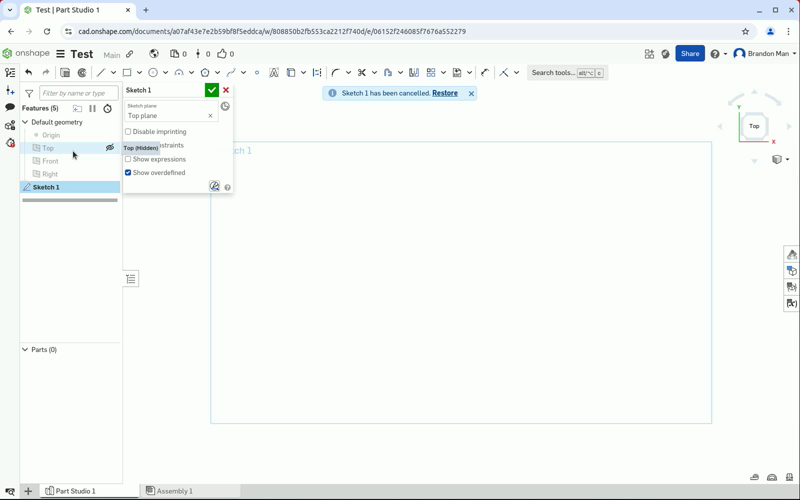
mouse_move(73, 352)
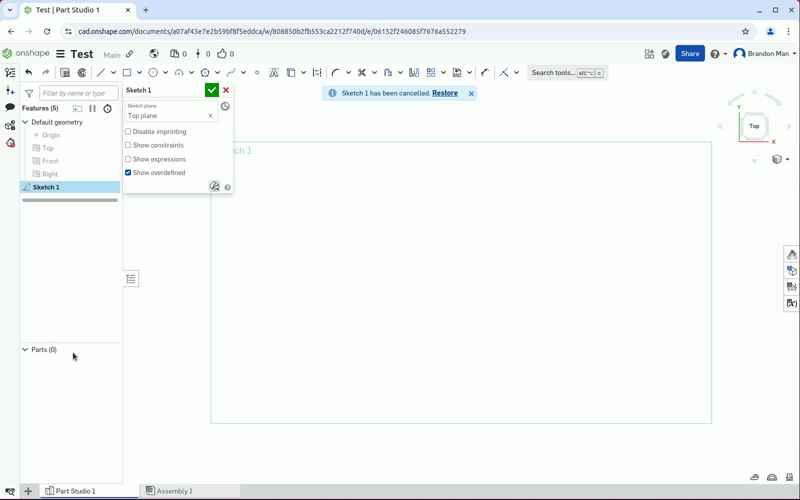
key(y)
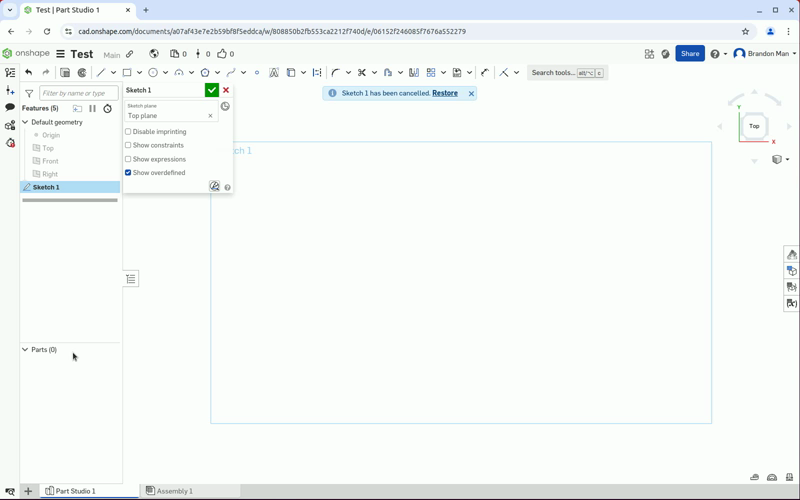
key(l)
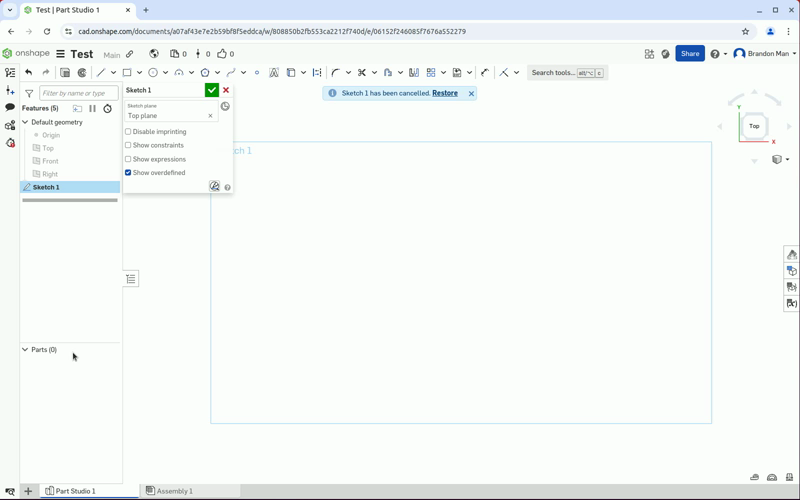
key_down(shift)
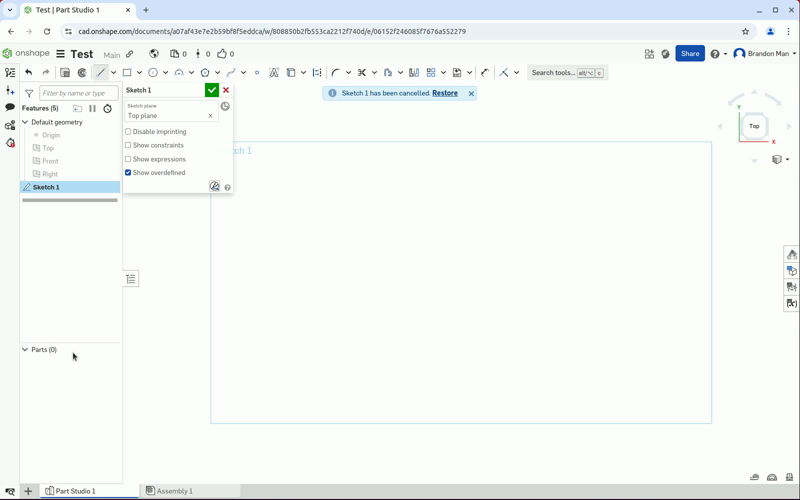
mouse_move(458, 285)
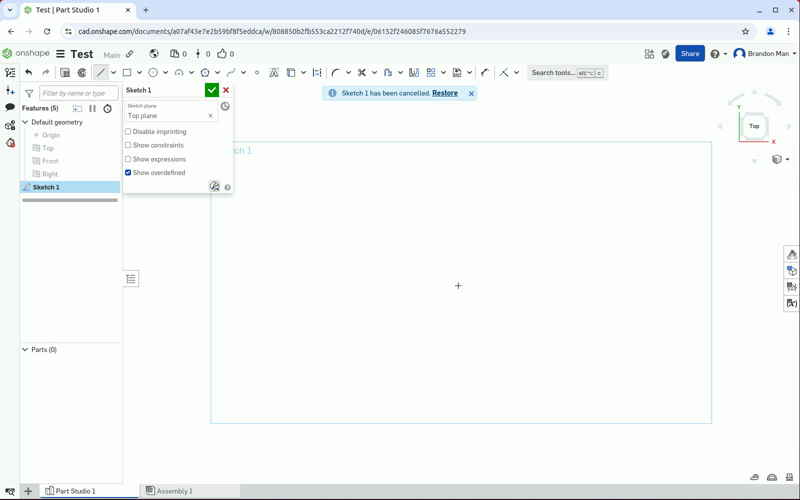
click(458, 285)
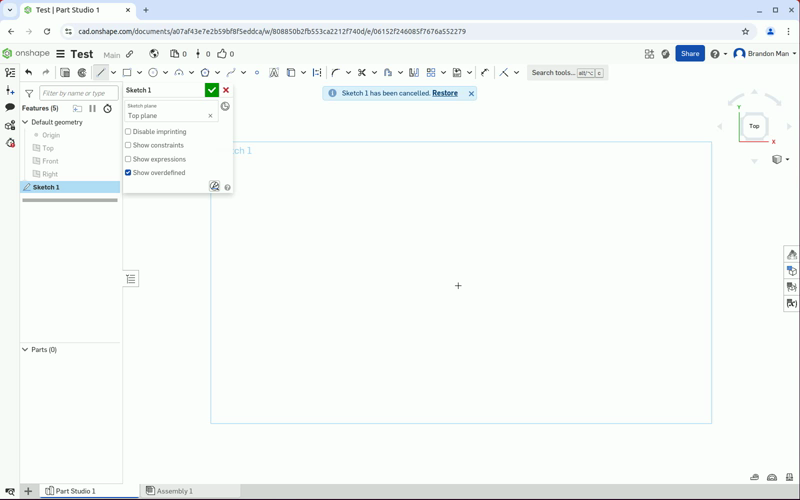
key_up(shift)
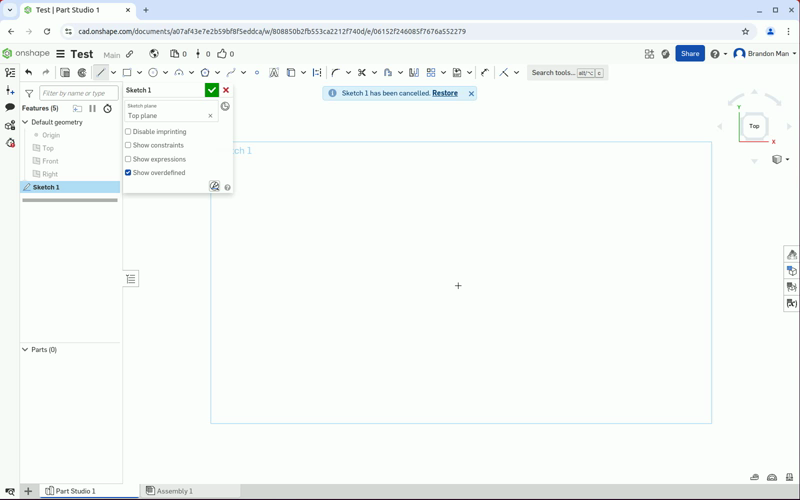
key_down(shift)
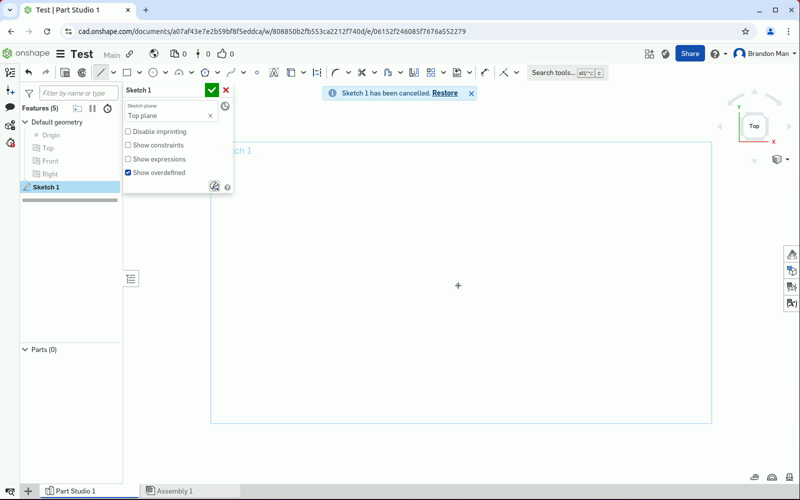
mouse_move(488, 285)
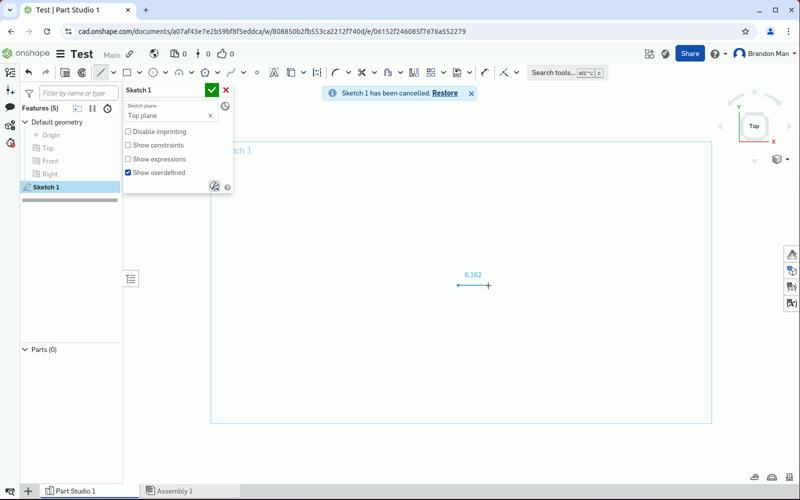
mouse_move(464, 285)
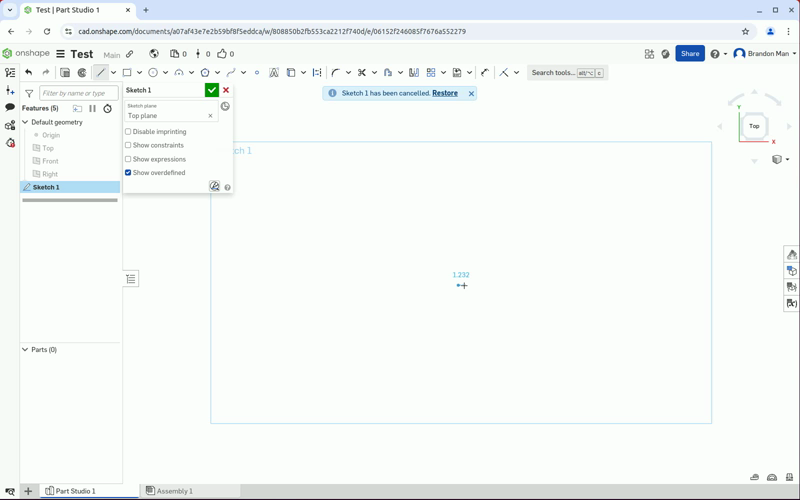
scroll(6)
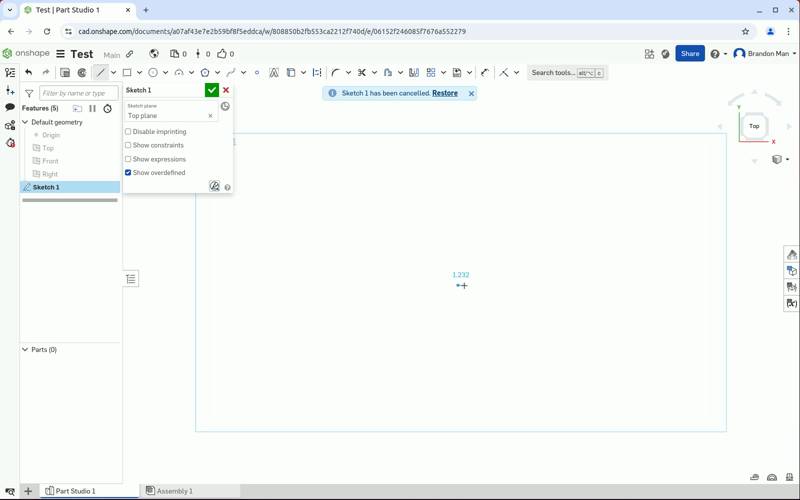
scroll(6)
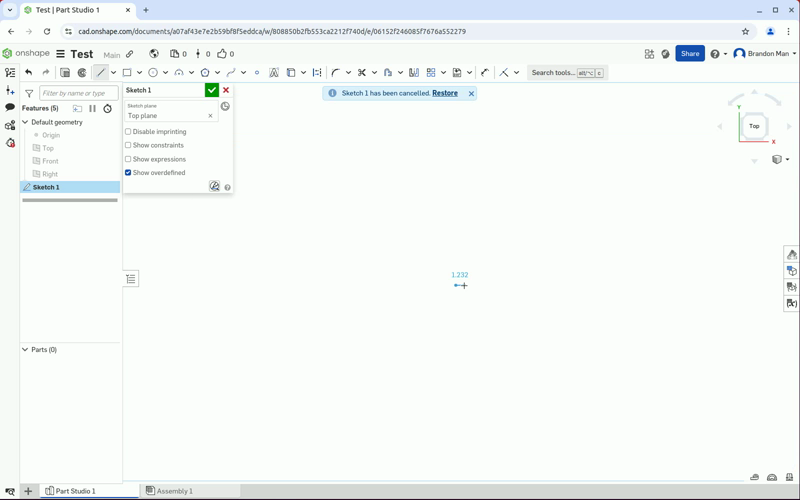
scroll(6)
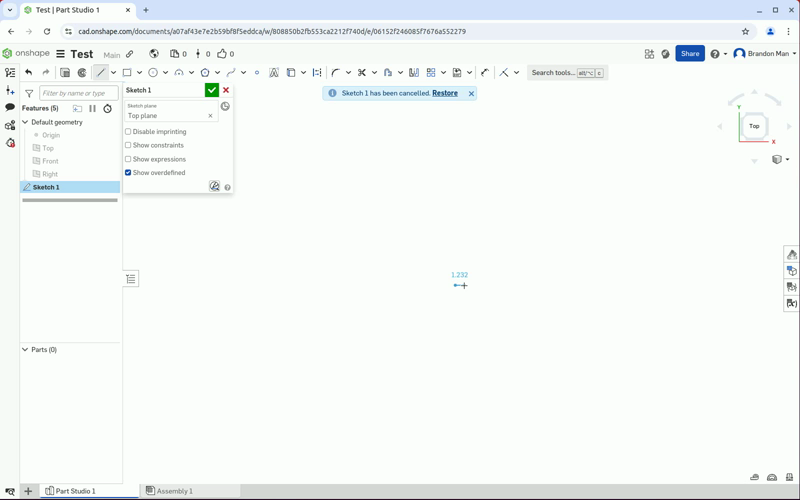
scroll(6)
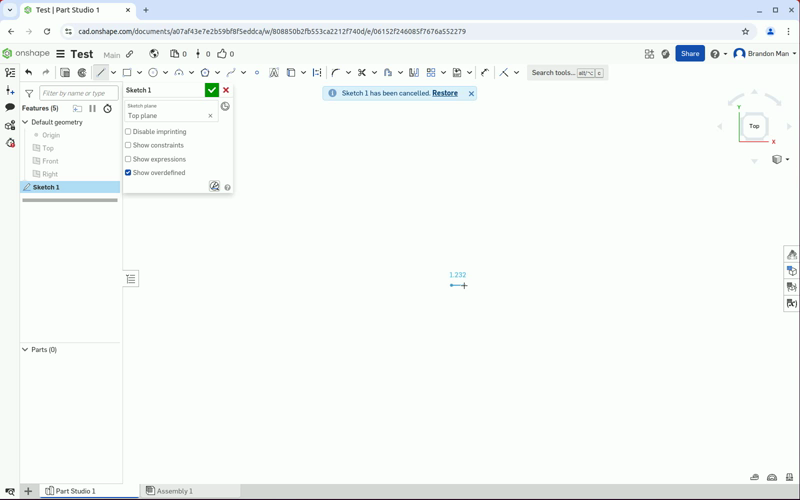
scroll(6)
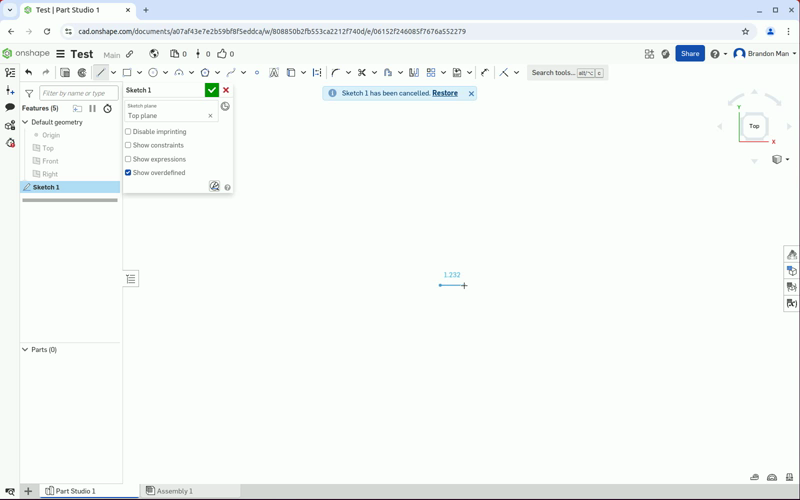
scroll(6)
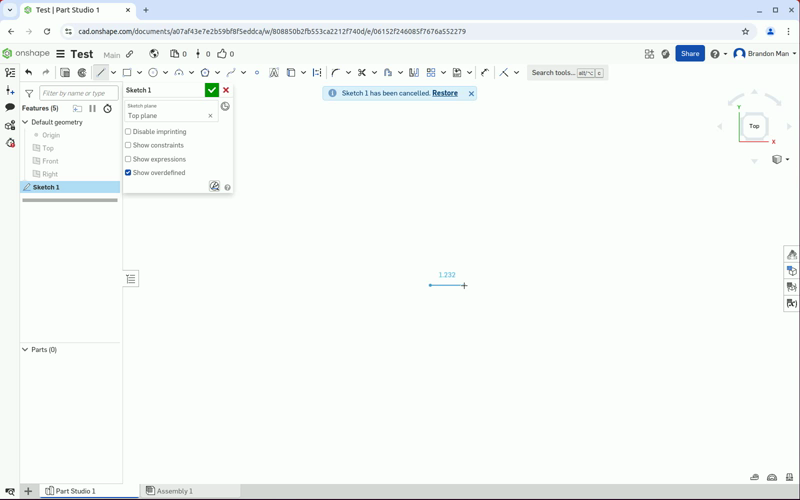
scroll(6)
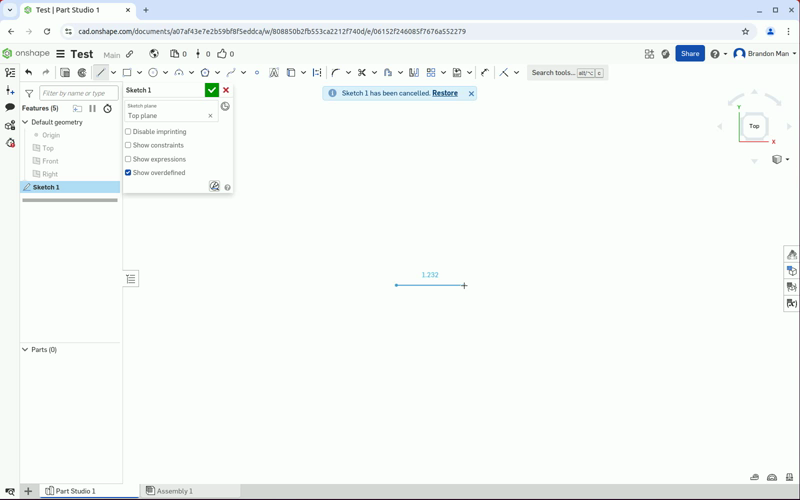
click(464, 285)
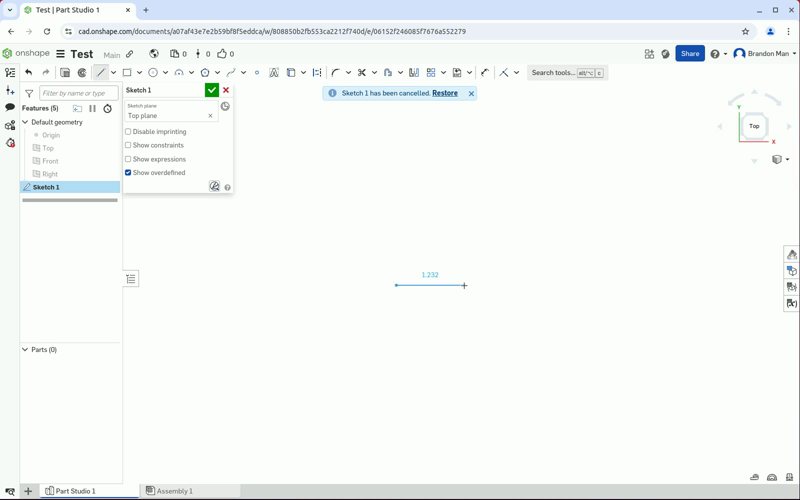
scroll(-6)
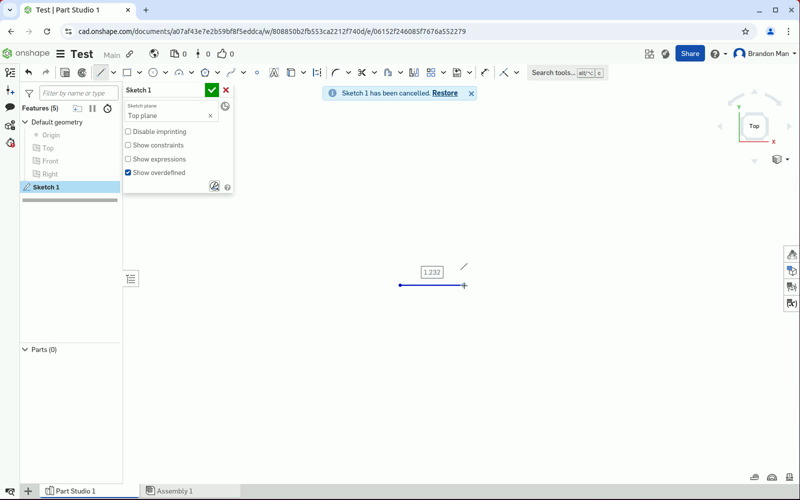
scroll(-6)
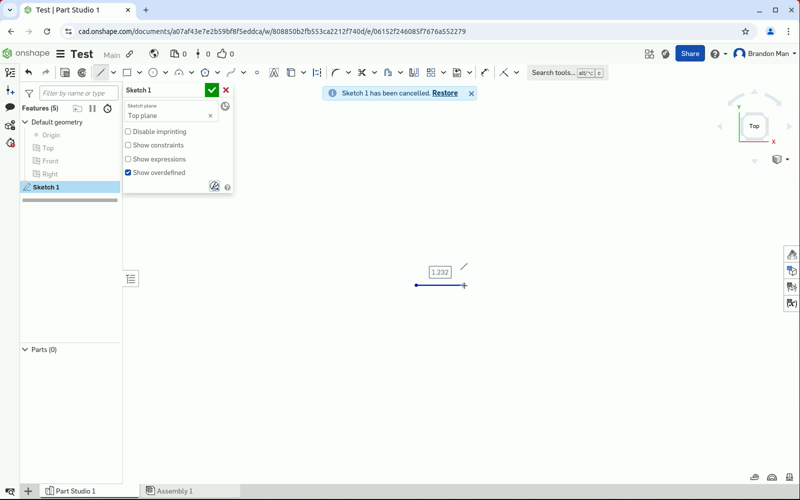
scroll(-6)
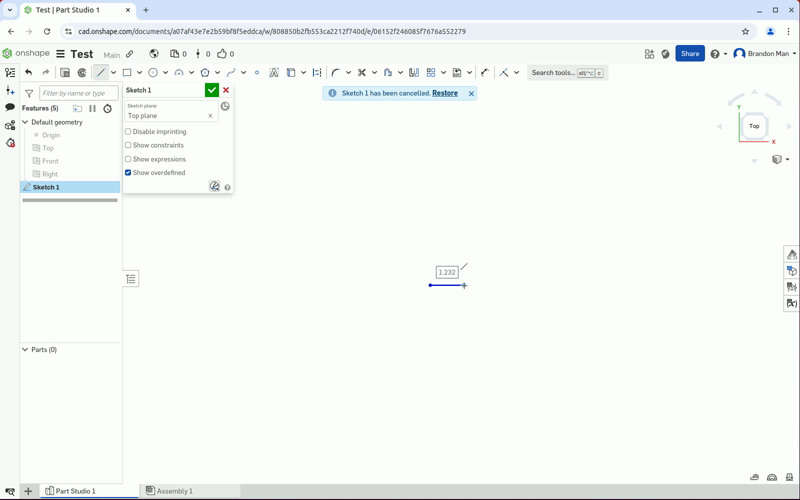
scroll(-6)
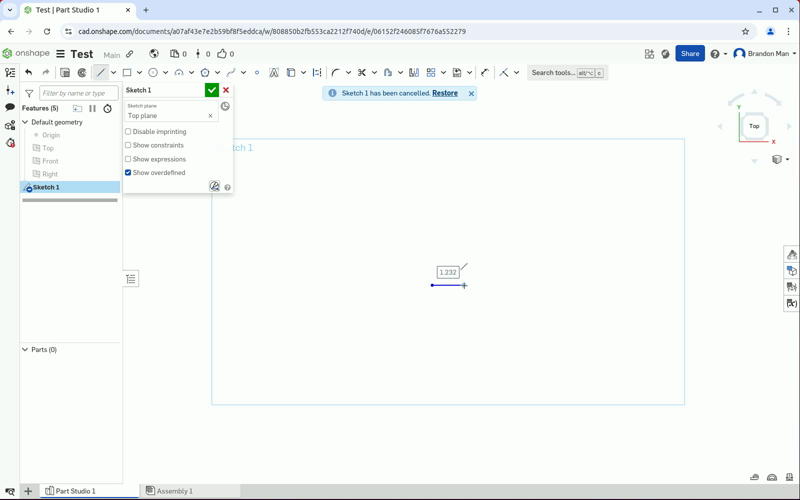
scroll(-6)
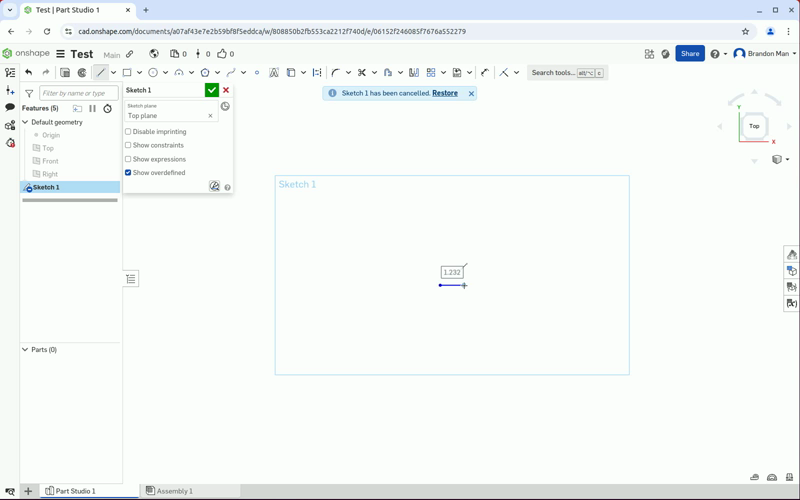
scroll(-6)
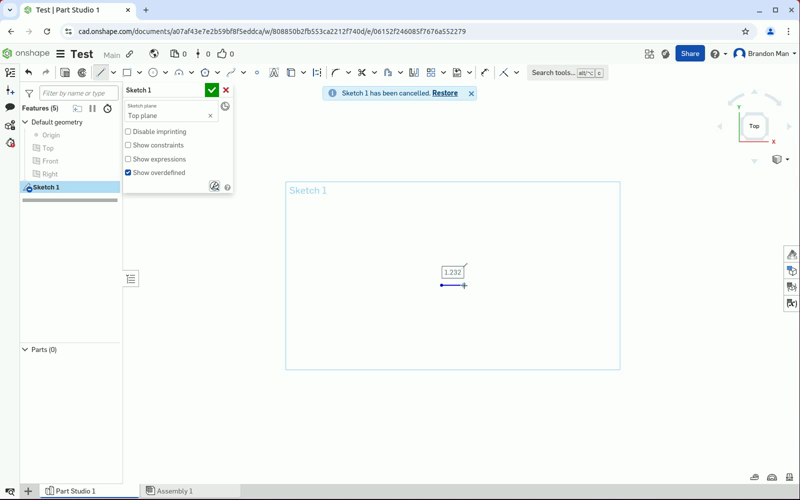
scroll(-6)
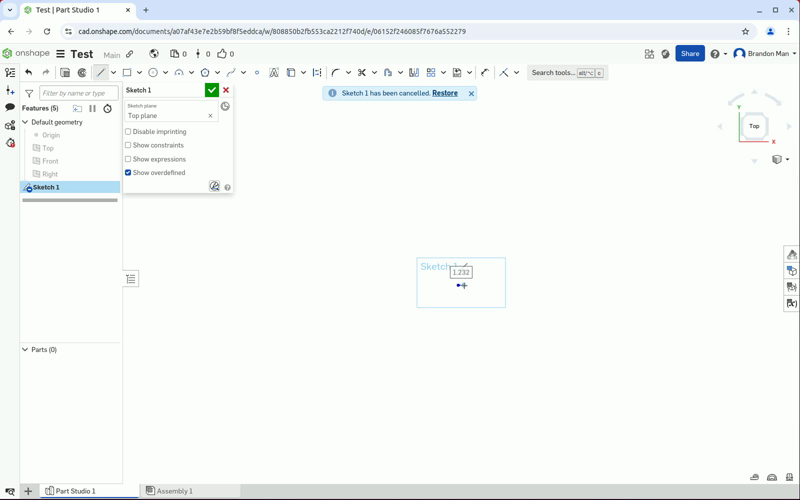
key_up(shift)
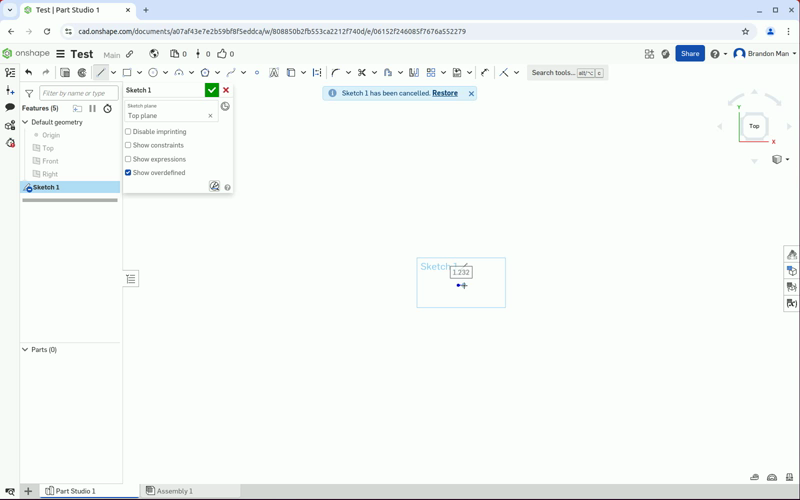
key_down(shift)
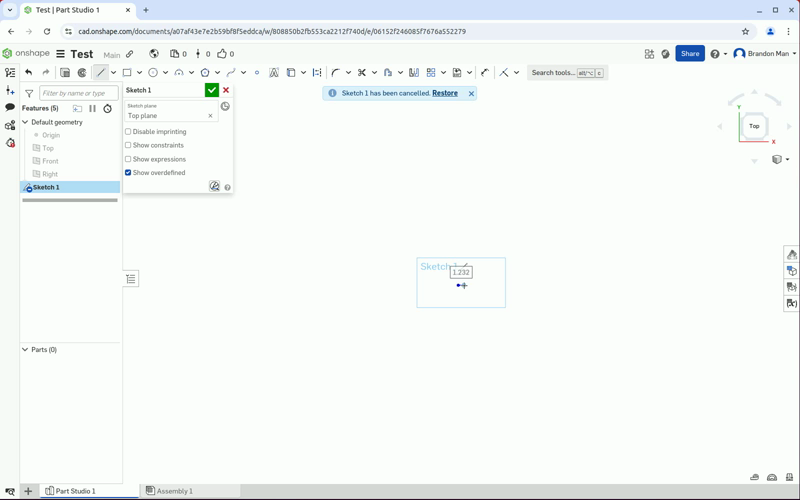
mouse_move(494, 285)
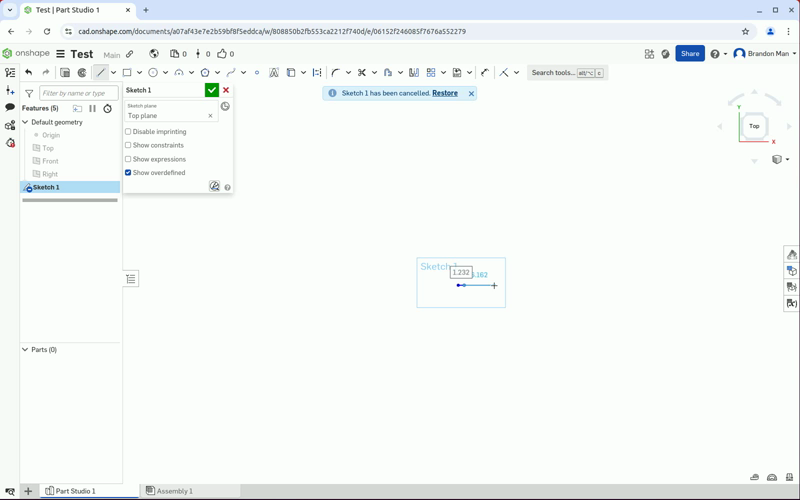
mouse_move(464, 279)
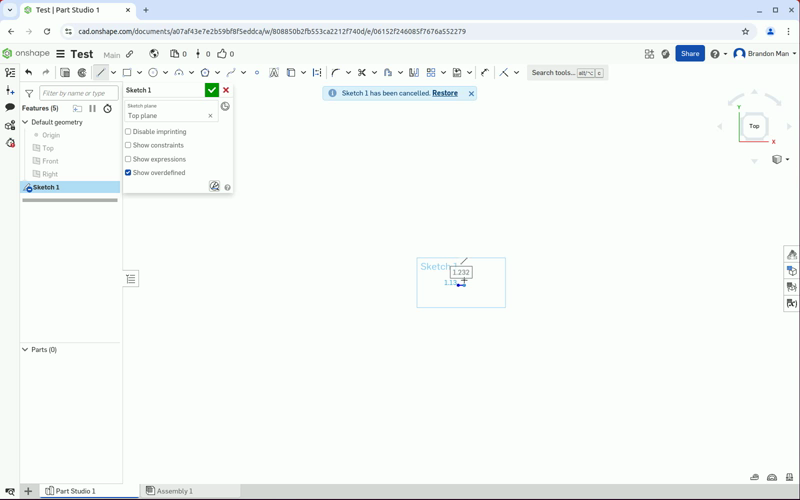
scroll(6)
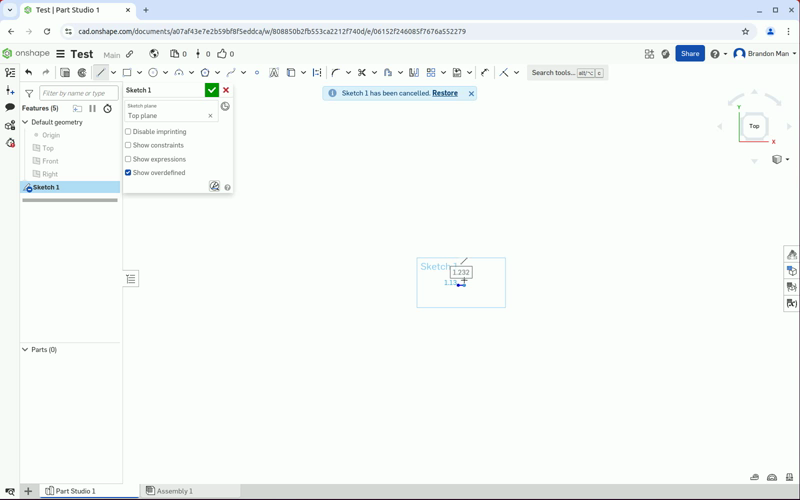
scroll(6)
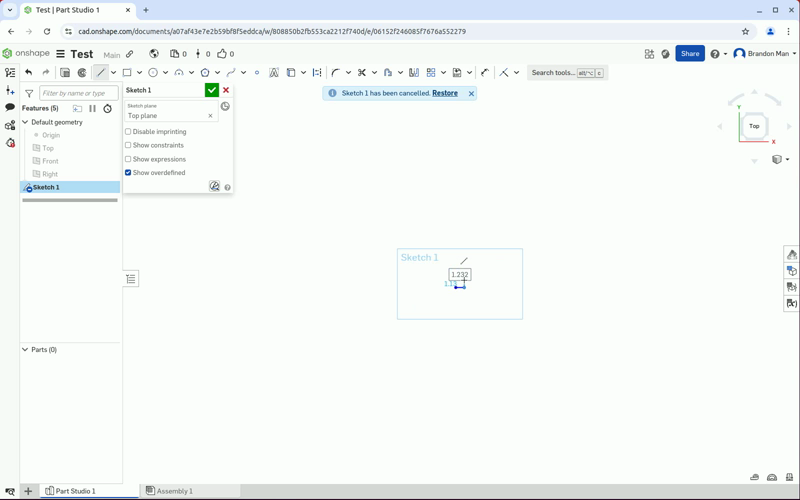
scroll(6)
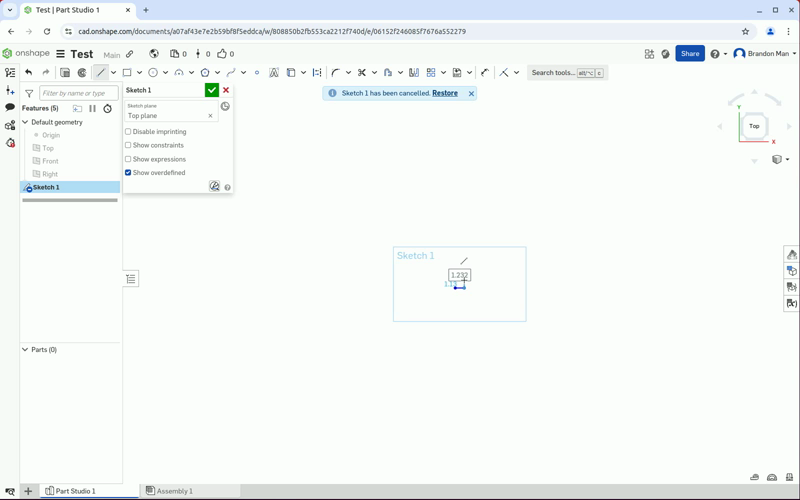
scroll(6)
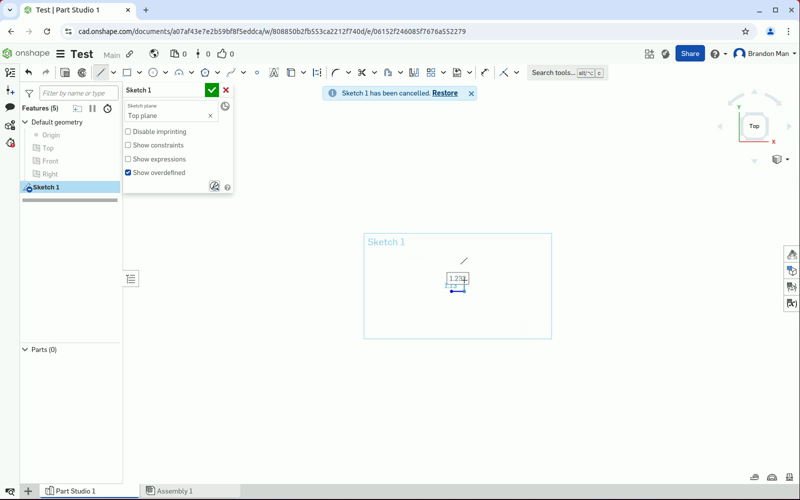
scroll(6)
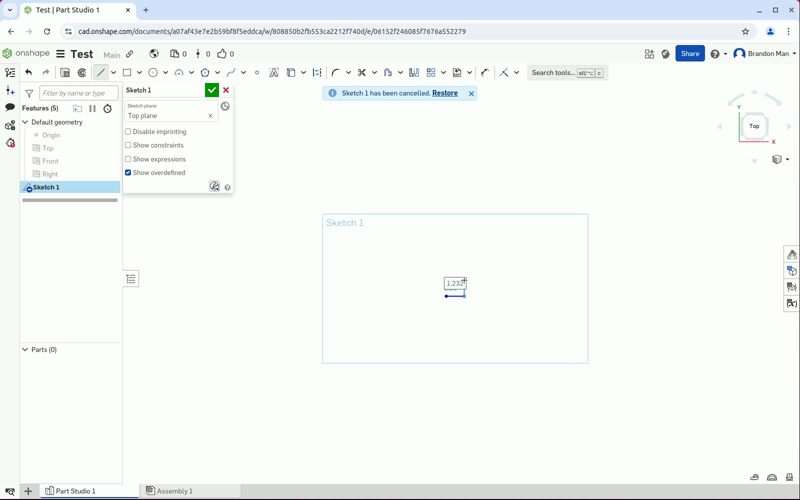
scroll(6)
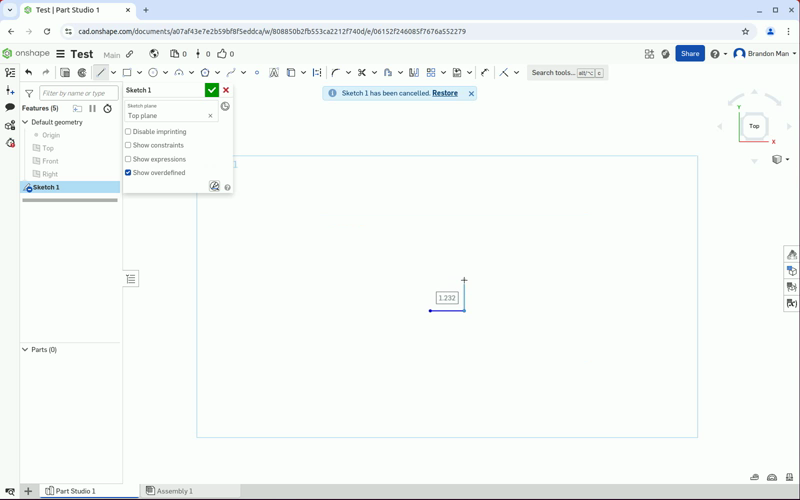
scroll(6)
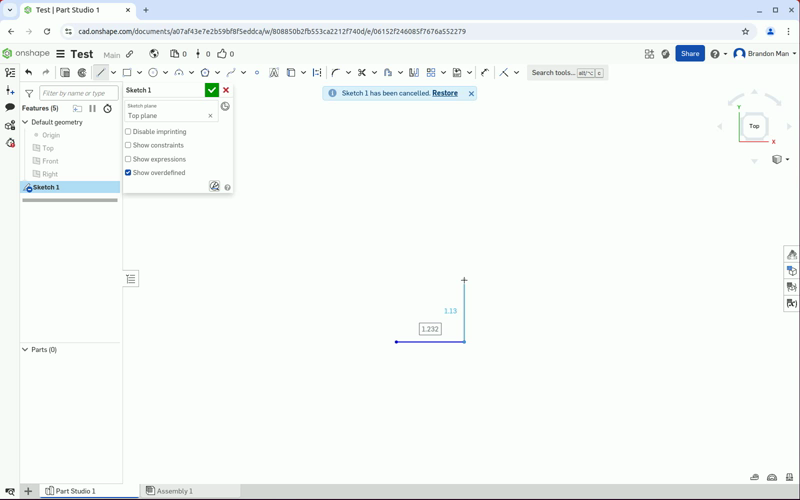
click(464, 279)
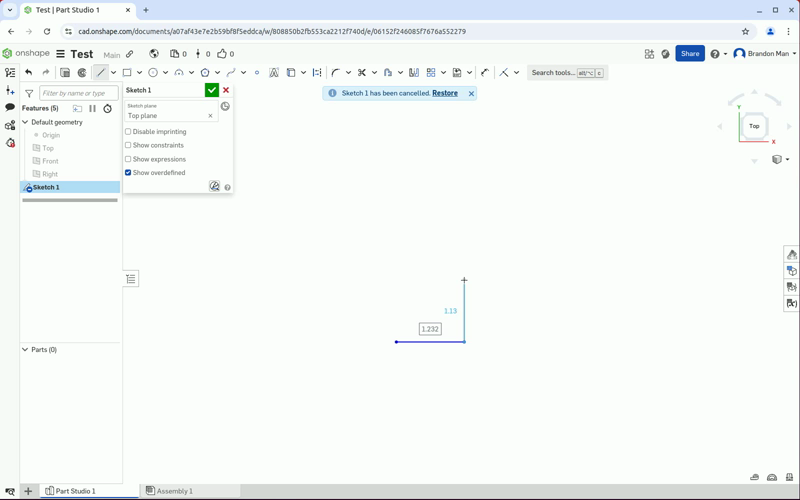
scroll(-6)
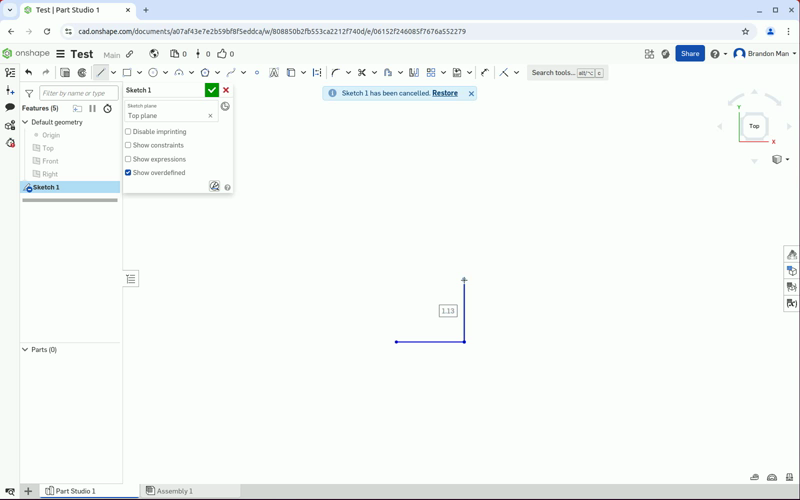
scroll(-6)
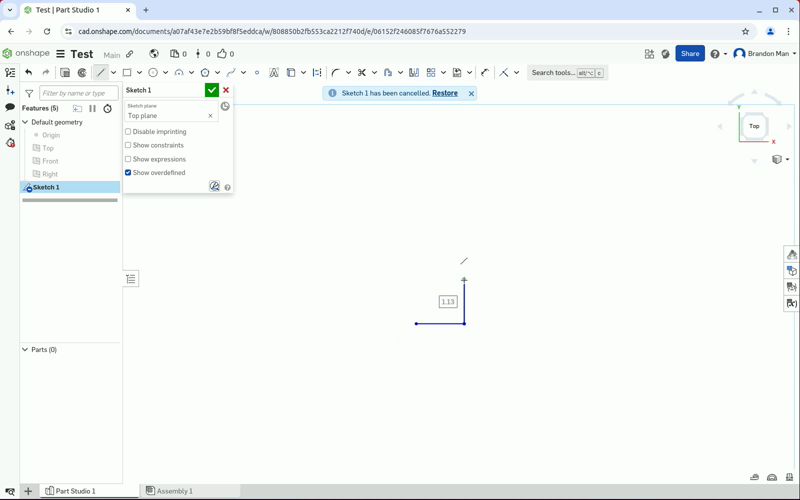
scroll(-6)
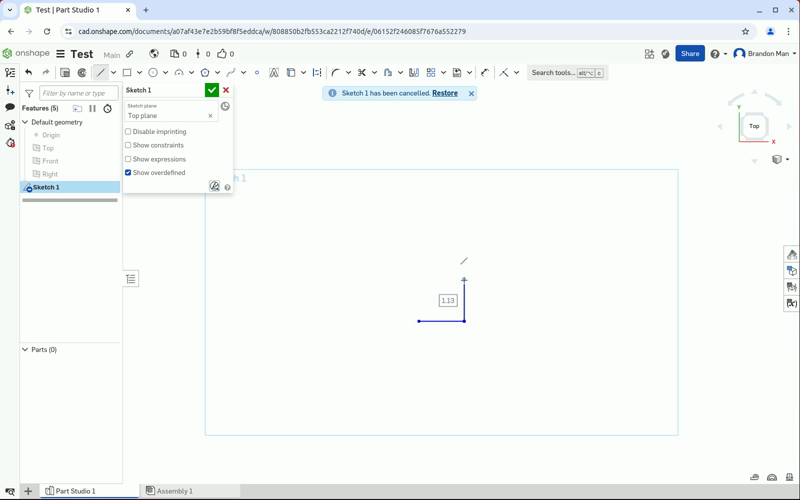
scroll(-6)
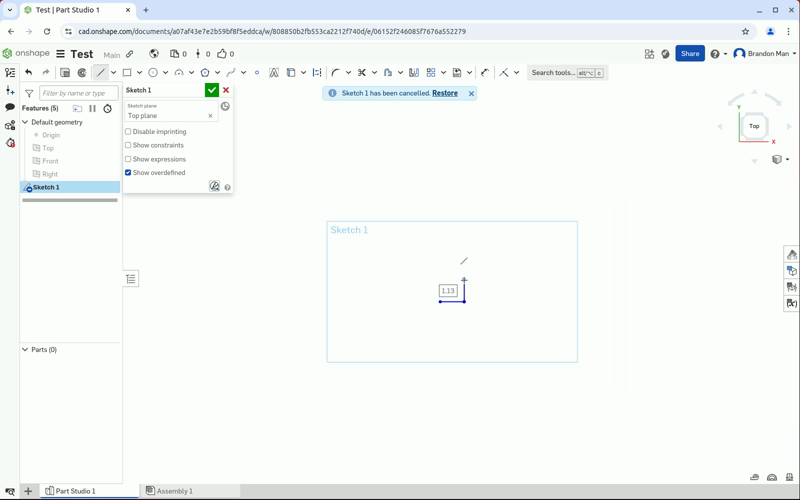
scroll(-6)
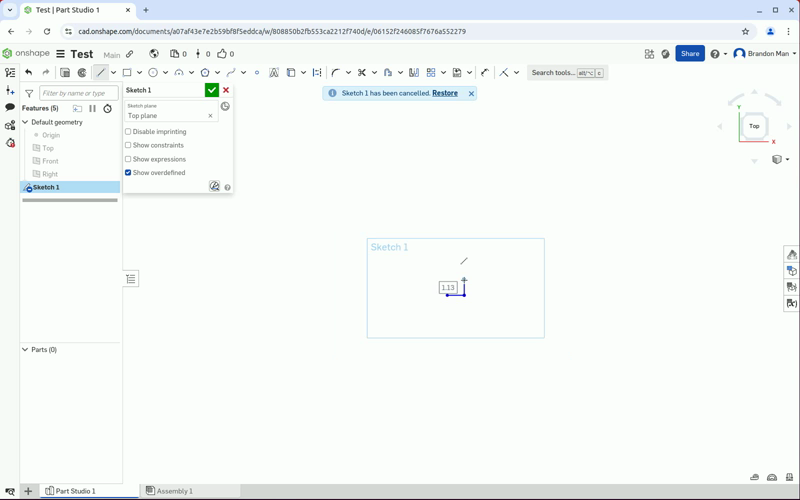
scroll(-6)
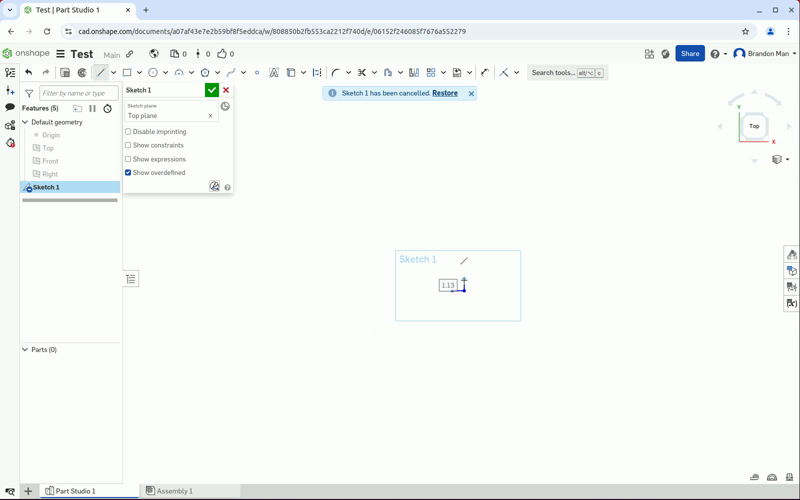
scroll(-6)
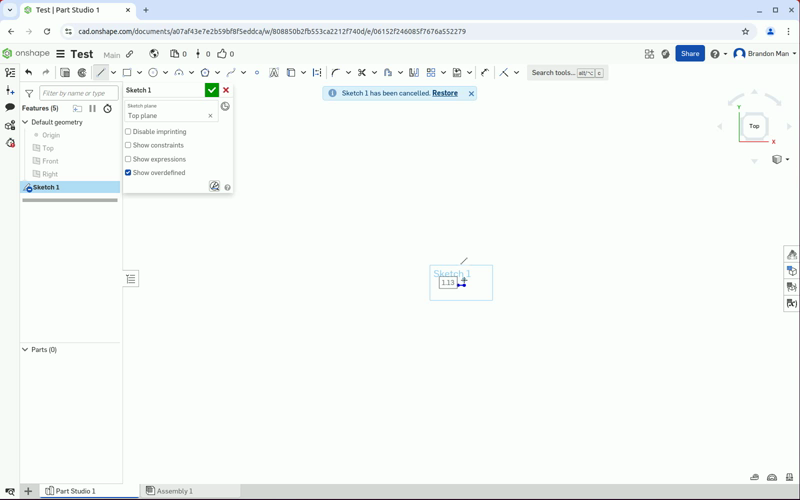
key_up(shift)
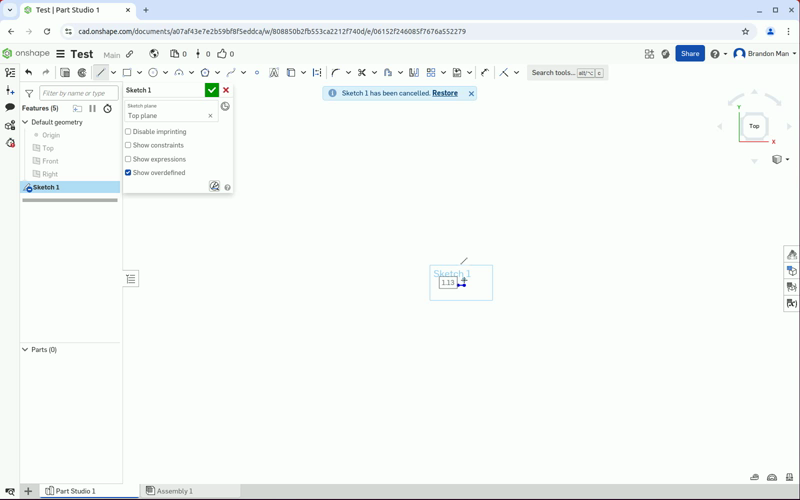
key_down(shift)
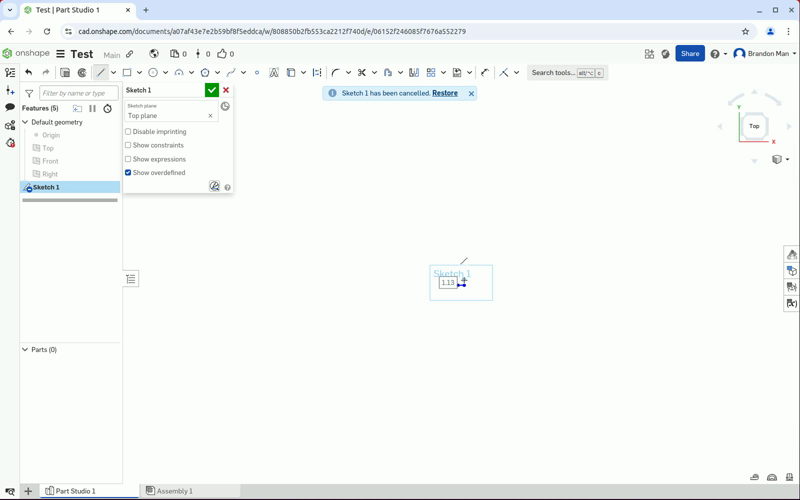
mouse_move(494, 279)
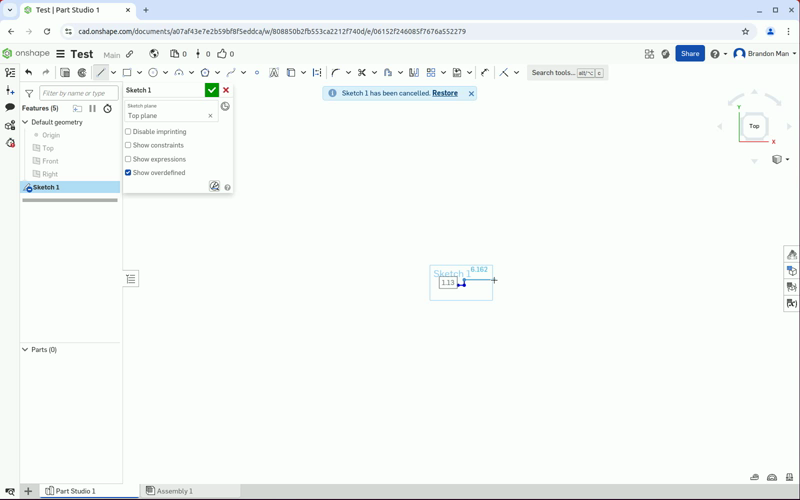
mouse_move(458, 279)
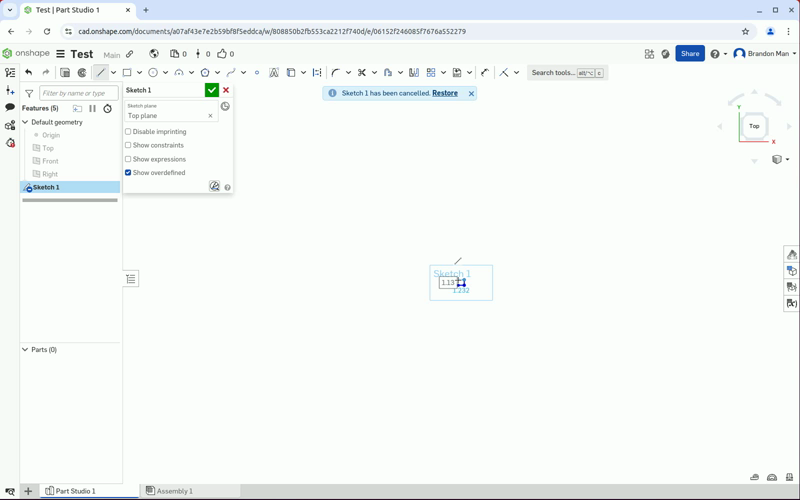
scroll(6)
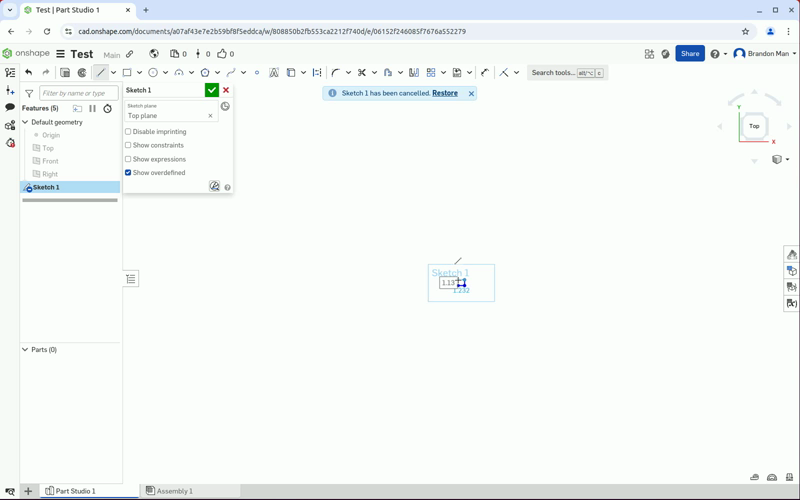
scroll(6)
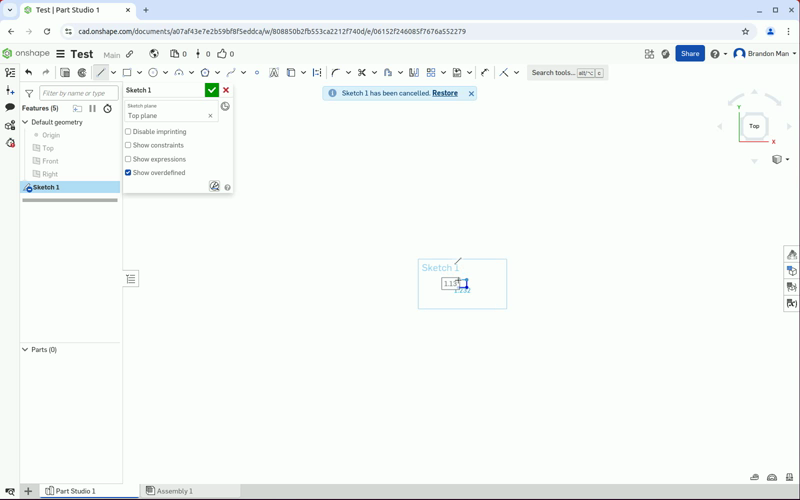
scroll(6)
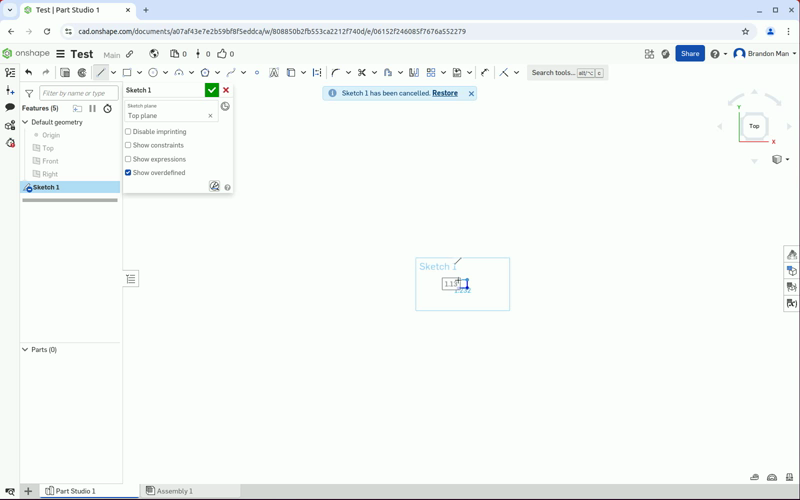
scroll(6)
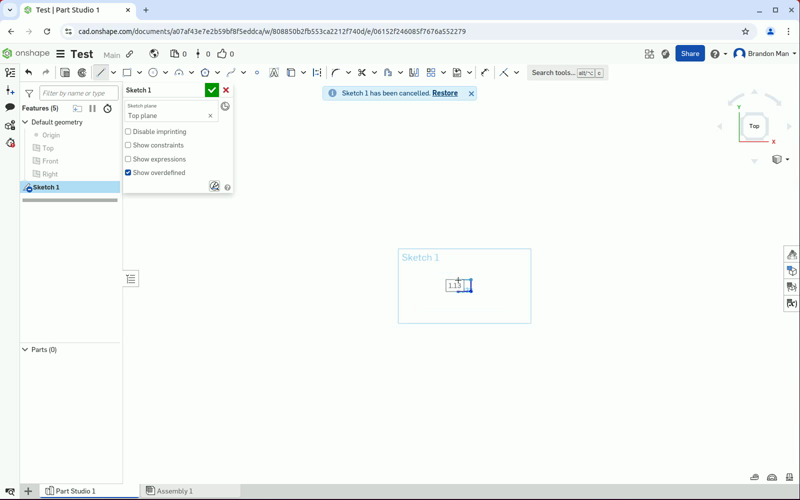
scroll(6)
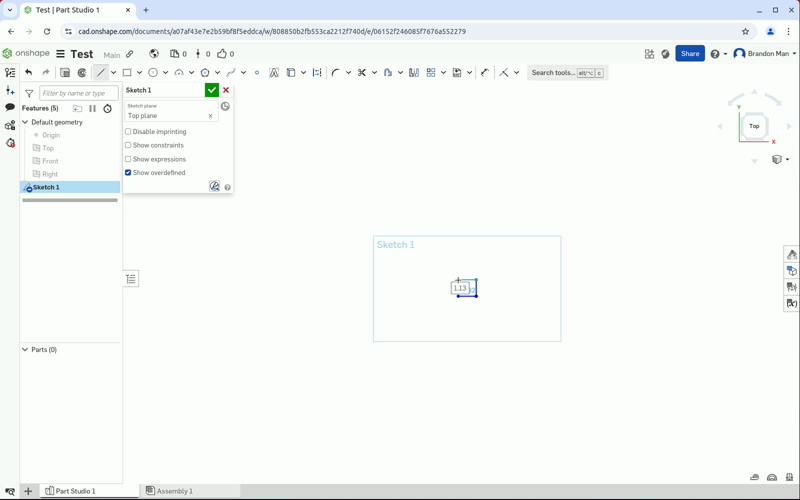
scroll(6)
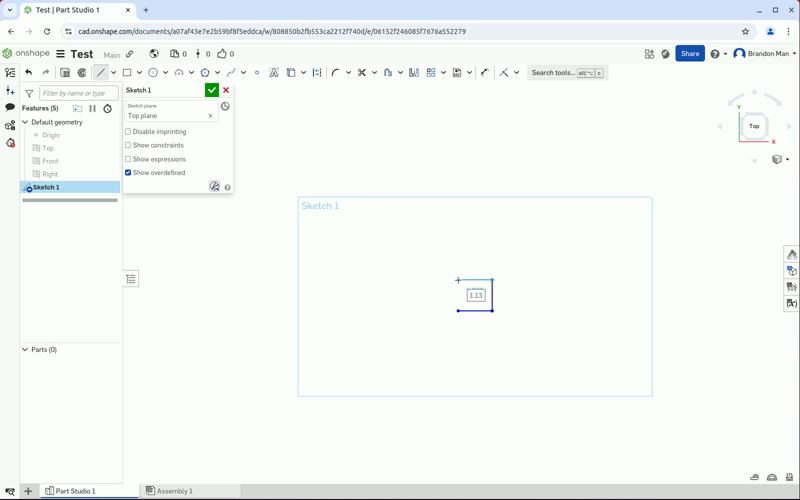
scroll(6)
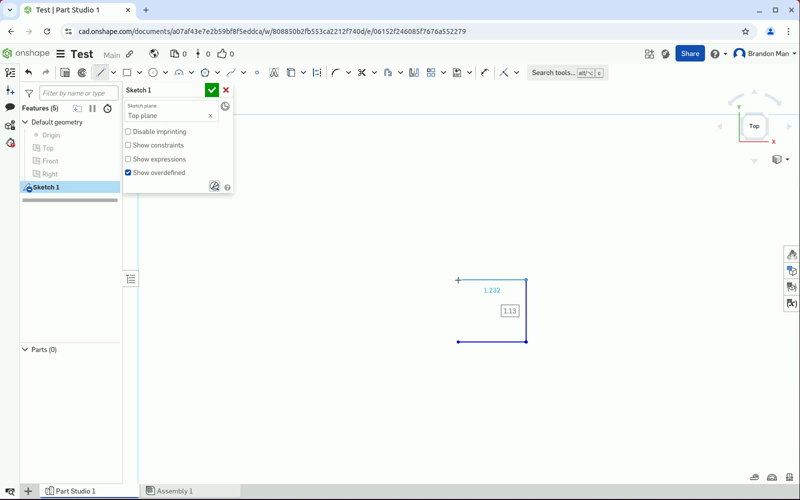
click(458, 279)
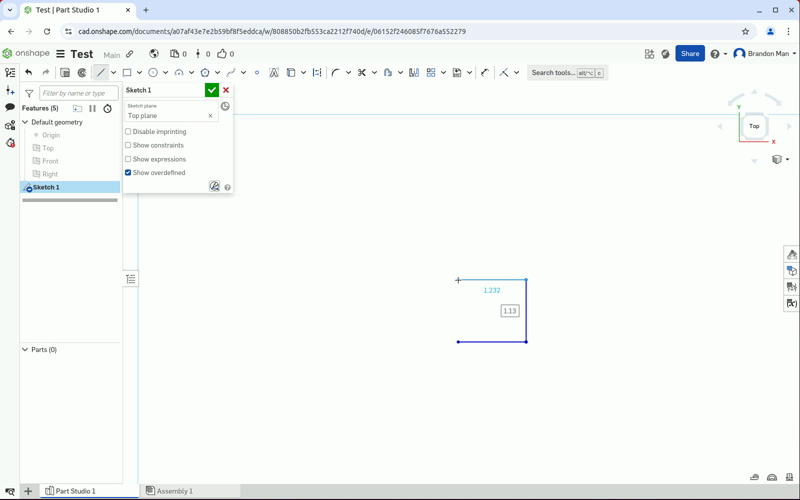
scroll(-6)
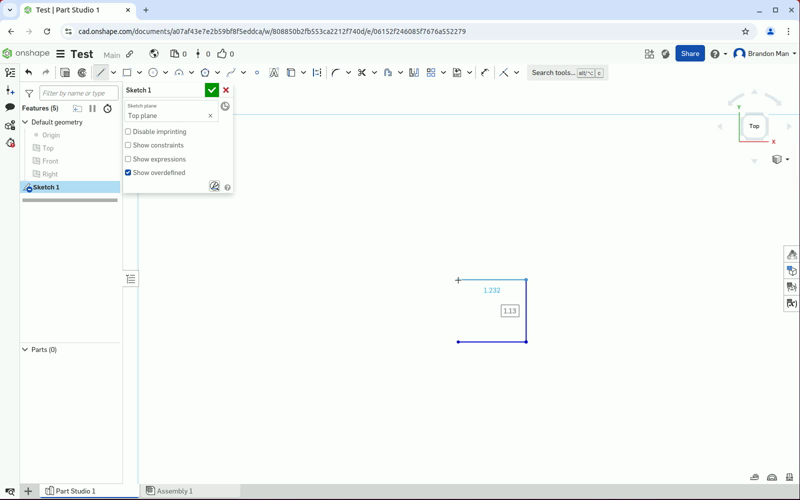
scroll(-6)
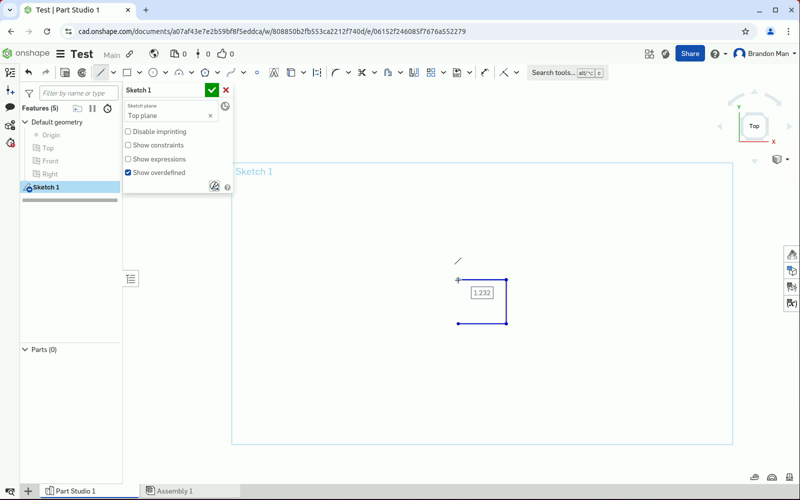
scroll(-6)
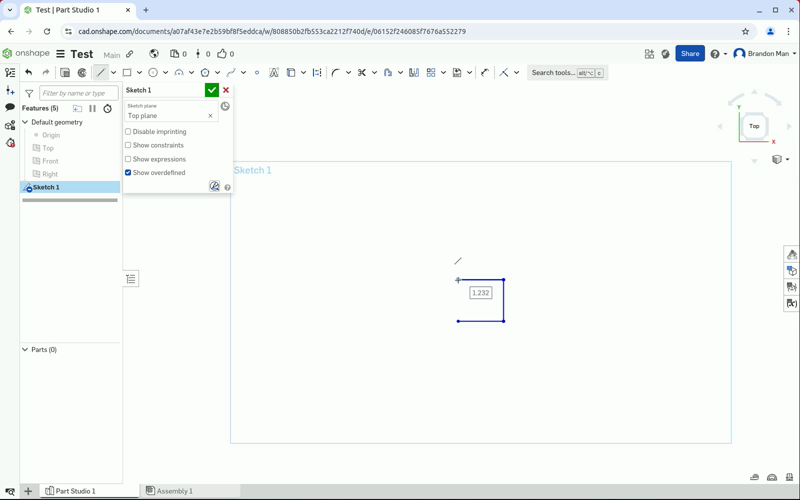
scroll(-6)
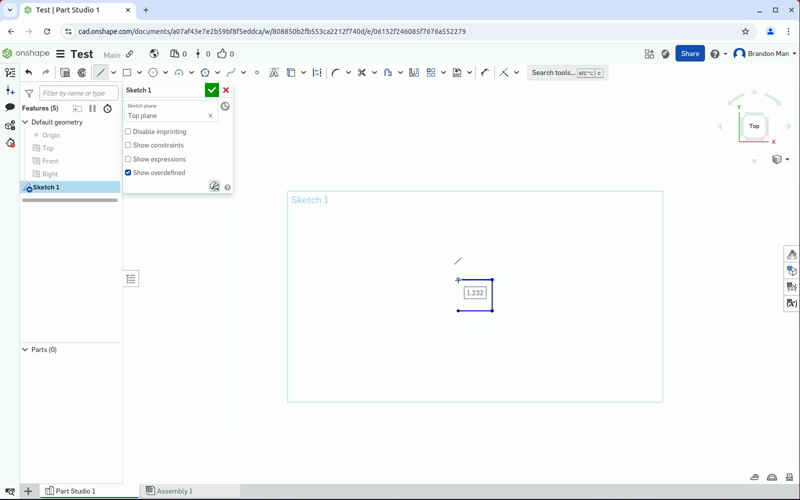
scroll(-6)
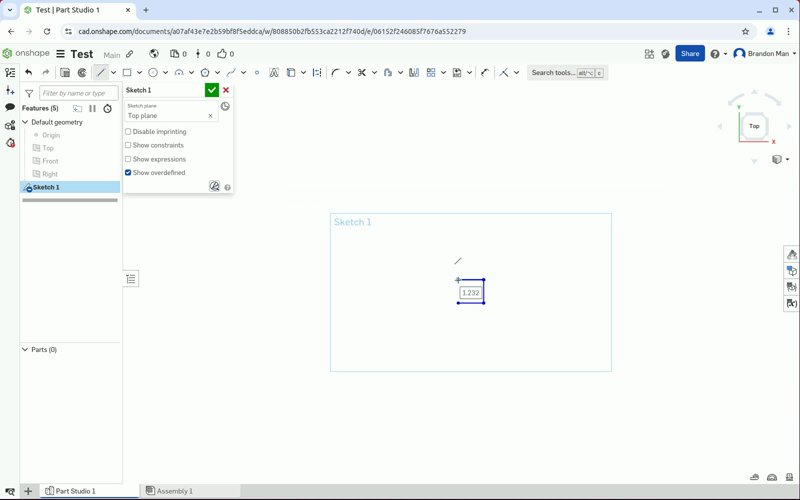
scroll(-6)
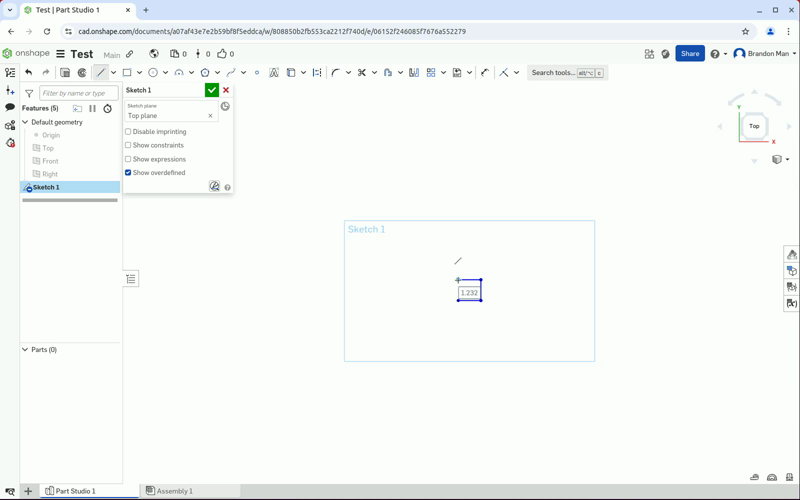
scroll(-6)
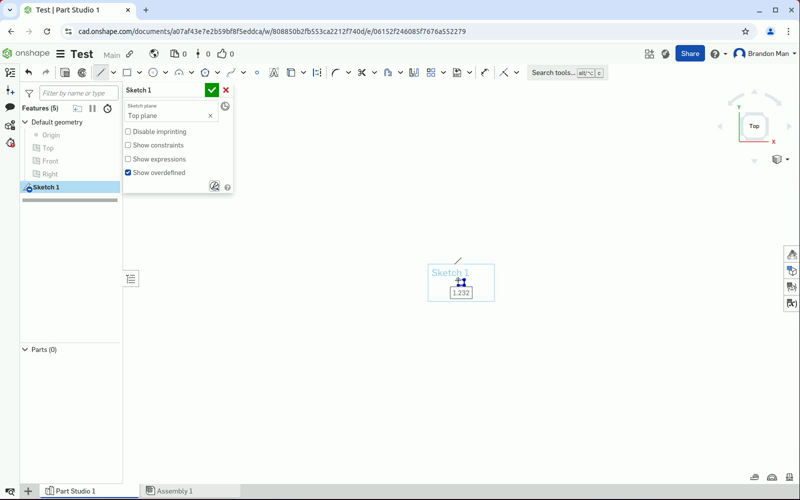
key_up(shift)
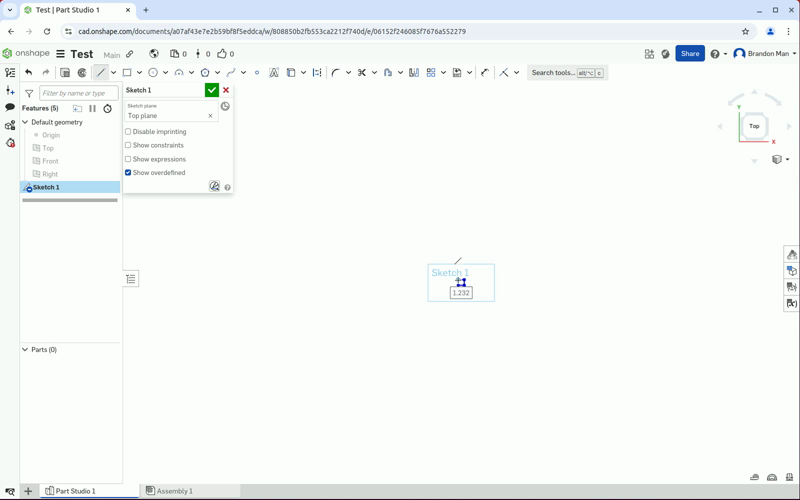
mouse_move(488, 279)
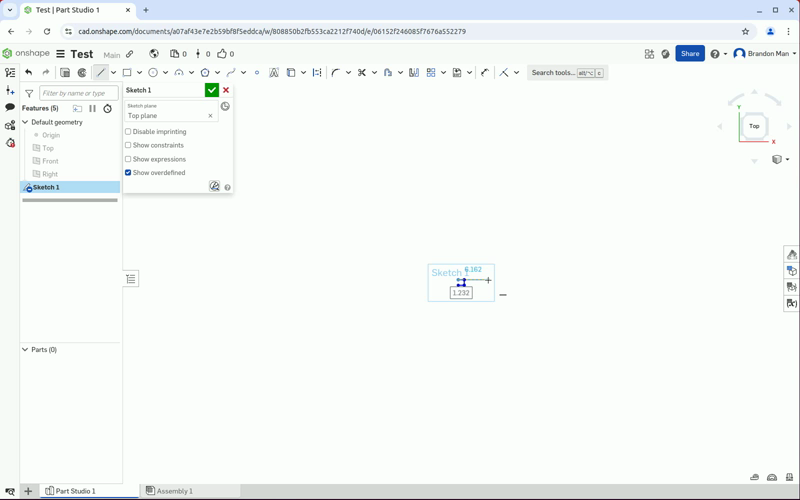
key_down(shift)
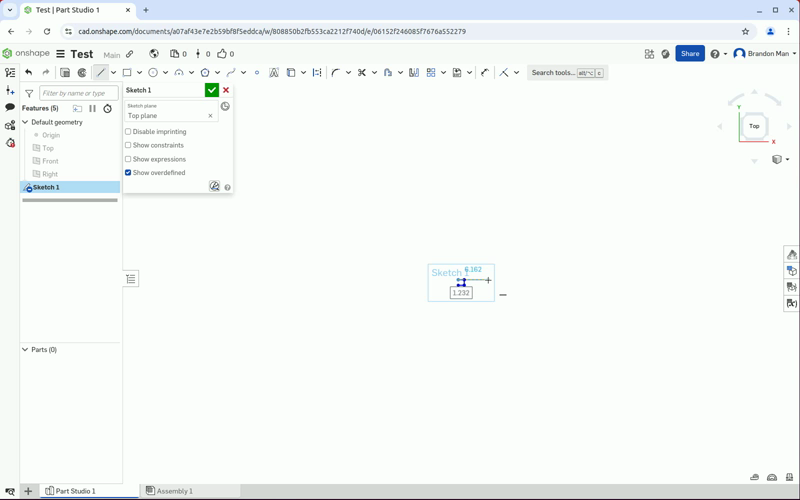
mouse_move(458, 285)
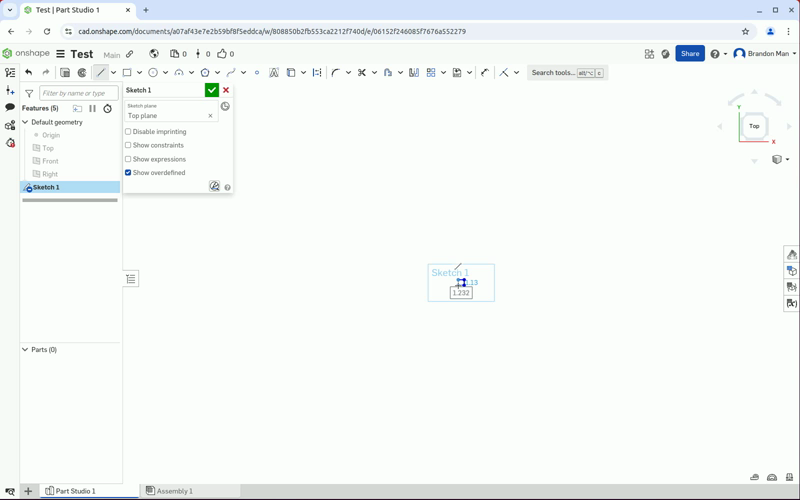
scroll(6)
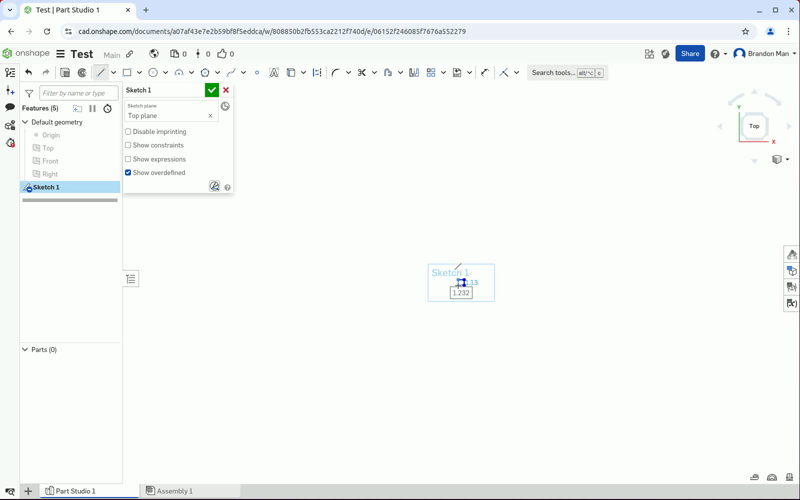
scroll(6)
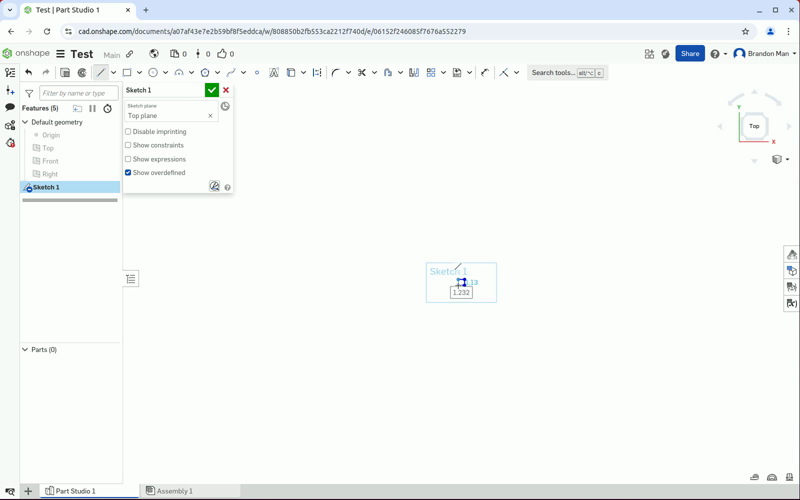
scroll(6)
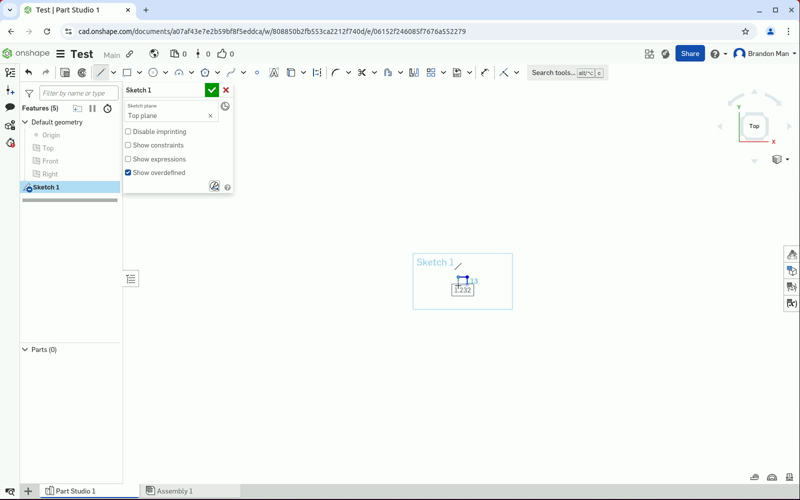
scroll(6)
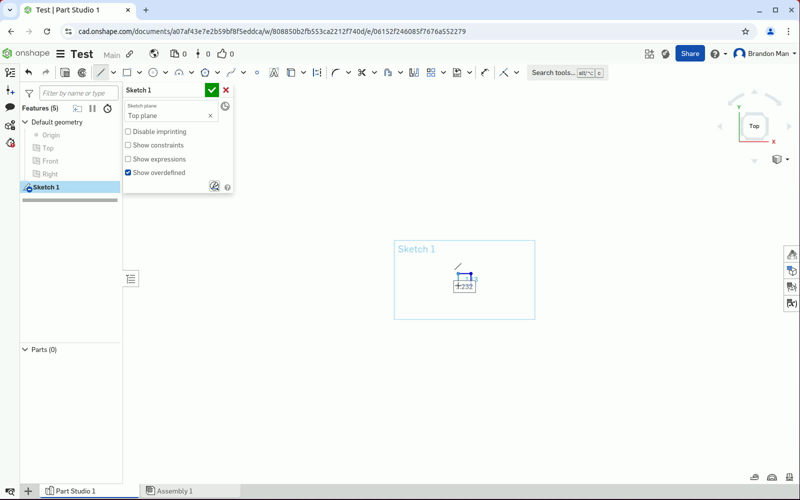
scroll(6)
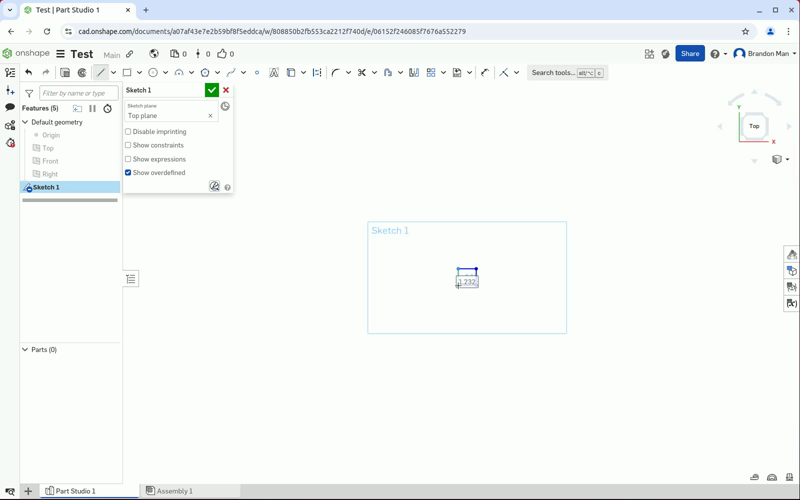
scroll(6)
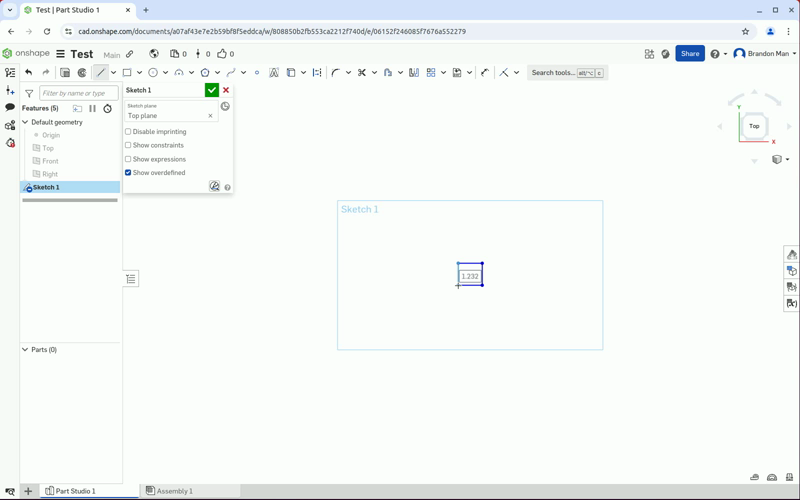
scroll(6)
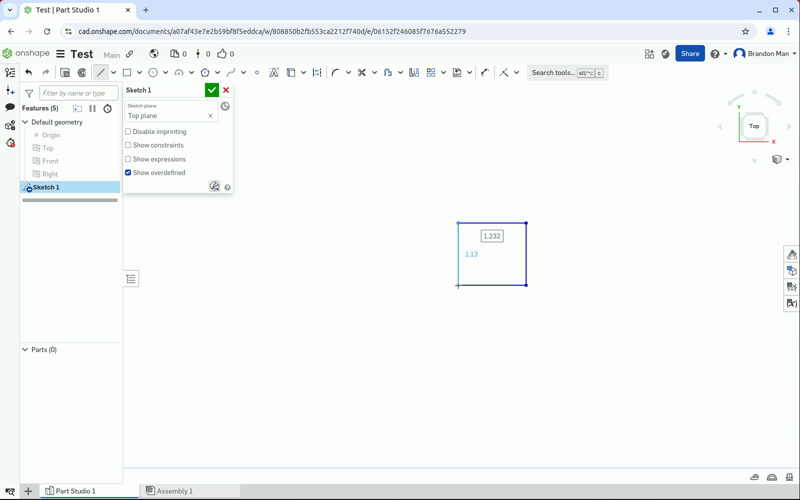
key_up(shift)
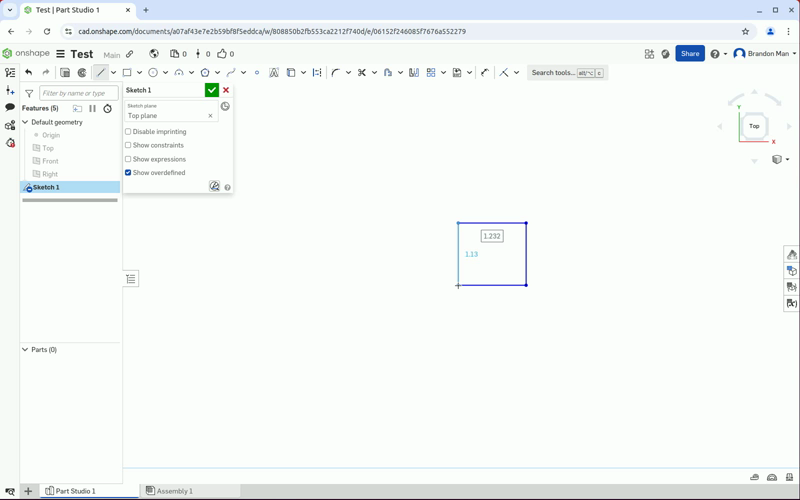
click(458, 285)
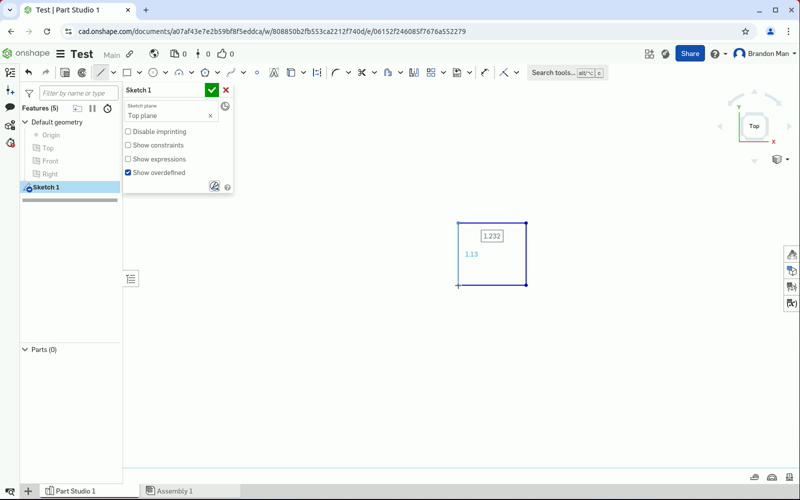
scroll(-6)
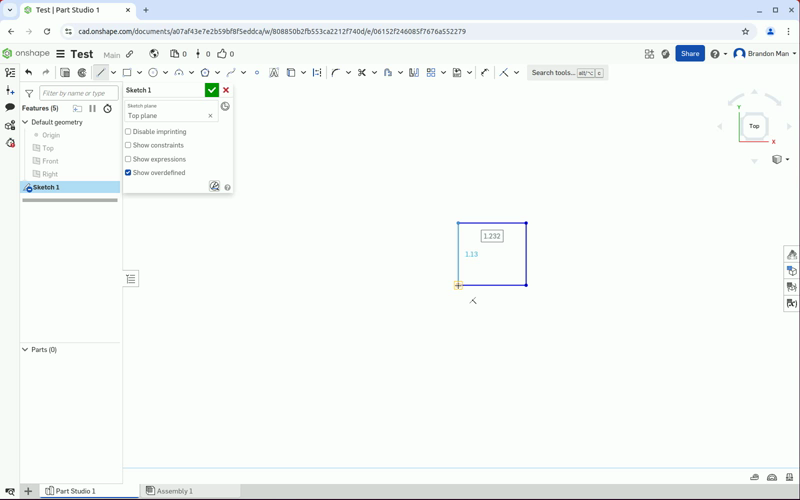
scroll(-6)
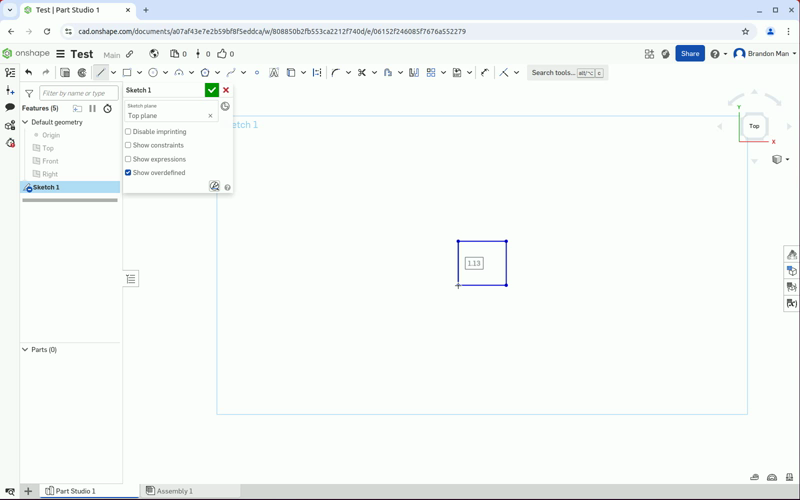
scroll(-6)
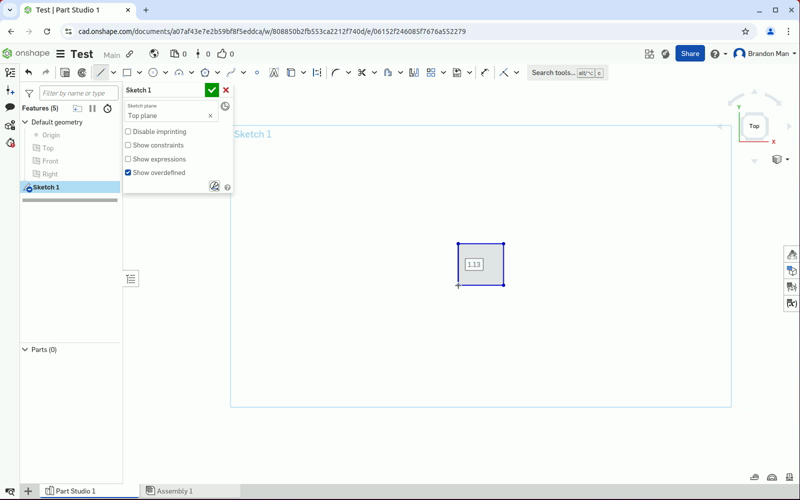
scroll(-6)
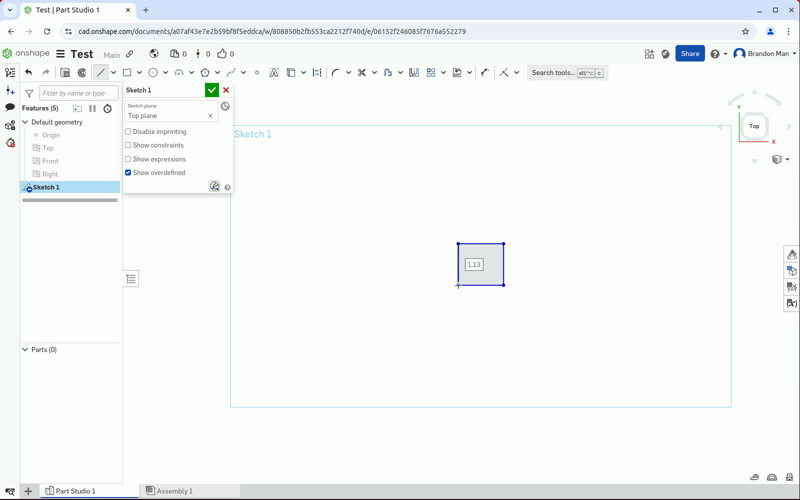
scroll(-6)
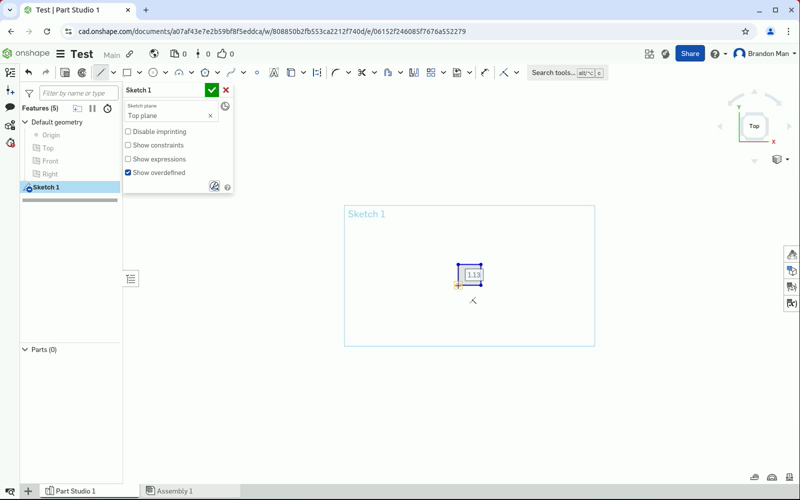
scroll(-6)
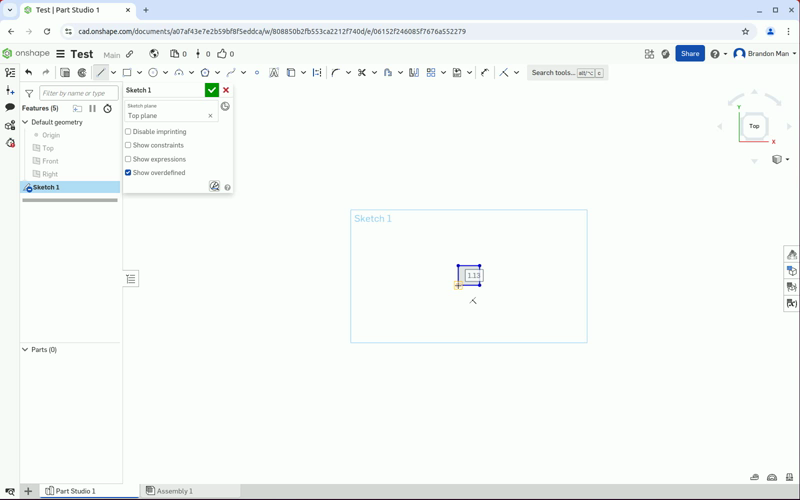
scroll(-6)
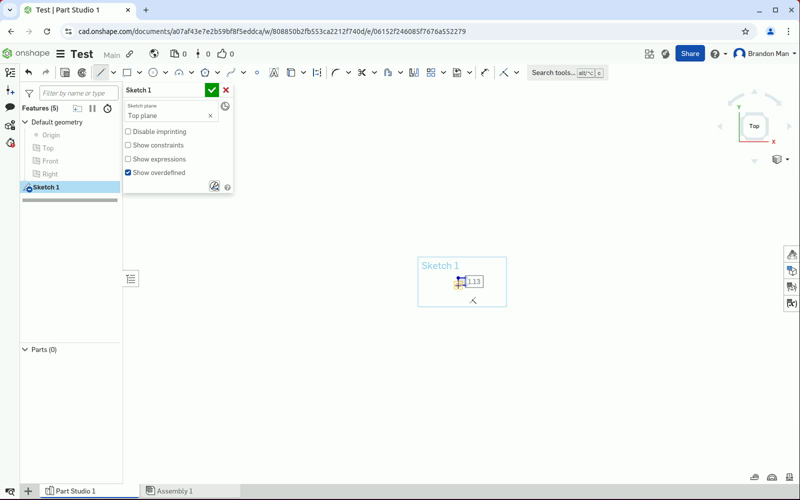
key(esc)
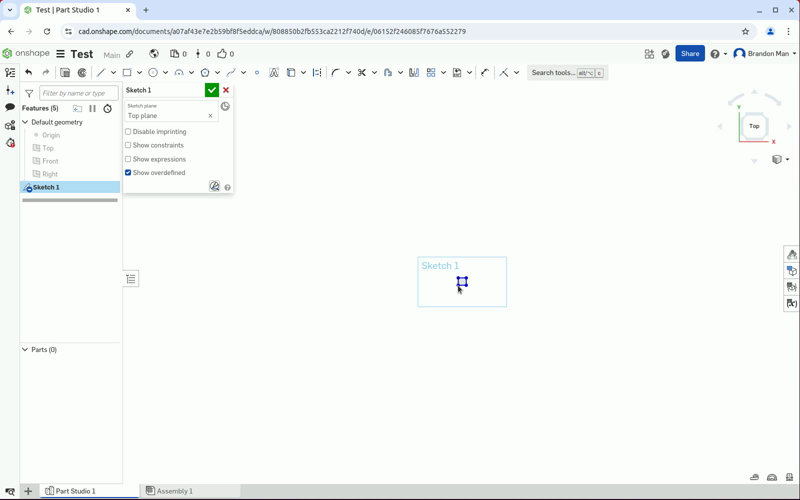
mouse_move(459, 283)
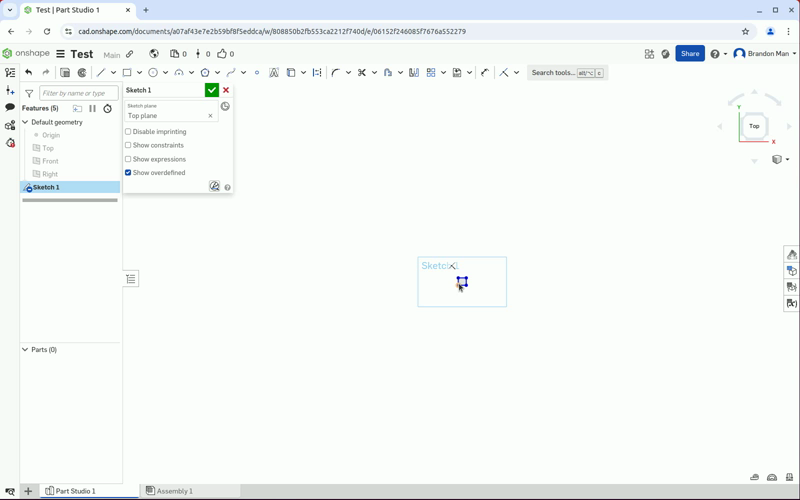
scroll(6)
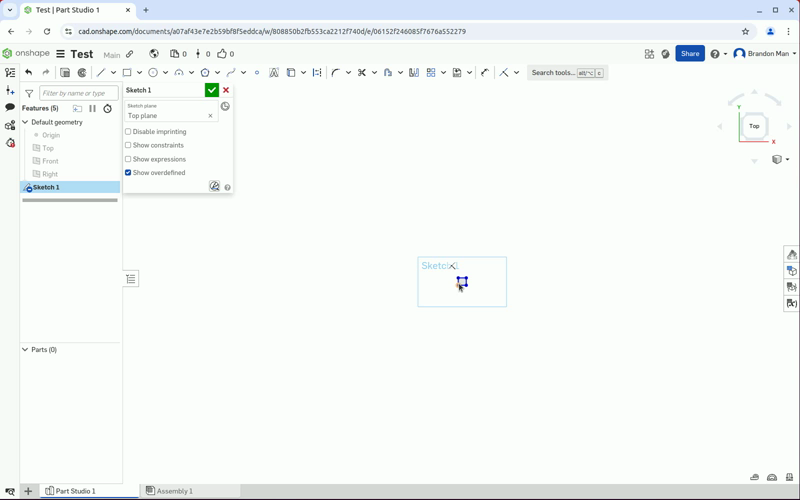
scroll(6)
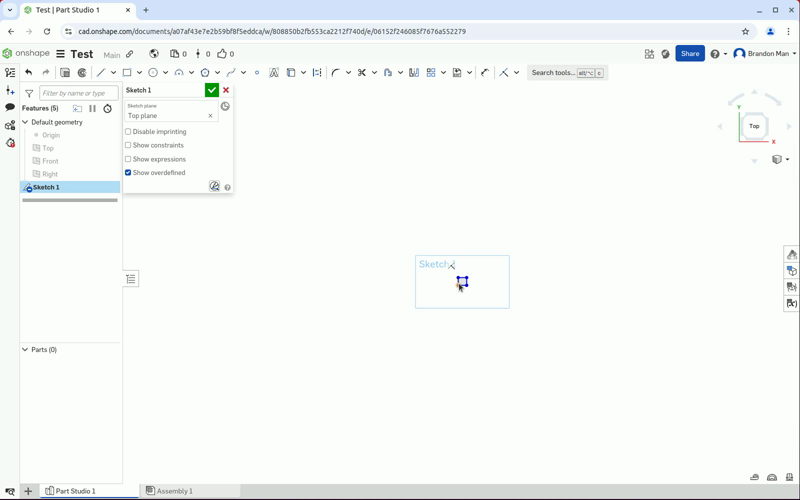
scroll(6)
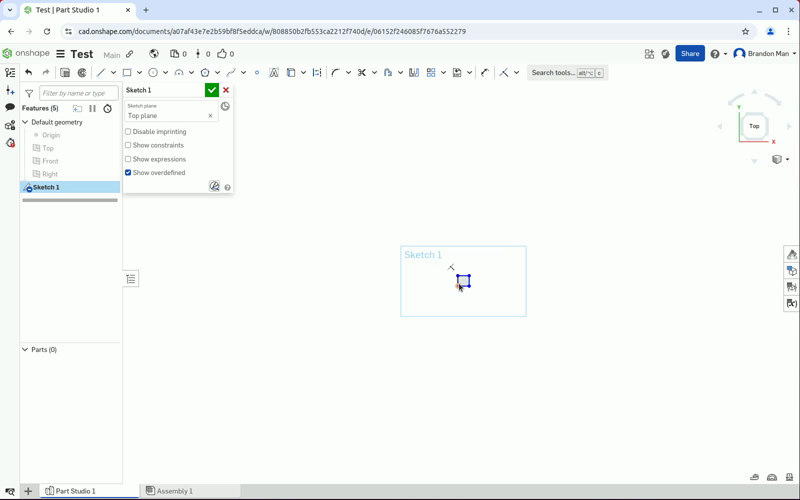
scroll(6)
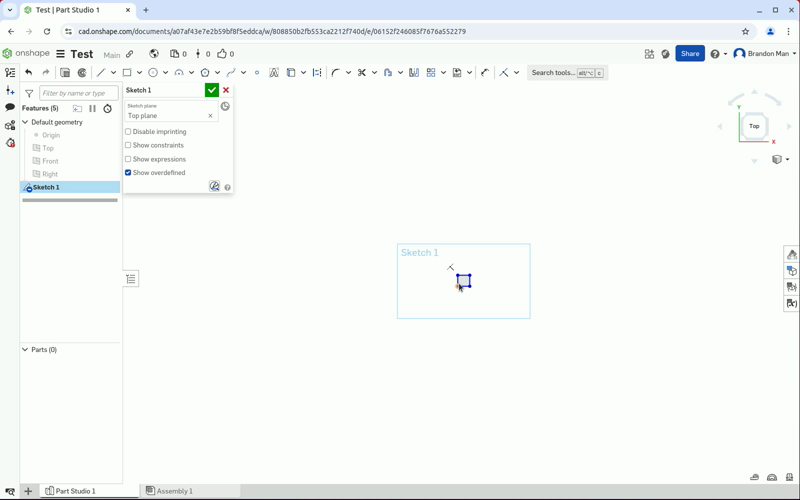
scroll(6)
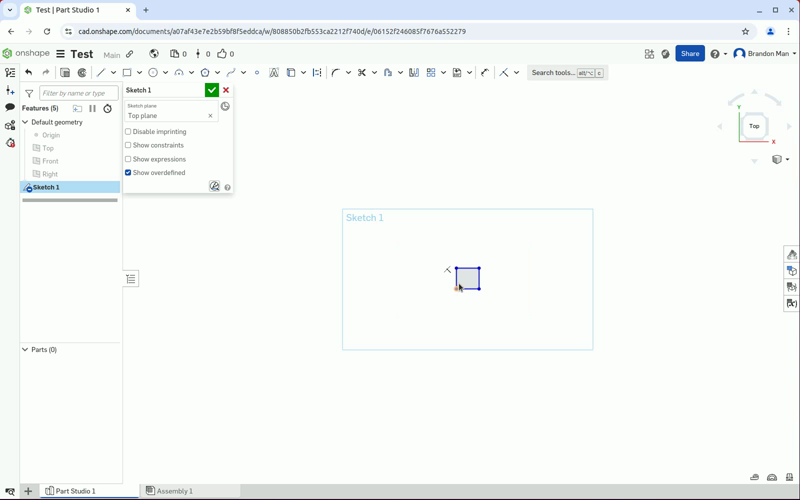
scroll(6)
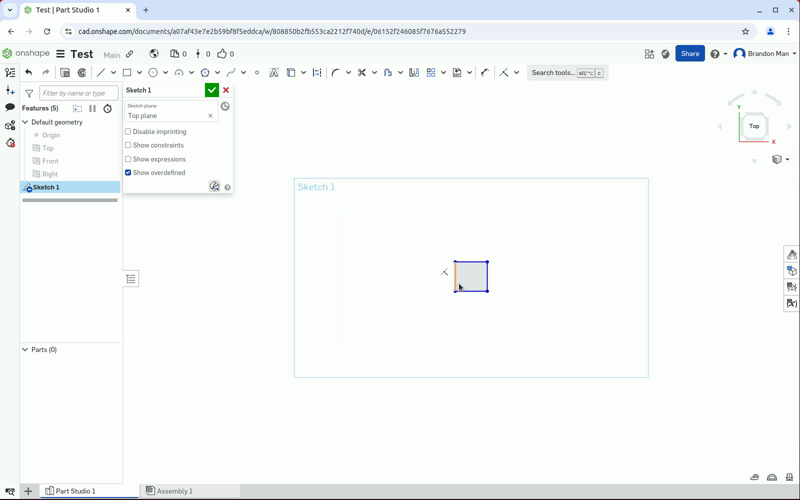
scroll(6)
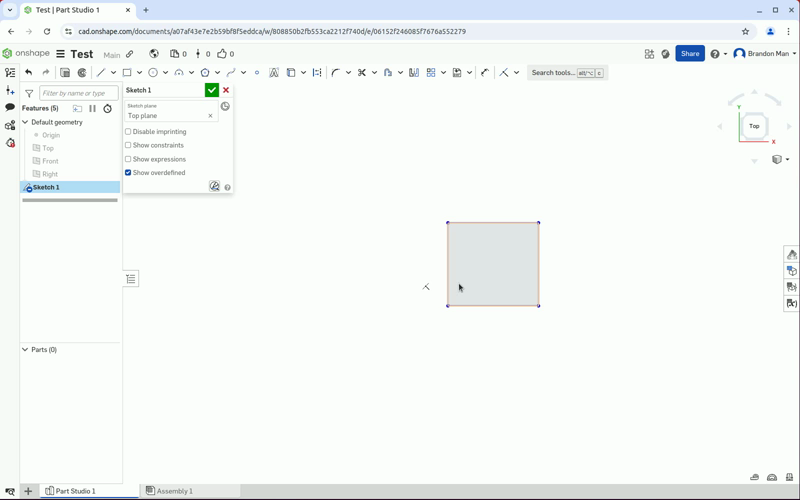
click(459, 283)
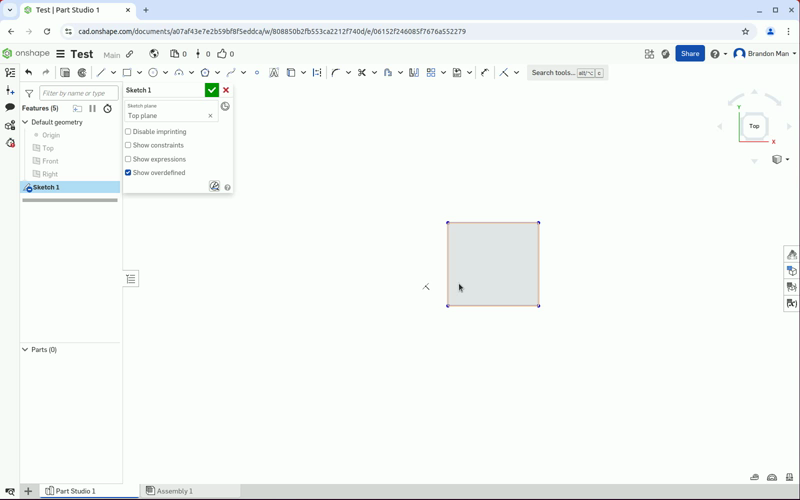
scroll(-6)
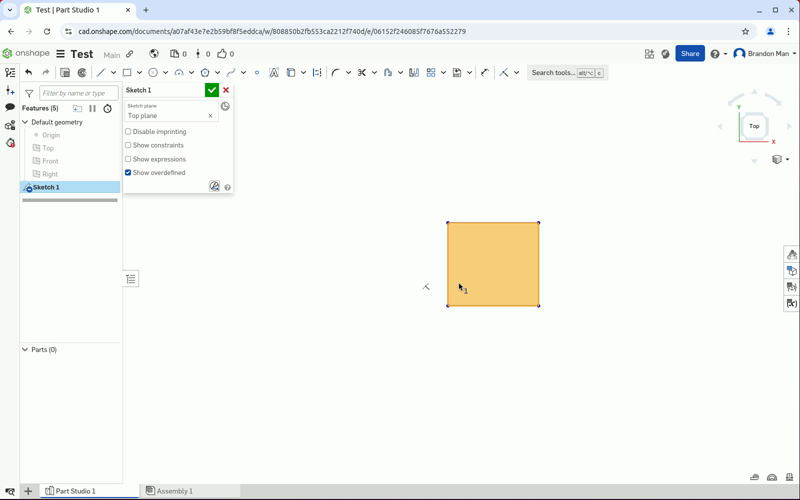
scroll(-6)
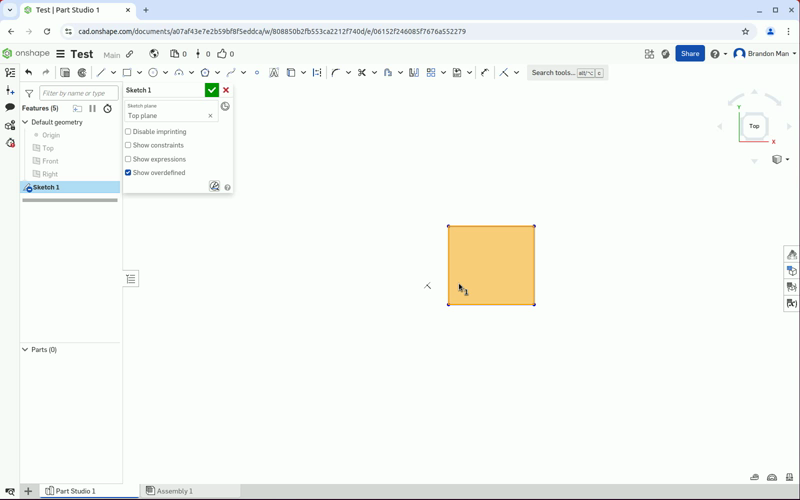
scroll(-6)
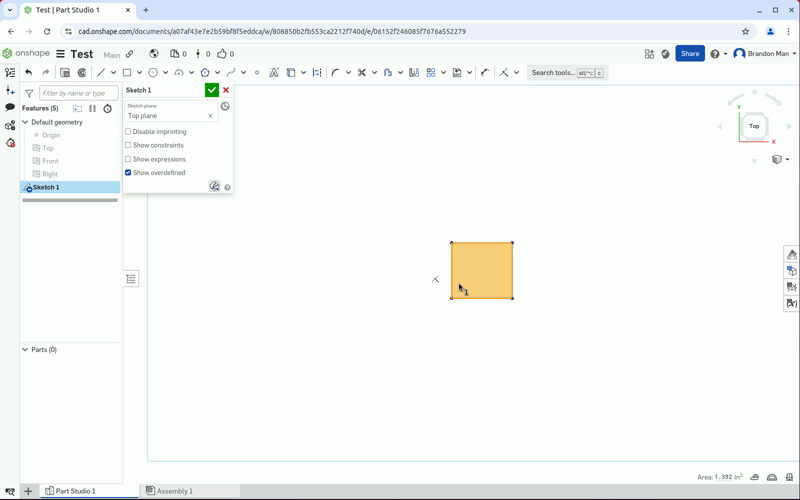
scroll(-6)
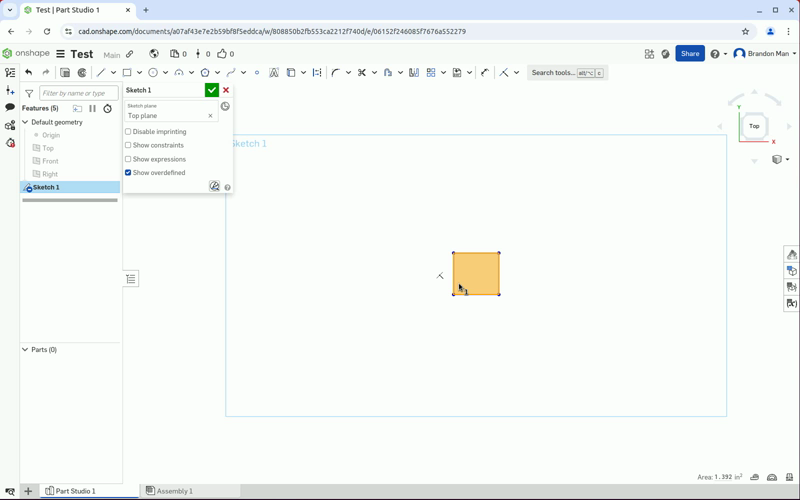
scroll(-6)
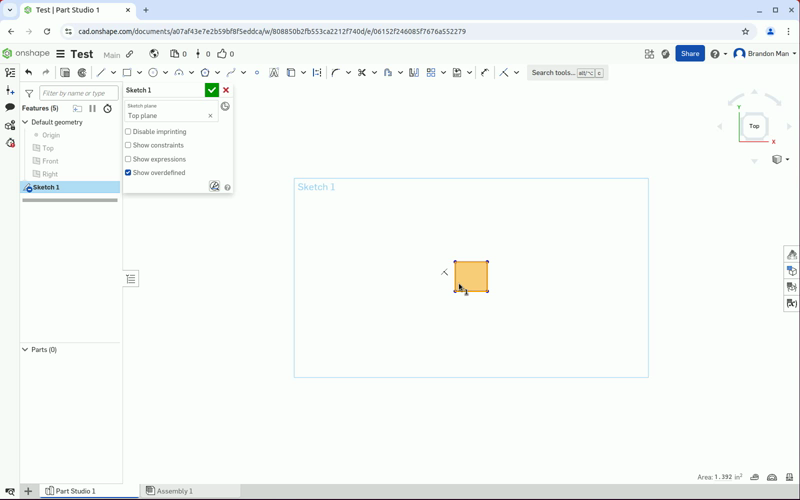
scroll(-6)
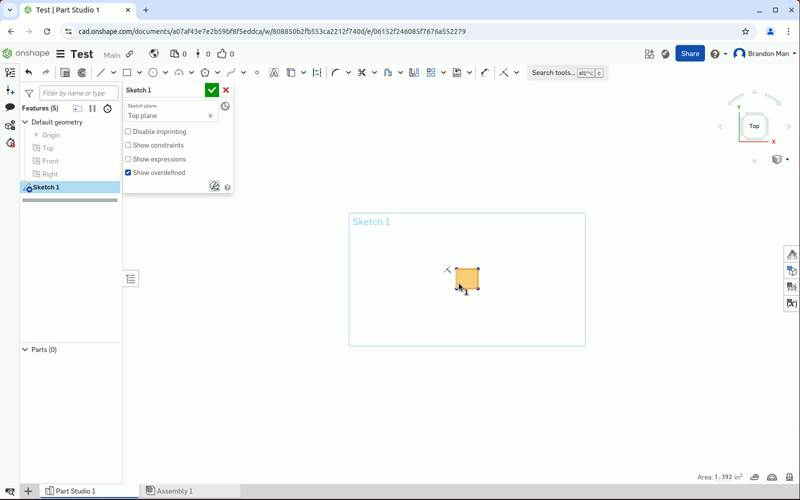
scroll(-6)
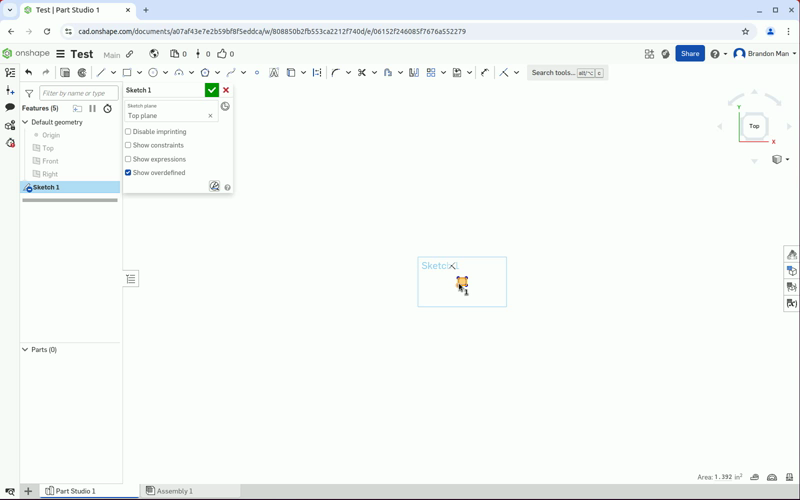
mouse_move(73, 352)
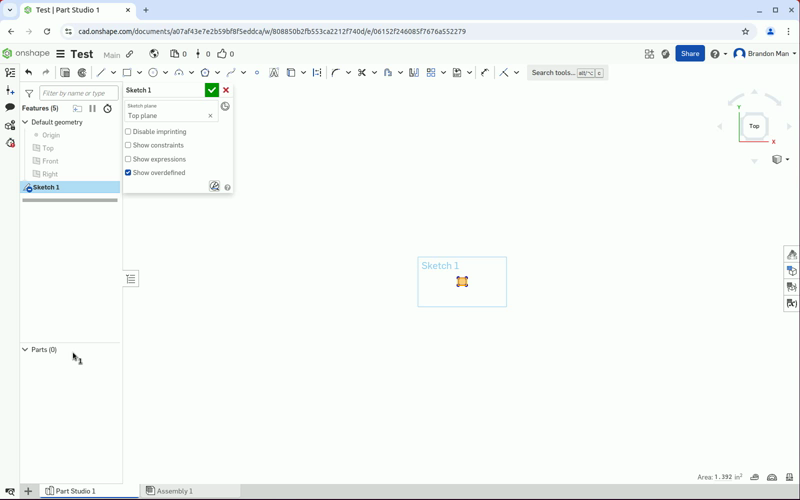
key(shift+y)
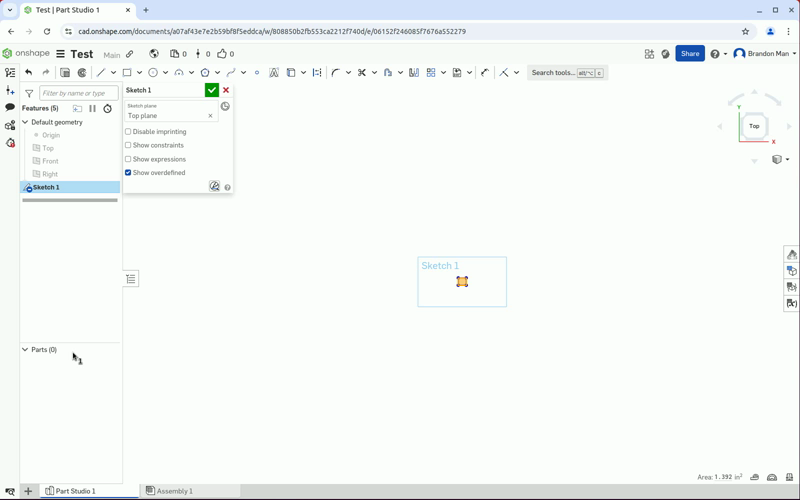
key(shift+e)
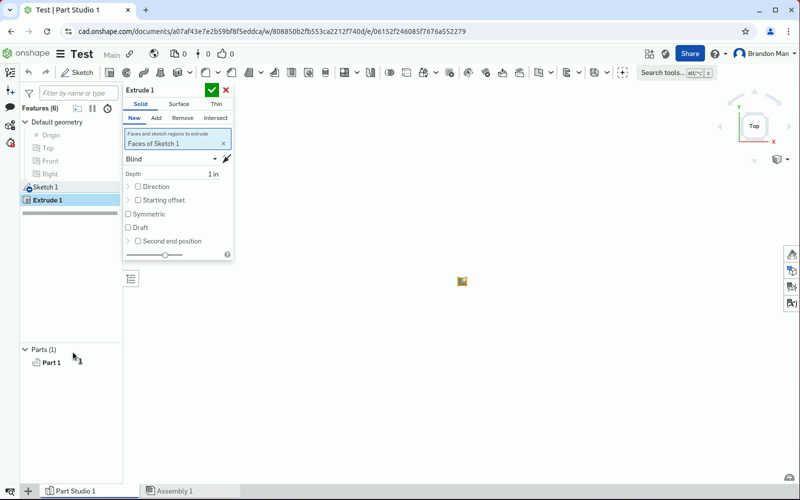
mouse_move(143, 106)
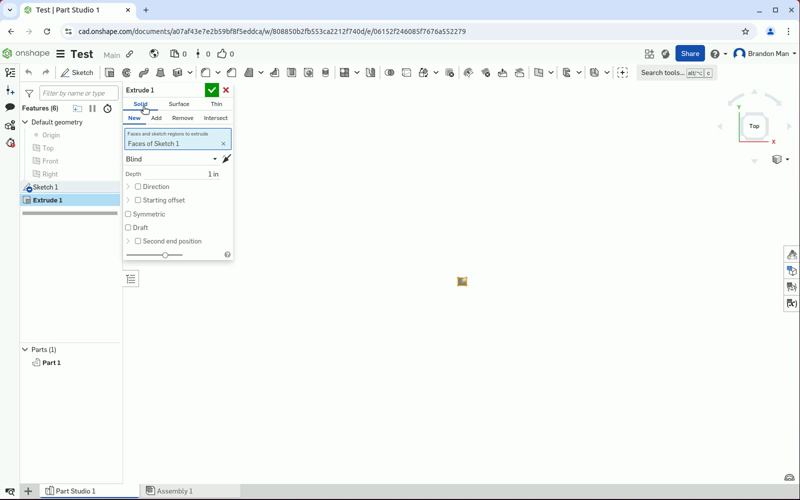
click(143, 106)
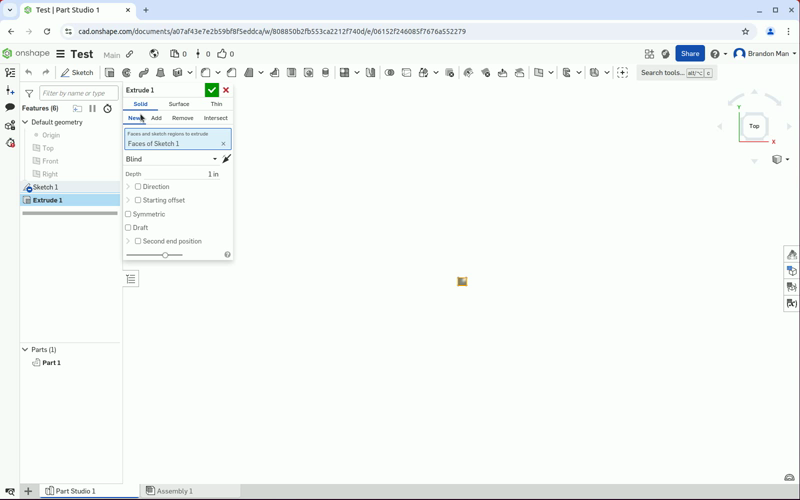
mouse_move(137, 120)
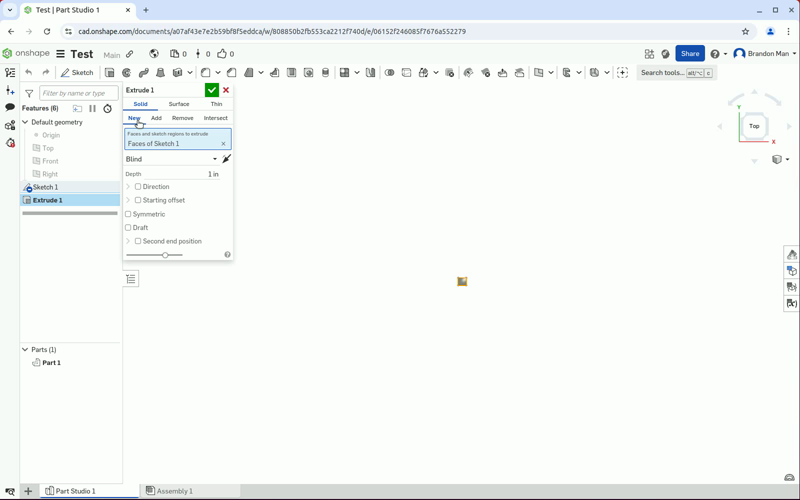
click(137, 120)
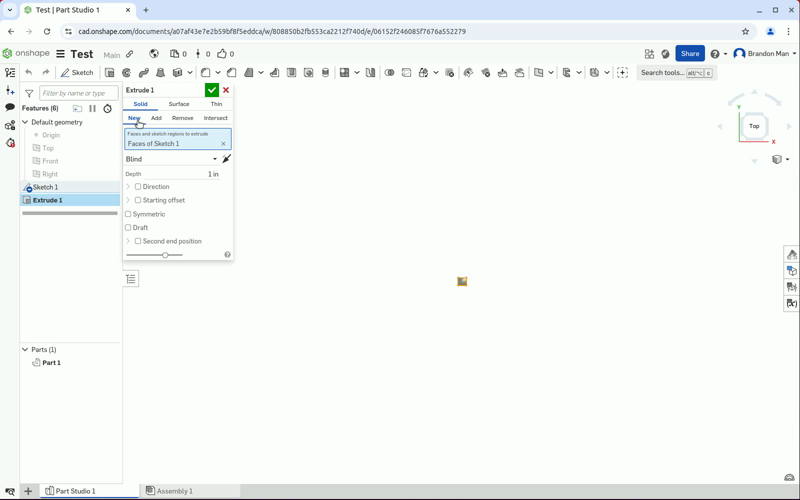
key(tab, 4)
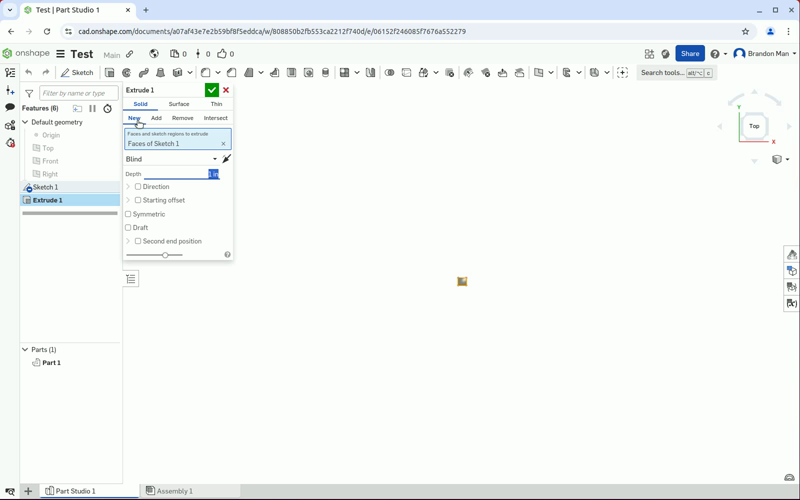
text(23.108)
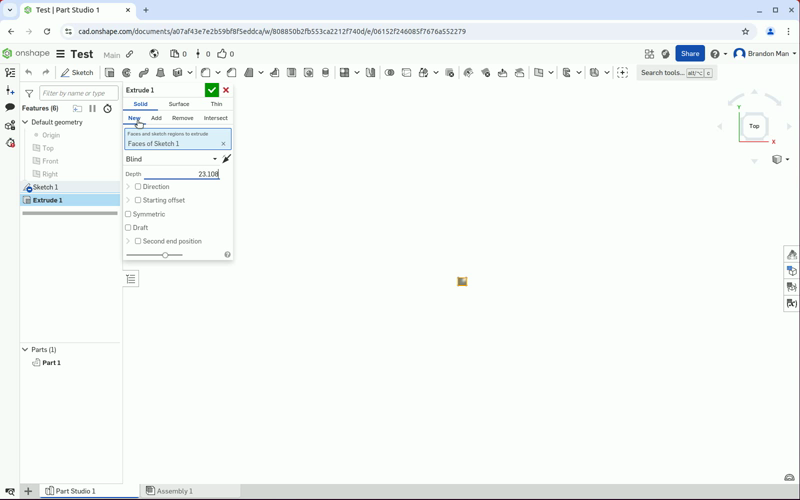
key(enter)
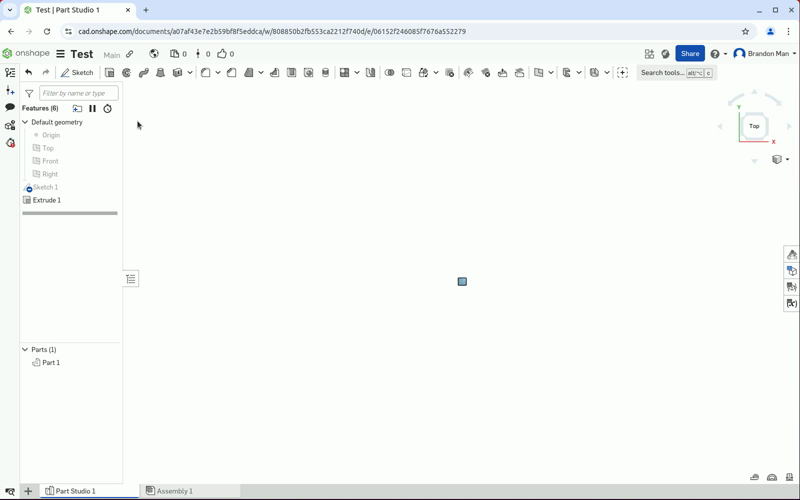
key(shift+h)
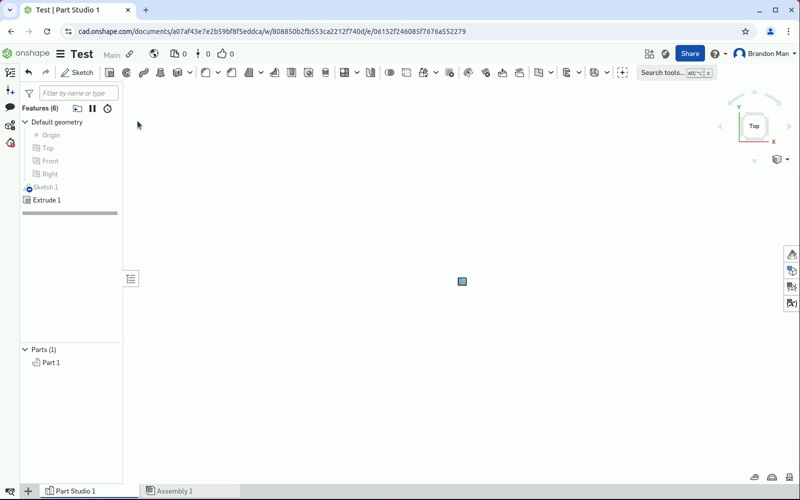
key(shift+h)
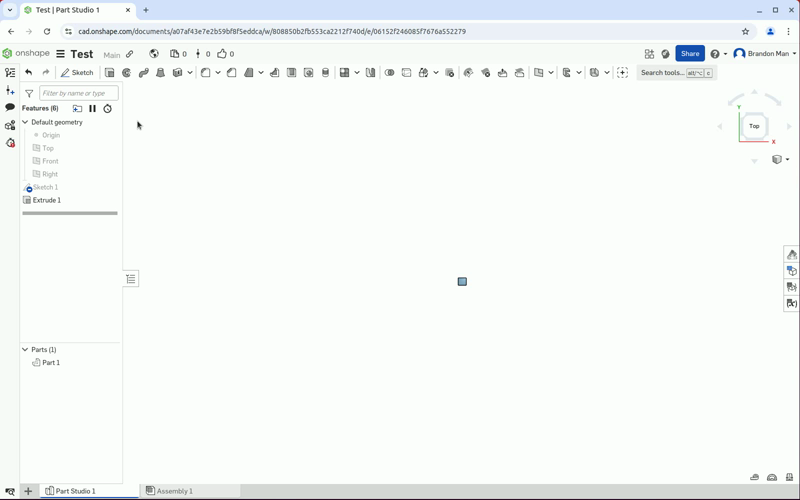
mouse_move(73, 189)
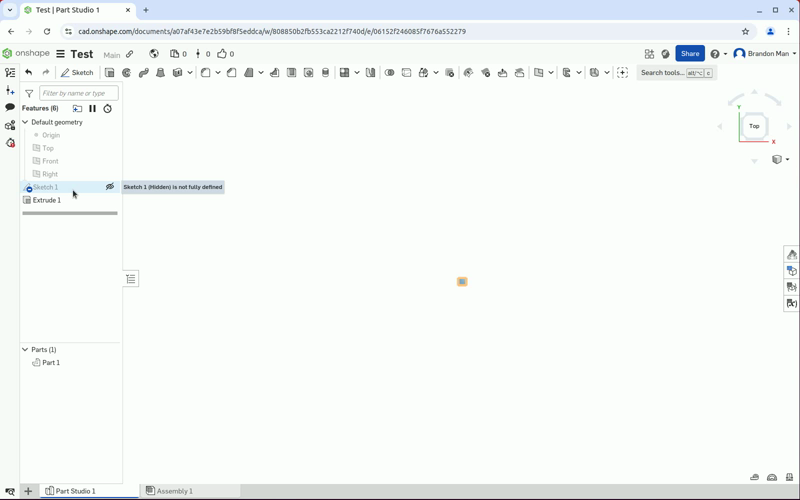
click(73, 189)
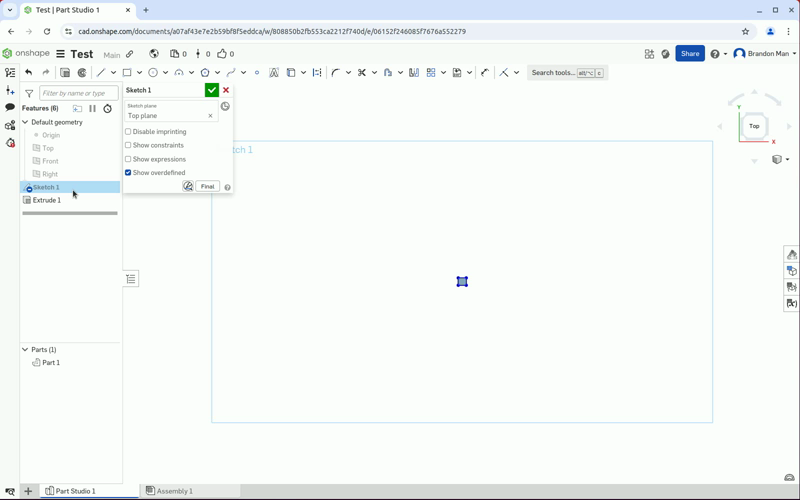
mouse_move(229, 92)
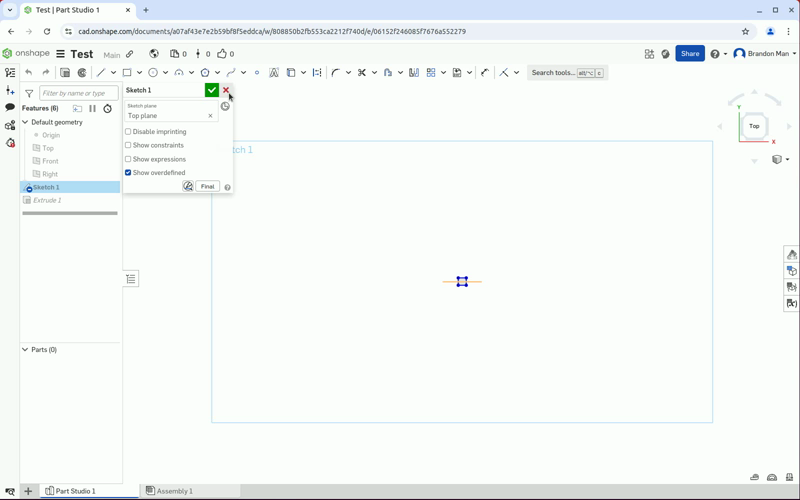
click(229, 92)
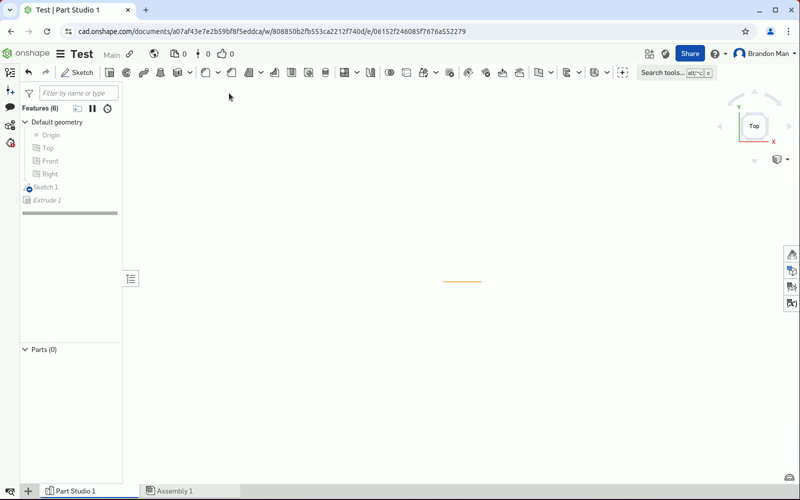
mouse_move(73, 352)
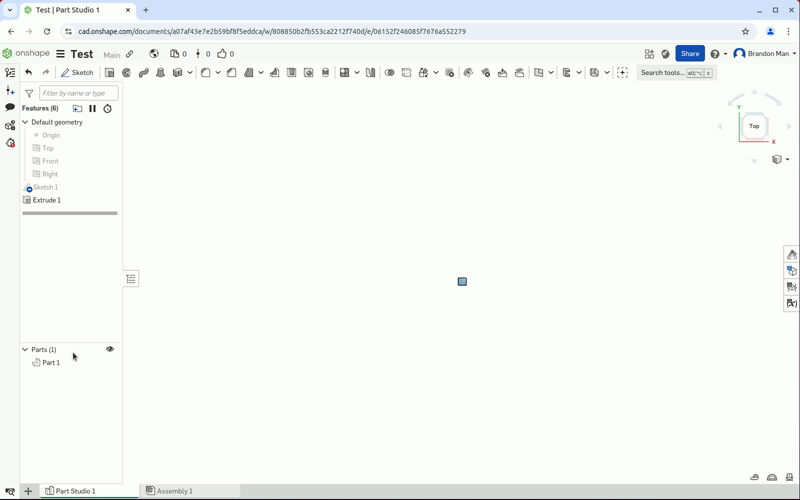
key(y)
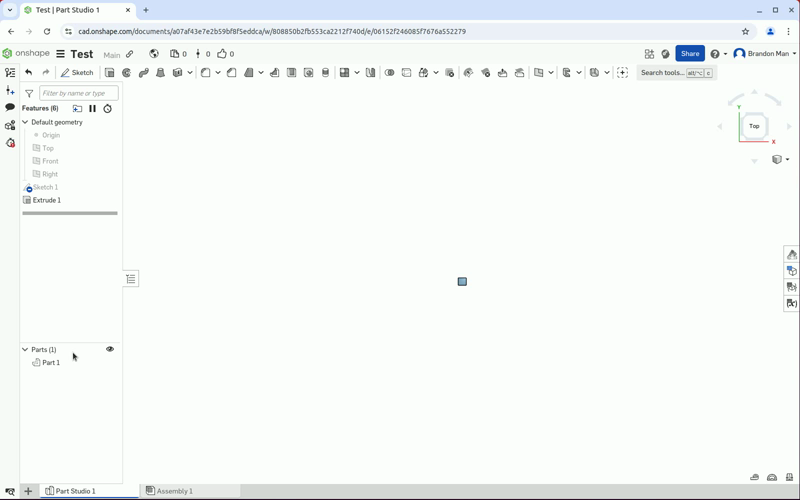
key(shift+p)
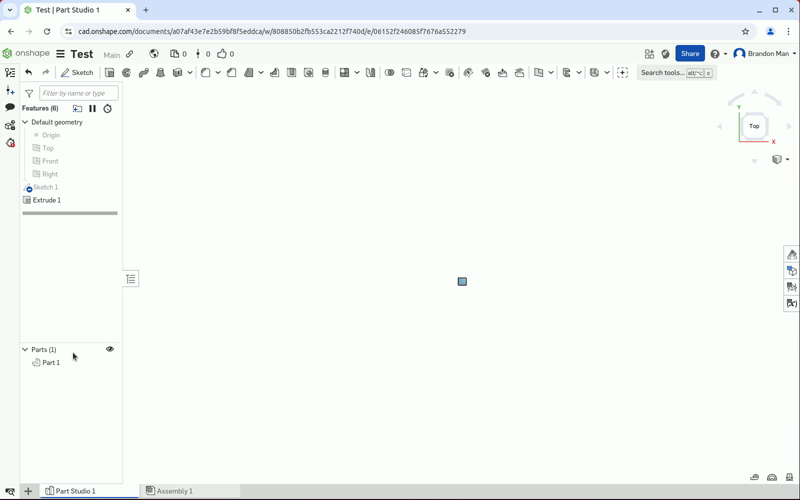
key(space)
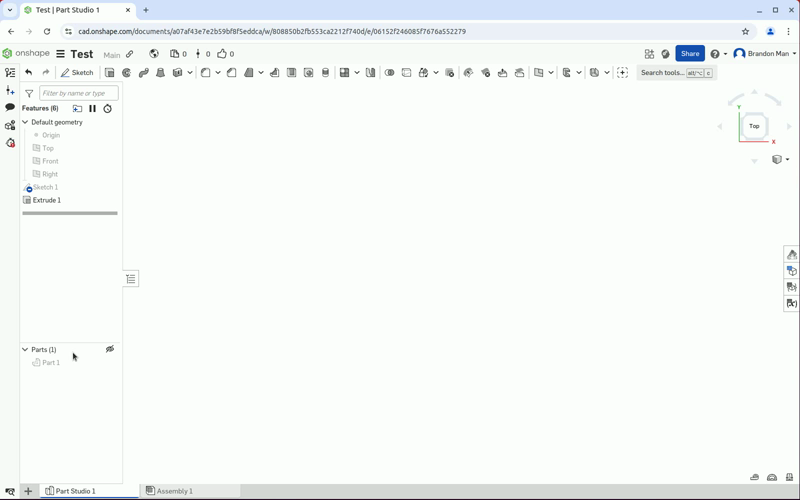
key_down(shift)
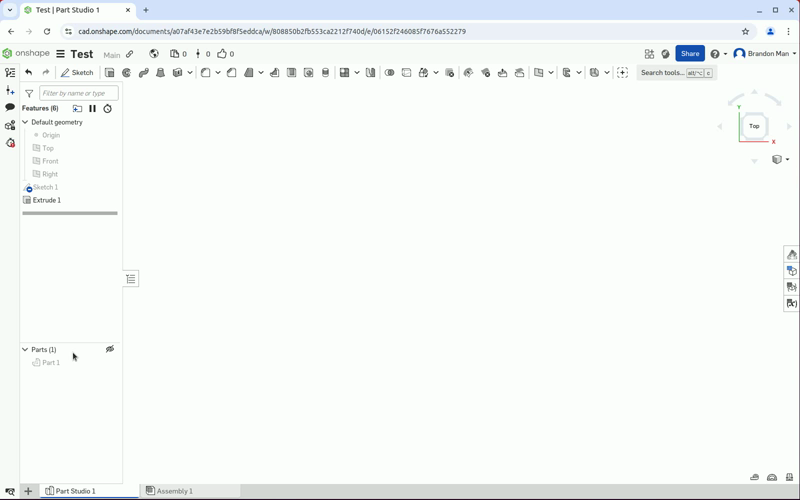
key(up)
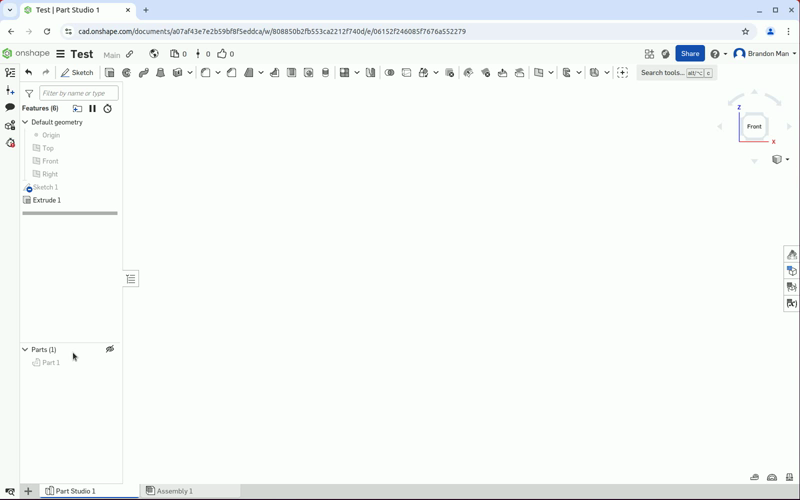
key_up(shift)
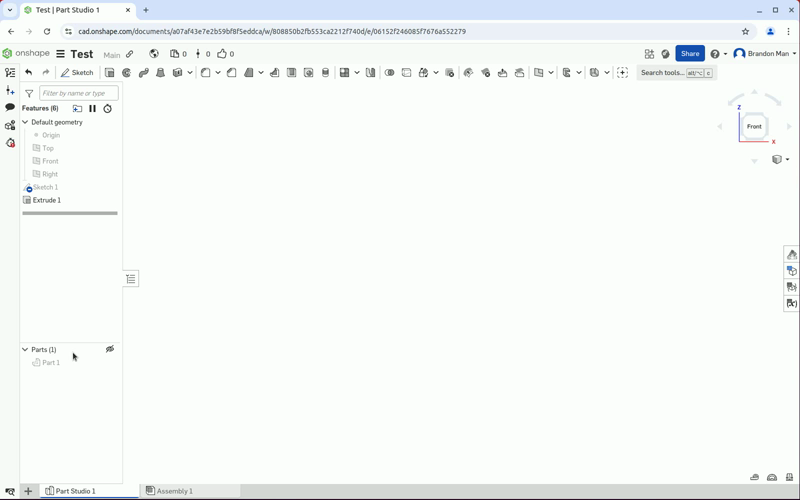
mouse_move(73, 352)
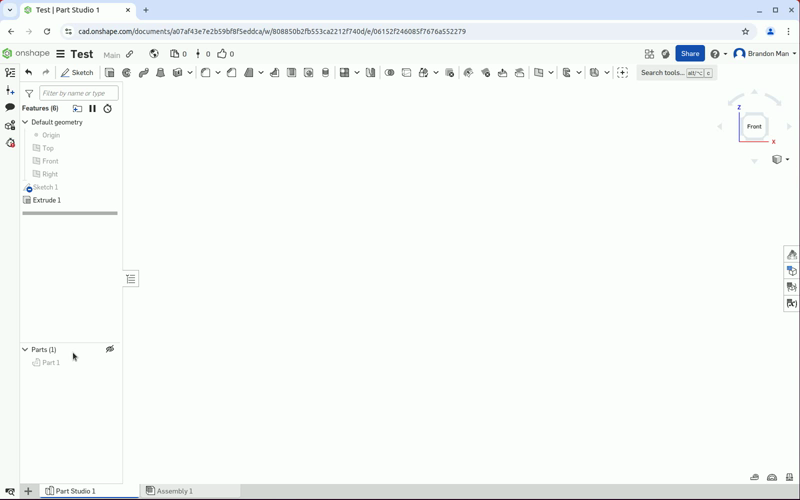
key(shift+y)
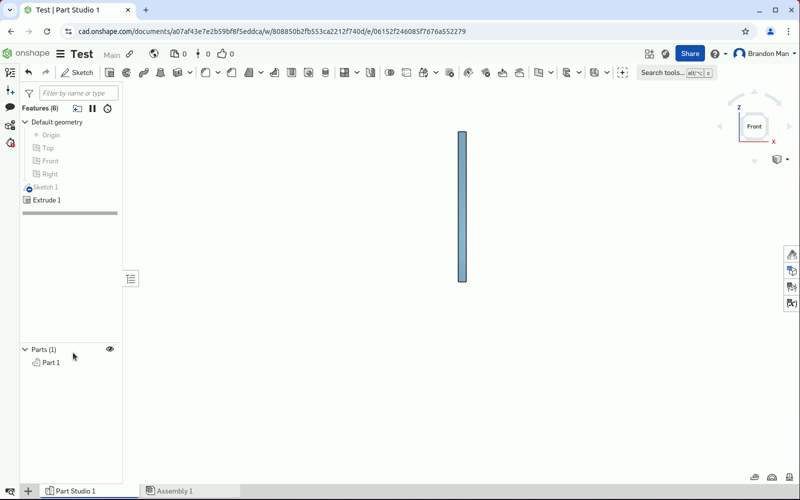
mouse_move(541, 75)
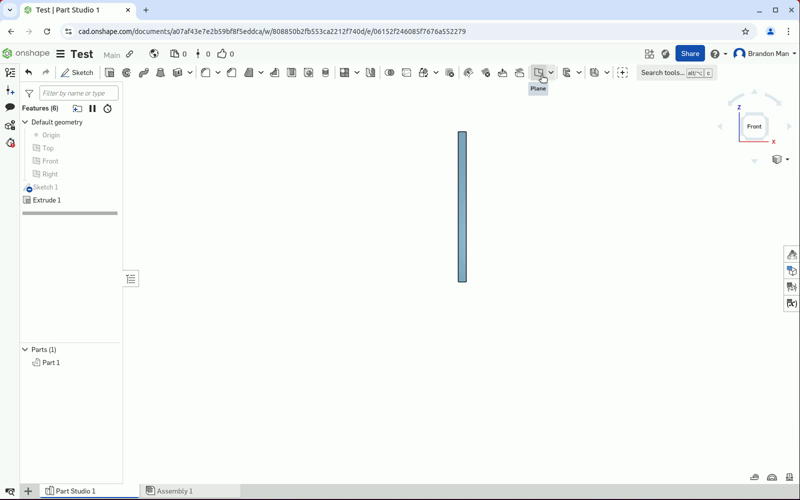
click(541, 75)
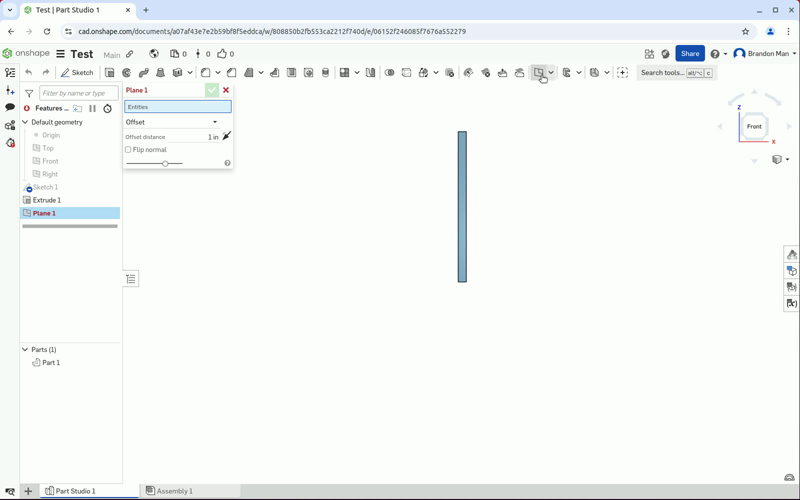
mouse_move(73, 163)
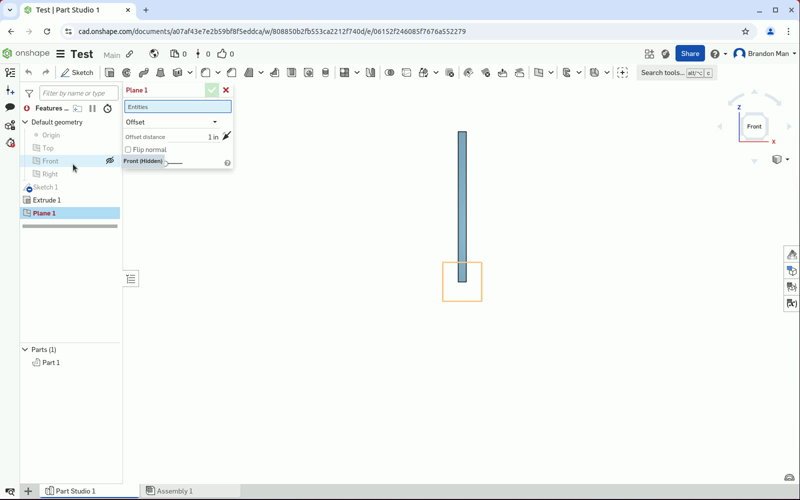
click(73, 163)
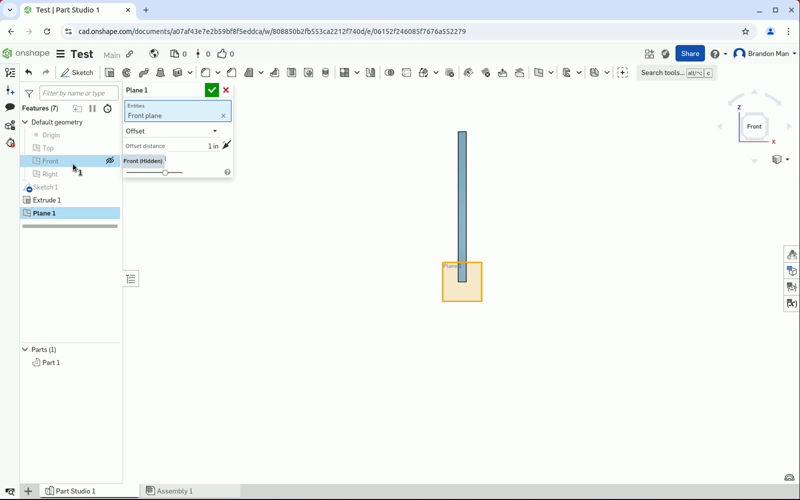
key(tab, 2)
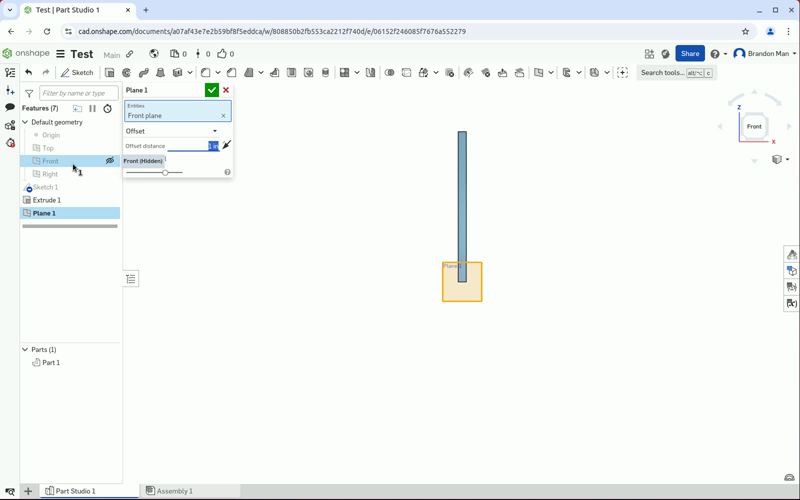
text(0.493)
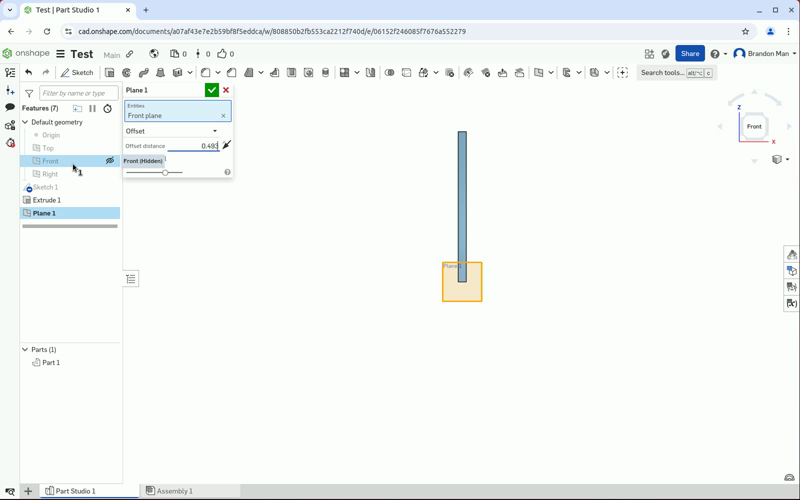
key(enter, 2)
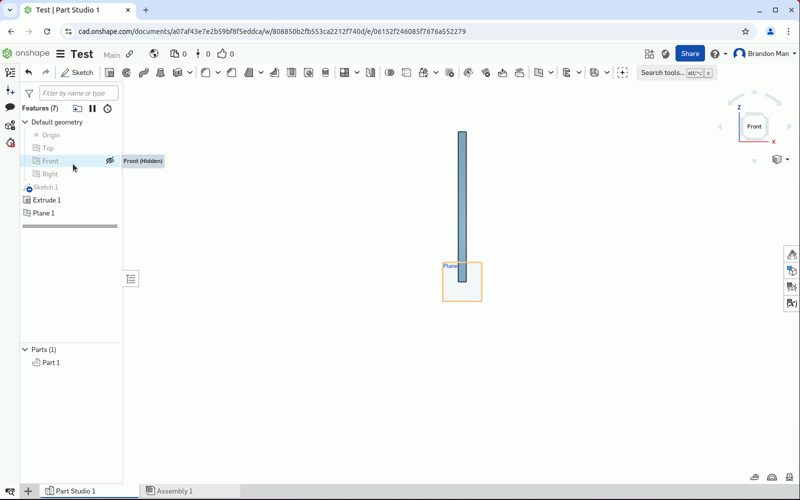
key(shift+s)
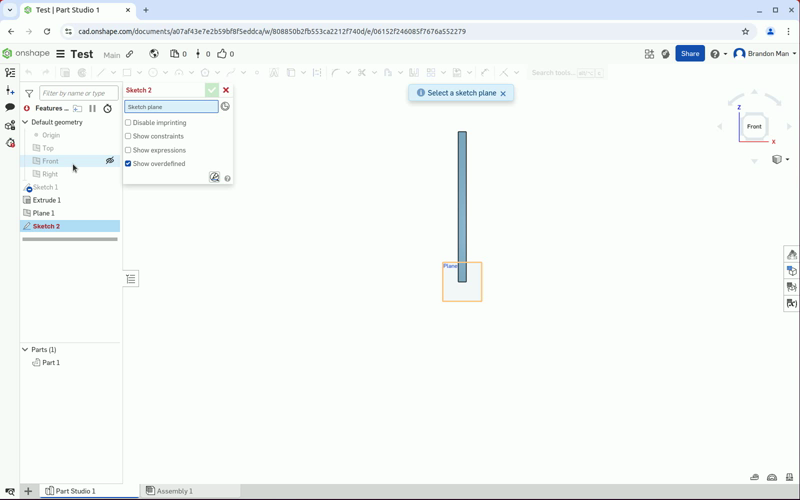
mouse_move(73, 215)
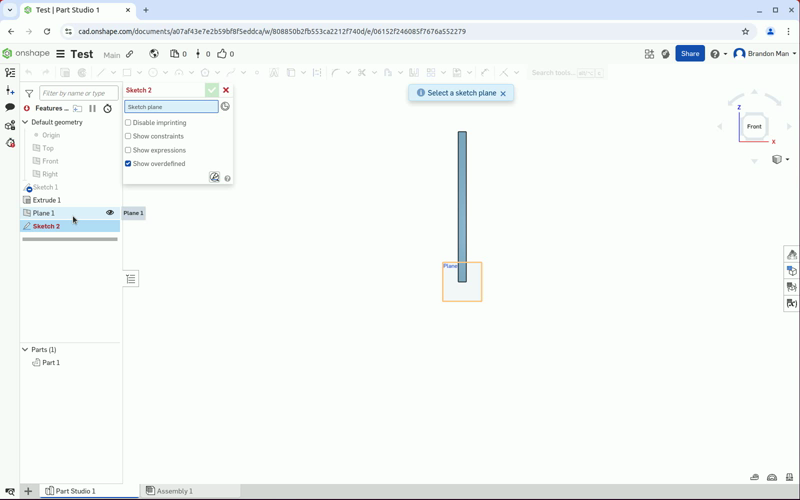
click(73, 215)
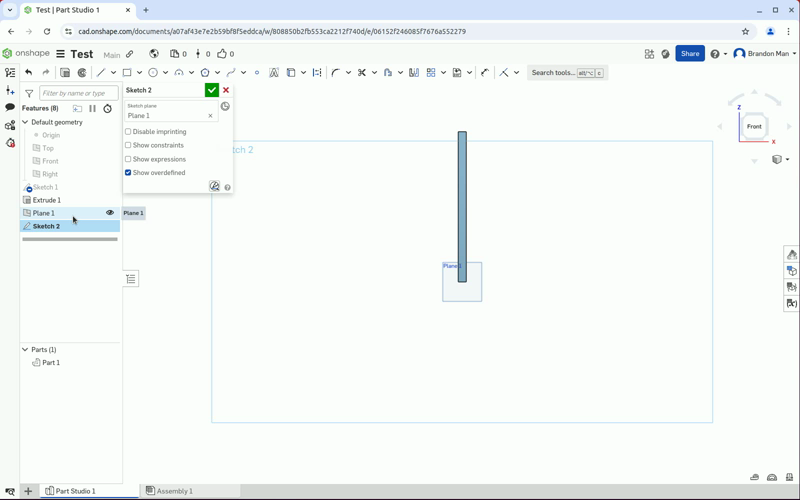
mouse_move(73, 352)
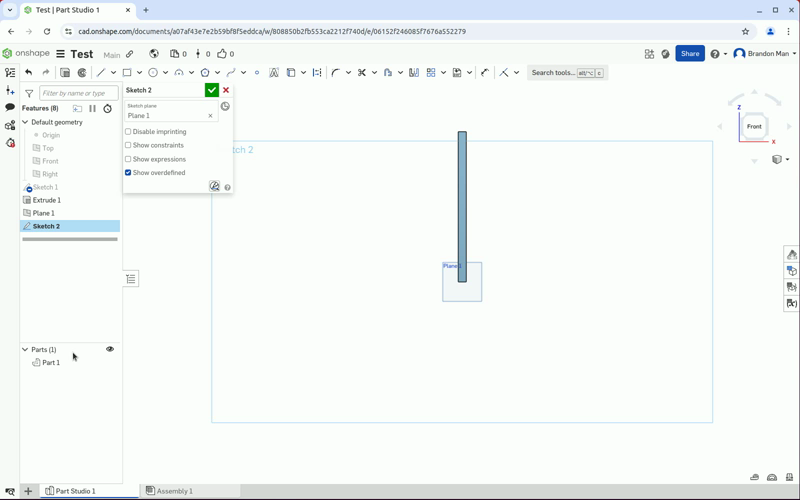
key(y)
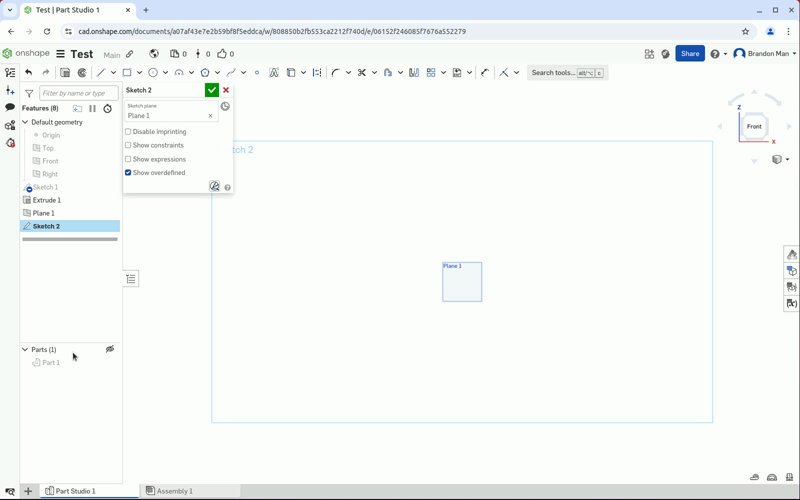
key(l)
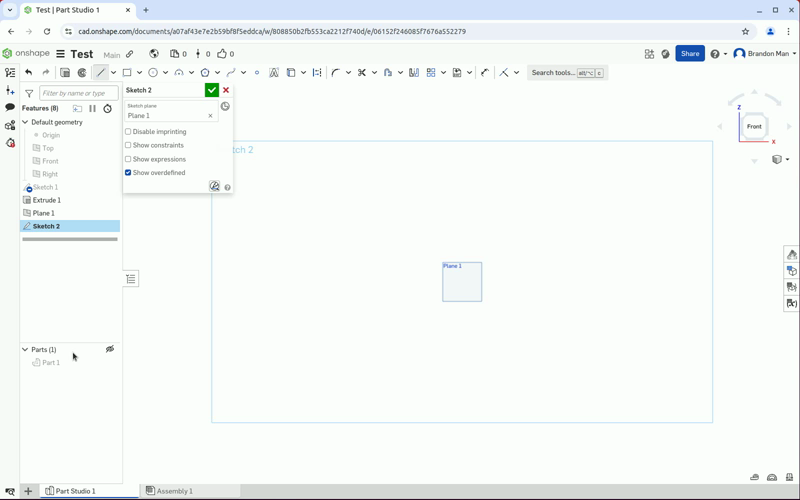
key_down(shift)
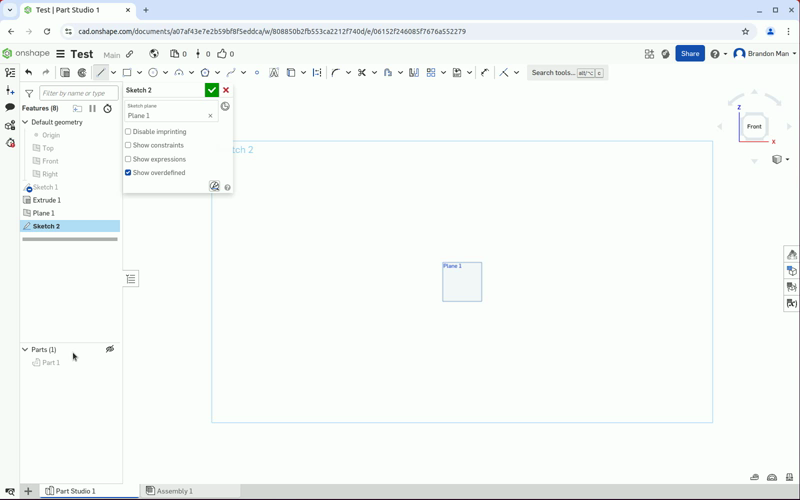
mouse_move(458, 271)
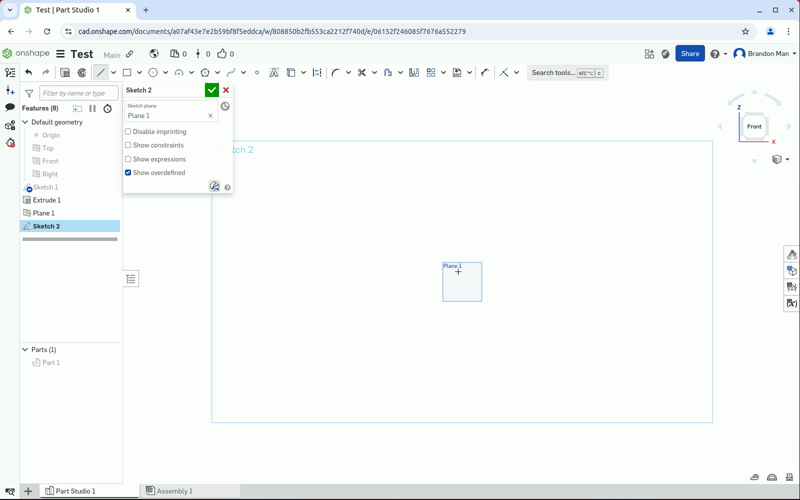
click(458, 271)
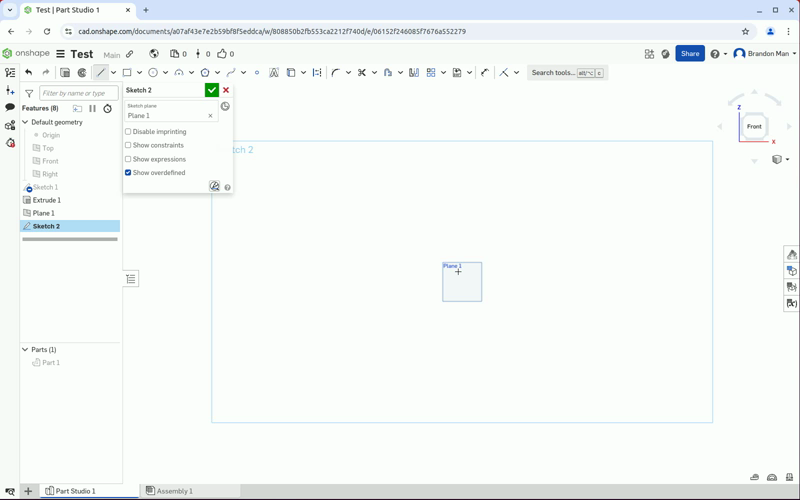
key_up(shift)
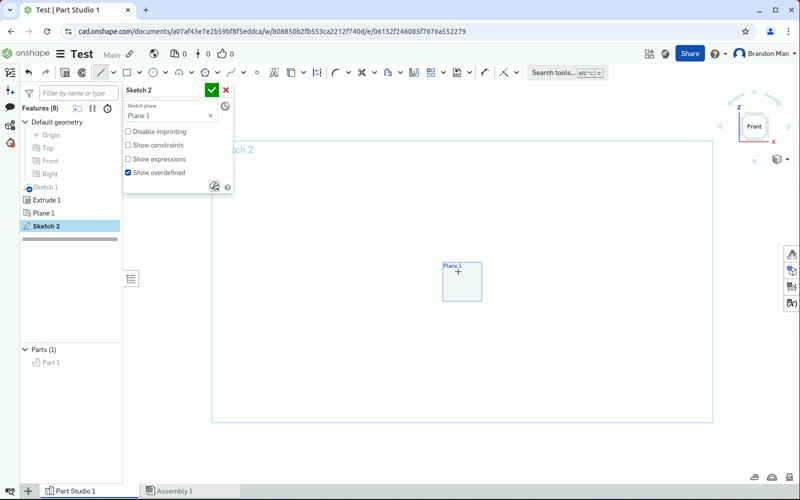
key_down(shift)
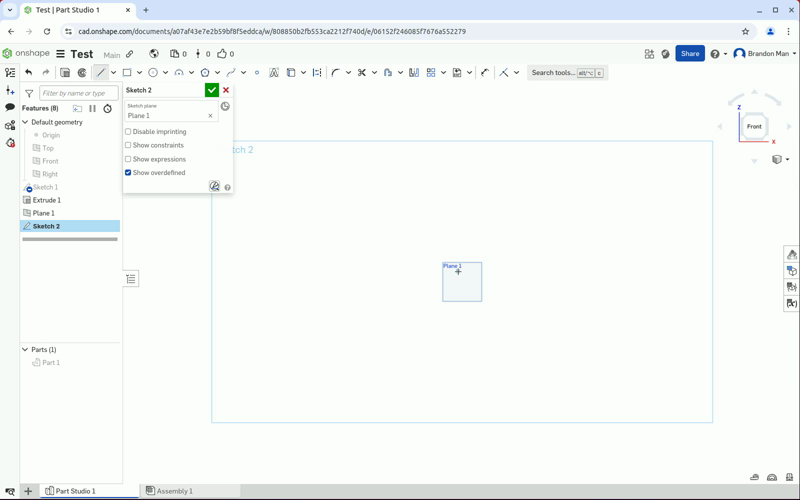
mouse_move(488, 271)
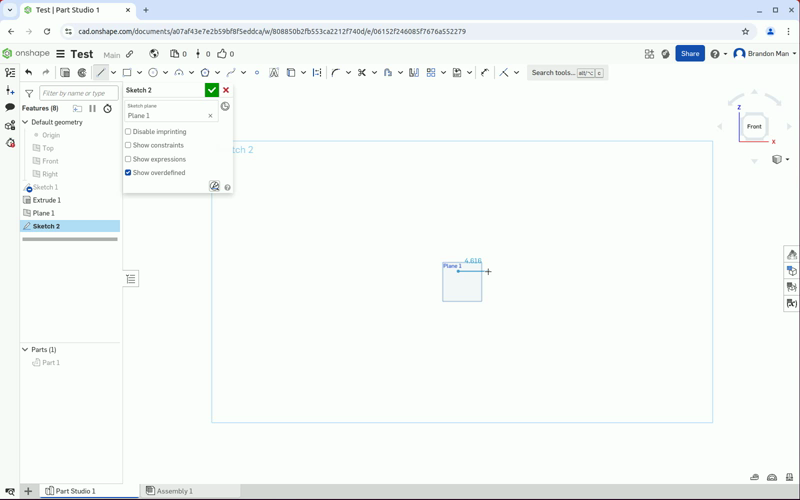
mouse_move(464, 271)
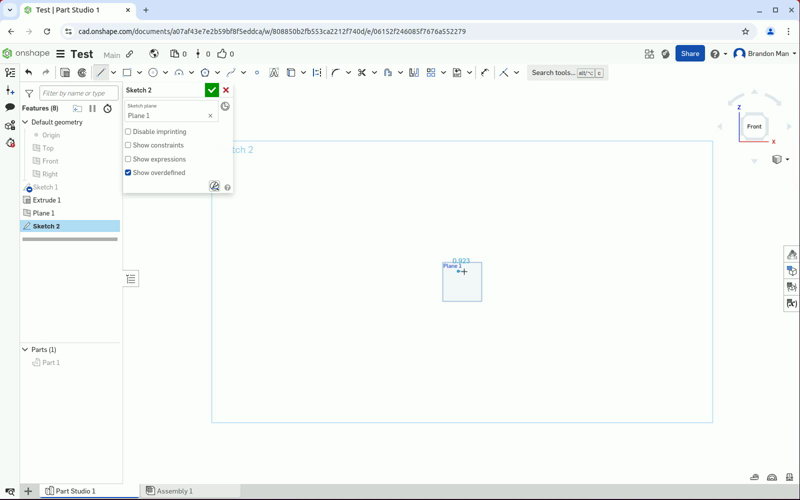
scroll(6)
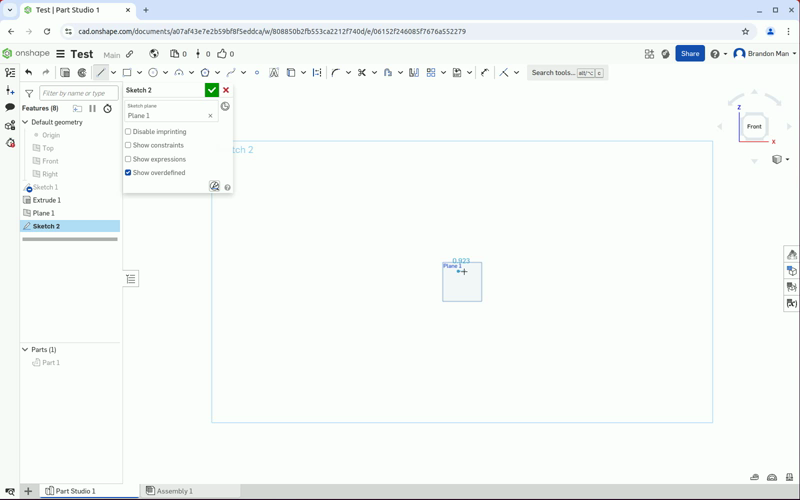
scroll(6)
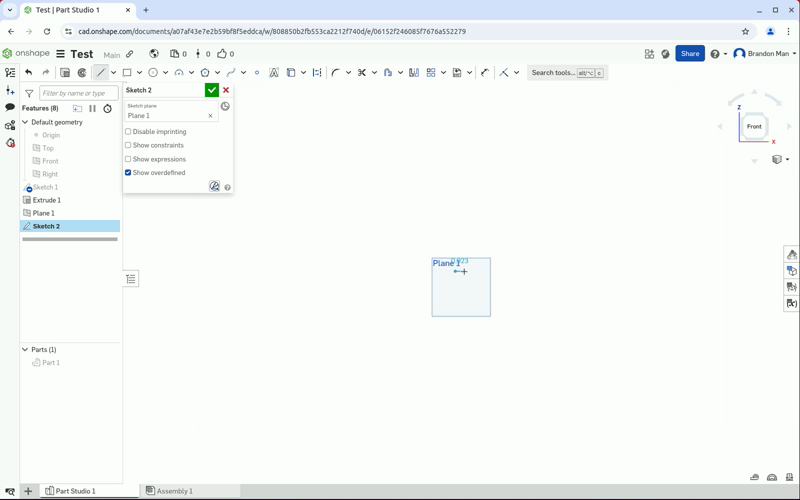
scroll(6)
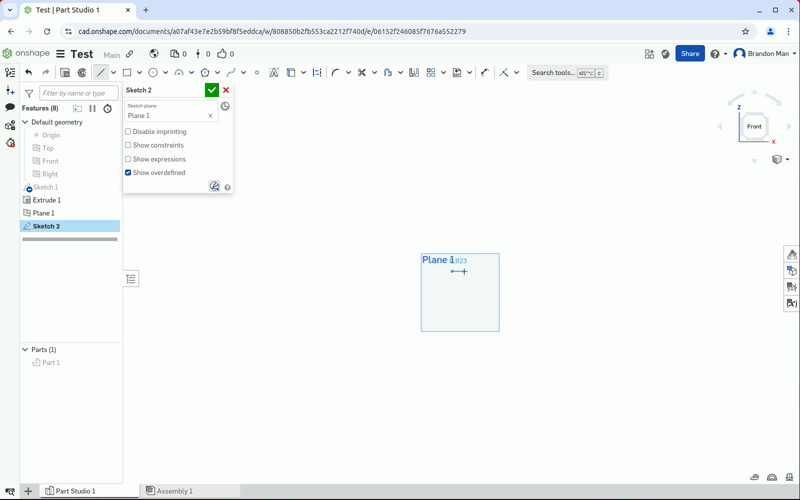
scroll(6)
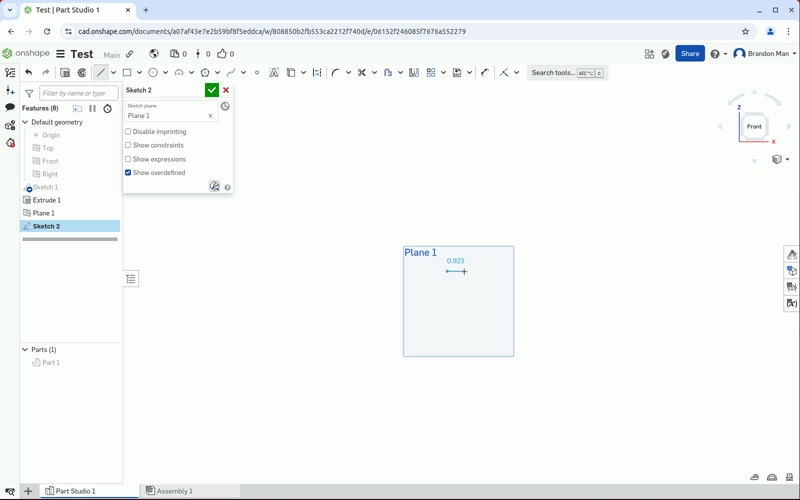
scroll(6)
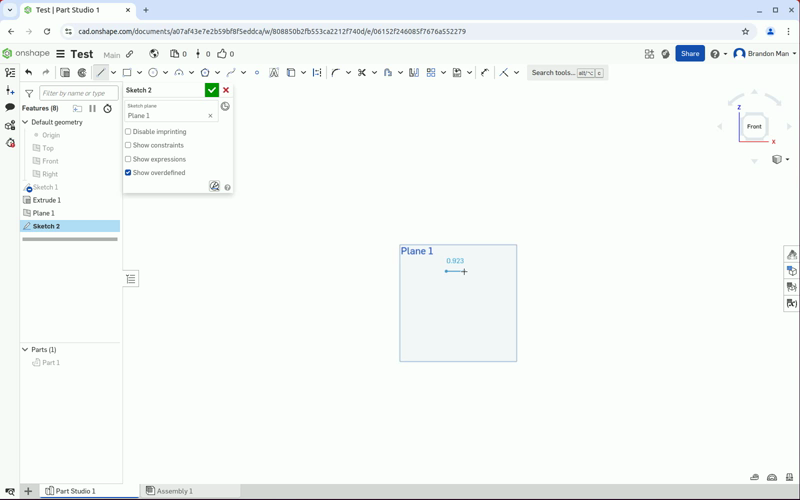
scroll(6)
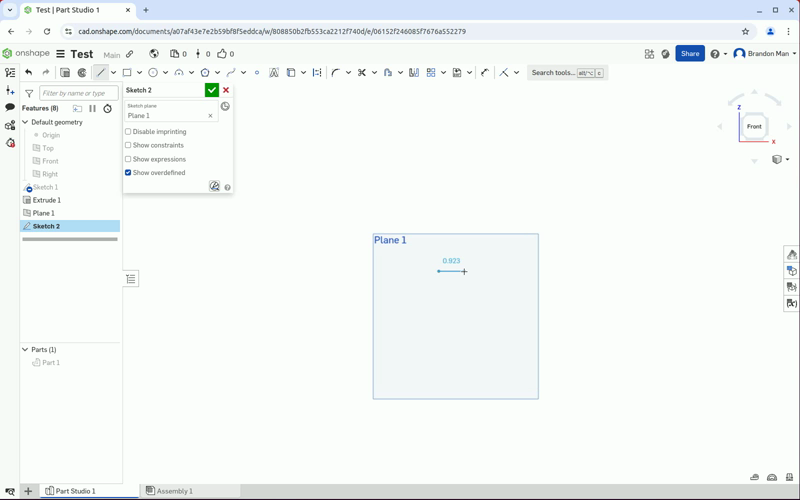
scroll(6)
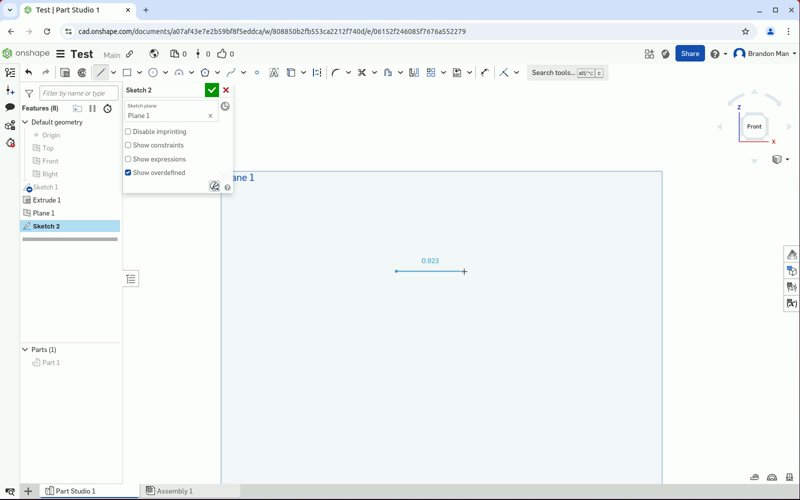
click(464, 271)
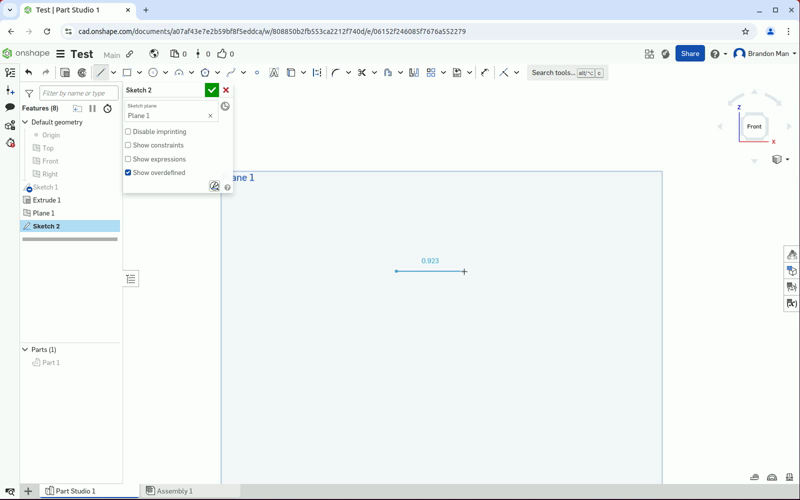
scroll(-6)
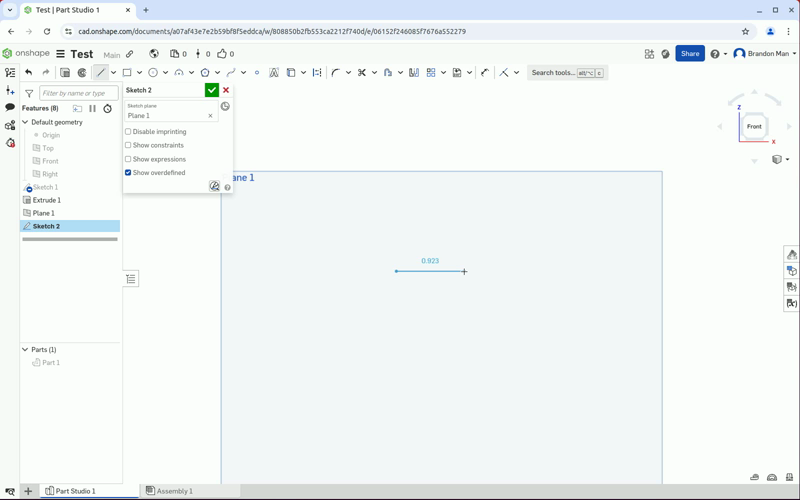
scroll(-6)
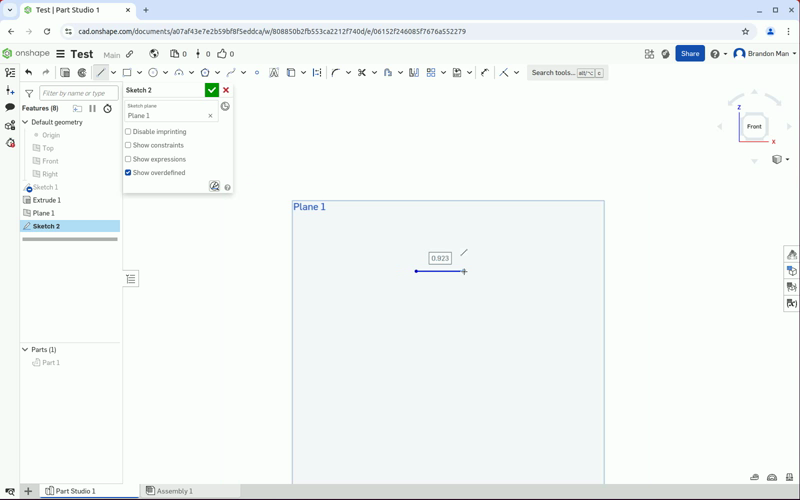
scroll(-6)
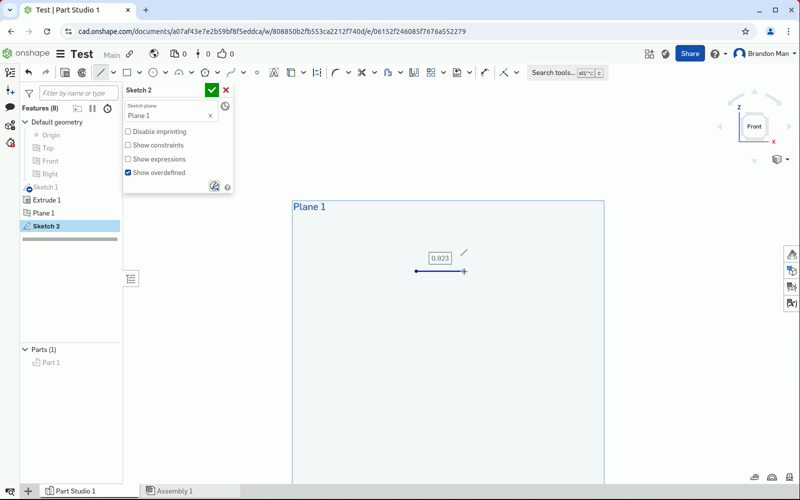
scroll(-6)
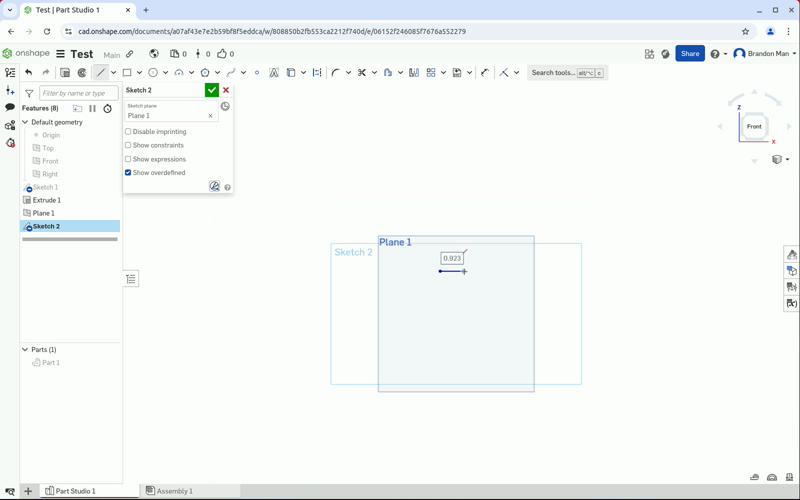
scroll(-6)
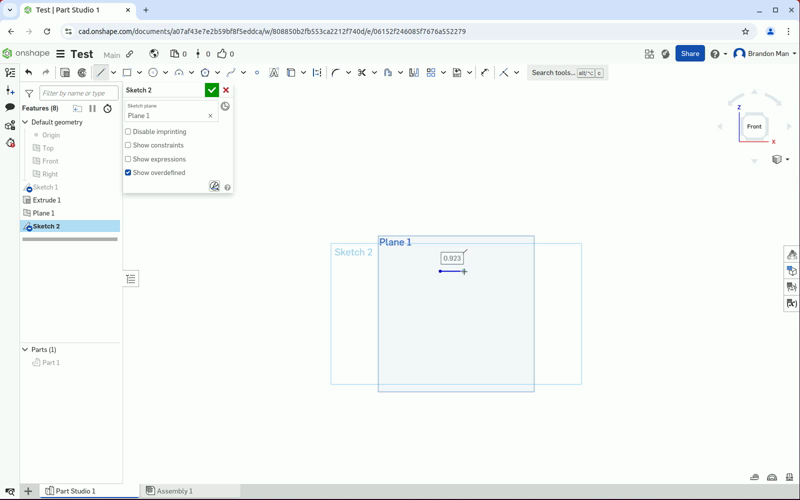
scroll(-6)
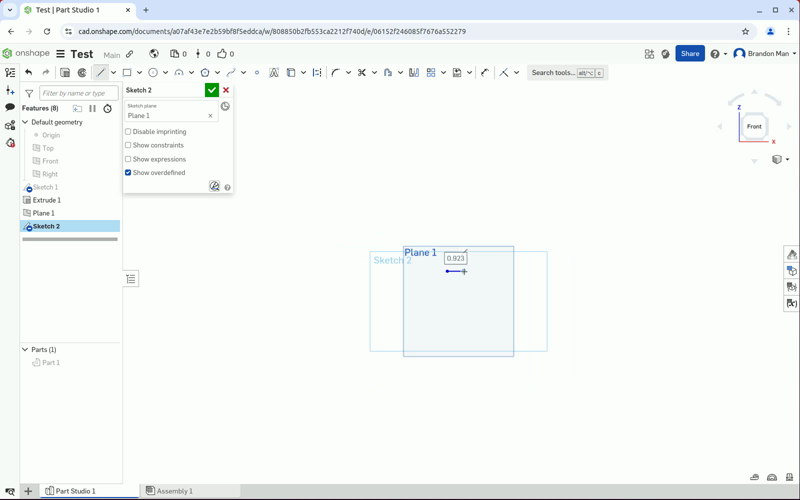
scroll(-6)
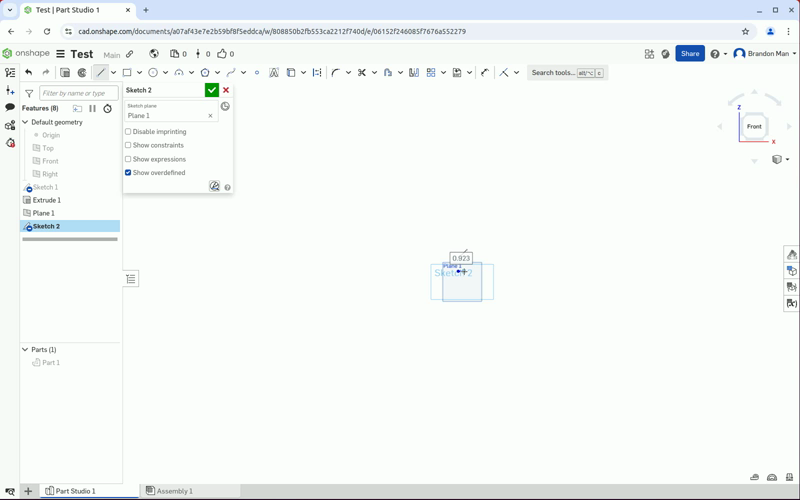
key_up(shift)
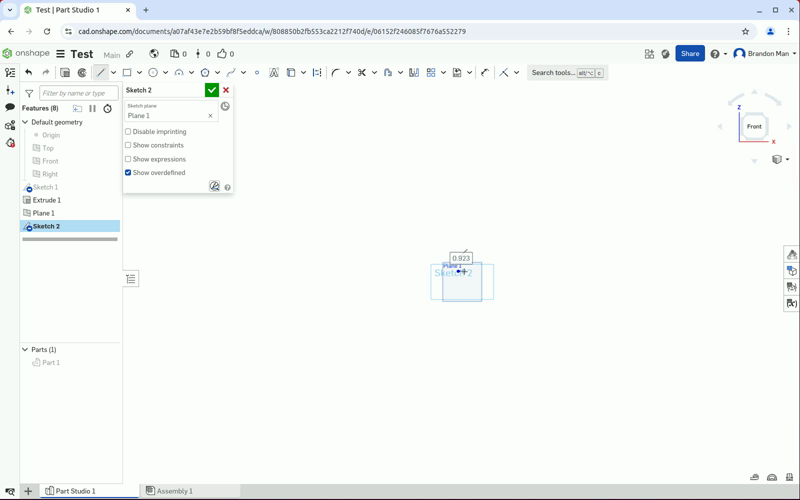
key_down(shift)
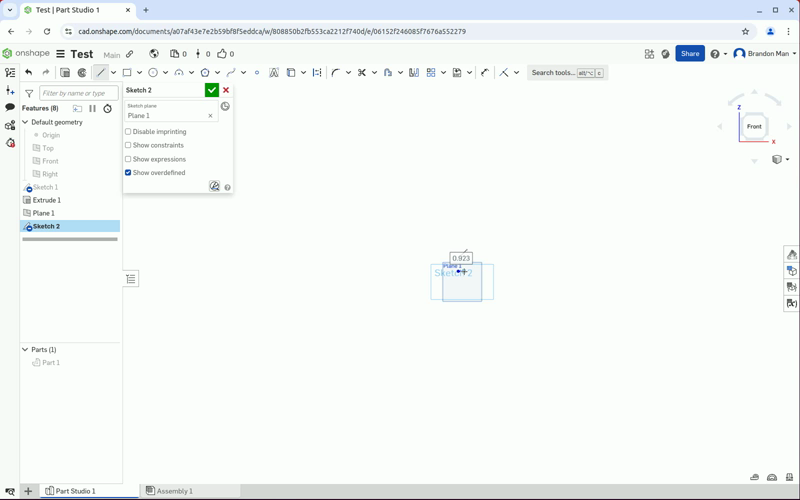
mouse_move(494, 271)
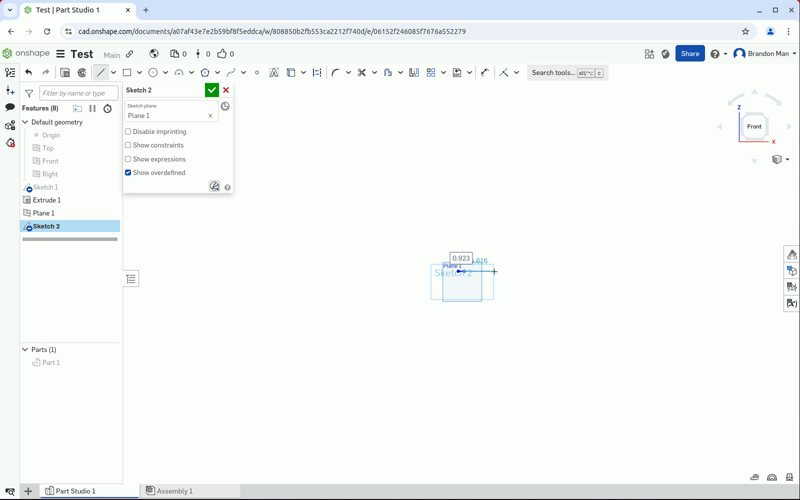
mouse_move(464, 265)
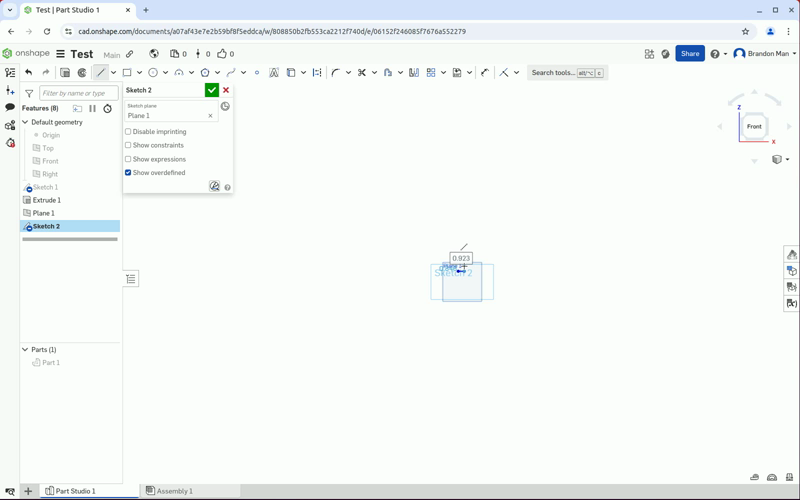
scroll(6)
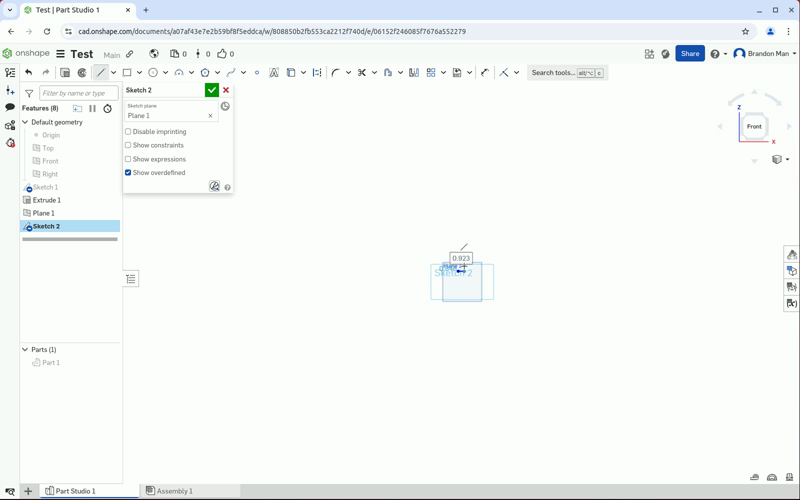
scroll(6)
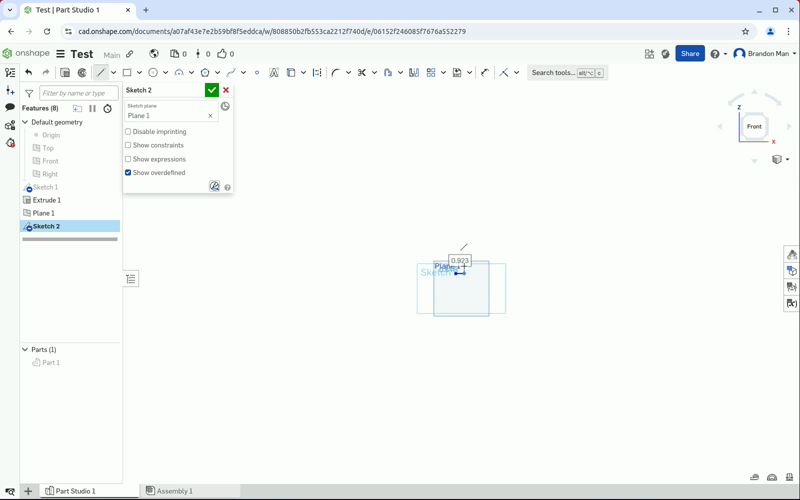
scroll(6)
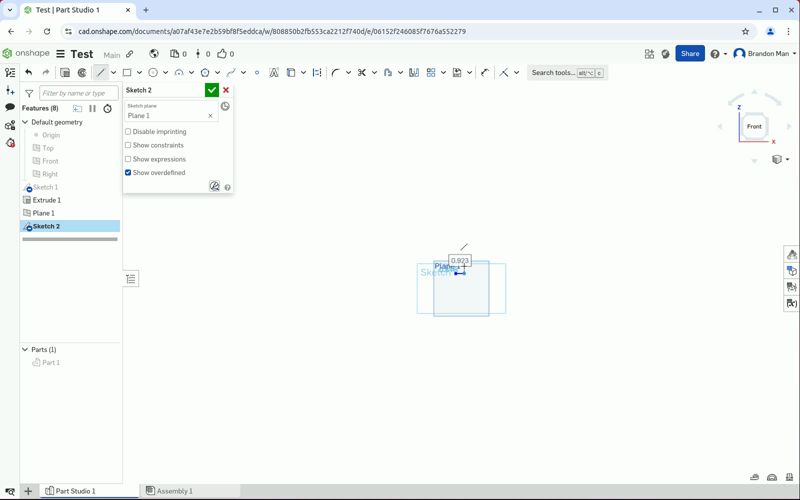
scroll(6)
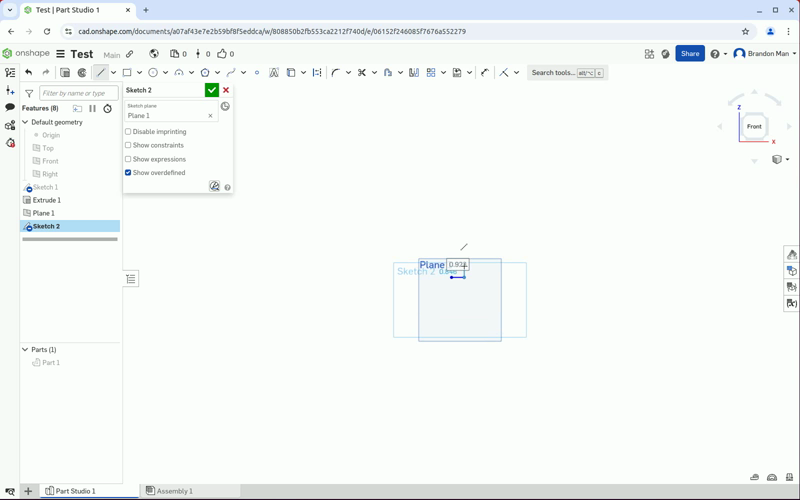
scroll(6)
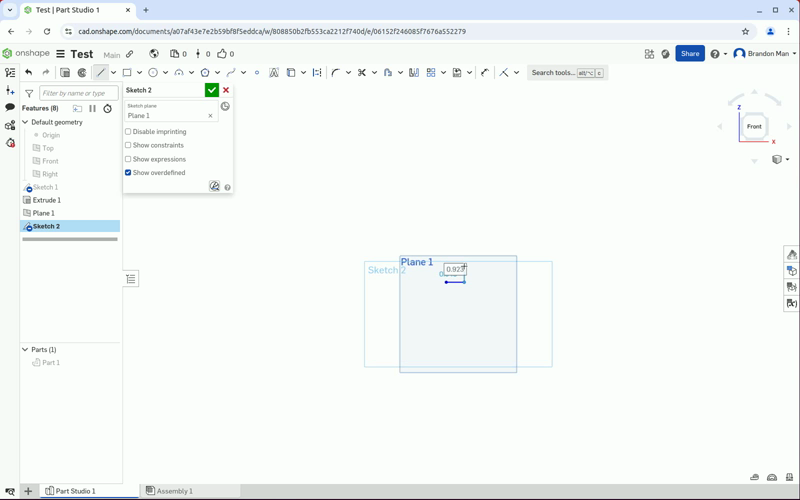
scroll(6)
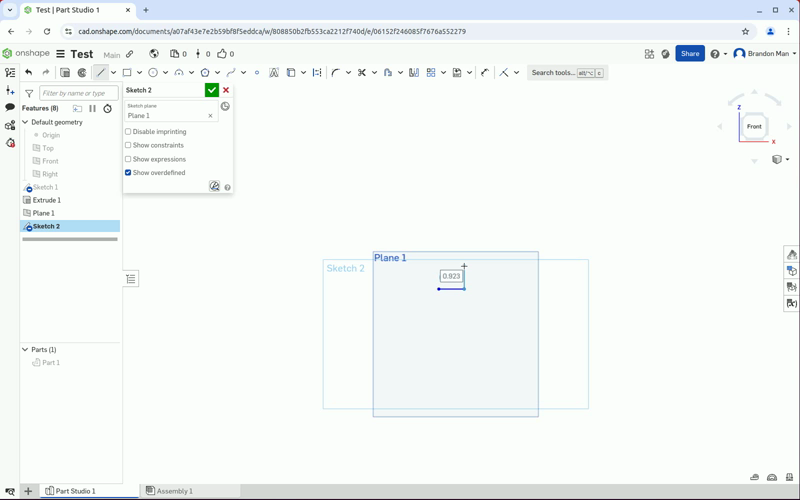
scroll(6)
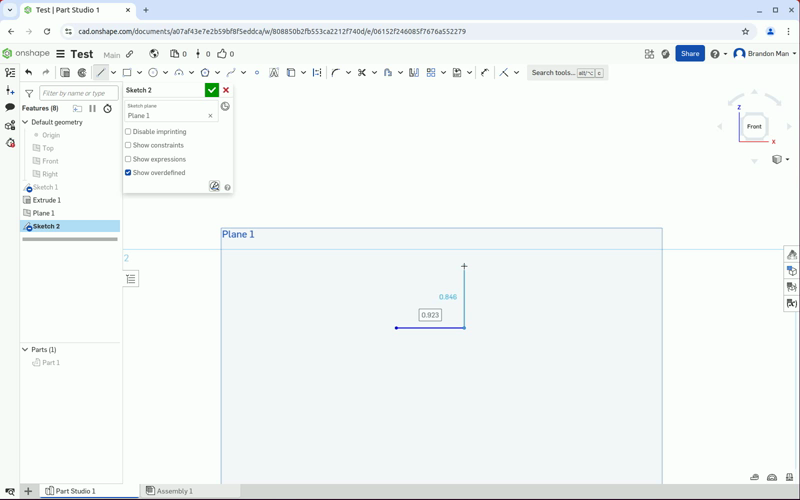
click(464, 265)
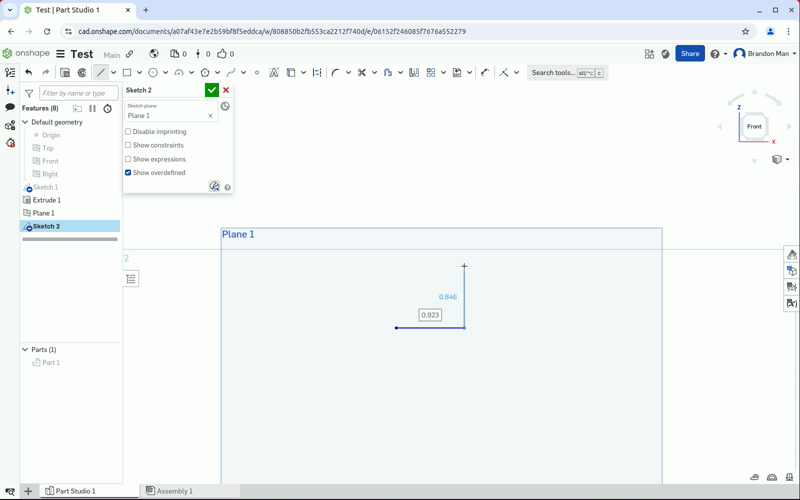
scroll(-6)
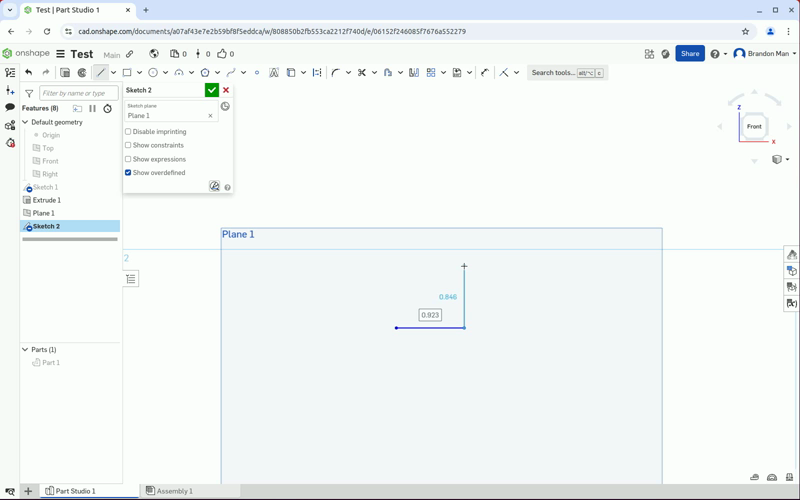
scroll(-6)
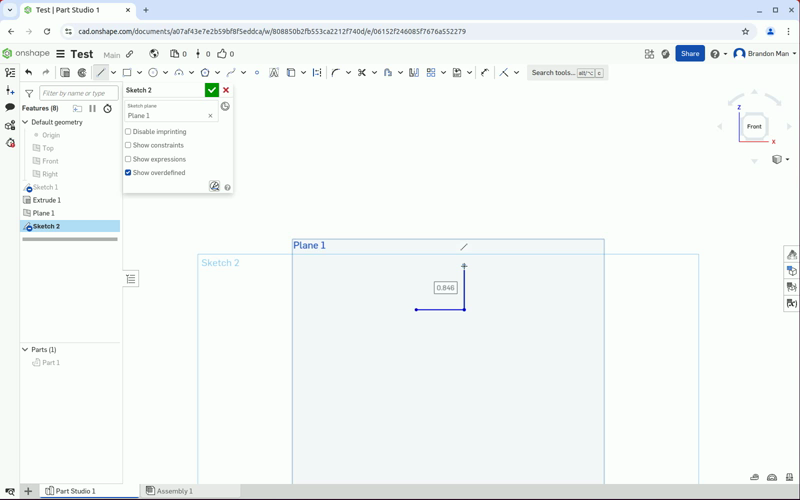
scroll(-6)
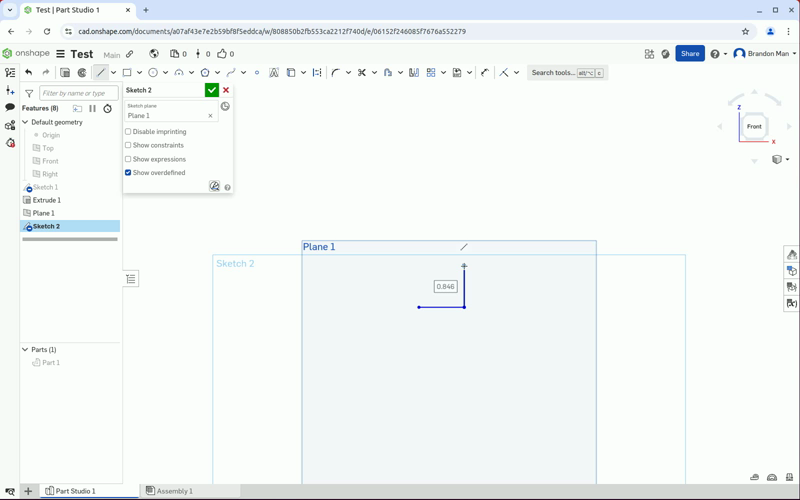
scroll(-6)
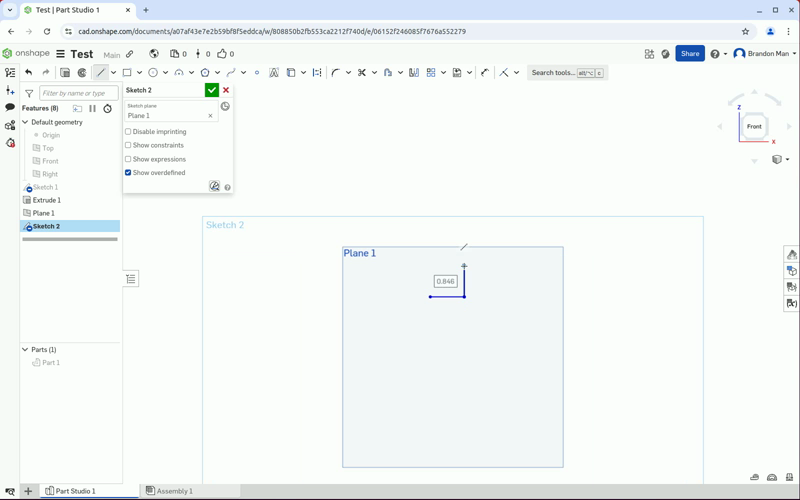
scroll(-6)
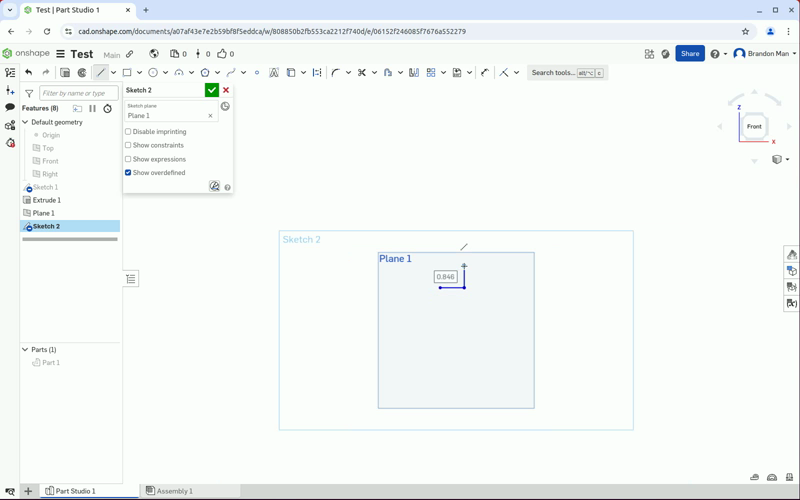
scroll(-6)
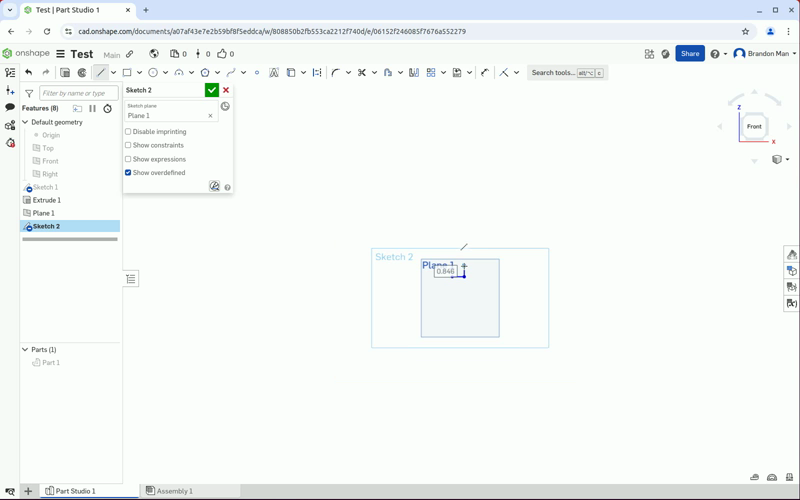
scroll(-6)
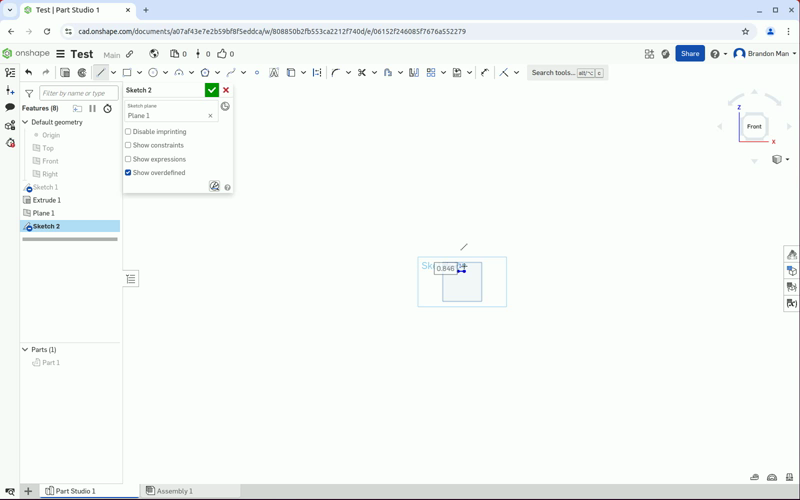
key_up(shift)
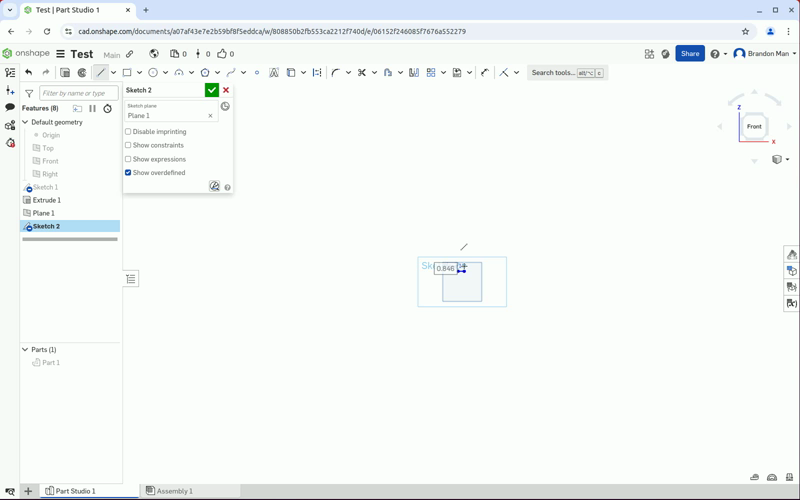
key_down(shift)
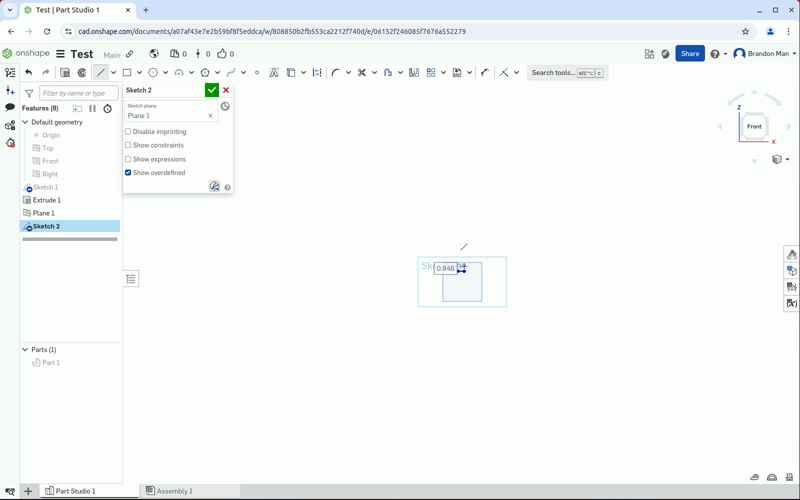
mouse_move(494, 265)
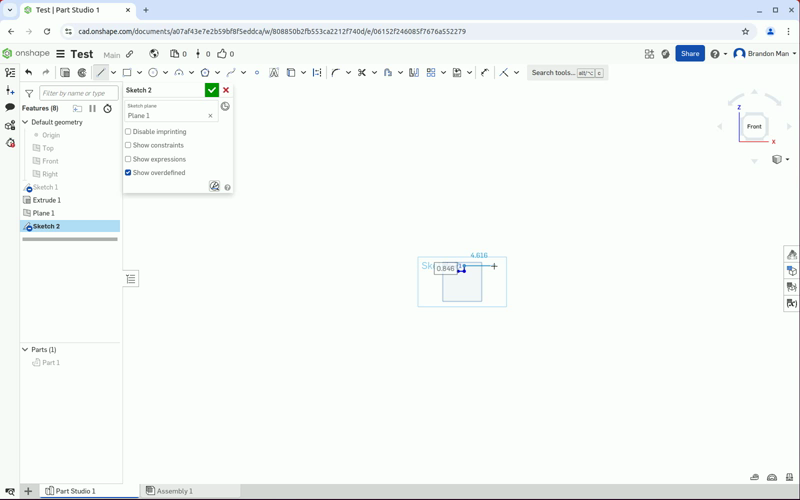
mouse_move(458, 265)
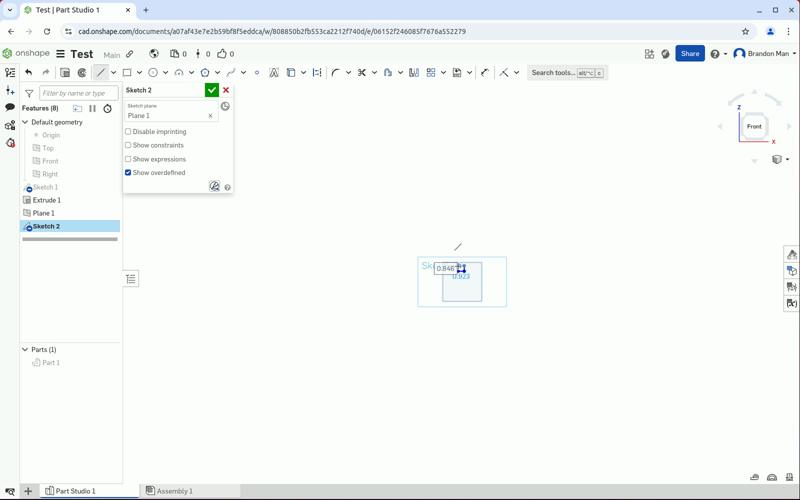
scroll(6)
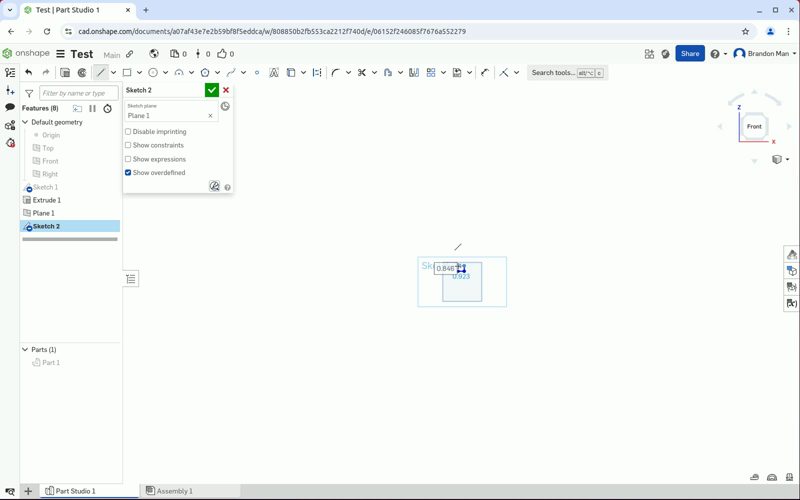
scroll(6)
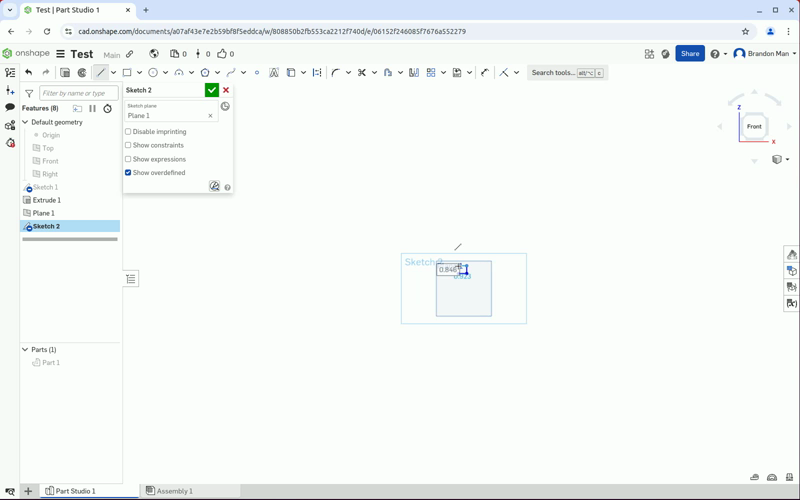
scroll(6)
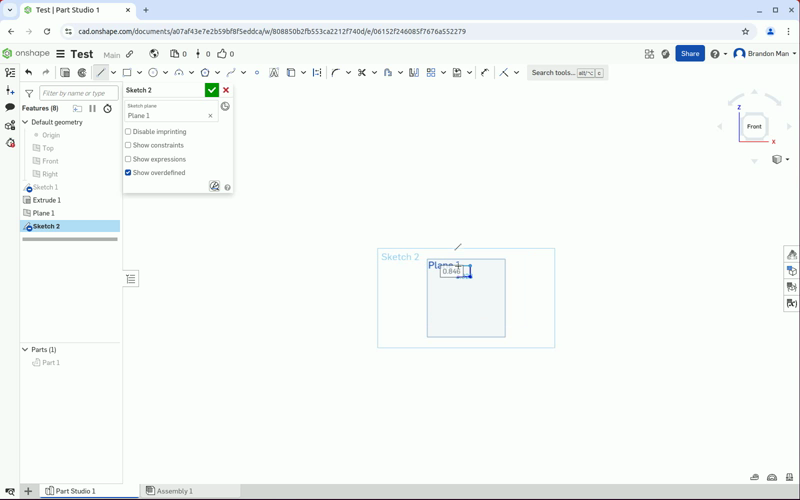
scroll(6)
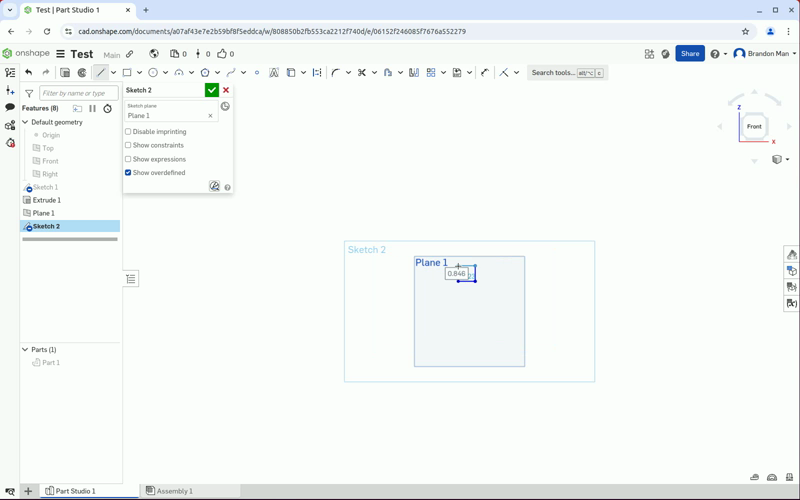
scroll(6)
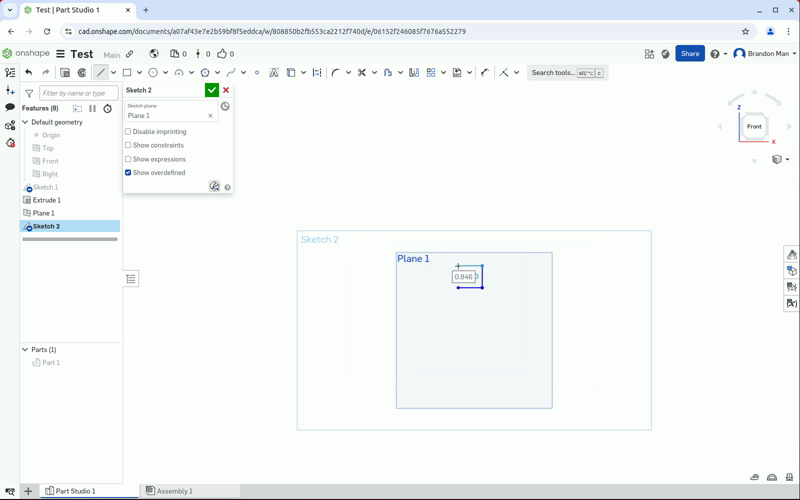
scroll(6)
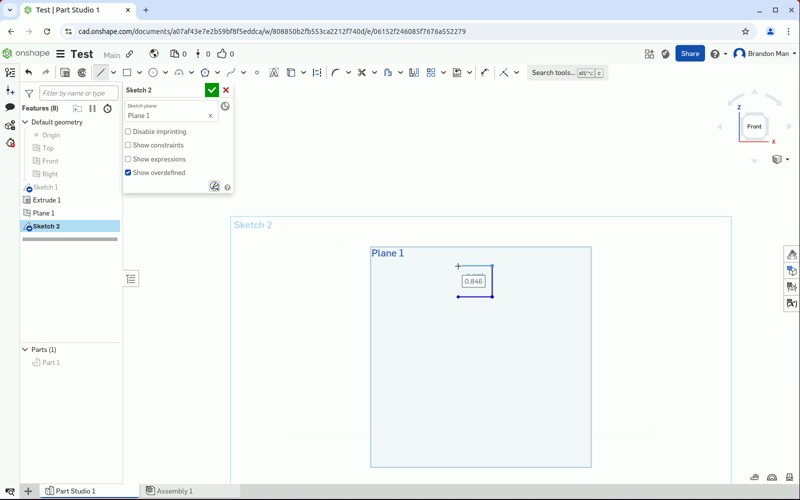
scroll(6)
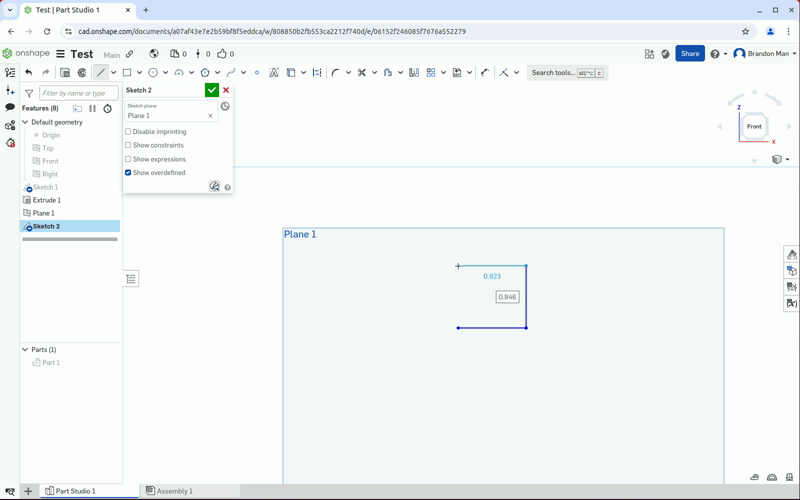
click(458, 265)
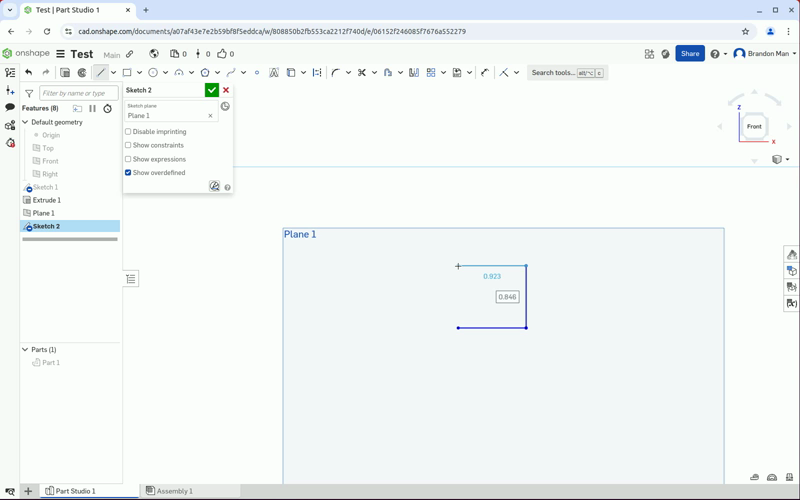
scroll(-6)
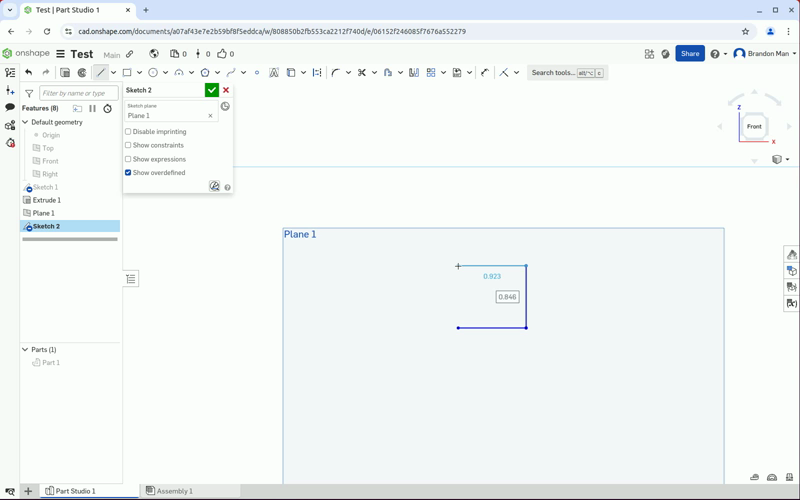
scroll(-6)
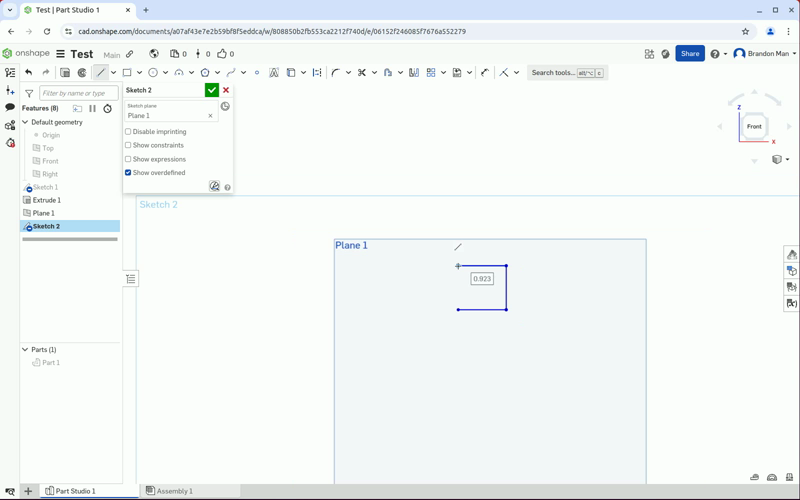
scroll(-6)
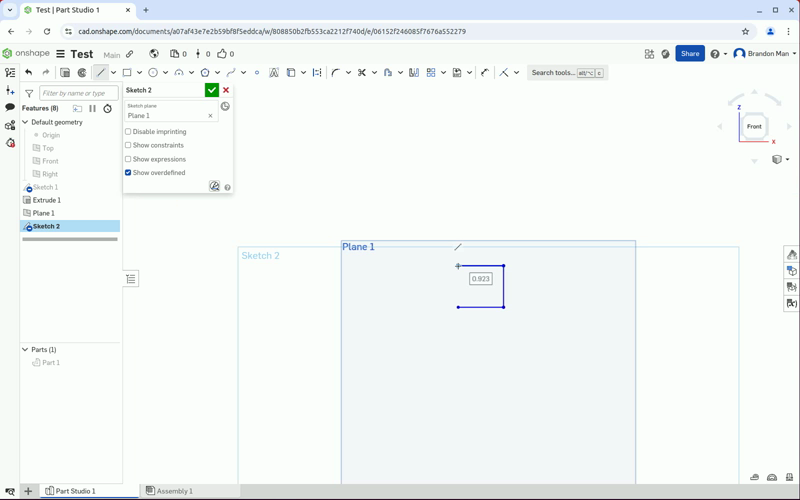
scroll(-6)
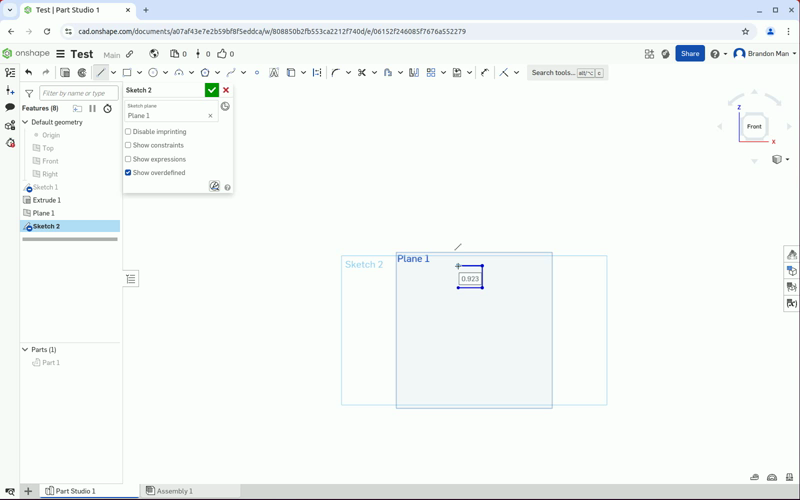
scroll(-6)
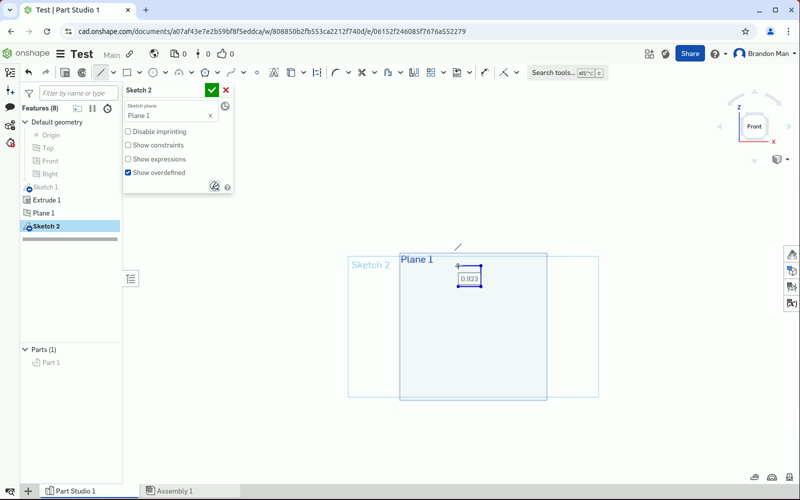
scroll(-6)
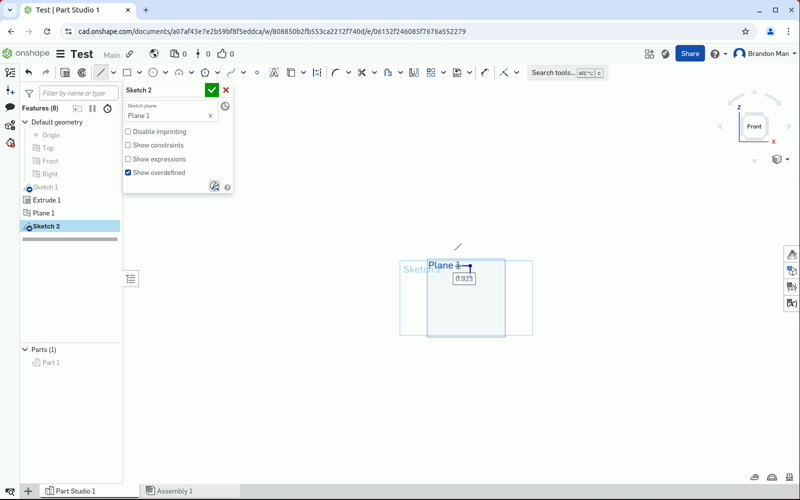
scroll(-6)
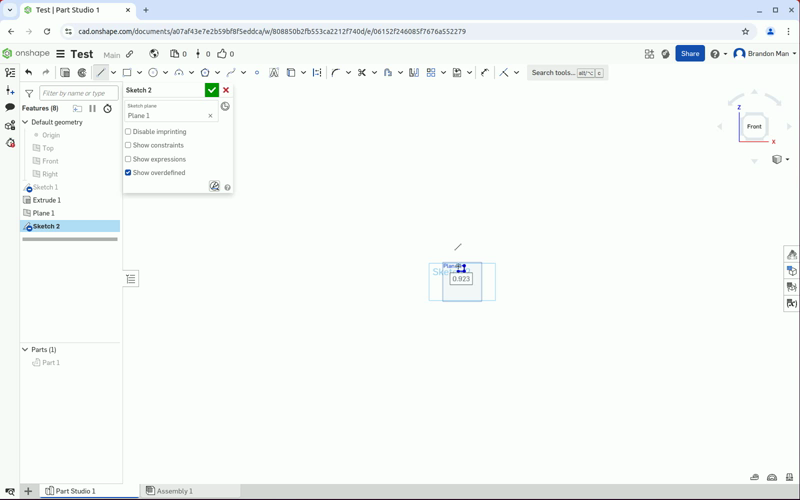
key_up(shift)
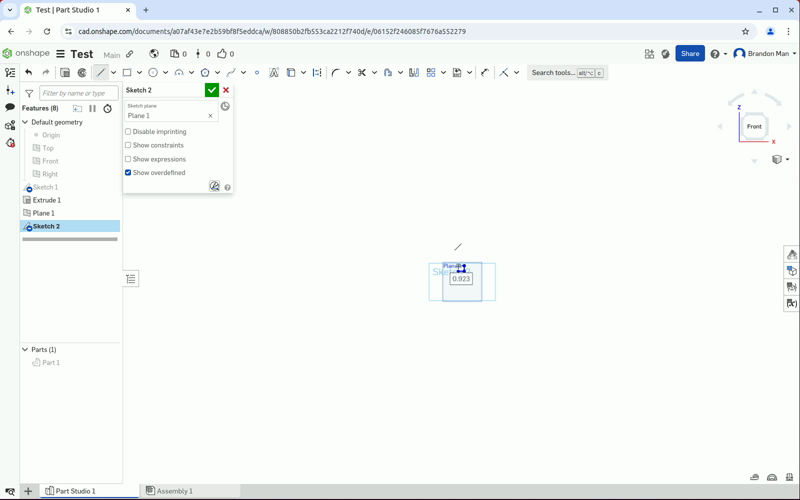
mouse_move(488, 265)
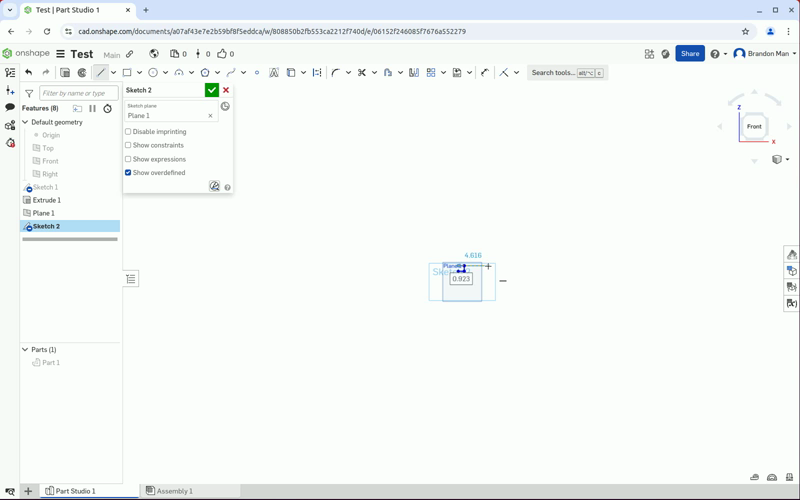
key_down(shift)
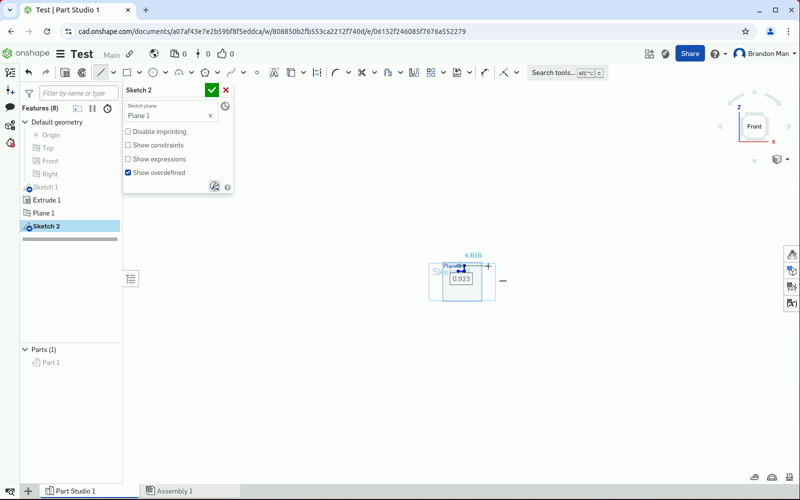
mouse_move(458, 271)
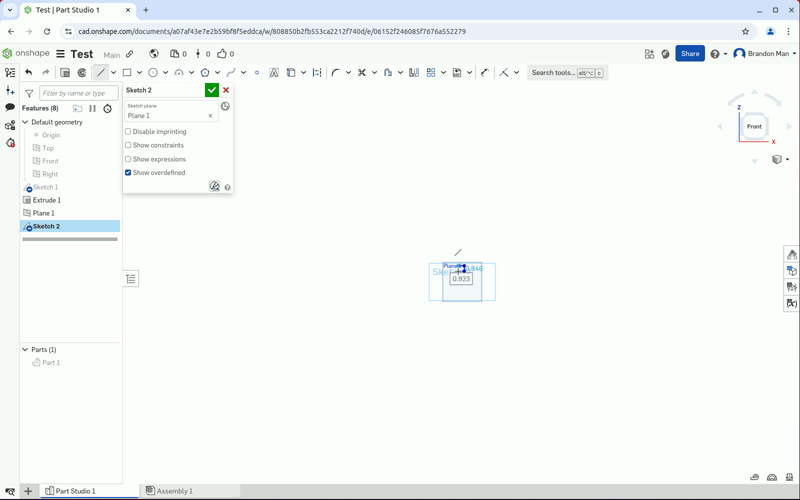
scroll(6)
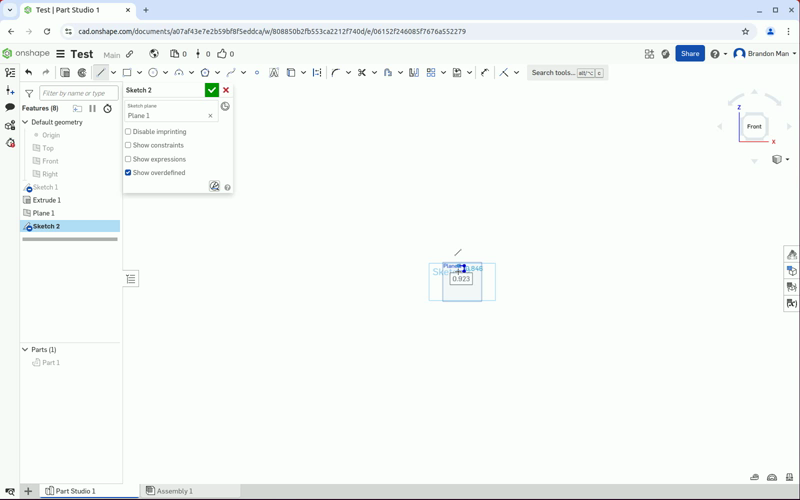
scroll(6)
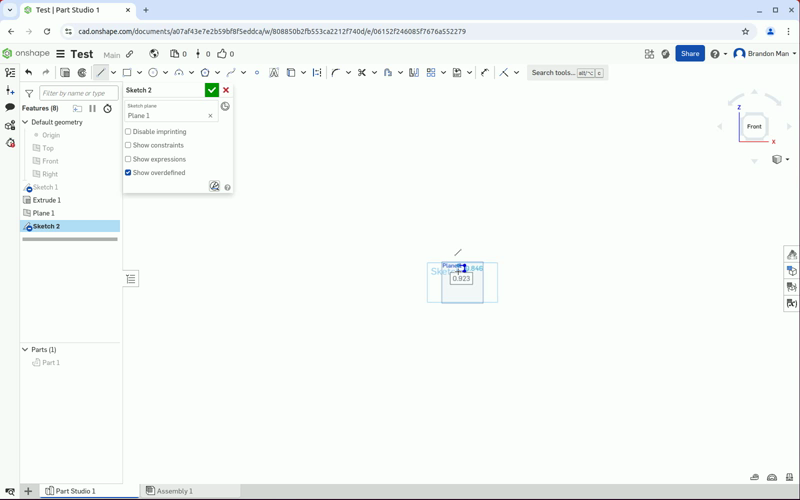
scroll(6)
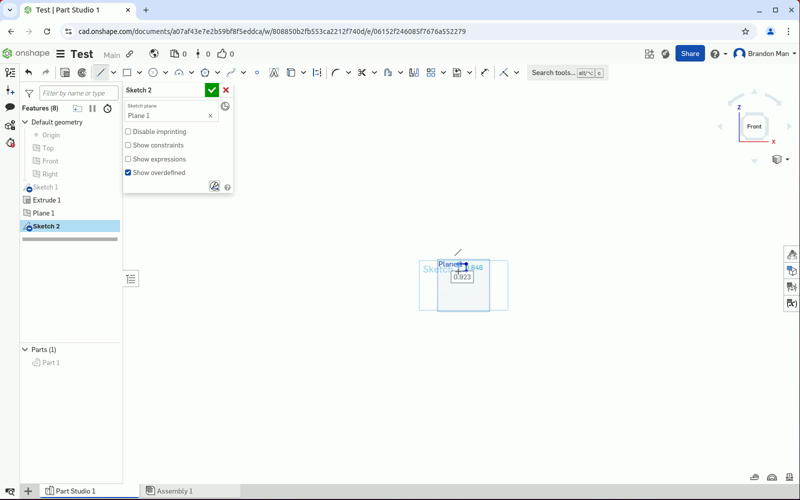
scroll(6)
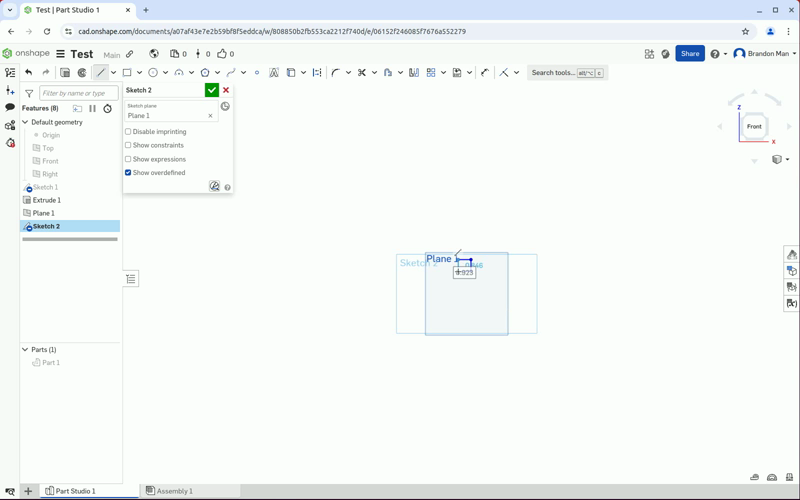
scroll(6)
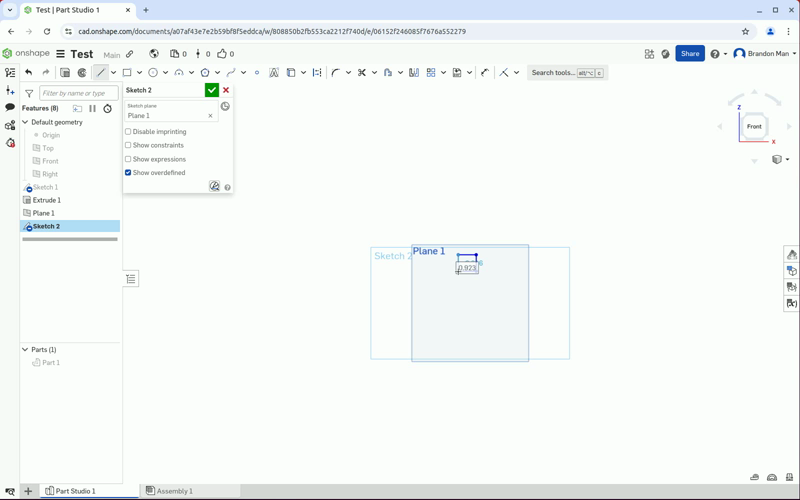
scroll(6)
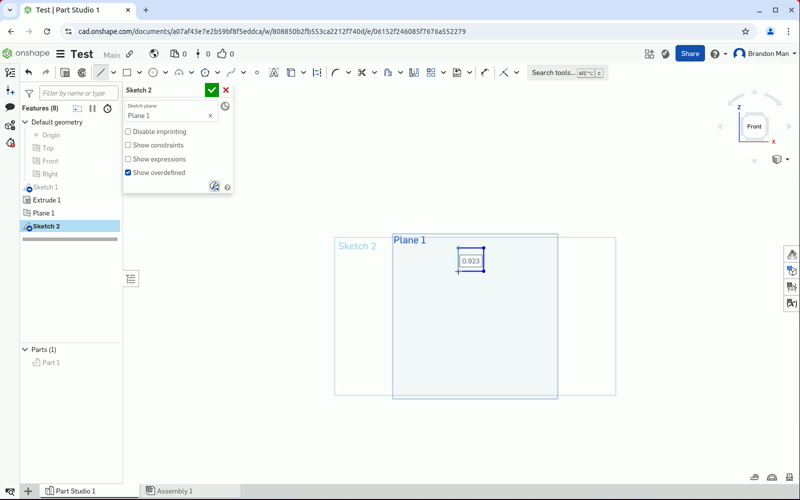
scroll(6)
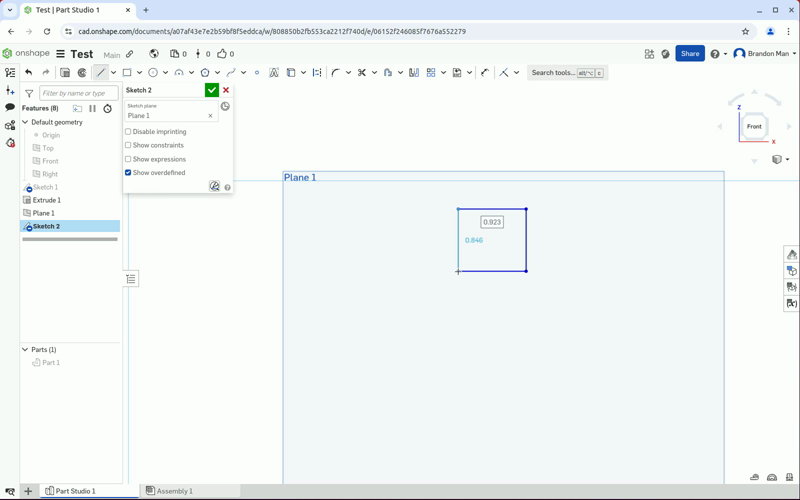
key_up(shift)
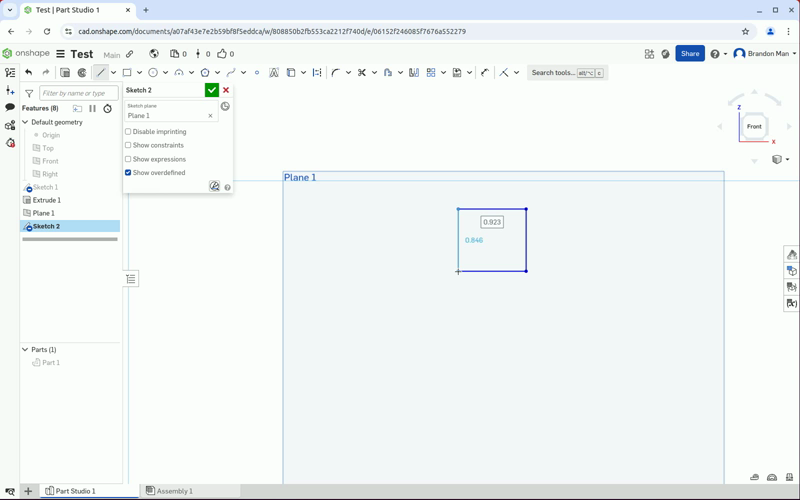
click(458, 271)
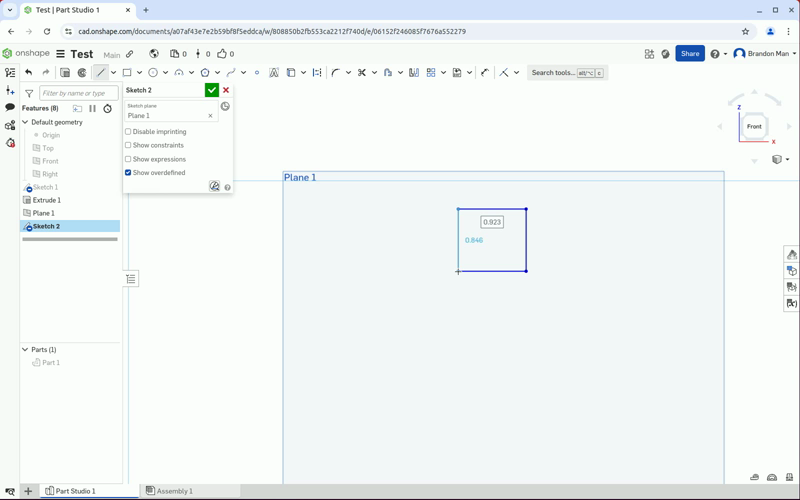
scroll(-6)
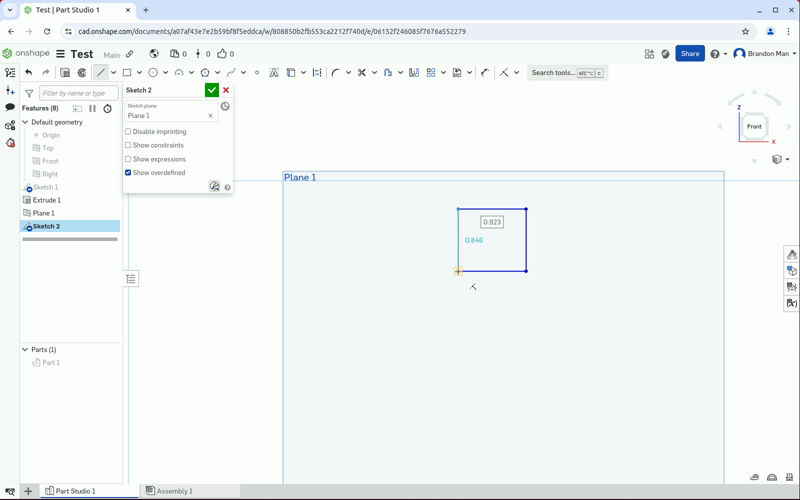
scroll(-6)
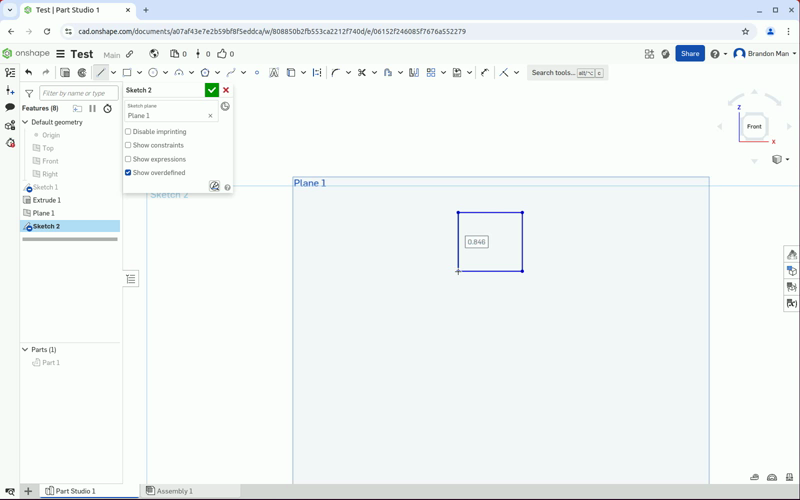
scroll(-6)
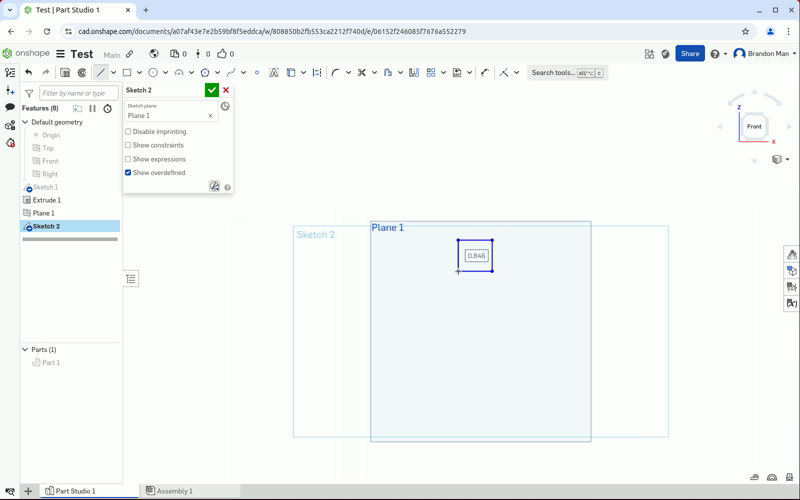
scroll(-6)
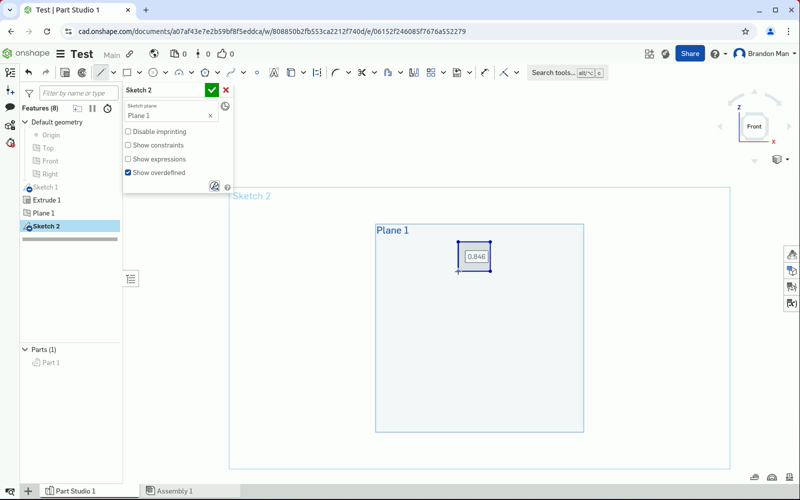
scroll(-6)
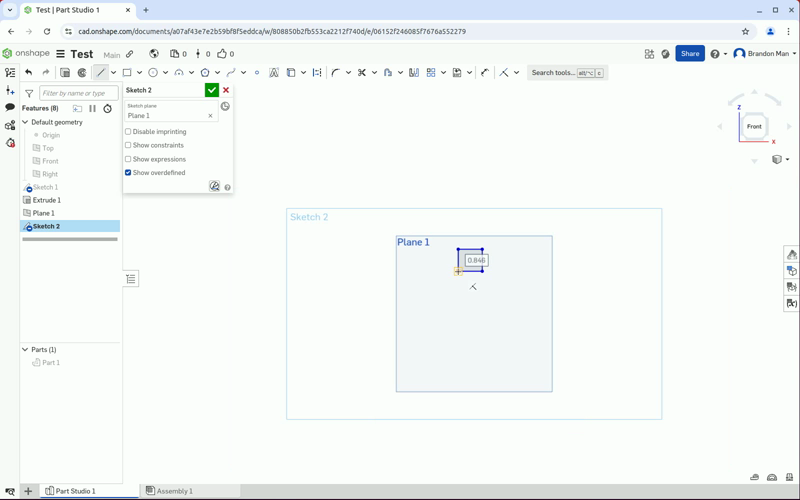
scroll(-6)
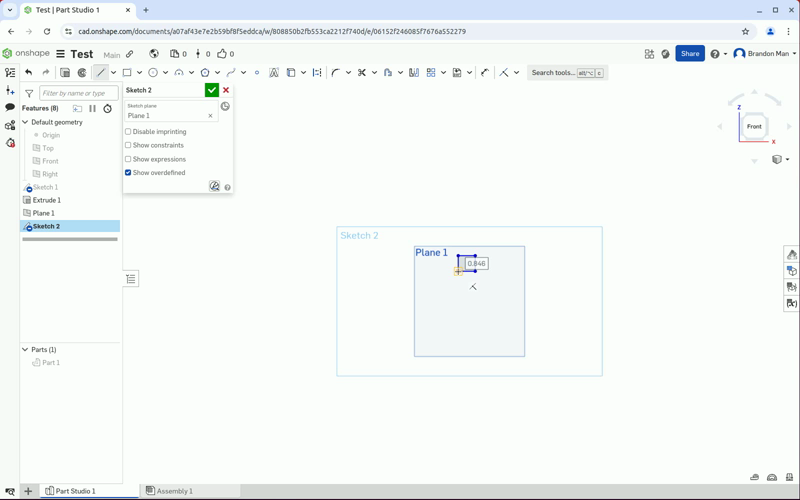
scroll(-6)
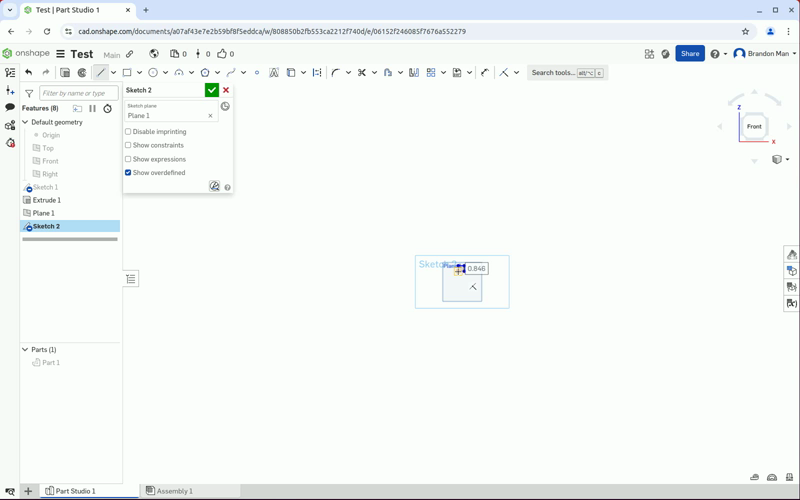
key(esc)
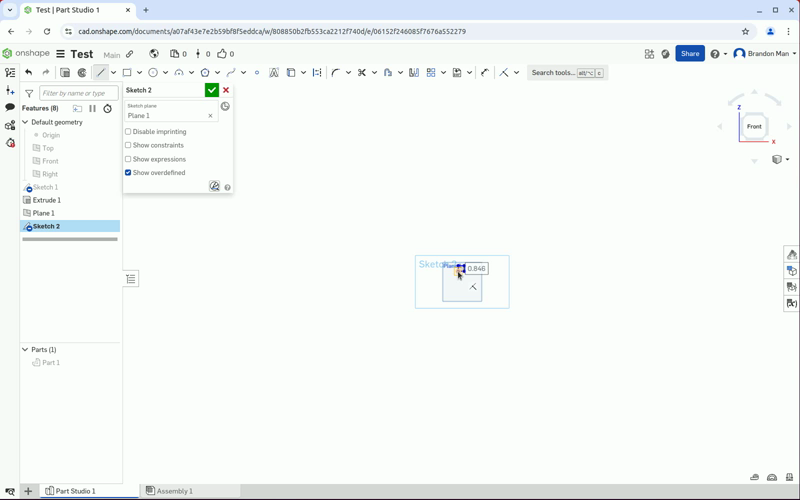
key(l)
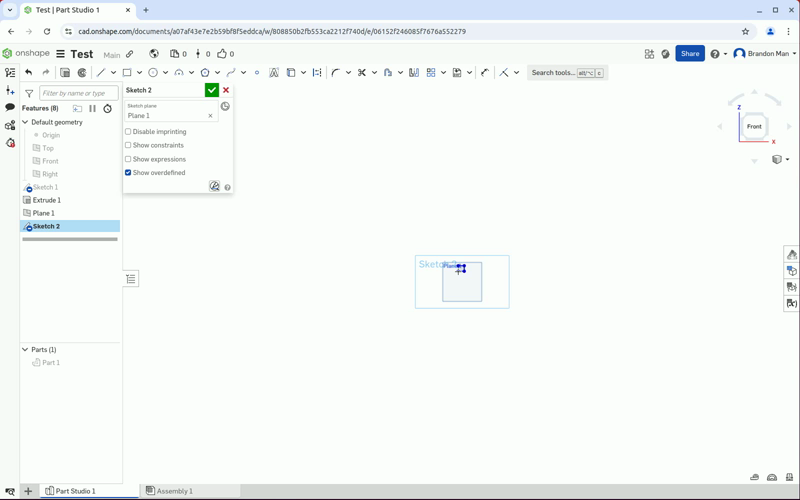
key_down(shift)
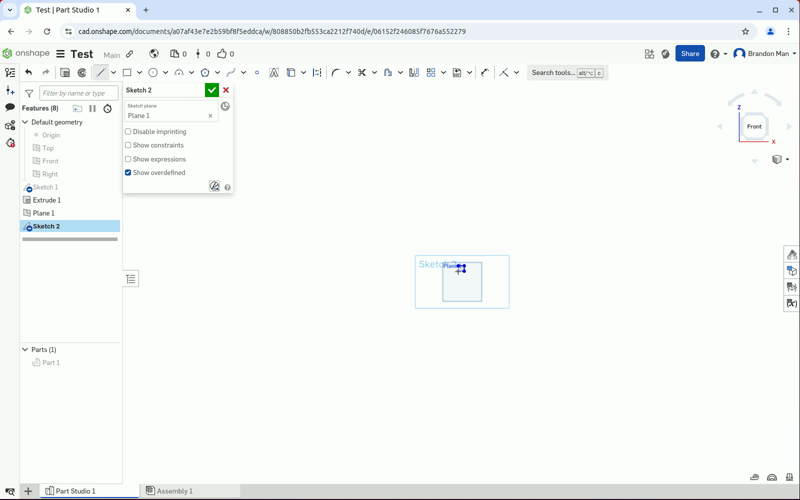
mouse_move(458, 270)
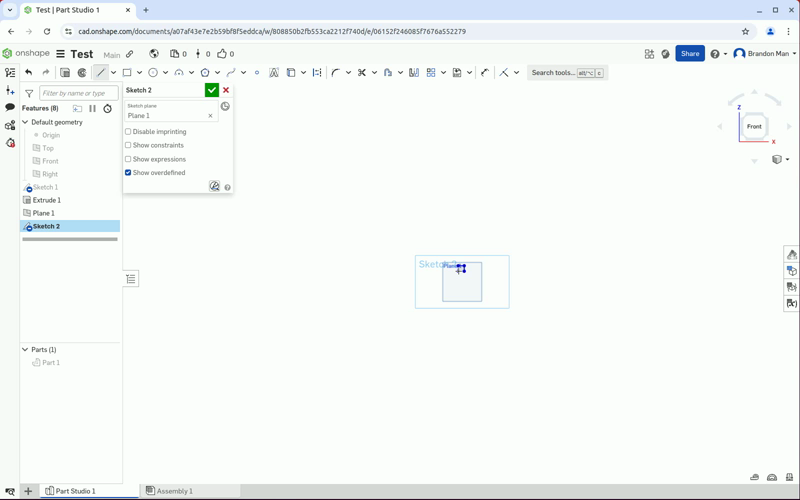
click(458, 270)
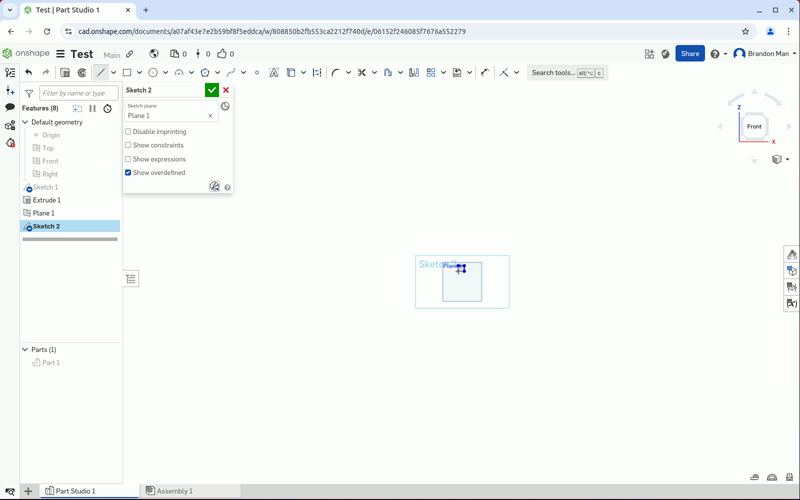
key_up(shift)
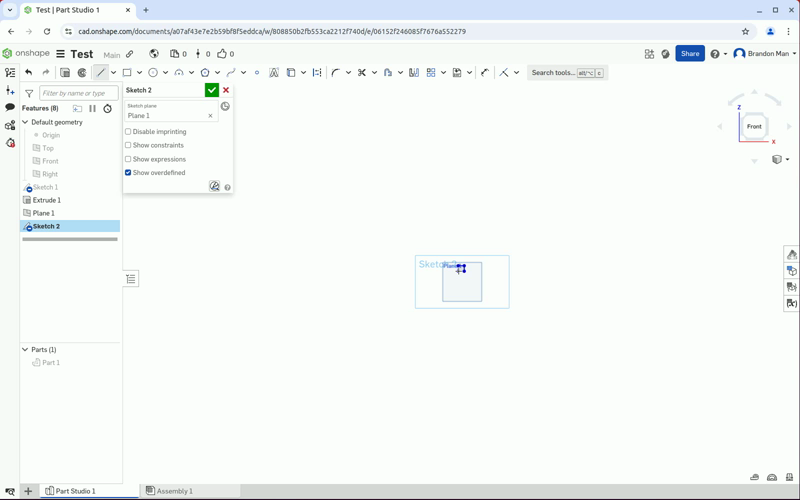
key_down(shift)
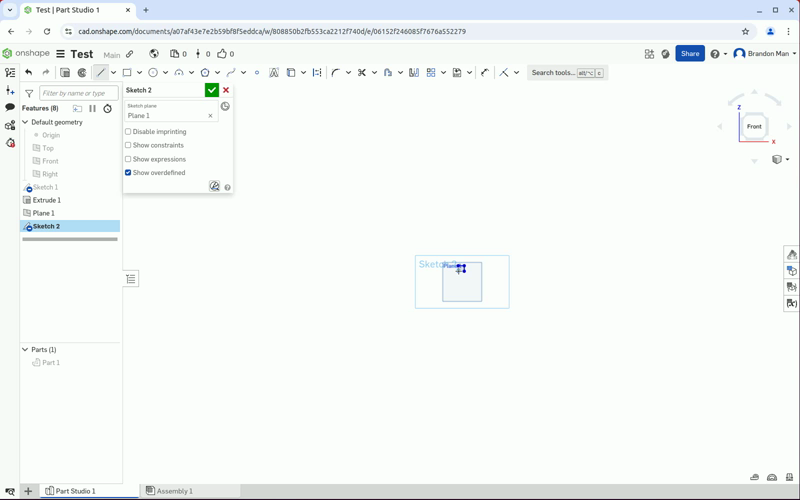
mouse_move(488, 270)
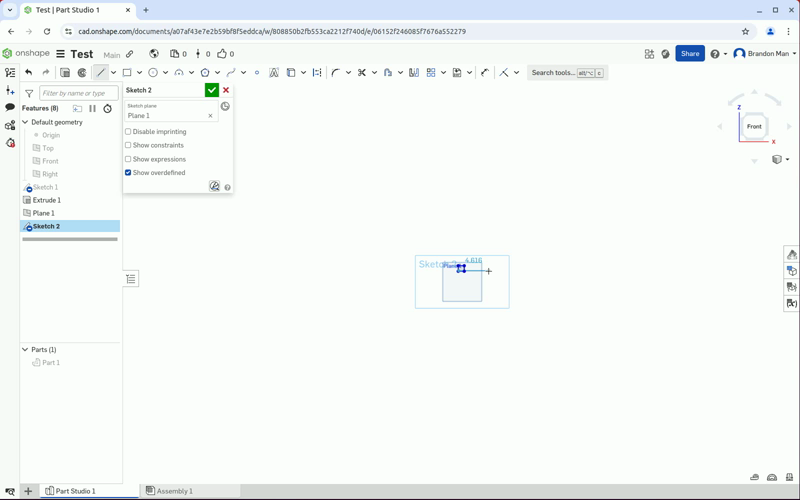
mouse_move(464, 270)
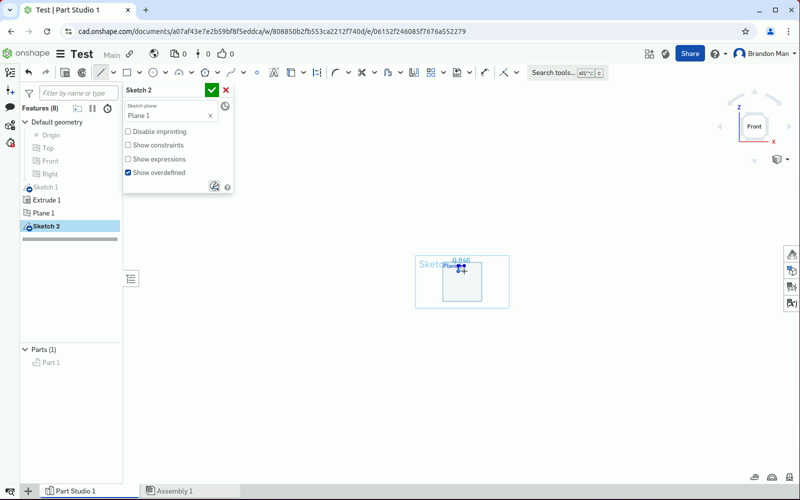
scroll(6)
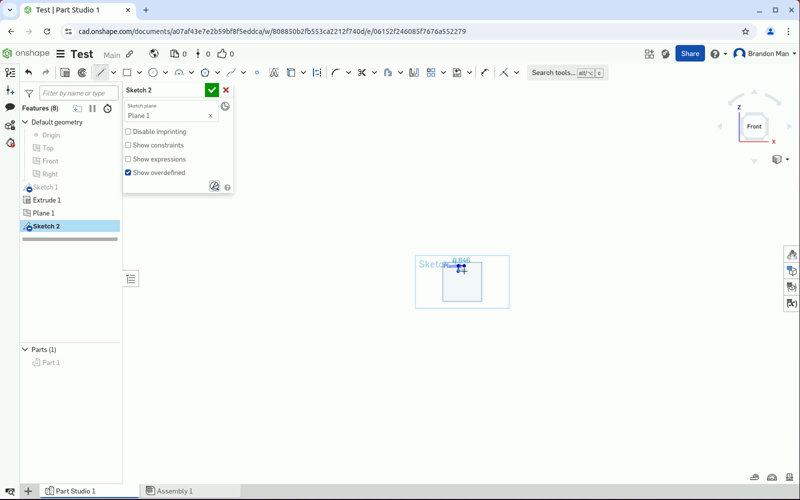
scroll(6)
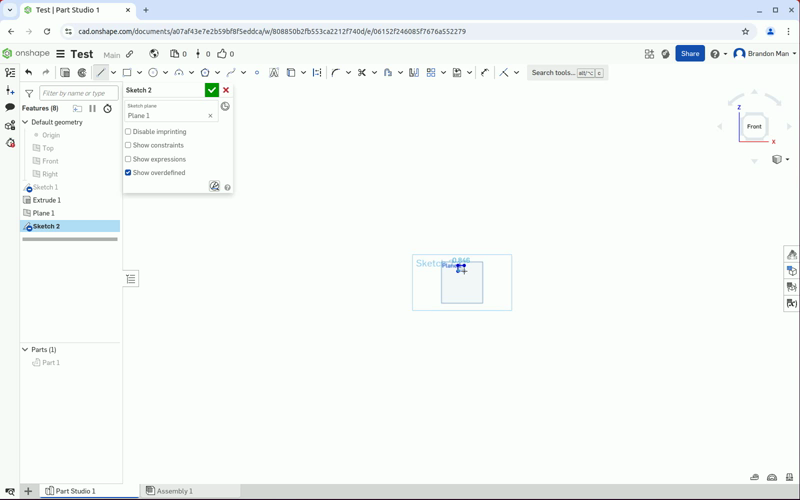
scroll(6)
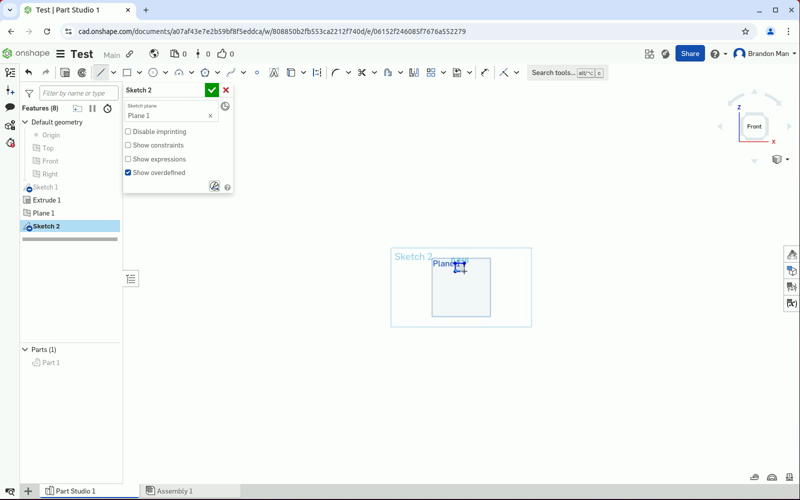
scroll(6)
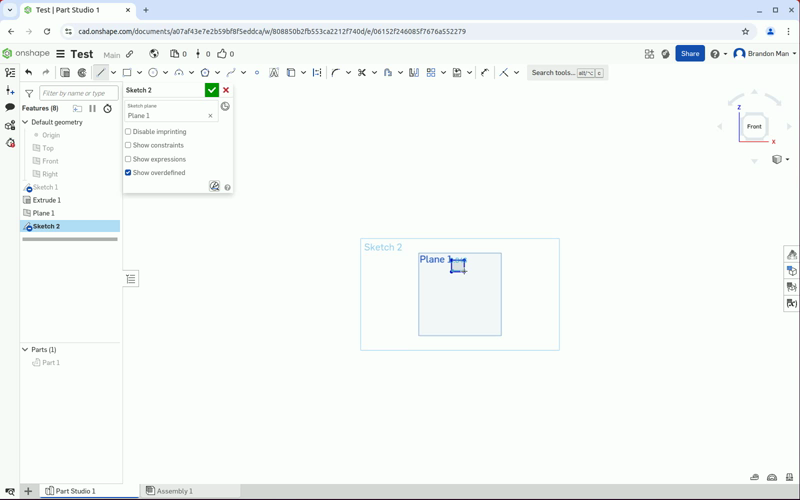
scroll(6)
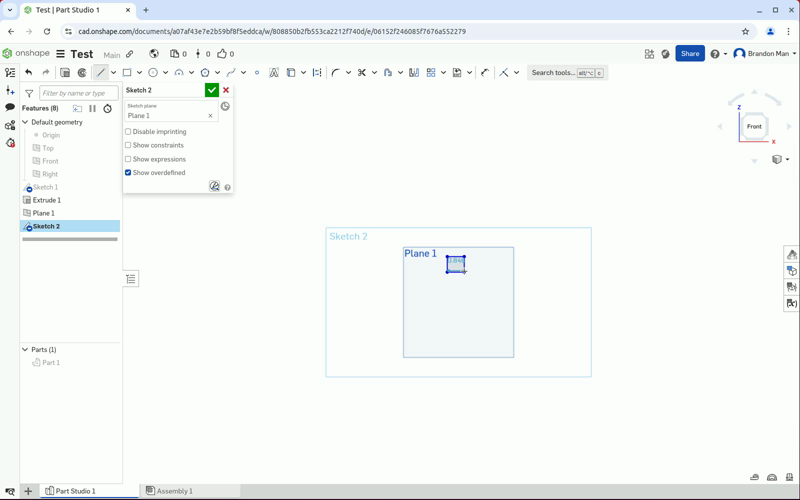
scroll(6)
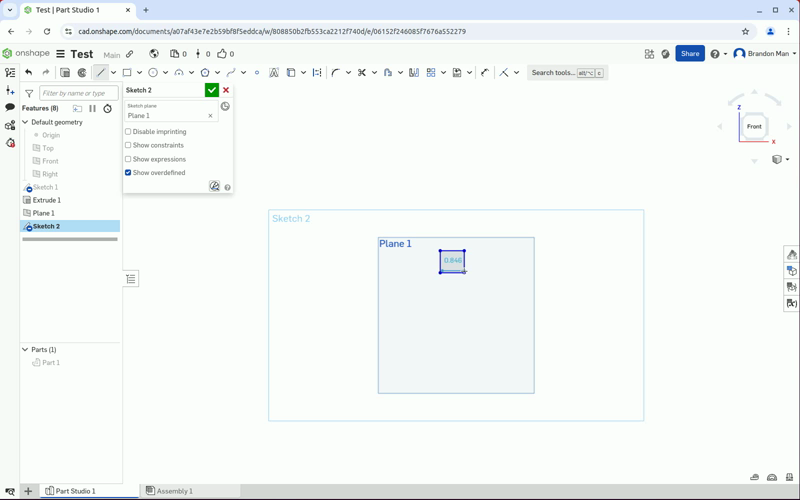
scroll(6)
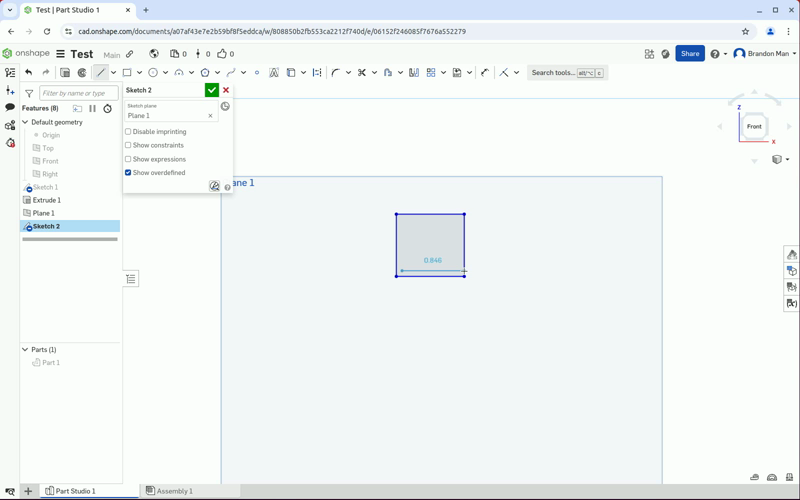
click(464, 270)
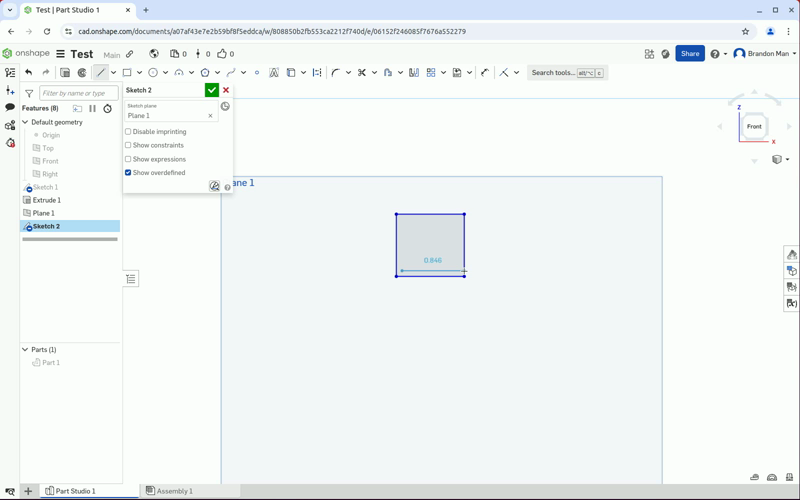
scroll(-6)
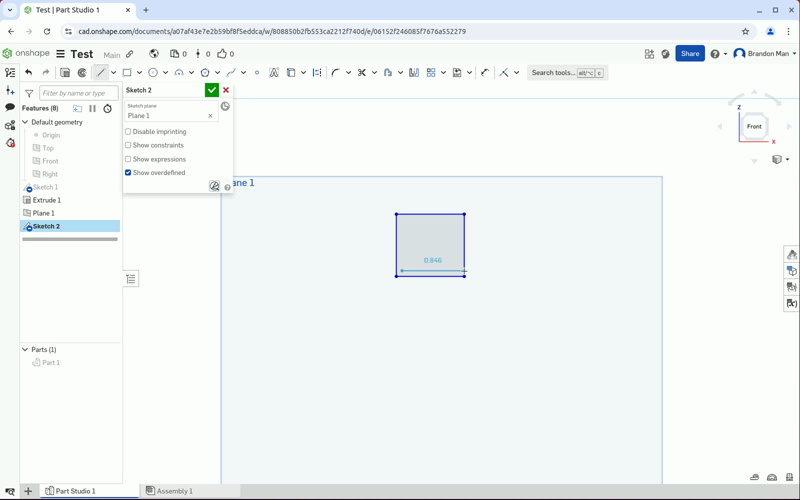
scroll(-6)
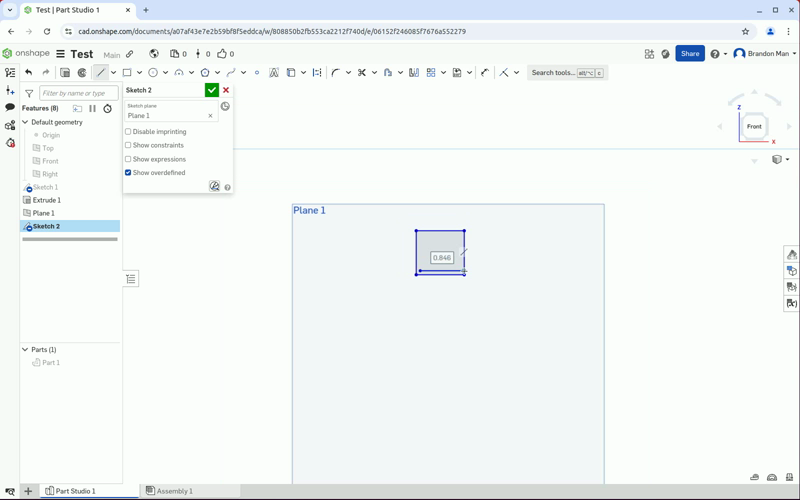
scroll(-6)
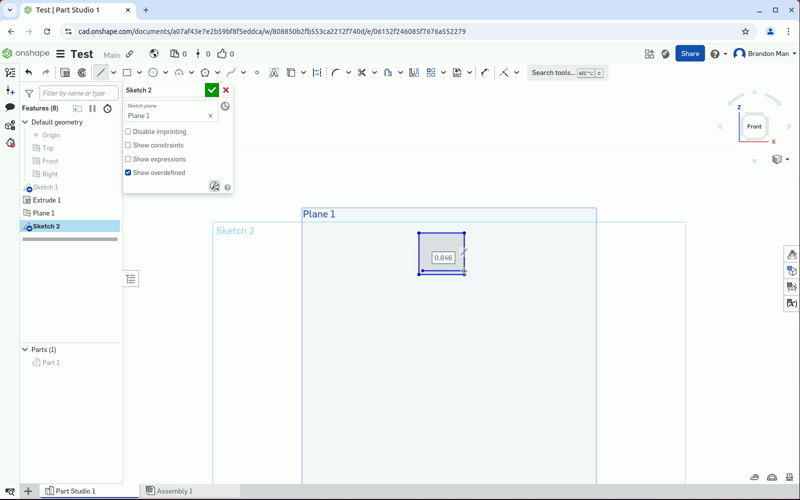
scroll(-6)
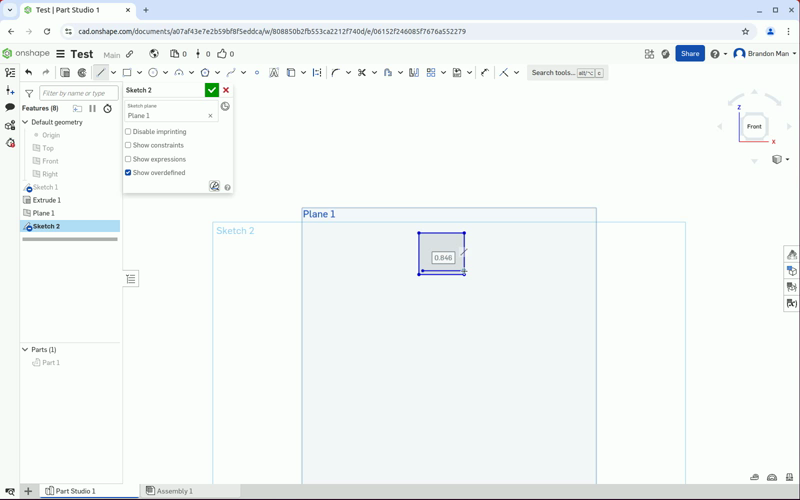
scroll(-6)
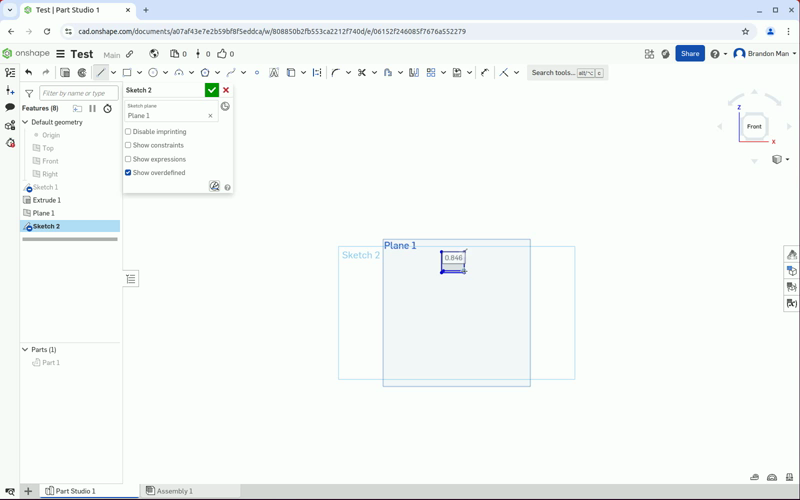
scroll(-6)
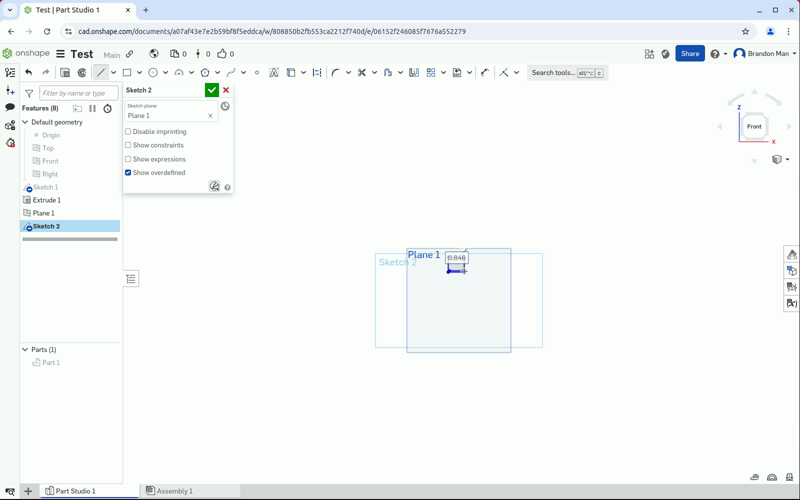
scroll(-6)
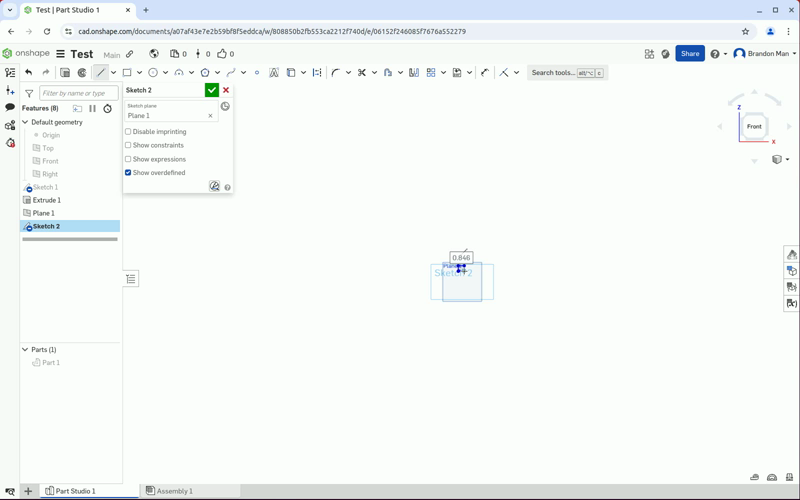
key_up(shift)
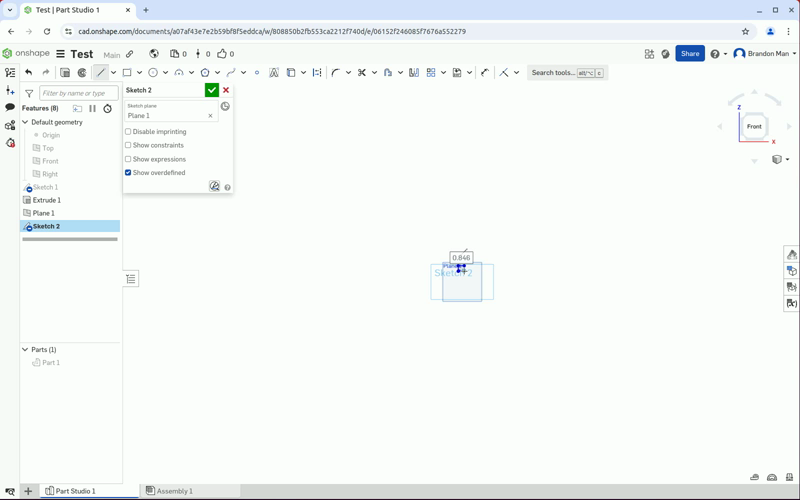
key_down(shift)
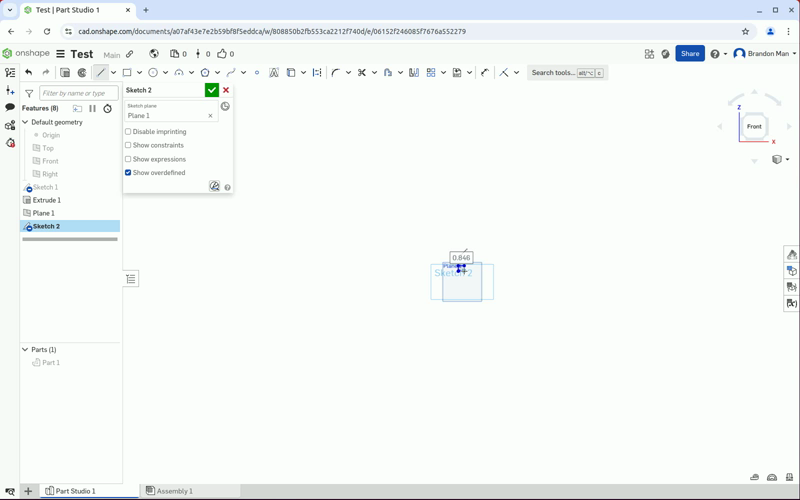
mouse_move(494, 270)
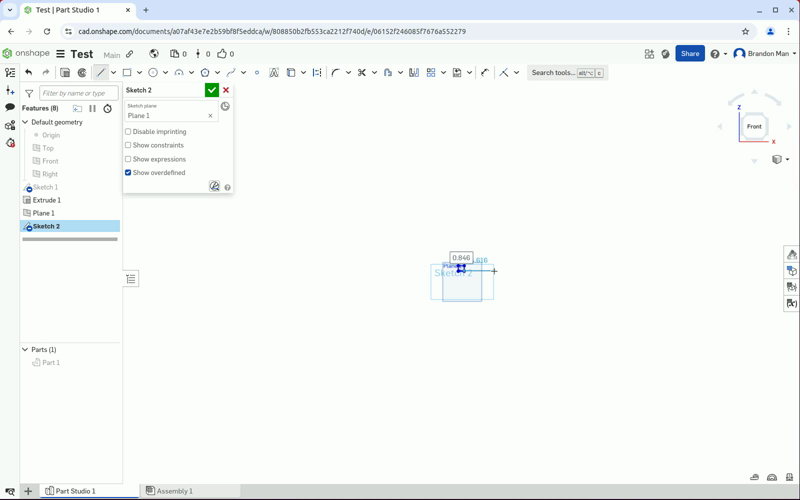
mouse_move(464, 265)
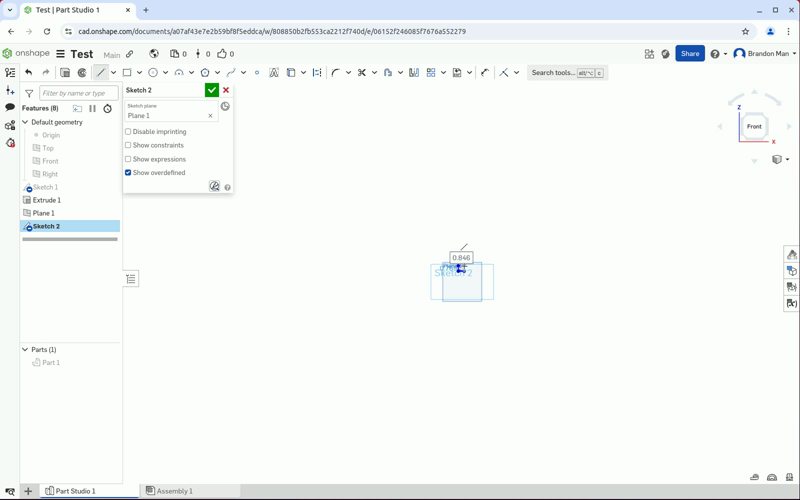
scroll(6)
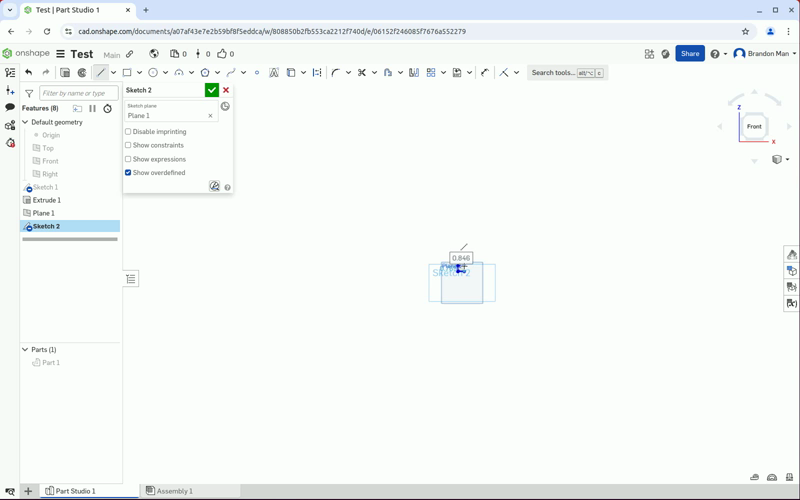
scroll(6)
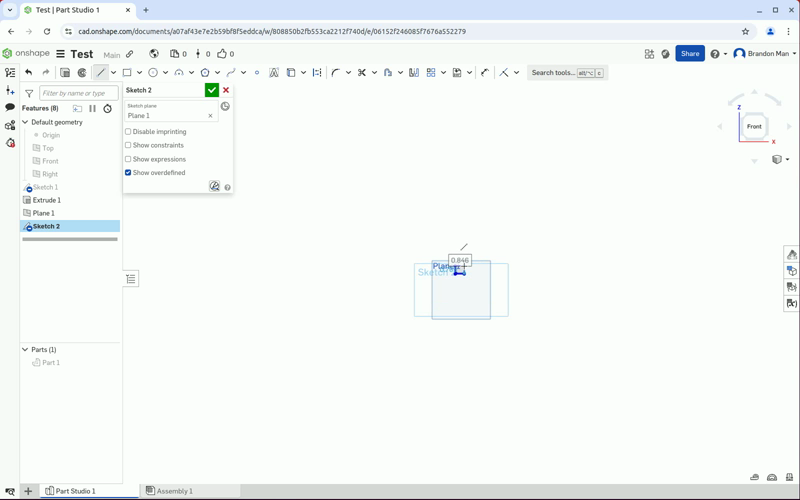
scroll(6)
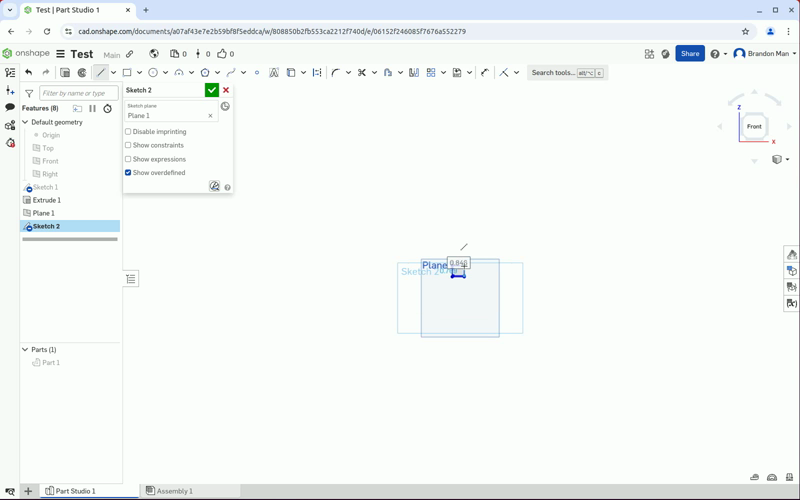
scroll(6)
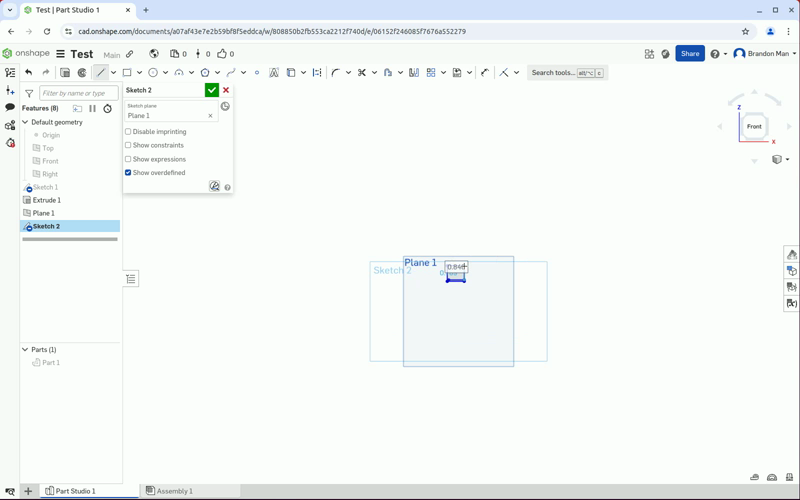
scroll(6)
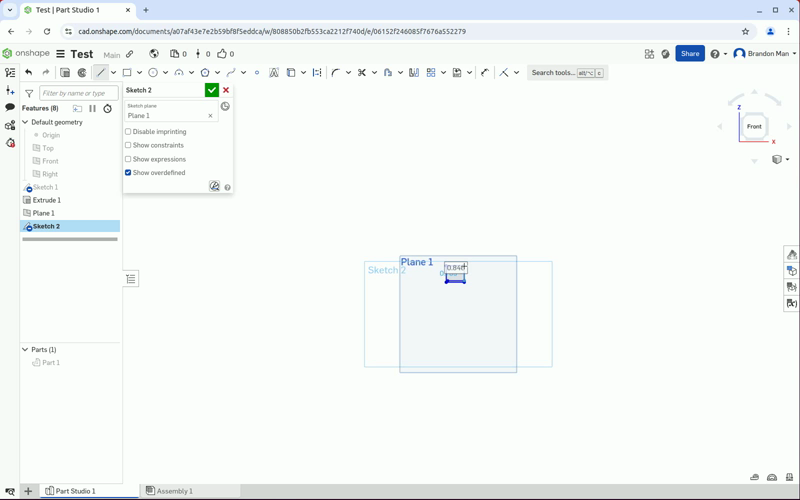
scroll(6)
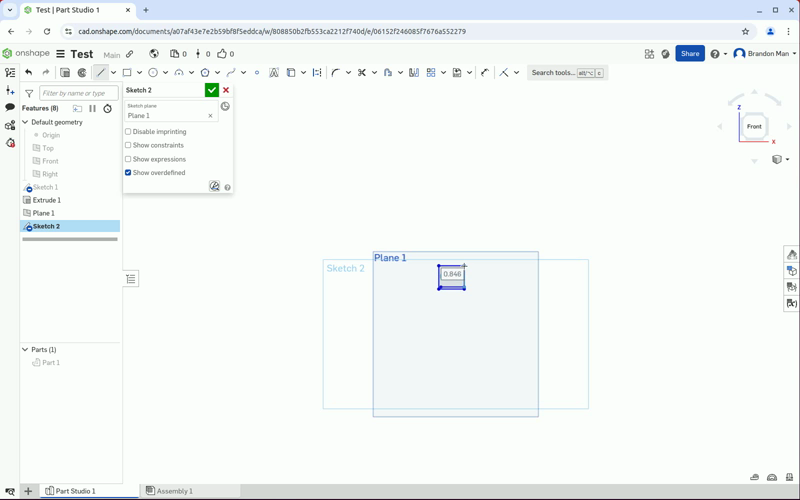
scroll(6)
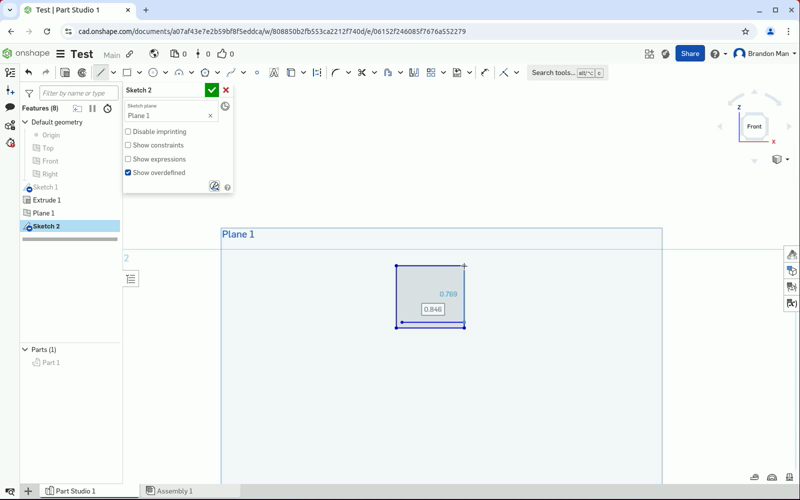
click(464, 265)
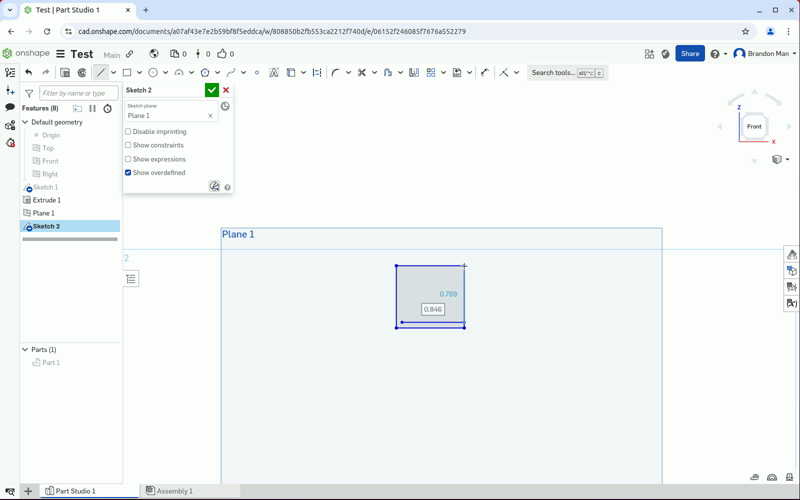
scroll(-6)
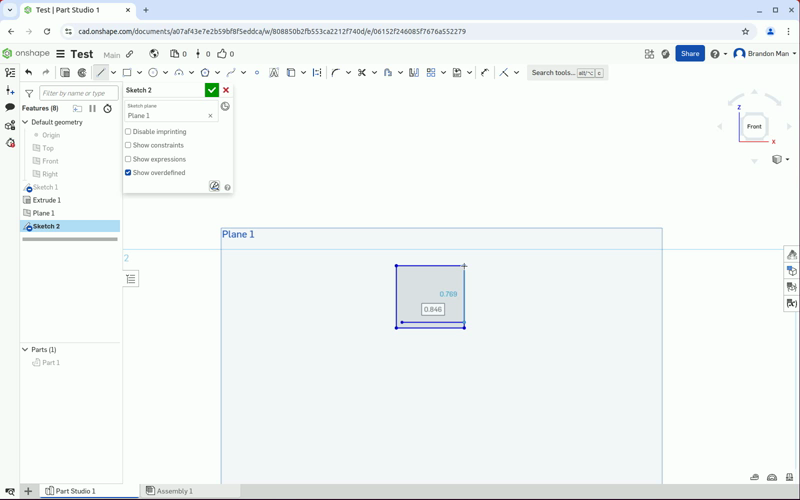
scroll(-6)
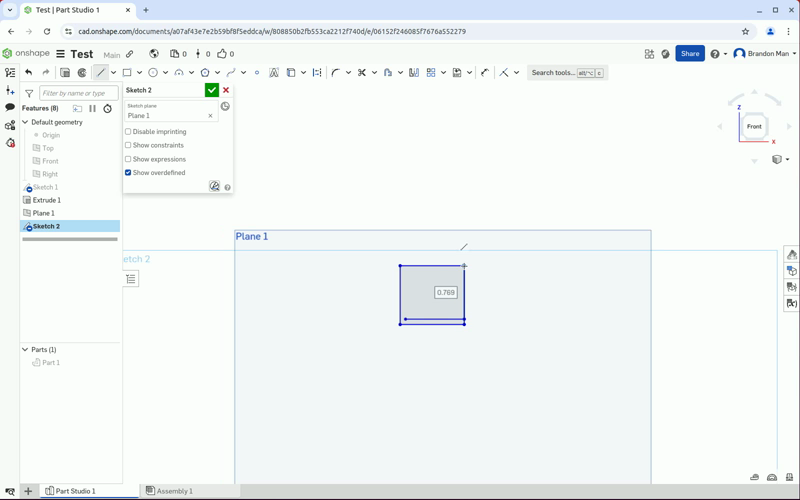
scroll(-6)
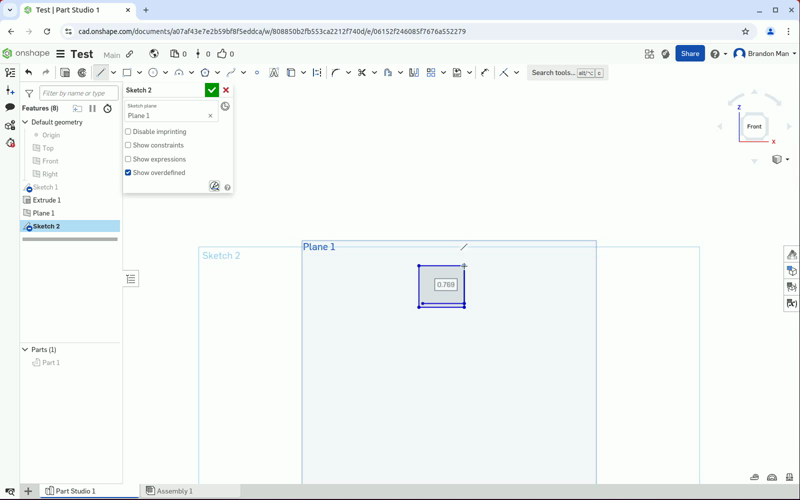
scroll(-6)
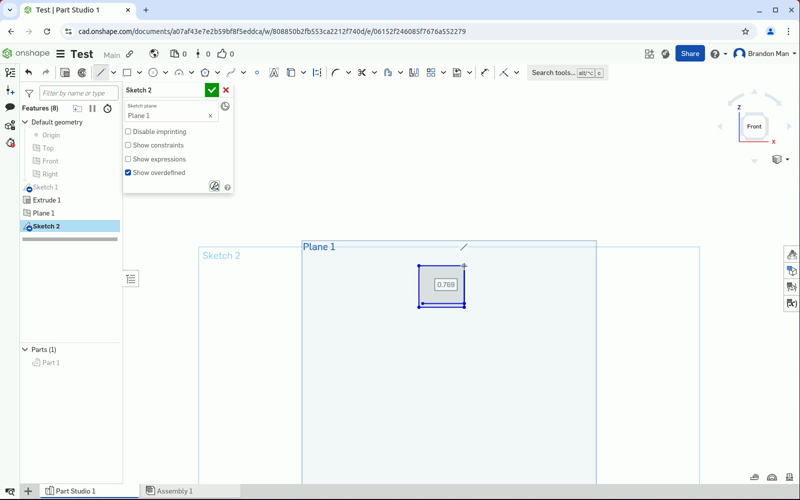
scroll(-6)
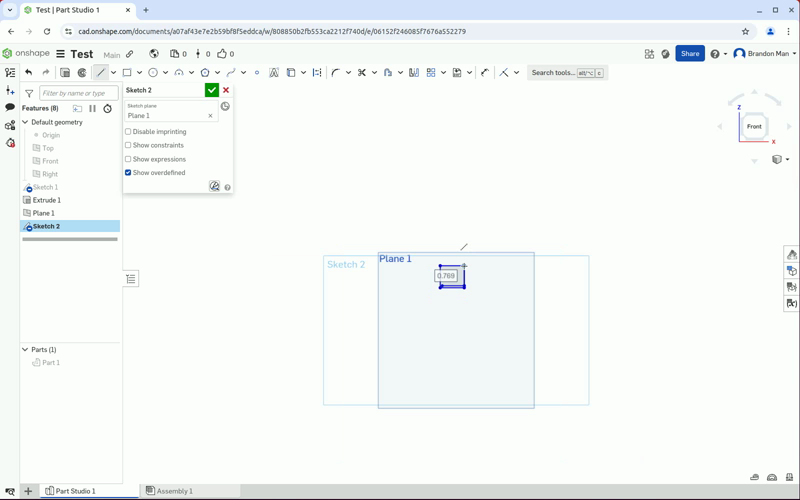
scroll(-6)
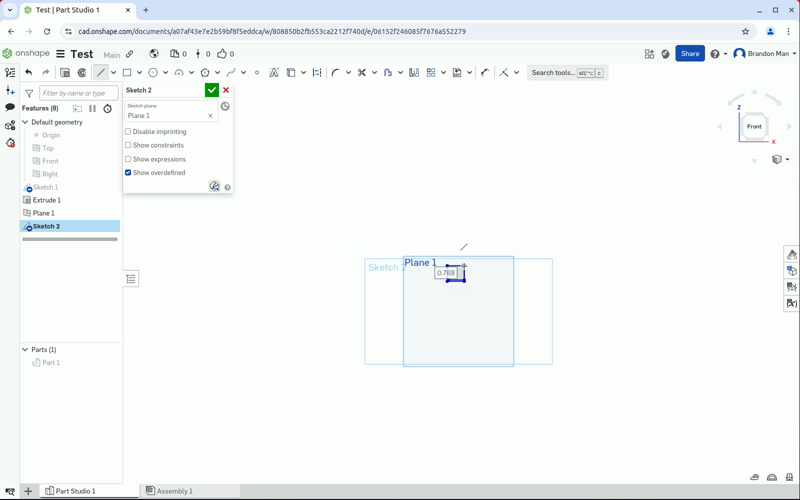
scroll(-6)
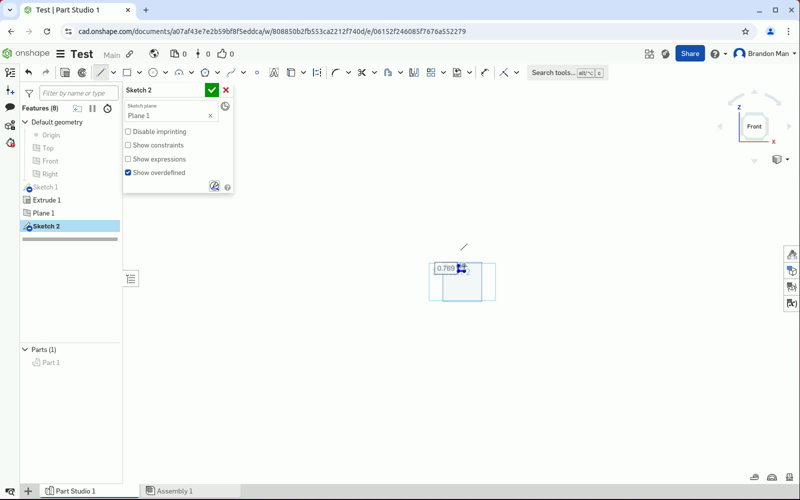
key_up(shift)
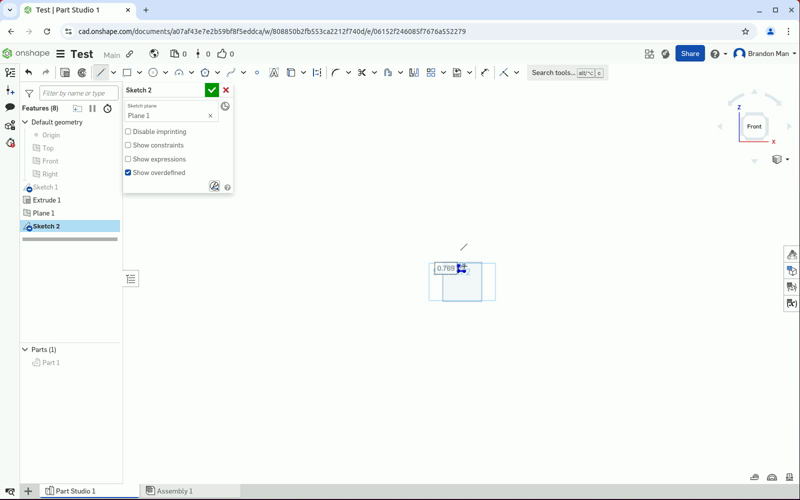
key_down(shift)
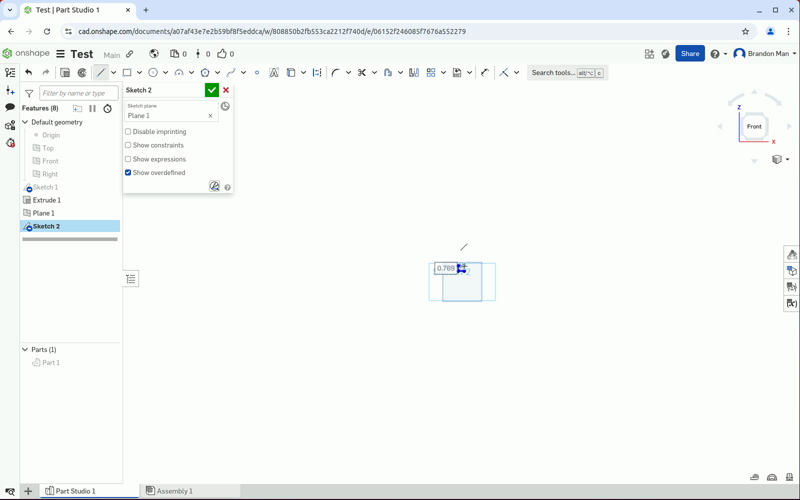
mouse_move(494, 265)
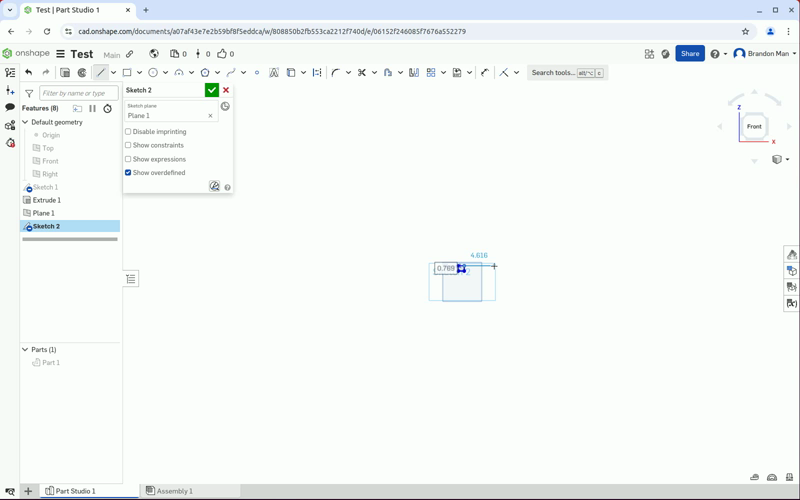
mouse_move(458, 265)
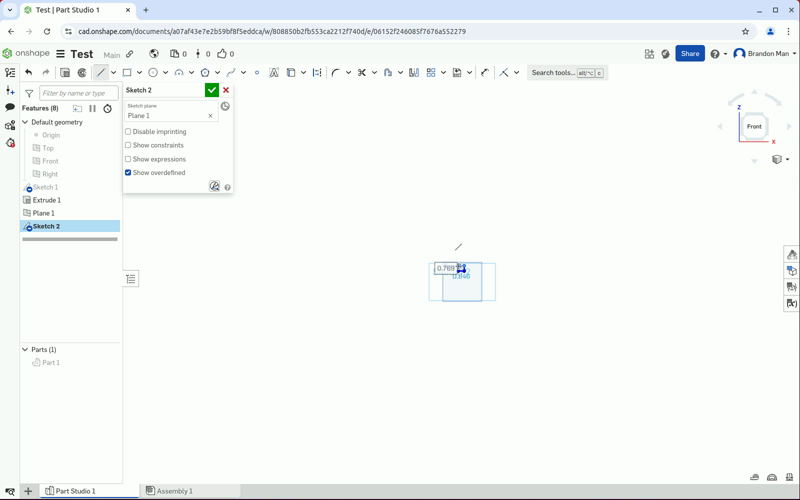
scroll(6)
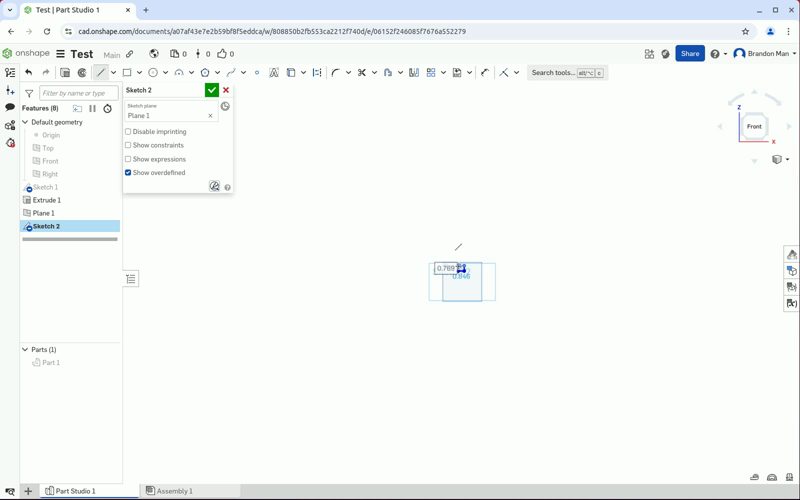
scroll(6)
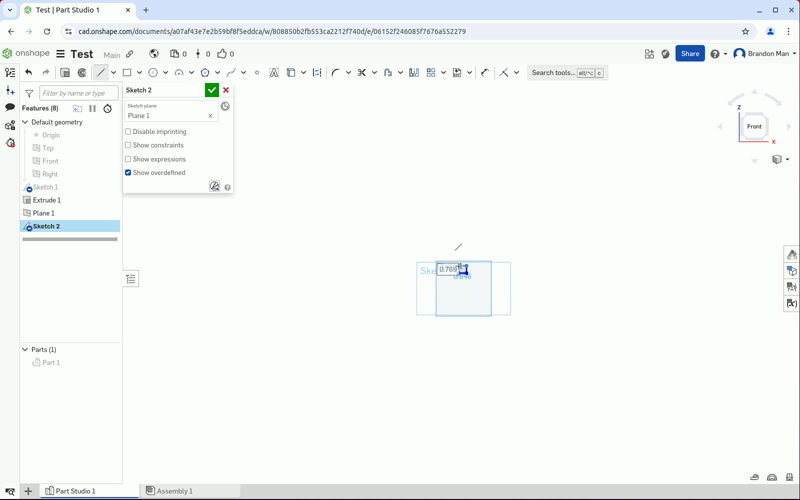
scroll(6)
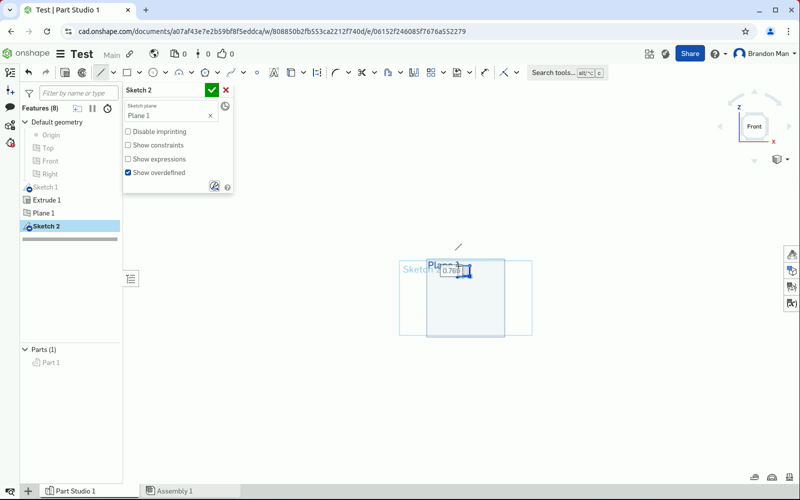
scroll(6)
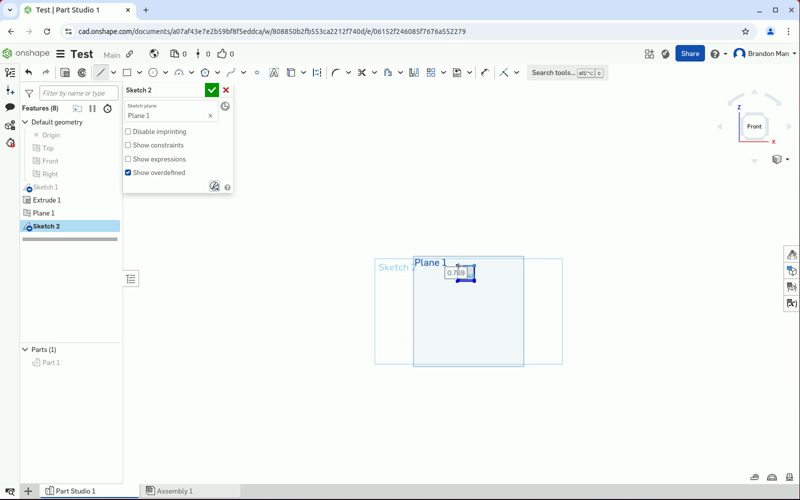
scroll(6)
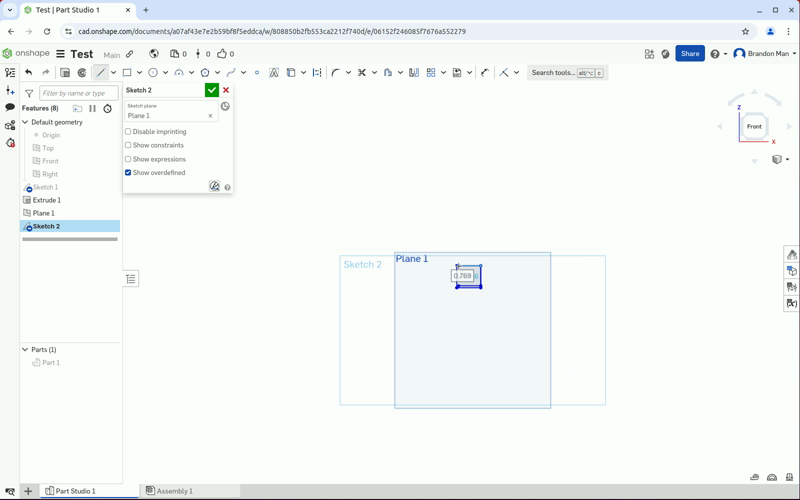
scroll(6)
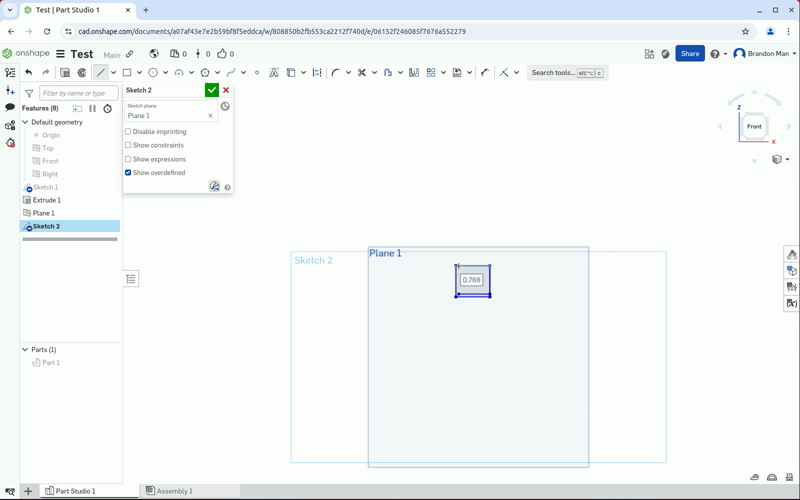
scroll(6)
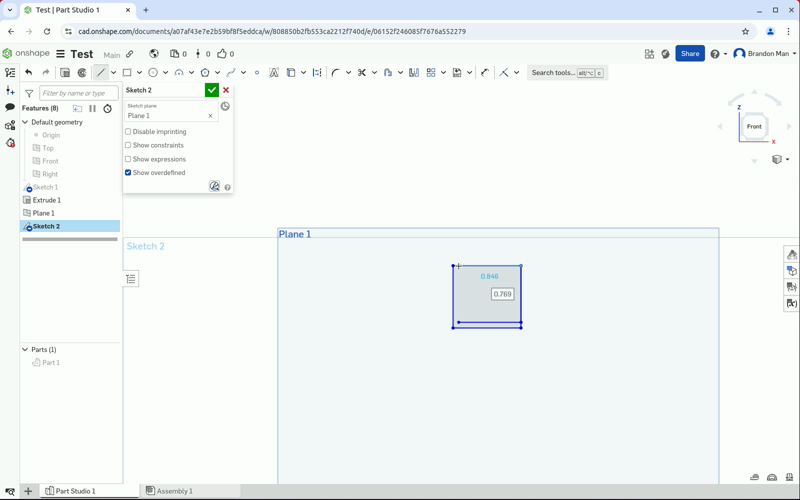
click(458, 265)
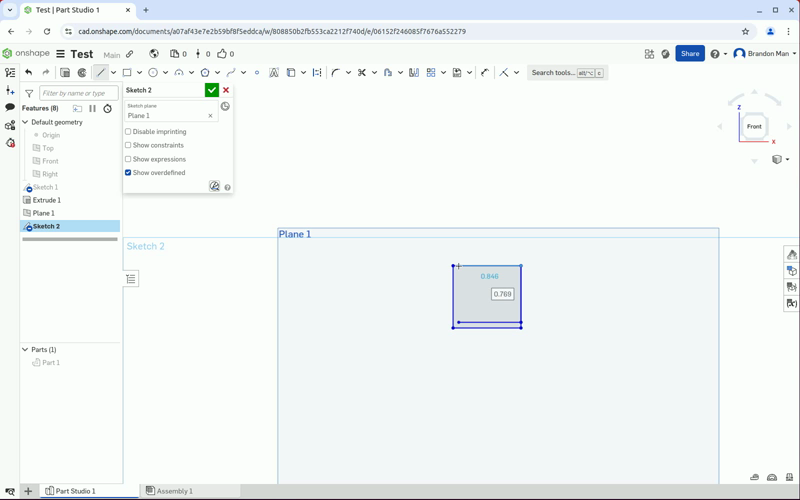
scroll(-6)
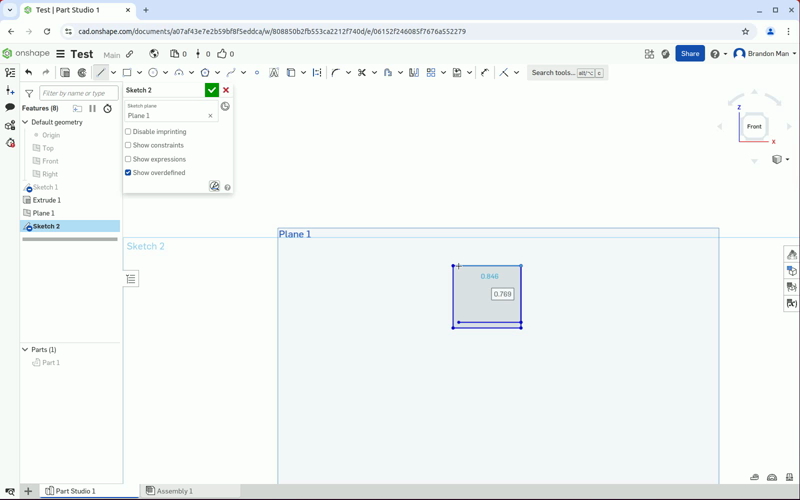
scroll(-6)
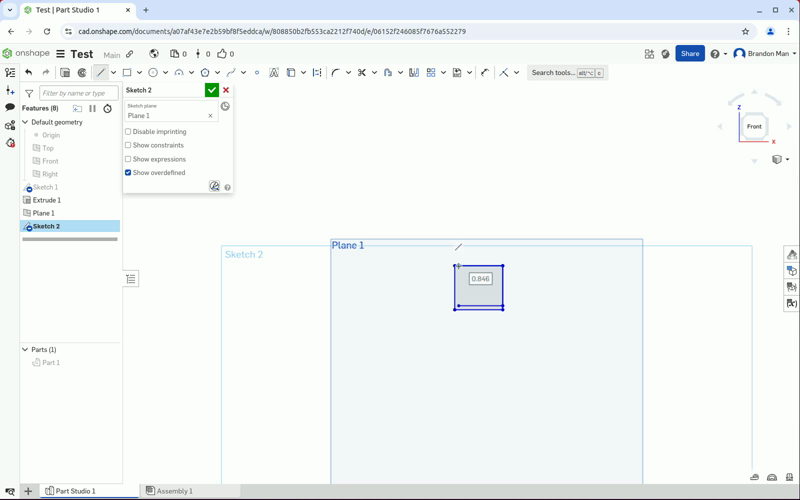
scroll(-6)
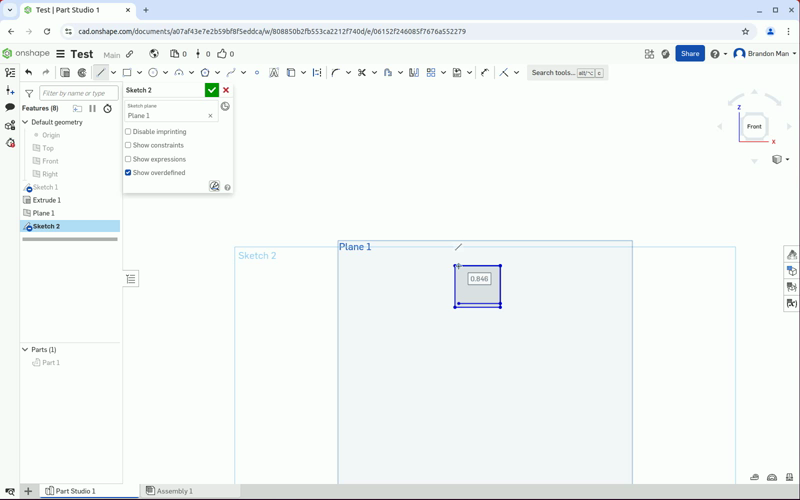
scroll(-6)
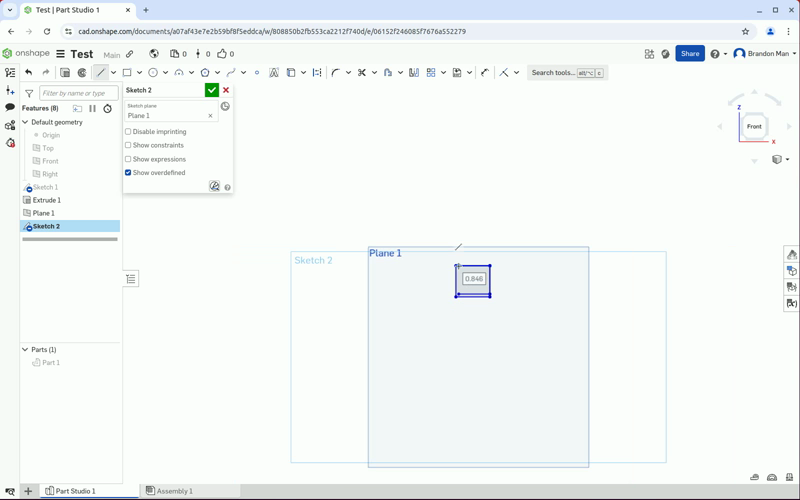
scroll(-6)
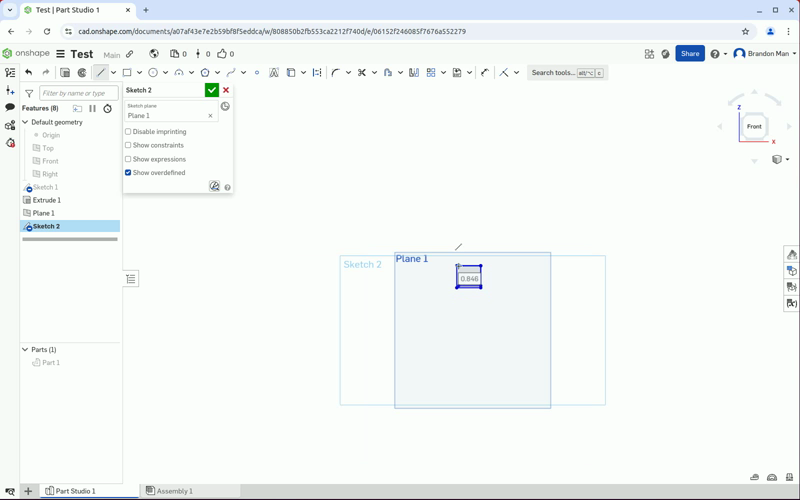
scroll(-6)
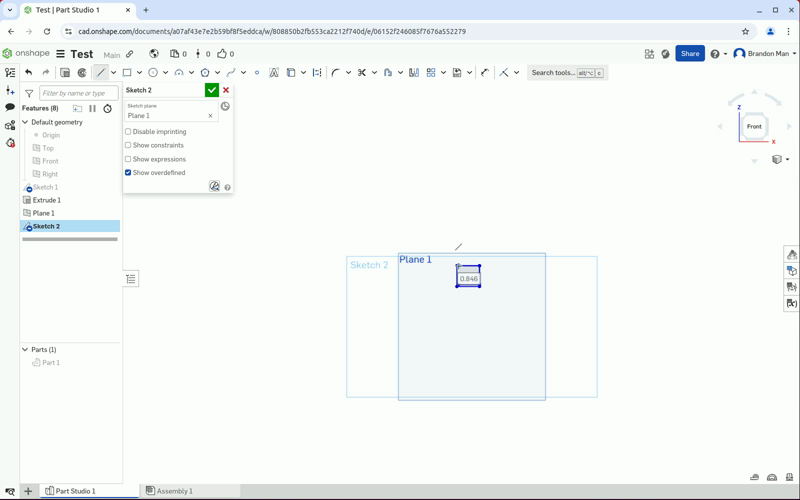
scroll(-6)
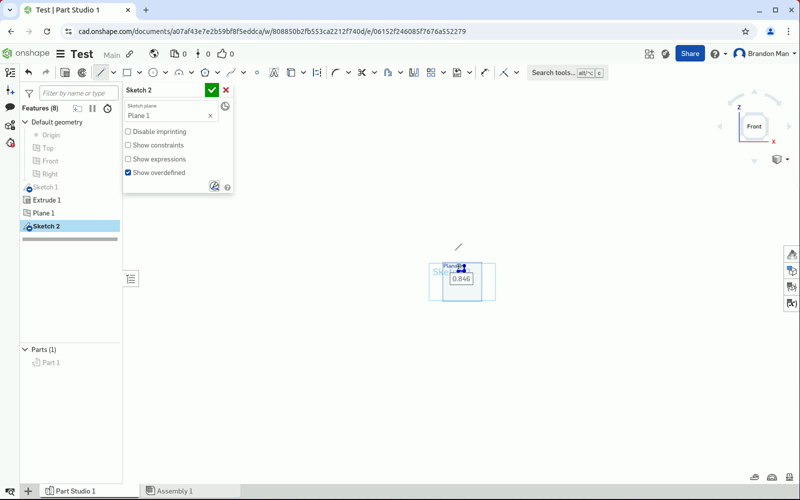
key_up(shift)
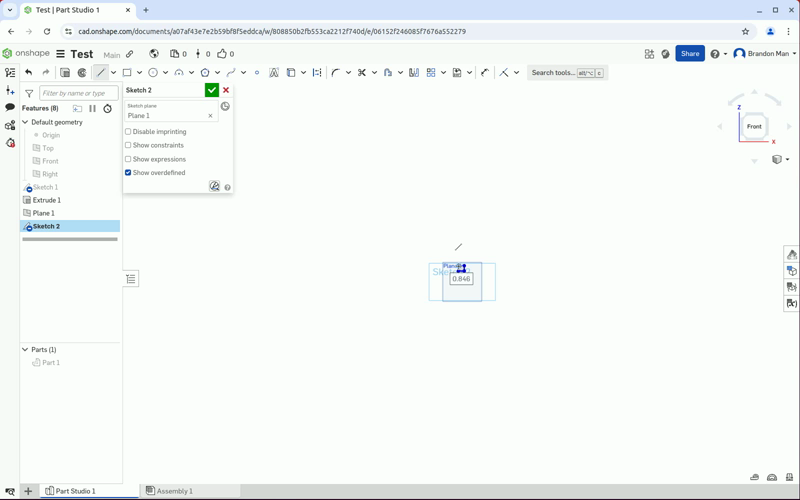
mouse_move(488, 265)
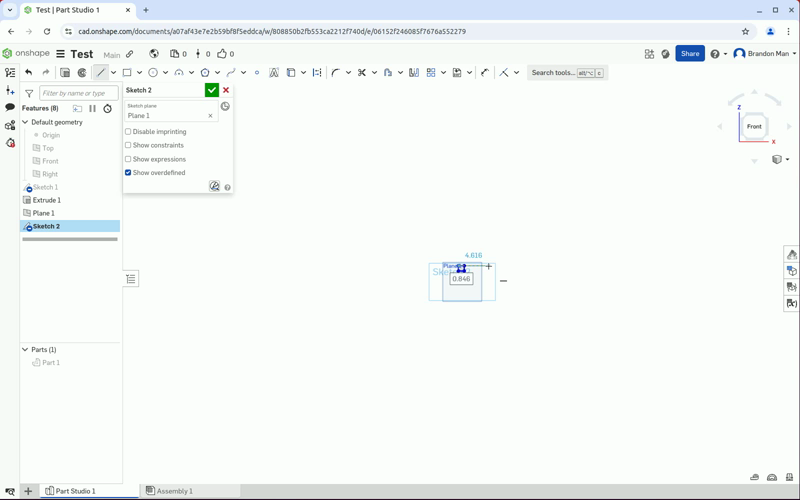
key_down(shift)
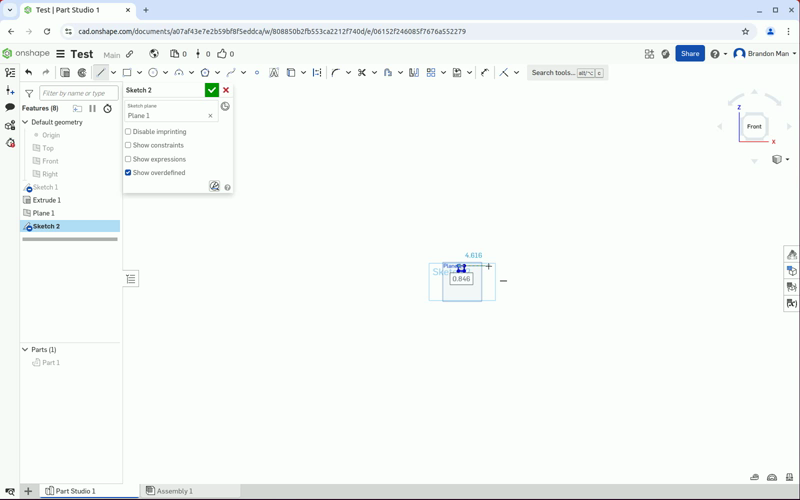
mouse_move(458, 270)
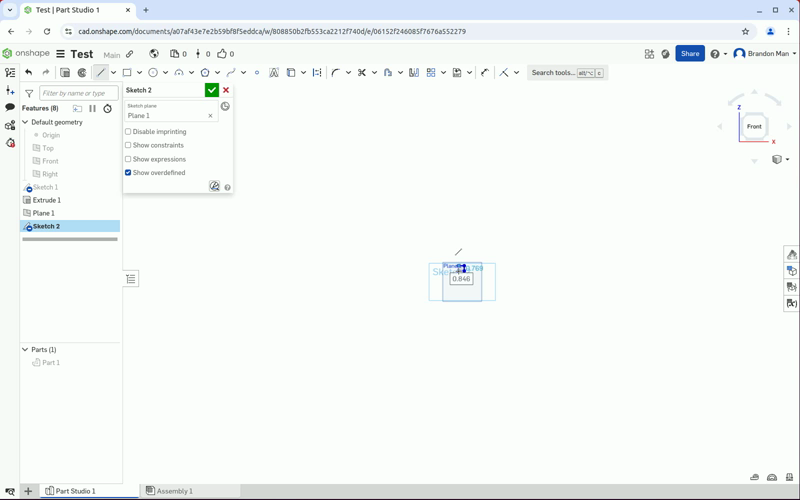
scroll(6)
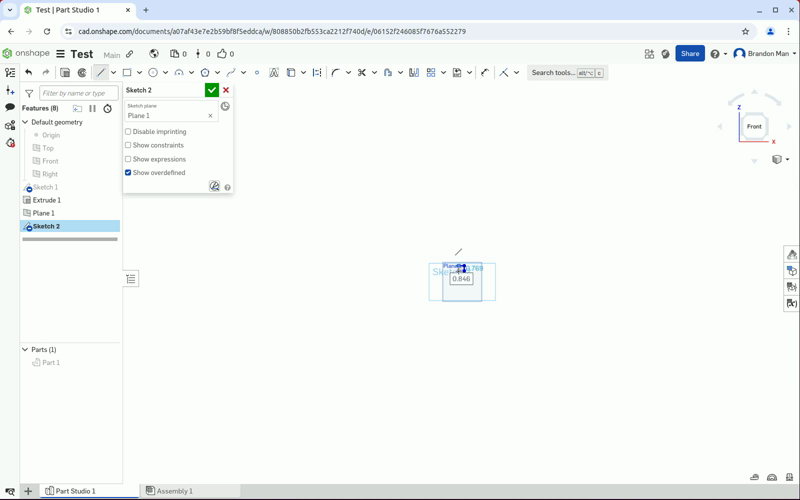
scroll(6)
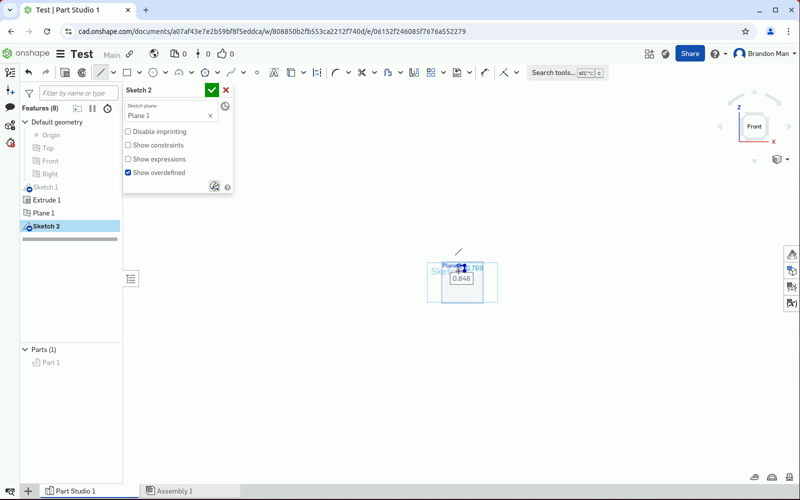
scroll(6)
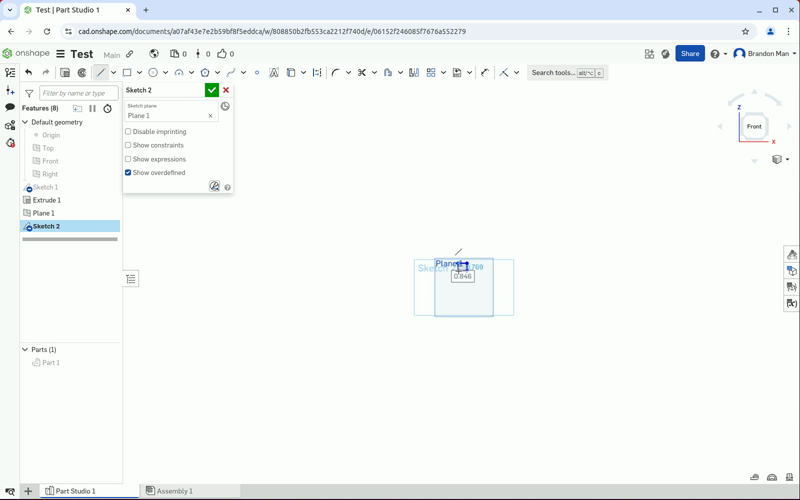
scroll(6)
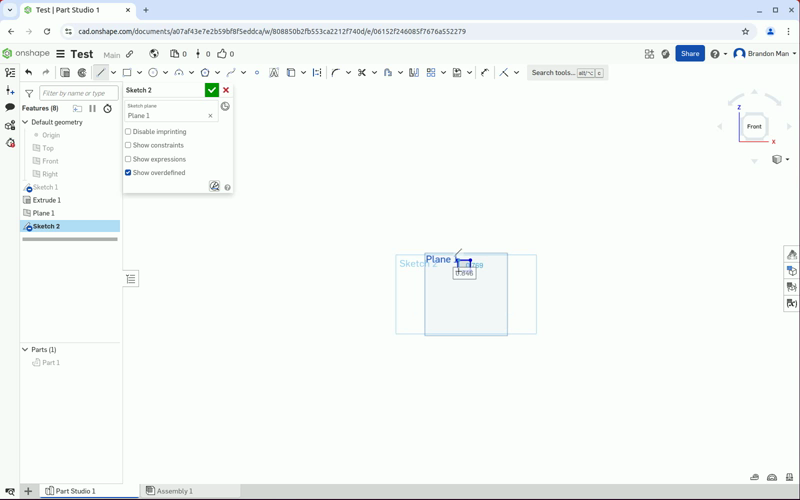
scroll(6)
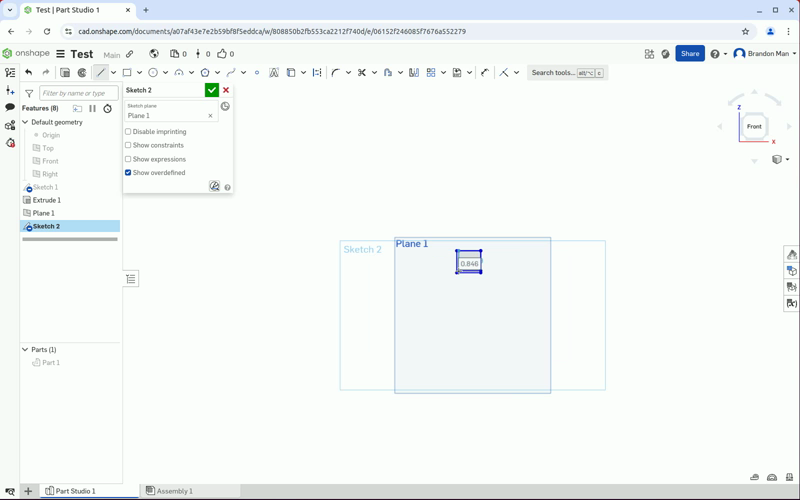
scroll(6)
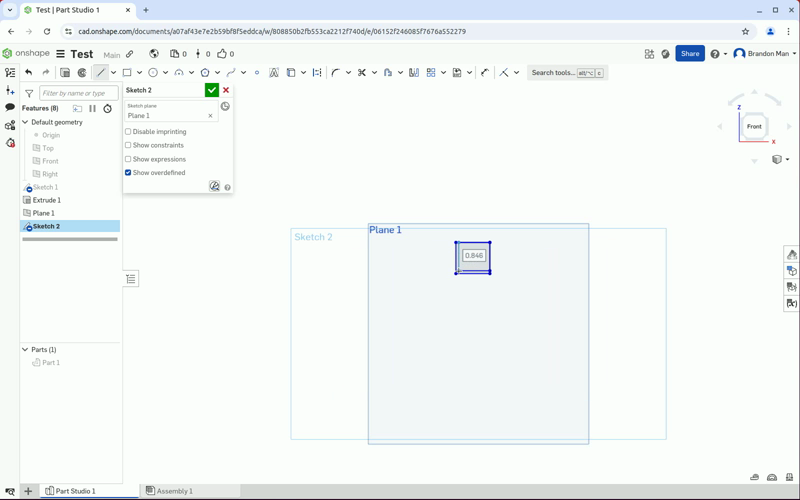
scroll(6)
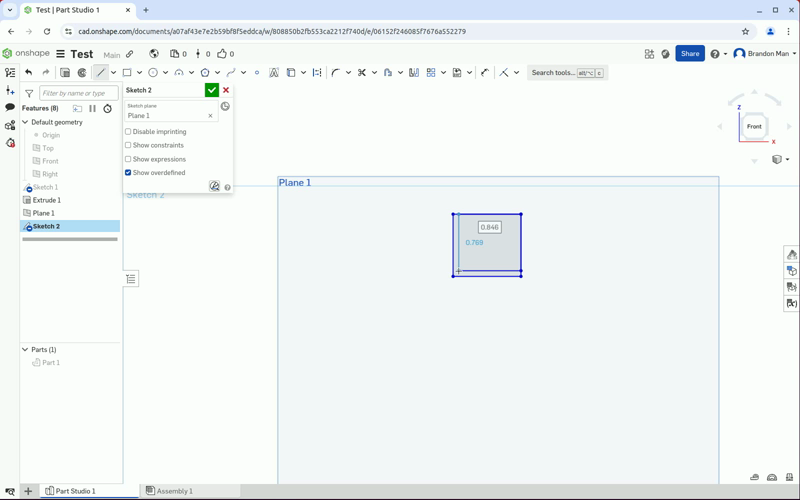
key_up(shift)
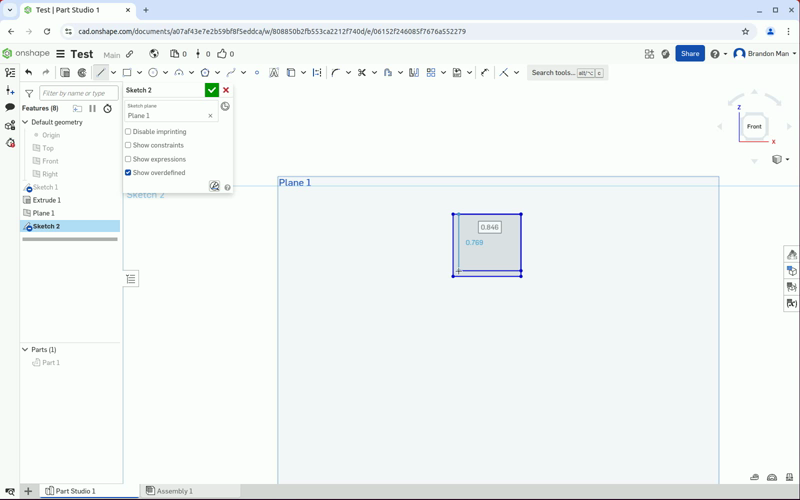
click(458, 270)
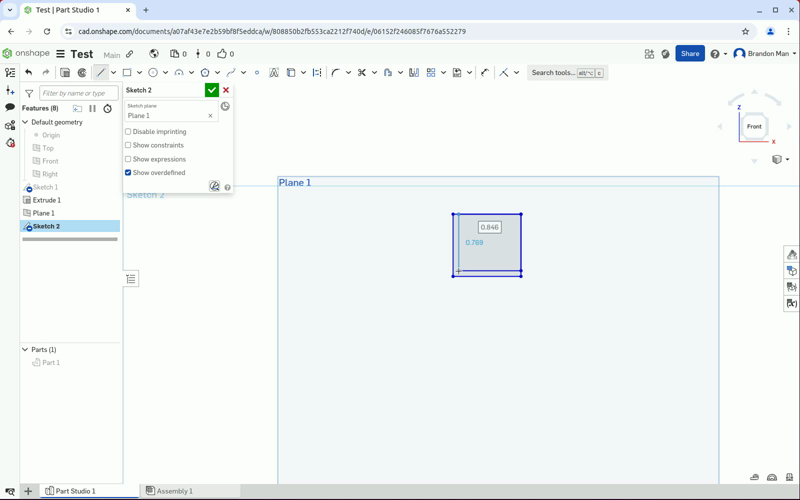
scroll(-6)
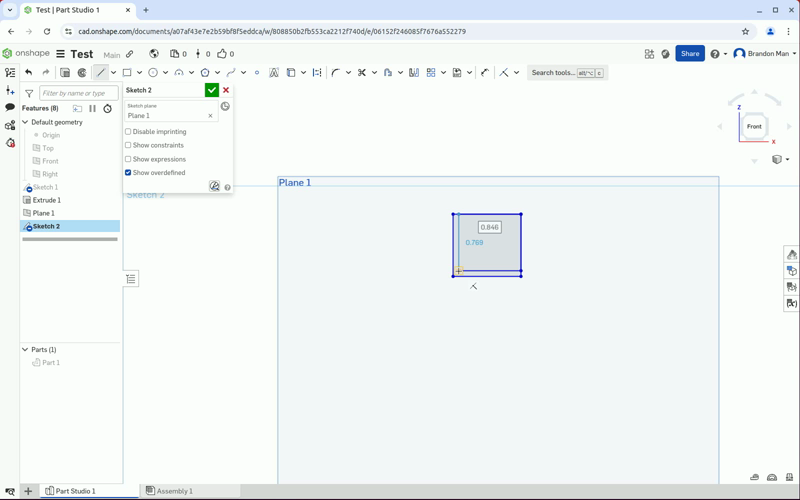
scroll(-6)
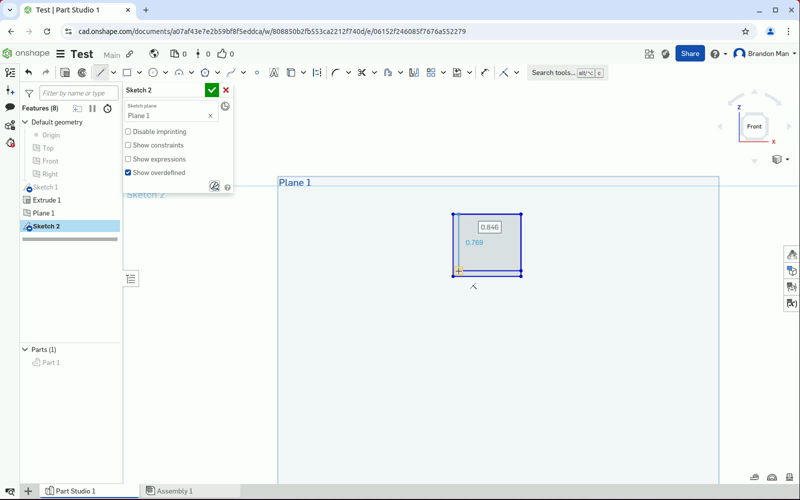
scroll(-6)
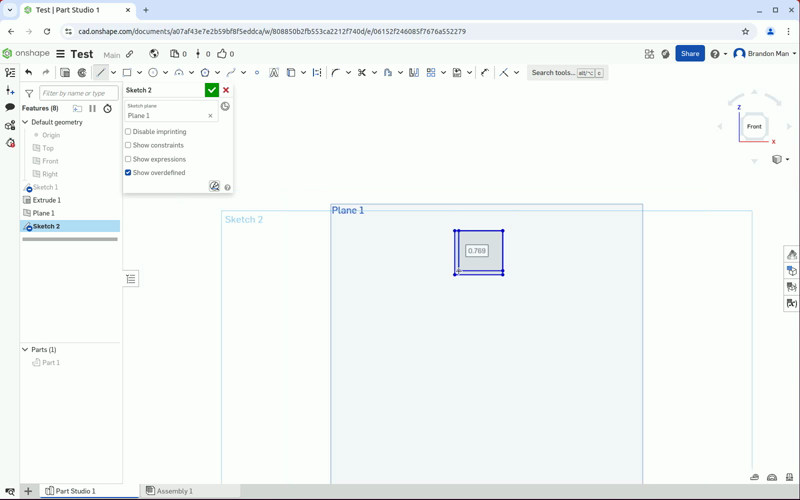
scroll(-6)
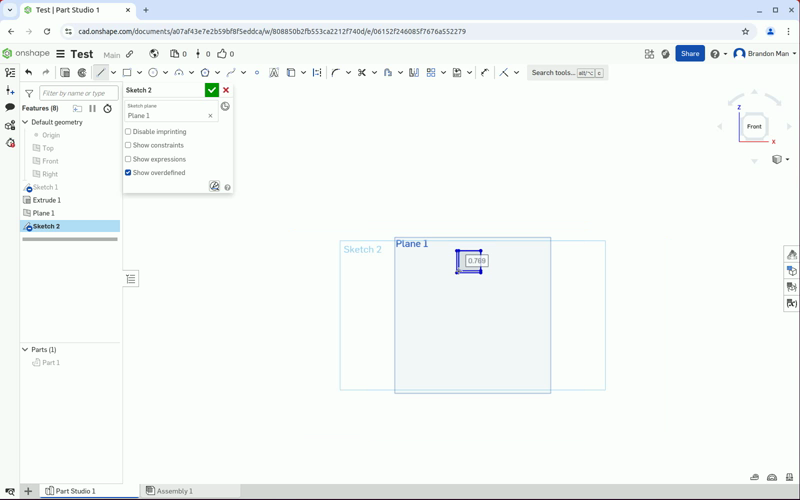
scroll(-6)
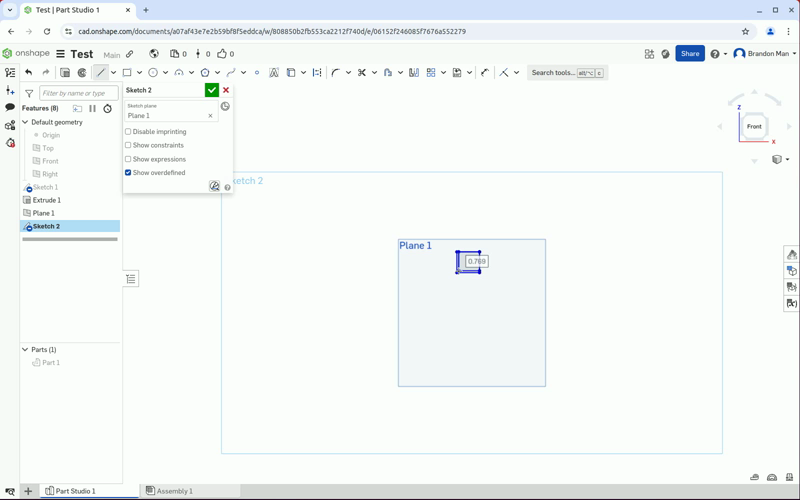
scroll(-6)
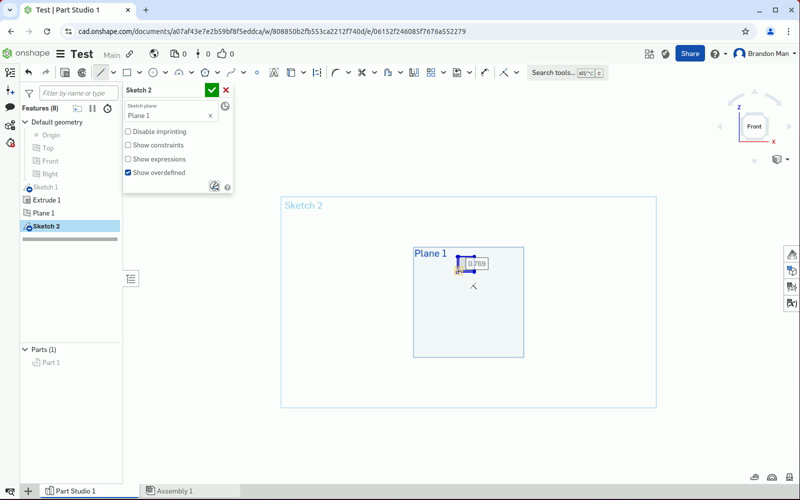
scroll(-6)
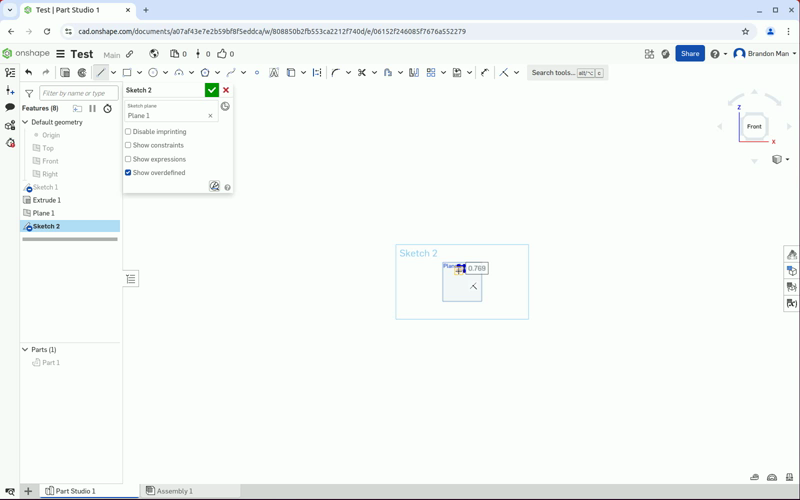
key(esc)
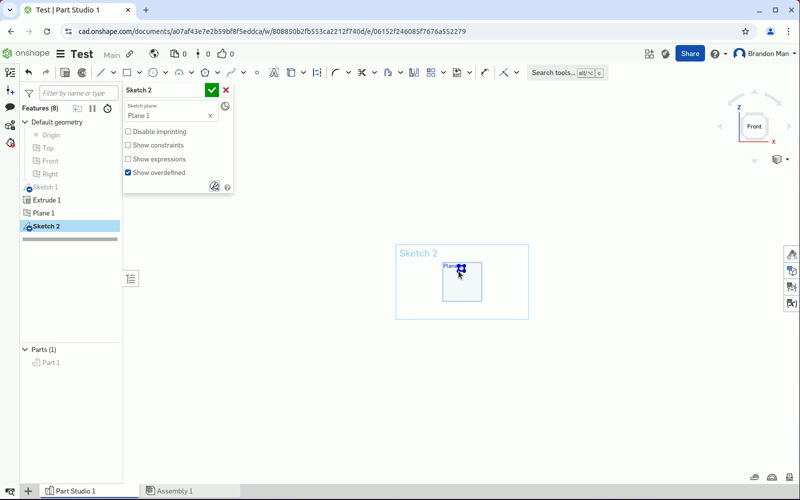
mouse_move(461, 271)
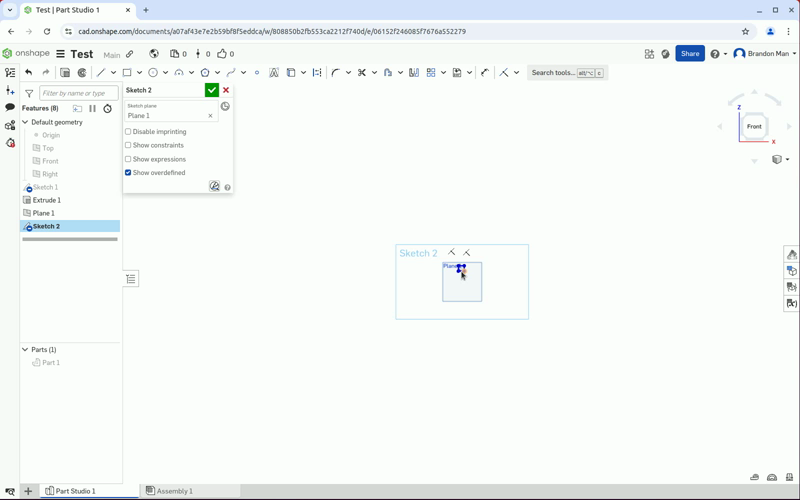
scroll(6)
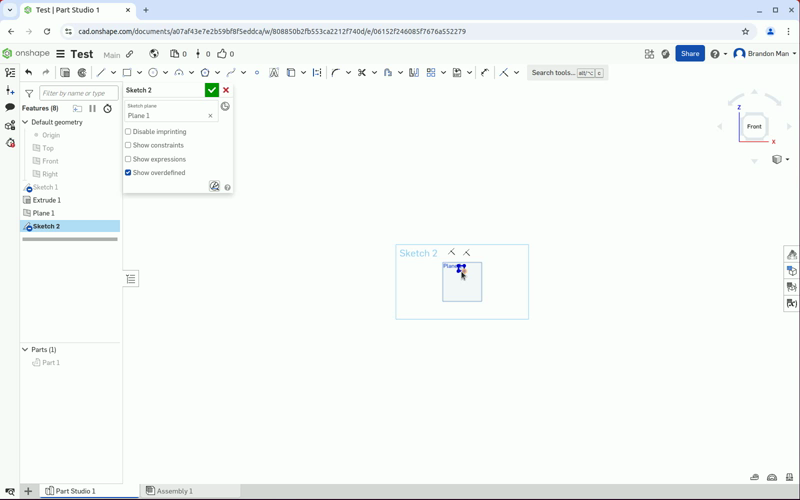
scroll(6)
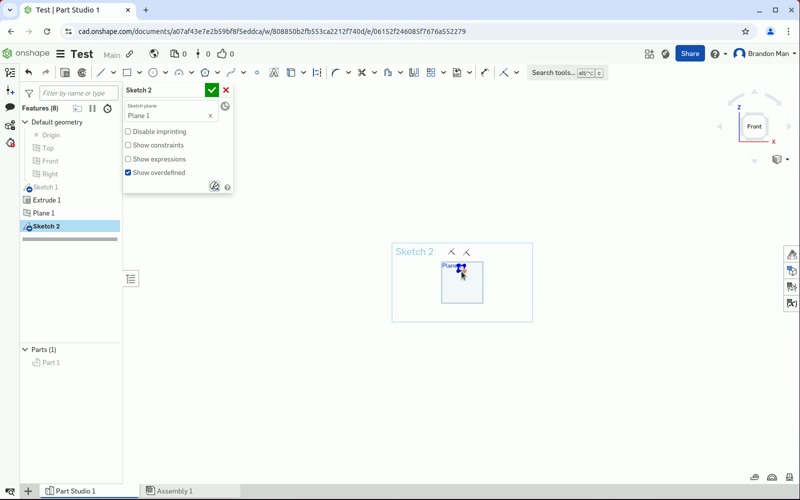
scroll(6)
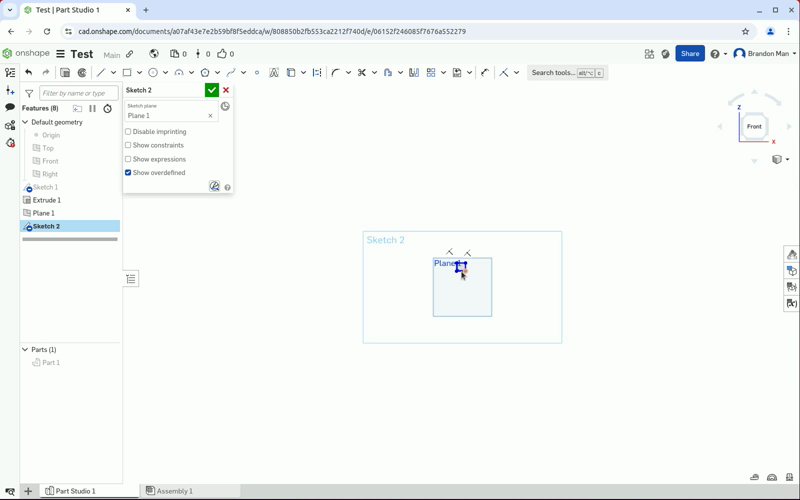
scroll(6)
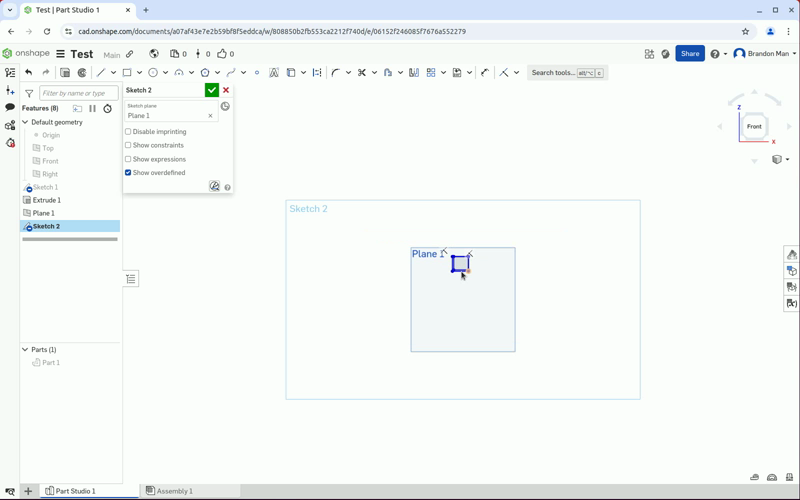
scroll(6)
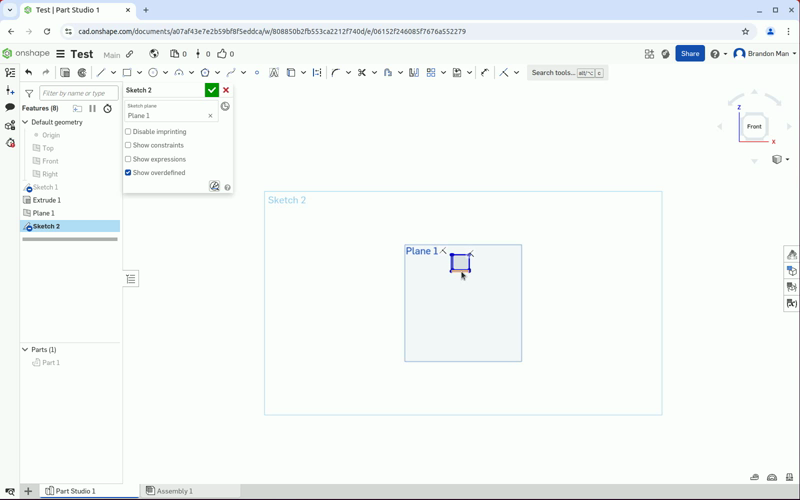
scroll(6)
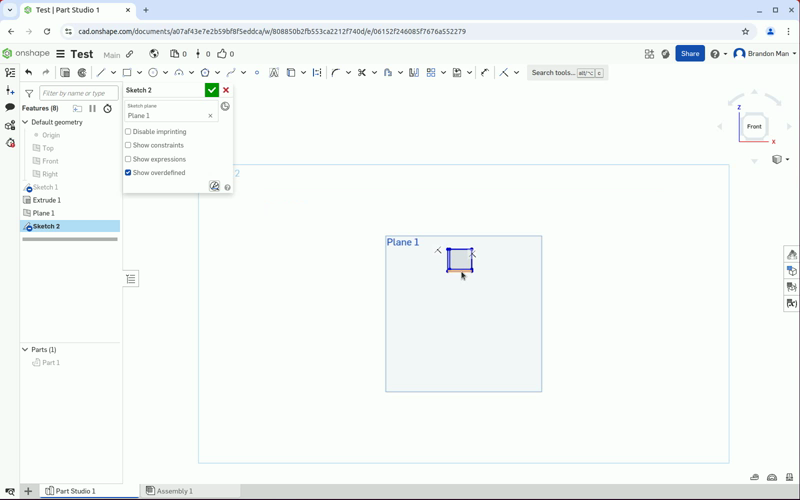
scroll(6)
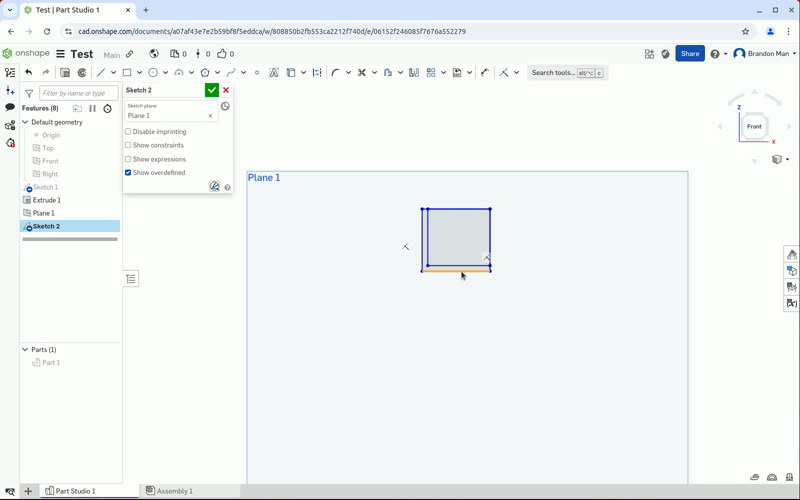
click(461, 271)
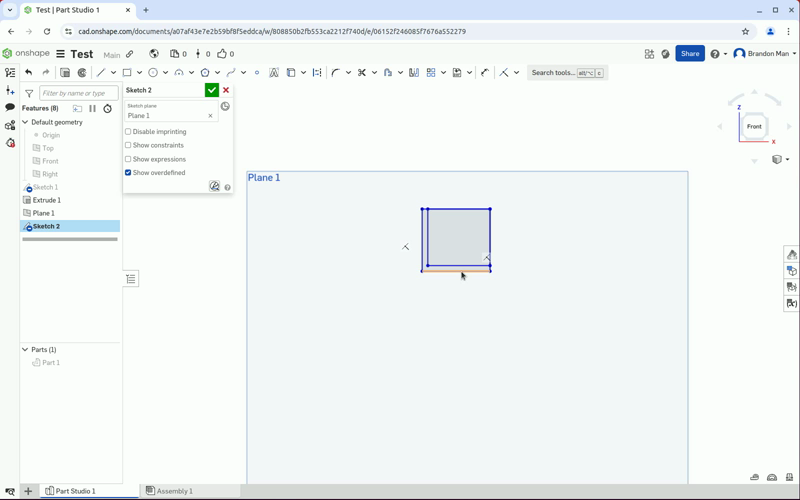
scroll(-6)
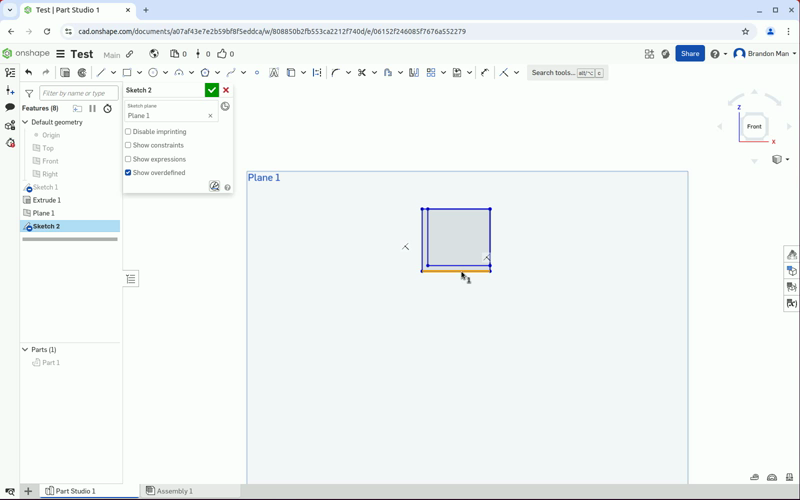
scroll(-6)
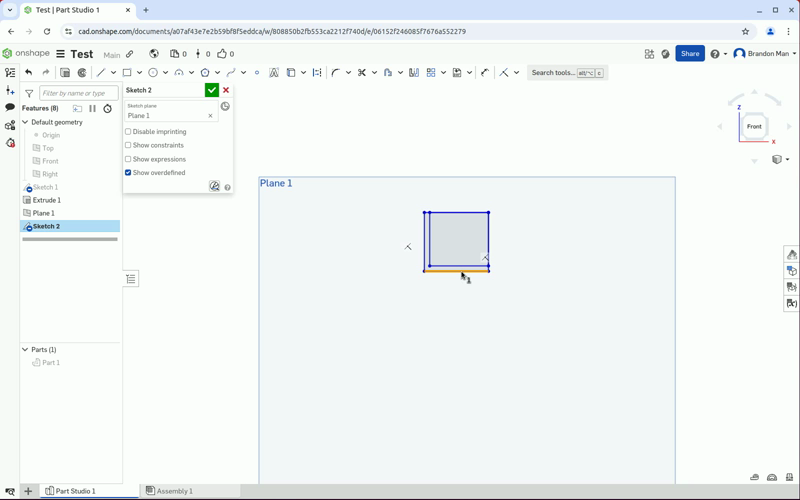
scroll(-6)
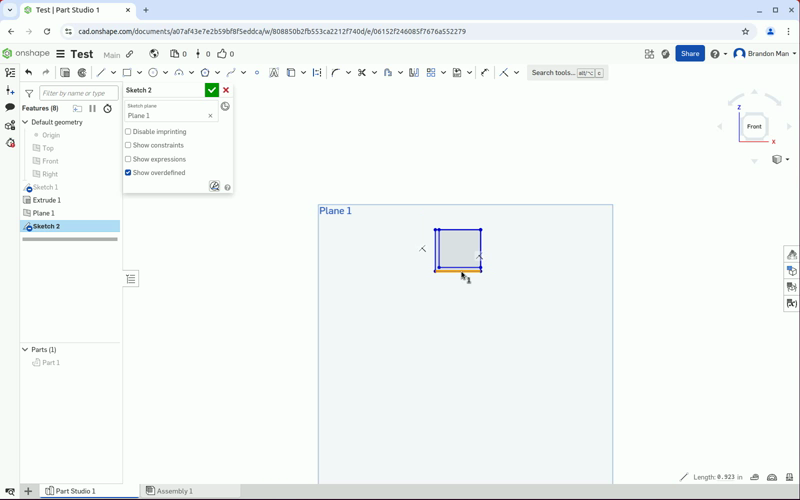
scroll(-6)
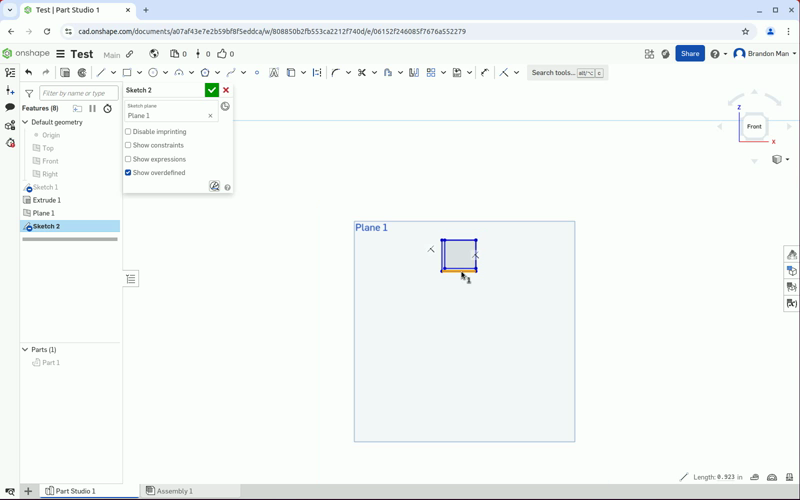
scroll(-6)
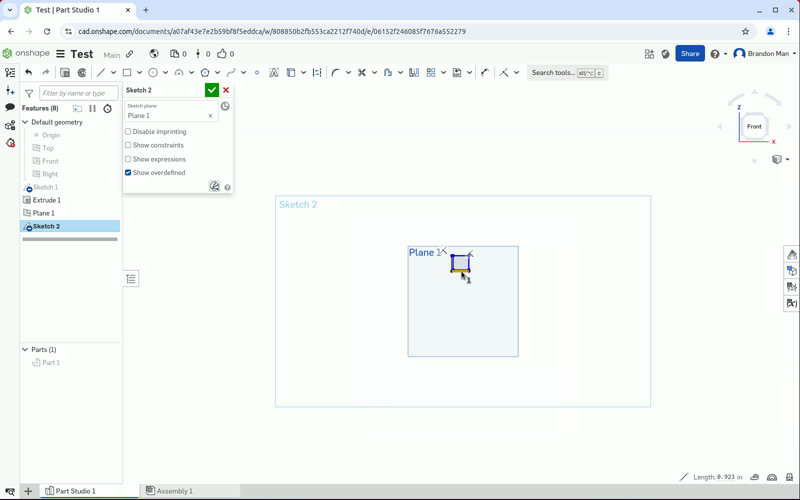
scroll(-6)
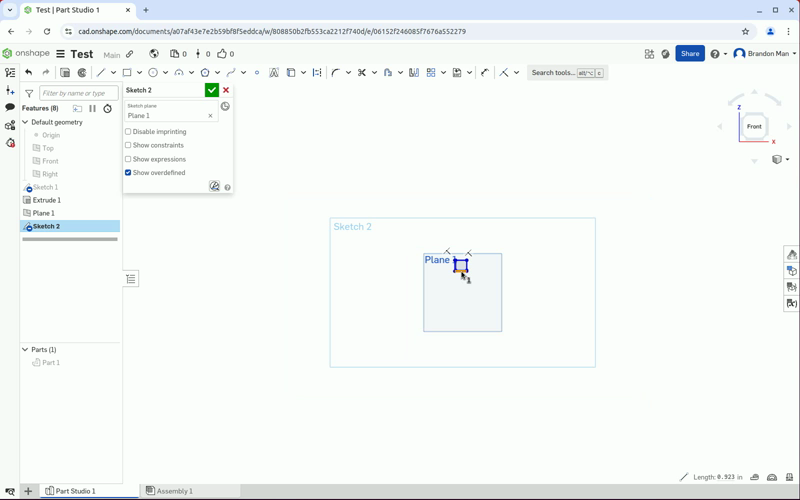
scroll(-6)
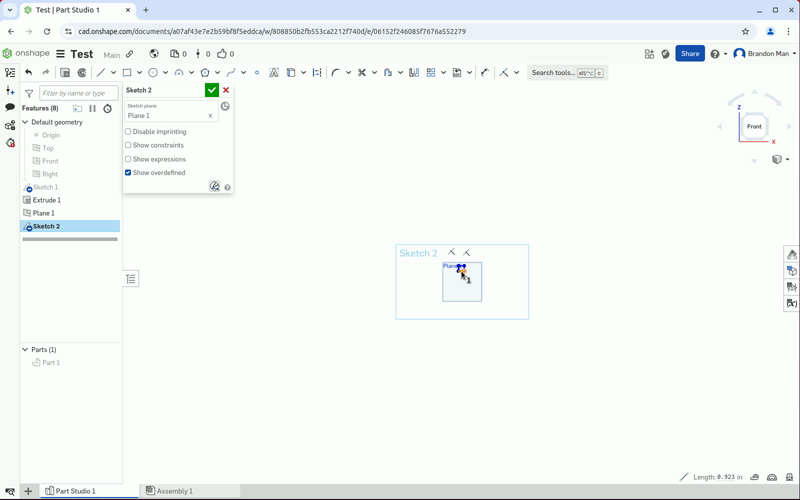
mouse_move(73, 352)
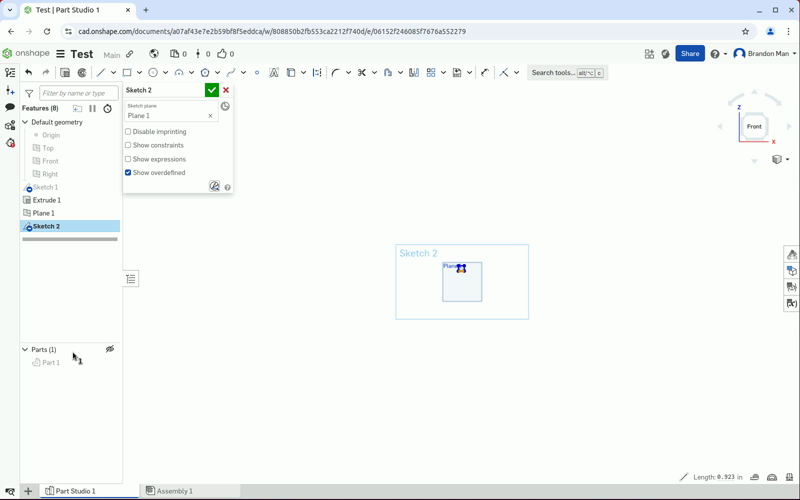
key(shift+y)
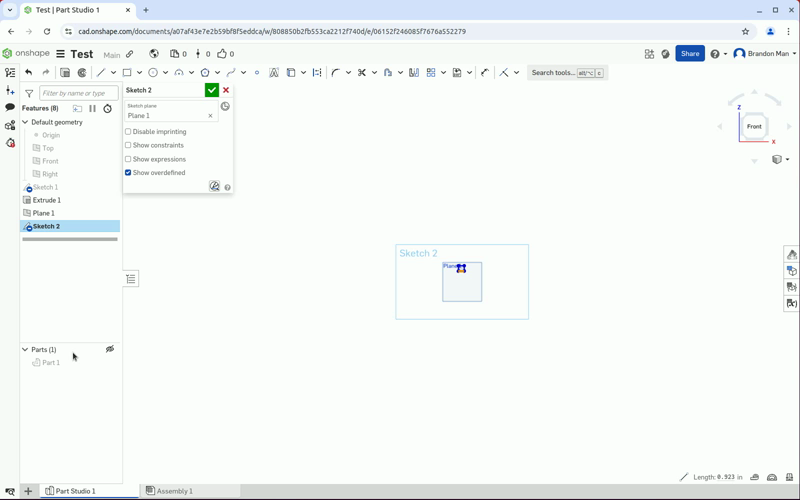
key(shift+e)
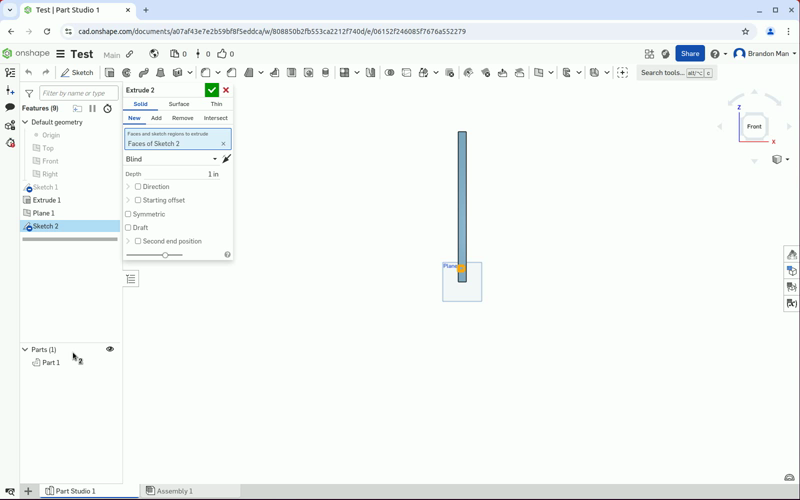
mouse_move(143, 106)
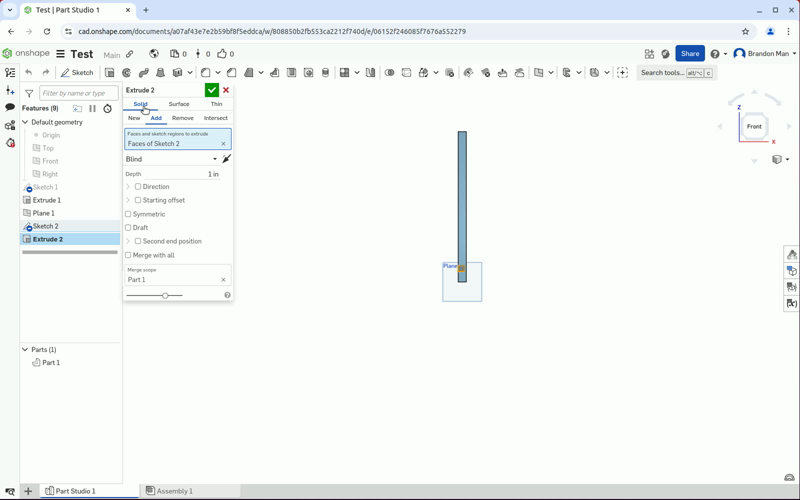
click(143, 106)
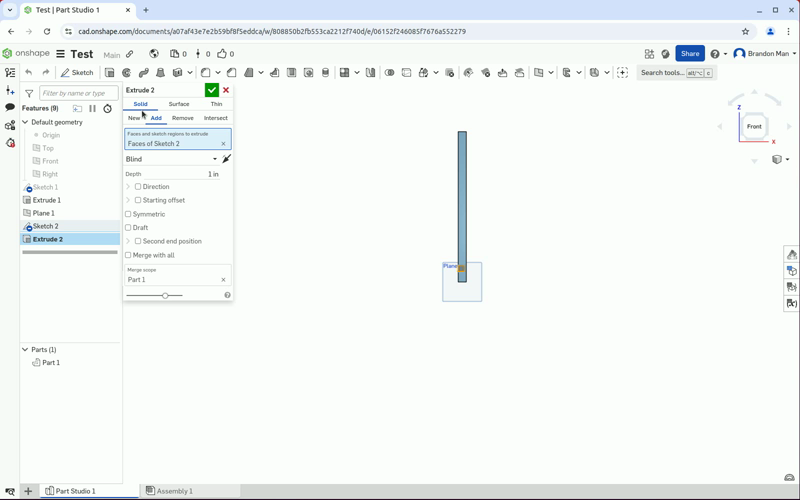
mouse_move(137, 120)
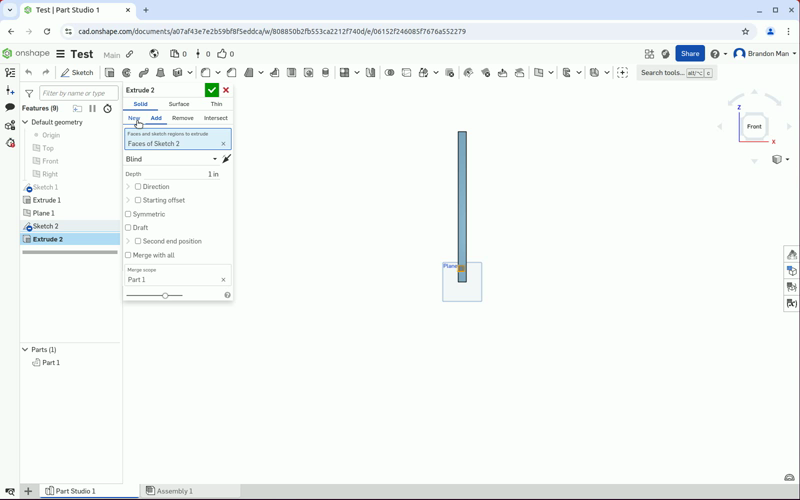
click(137, 120)
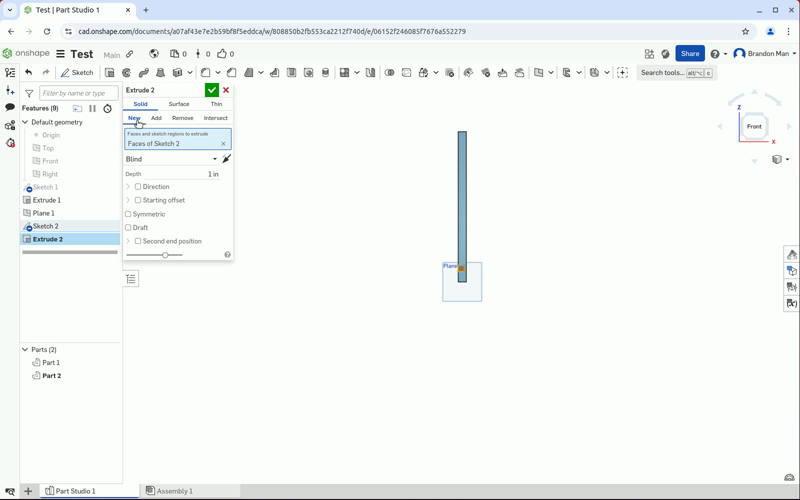
key(tab, 4)
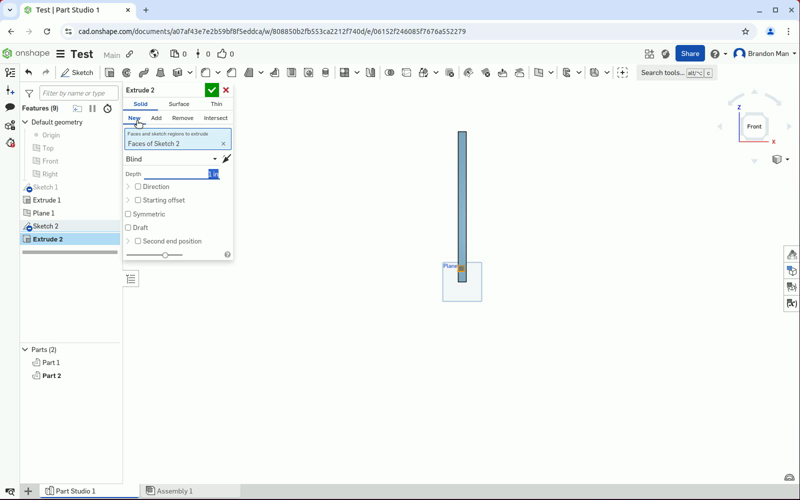
text(9.628)
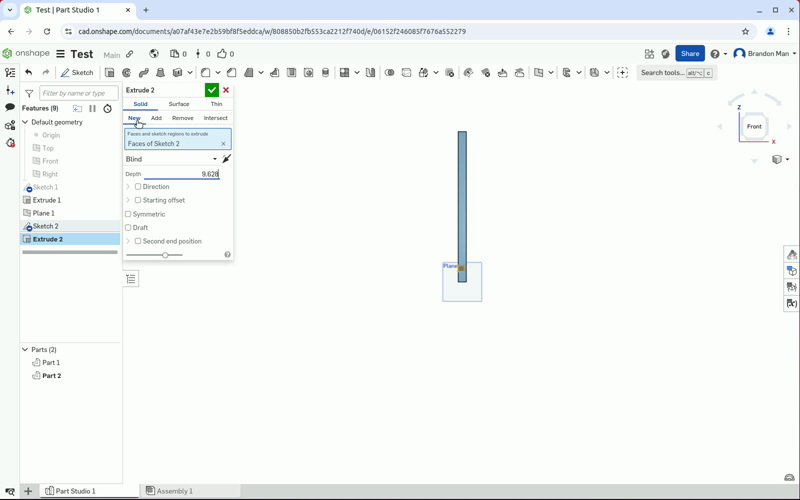
key(enter)
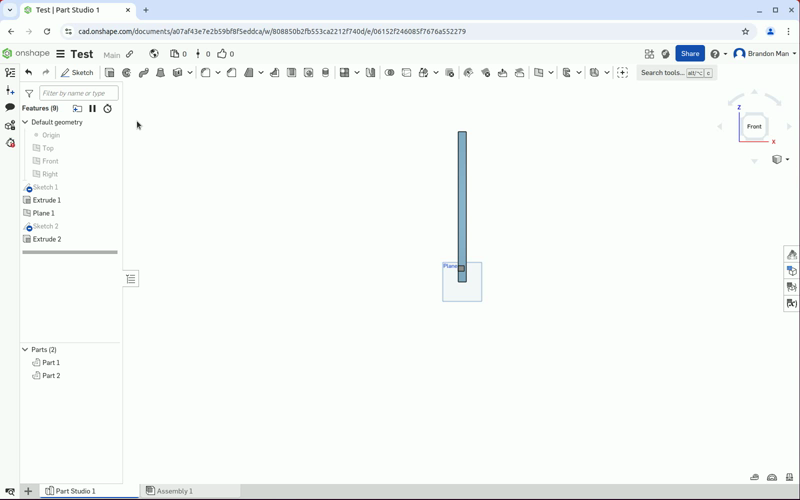
key(shift+h)
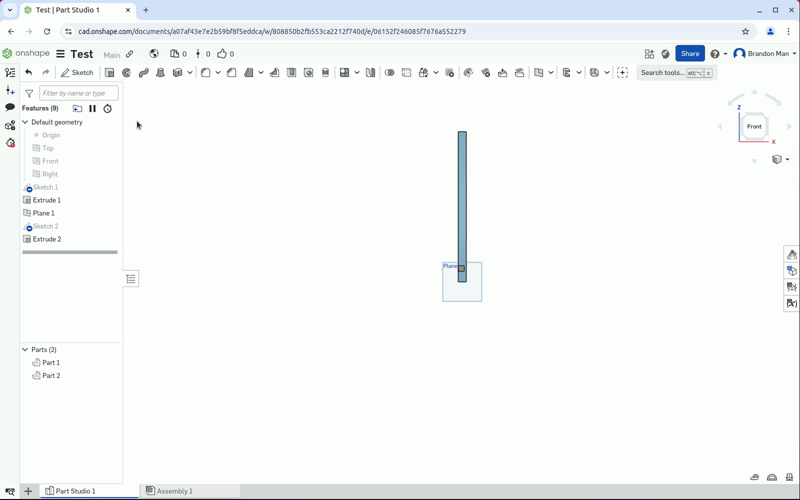
key(shift+h)
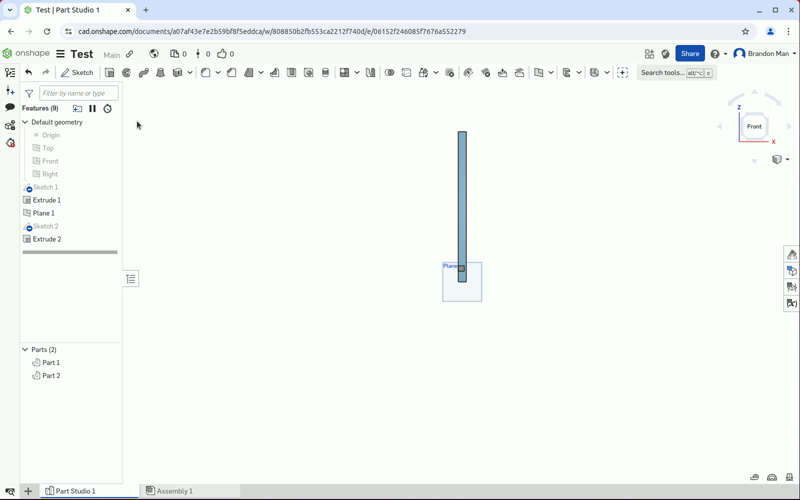
mouse_move(73, 189)
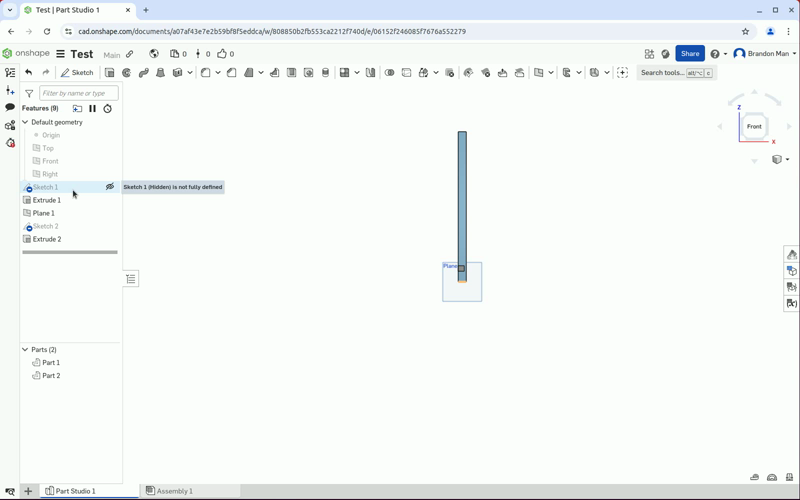
click(73, 189)
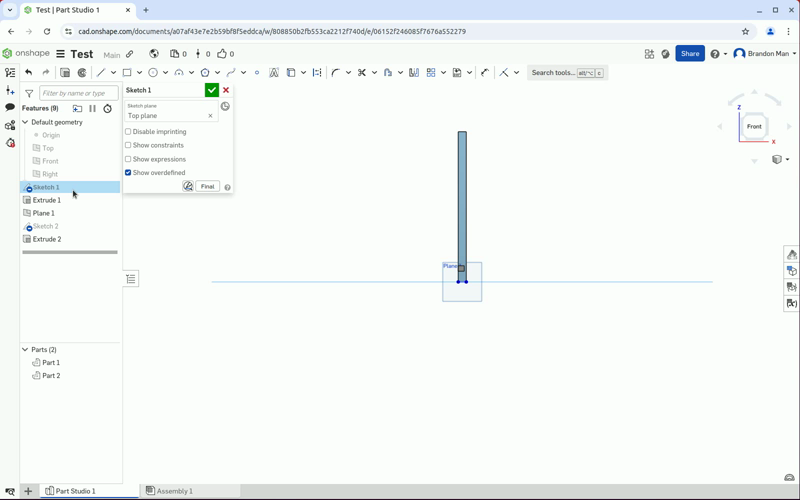
mouse_move(229, 92)
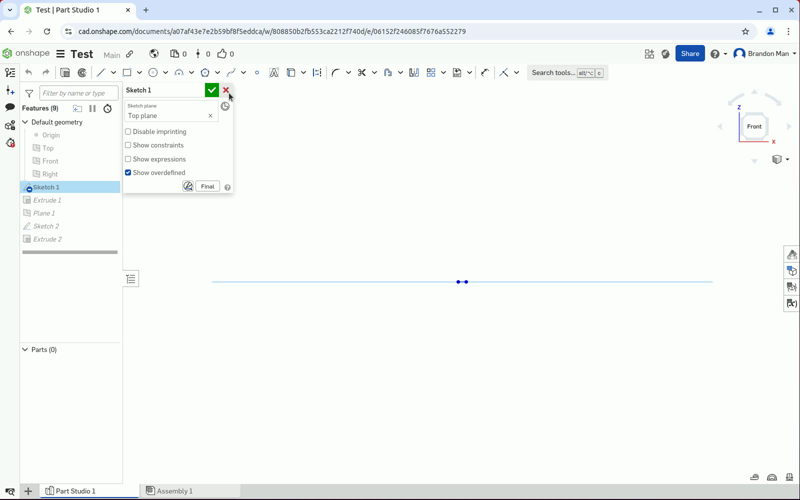
click(229, 92)
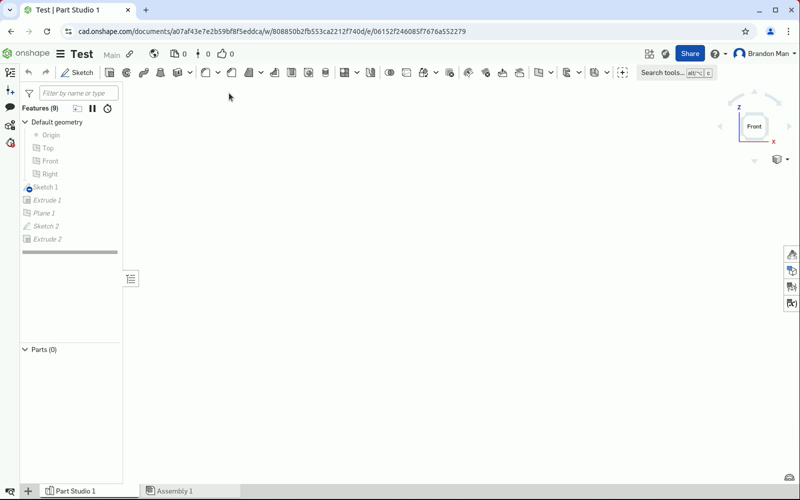
key(shift+s)
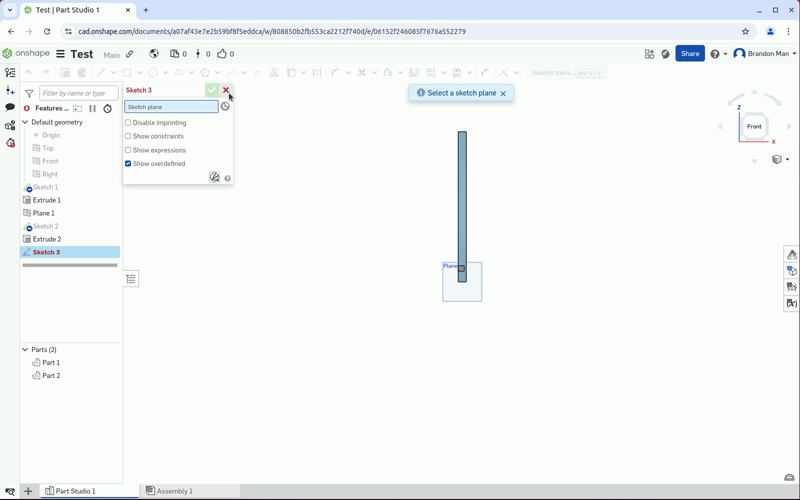
mouse_move(73, 215)
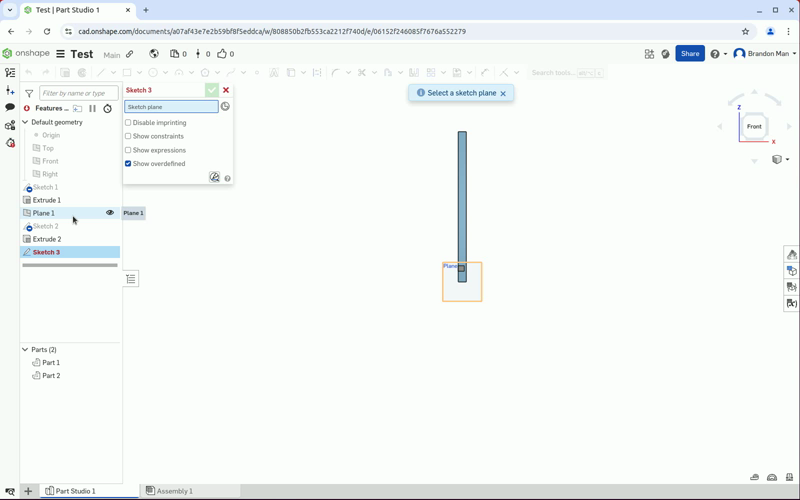
click(73, 215)
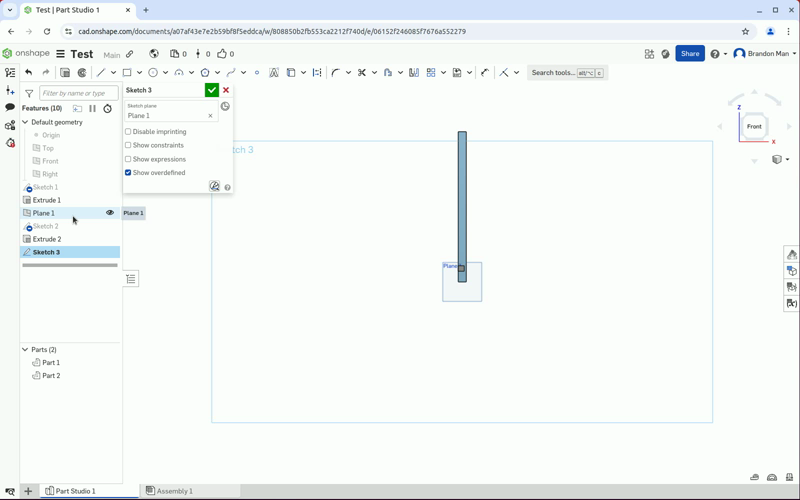
mouse_move(73, 352)
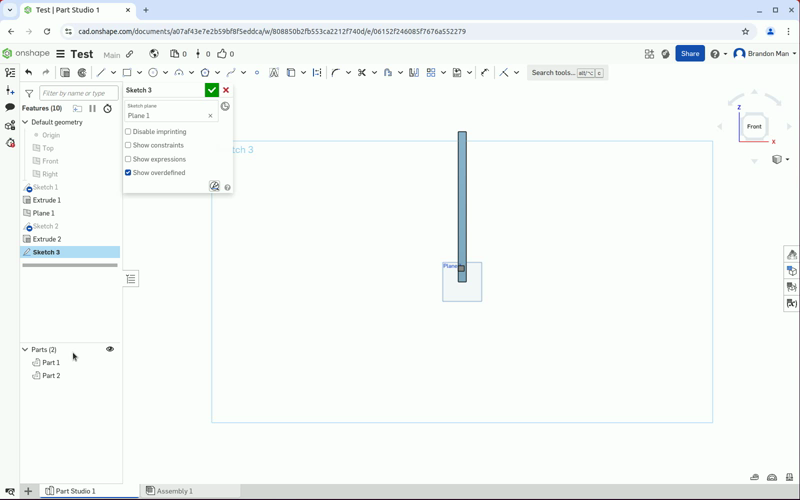
key(y)
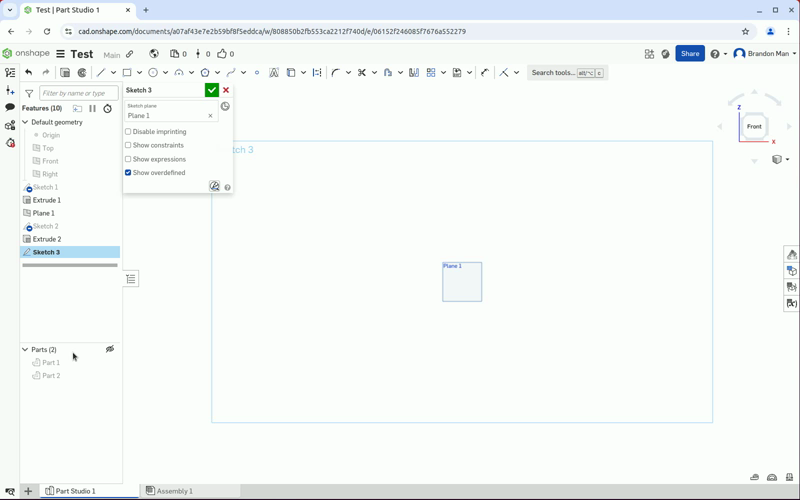
key(l)
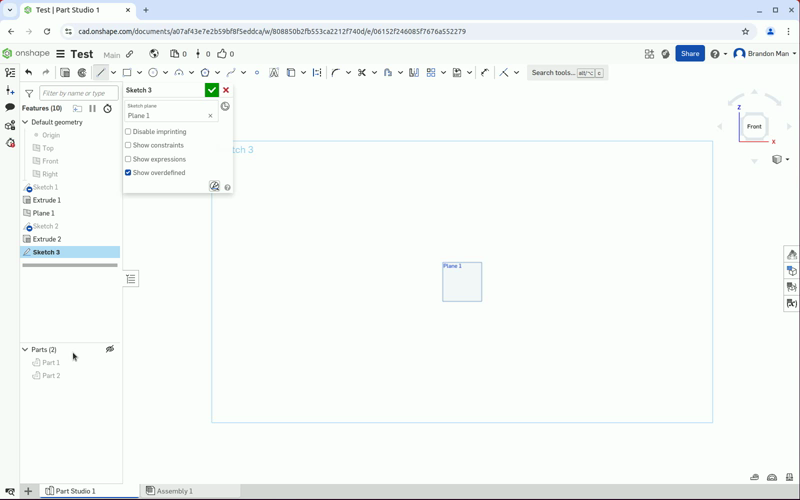
key_down(shift)
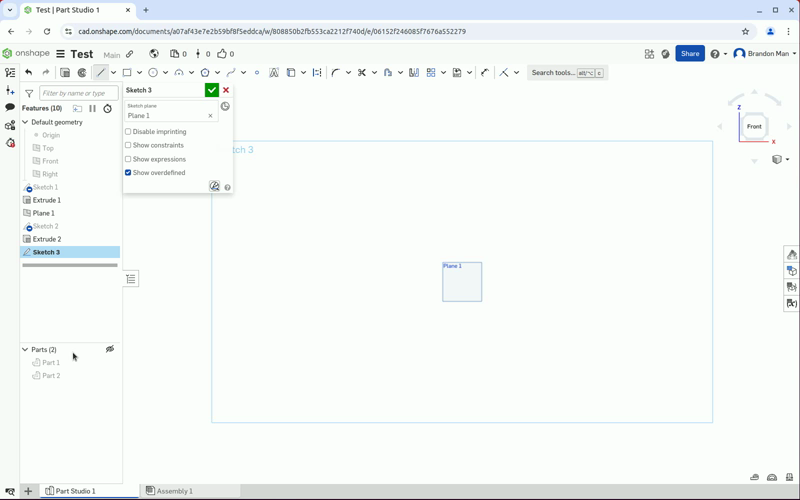
mouse_move(458, 224)
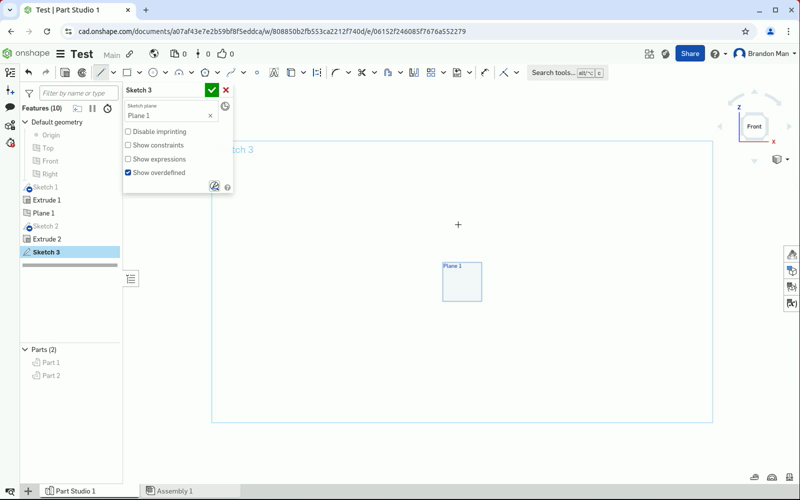
click(458, 224)
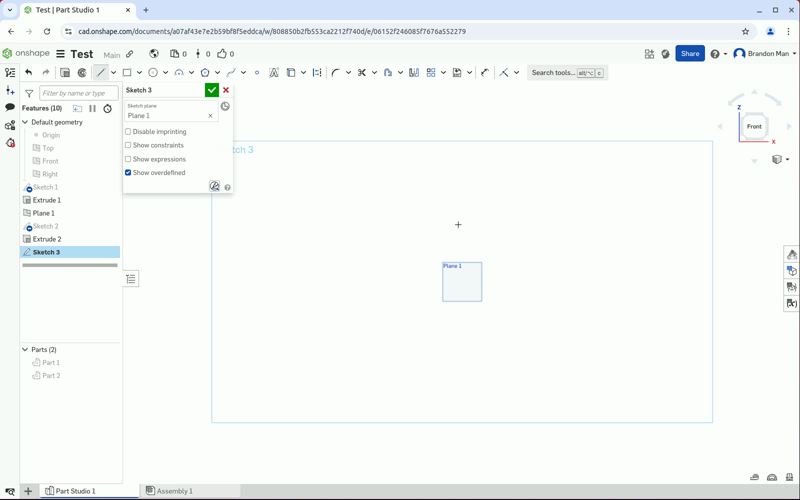
key_up(shift)
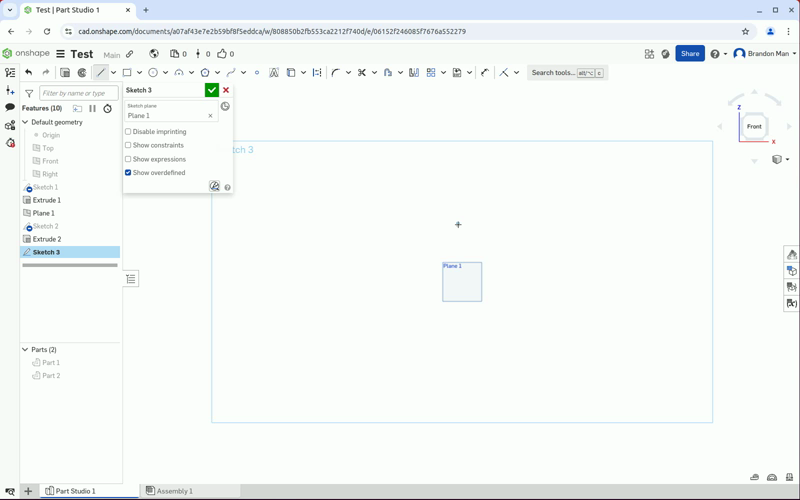
key_down(shift)
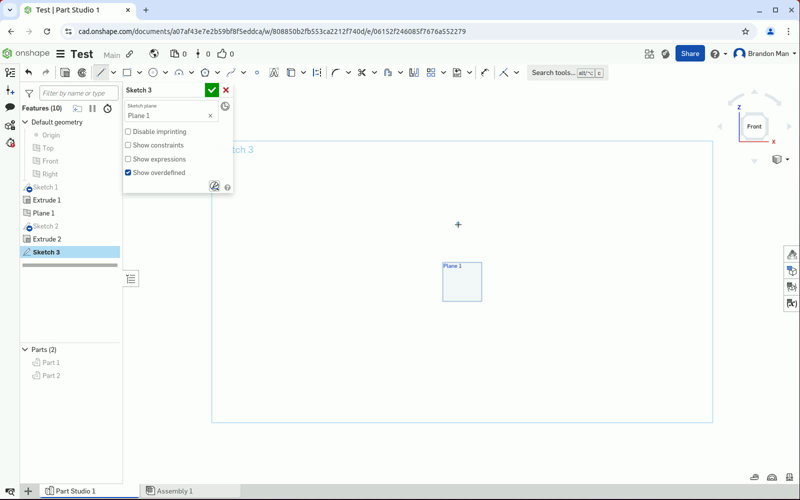
mouse_move(488, 224)
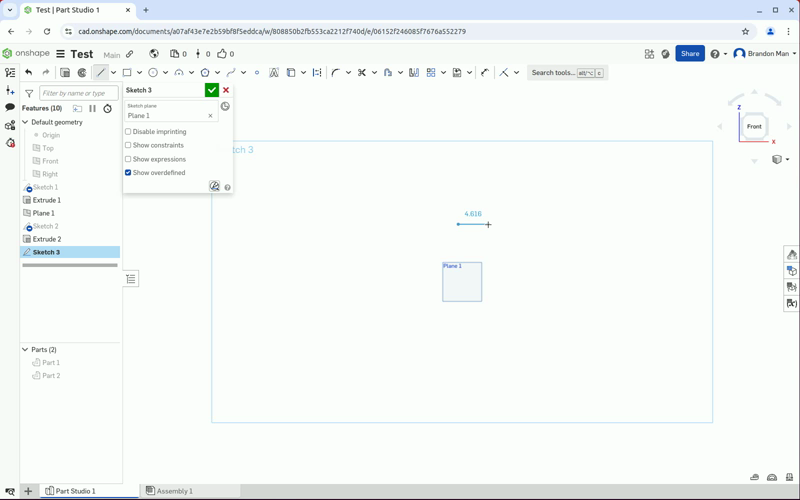
mouse_move(464, 224)
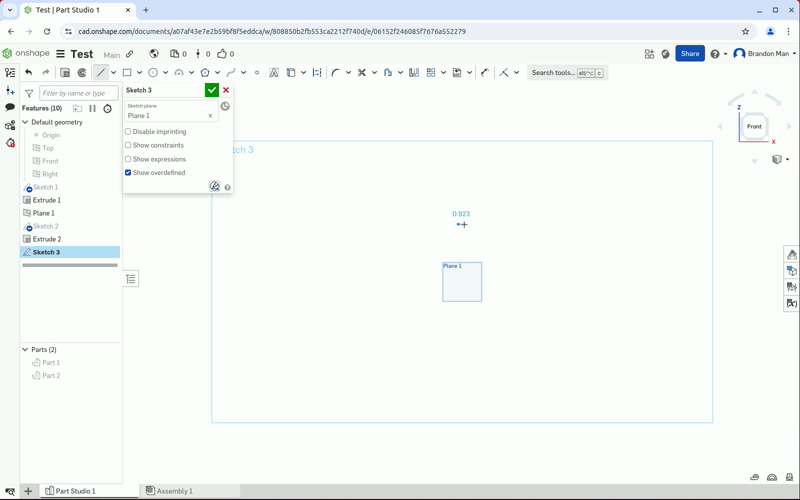
scroll(6)
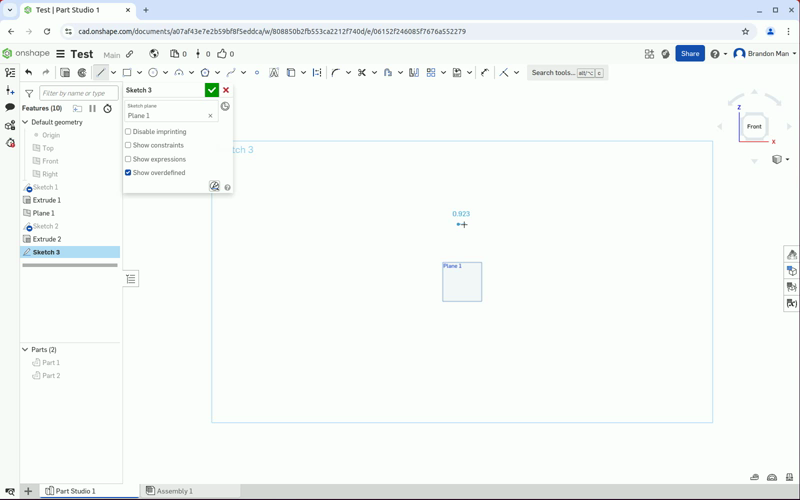
scroll(6)
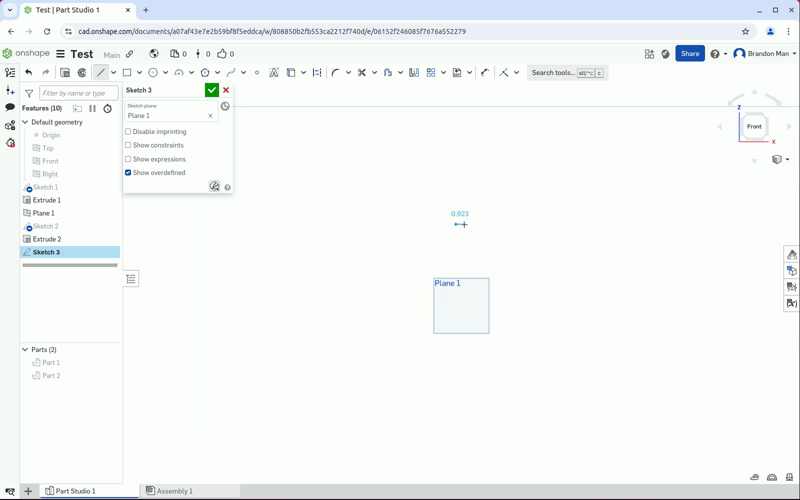
scroll(6)
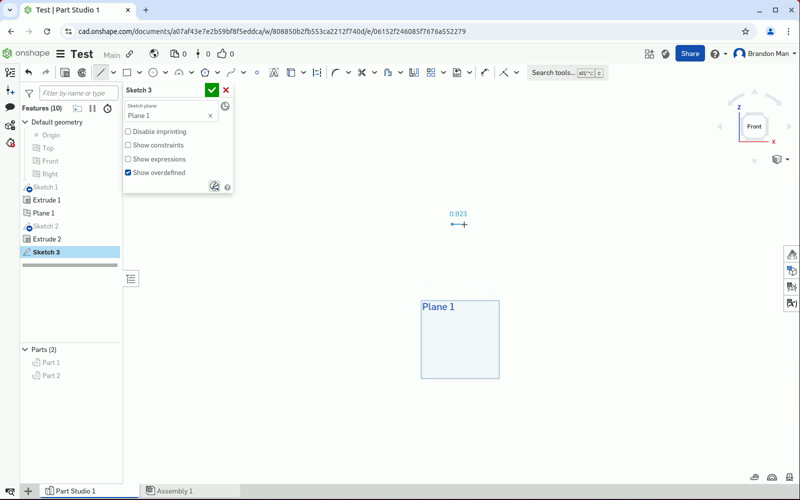
scroll(6)
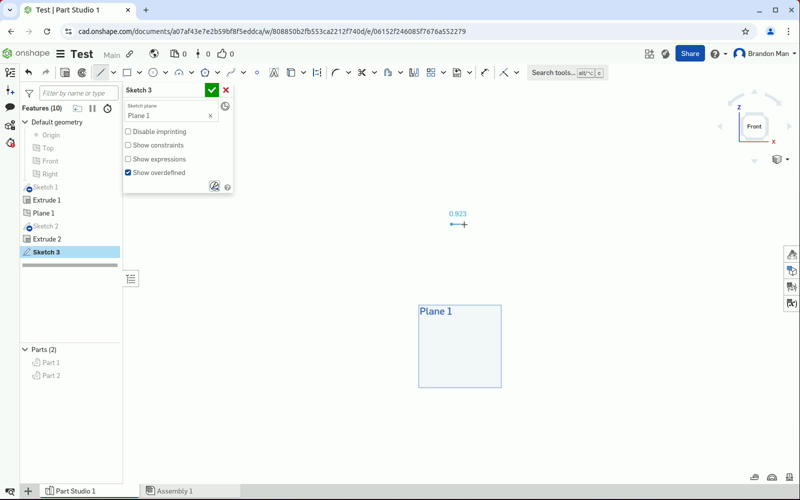
scroll(6)
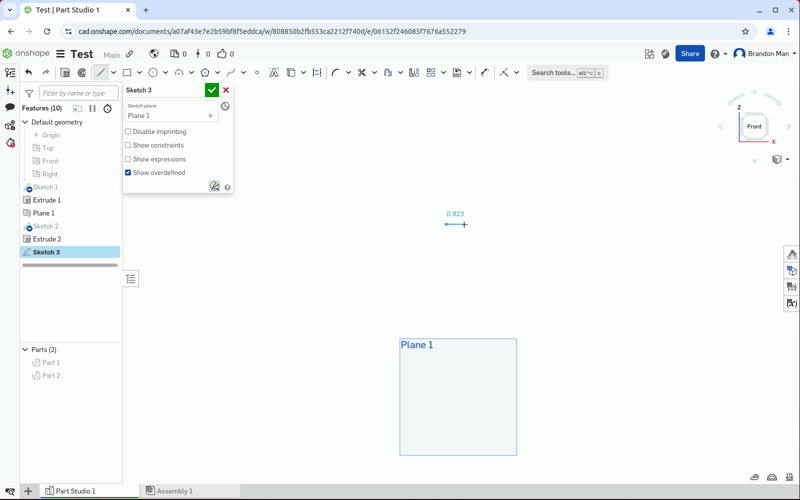
scroll(6)
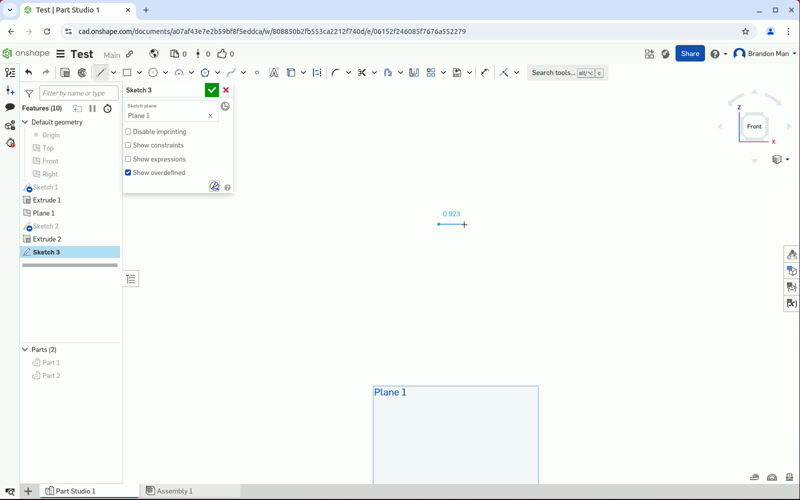
scroll(6)
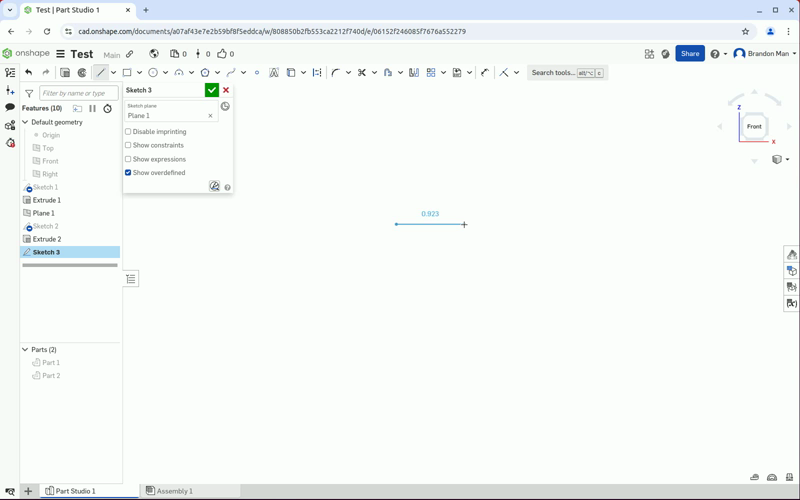
click(464, 224)
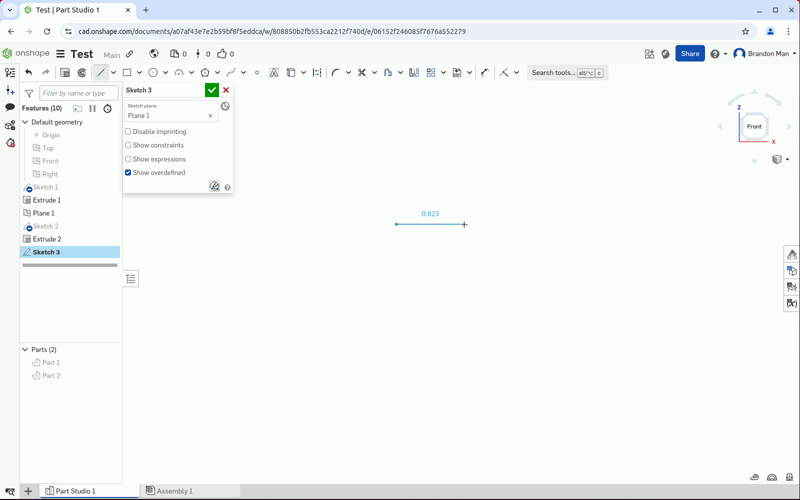
scroll(-6)
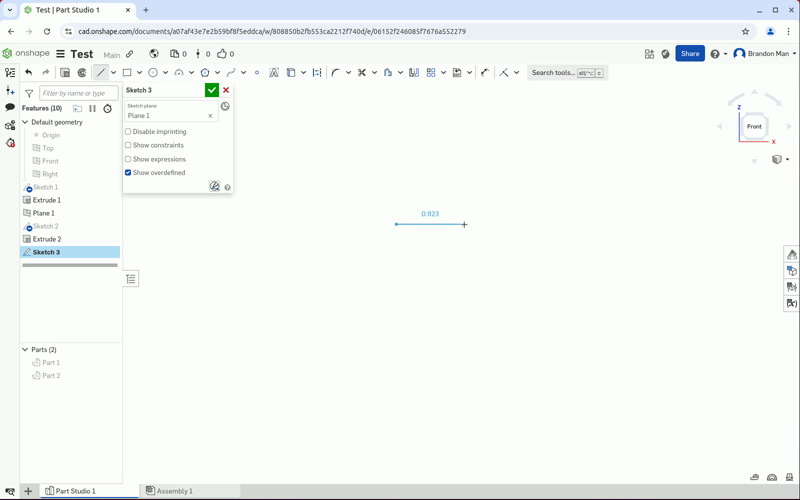
scroll(-6)
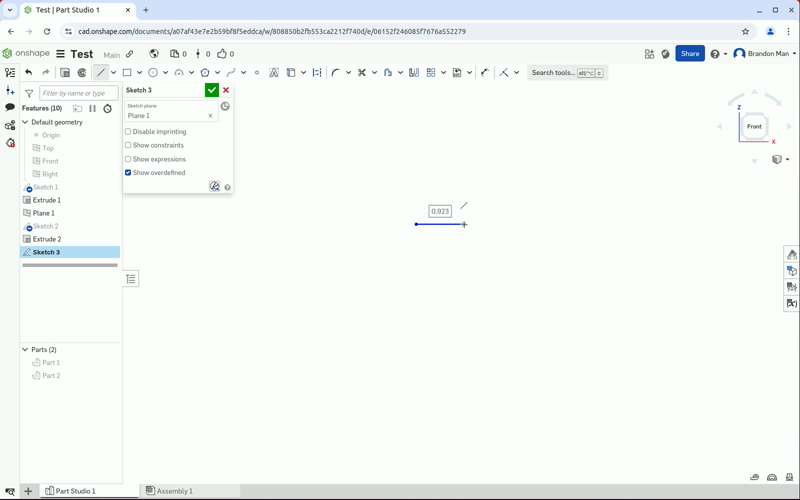
scroll(-6)
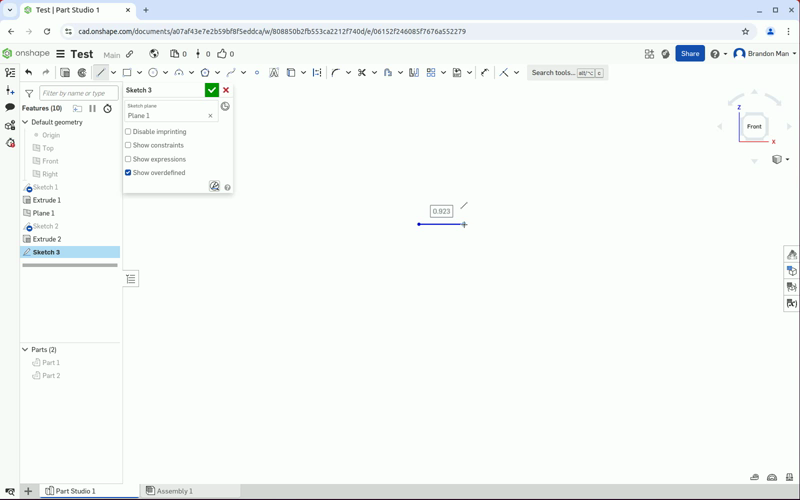
scroll(-6)
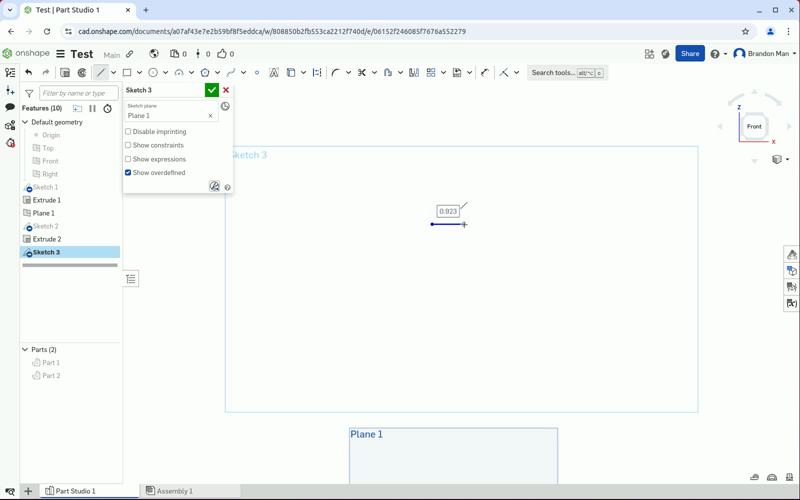
scroll(-6)
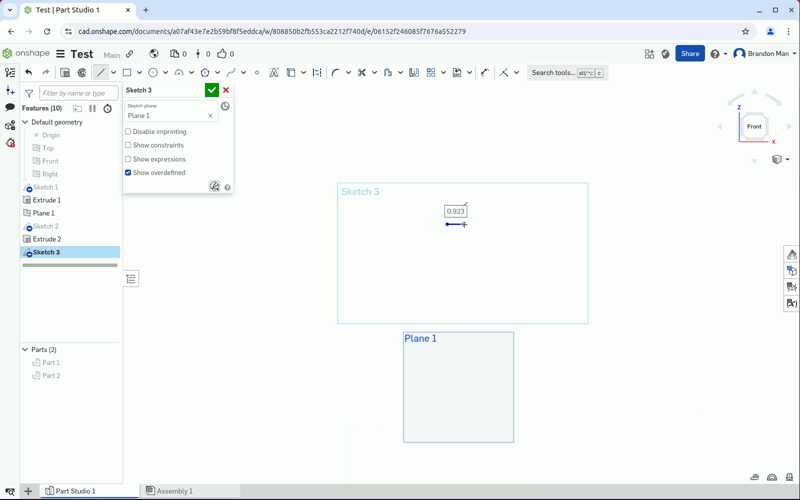
scroll(-6)
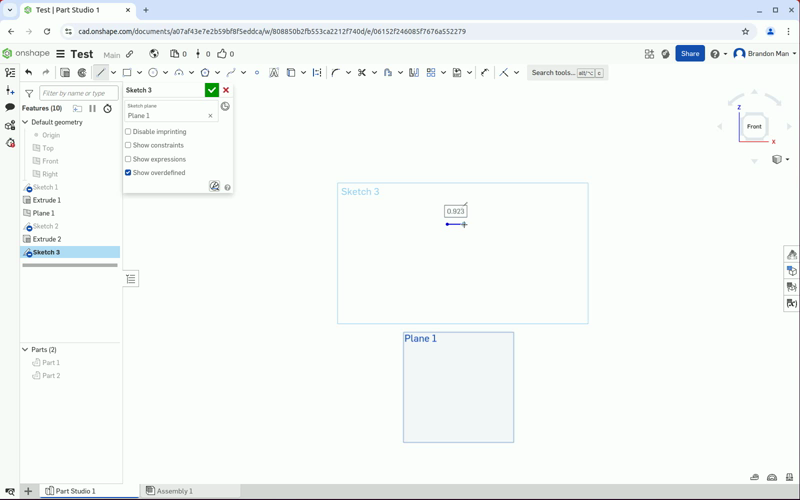
scroll(-6)
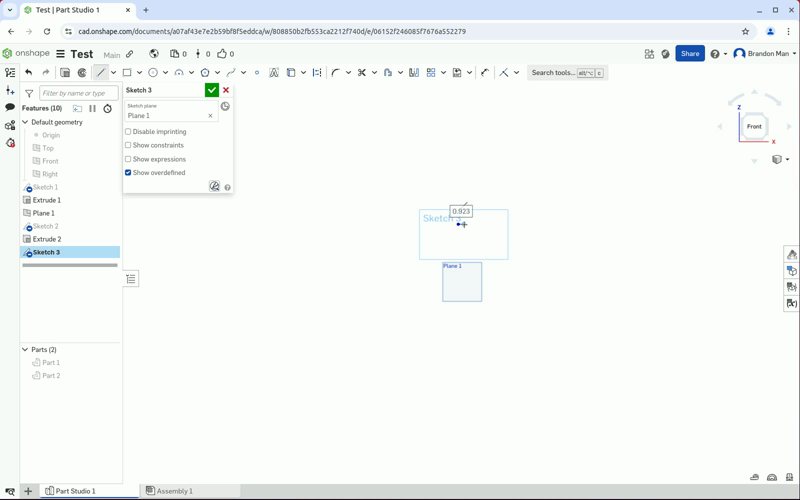
key_up(shift)
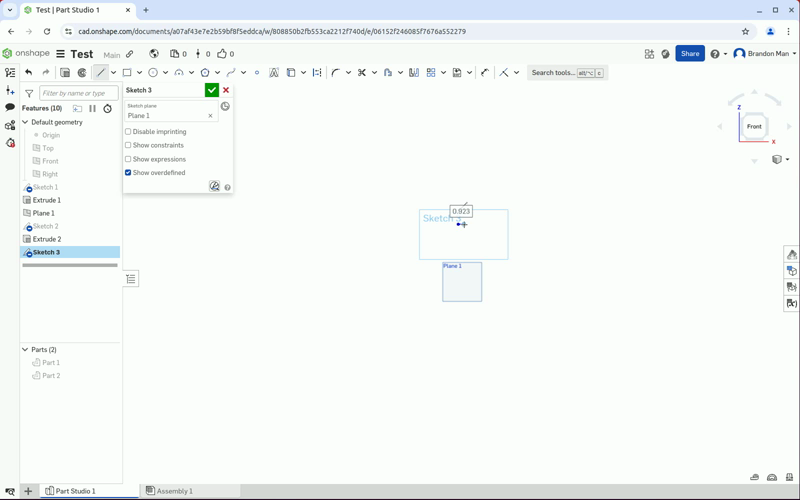
key_down(shift)
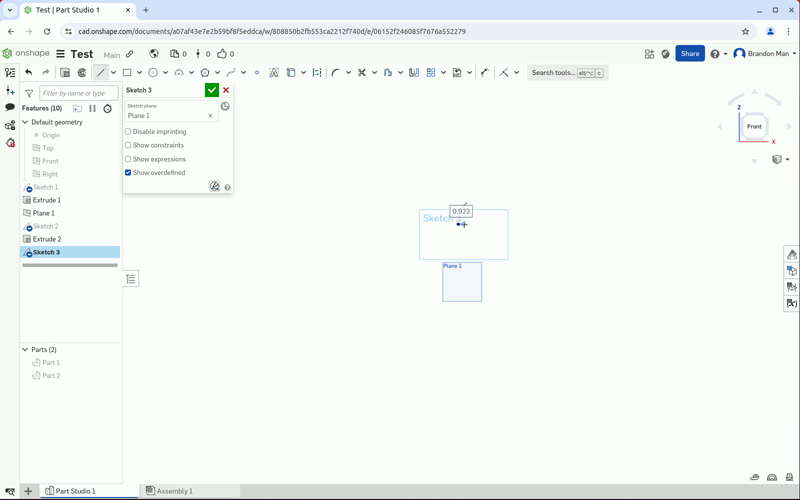
mouse_move(494, 224)
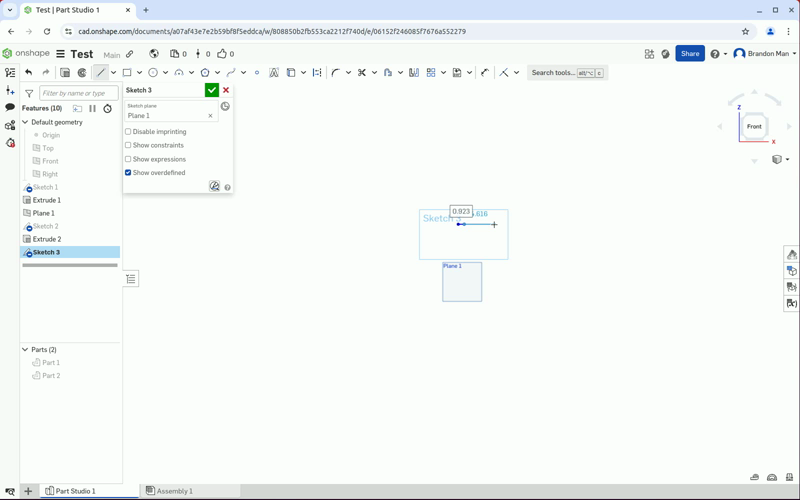
mouse_move(464, 218)
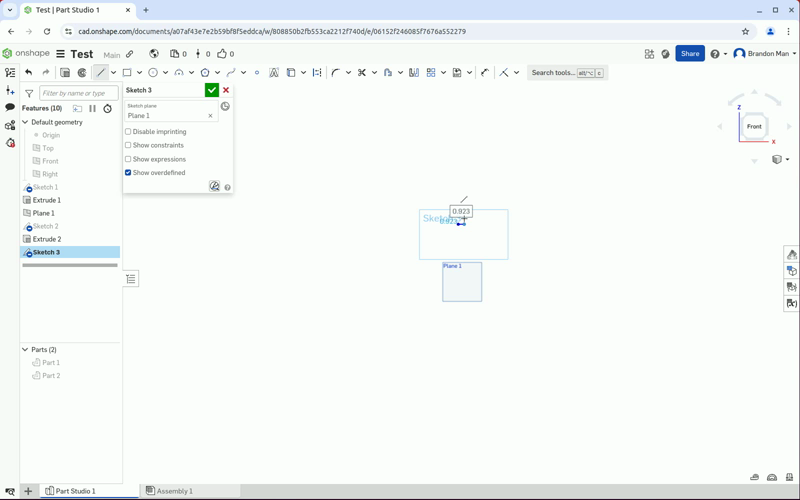
scroll(6)
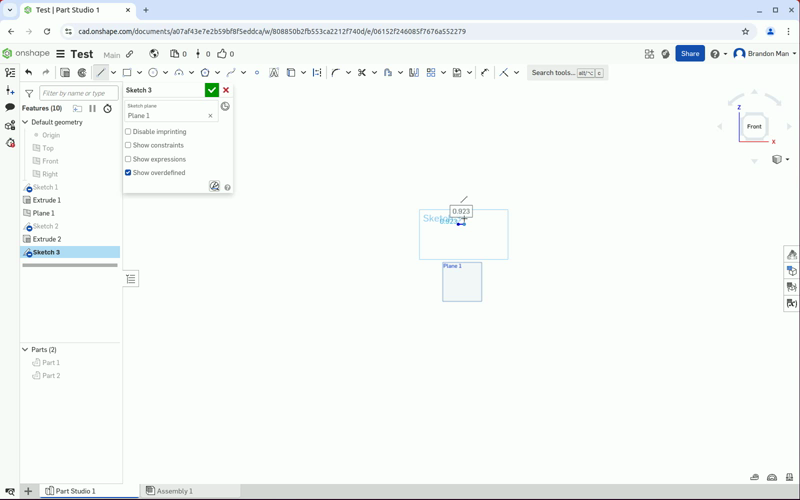
scroll(6)
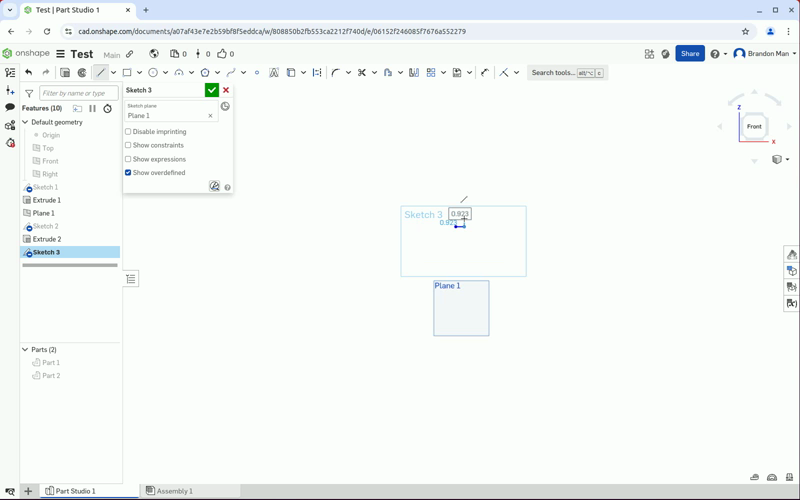
scroll(6)
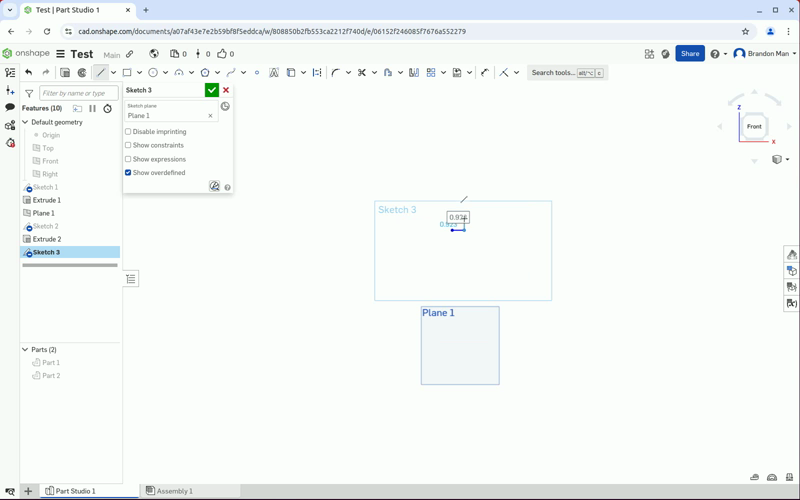
scroll(6)
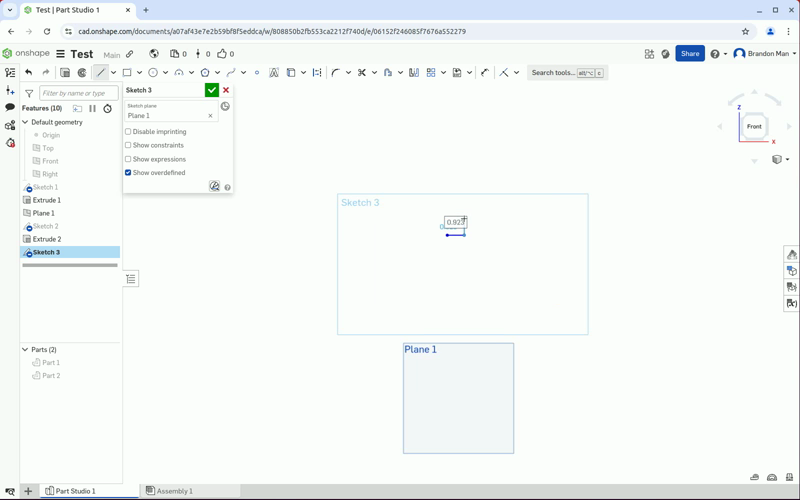
scroll(6)
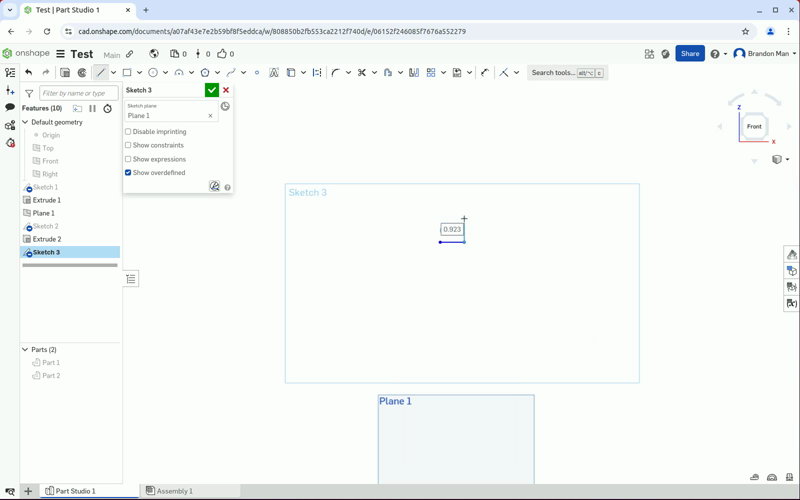
scroll(6)
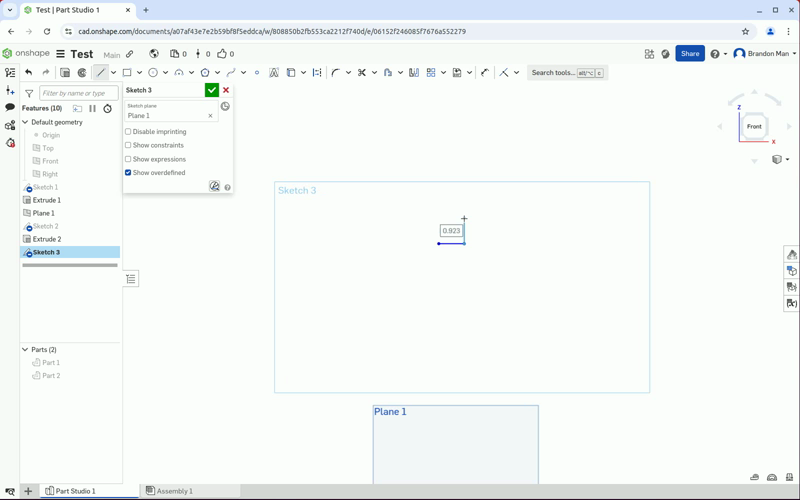
scroll(6)
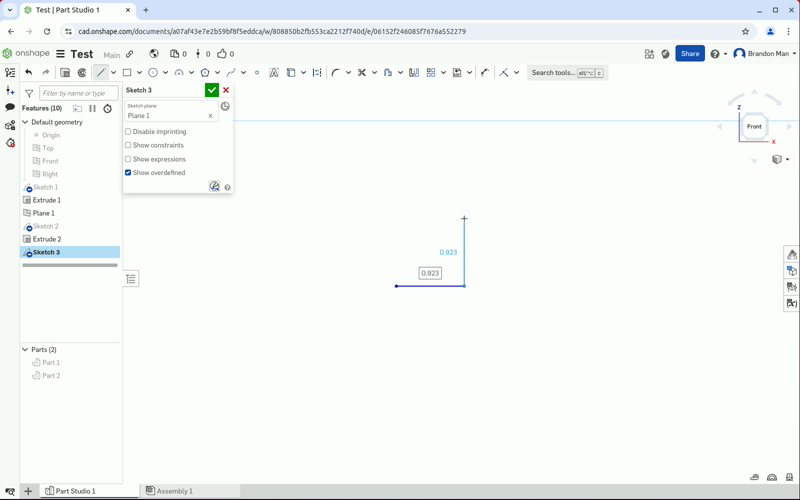
click(464, 218)
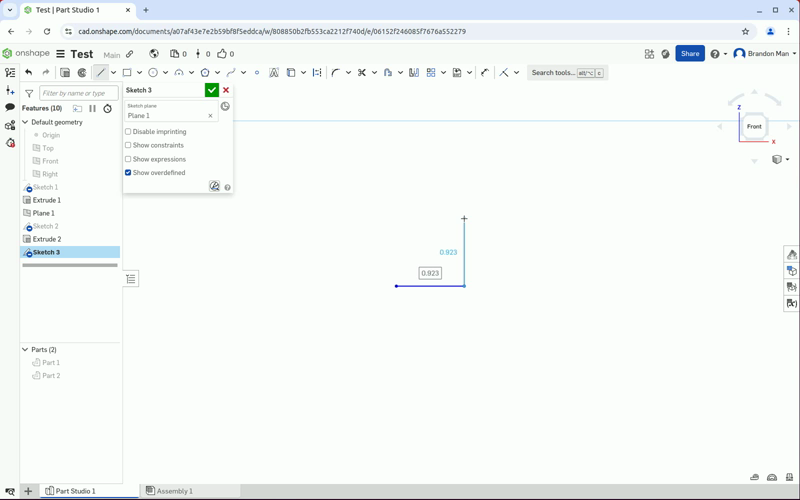
scroll(-6)
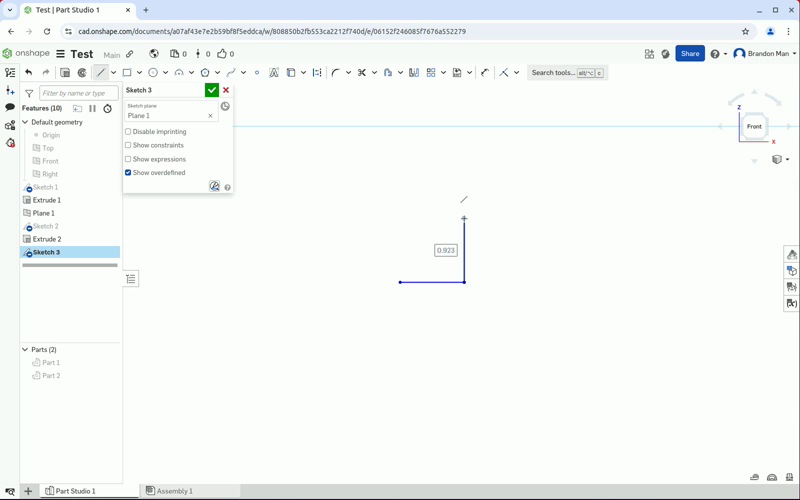
scroll(-6)
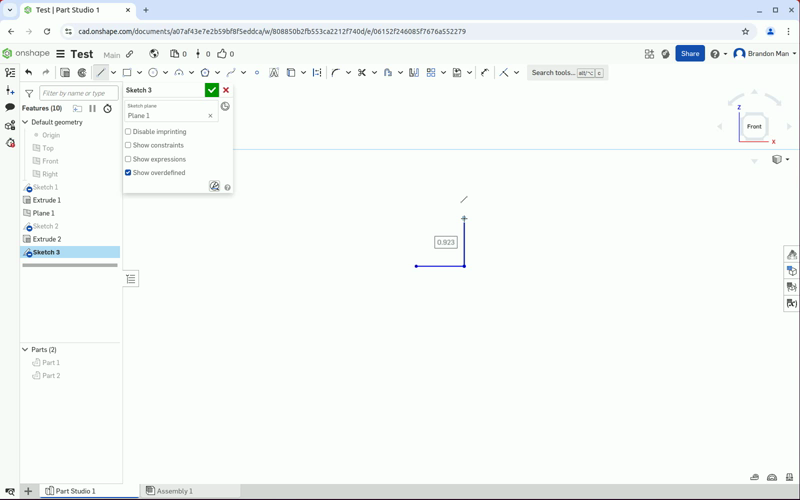
scroll(-6)
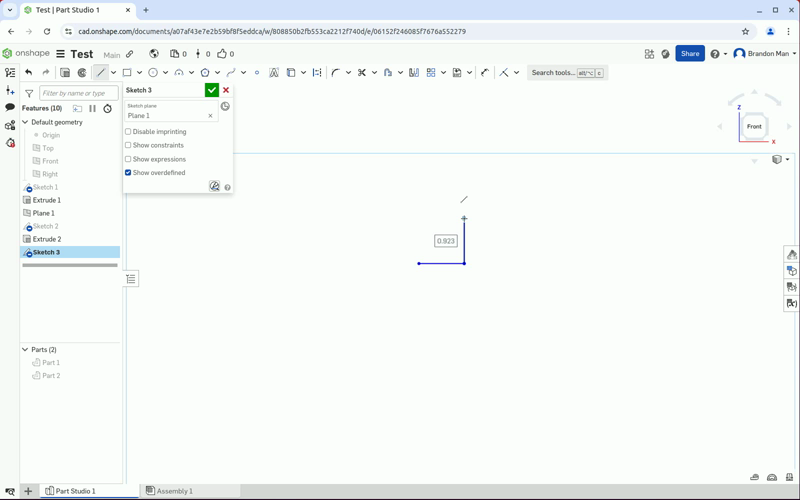
scroll(-6)
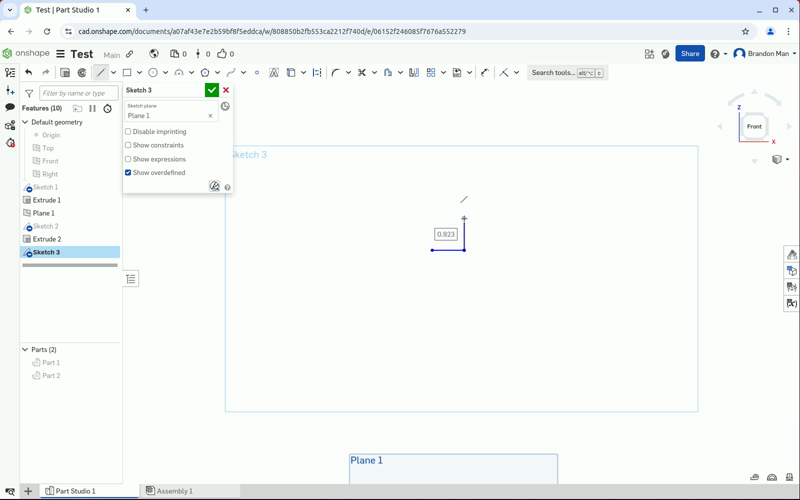
scroll(-6)
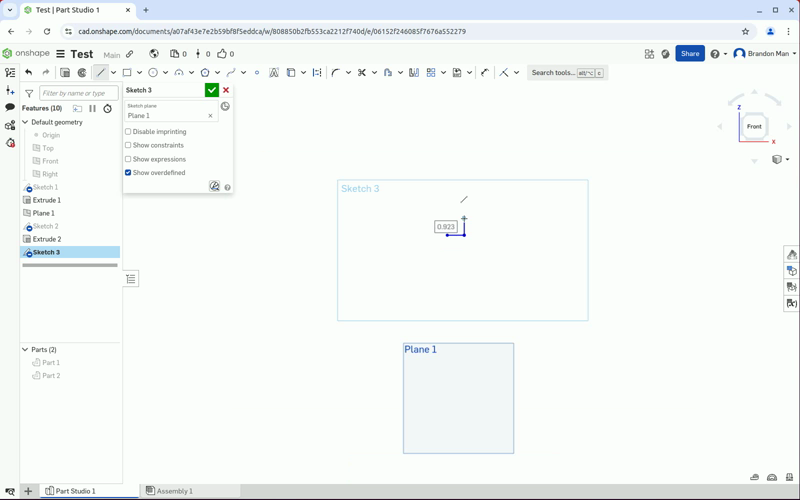
scroll(-6)
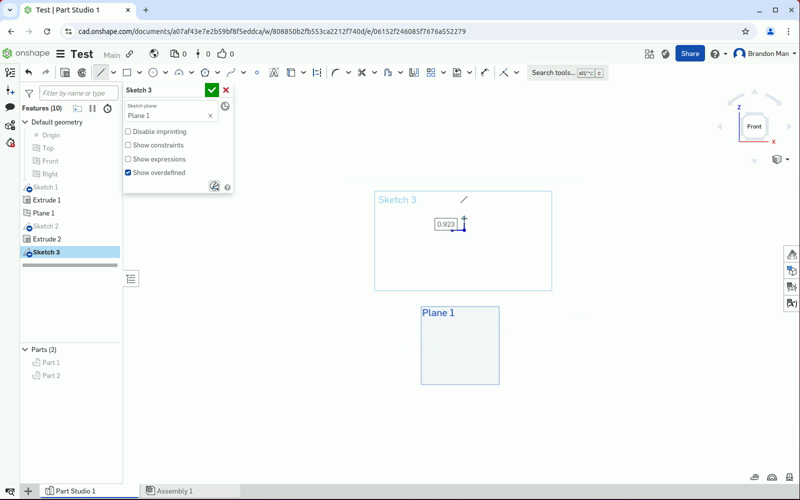
scroll(-6)
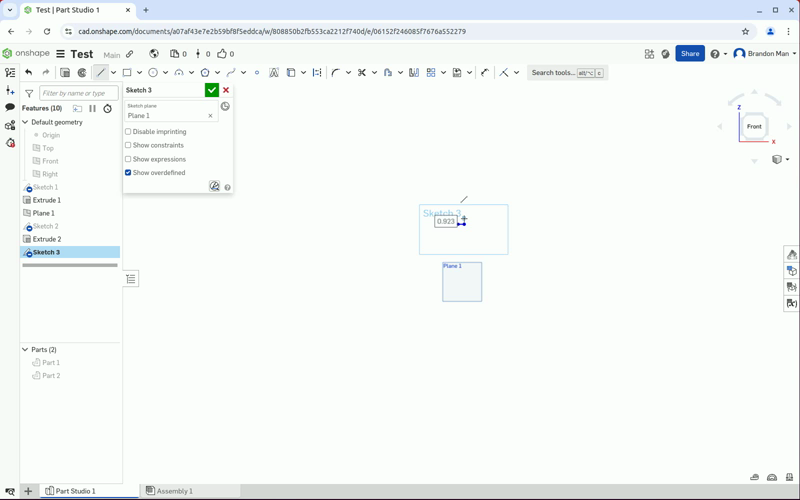
key_up(shift)
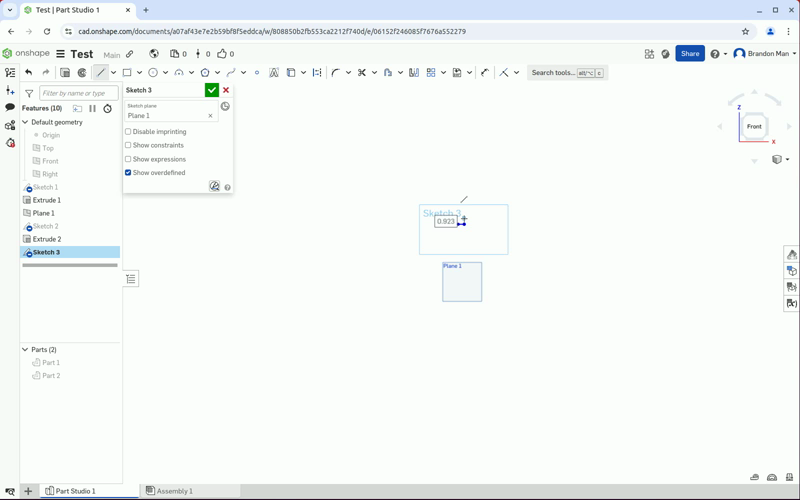
key_down(shift)
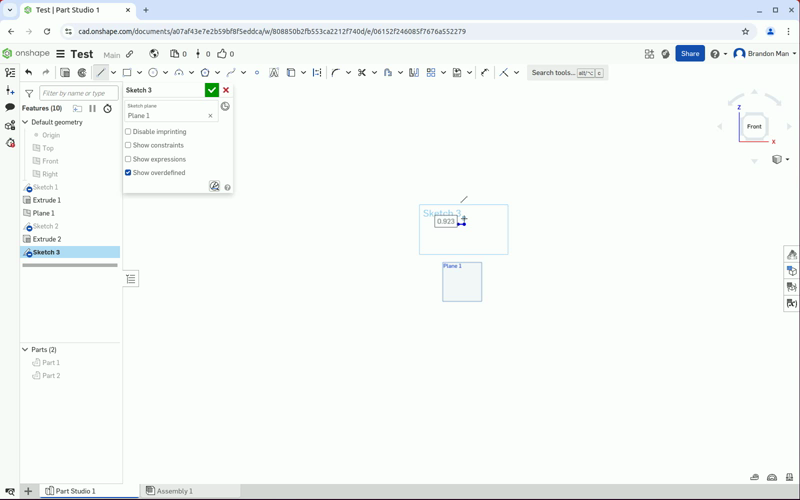
mouse_move(494, 218)
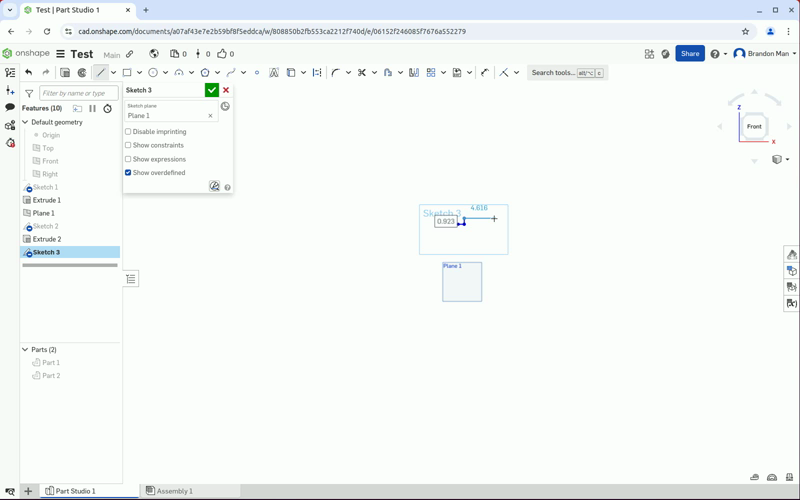
mouse_move(458, 218)
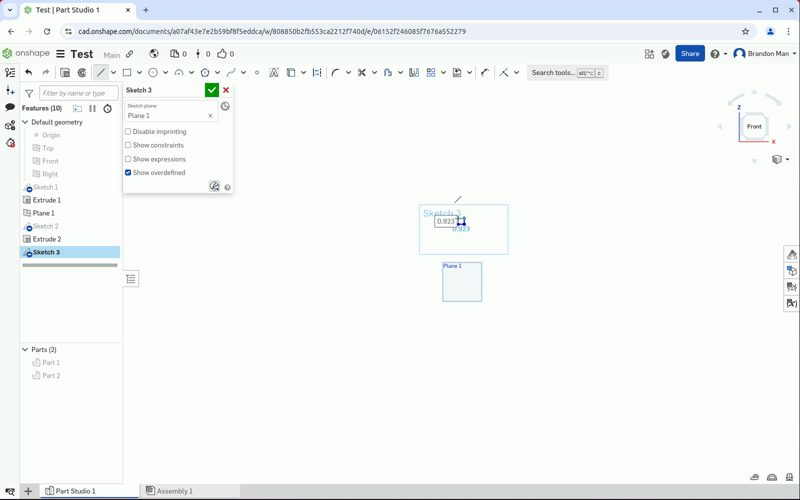
scroll(6)
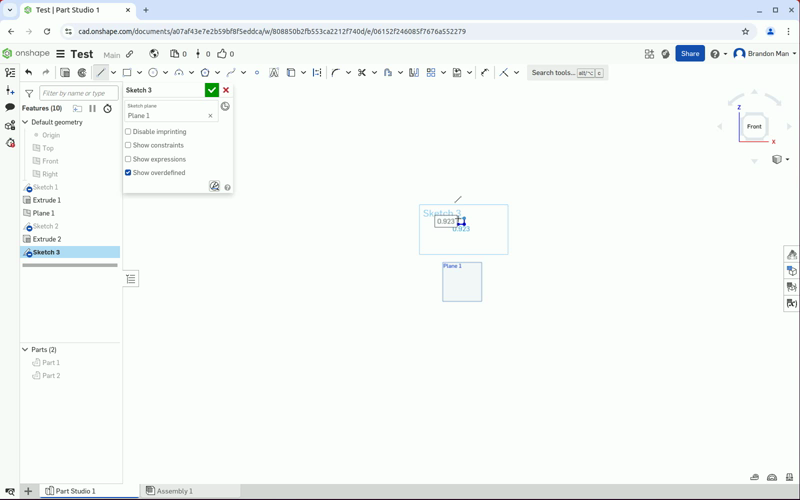
scroll(6)
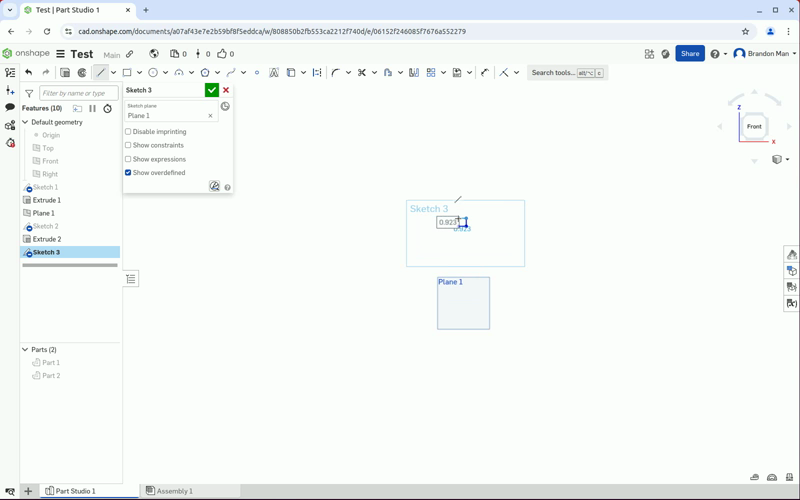
scroll(6)
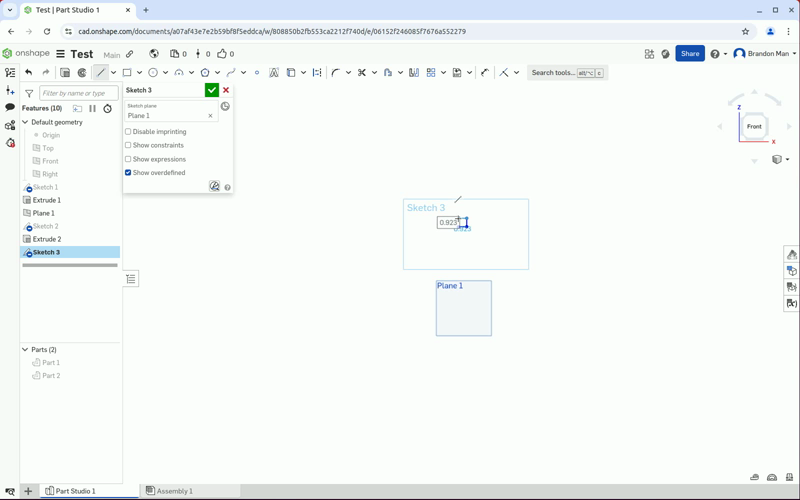
scroll(6)
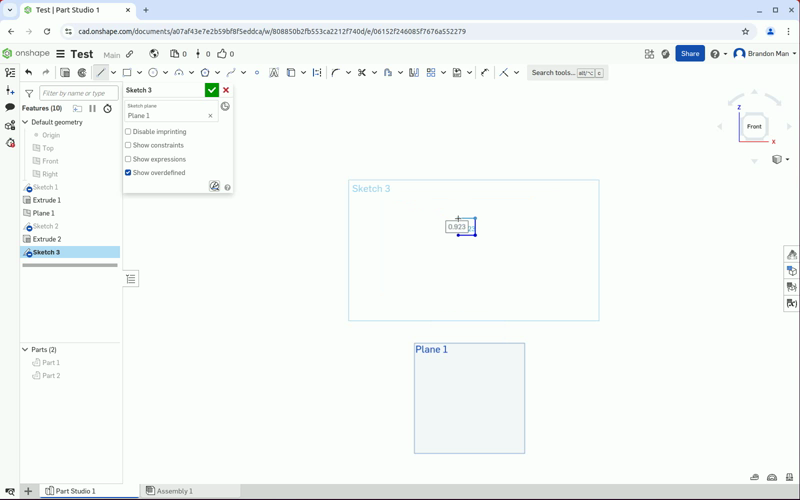
scroll(6)
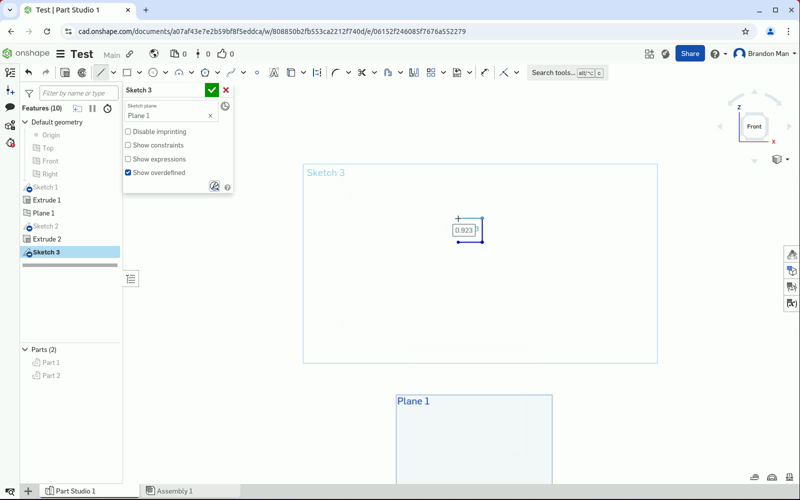
scroll(6)
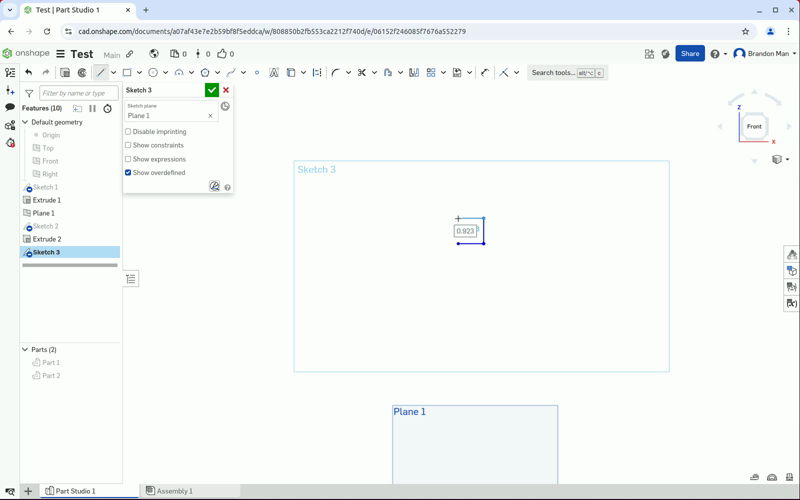
scroll(6)
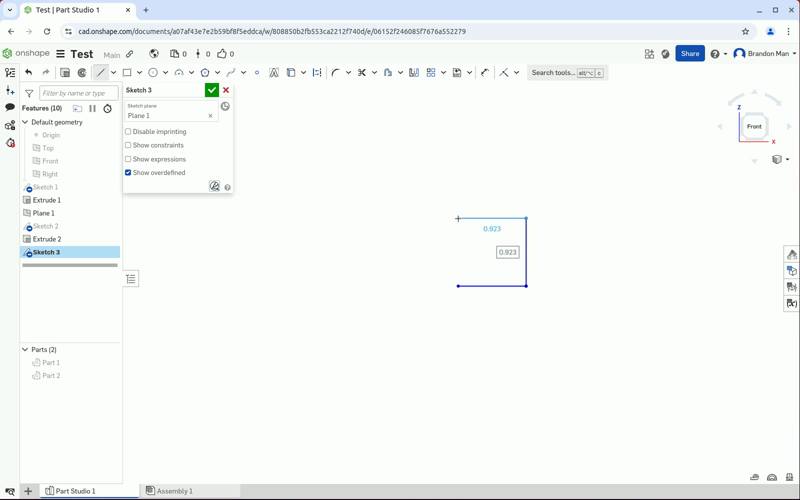
click(458, 218)
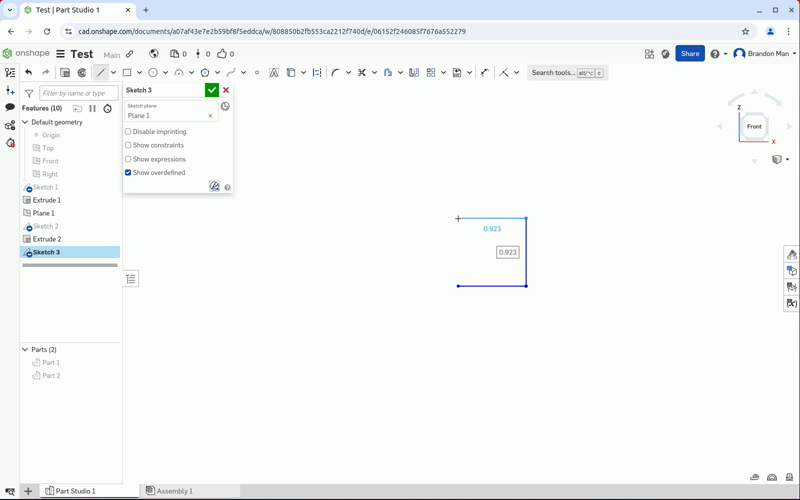
scroll(-6)
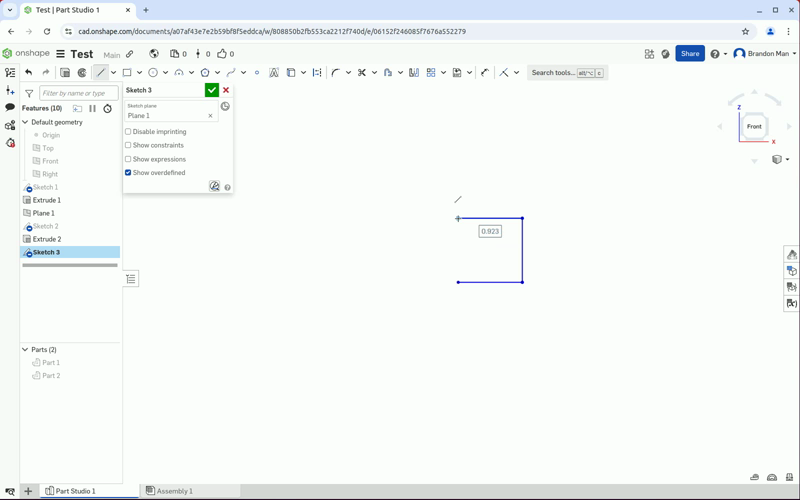
scroll(-6)
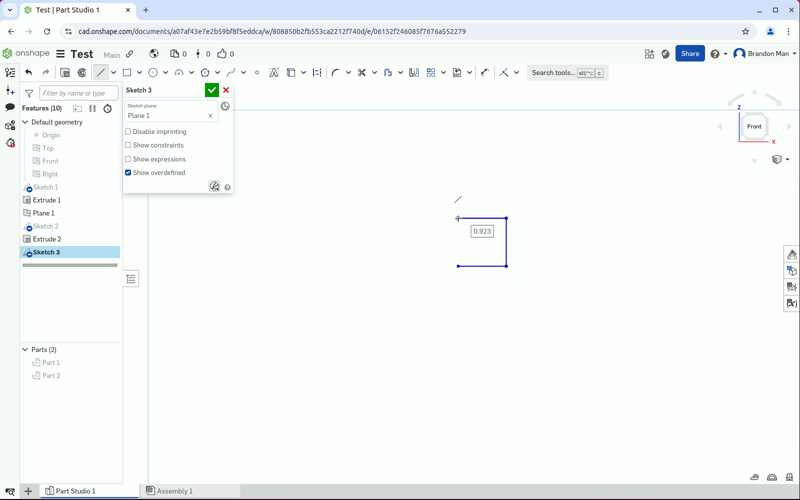
scroll(-6)
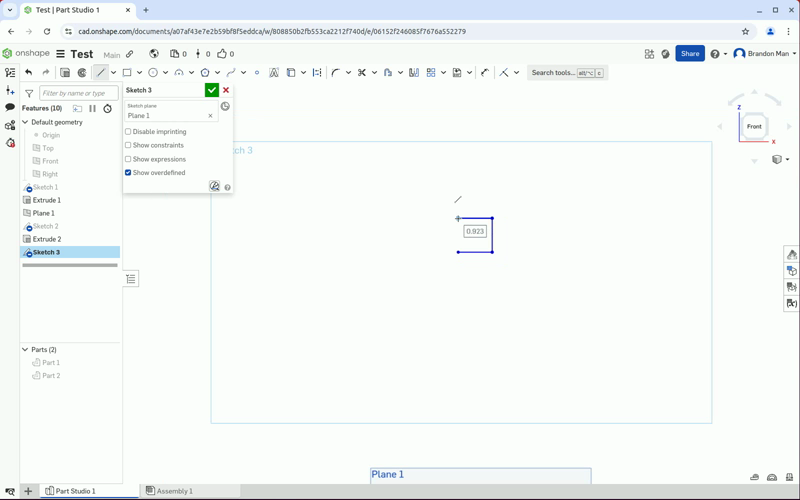
scroll(-6)
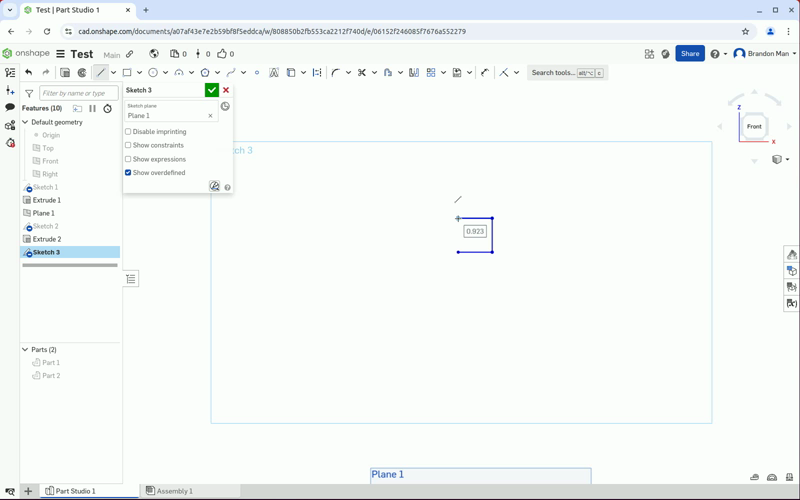
scroll(-6)
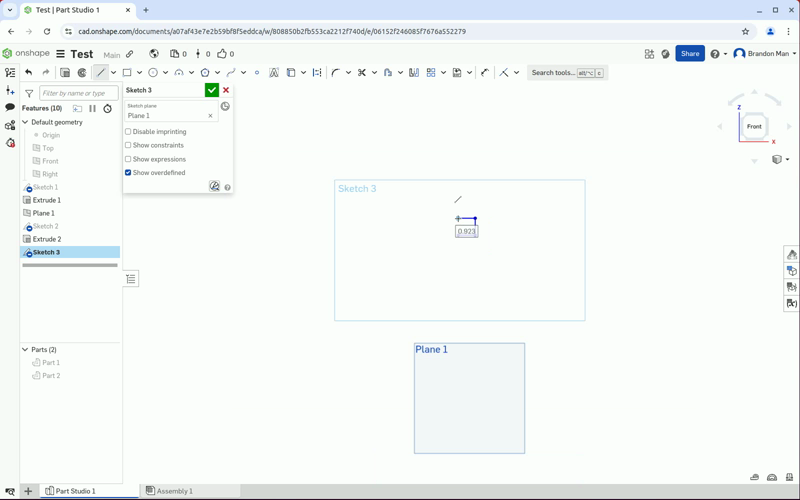
scroll(-6)
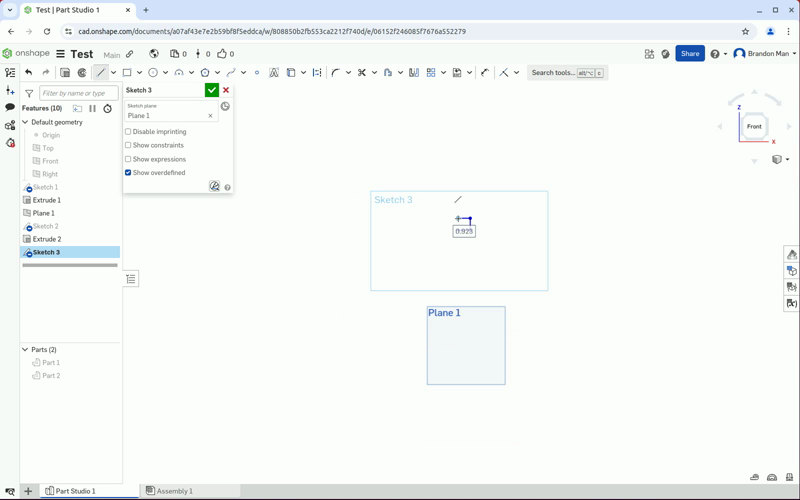
scroll(-6)
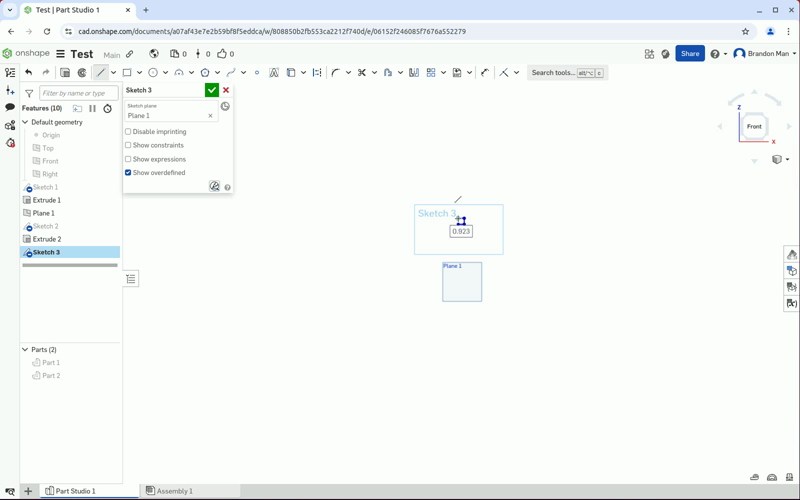
key_up(shift)
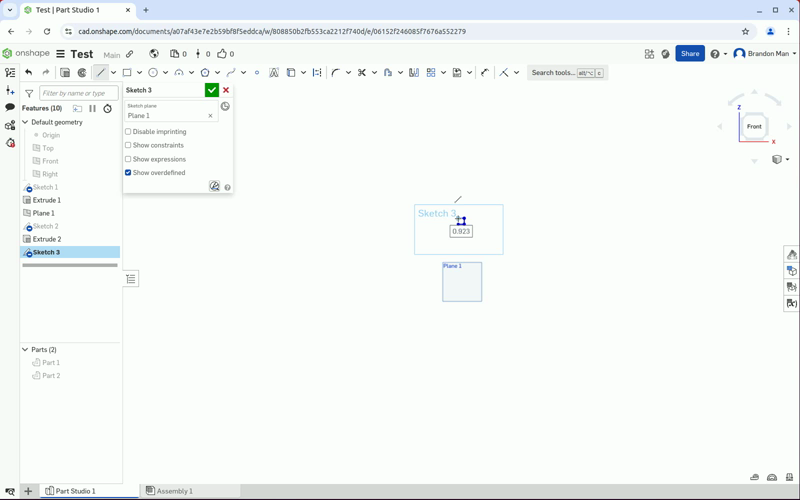
mouse_move(488, 218)
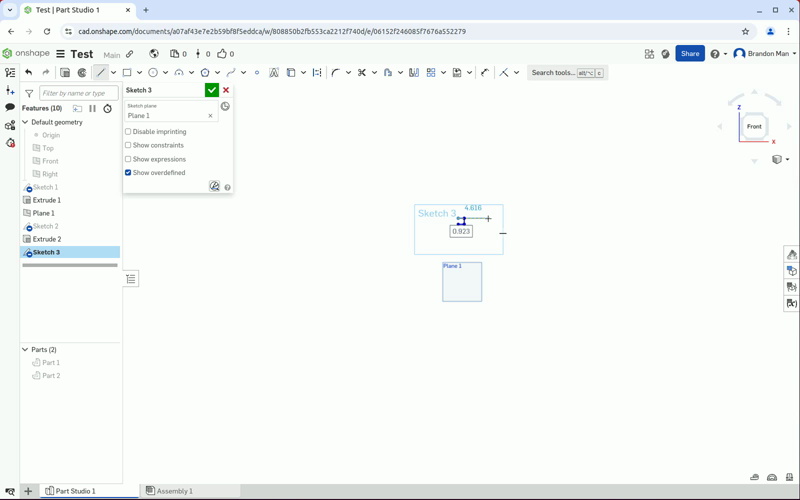
key_down(shift)
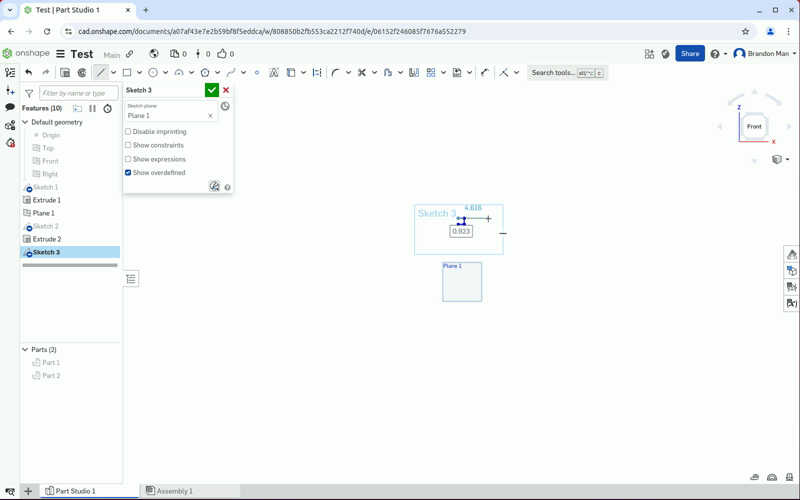
mouse_move(458, 224)
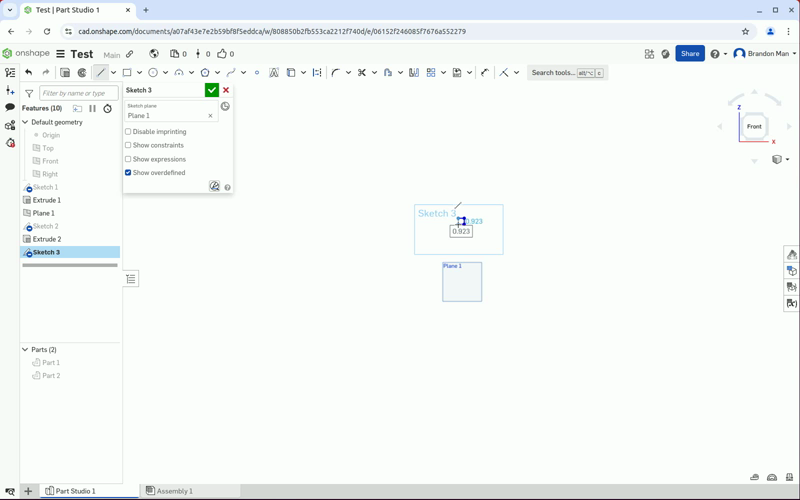
scroll(6)
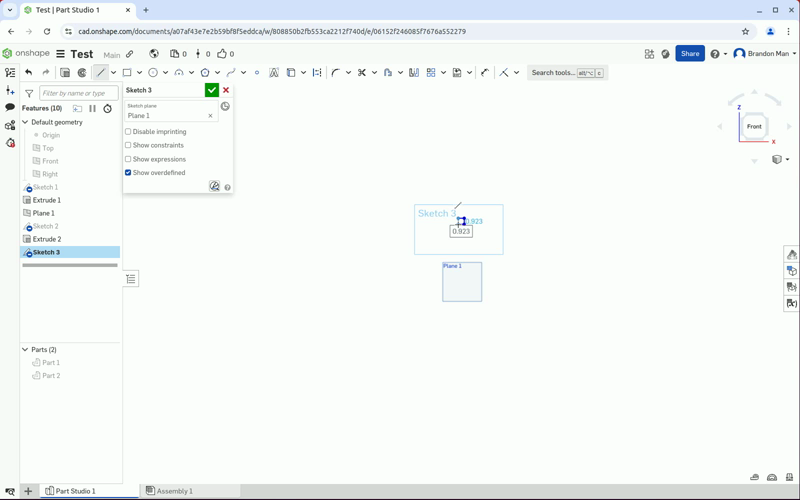
scroll(6)
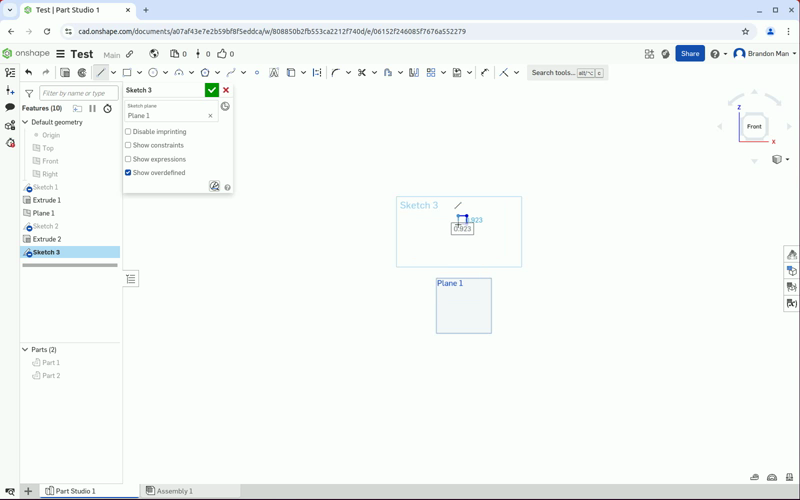
scroll(6)
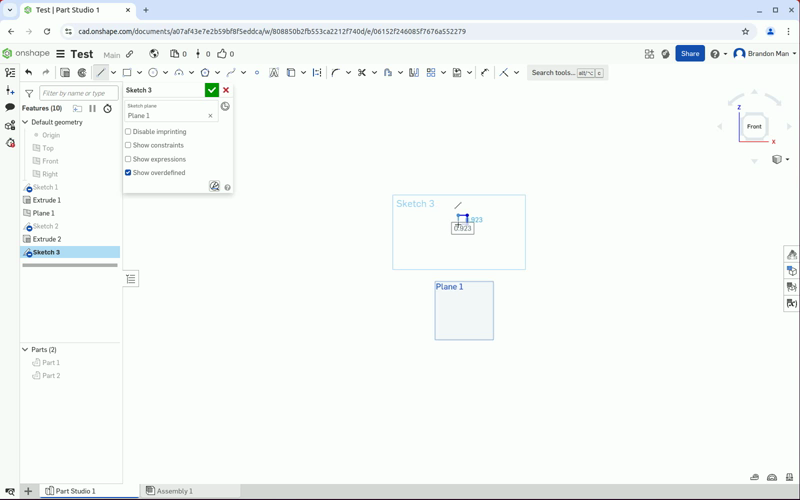
scroll(6)
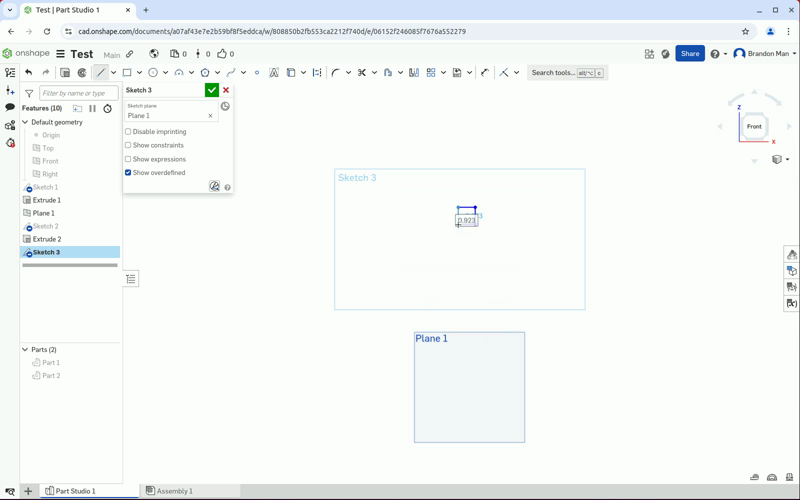
scroll(6)
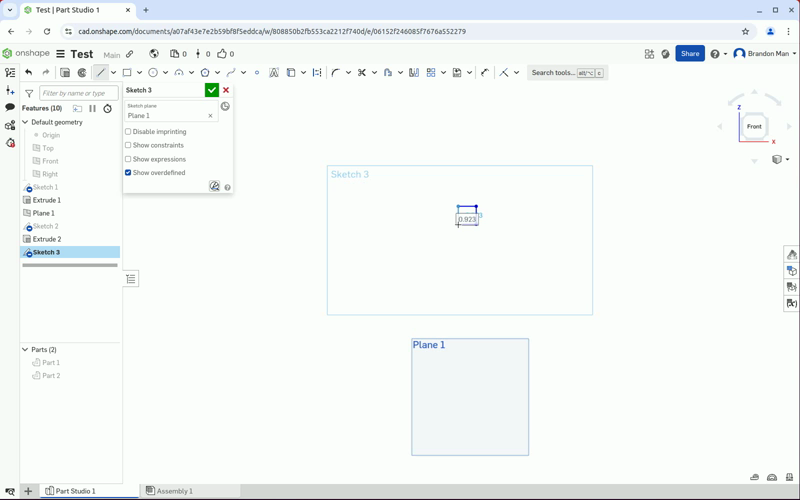
scroll(6)
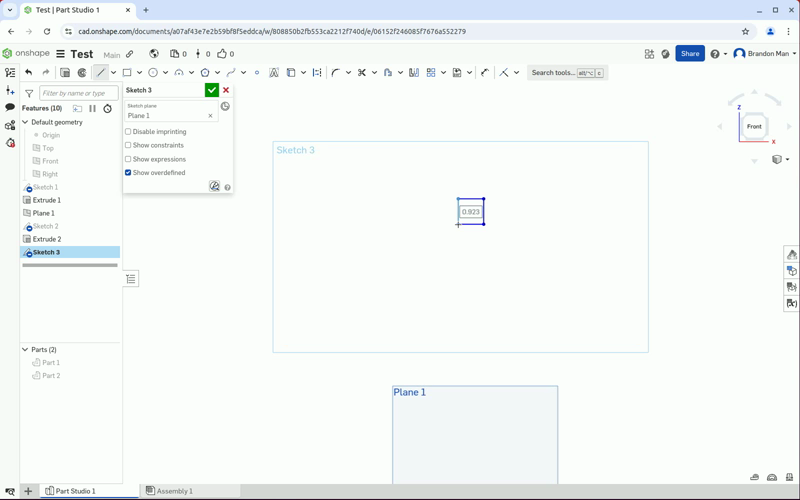
scroll(6)
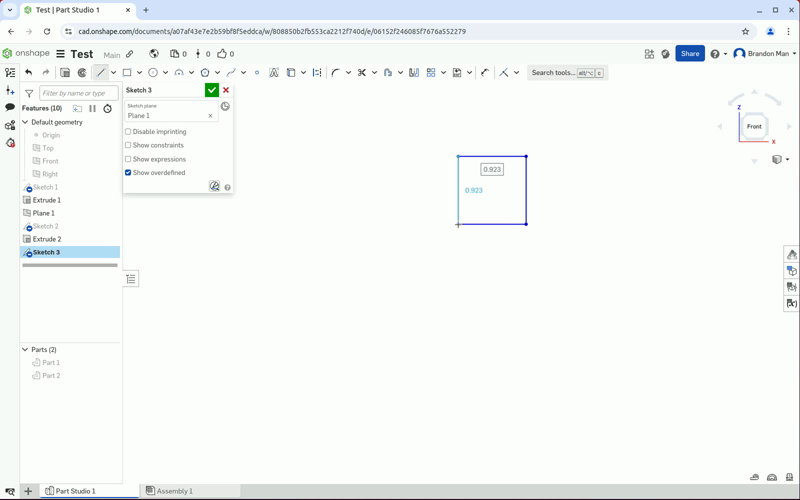
key_up(shift)
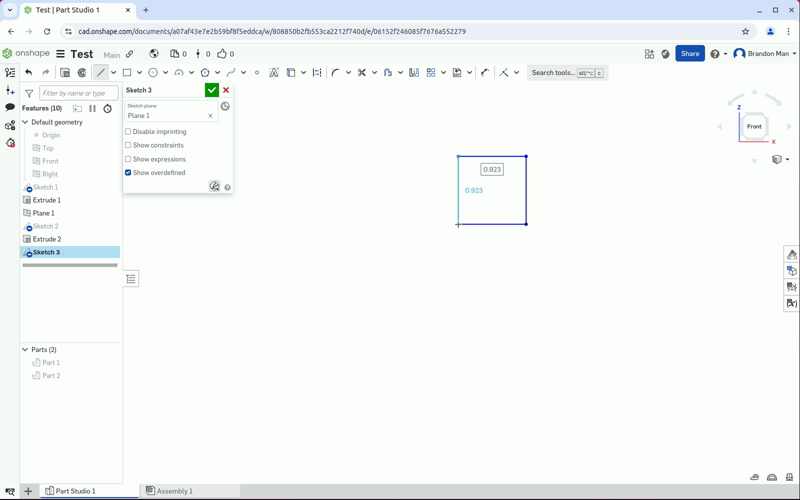
click(458, 224)
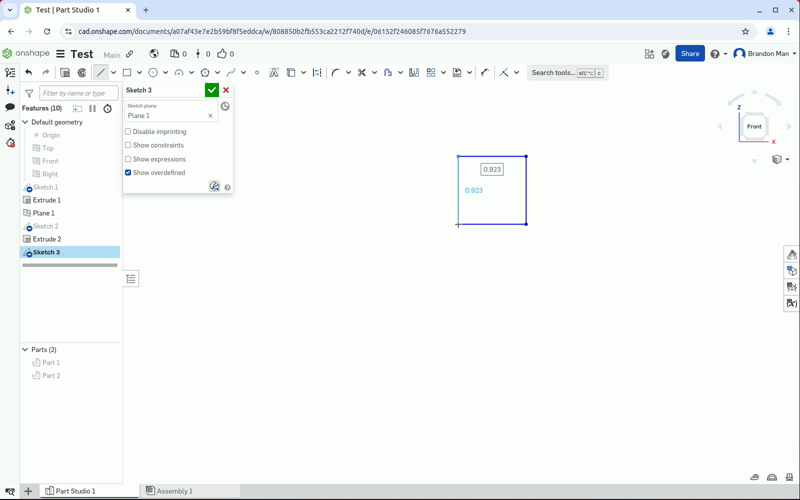
scroll(-6)
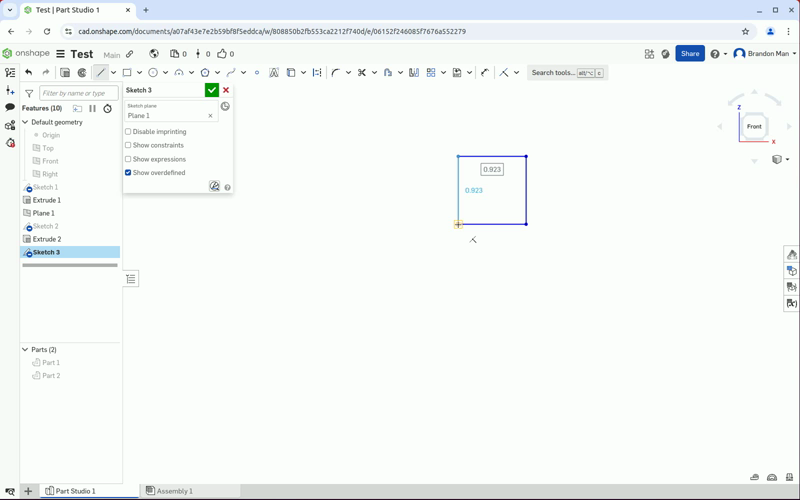
scroll(-6)
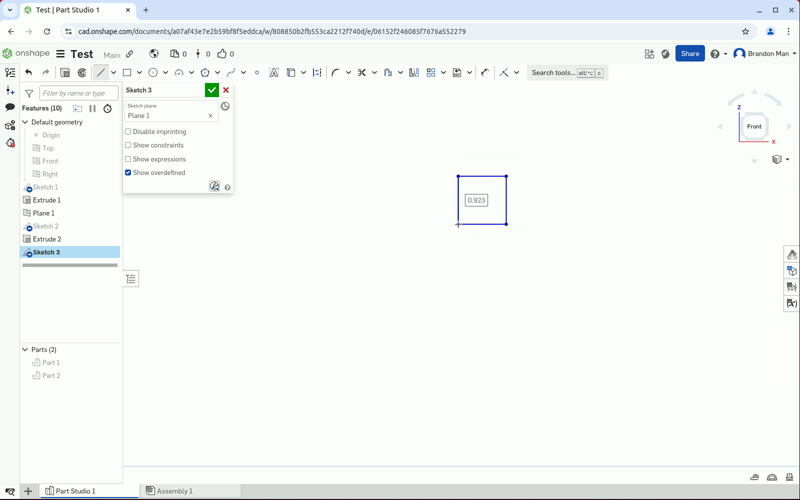
scroll(-6)
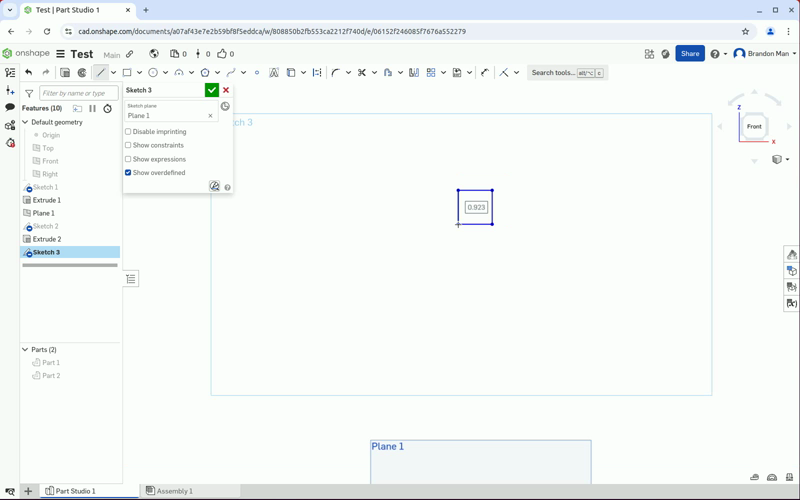
scroll(-6)
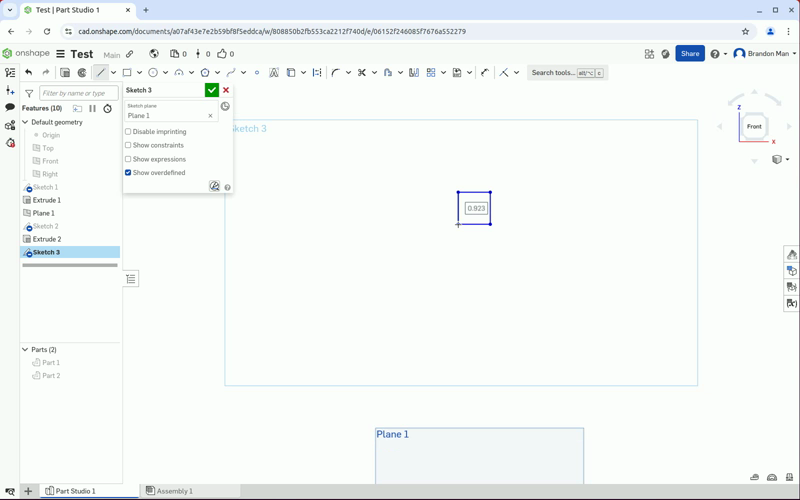
scroll(-6)
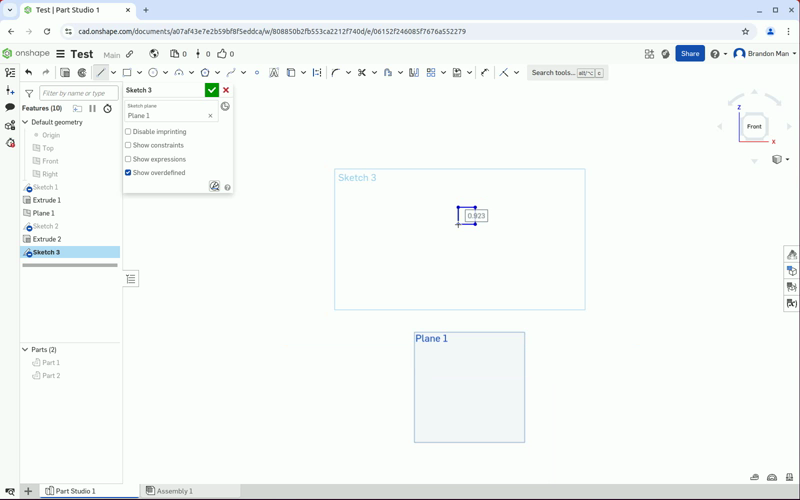
scroll(-6)
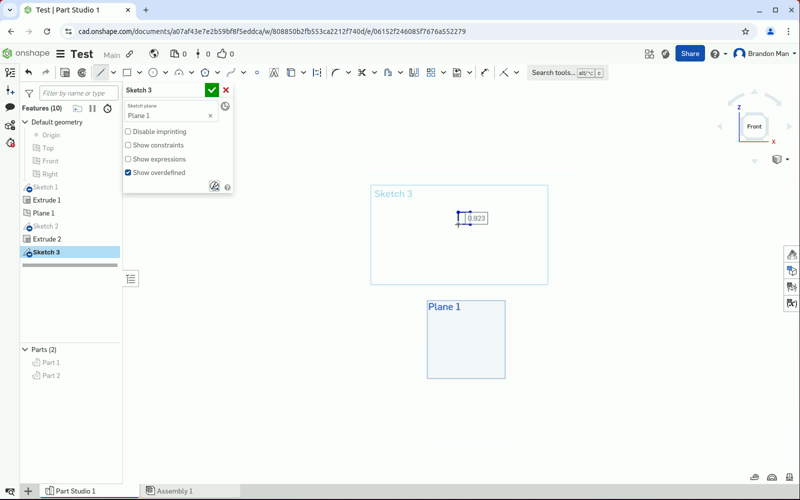
scroll(-6)
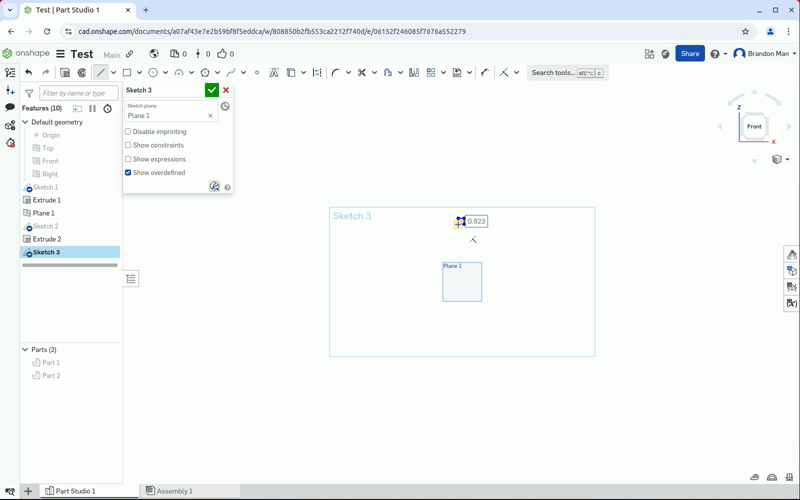
key(esc)
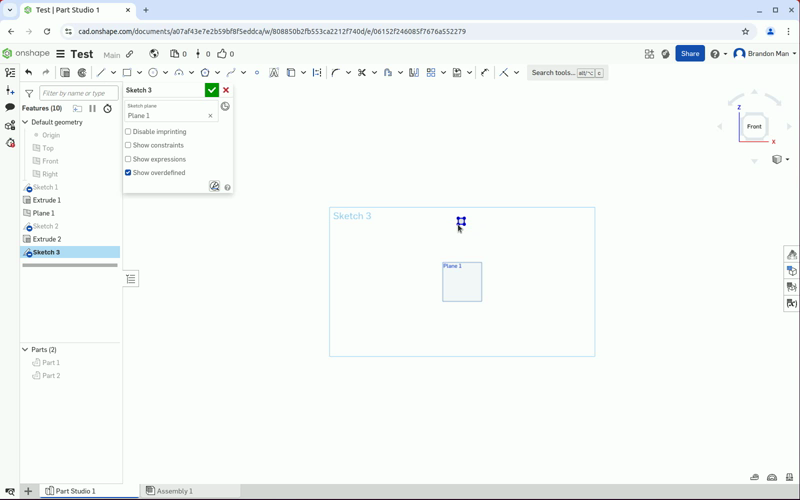
key(l)
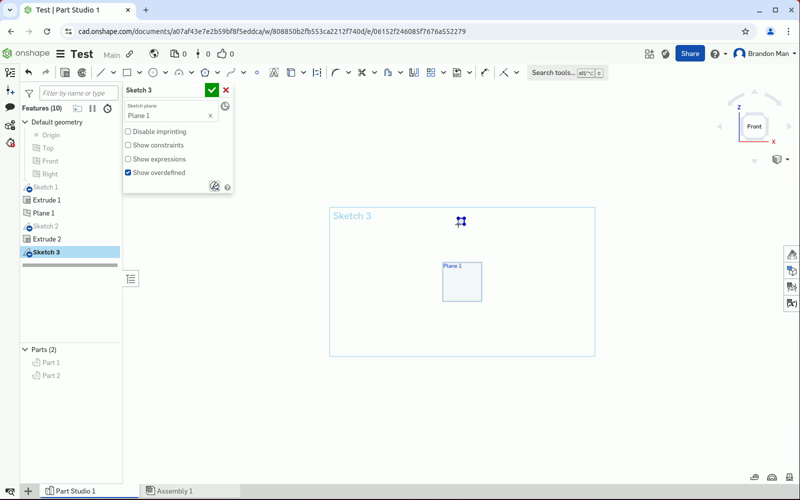
key_down(shift)
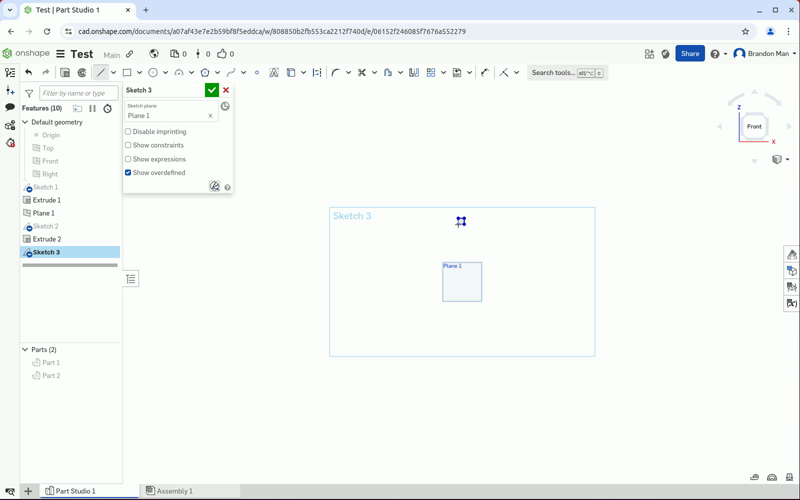
mouse_move(458, 224)
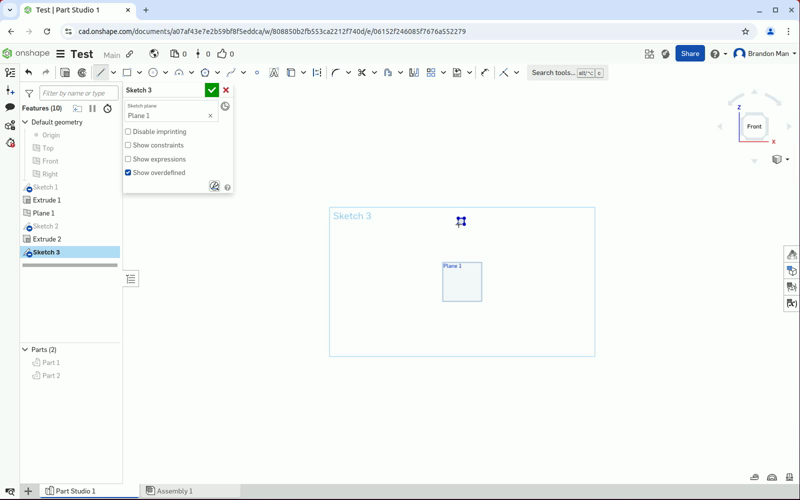
click(458, 224)
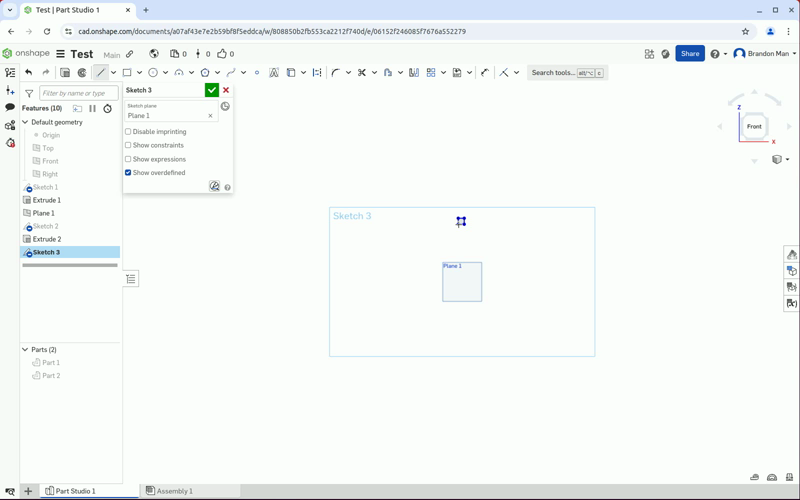
key_up(shift)
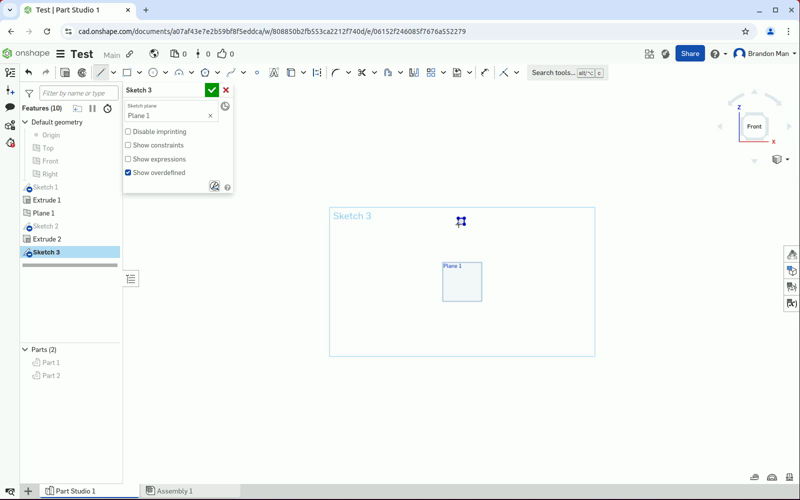
key_down(shift)
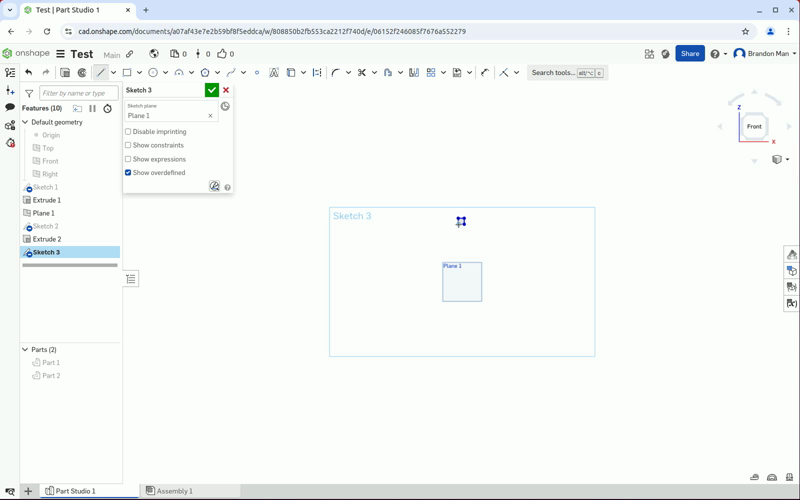
mouse_move(488, 224)
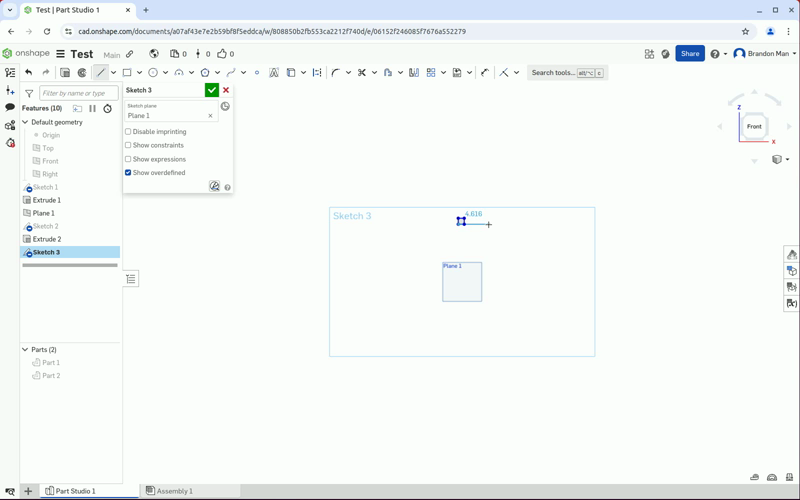
mouse_move(464, 224)
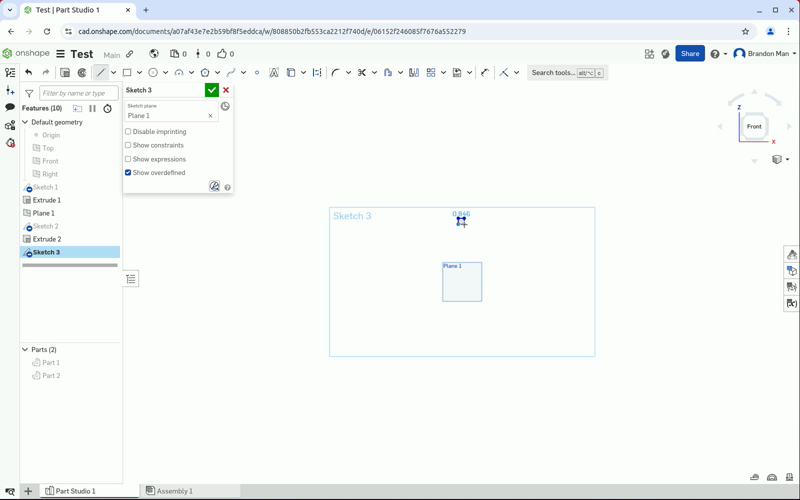
scroll(6)
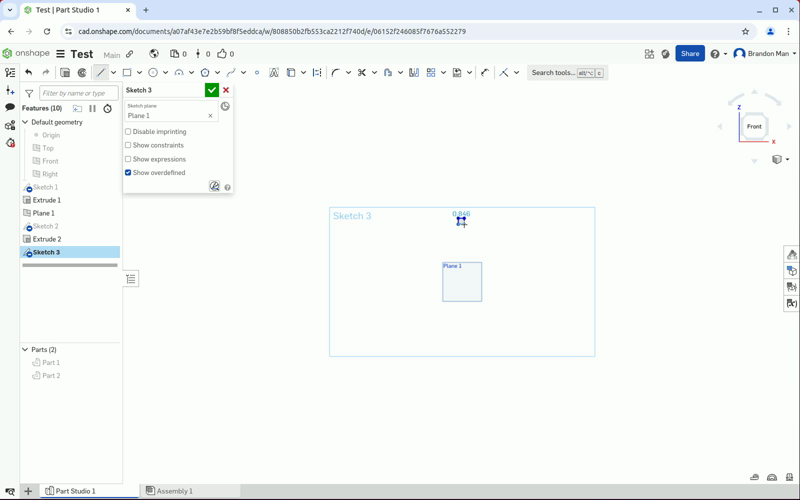
scroll(6)
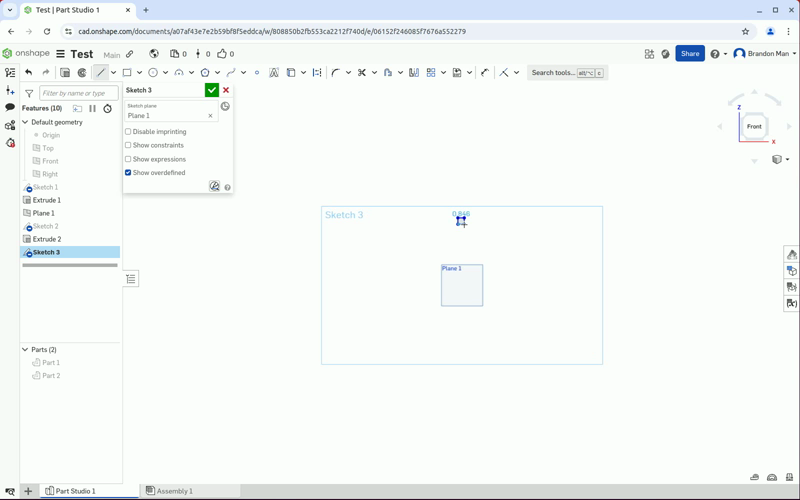
scroll(6)
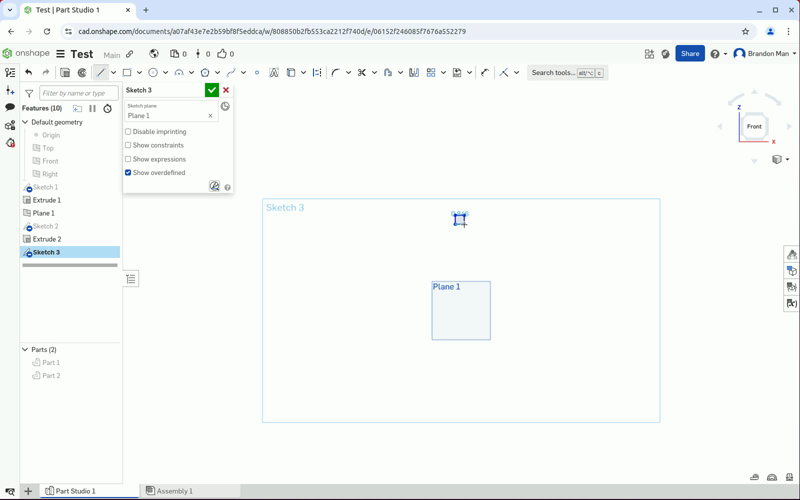
scroll(6)
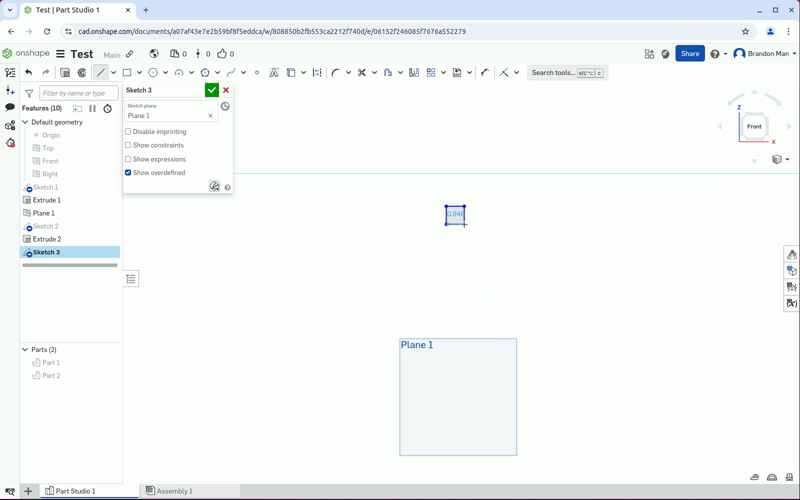
scroll(6)
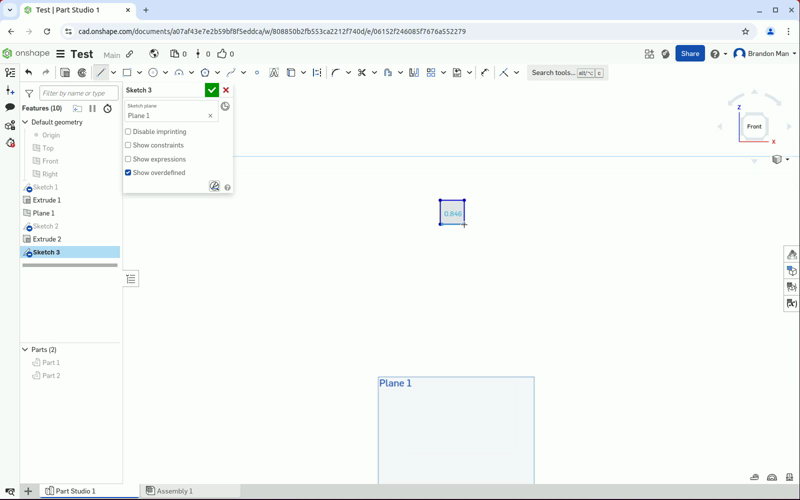
scroll(6)
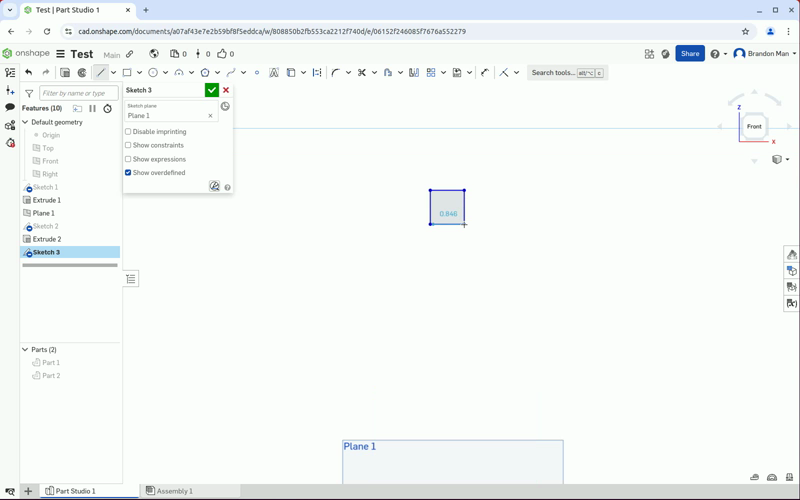
scroll(6)
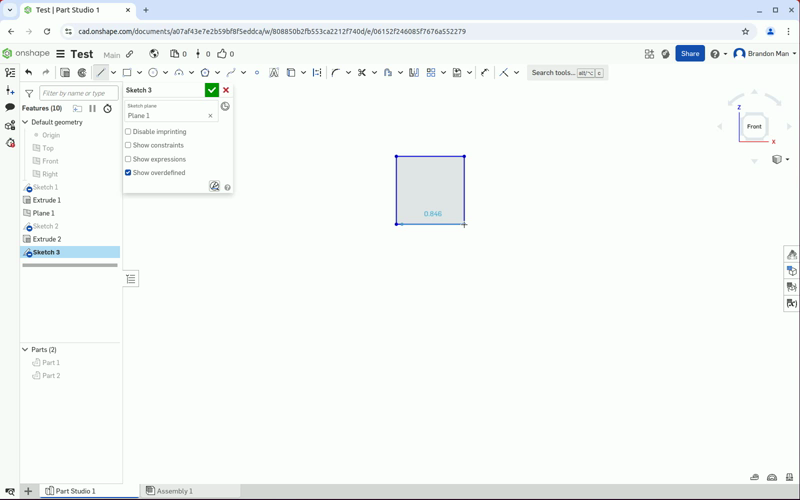
click(464, 224)
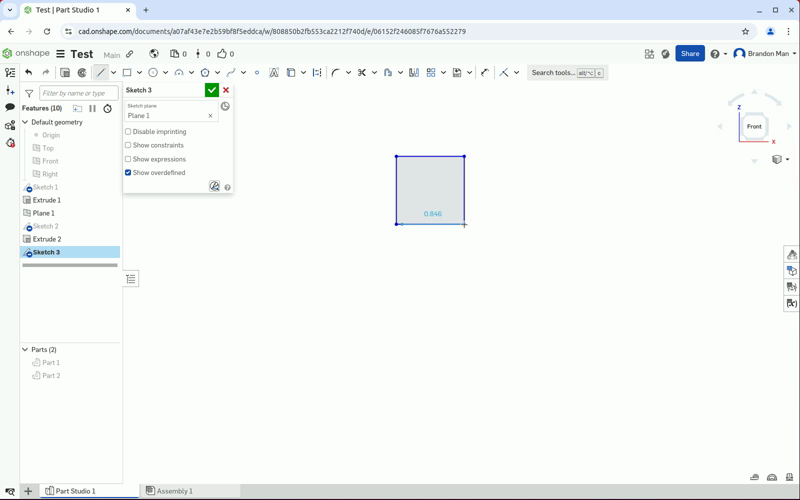
scroll(-6)
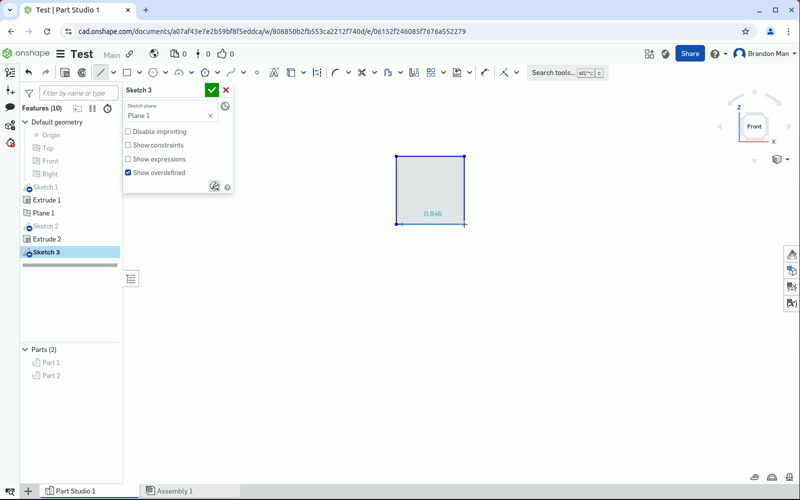
scroll(-6)
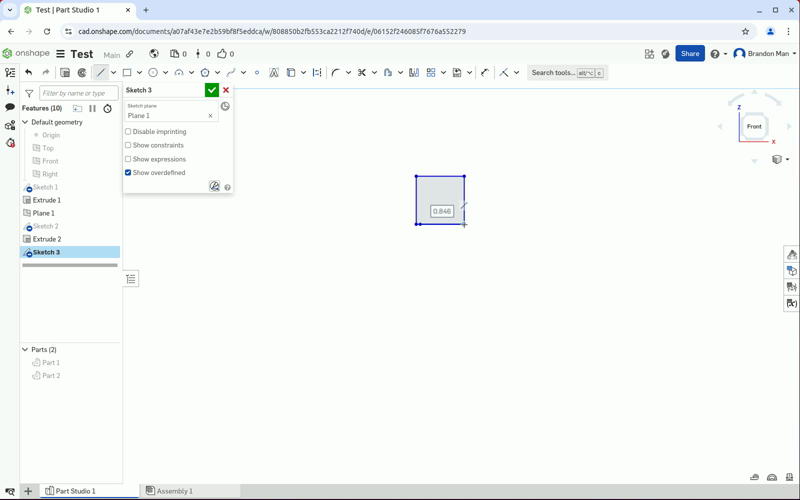
scroll(-6)
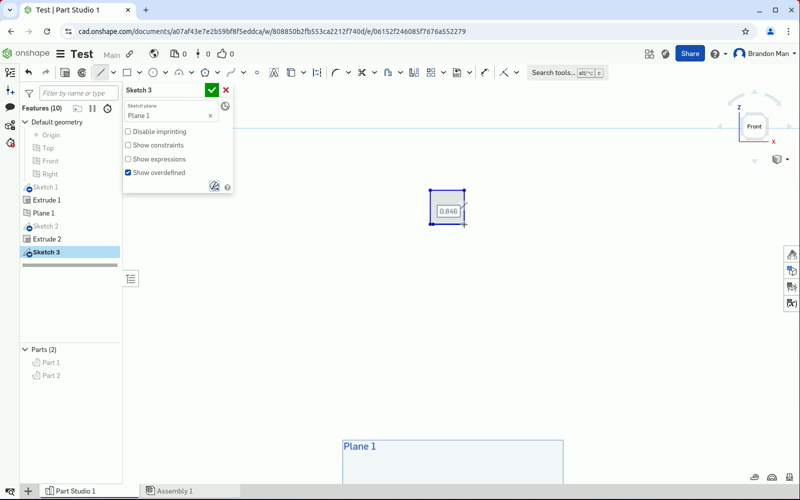
scroll(-6)
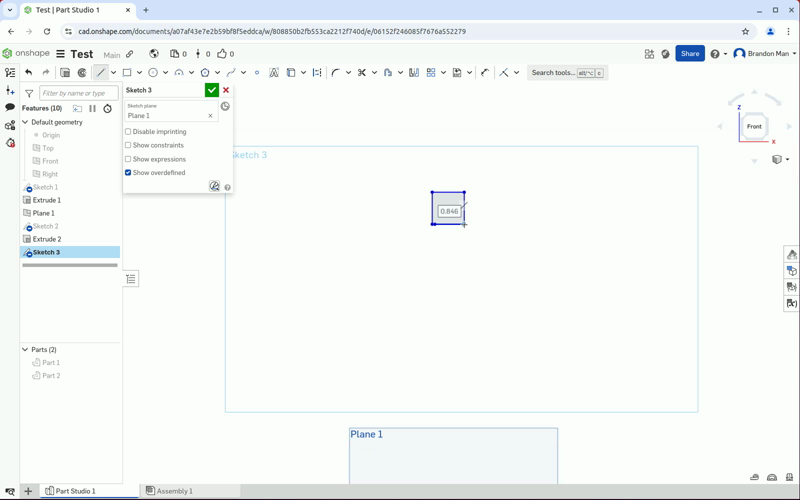
scroll(-6)
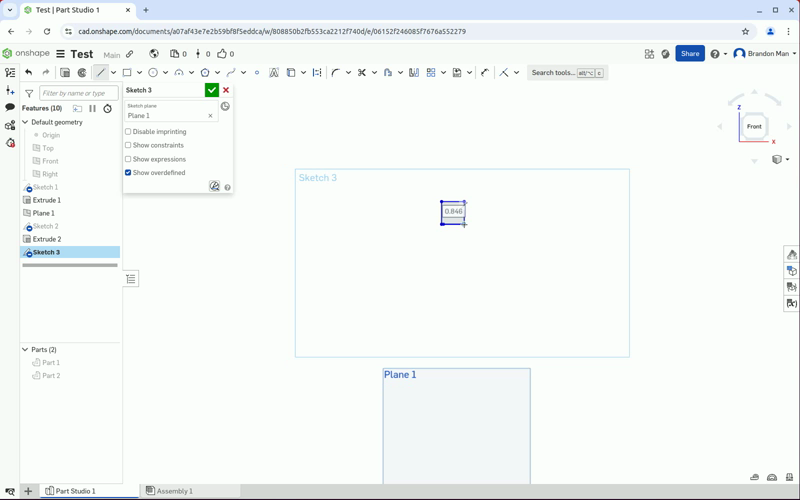
scroll(-6)
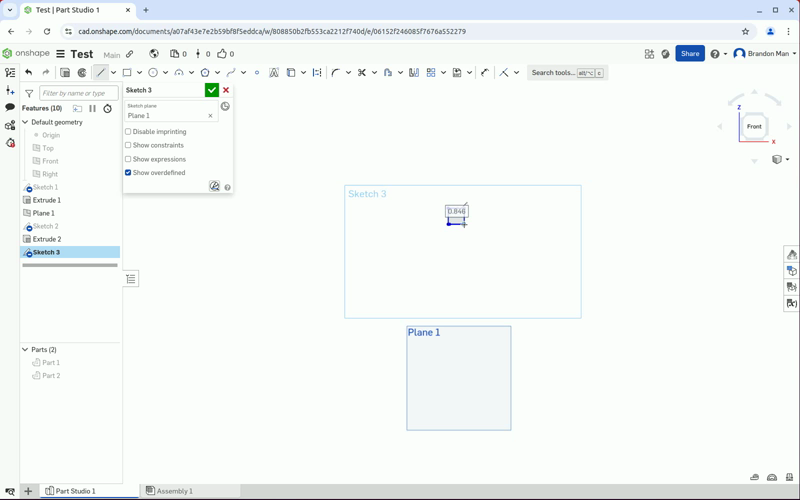
scroll(-6)
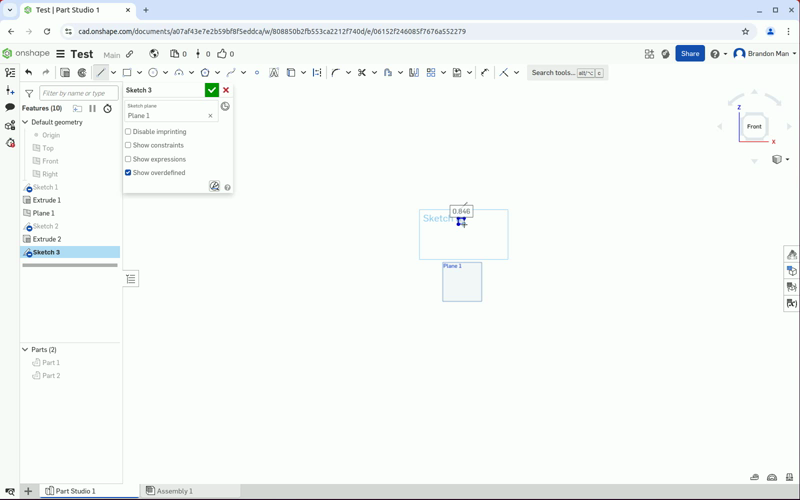
key_up(shift)
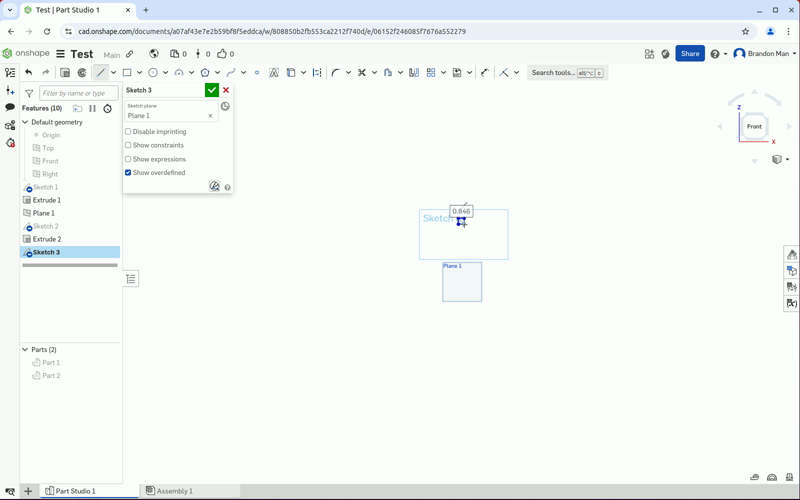
key_down(shift)
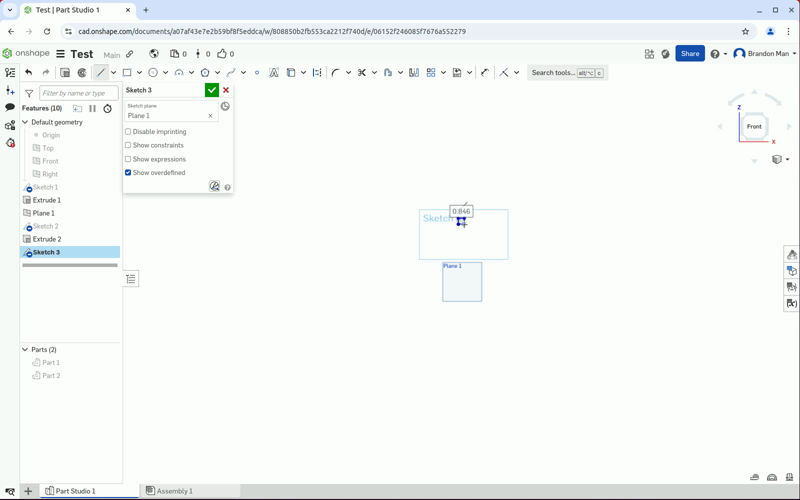
mouse_move(494, 224)
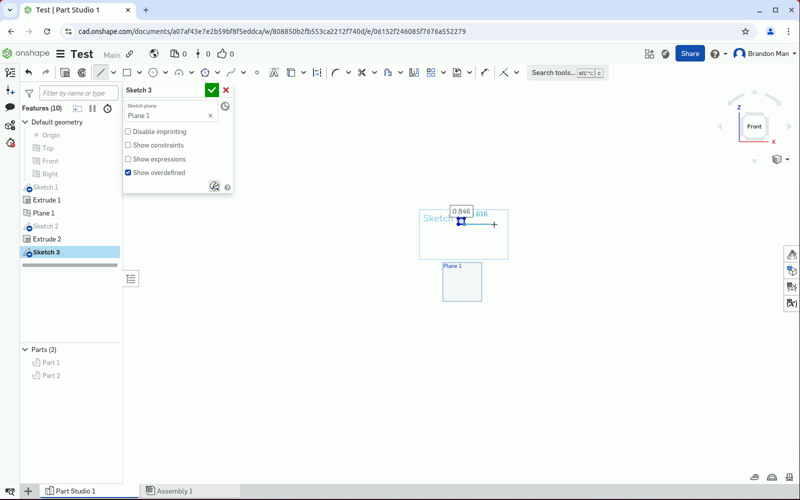
mouse_move(464, 218)
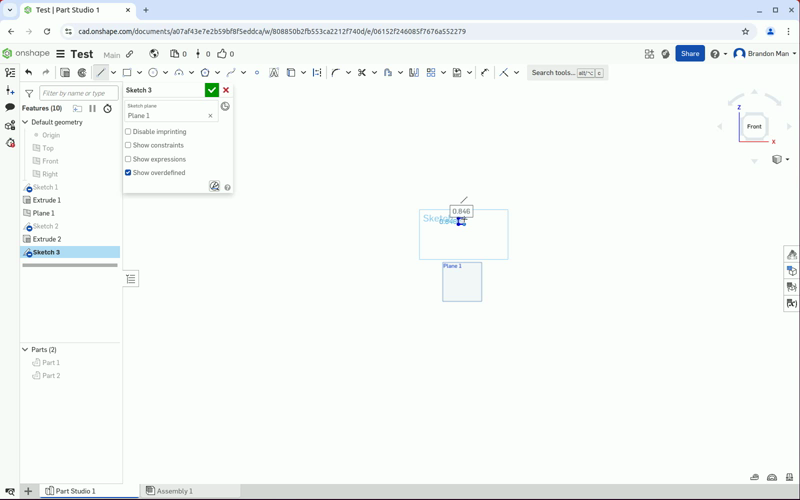
scroll(6)
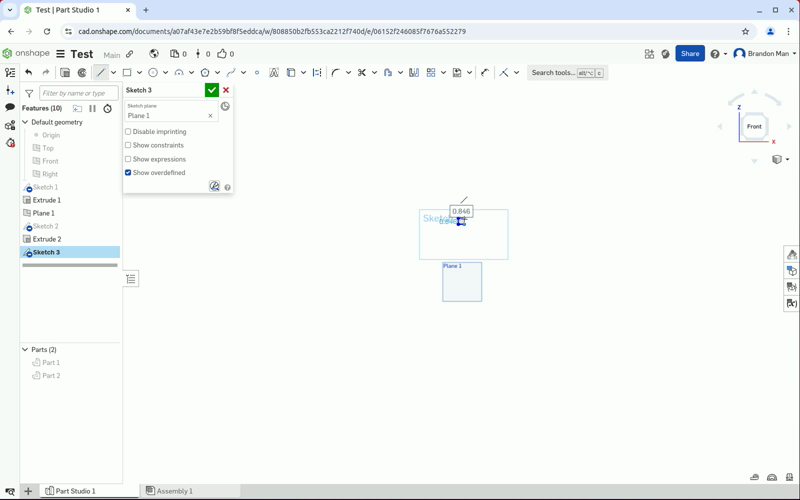
scroll(6)
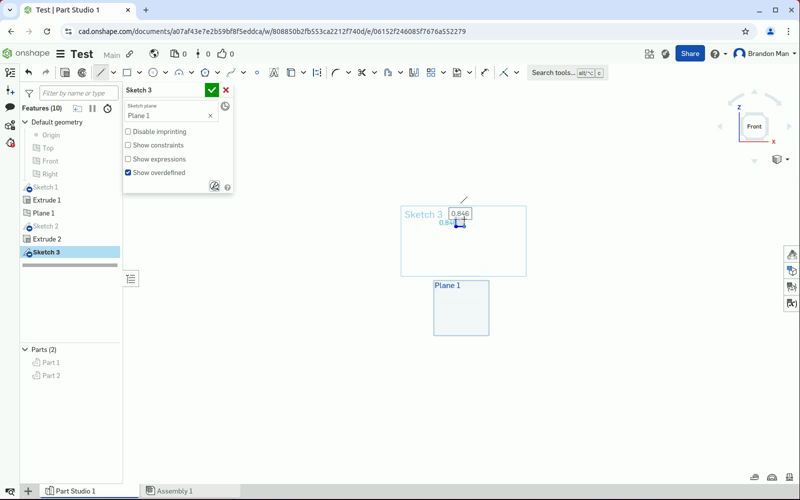
scroll(6)
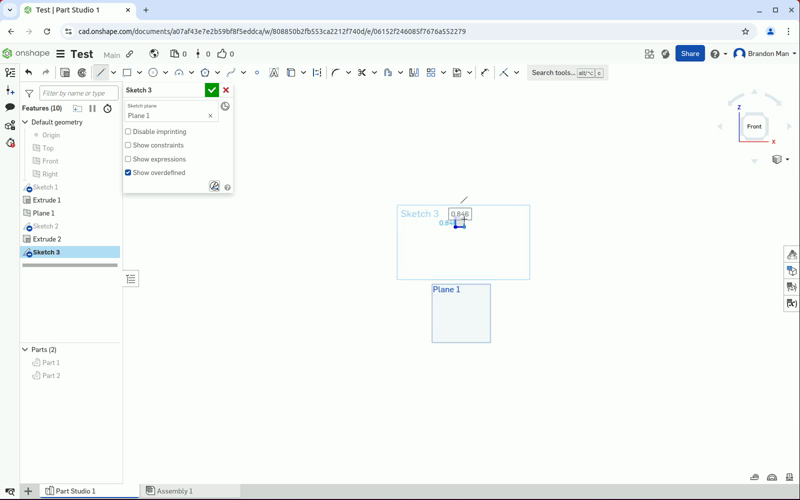
scroll(6)
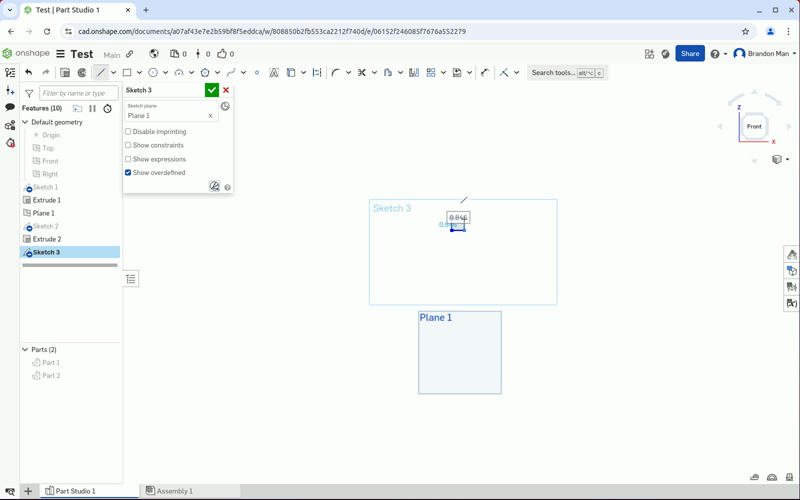
scroll(6)
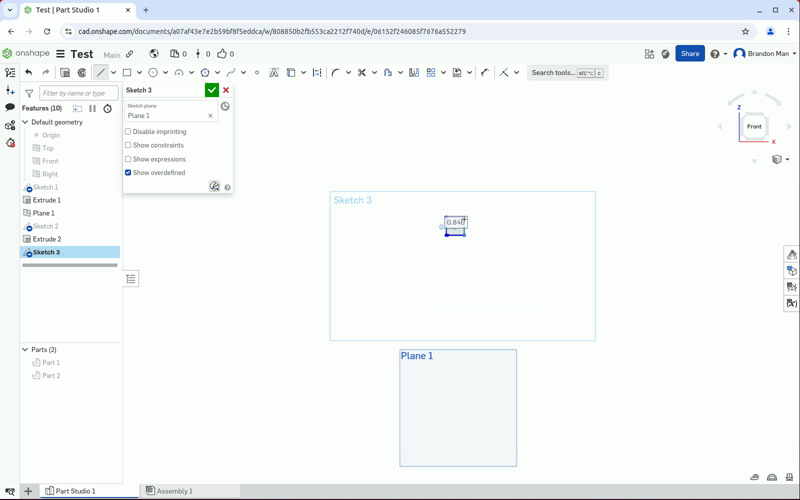
scroll(6)
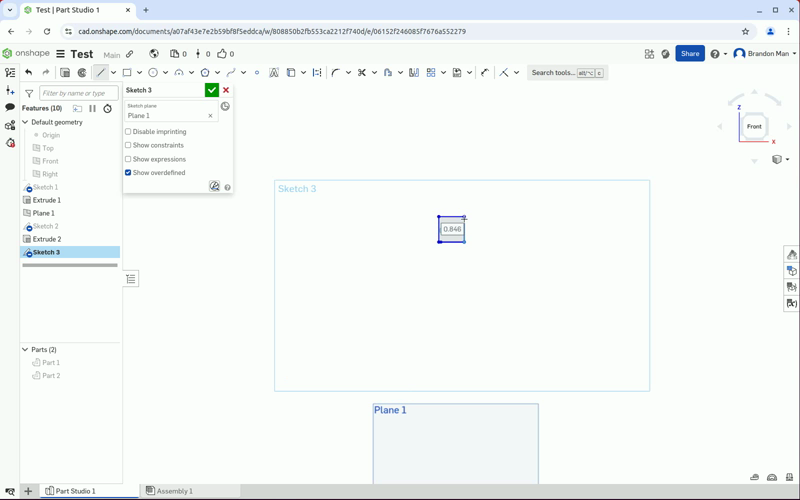
scroll(6)
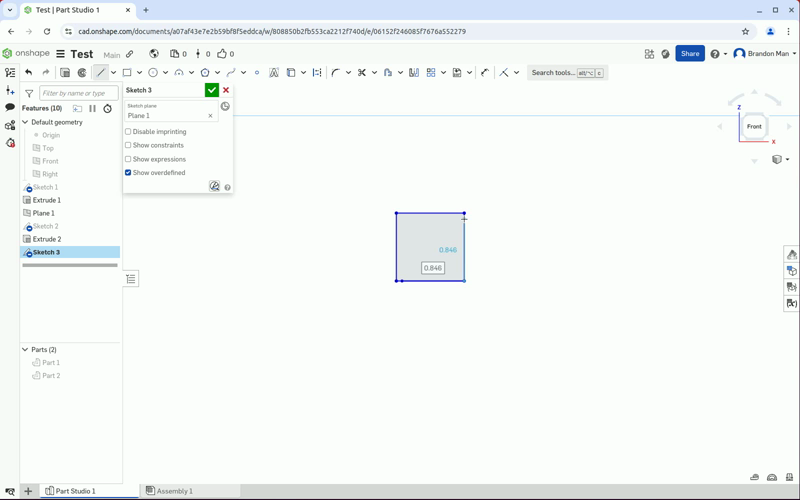
click(464, 218)
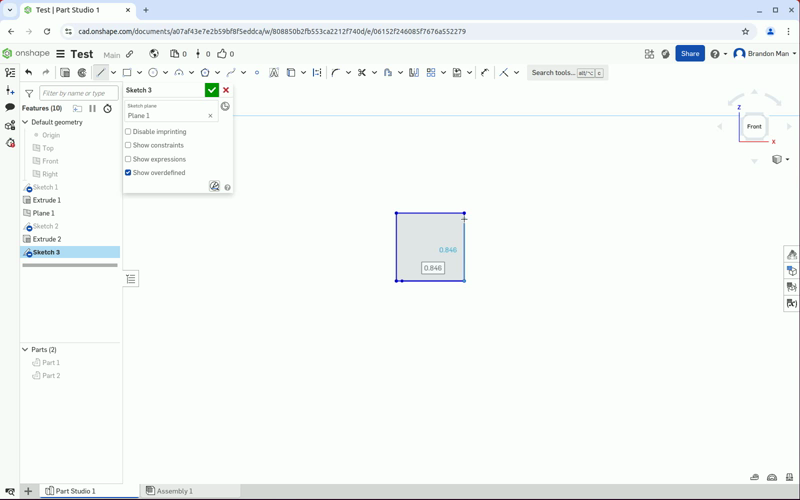
scroll(-6)
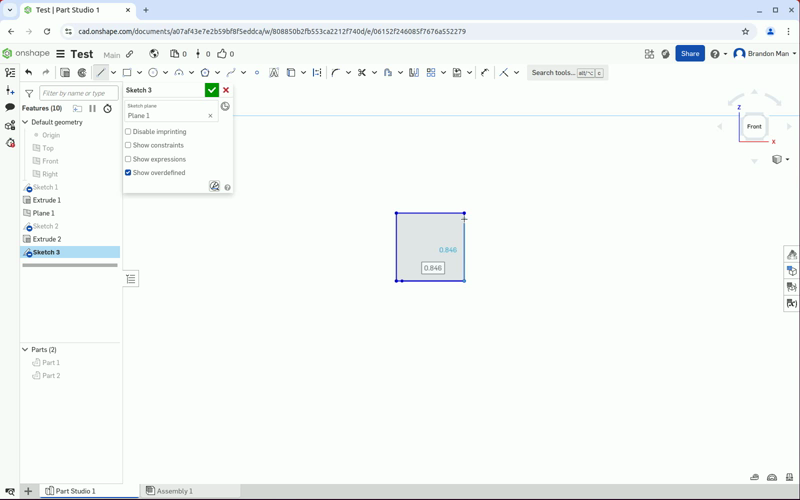
scroll(-6)
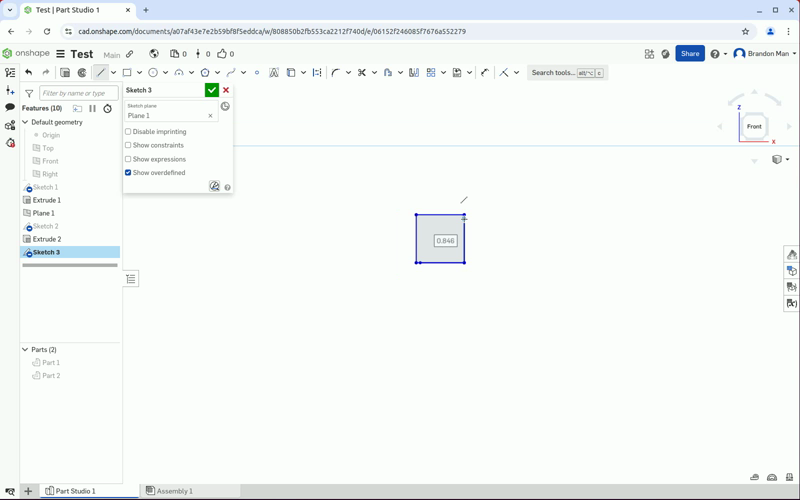
scroll(-6)
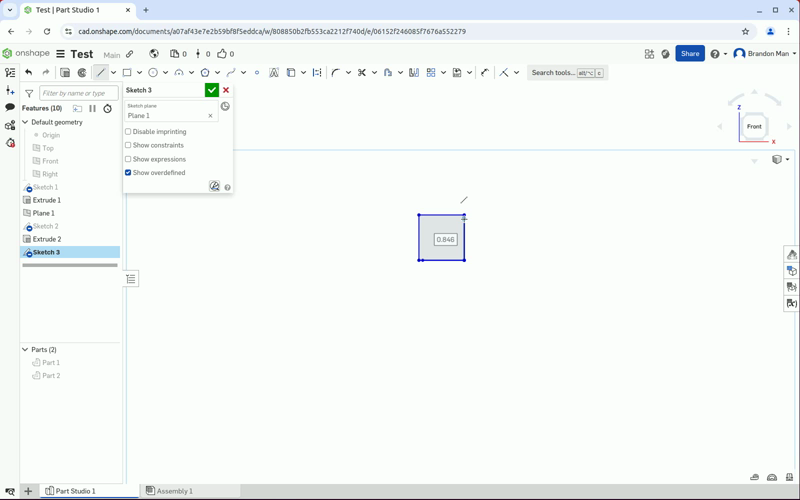
scroll(-6)
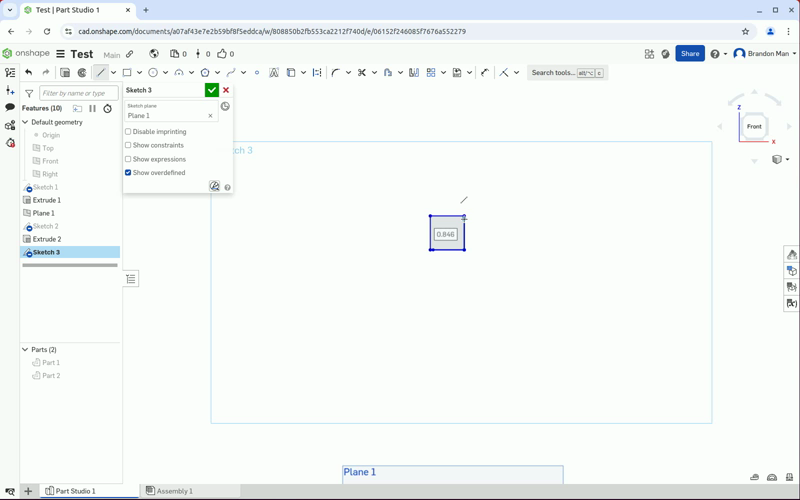
scroll(-6)
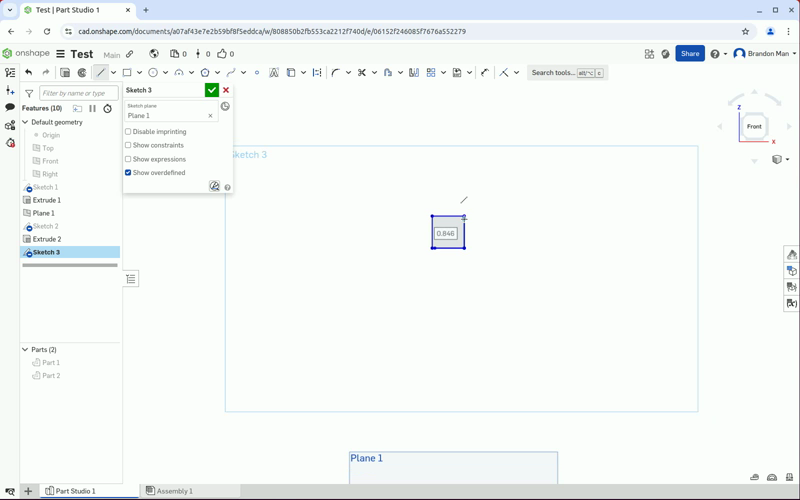
scroll(-6)
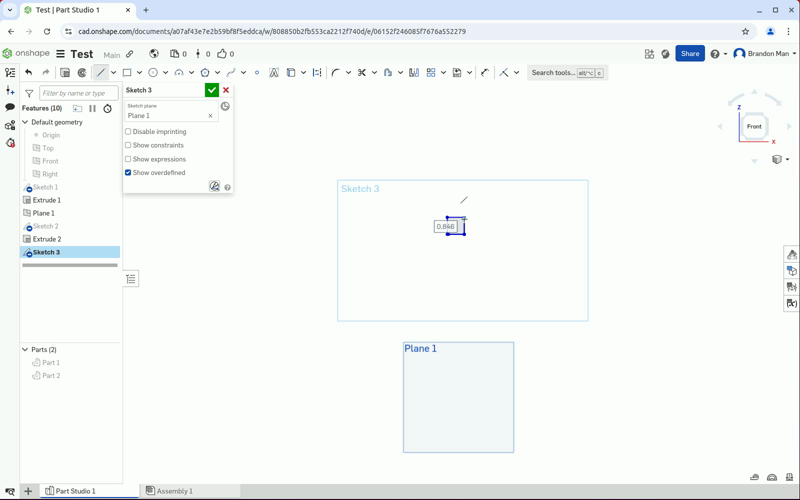
scroll(-6)
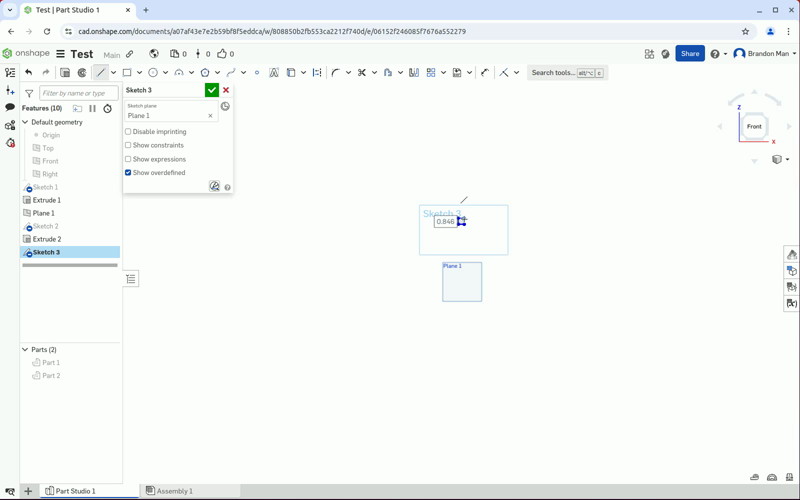
key_up(shift)
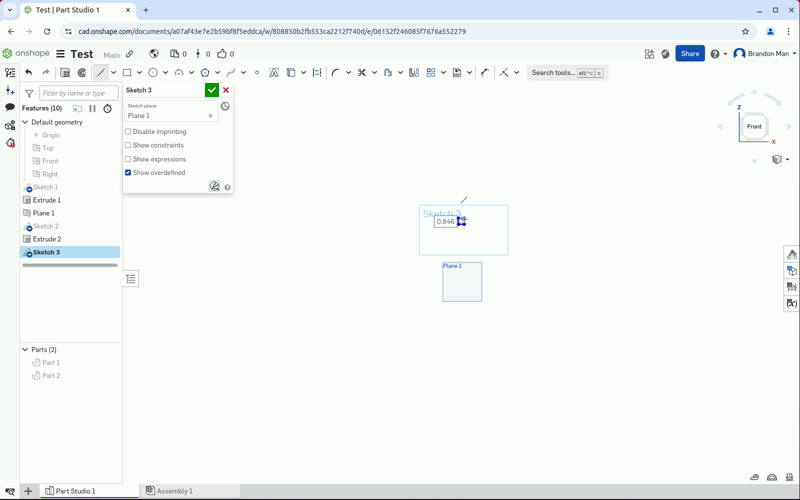
key_down(shift)
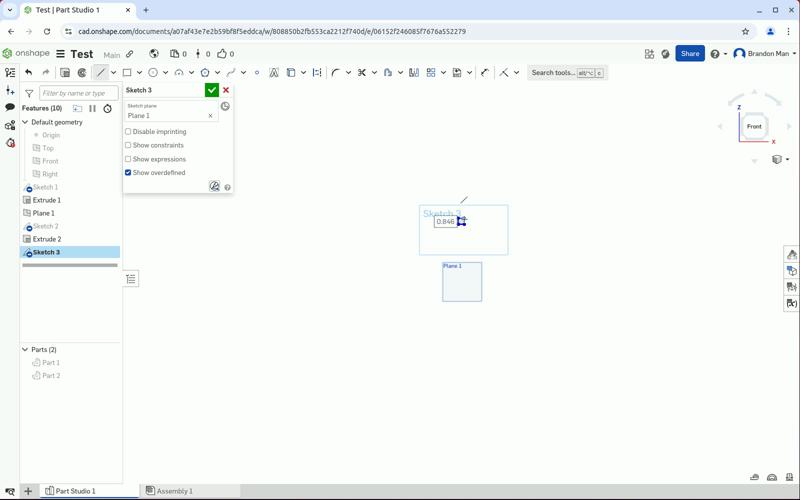
mouse_move(494, 218)
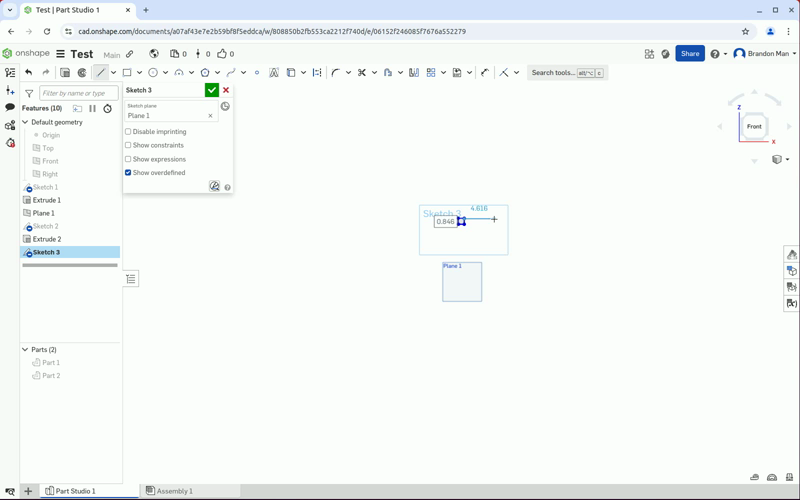
mouse_move(458, 218)
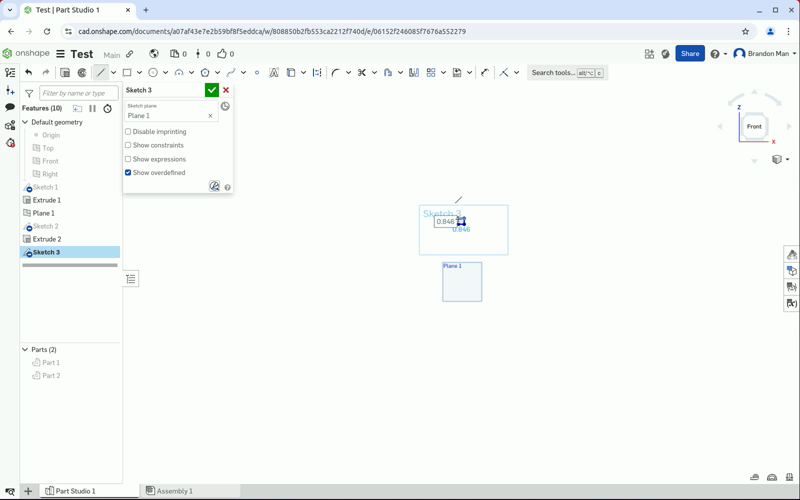
scroll(6)
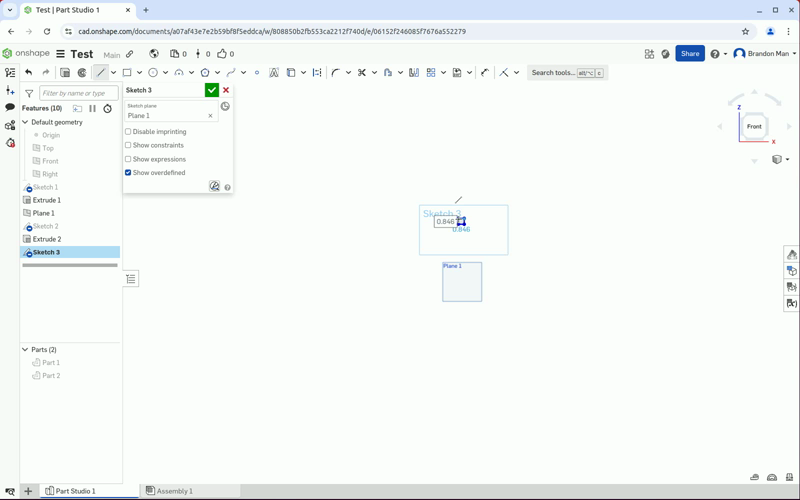
scroll(6)
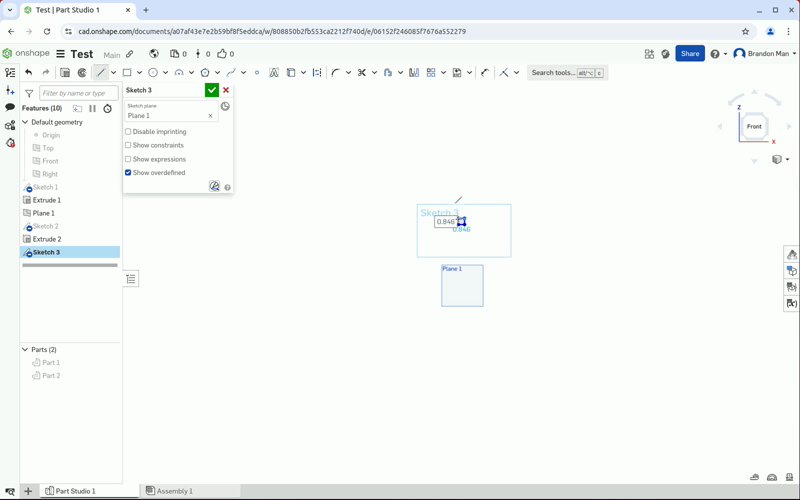
scroll(6)
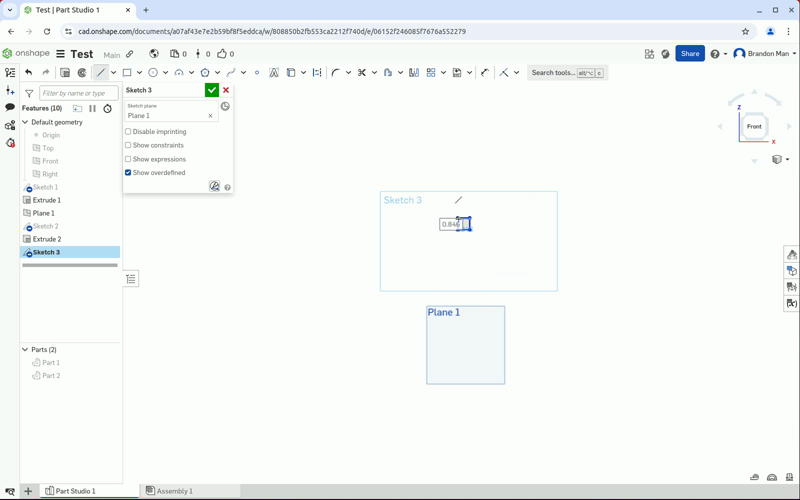
scroll(6)
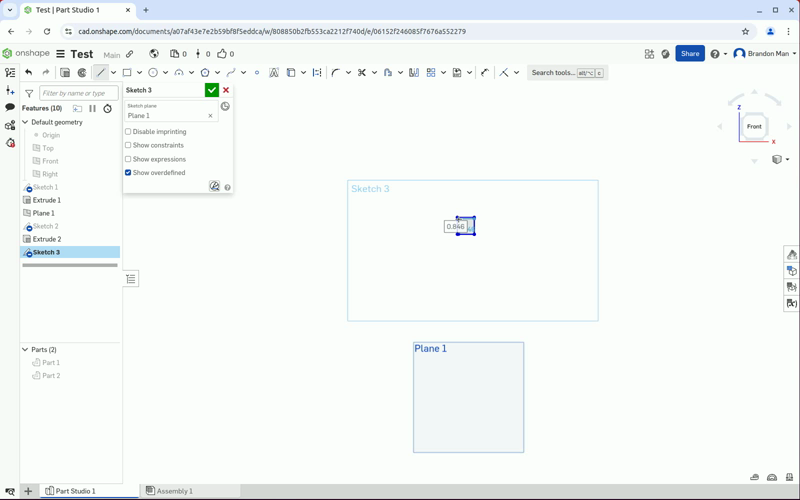
scroll(6)
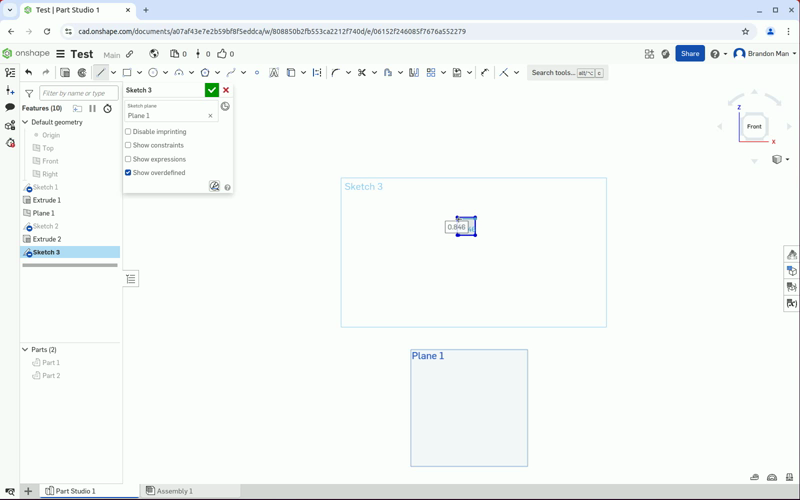
scroll(6)
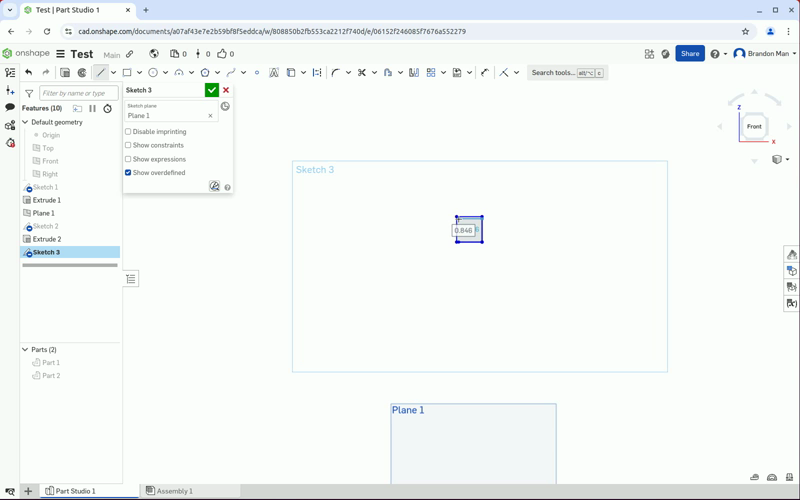
scroll(6)
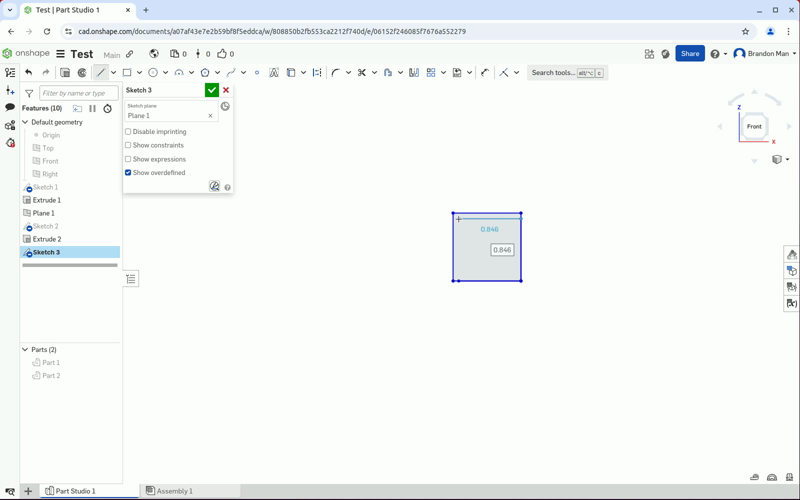
click(458, 218)
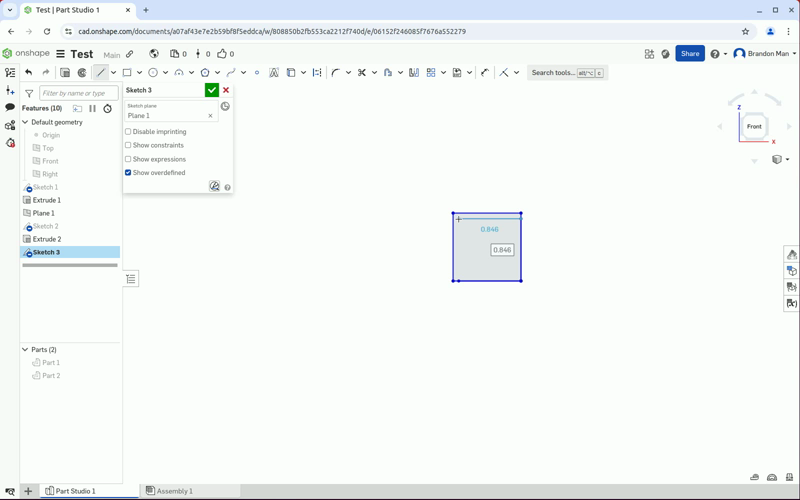
scroll(-6)
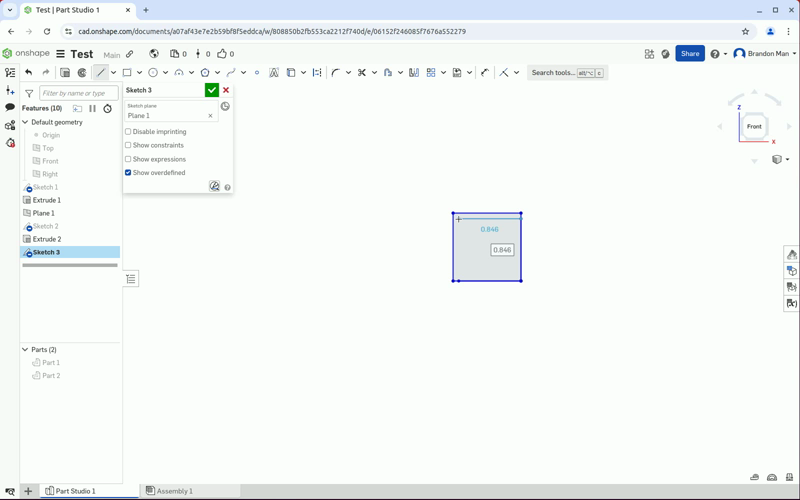
scroll(-6)
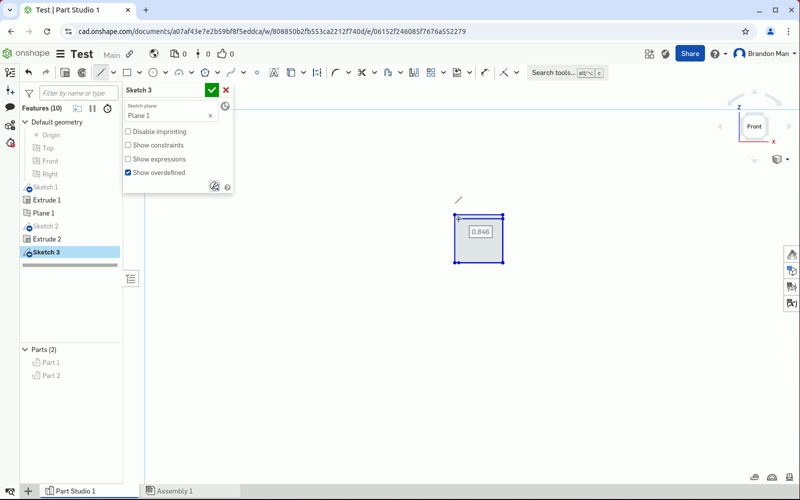
scroll(-6)
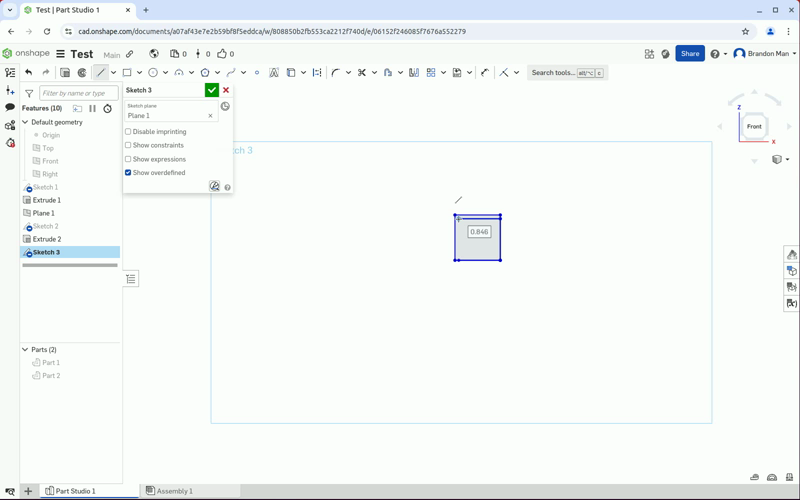
scroll(-6)
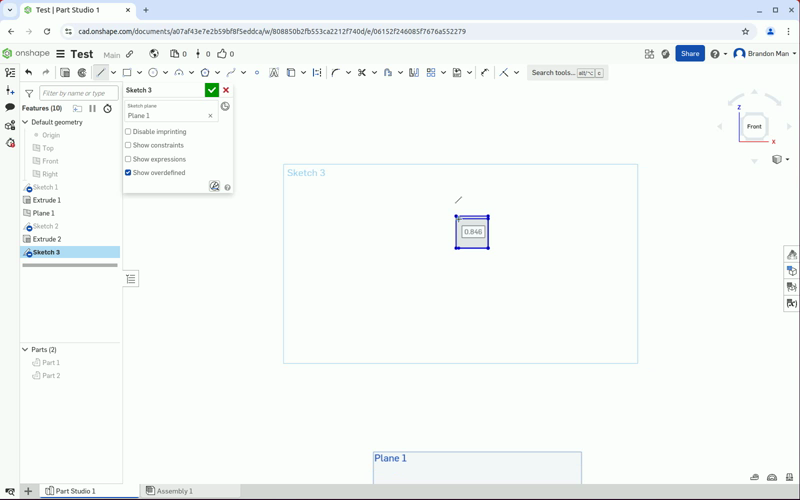
scroll(-6)
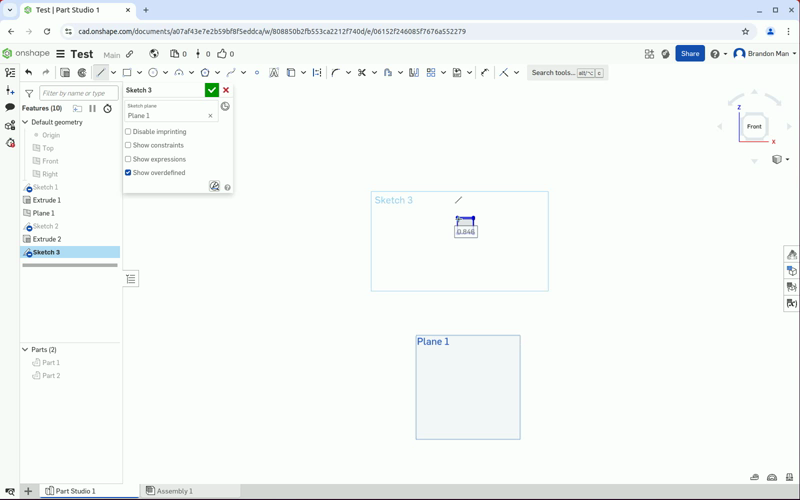
scroll(-6)
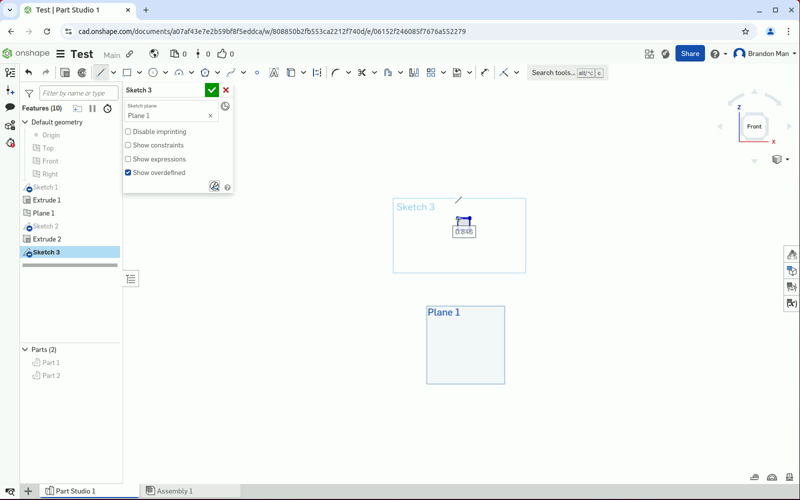
scroll(-6)
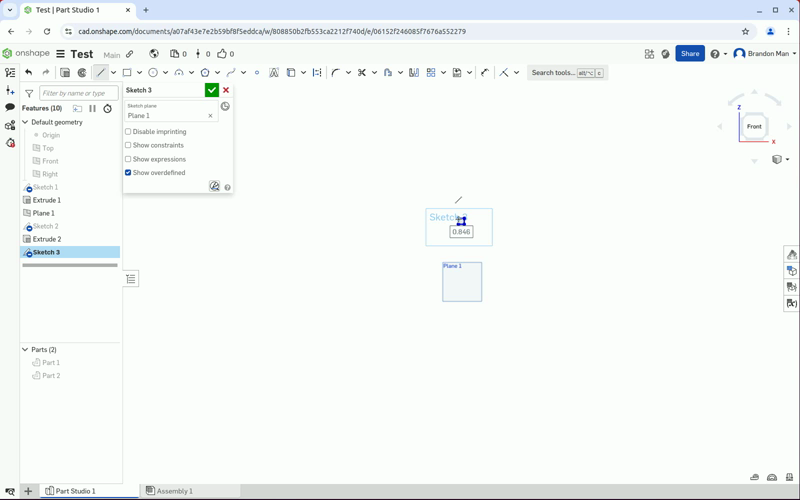
key_up(shift)
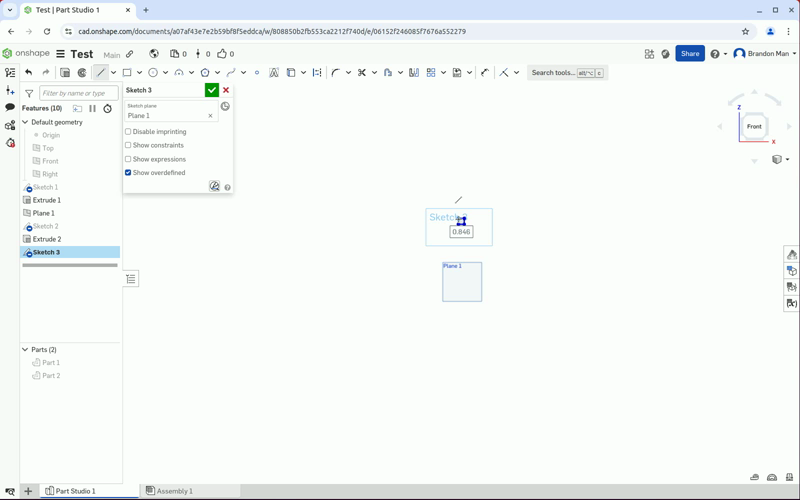
mouse_move(488, 218)
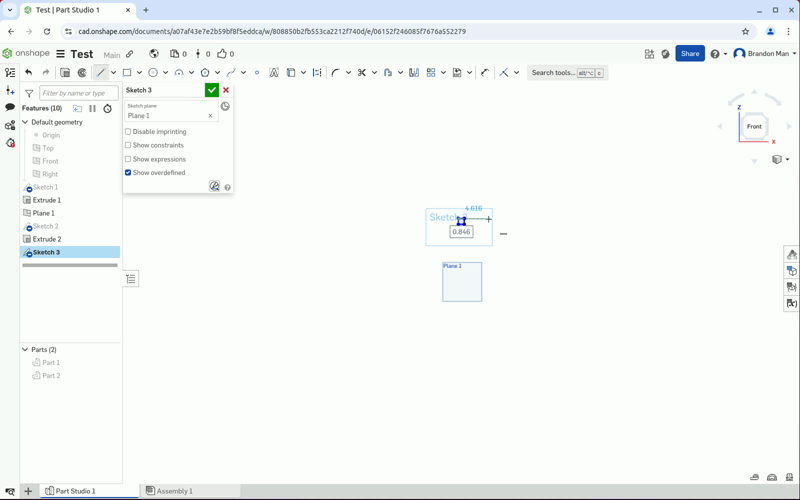
key_down(shift)
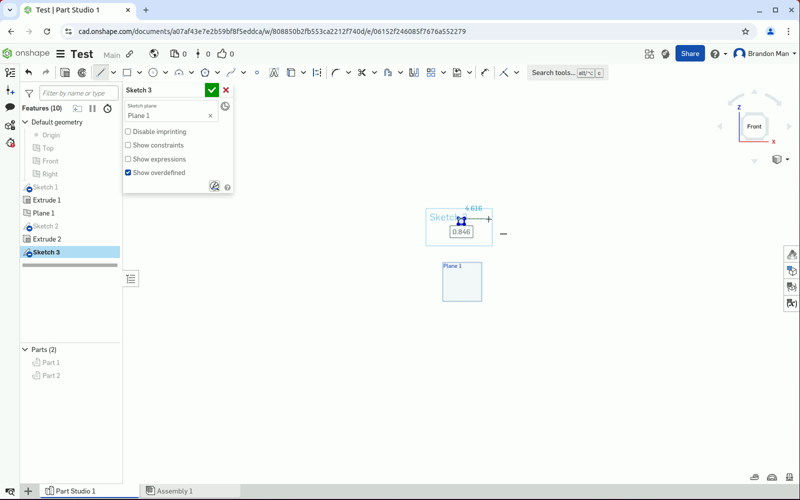
mouse_move(458, 224)
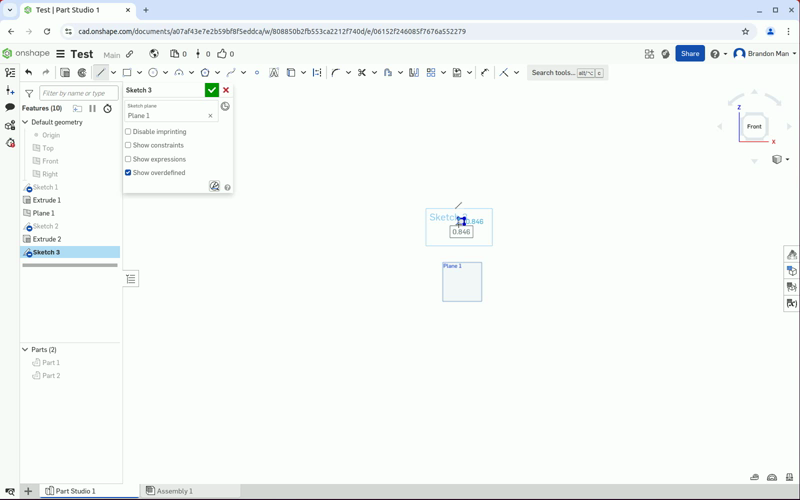
scroll(6)
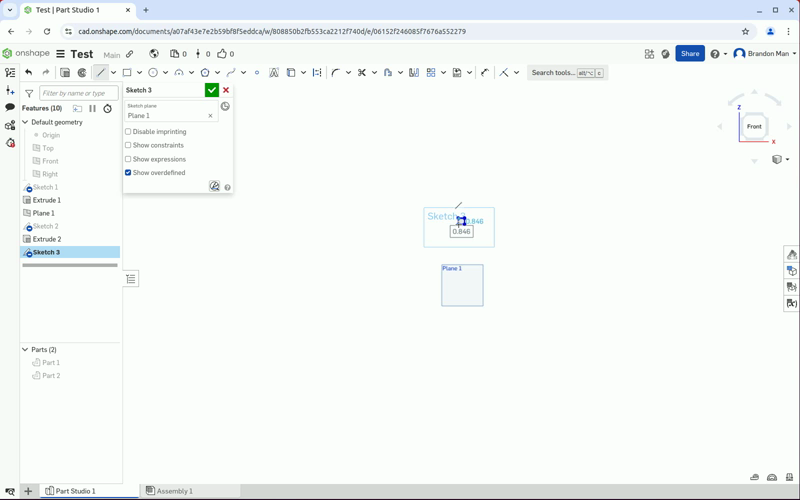
scroll(6)
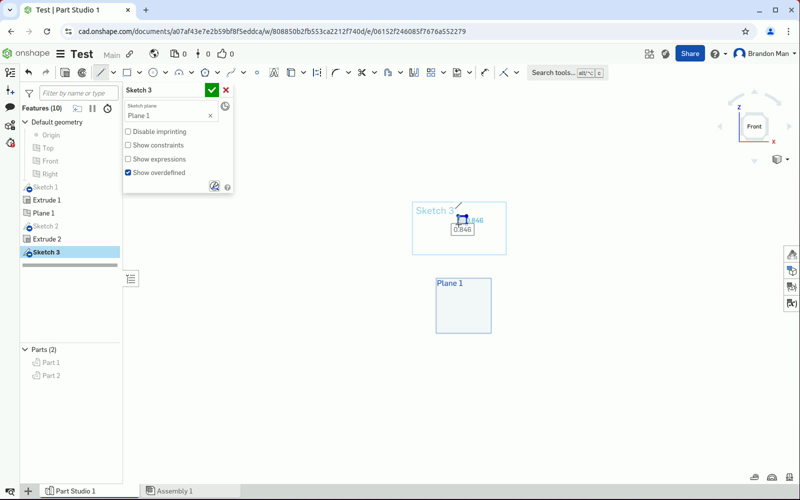
scroll(6)
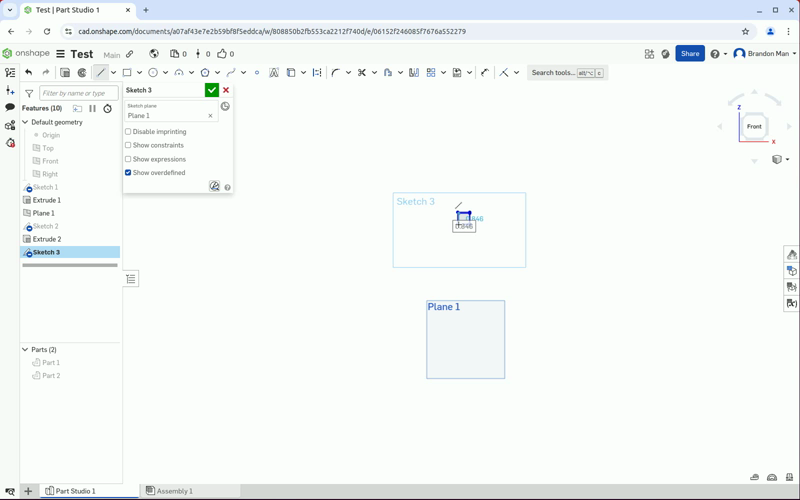
scroll(6)
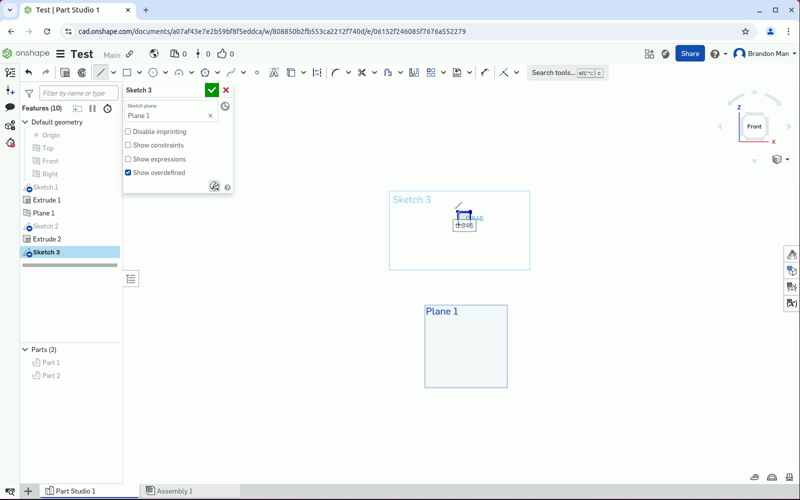
scroll(6)
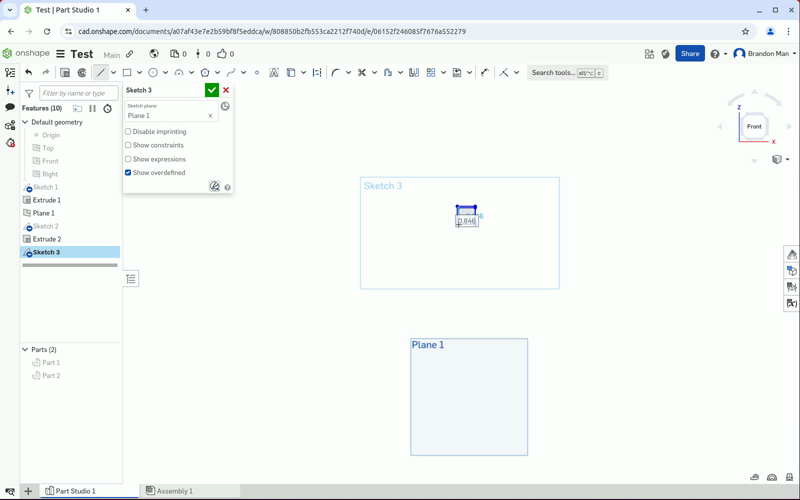
scroll(6)
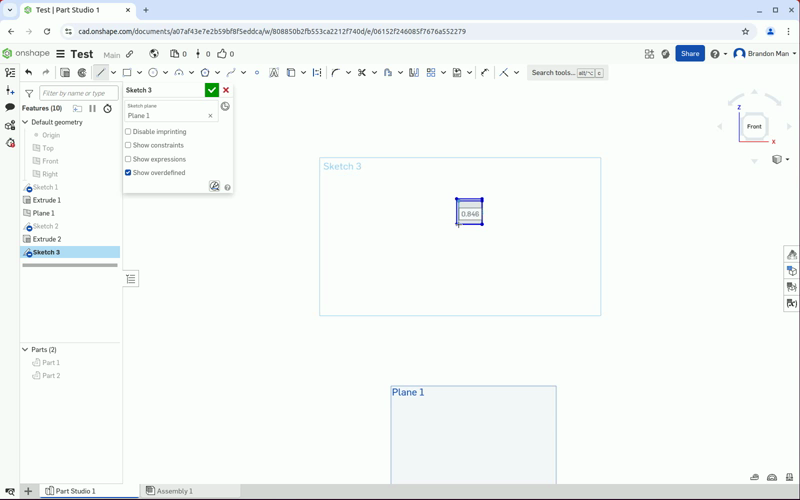
scroll(6)
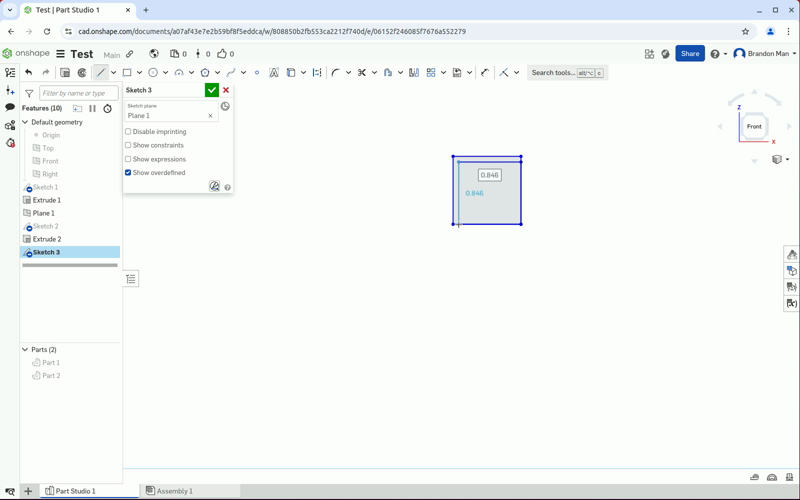
key_up(shift)
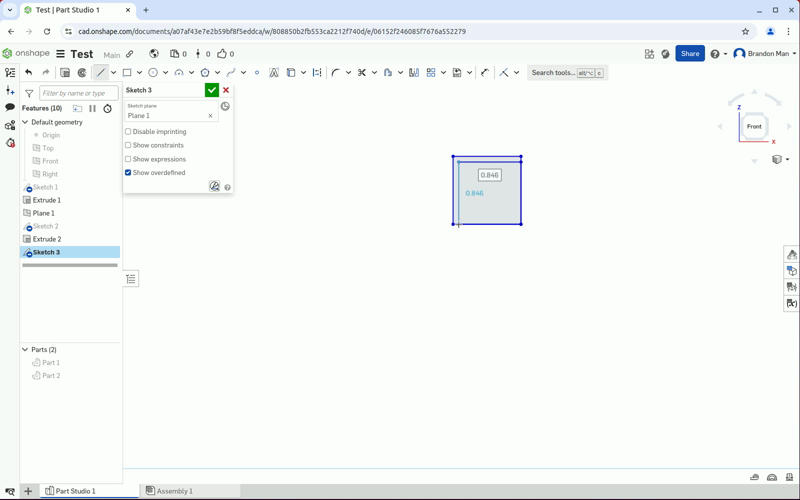
click(458, 224)
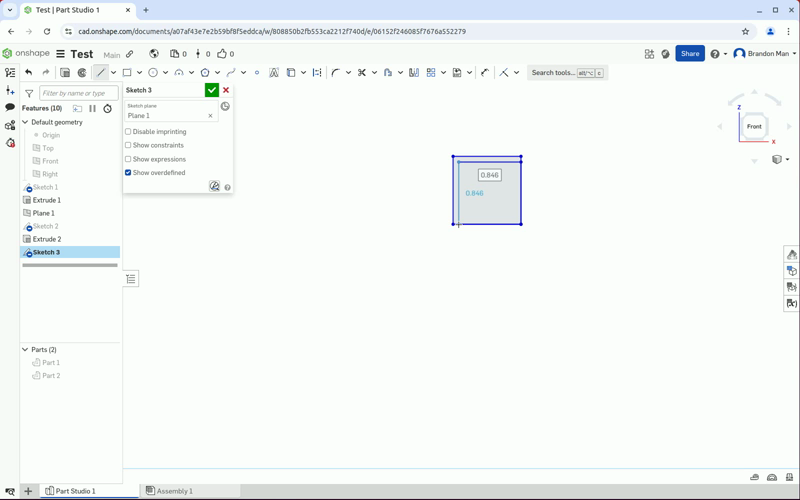
scroll(-6)
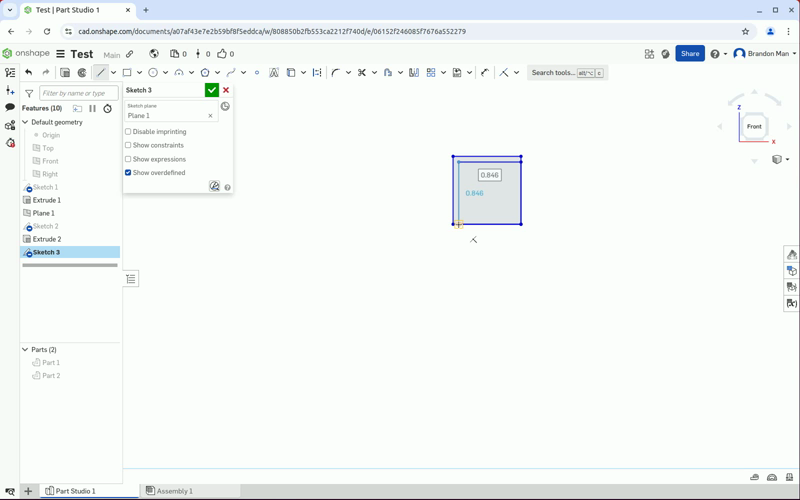
scroll(-6)
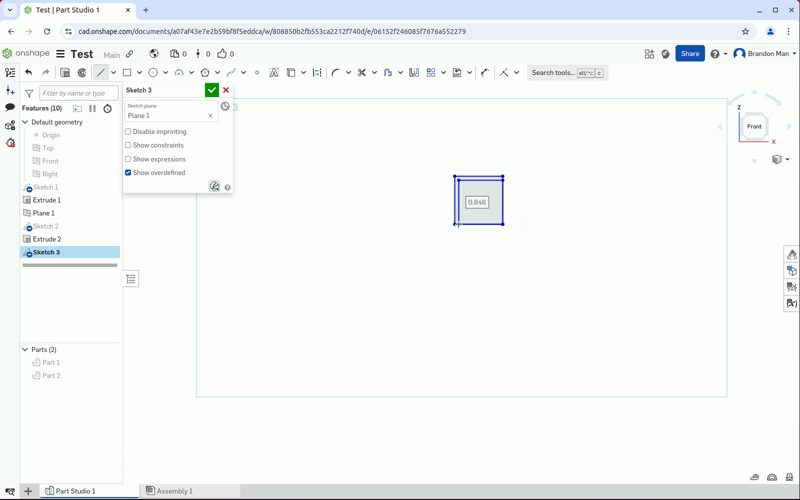
scroll(-6)
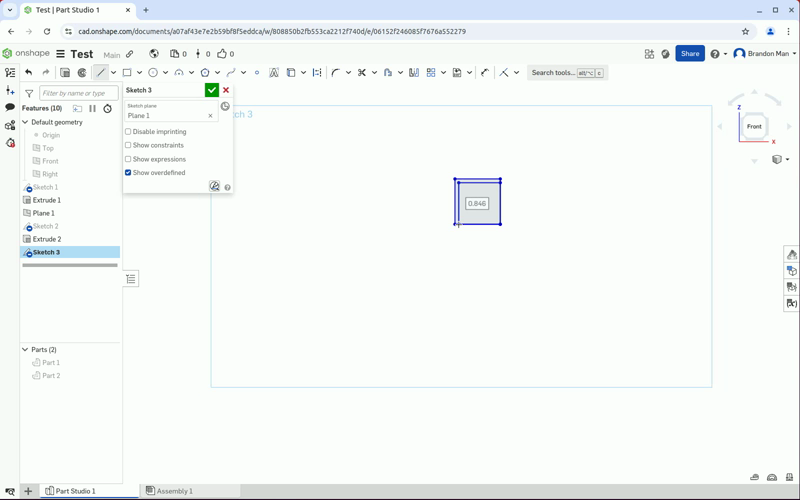
scroll(-6)
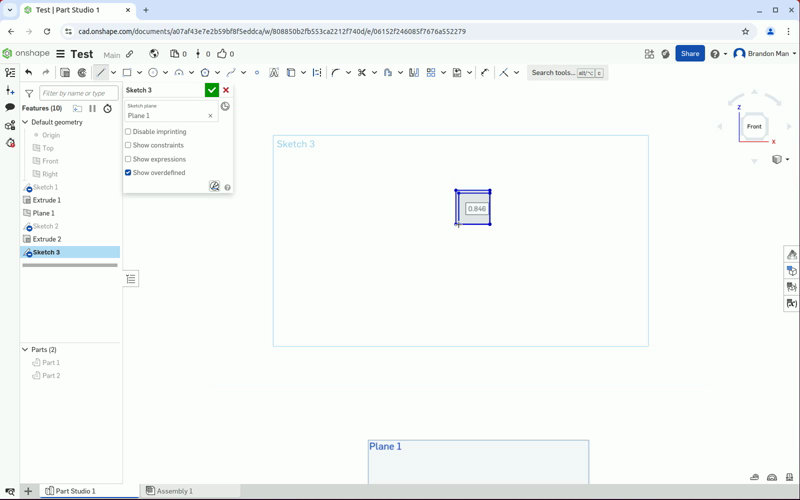
scroll(-6)
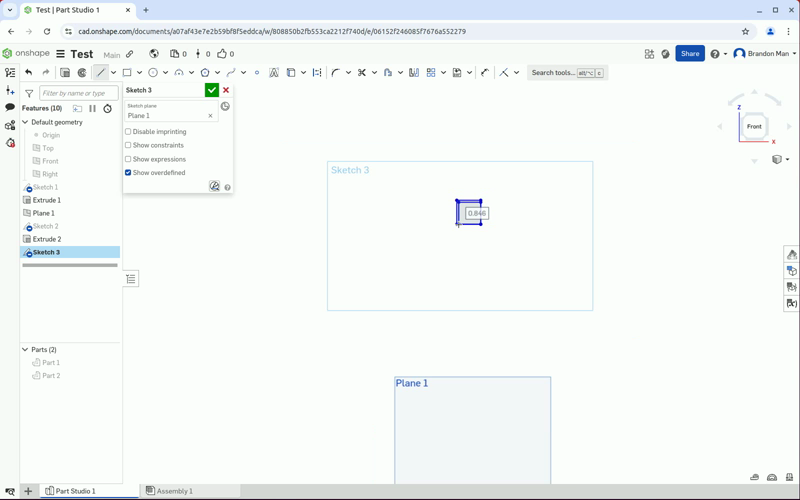
scroll(-6)
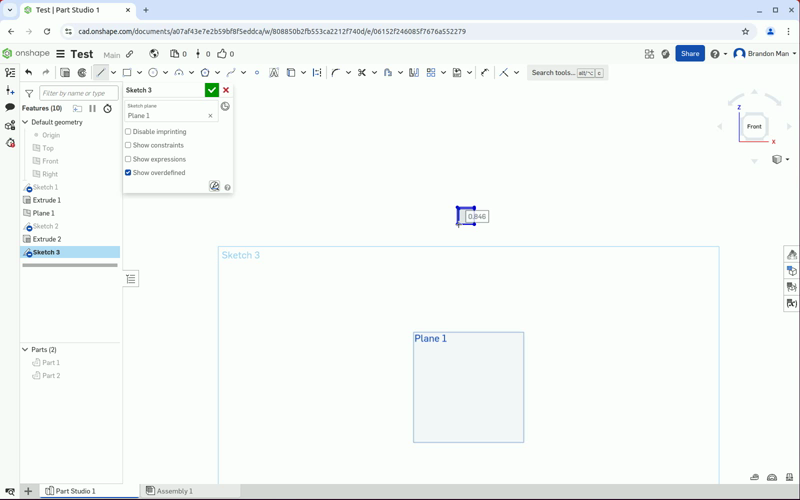
scroll(-6)
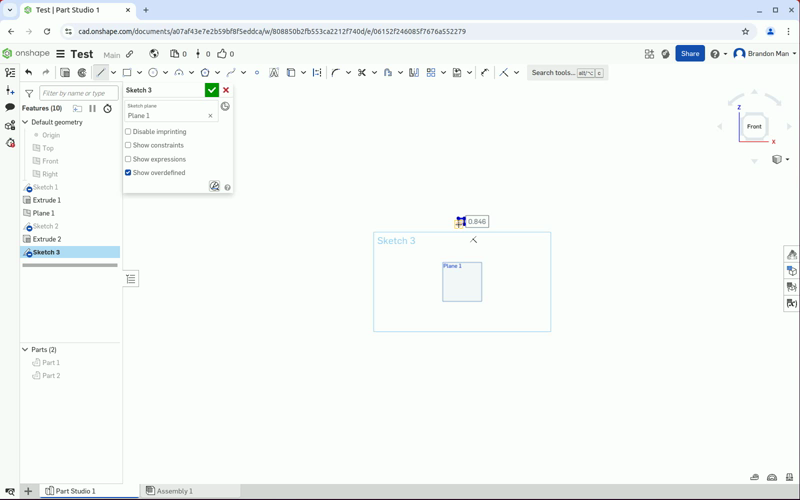
key(esc)
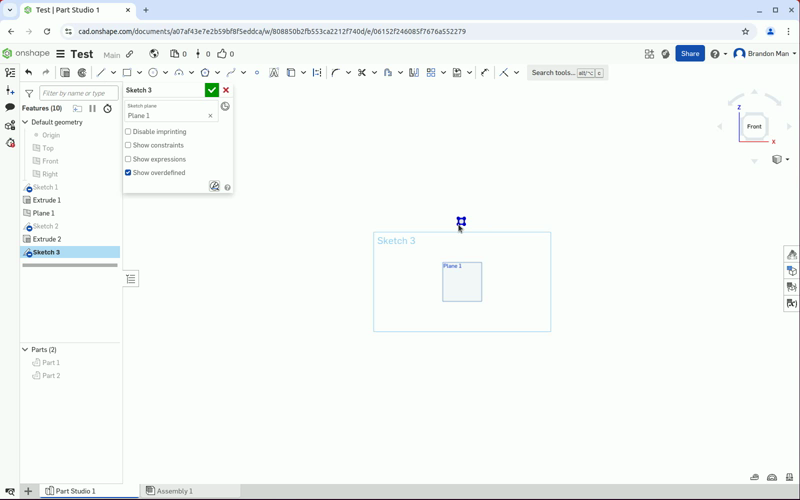
mouse_move(458, 222)
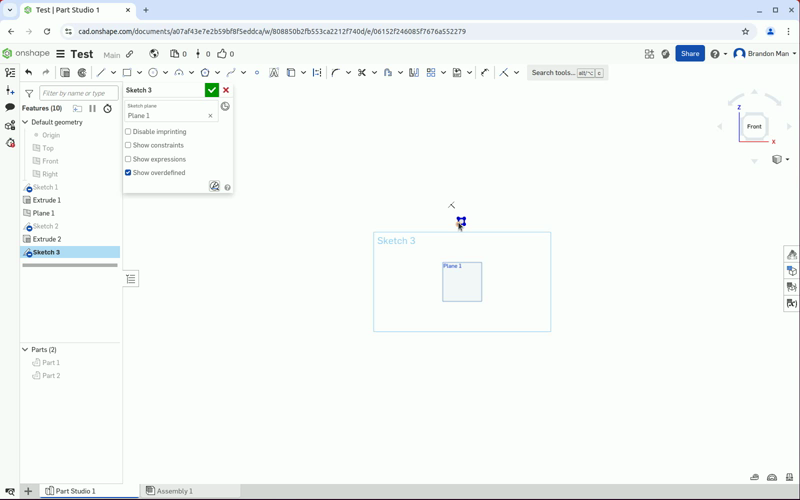
scroll(6)
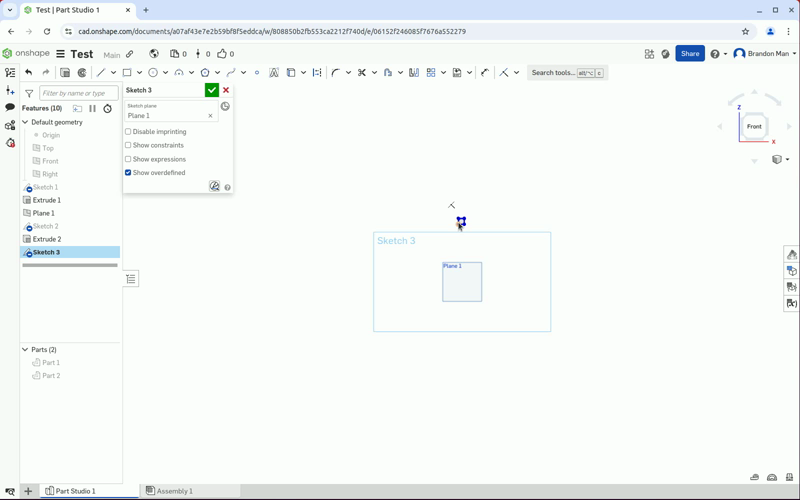
scroll(6)
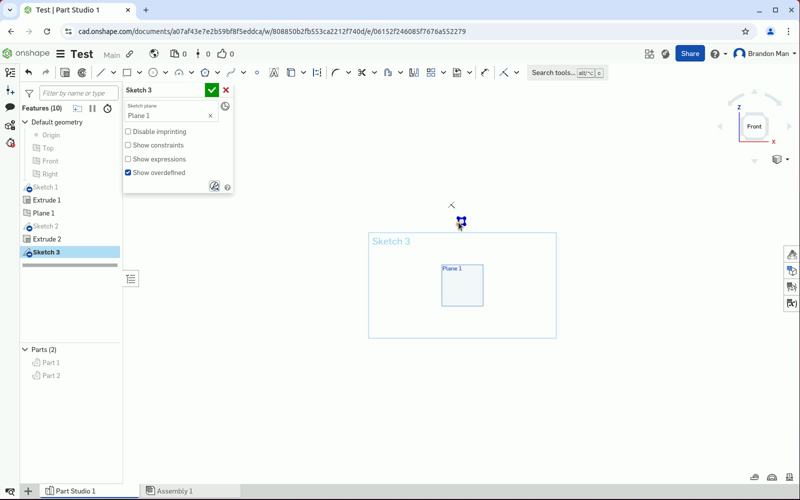
scroll(6)
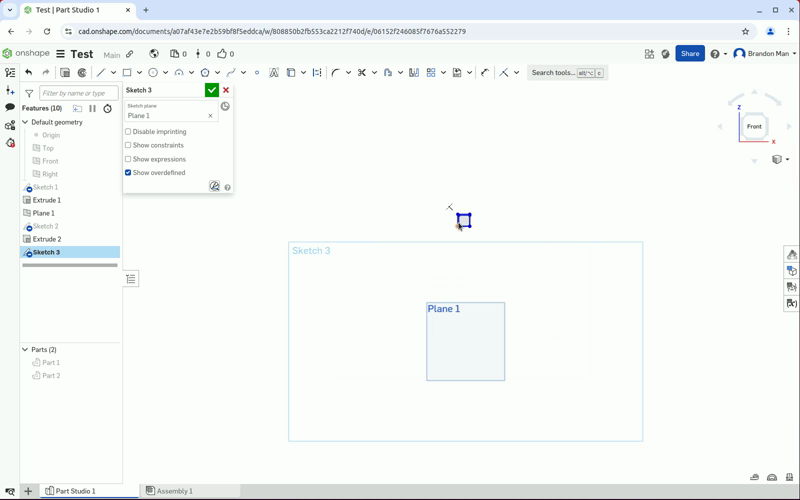
scroll(6)
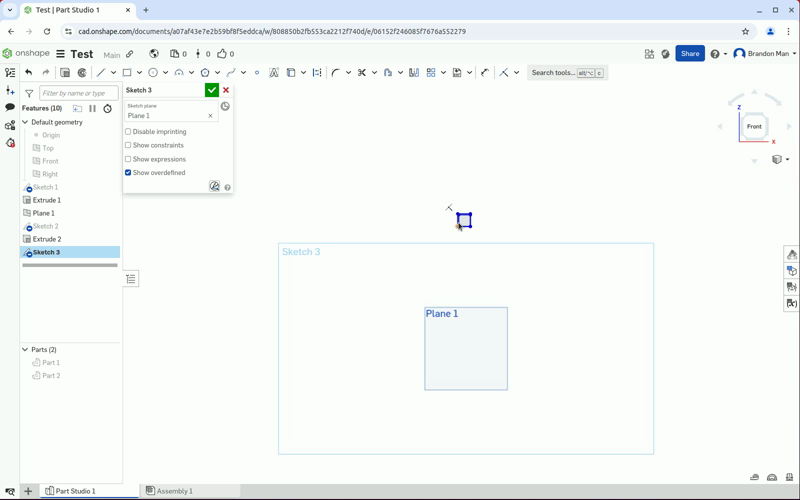
scroll(6)
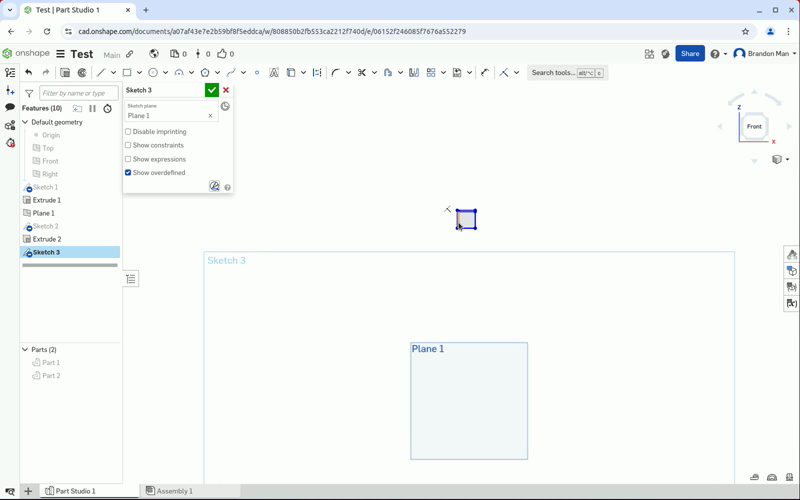
scroll(6)
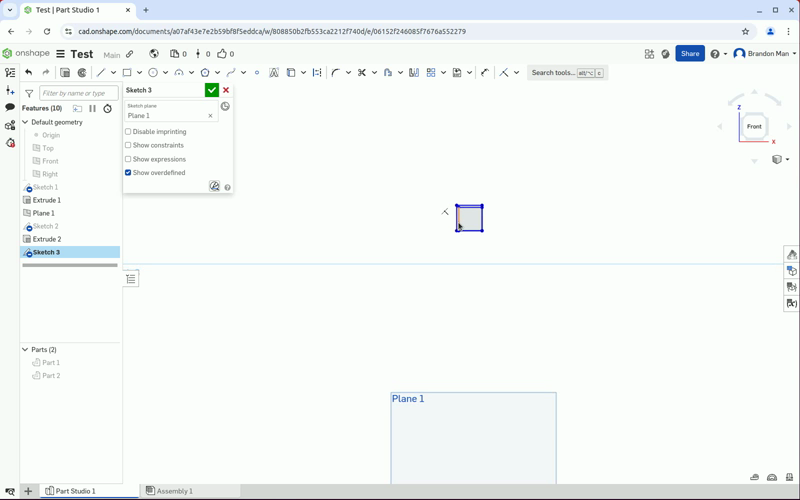
scroll(6)
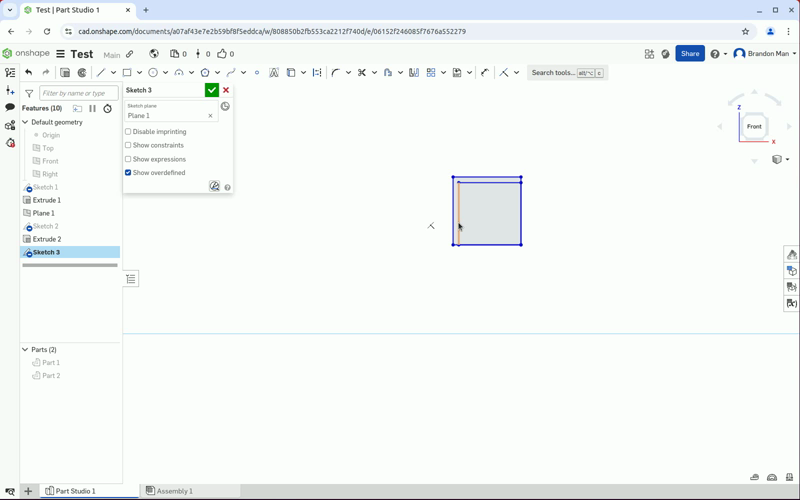
click(458, 222)
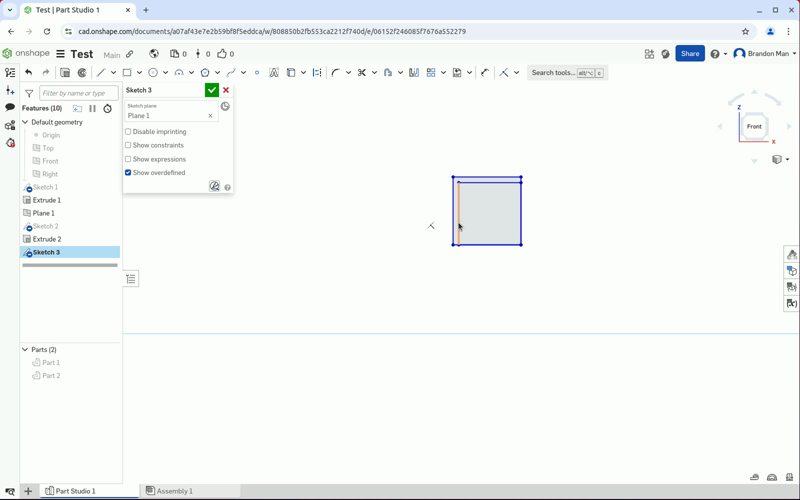
scroll(-6)
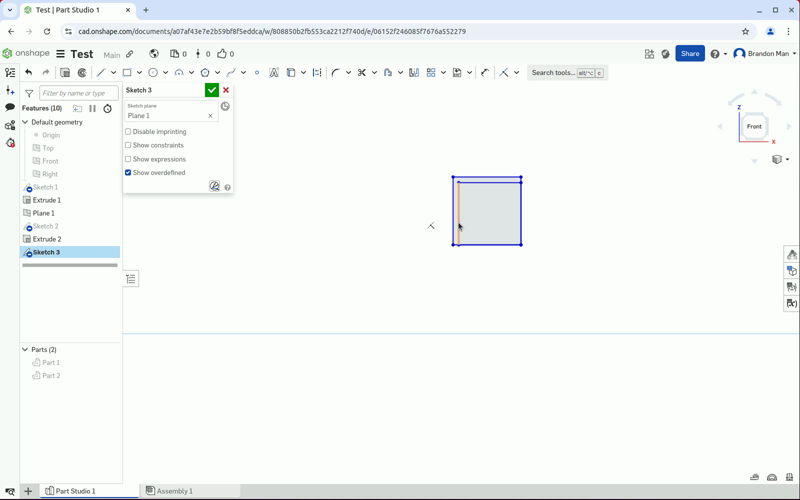
scroll(-6)
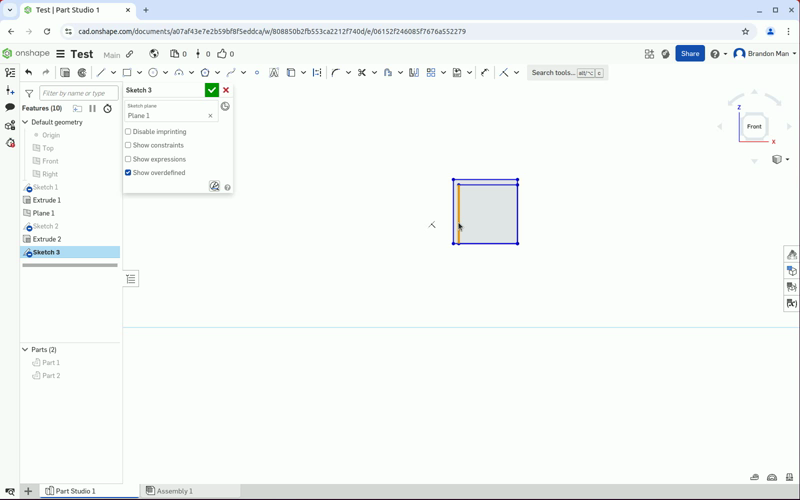
scroll(-6)
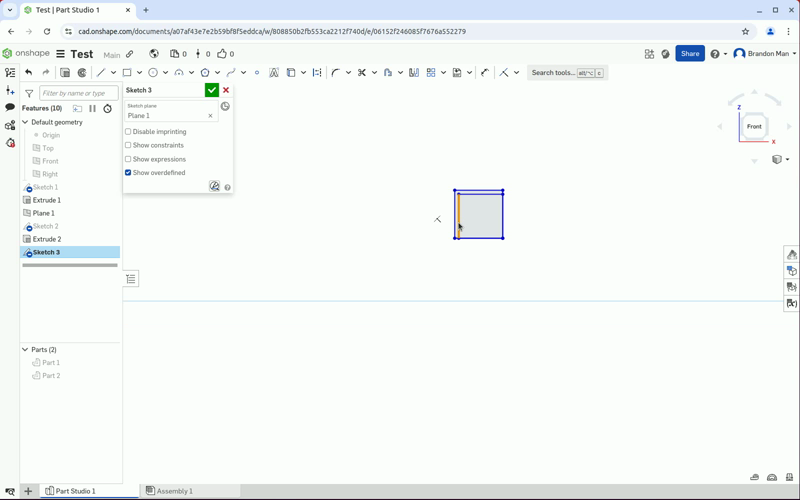
scroll(-6)
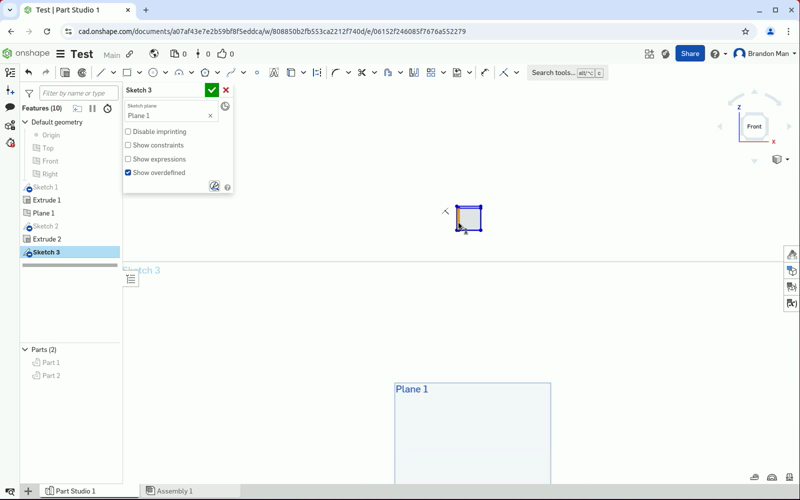
scroll(-6)
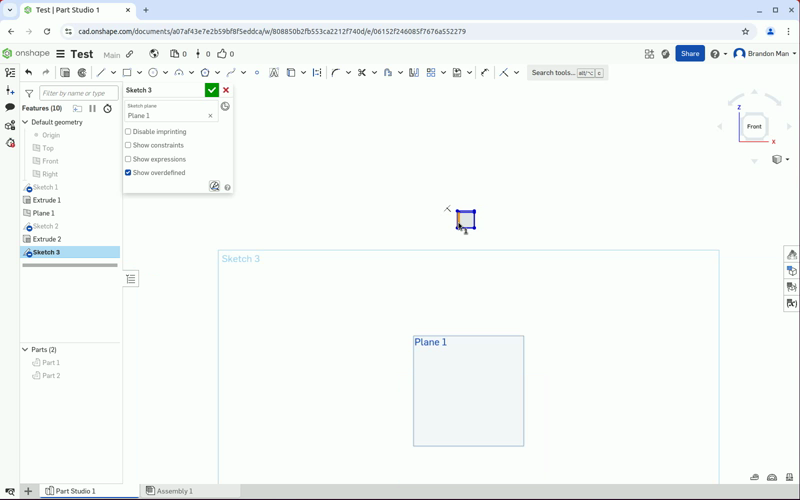
scroll(-6)
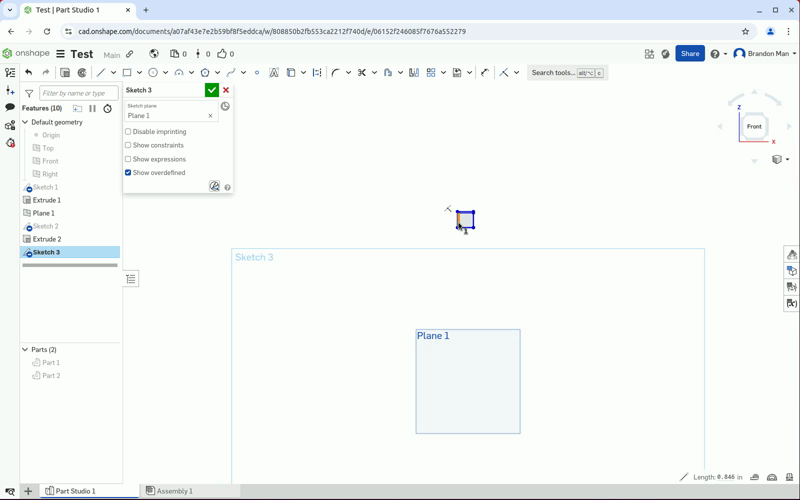
scroll(-6)
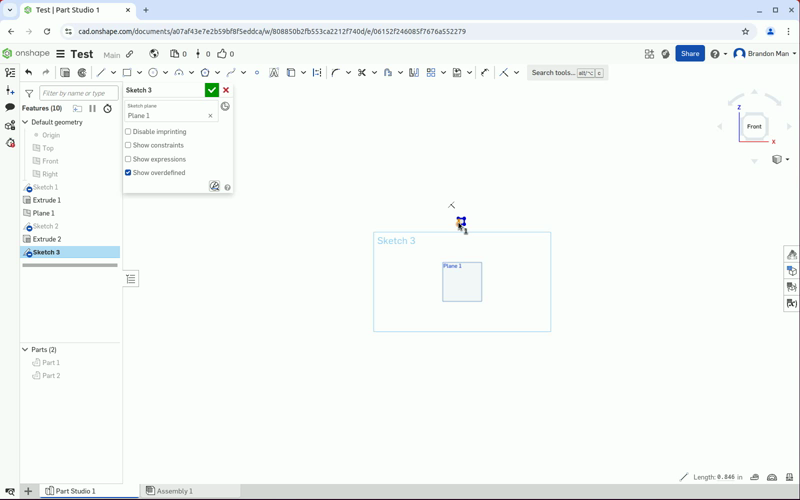
mouse_move(73, 352)
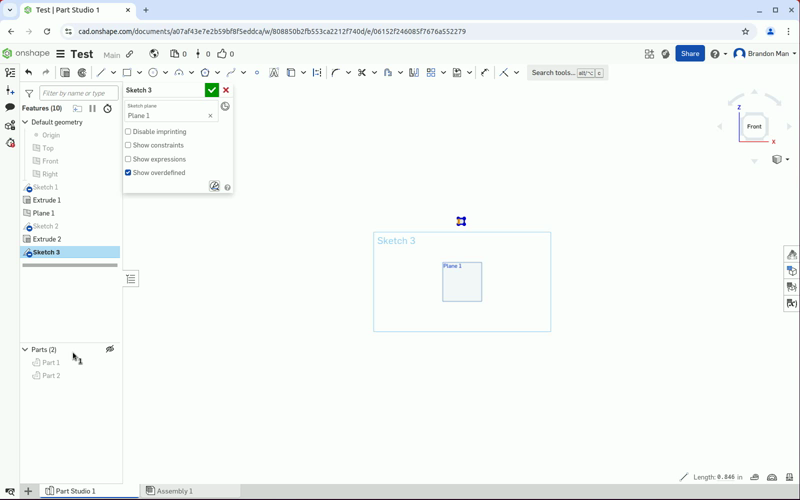
key(shift+y)
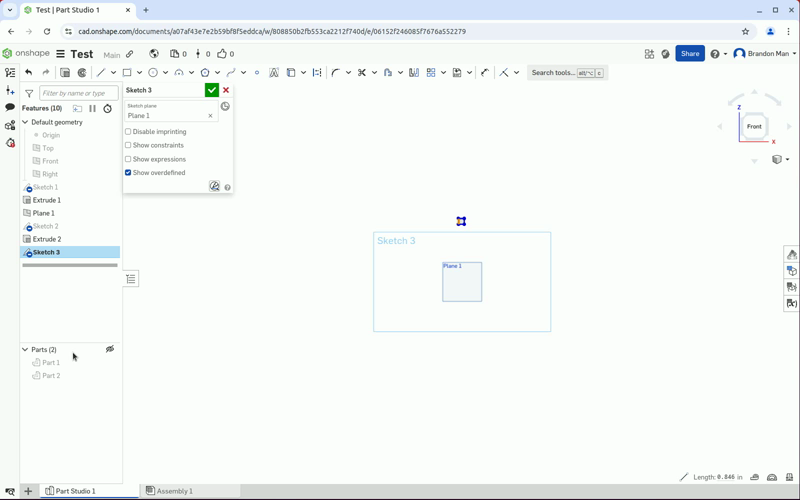
key(shift+e)
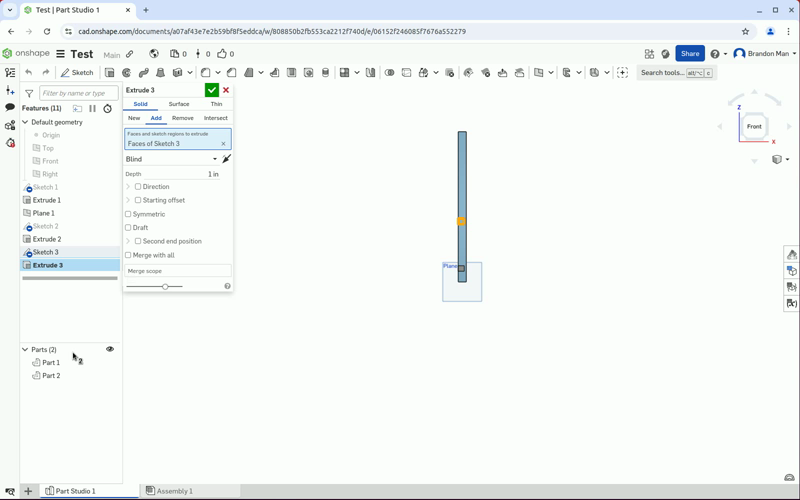
mouse_move(143, 106)
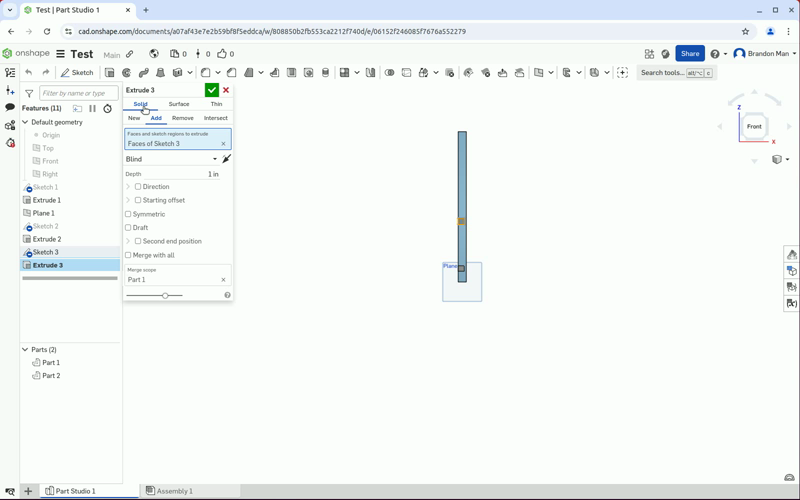
click(143, 106)
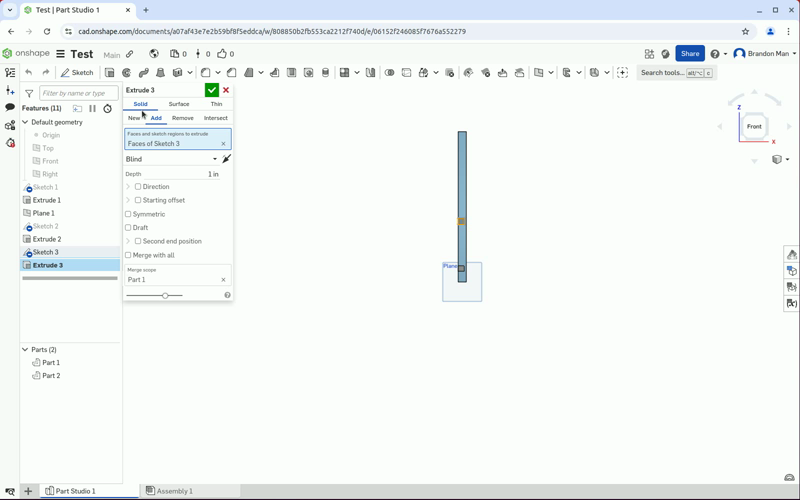
mouse_move(137, 120)
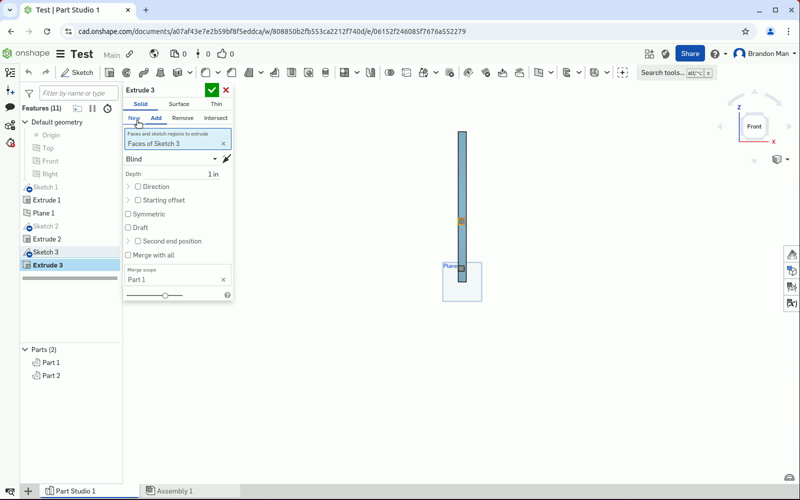
click(137, 120)
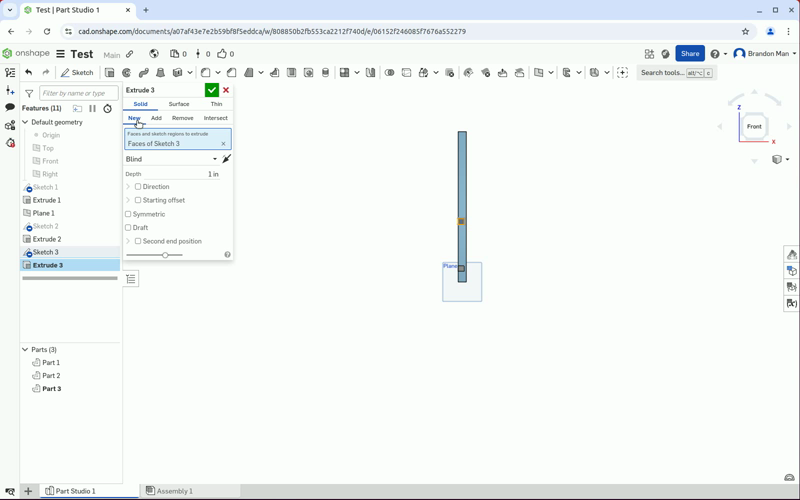
key(tab, 4)
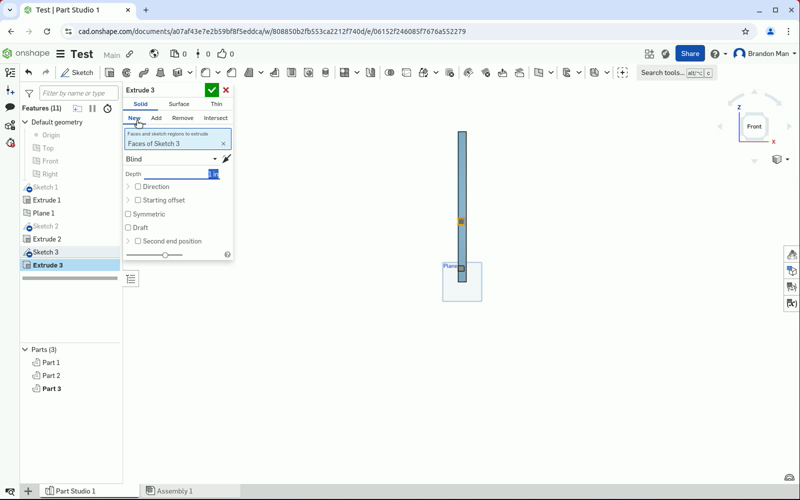
text(9.628)
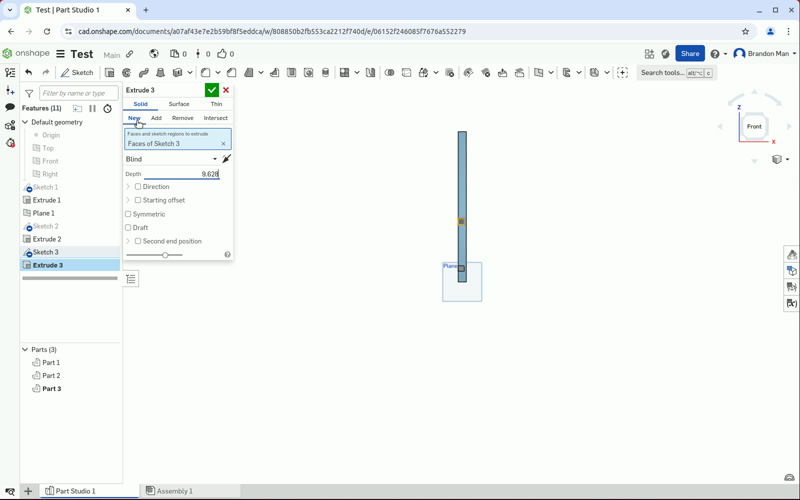
key(enter)
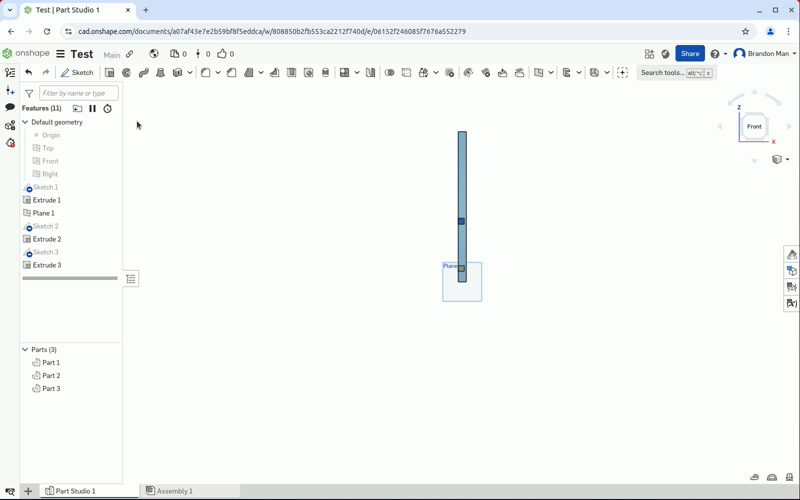
key(shift+h)
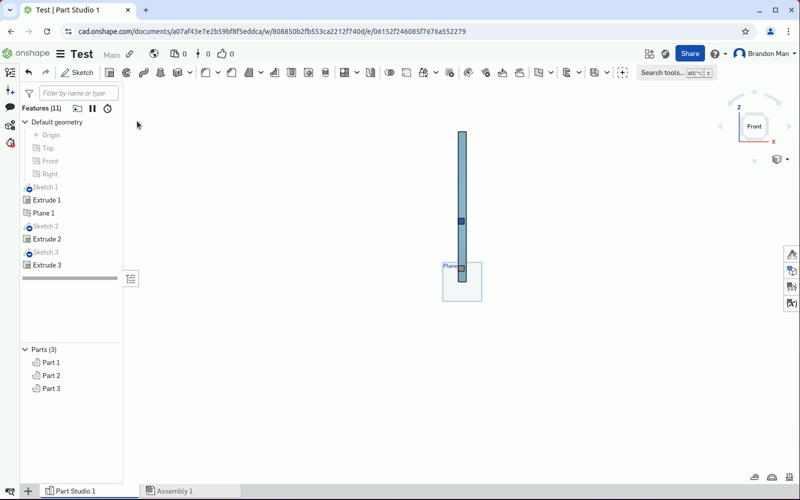
key(shift+h)
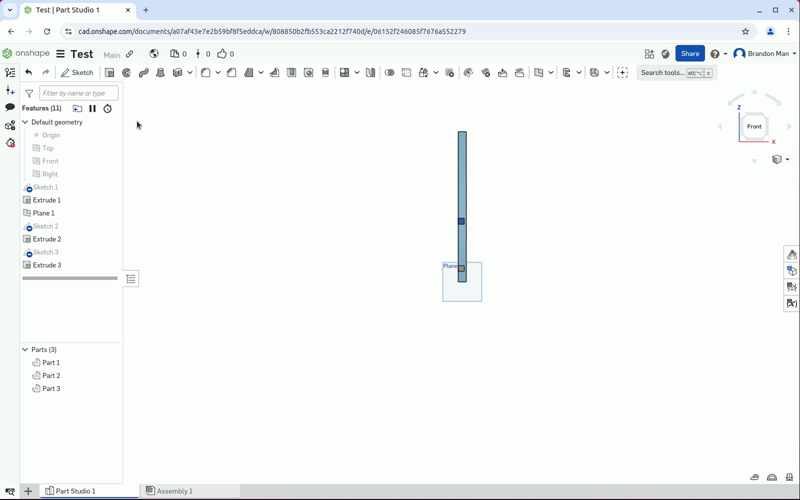
mouse_move(73, 189)
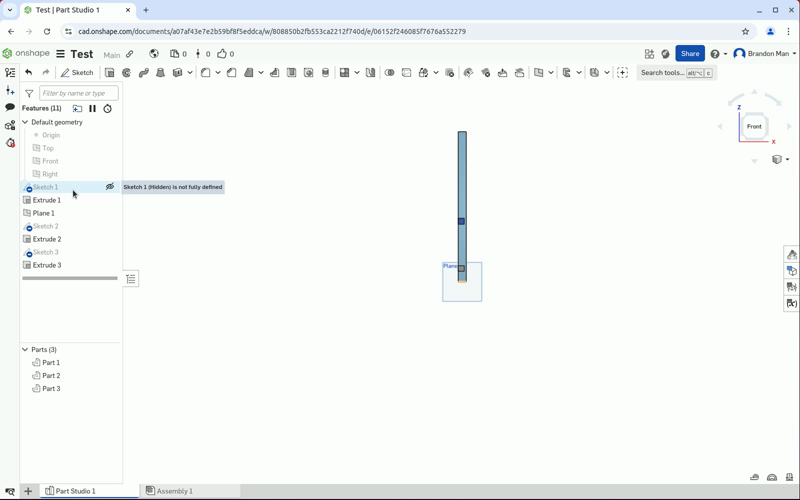
click(73, 189)
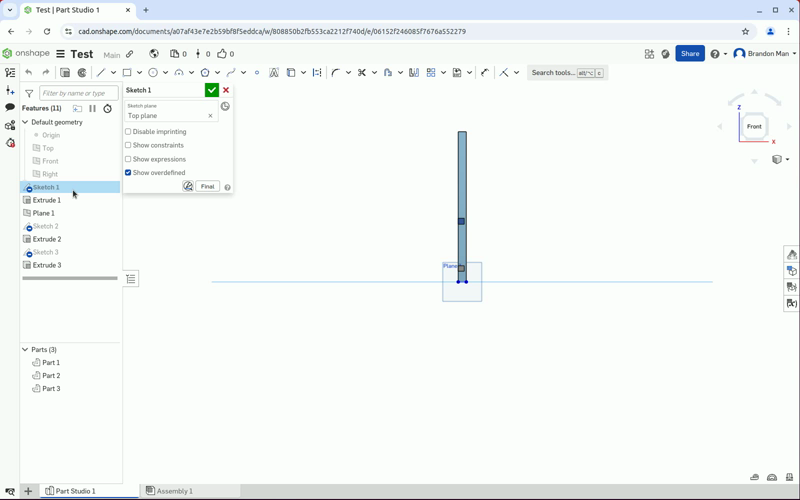
mouse_move(229, 92)
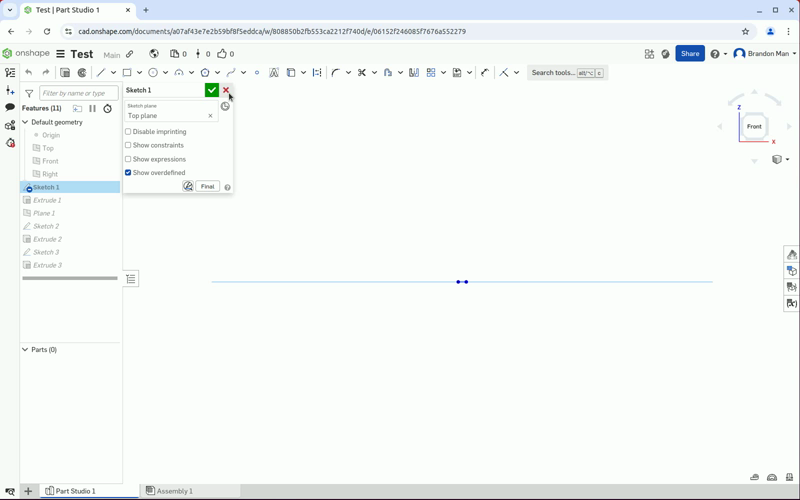
click(229, 92)
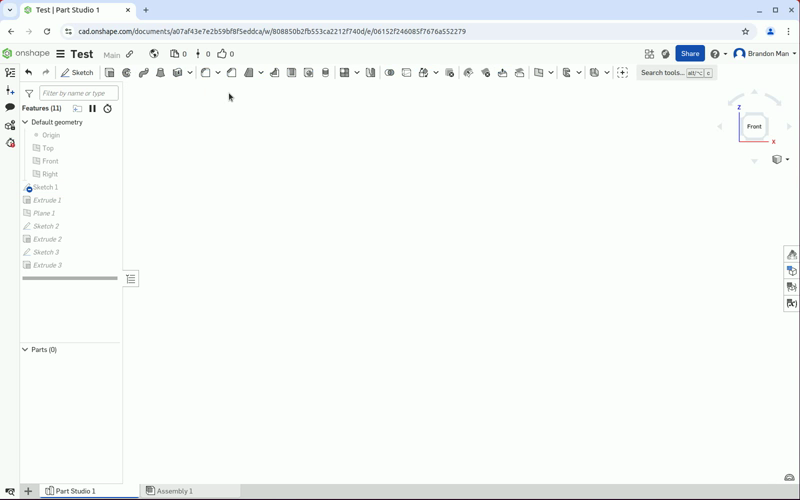
key(shift+s)
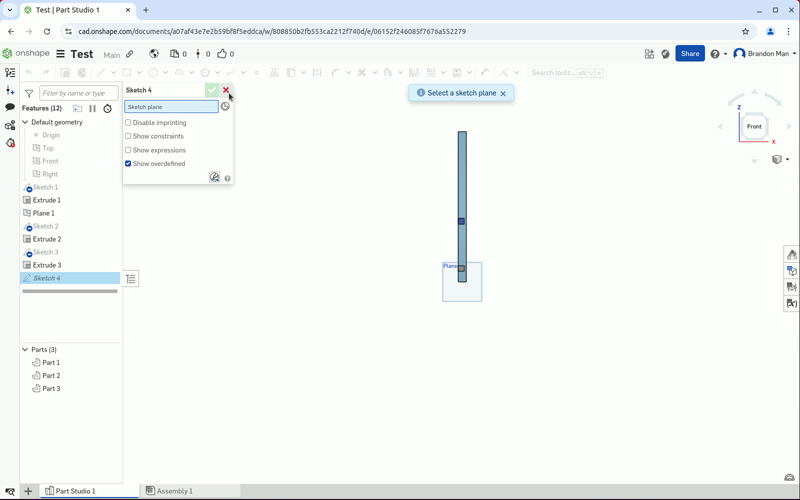
mouse_move(73, 215)
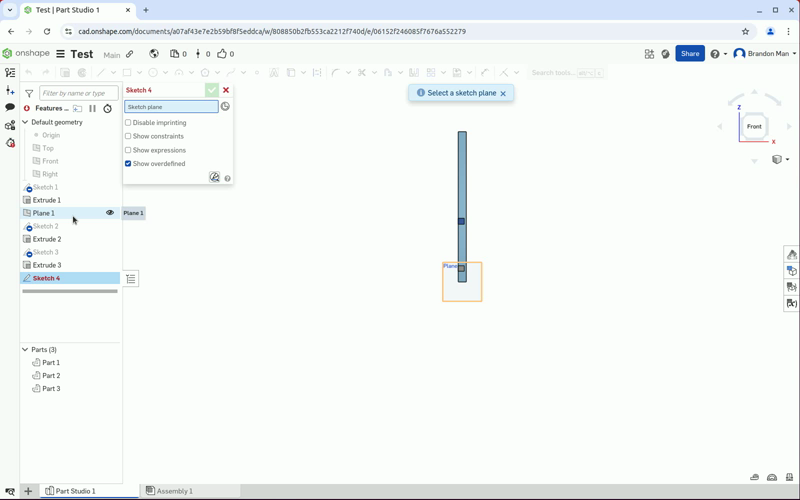
click(73, 215)
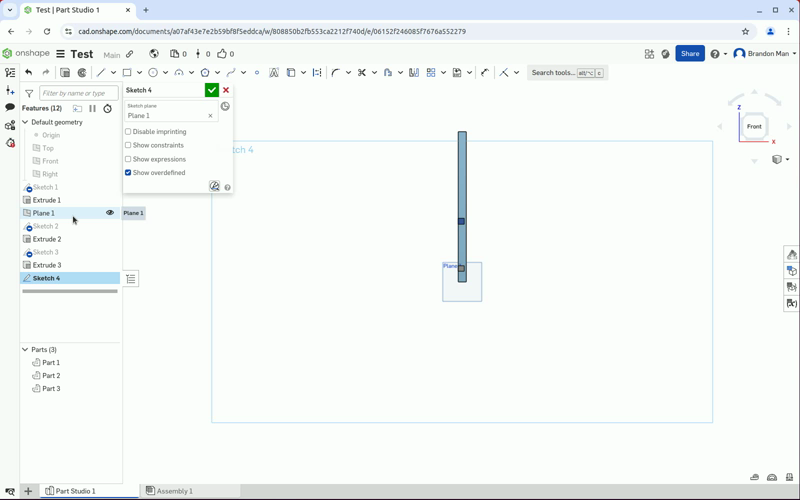
mouse_move(73, 352)
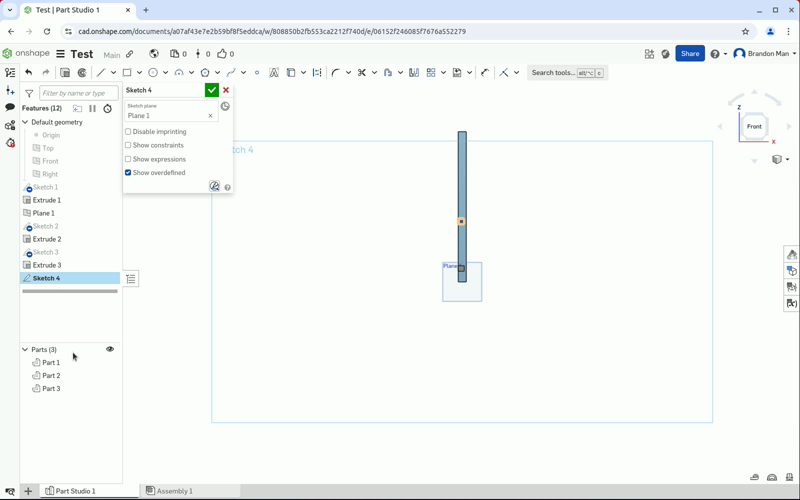
key(y)
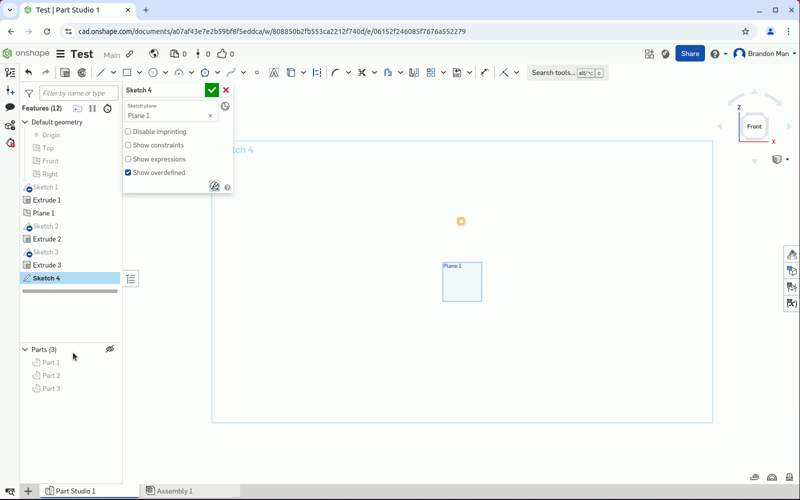
key(l)
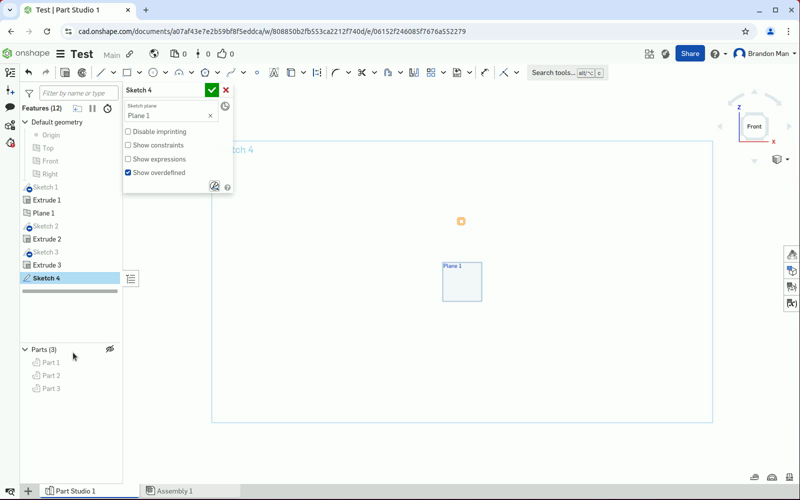
key_down(shift)
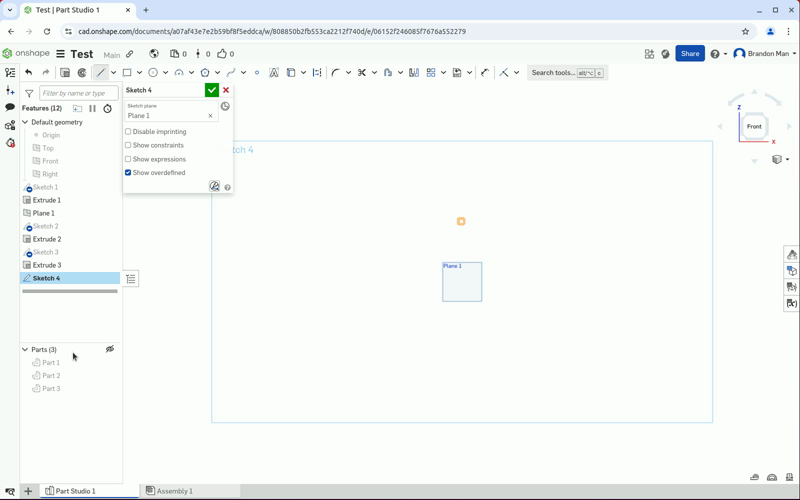
mouse_move(458, 177)
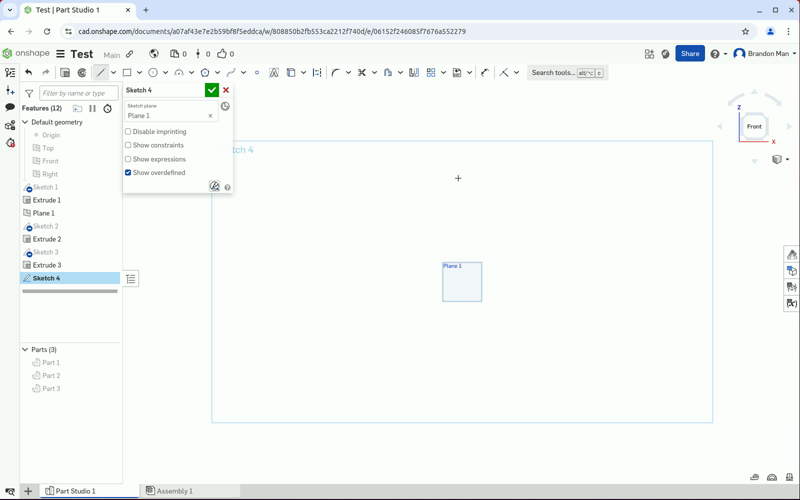
click(458, 177)
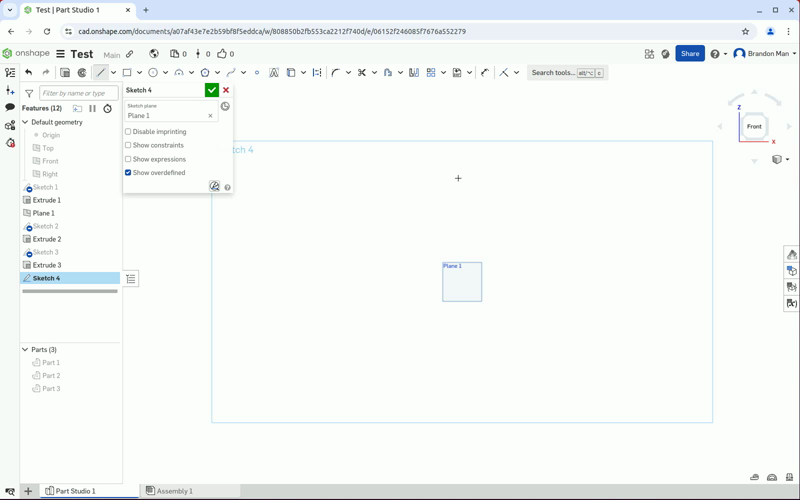
key_up(shift)
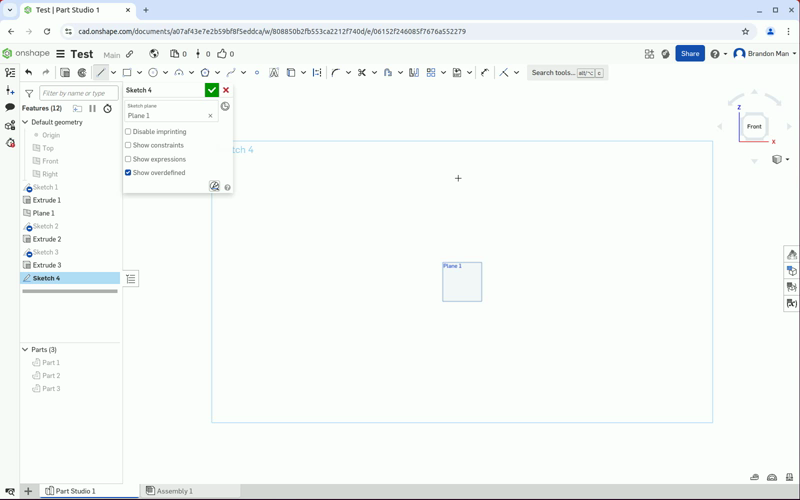
key_down(shift)
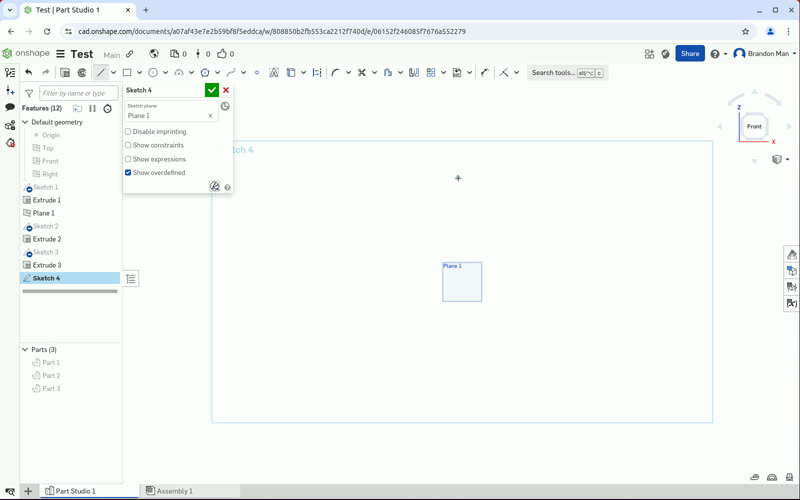
mouse_move(488, 177)
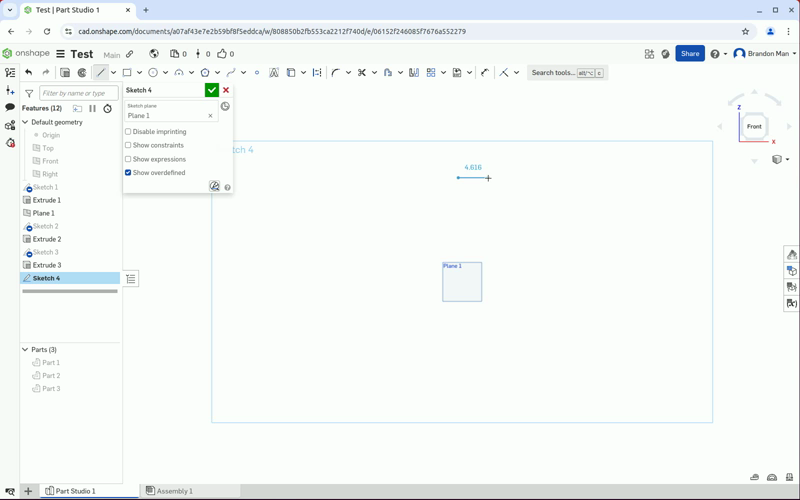
mouse_move(464, 177)
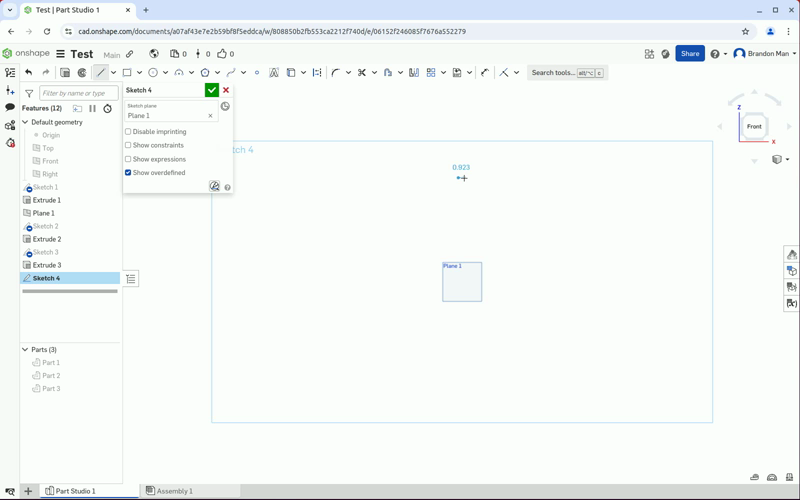
scroll(6)
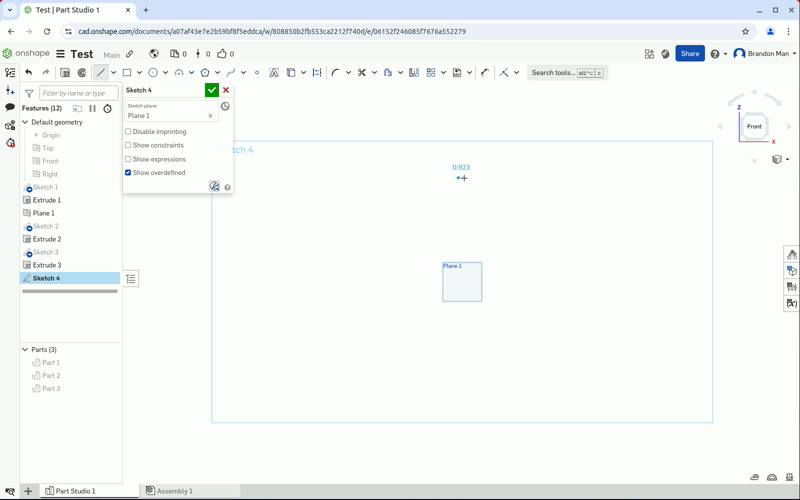
scroll(6)
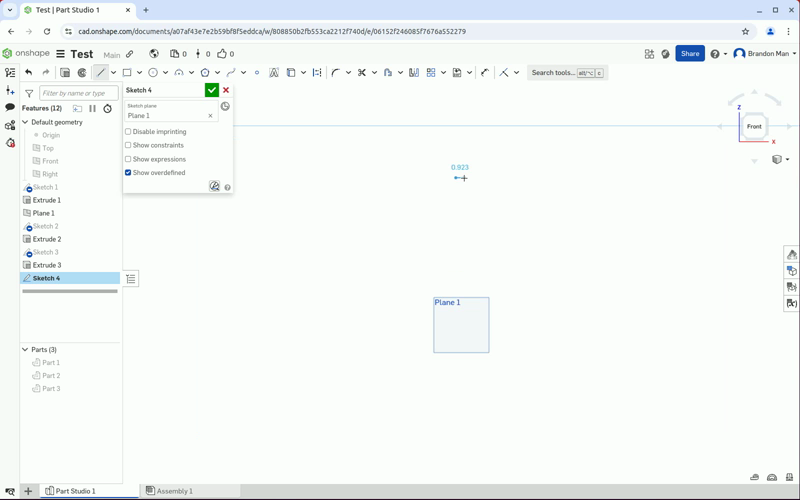
scroll(6)
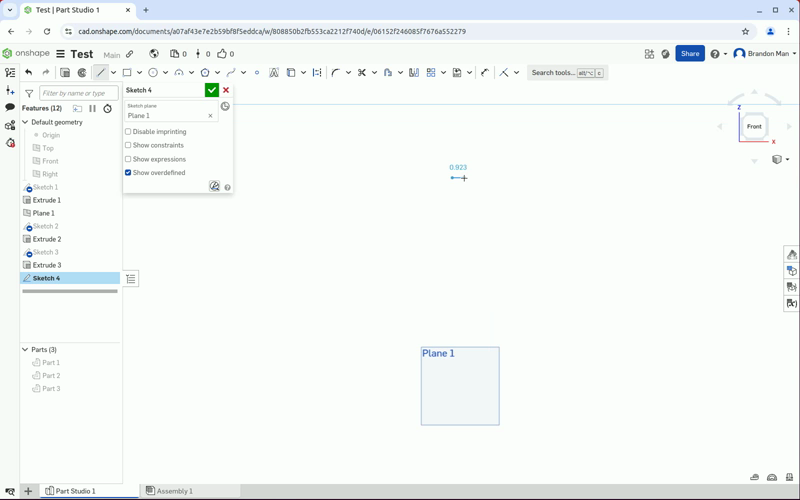
scroll(6)
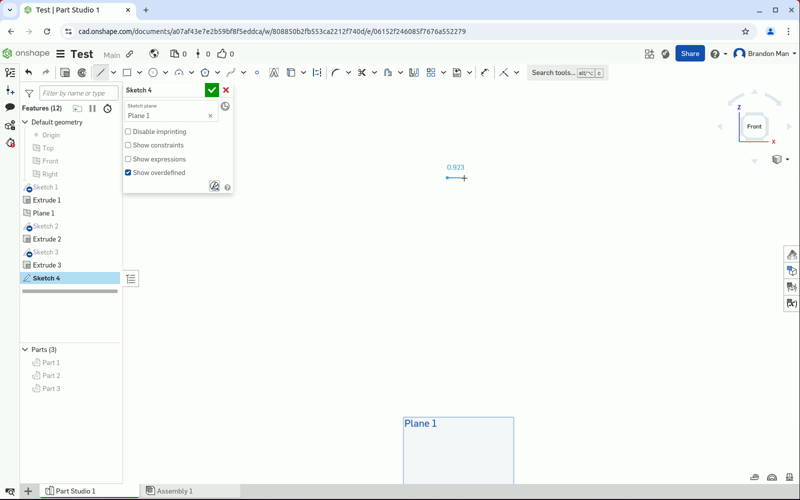
scroll(6)
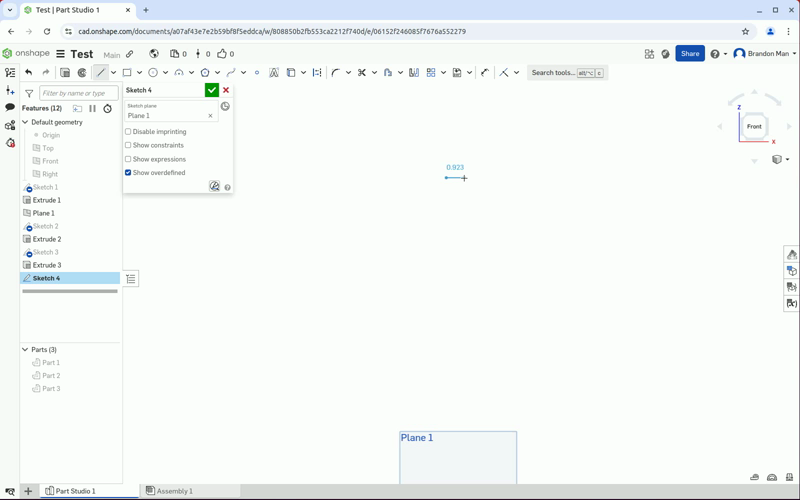
scroll(6)
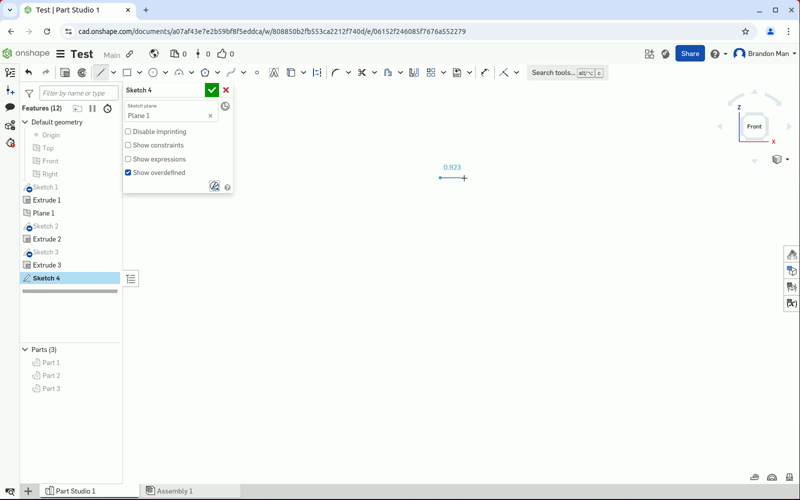
scroll(6)
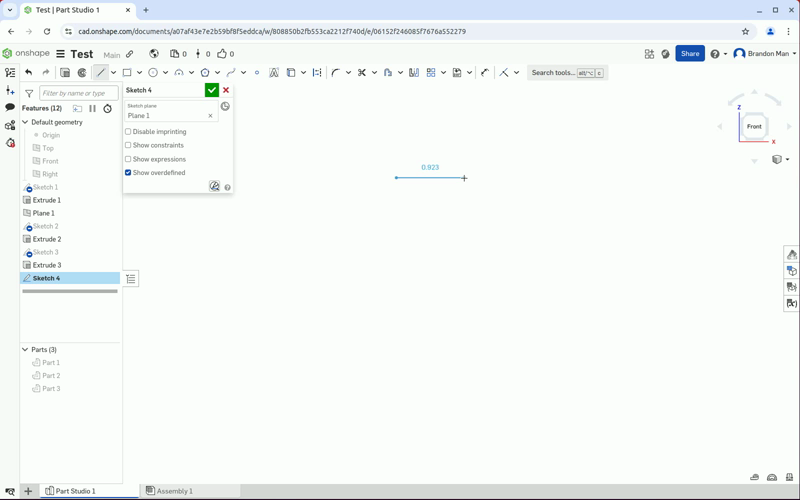
click(464, 177)
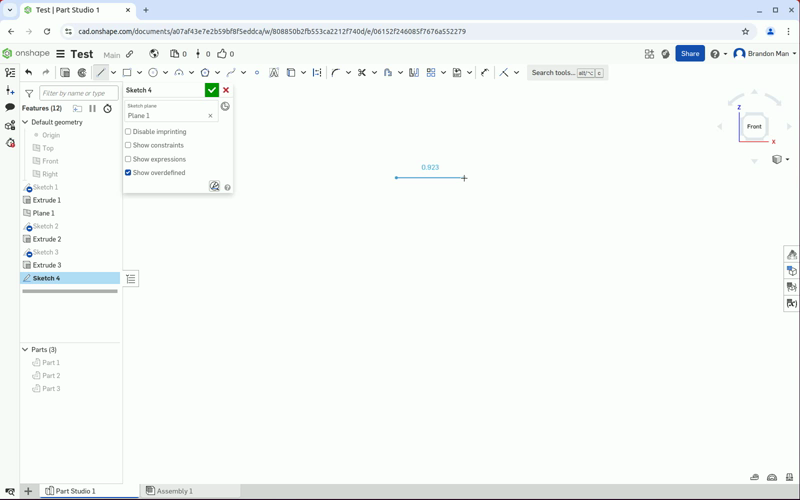
scroll(-6)
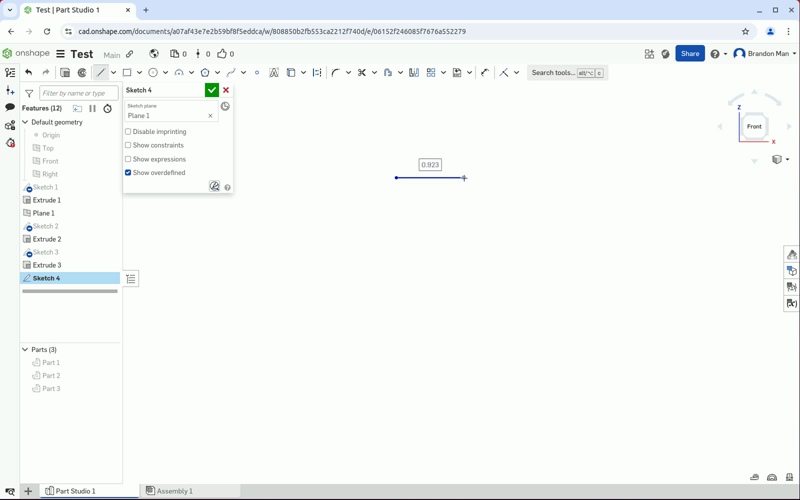
scroll(-6)
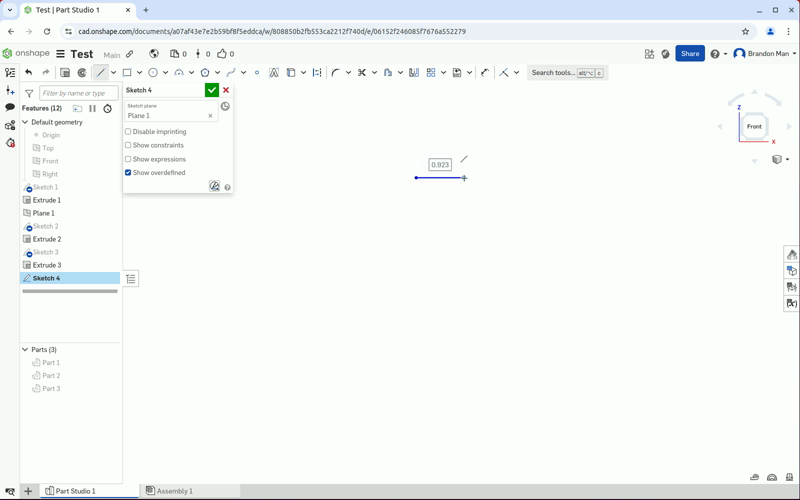
scroll(-6)
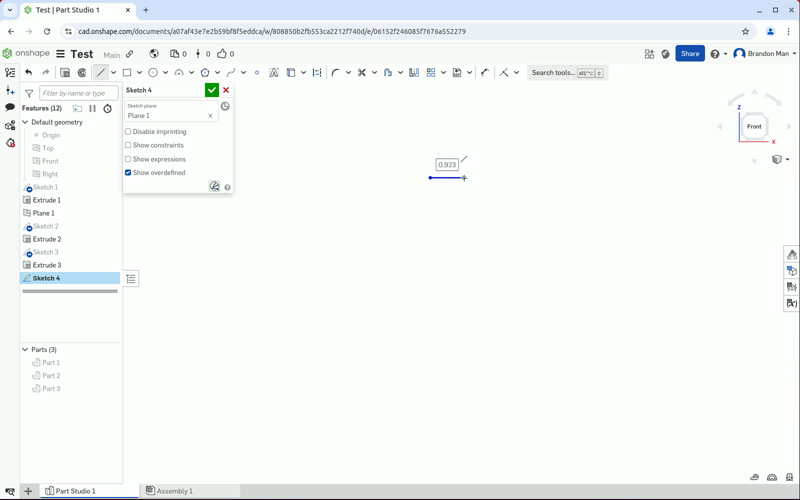
scroll(-6)
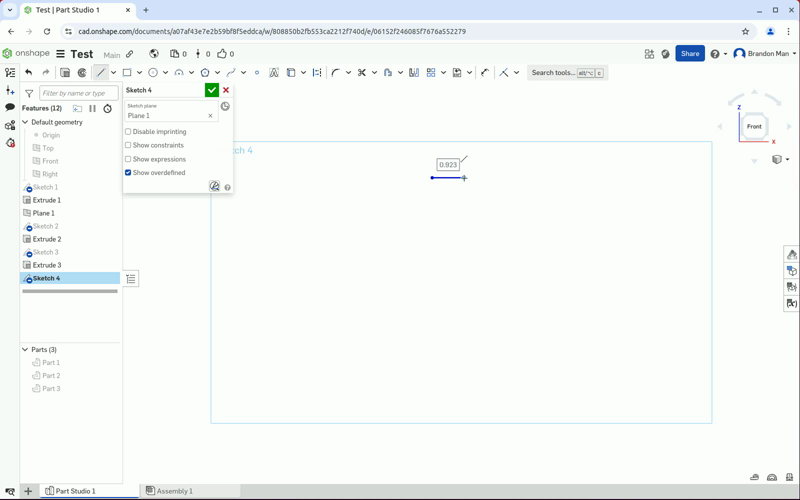
scroll(-6)
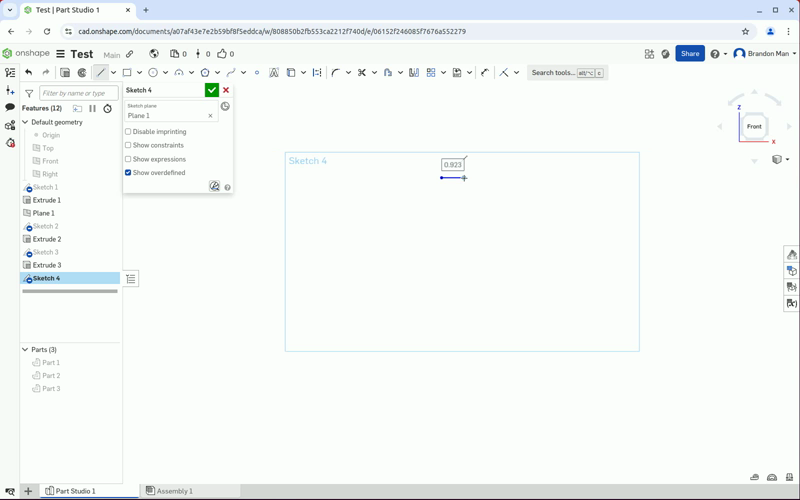
scroll(-6)
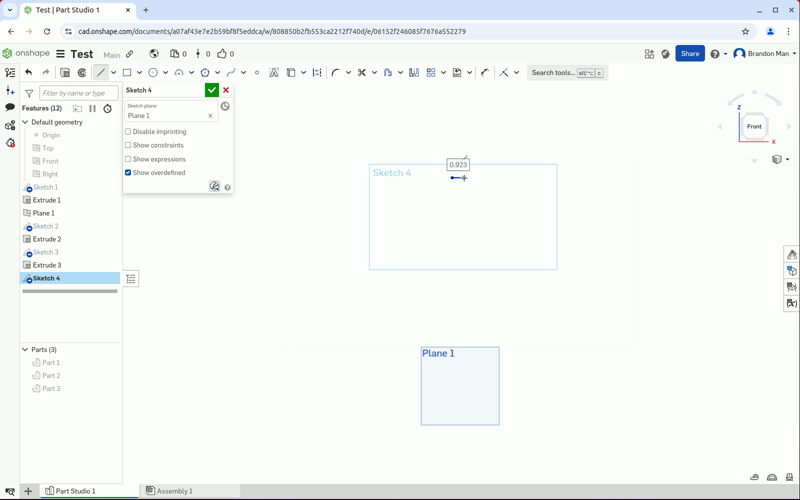
scroll(-6)
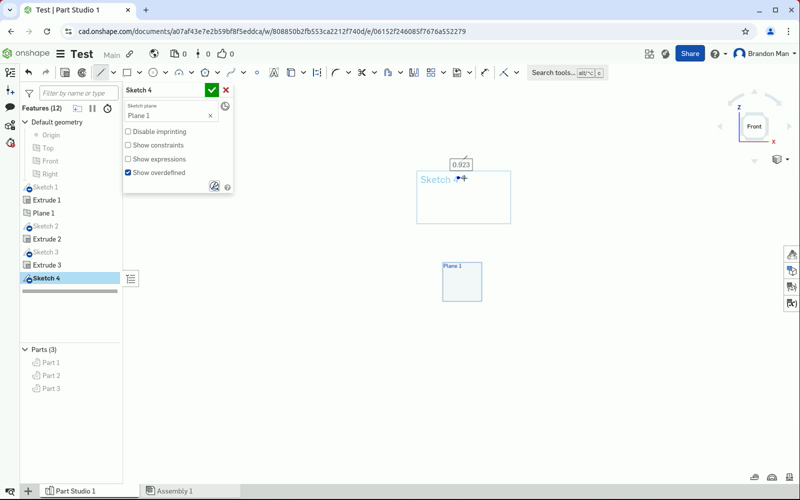
key_up(shift)
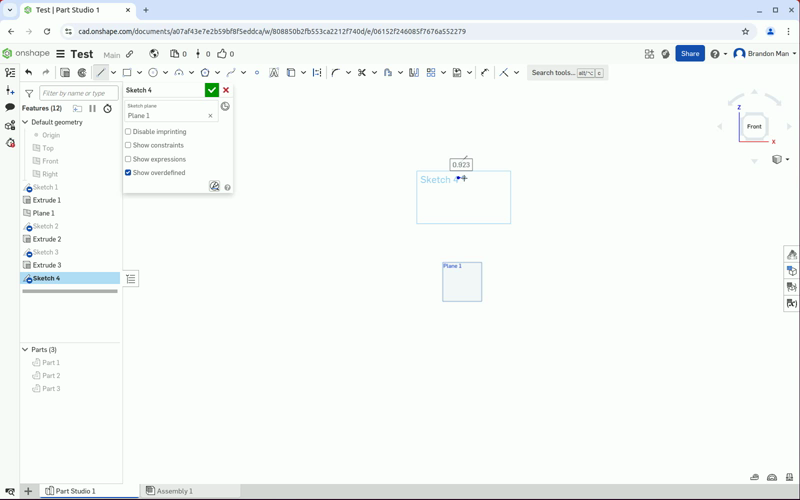
key_down(shift)
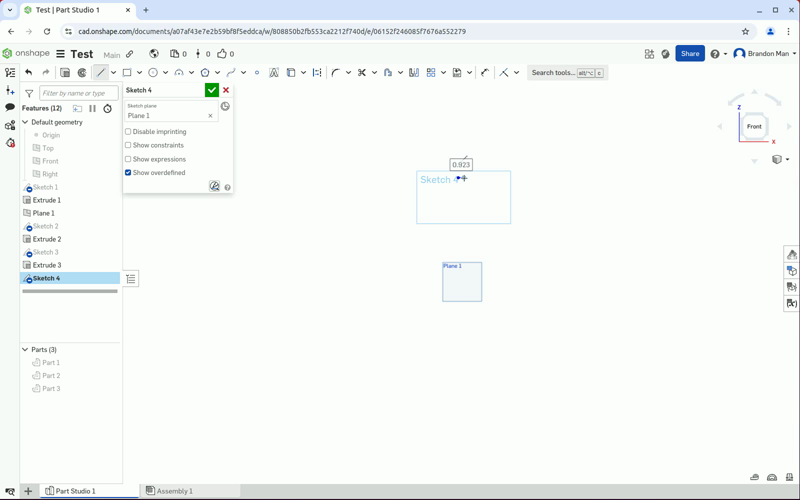
mouse_move(494, 177)
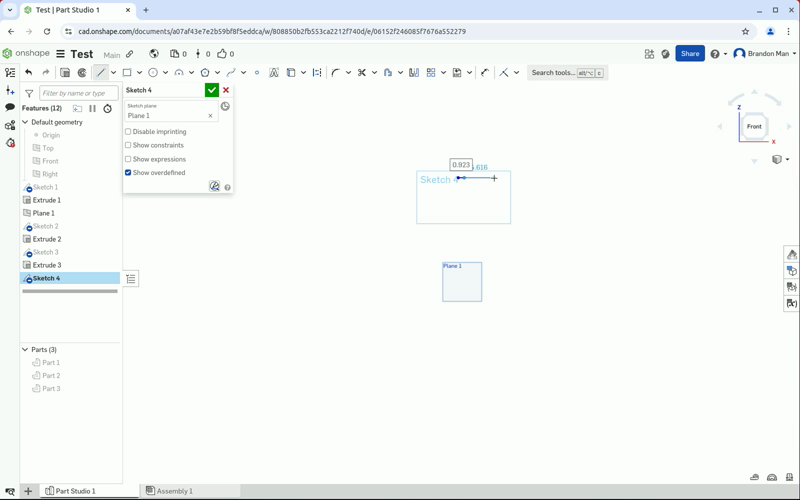
mouse_move(464, 171)
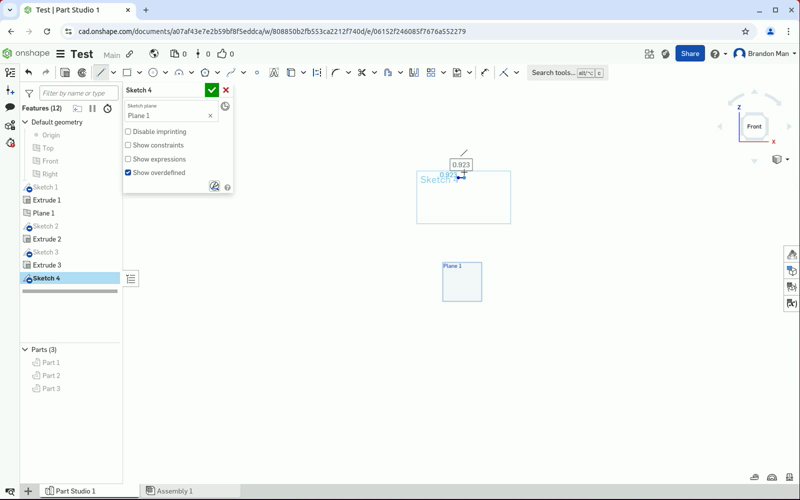
scroll(6)
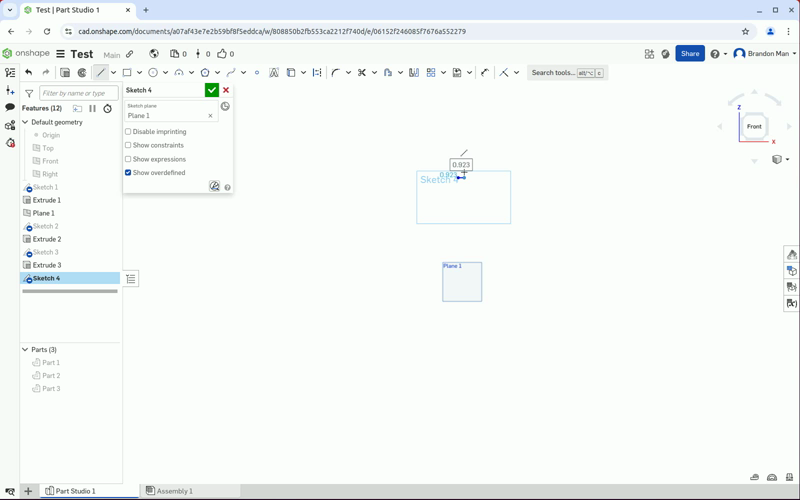
scroll(6)
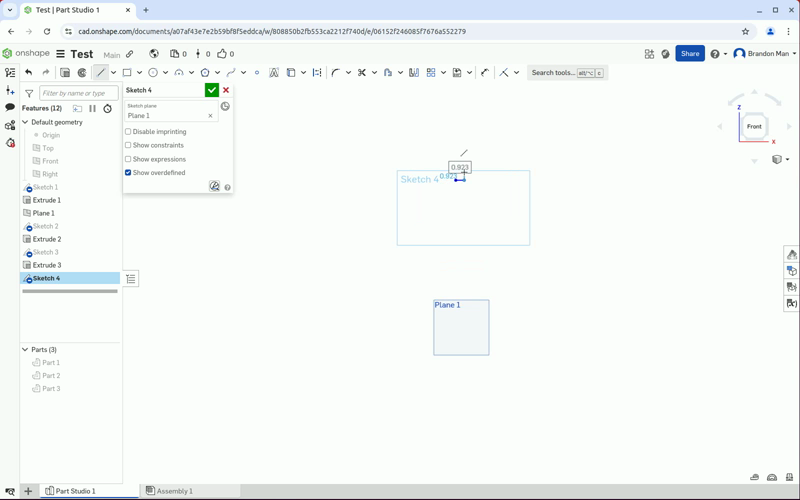
scroll(6)
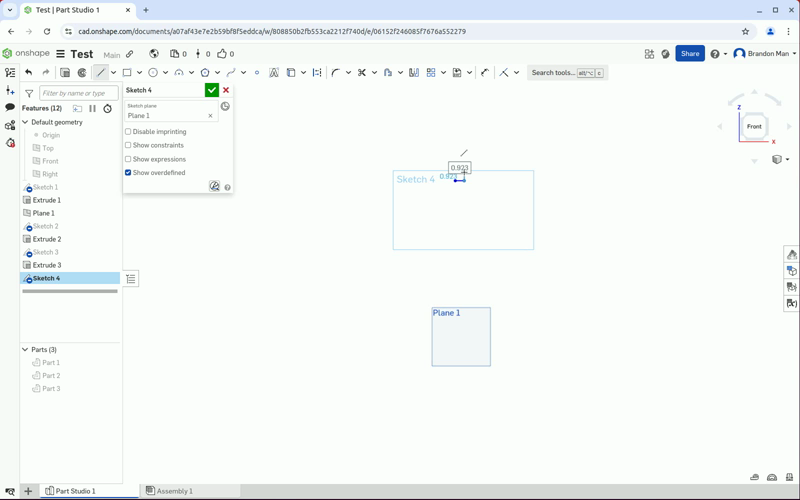
scroll(6)
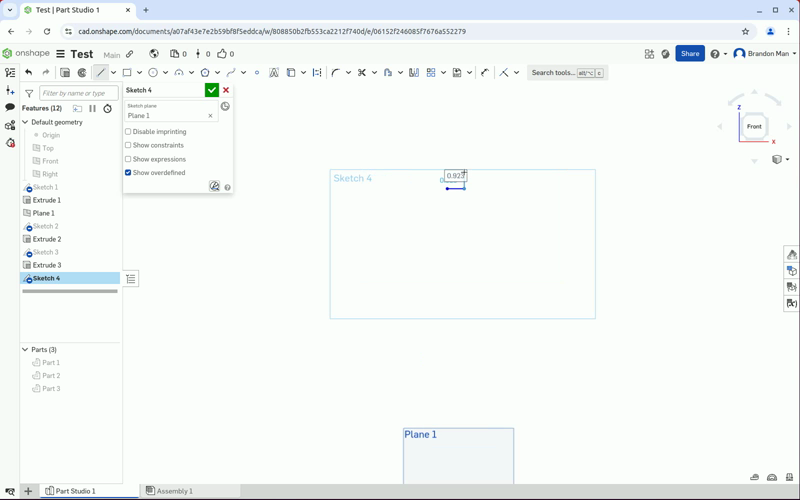
scroll(6)
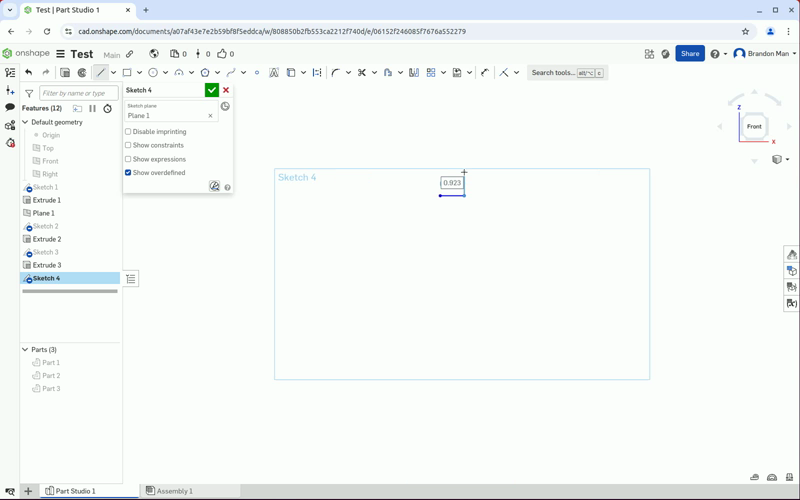
scroll(6)
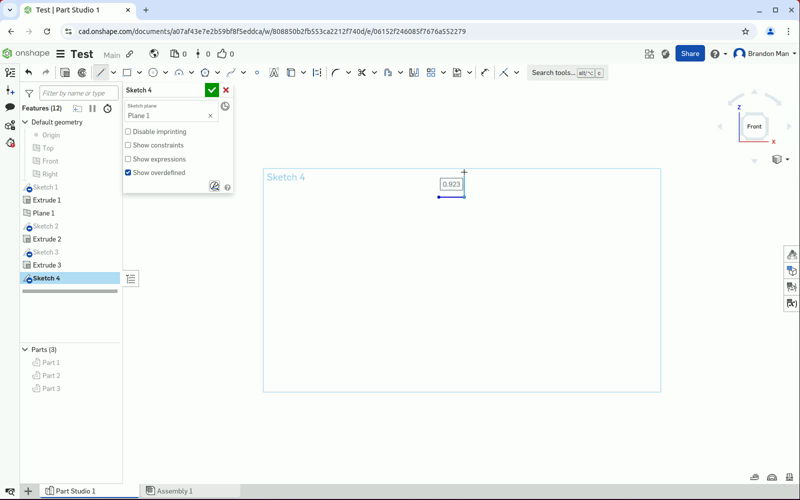
scroll(6)
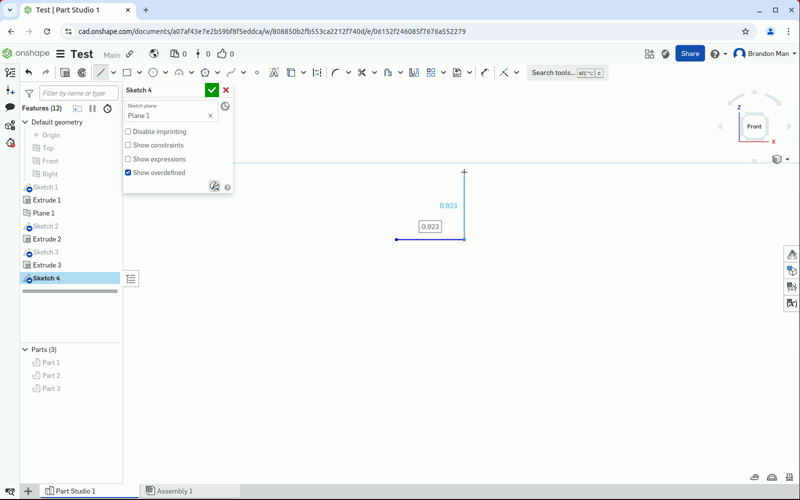
click(464, 171)
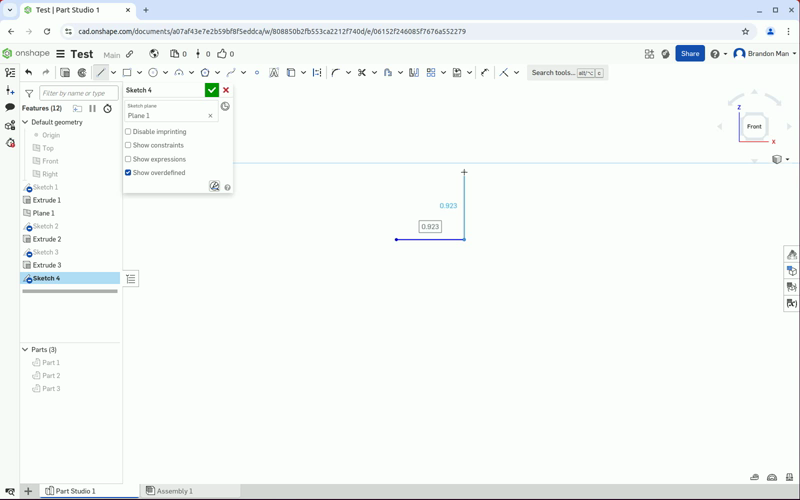
scroll(-6)
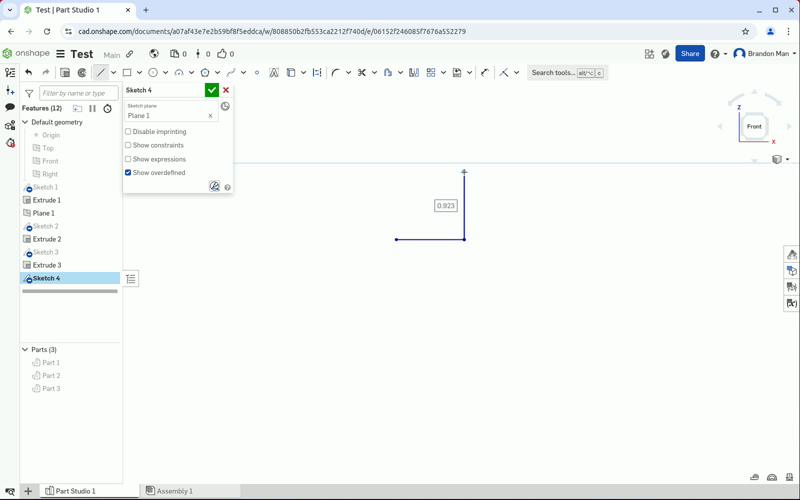
scroll(-6)
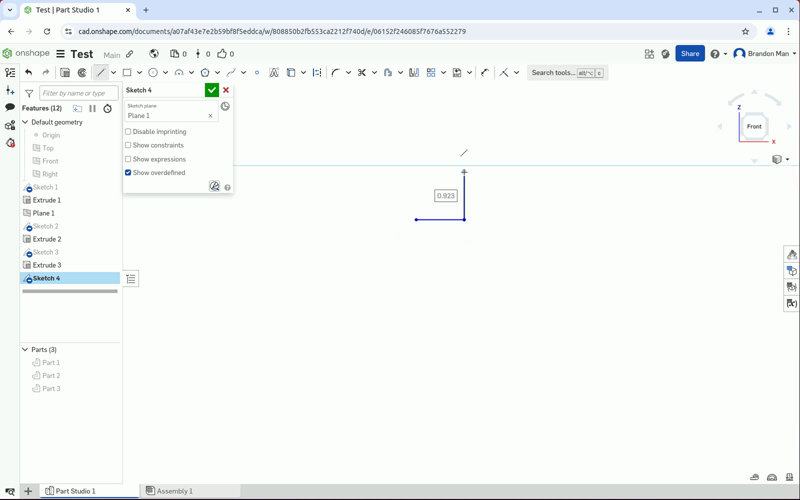
scroll(-6)
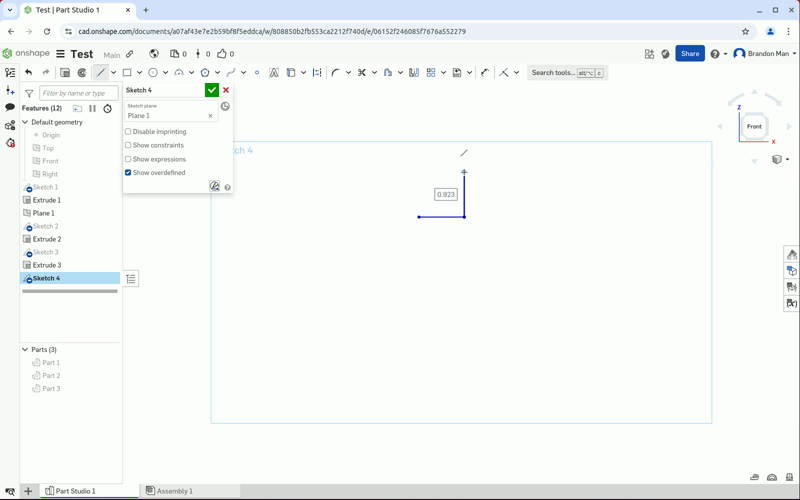
scroll(-6)
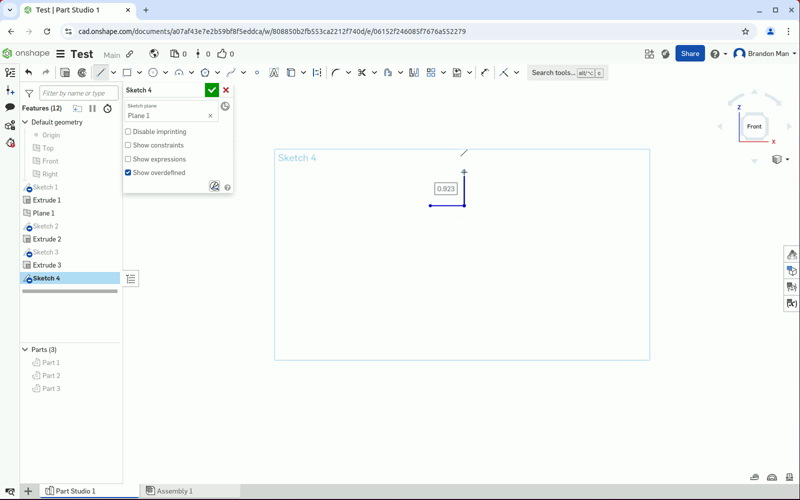
scroll(-6)
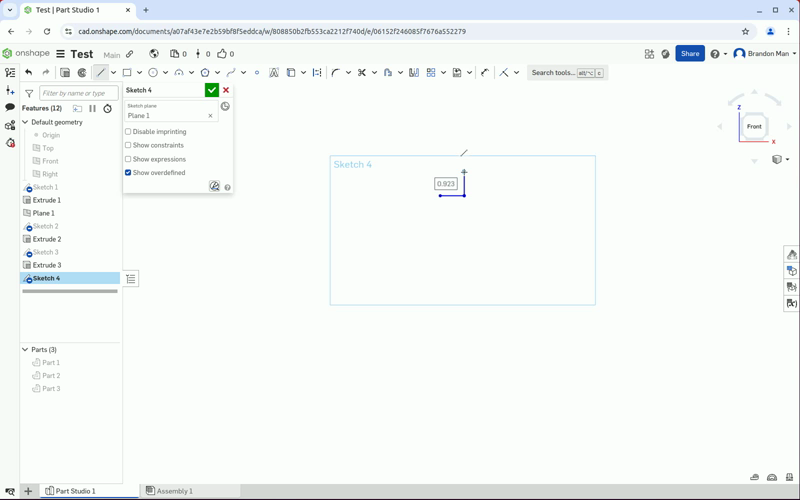
scroll(-6)
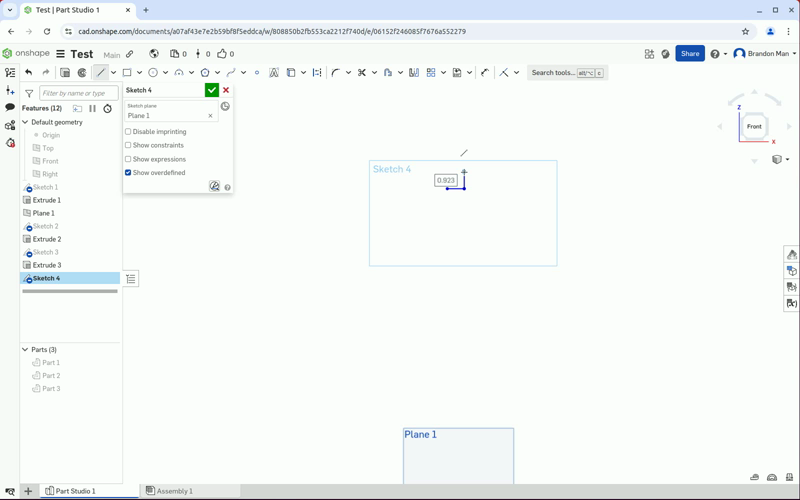
scroll(-6)
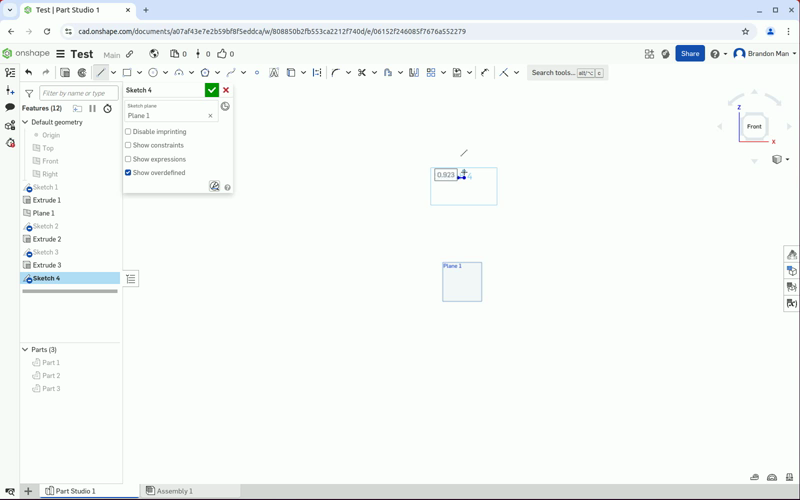
key_up(shift)
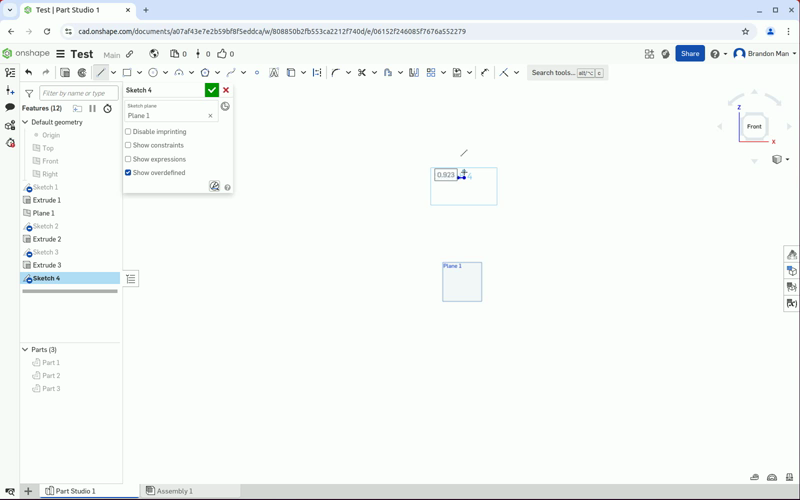
key_down(shift)
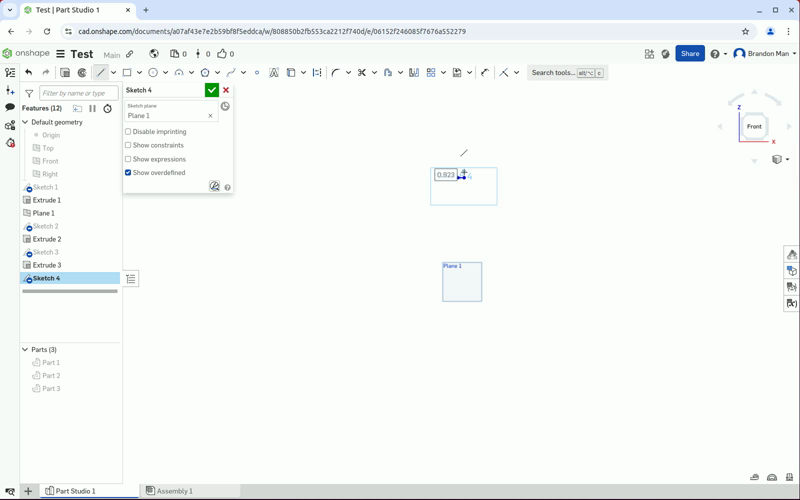
mouse_move(494, 171)
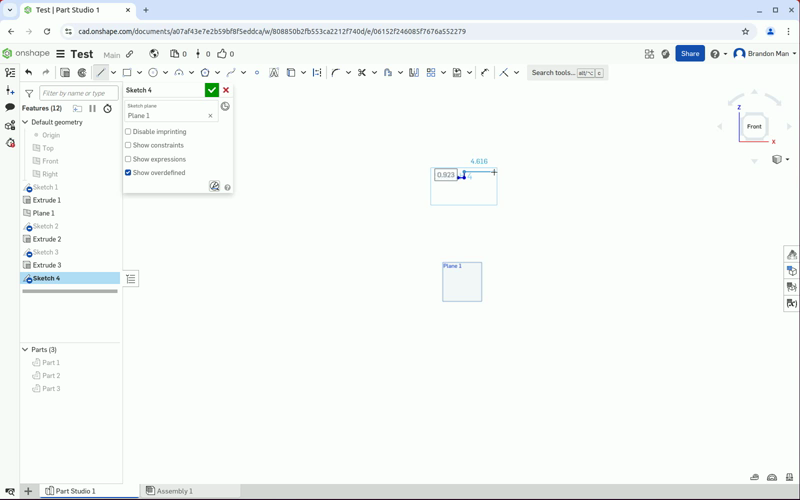
mouse_move(458, 171)
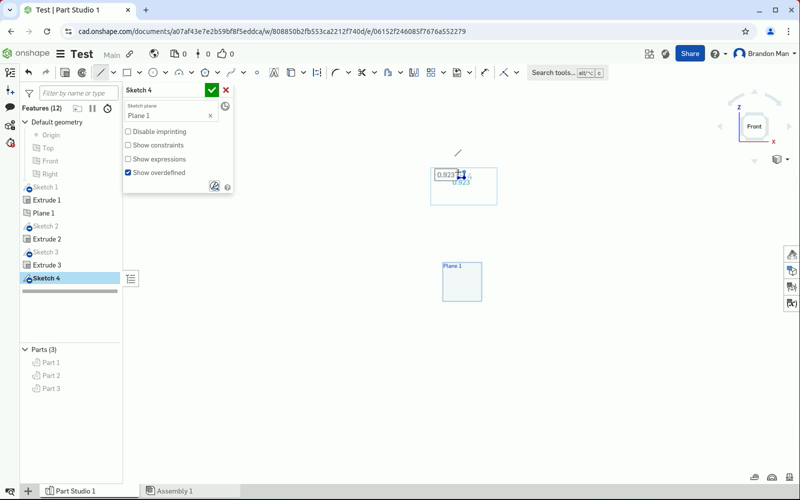
scroll(6)
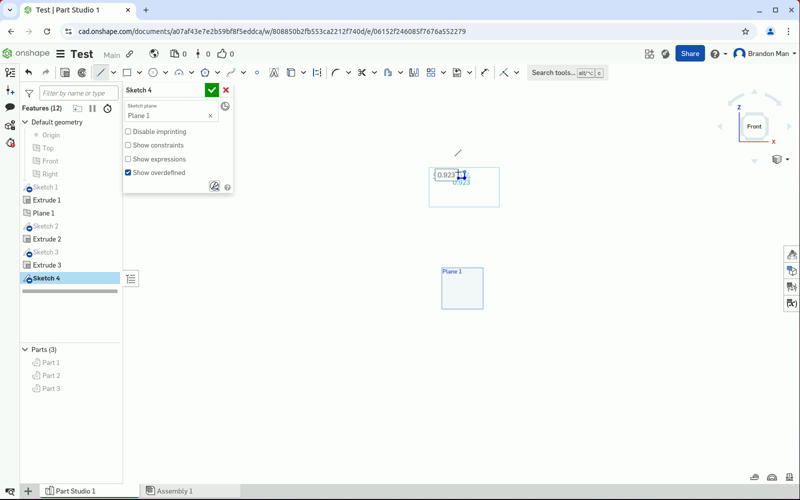
scroll(6)
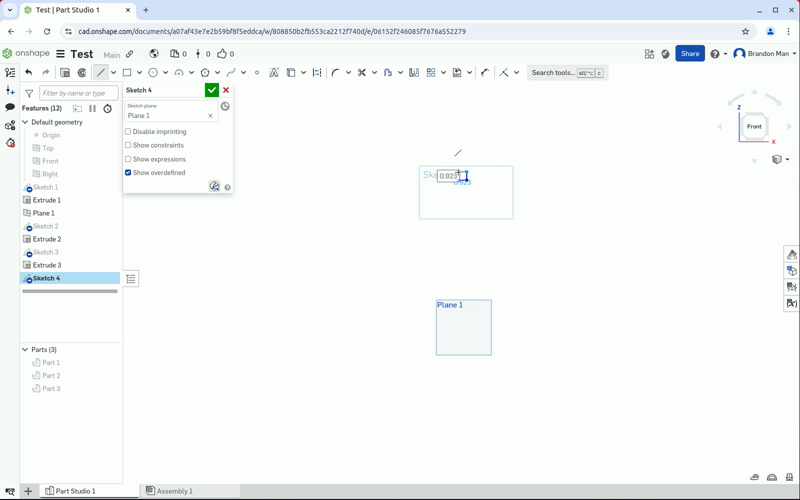
scroll(6)
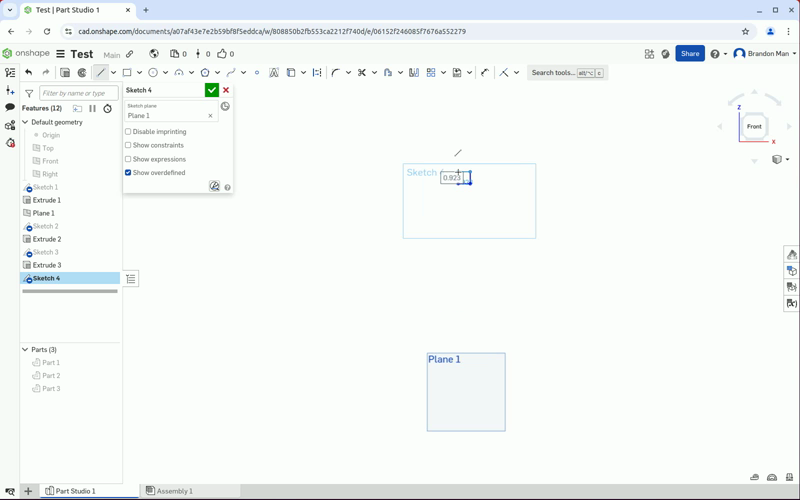
scroll(6)
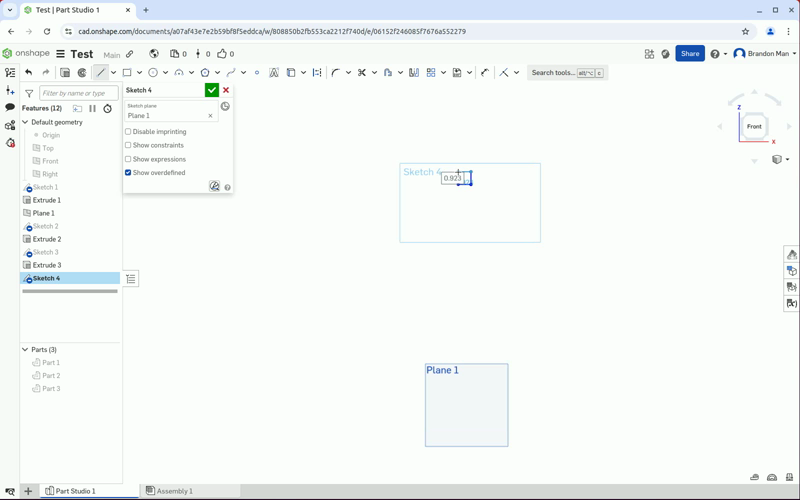
scroll(6)
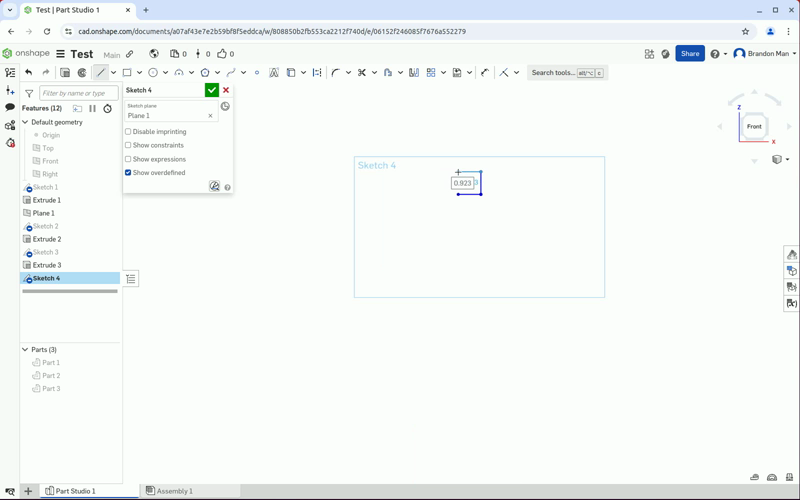
scroll(6)
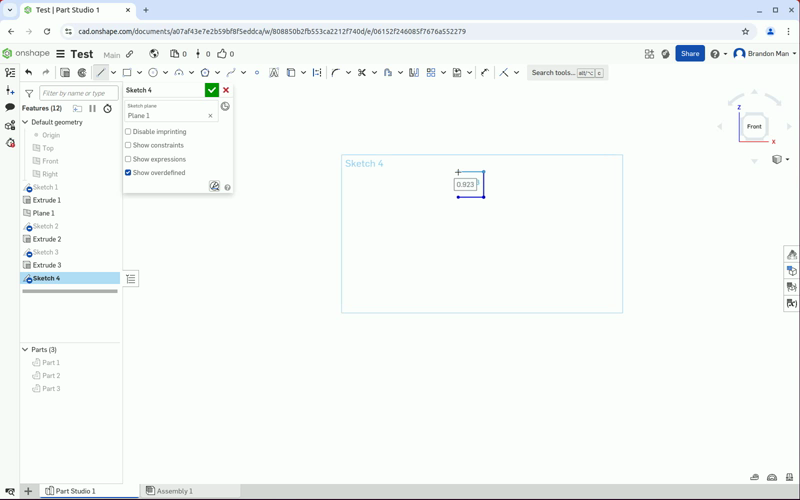
scroll(6)
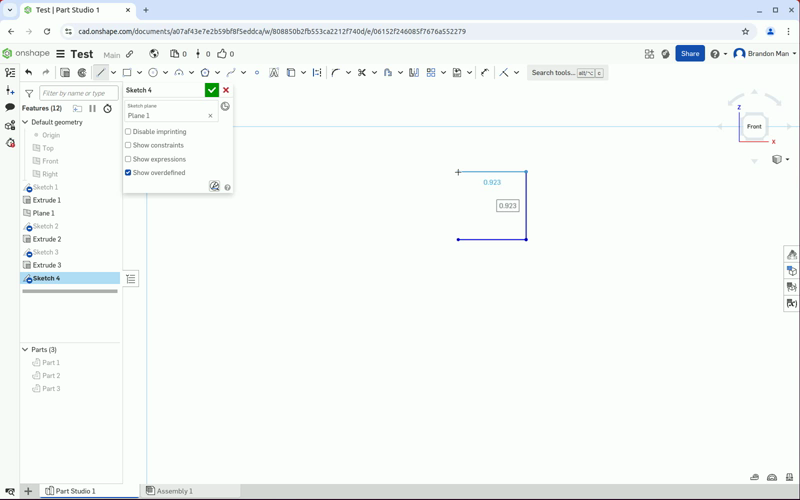
click(458, 171)
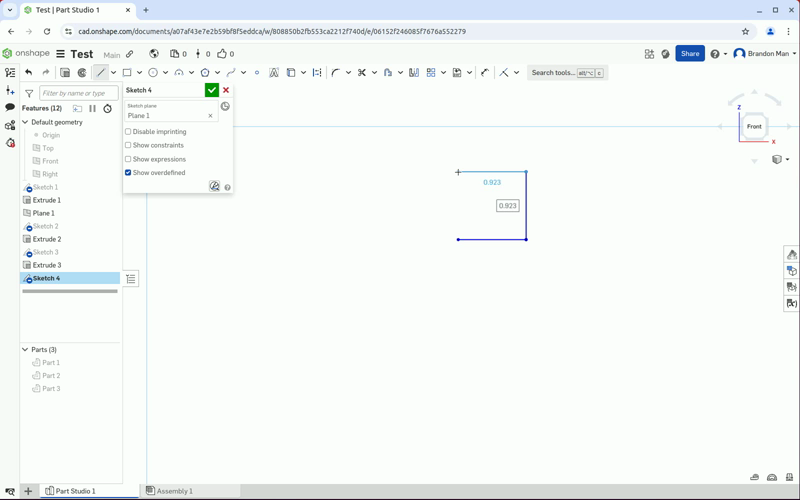
scroll(-6)
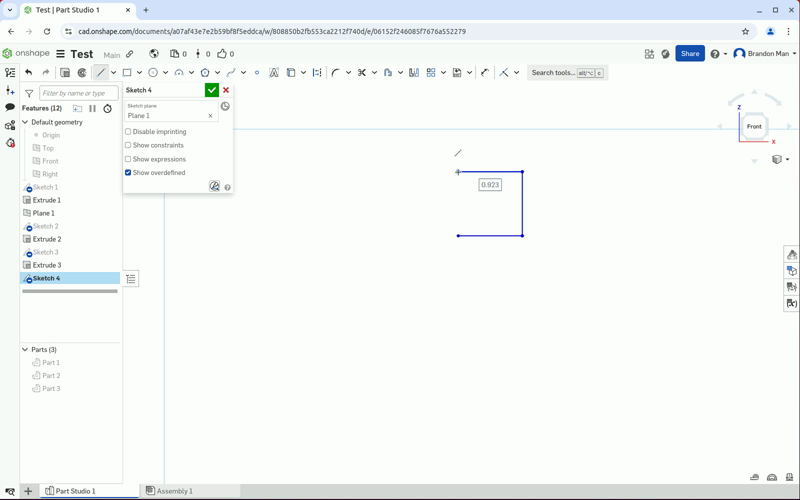
scroll(-6)
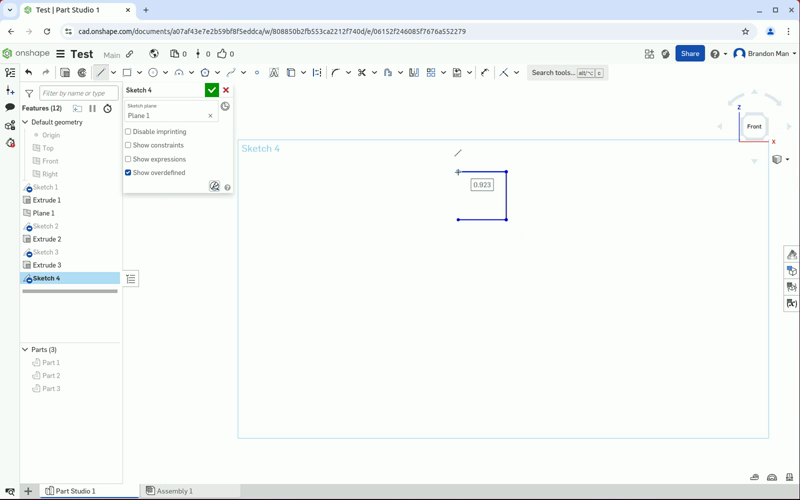
scroll(-6)
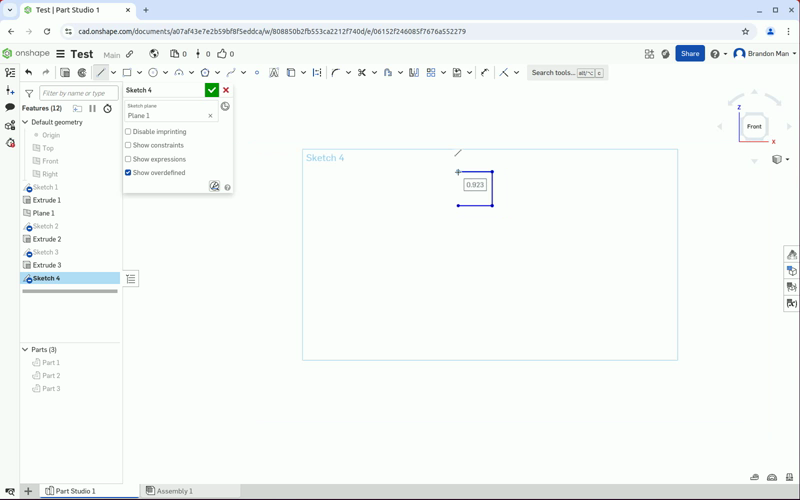
scroll(-6)
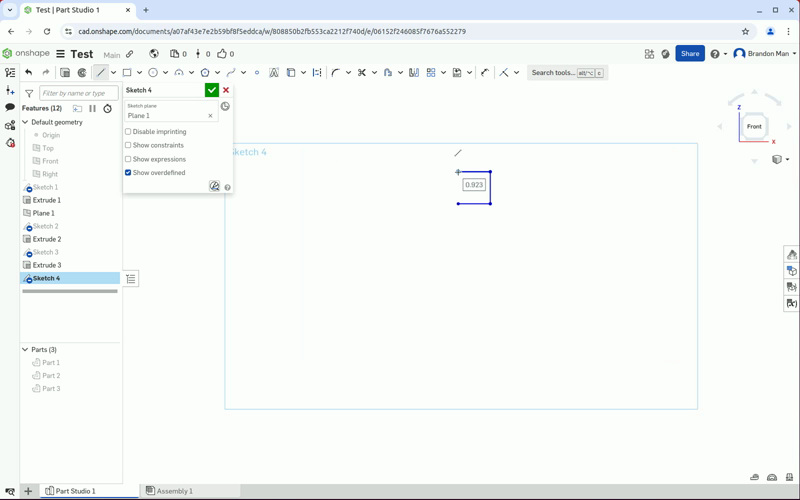
scroll(-6)
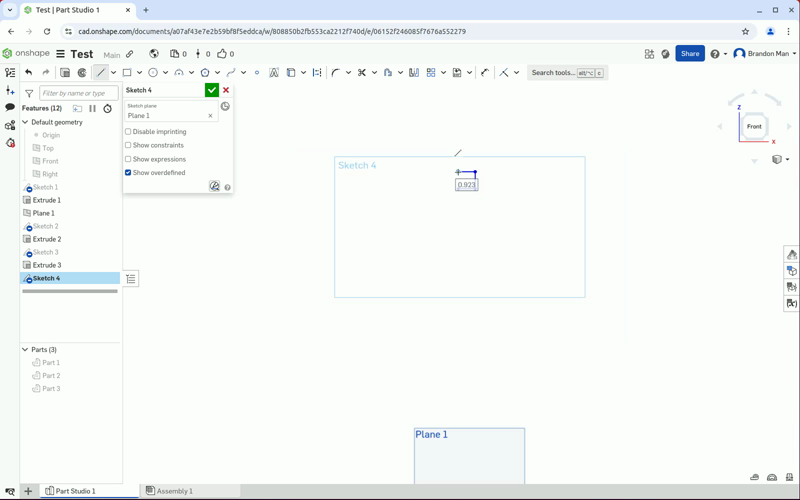
scroll(-6)
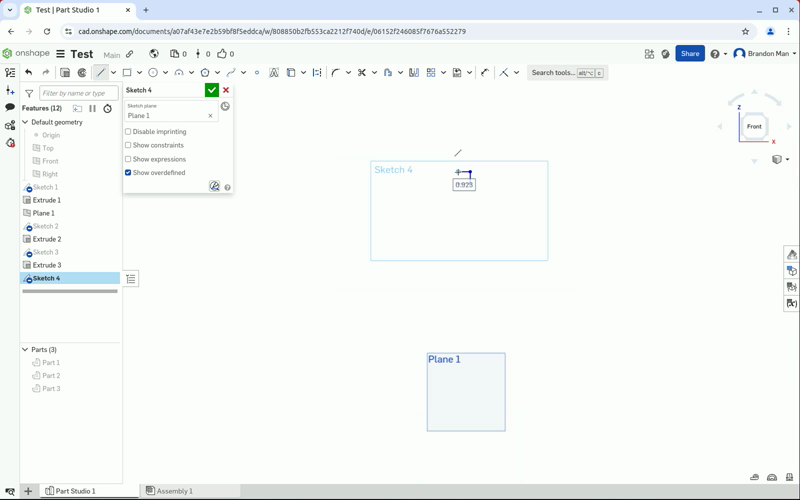
scroll(-6)
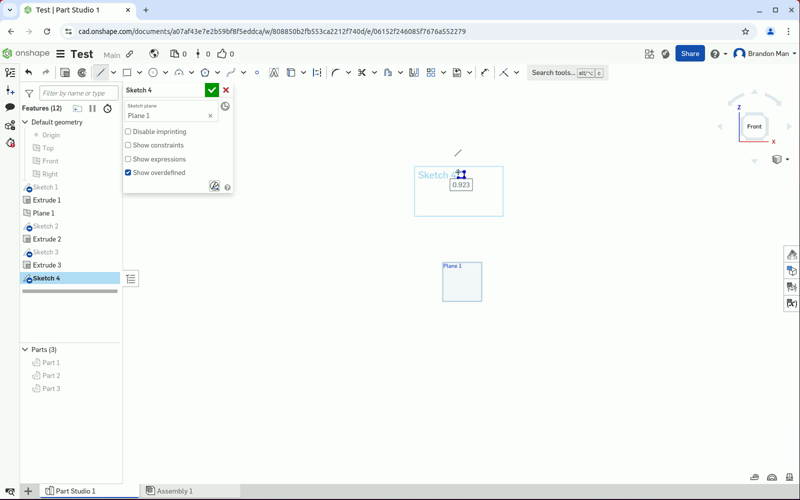
key_up(shift)
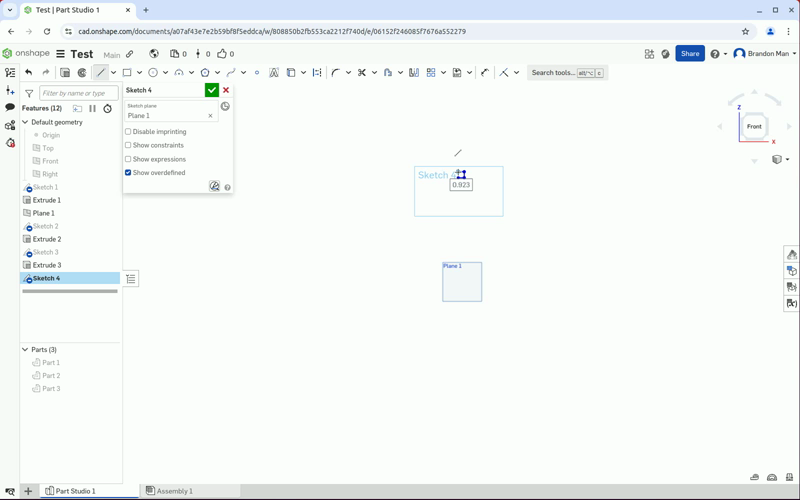
mouse_move(488, 171)
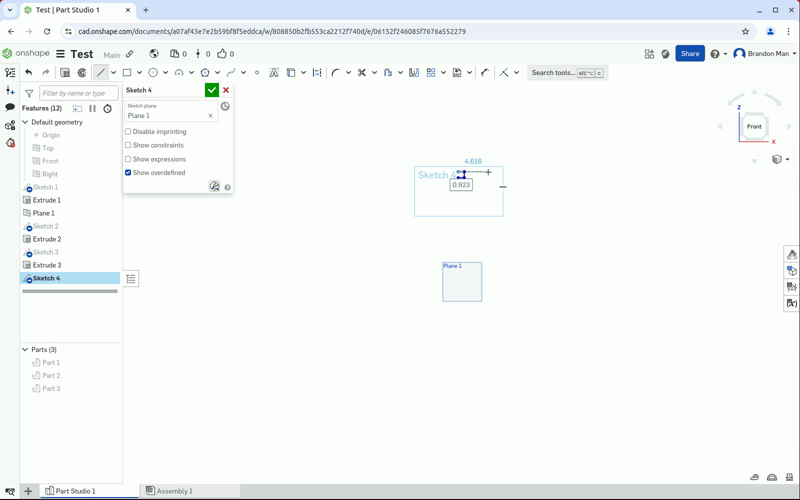
key_down(shift)
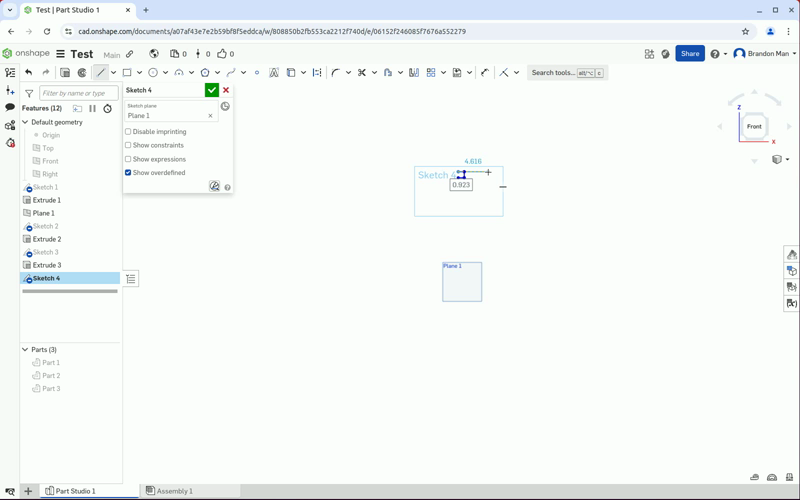
mouse_move(458, 177)
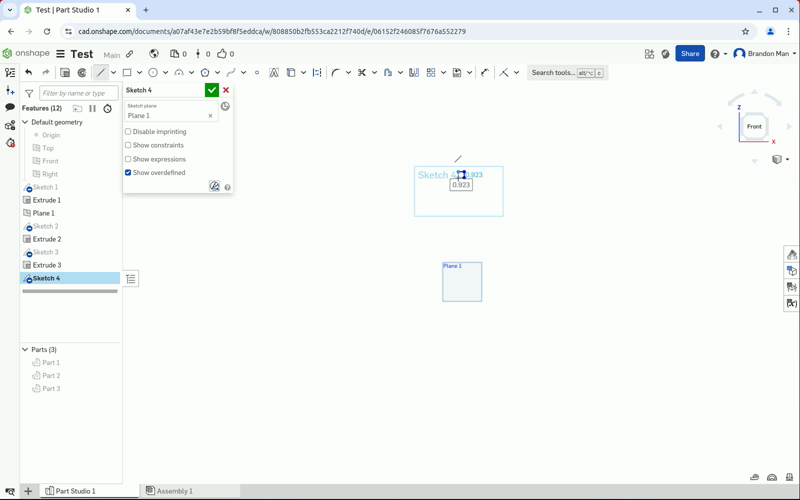
scroll(6)
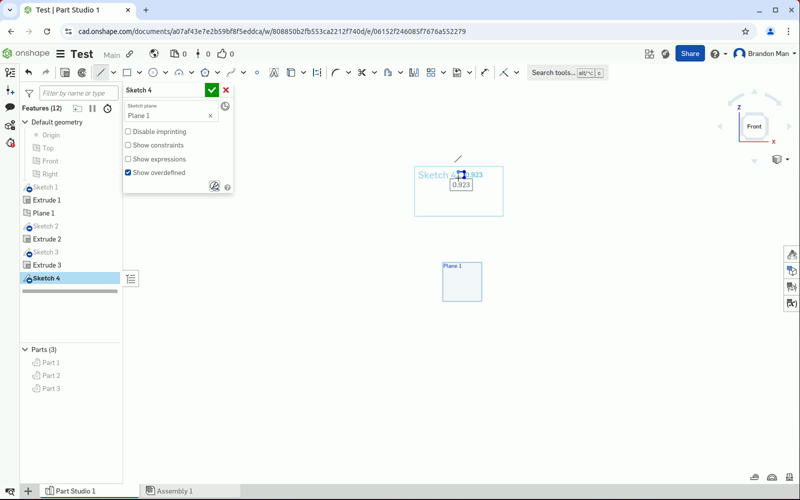
scroll(6)
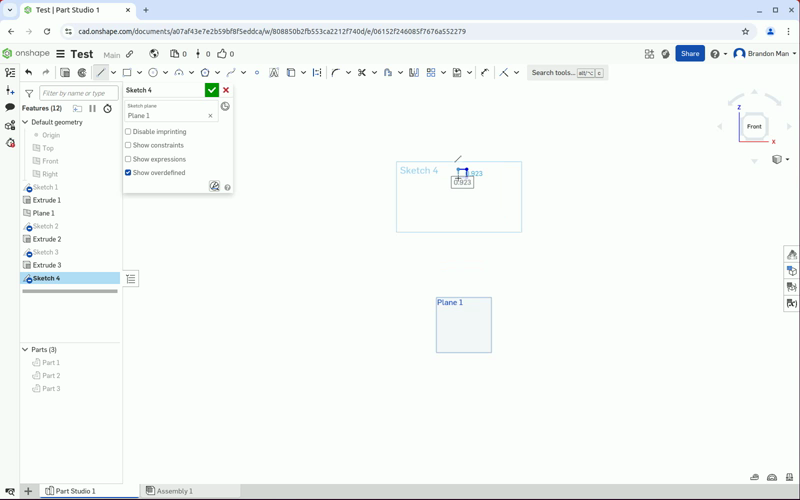
scroll(6)
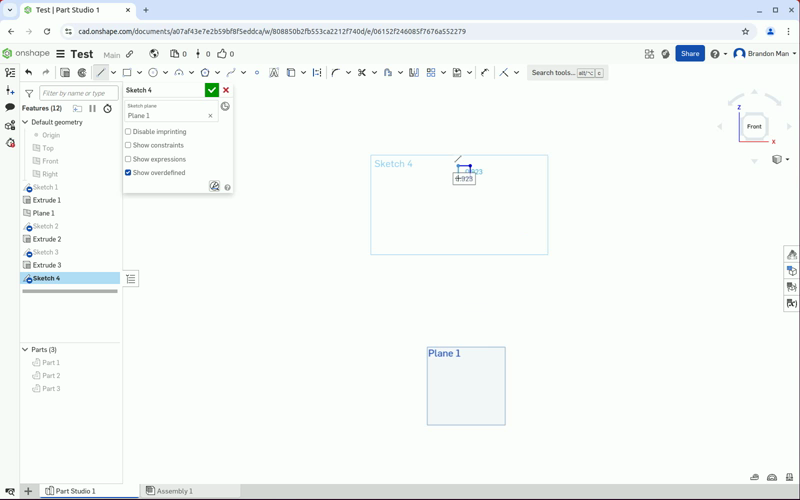
scroll(6)
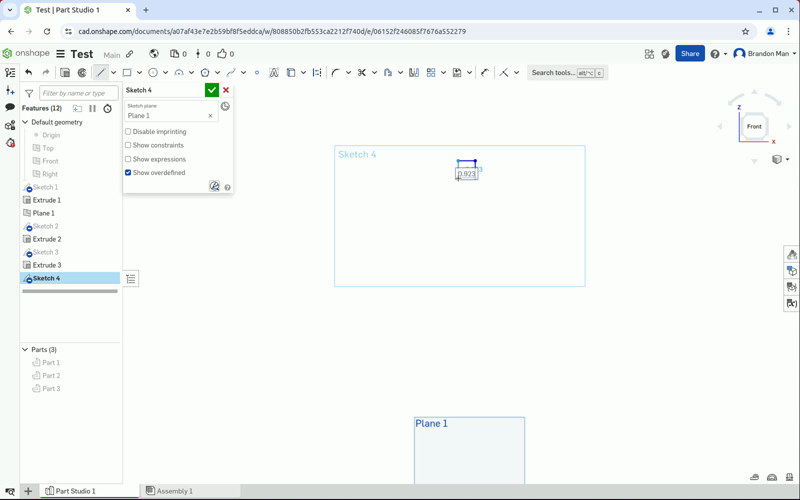
scroll(6)
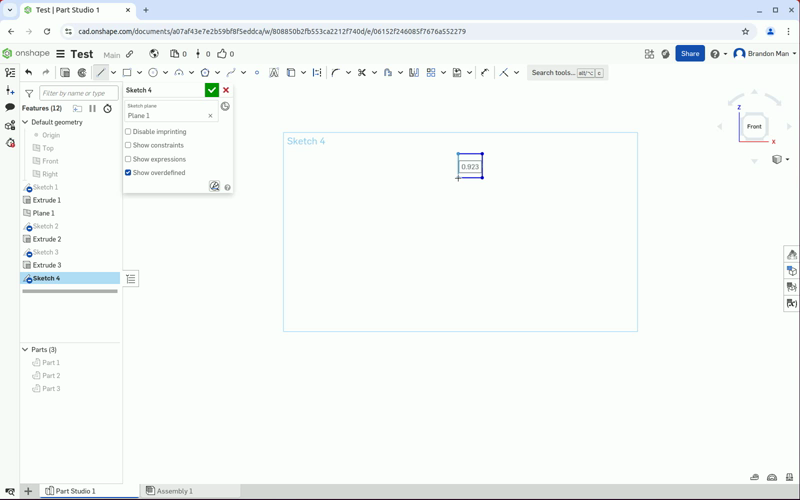
scroll(6)
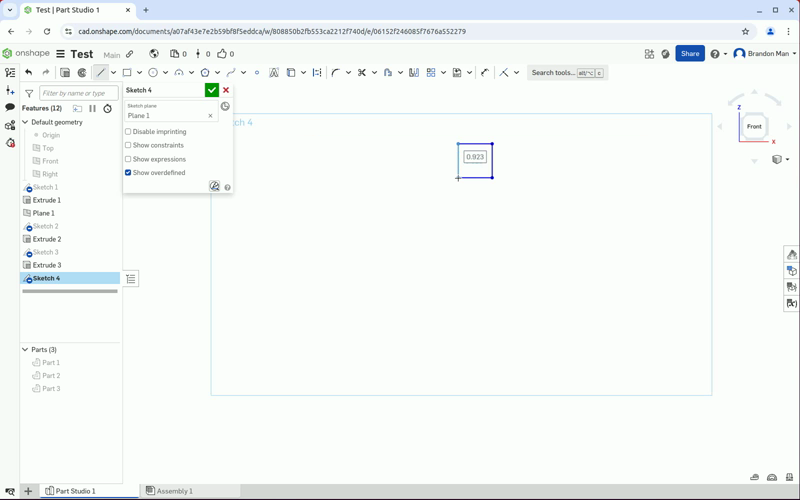
scroll(6)
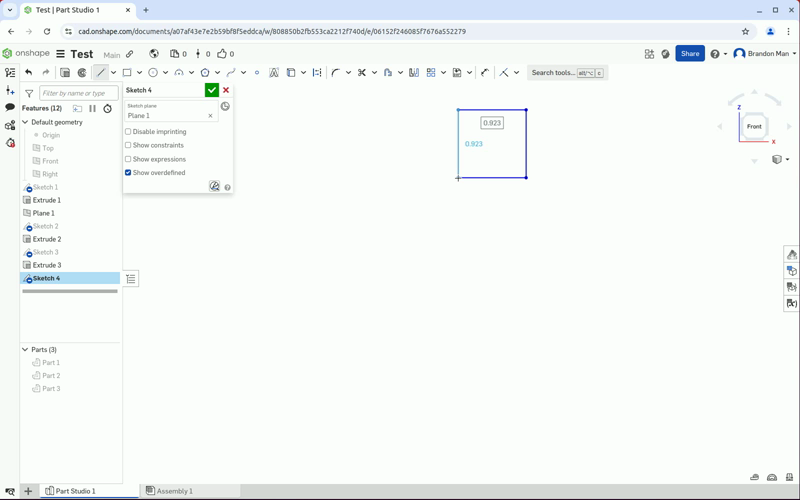
key_up(shift)
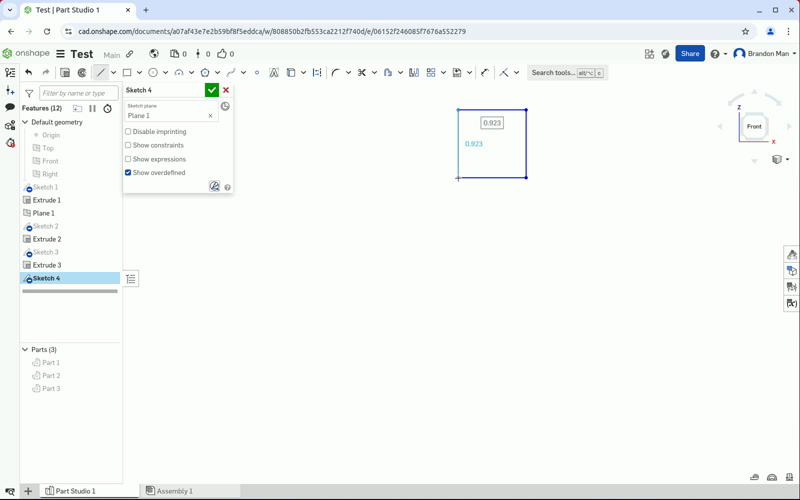
click(458, 177)
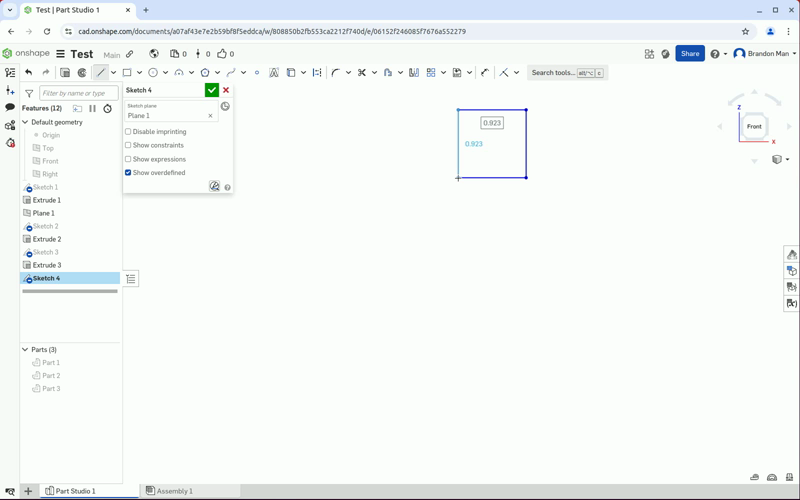
scroll(-6)
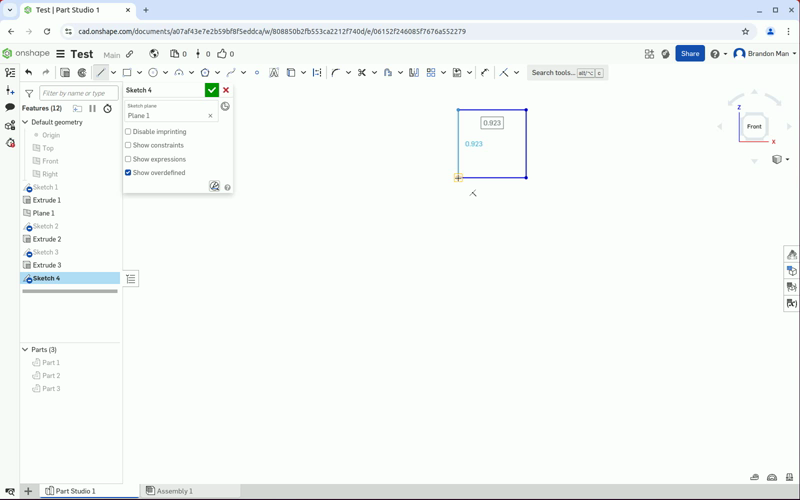
scroll(-6)
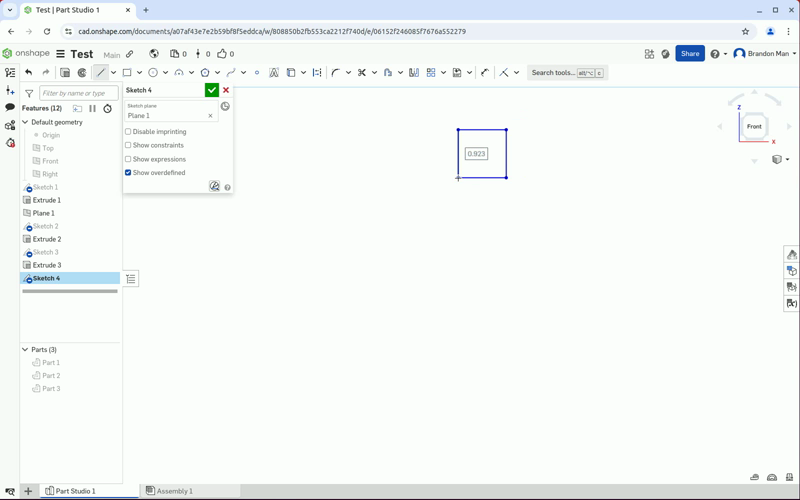
scroll(-6)
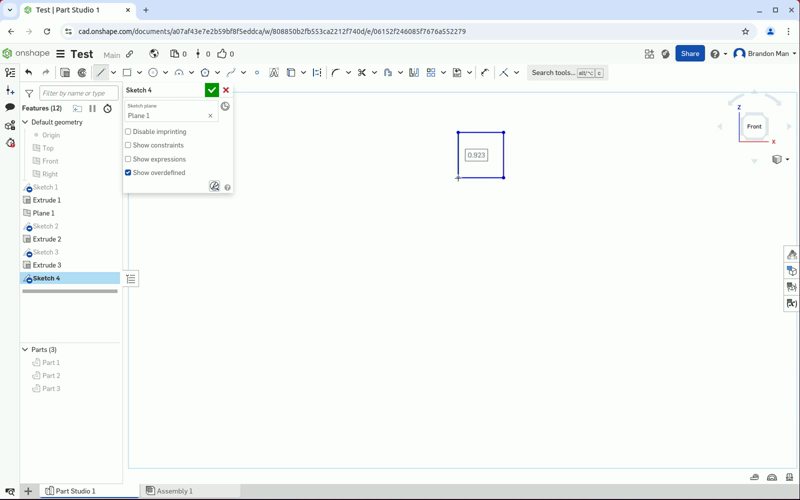
scroll(-6)
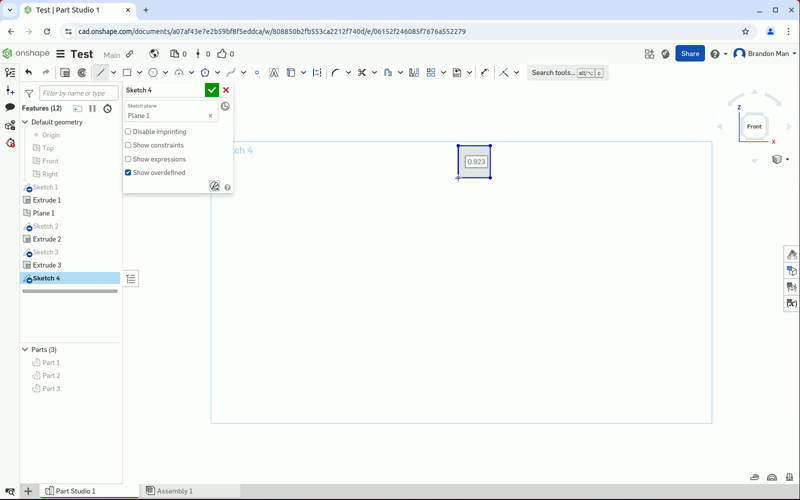
scroll(-6)
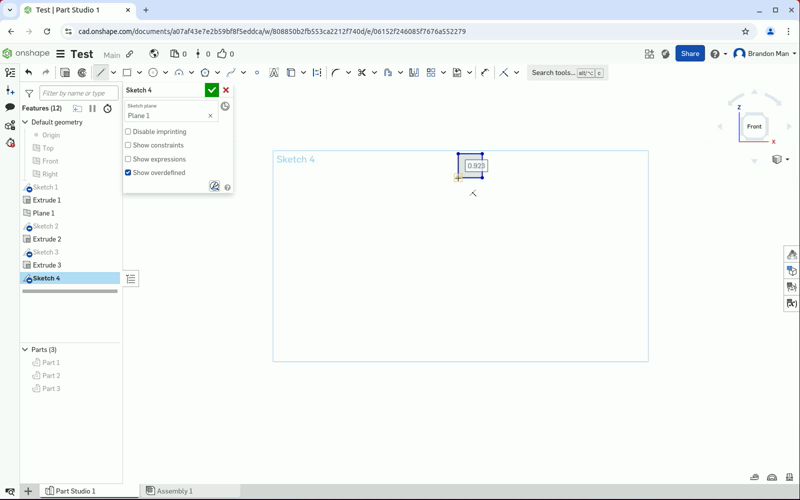
scroll(-6)
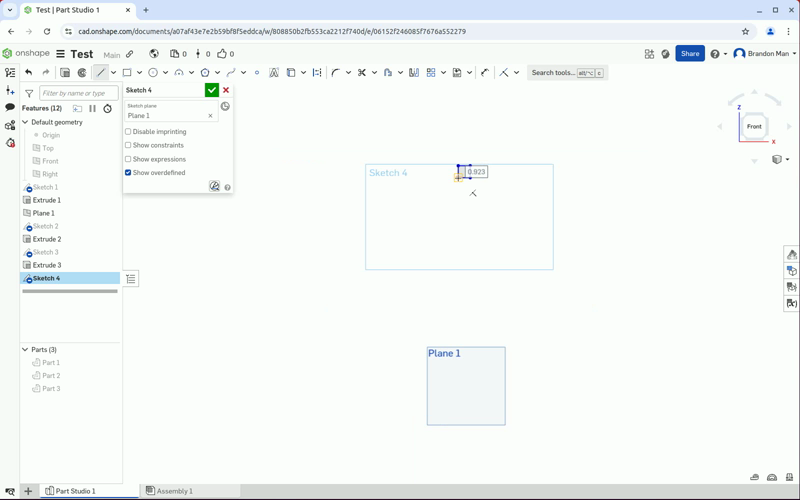
scroll(-6)
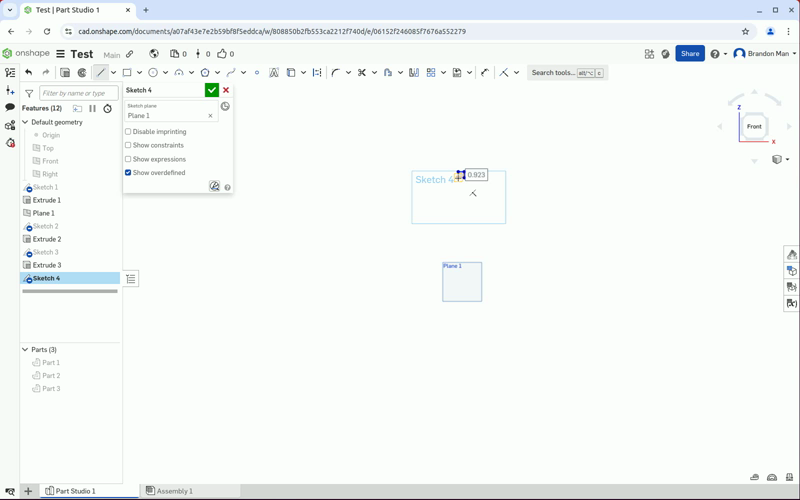
key(esc)
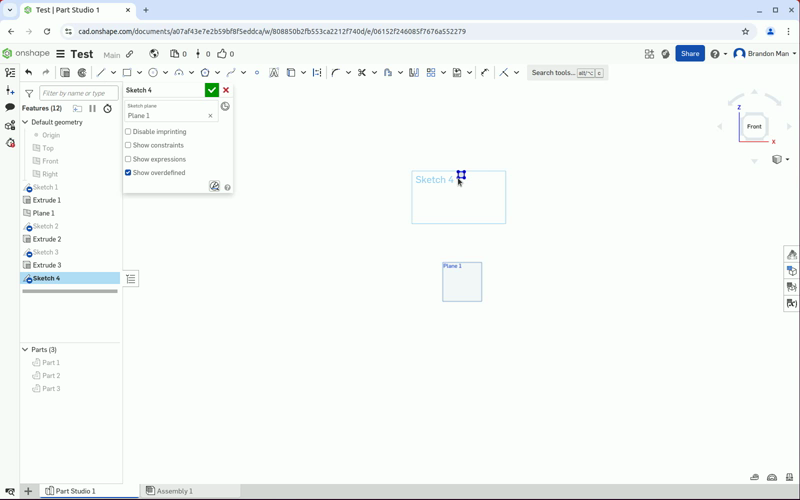
key(l)
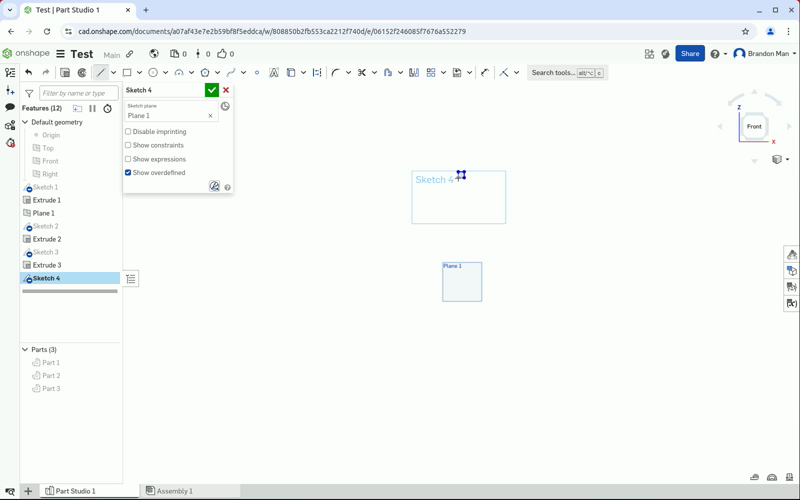
key_down(shift)
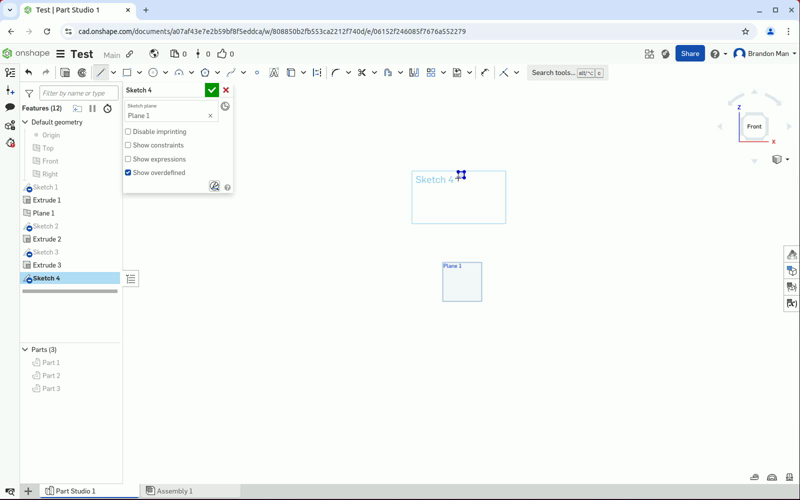
mouse_move(458, 177)
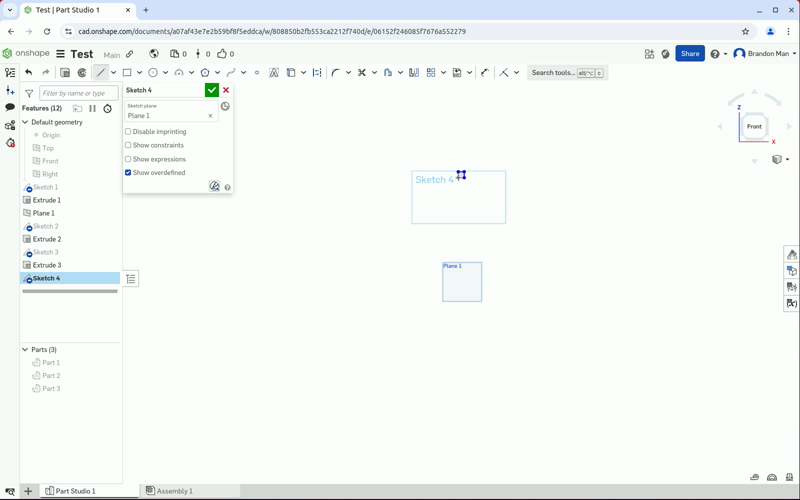
click(458, 177)
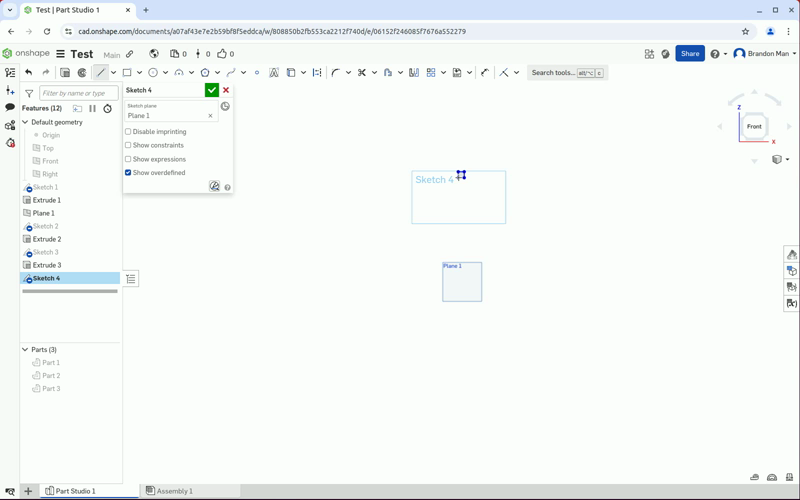
key_up(shift)
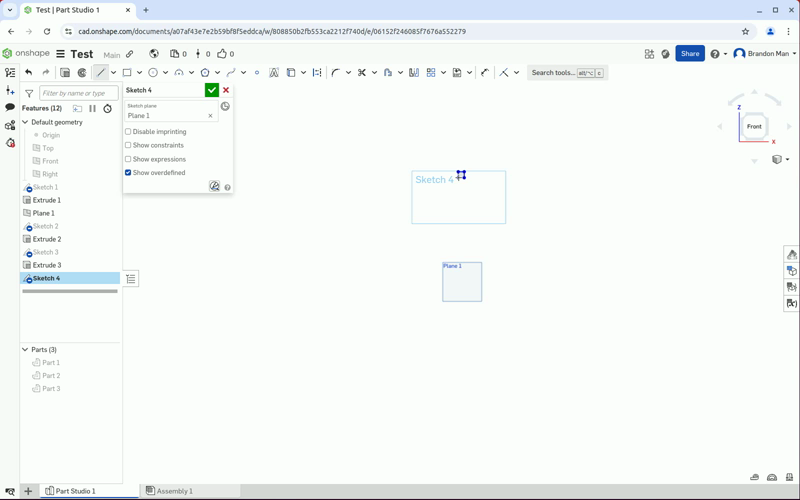
key_down(shift)
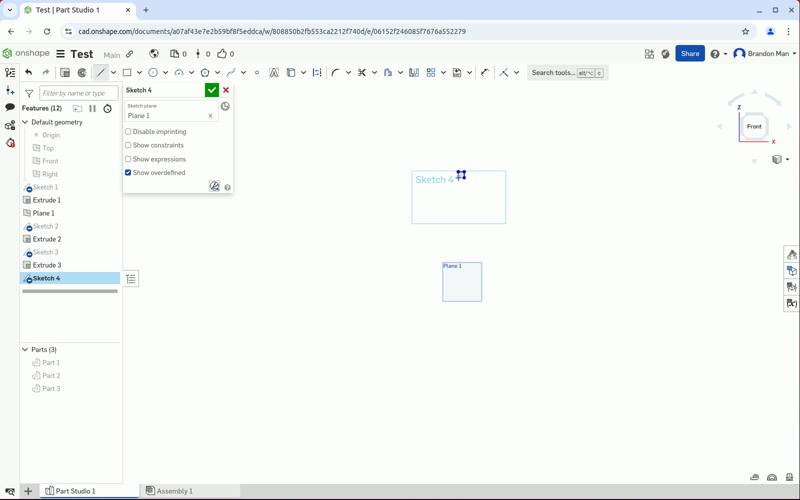
mouse_move(488, 177)
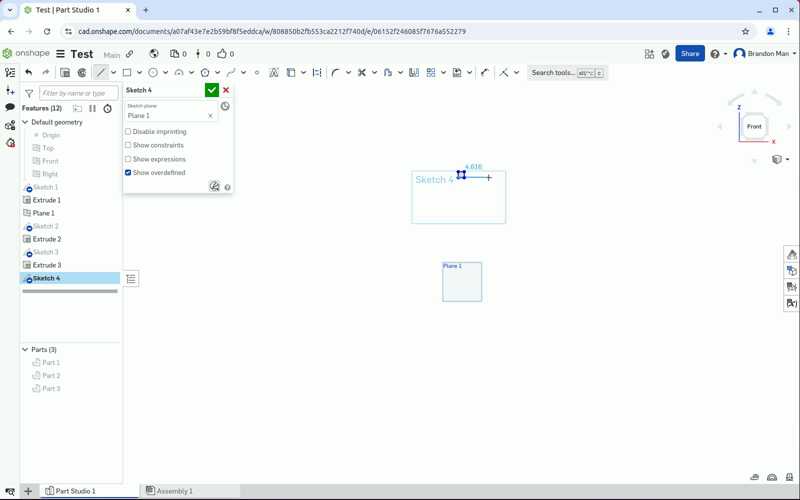
mouse_move(464, 177)
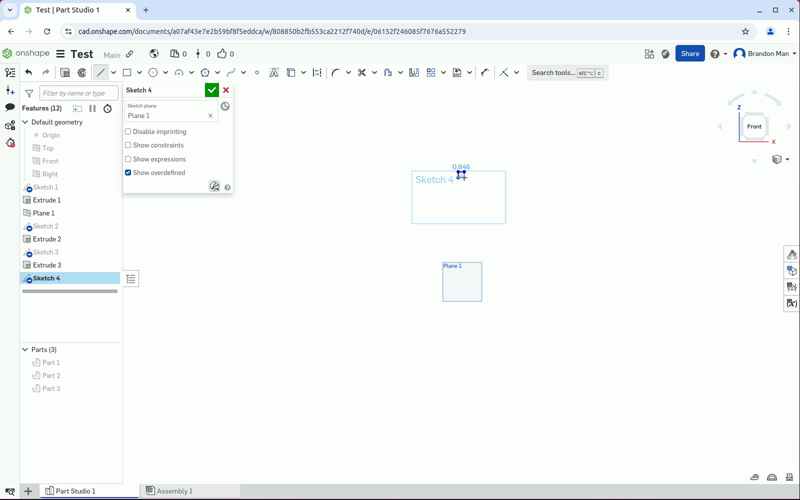
scroll(6)
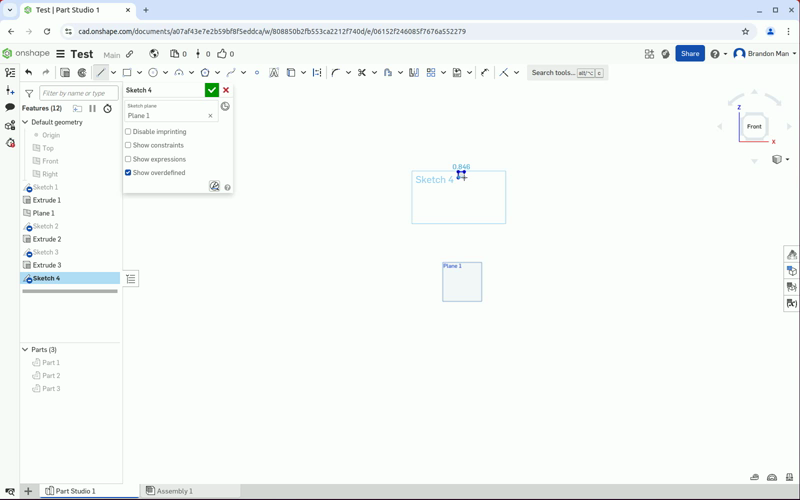
scroll(6)
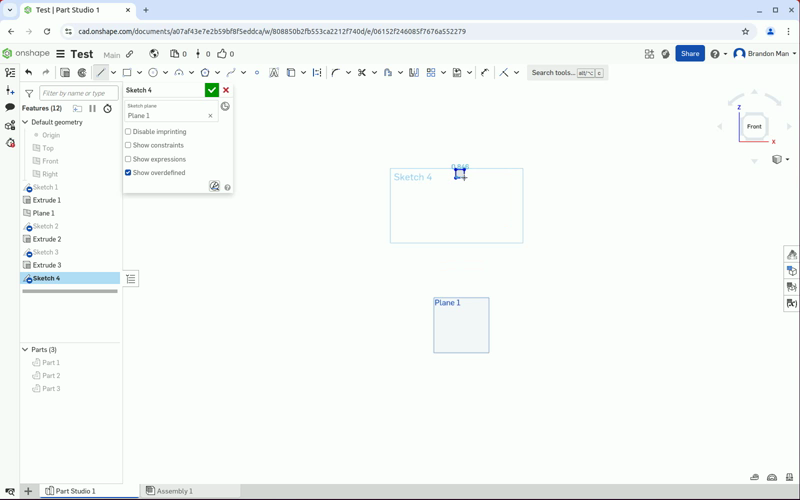
scroll(6)
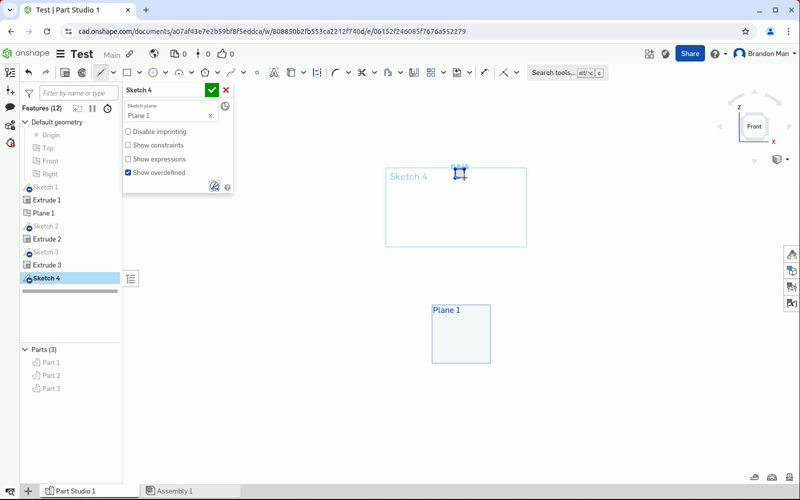
scroll(6)
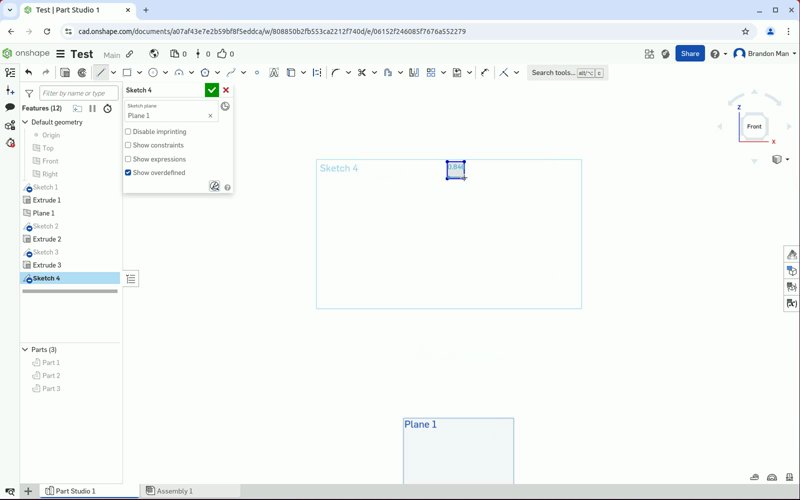
scroll(6)
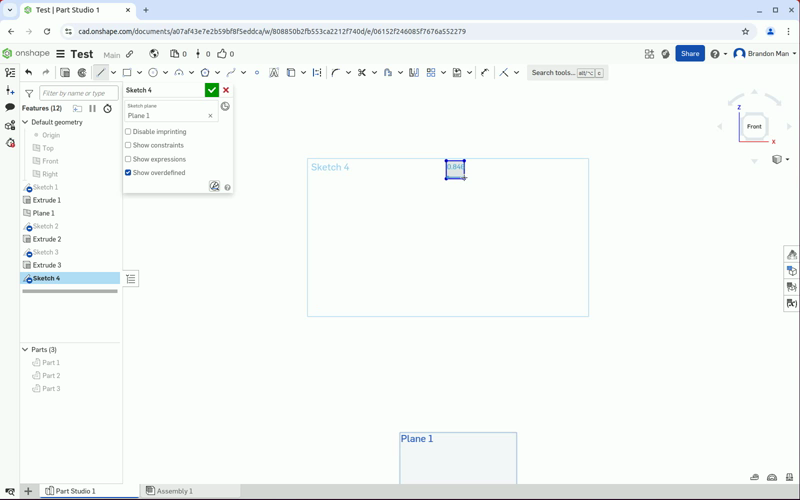
scroll(6)
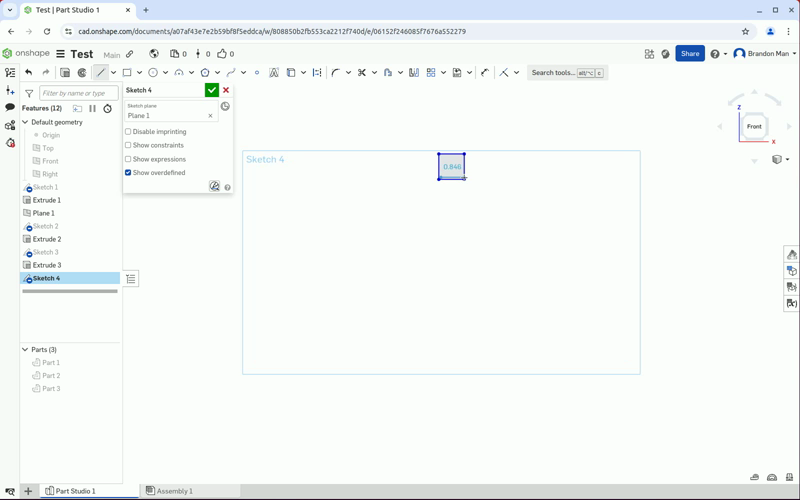
scroll(6)
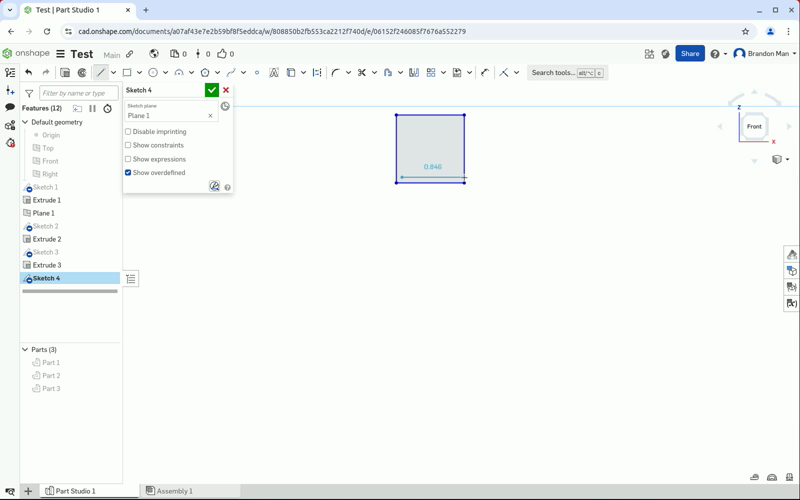
click(464, 177)
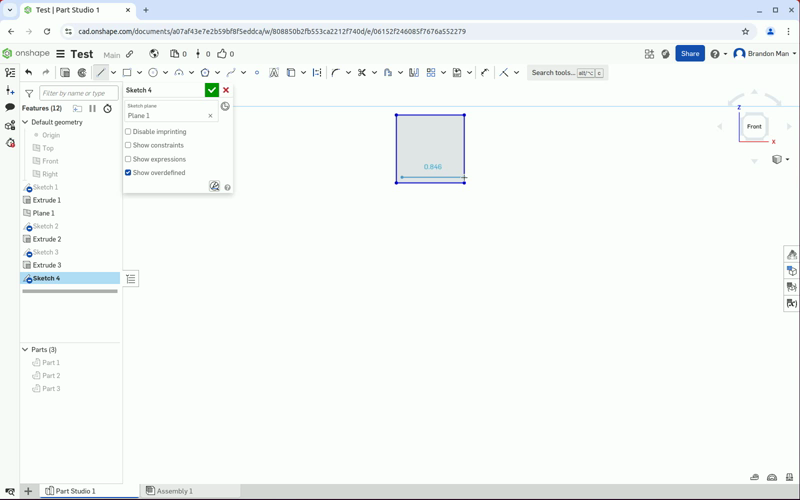
scroll(-6)
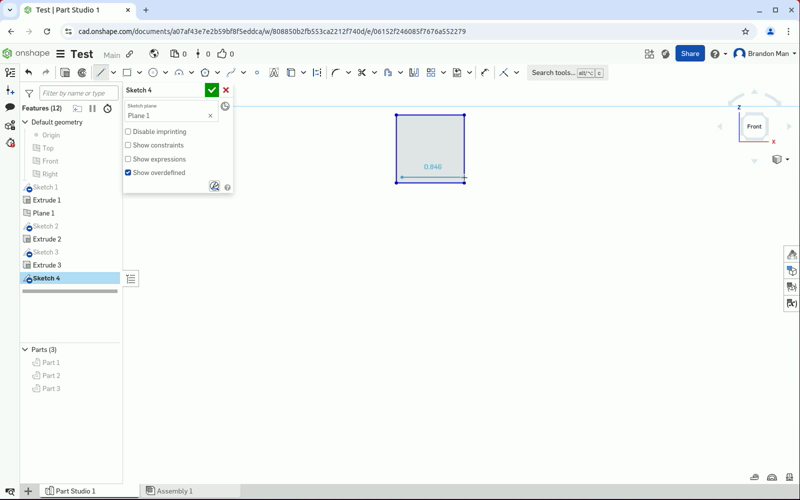
scroll(-6)
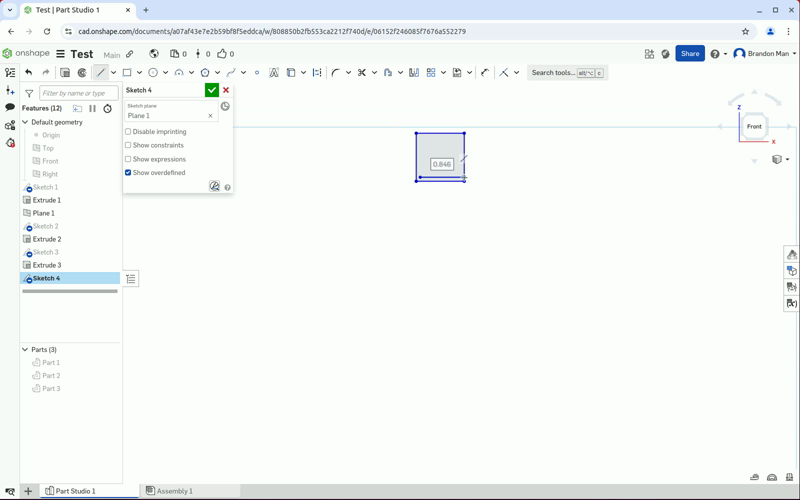
scroll(-6)
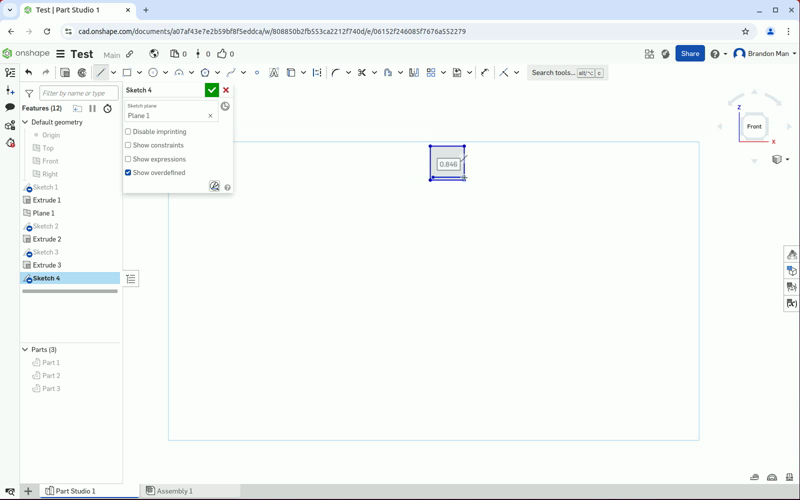
scroll(-6)
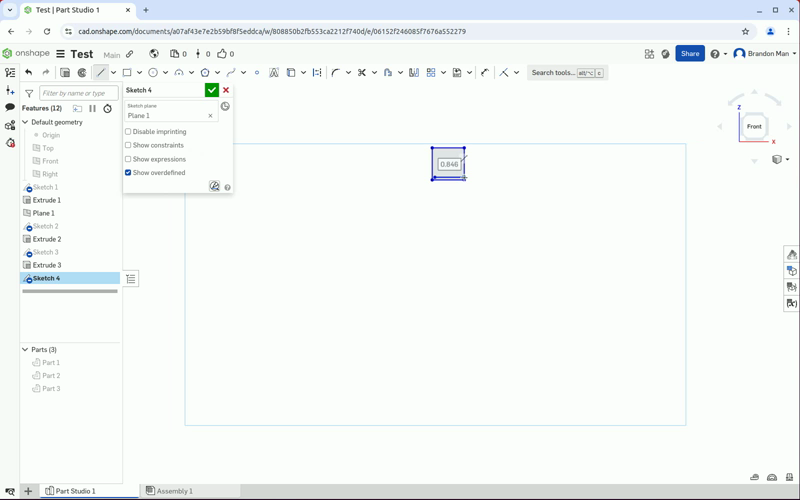
scroll(-6)
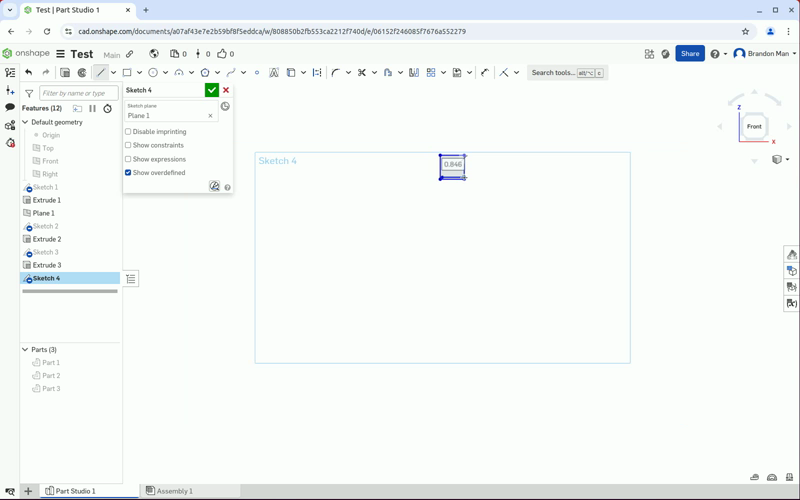
scroll(-6)
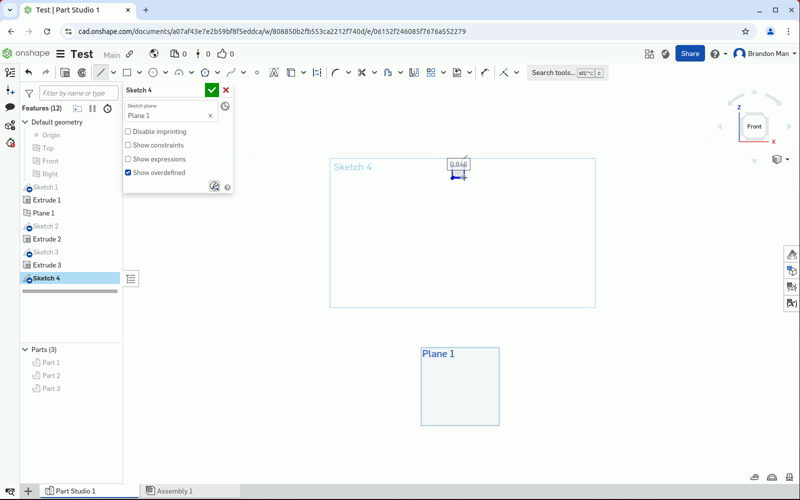
scroll(-6)
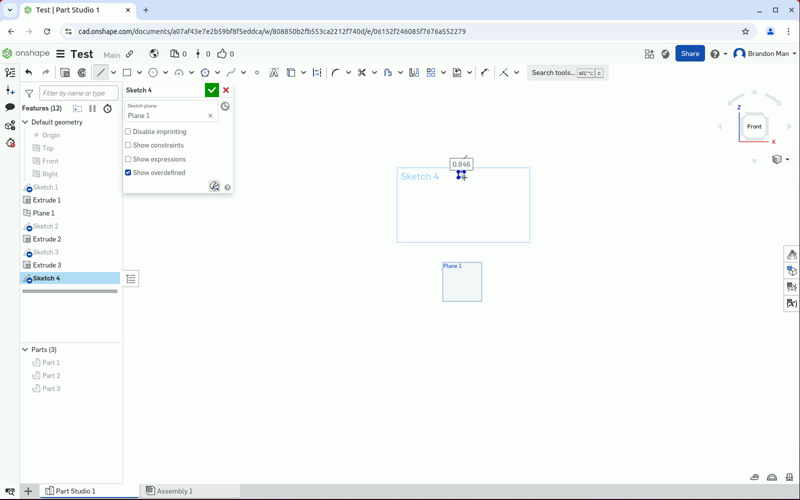
key_up(shift)
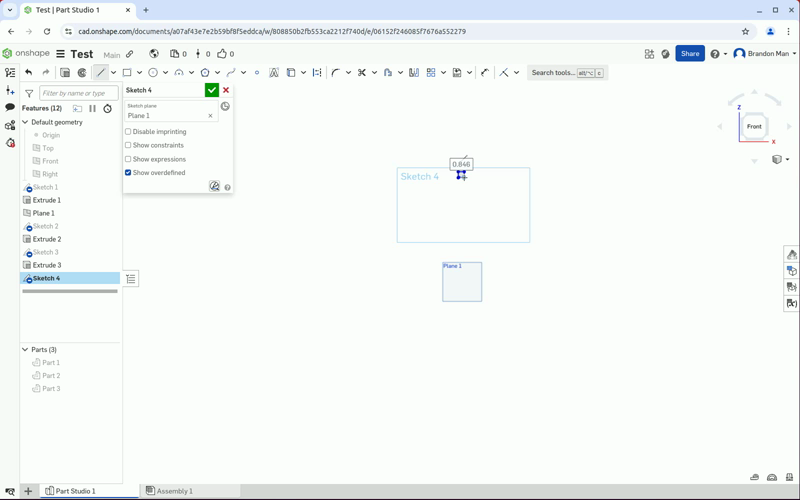
key_down(shift)
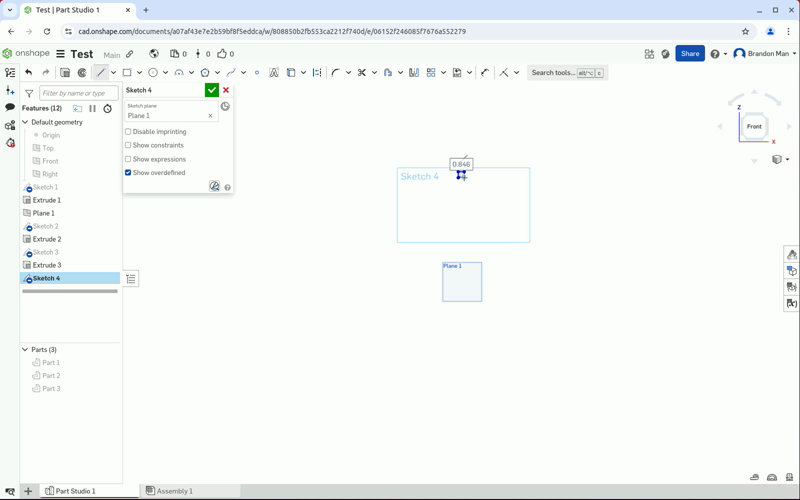
mouse_move(494, 177)
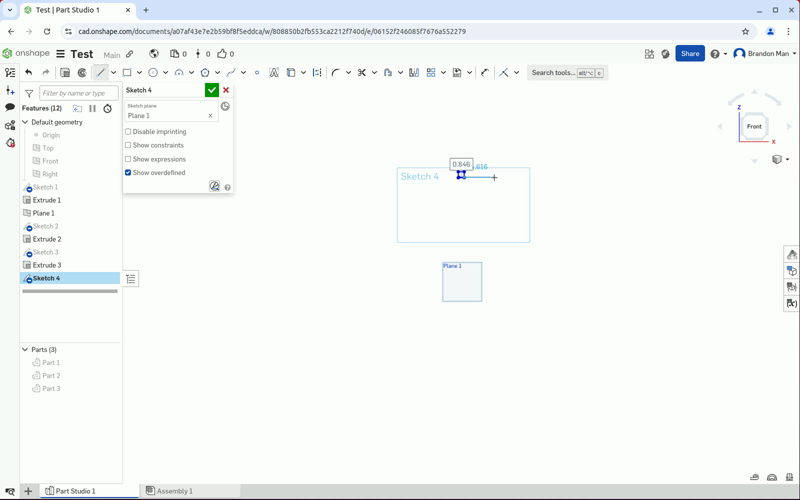
mouse_move(464, 171)
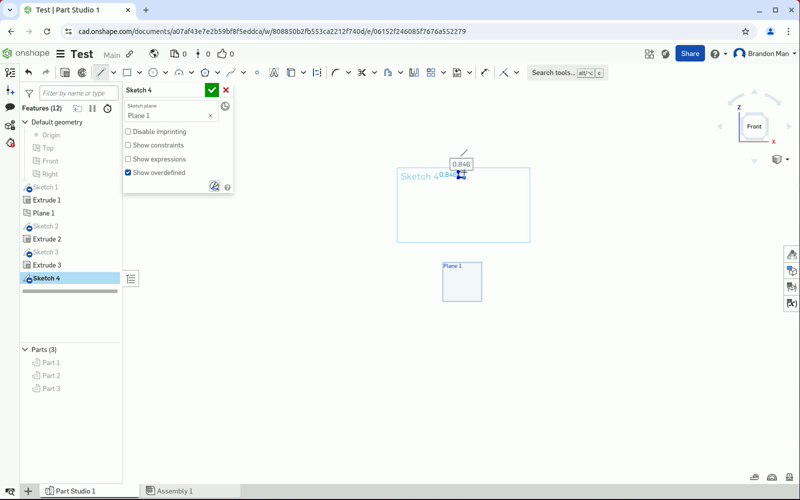
scroll(6)
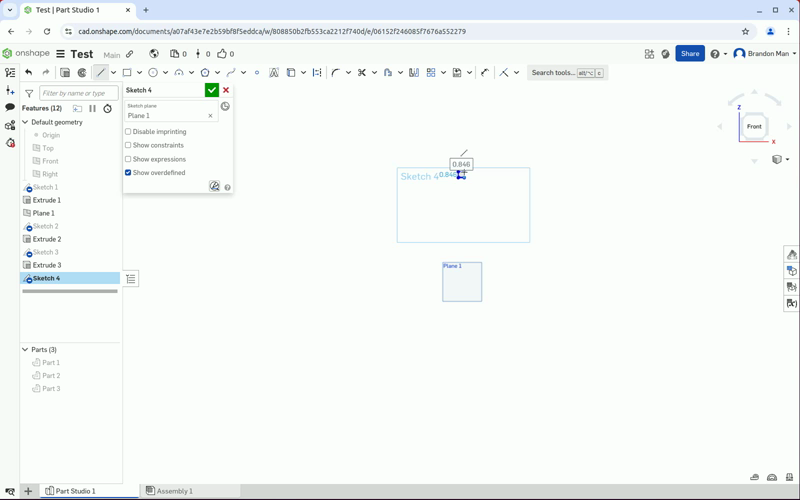
scroll(6)
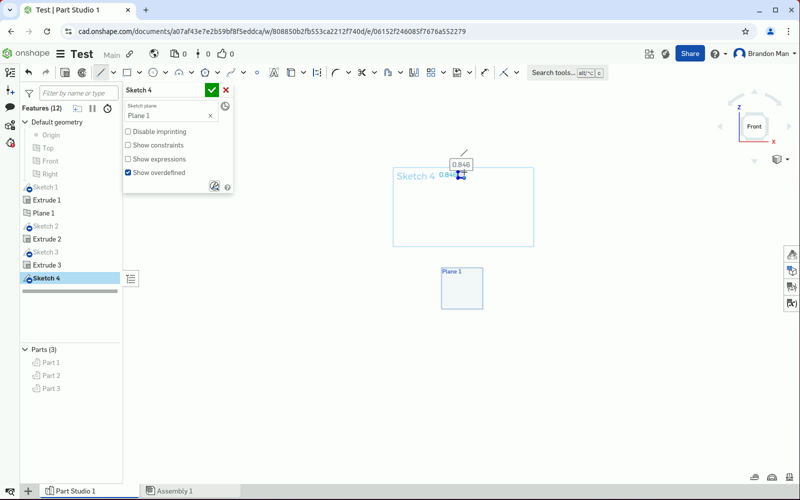
scroll(6)
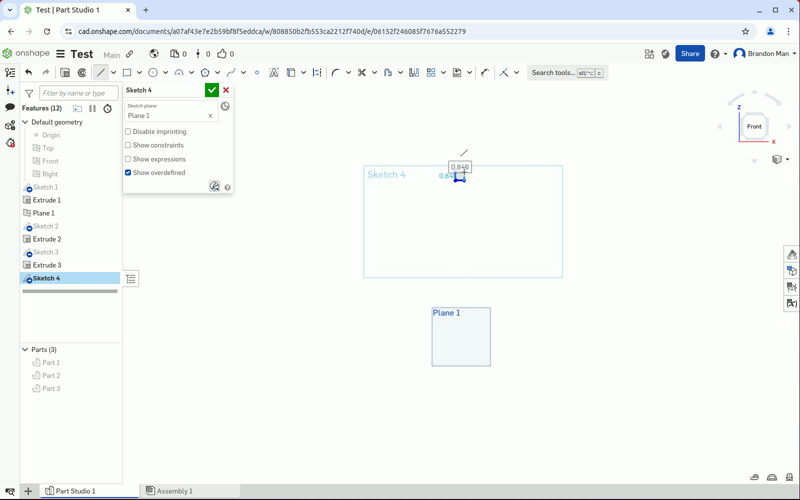
scroll(6)
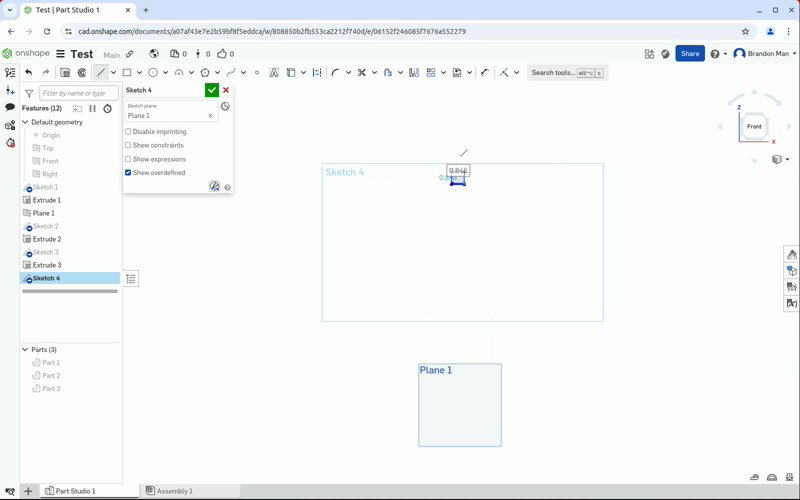
scroll(6)
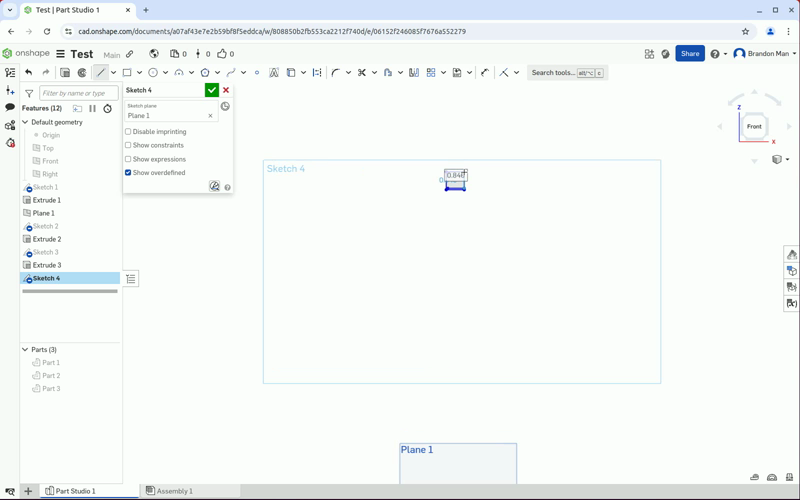
scroll(6)
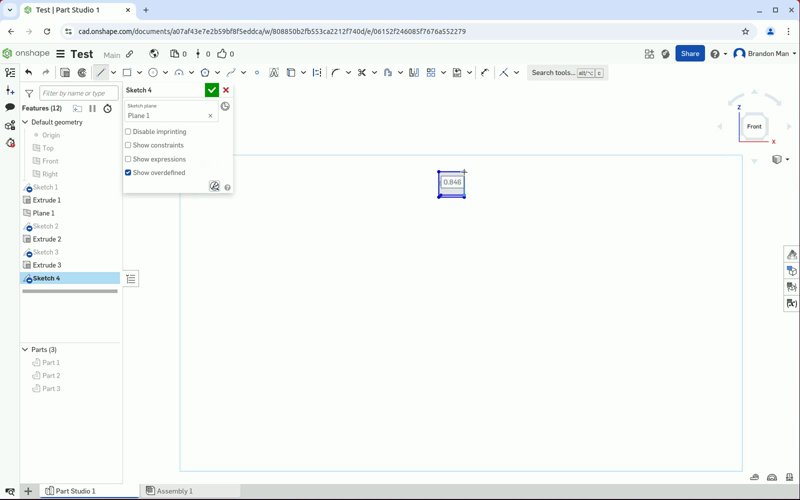
scroll(6)
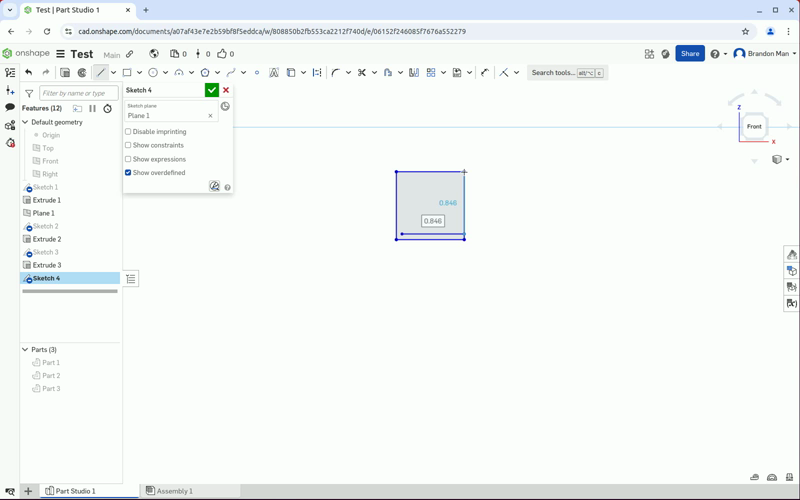
click(464, 171)
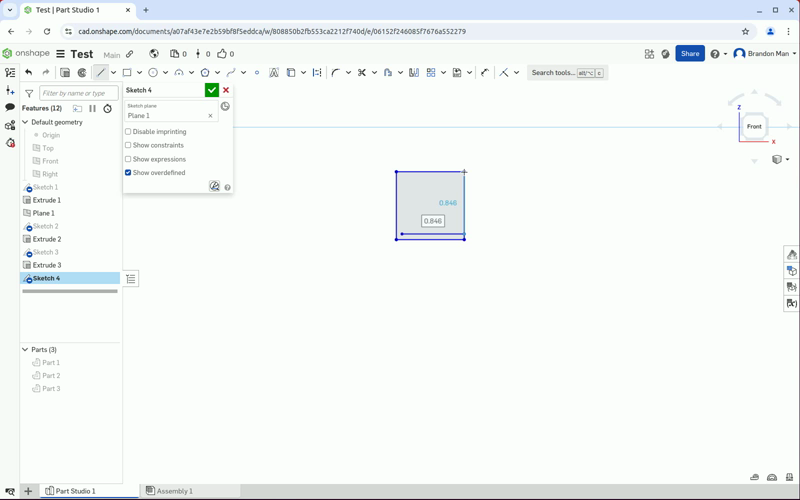
scroll(-6)
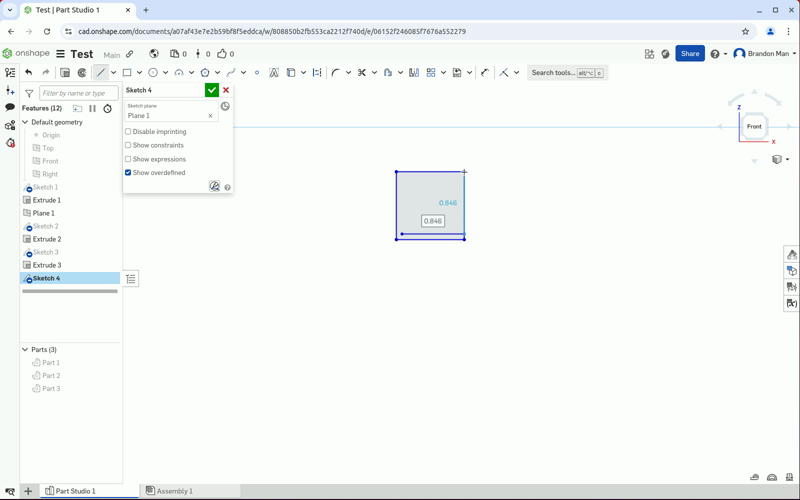
scroll(-6)
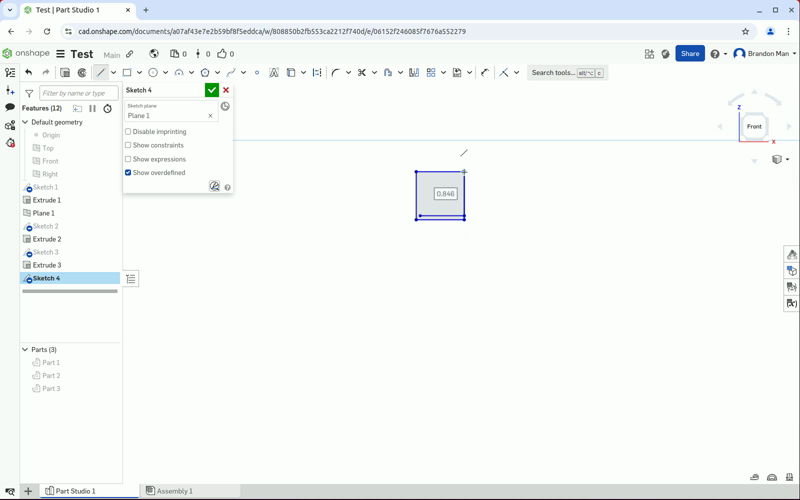
scroll(-6)
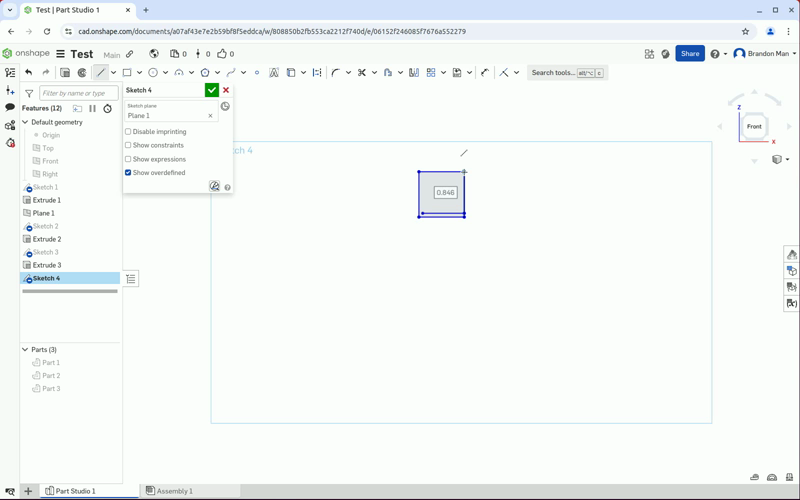
scroll(-6)
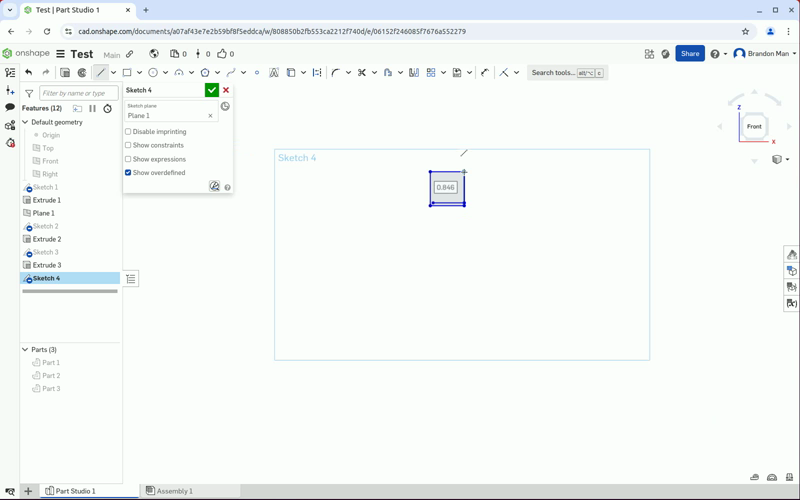
scroll(-6)
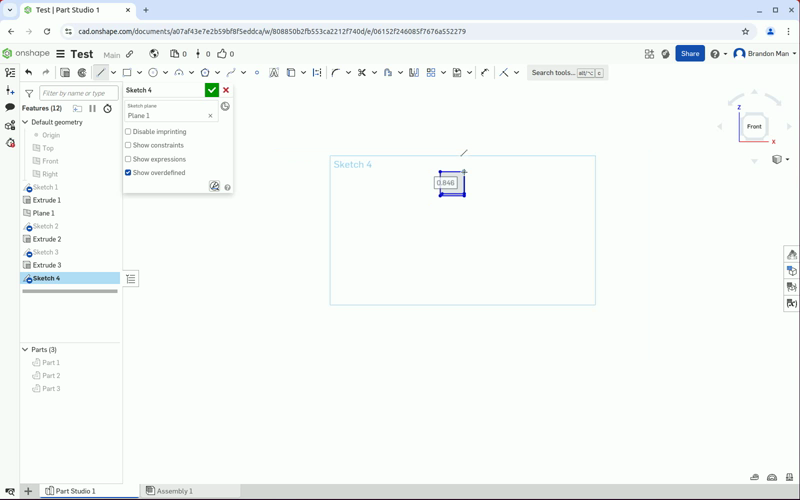
scroll(-6)
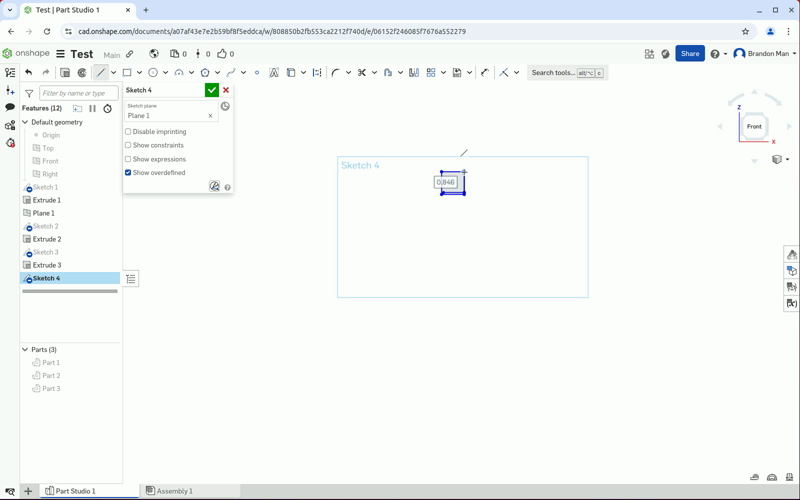
scroll(-6)
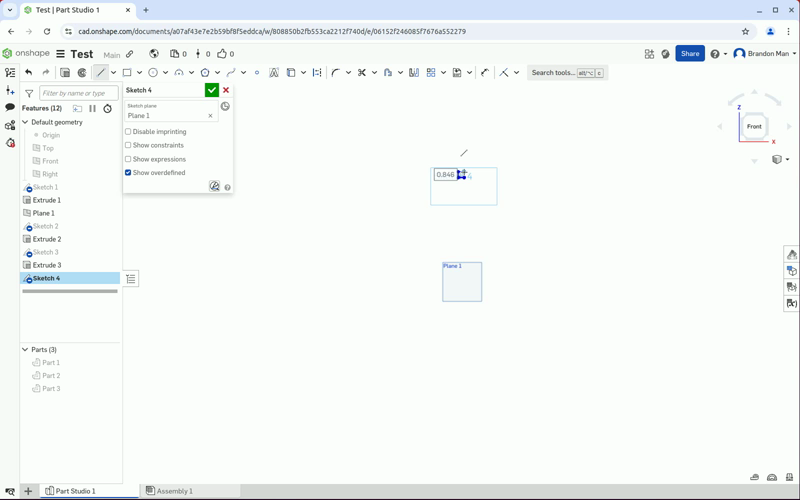
key_up(shift)
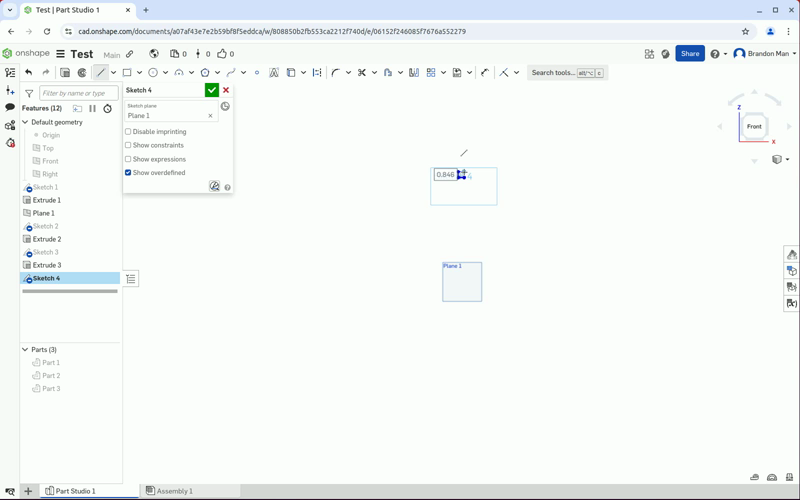
key_down(shift)
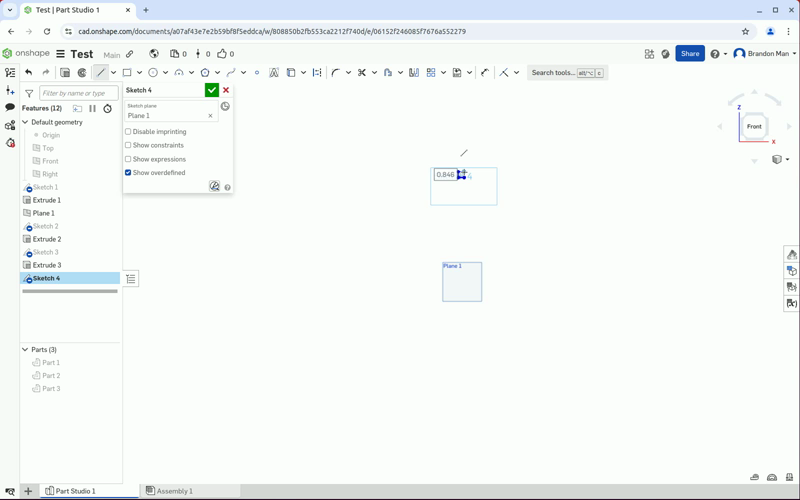
mouse_move(494, 171)
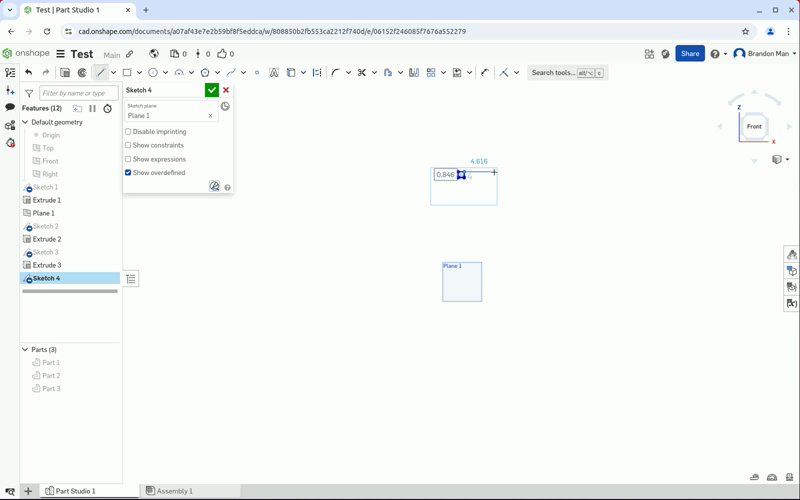
mouse_move(458, 171)
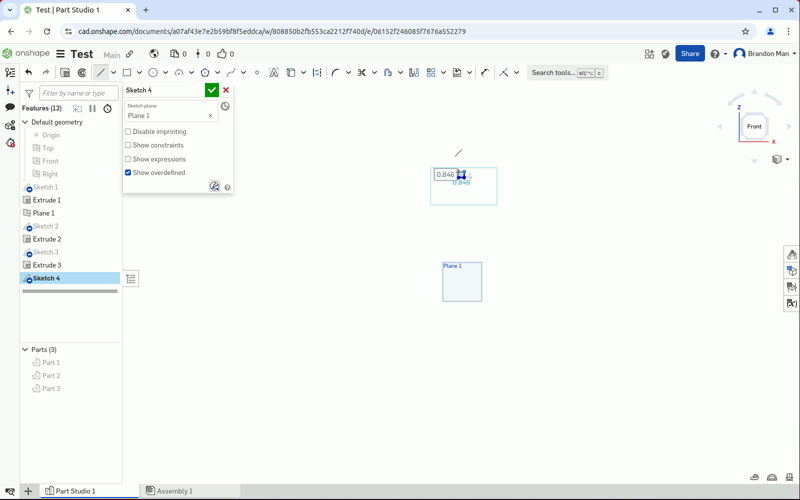
scroll(6)
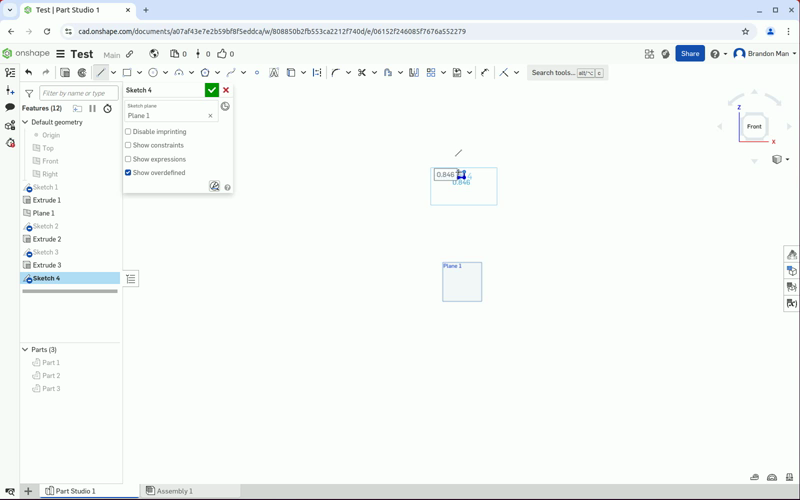
scroll(6)
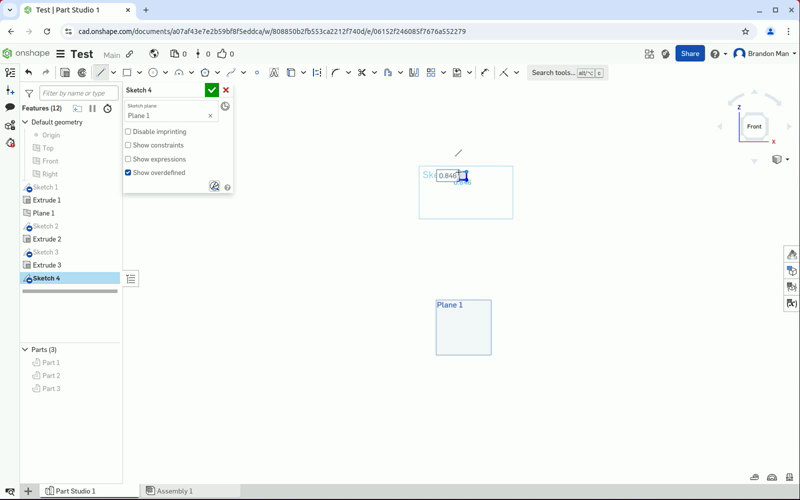
scroll(6)
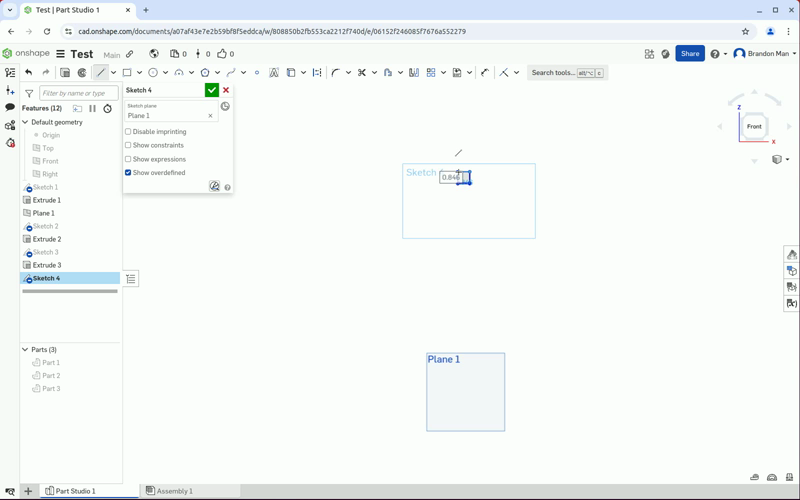
scroll(6)
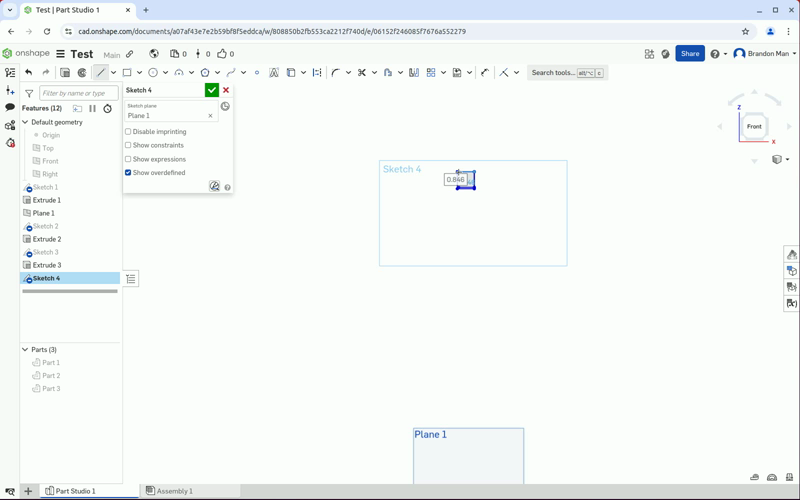
scroll(6)
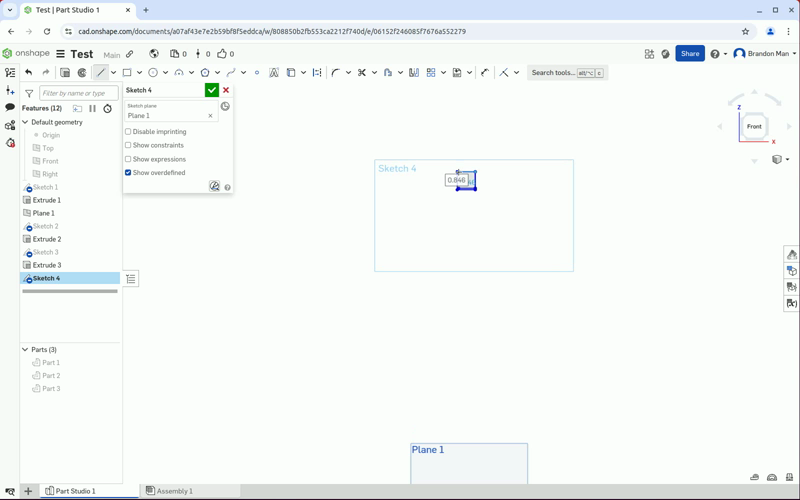
scroll(6)
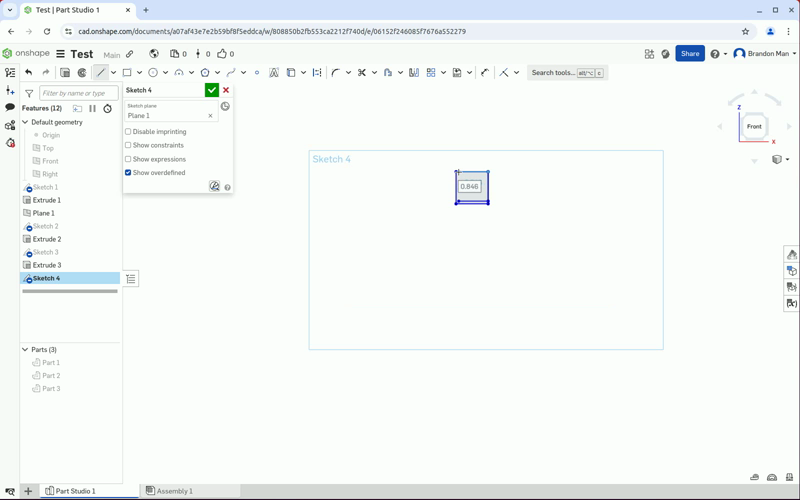
scroll(6)
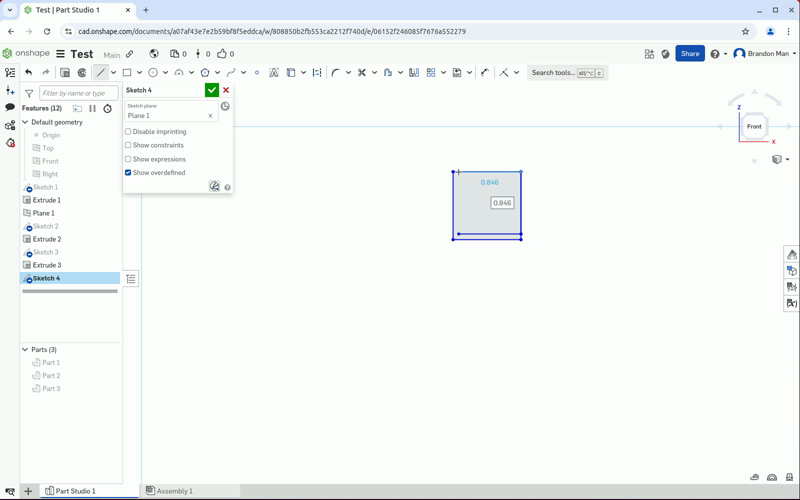
click(458, 171)
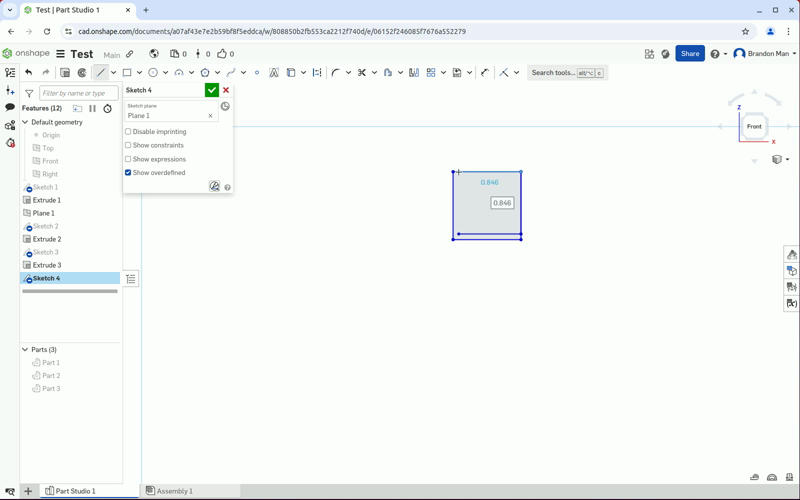
scroll(-6)
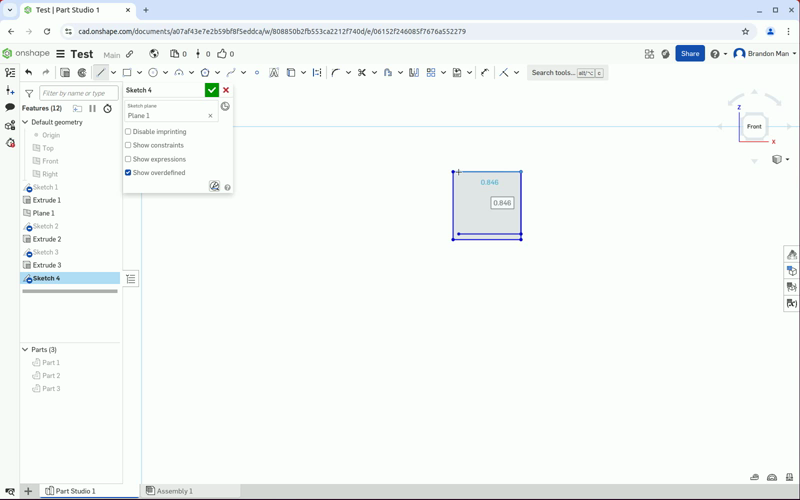
scroll(-6)
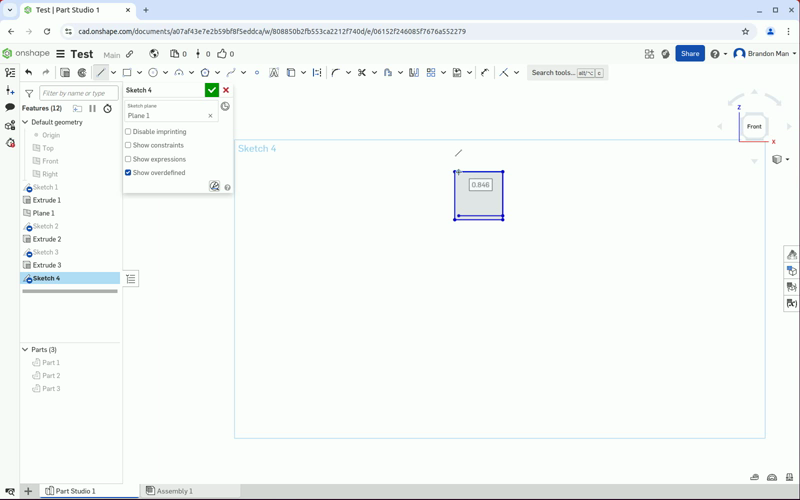
scroll(-6)
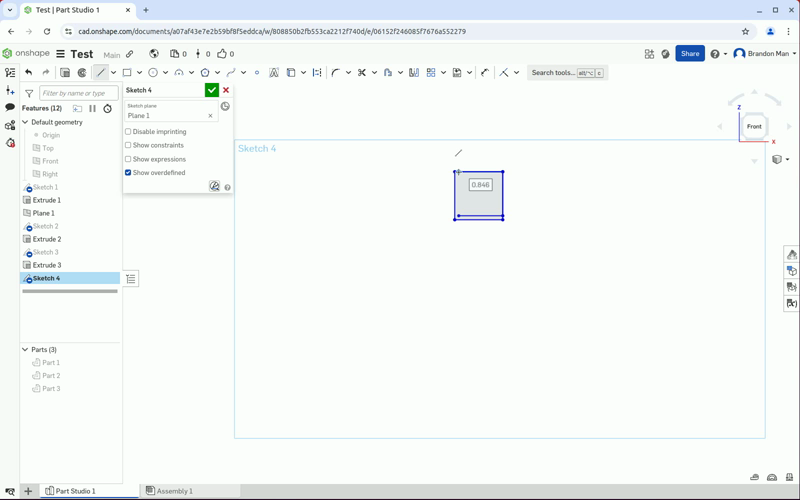
scroll(-6)
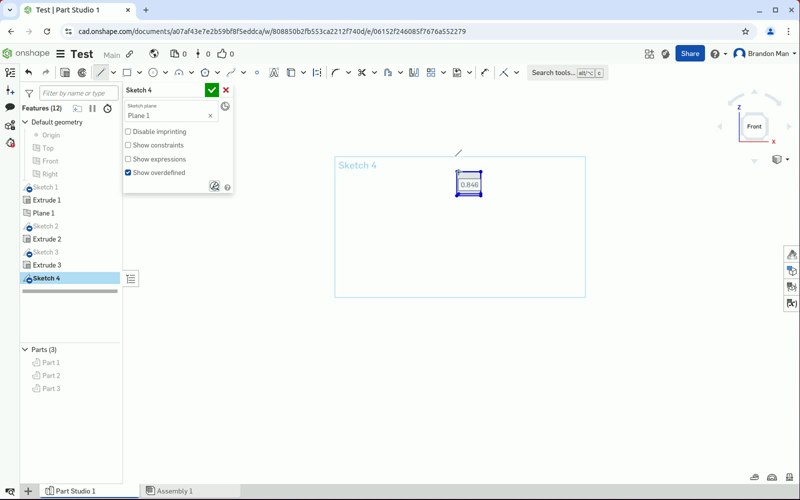
scroll(-6)
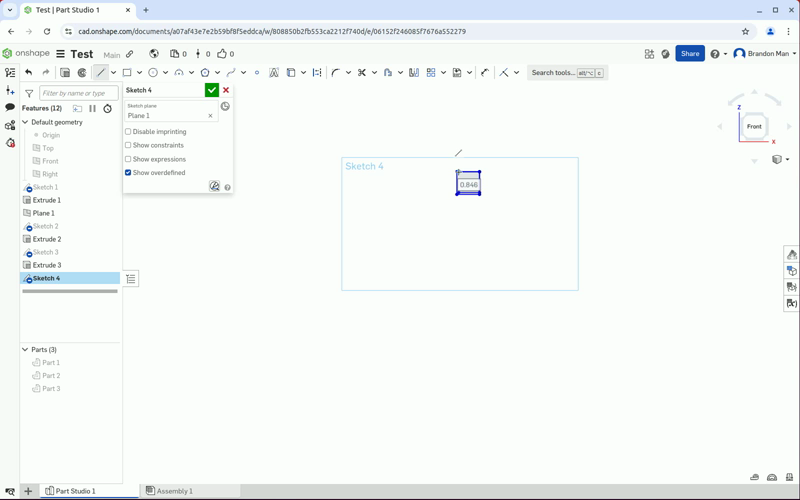
scroll(-6)
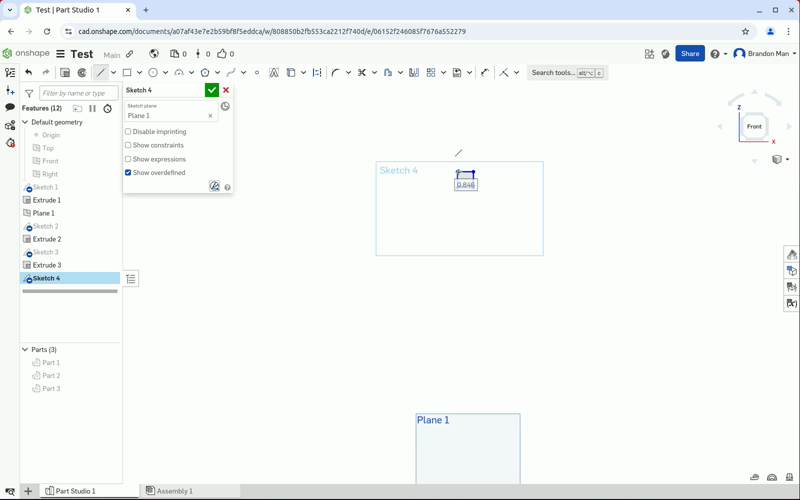
scroll(-6)
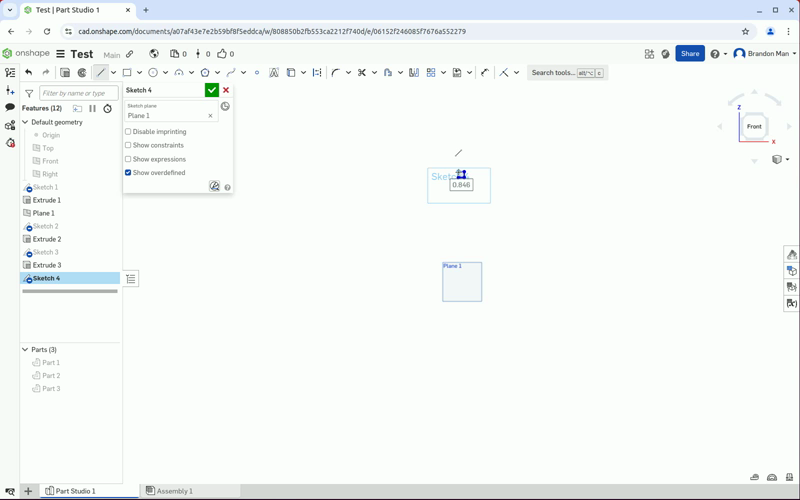
key_up(shift)
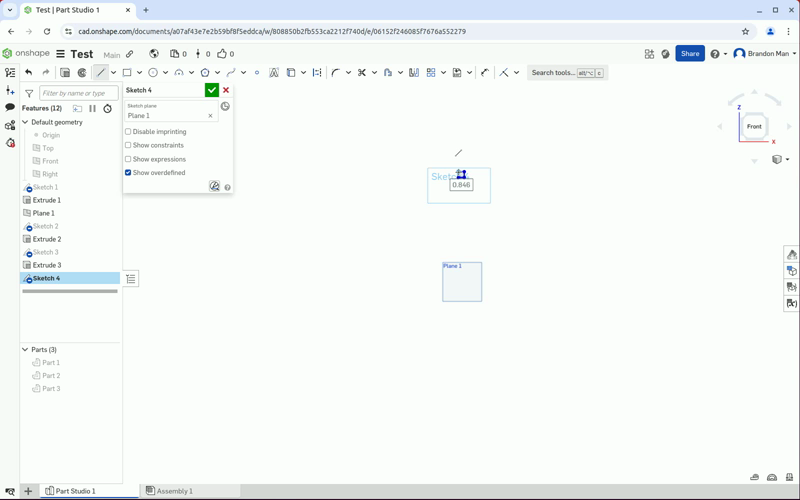
mouse_move(488, 171)
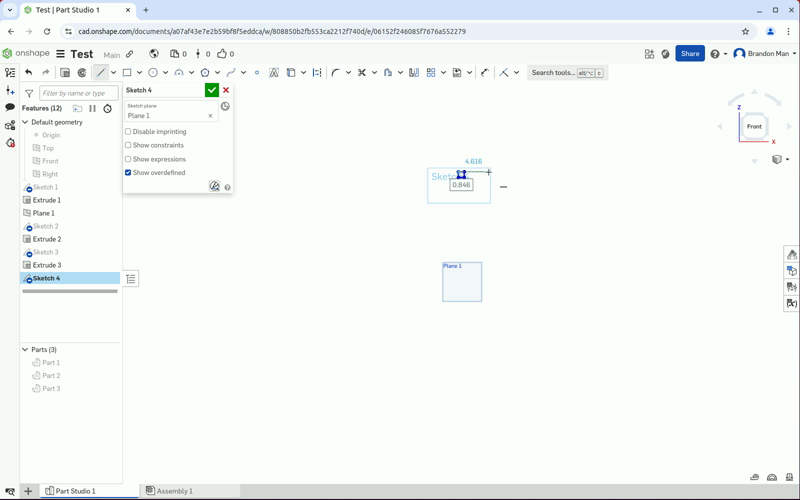
key_down(shift)
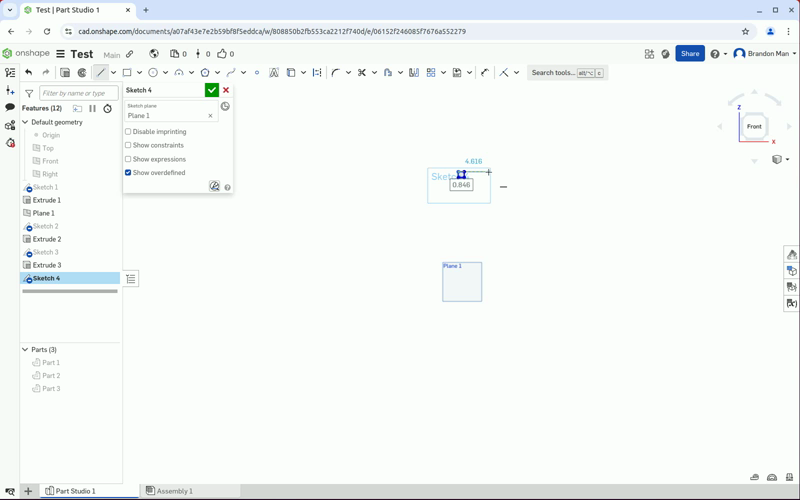
mouse_move(458, 177)
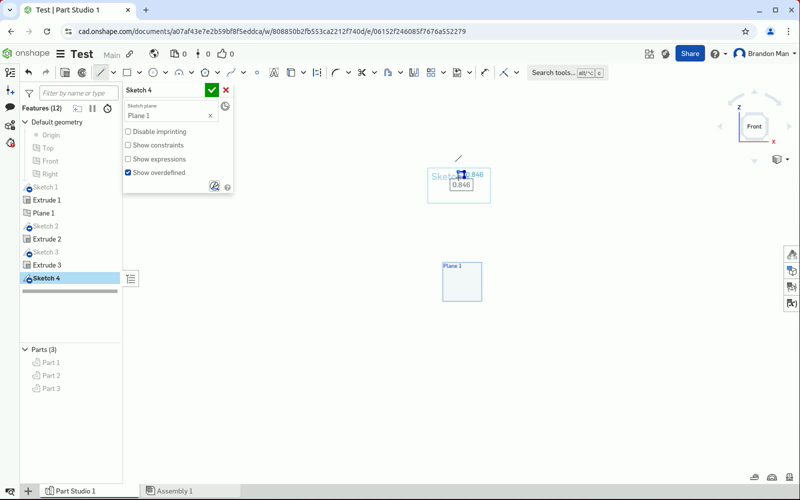
scroll(6)
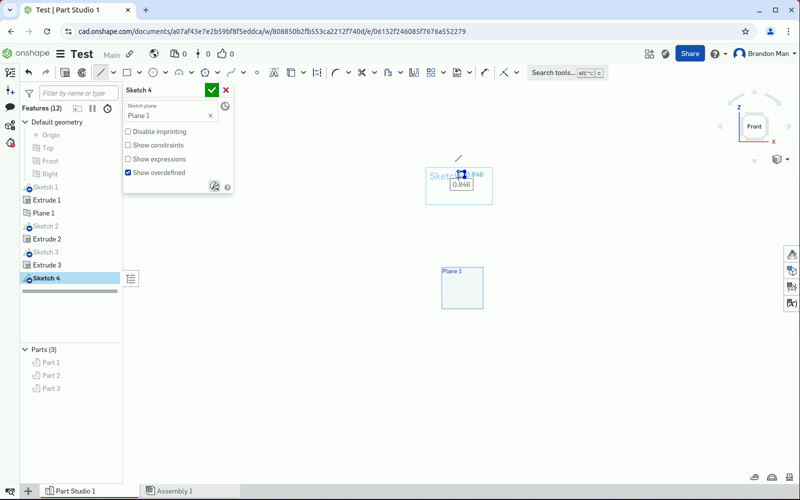
scroll(6)
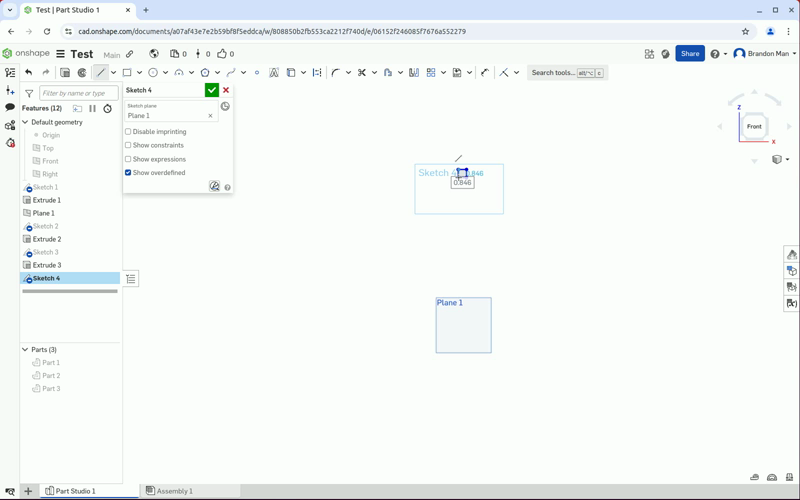
scroll(6)
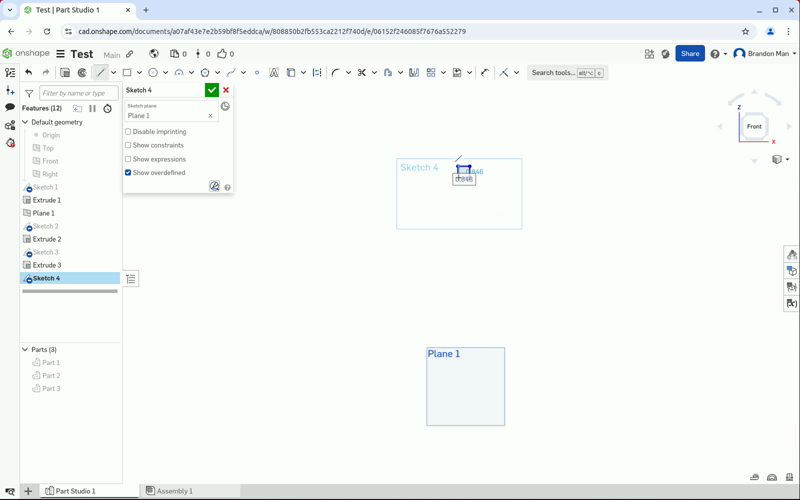
scroll(6)
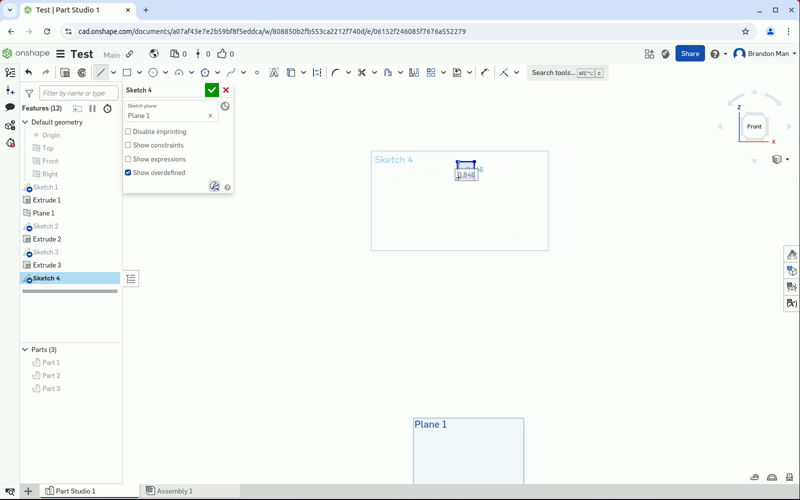
scroll(6)
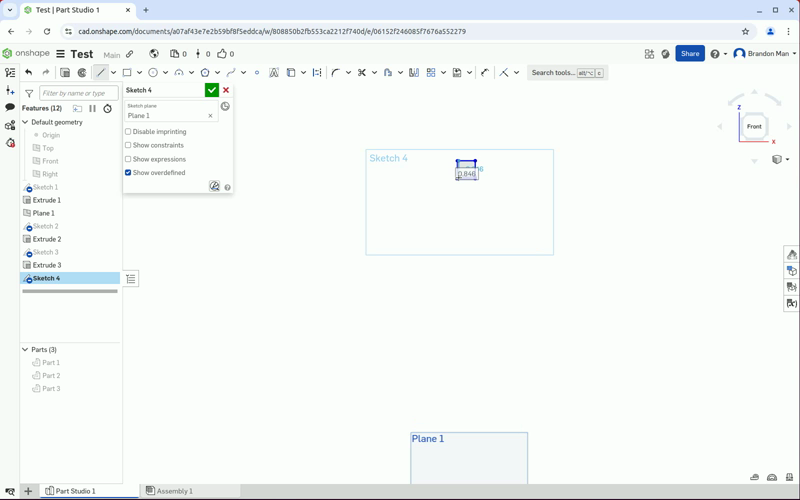
scroll(6)
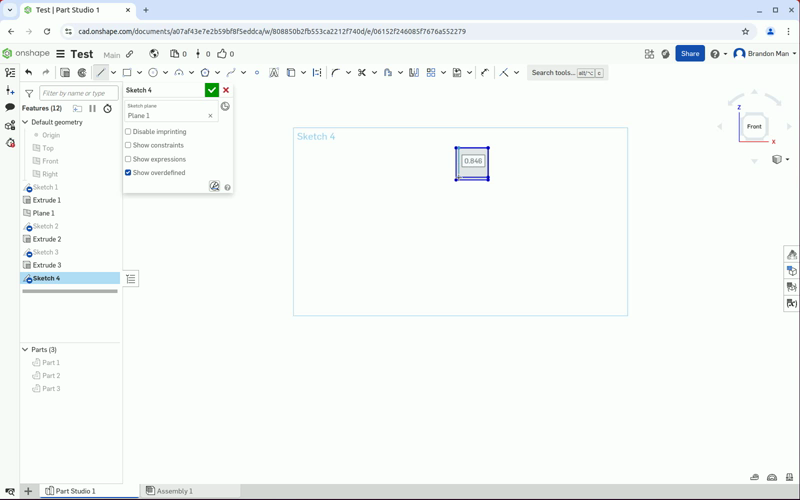
scroll(6)
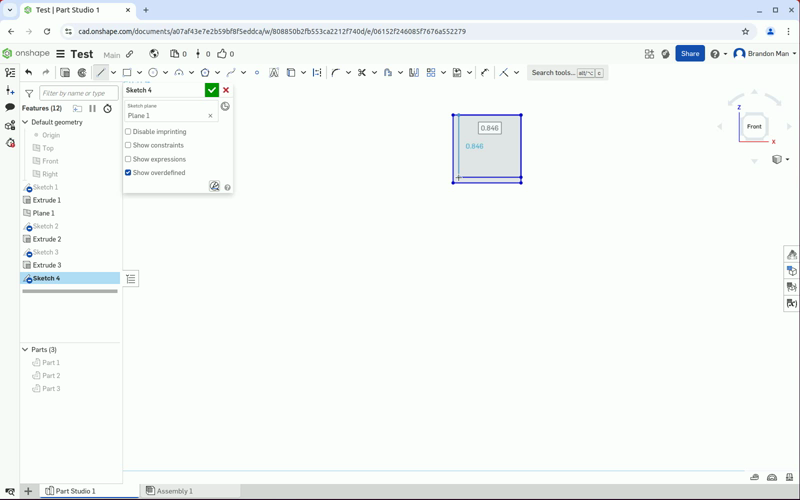
key_up(shift)
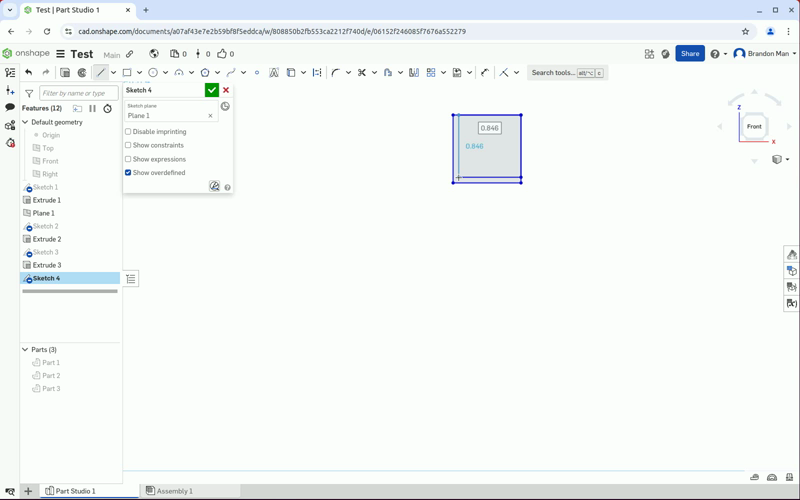
click(458, 177)
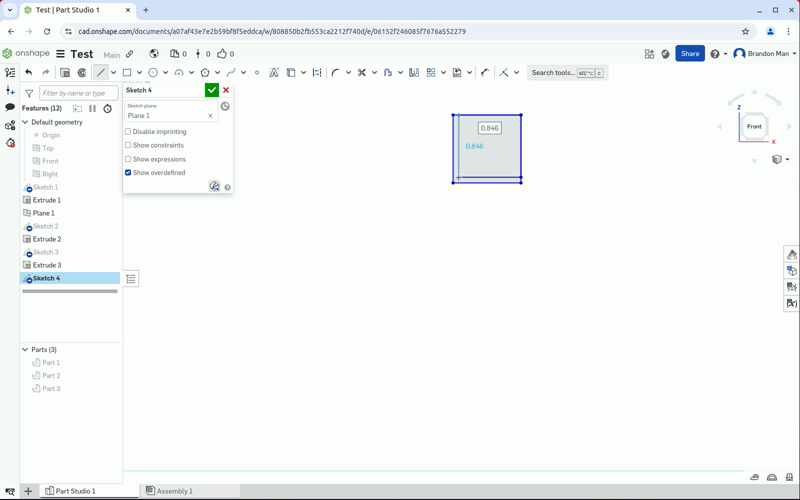
scroll(-6)
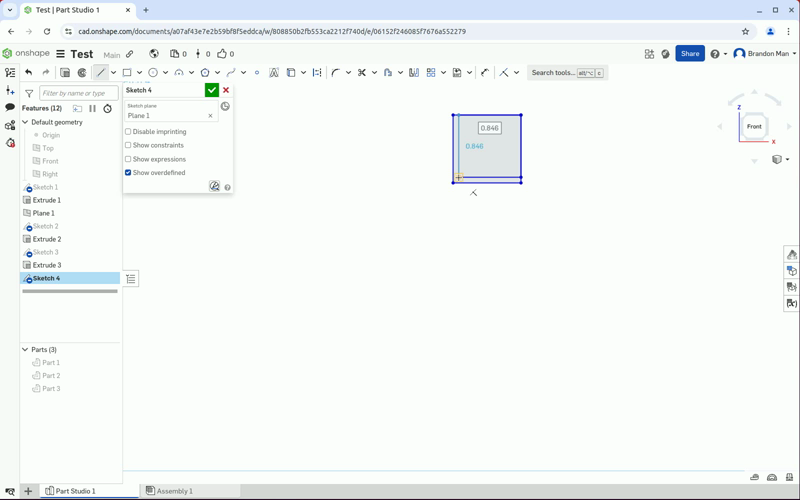
scroll(-6)
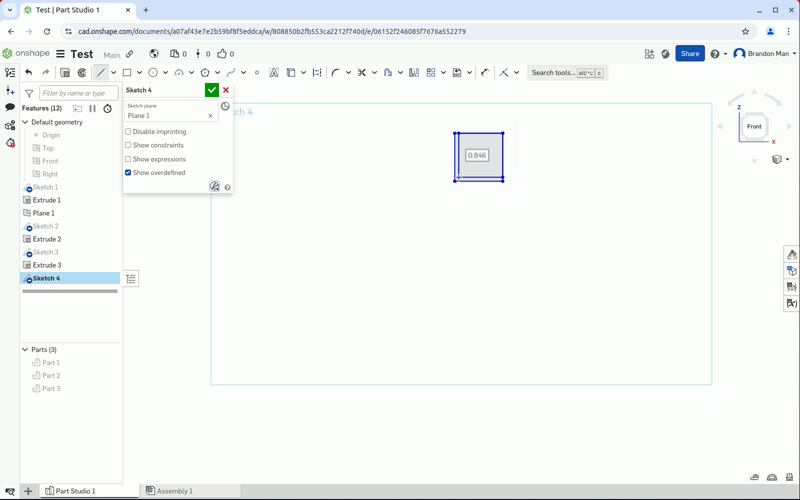
scroll(-6)
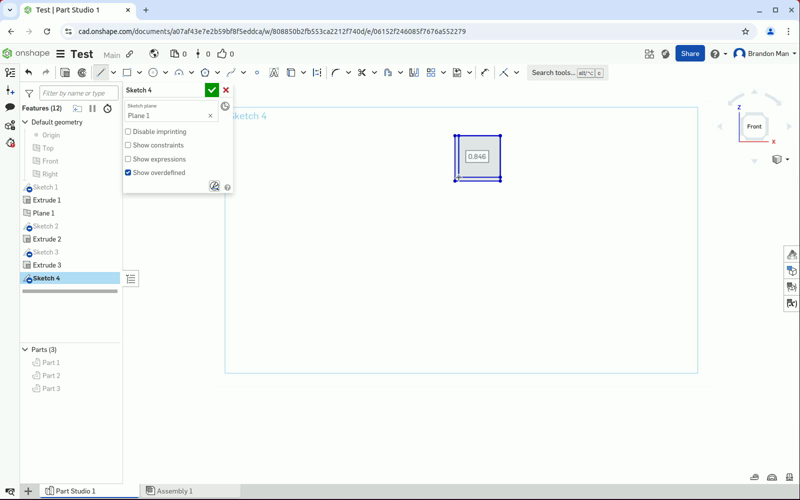
scroll(-6)
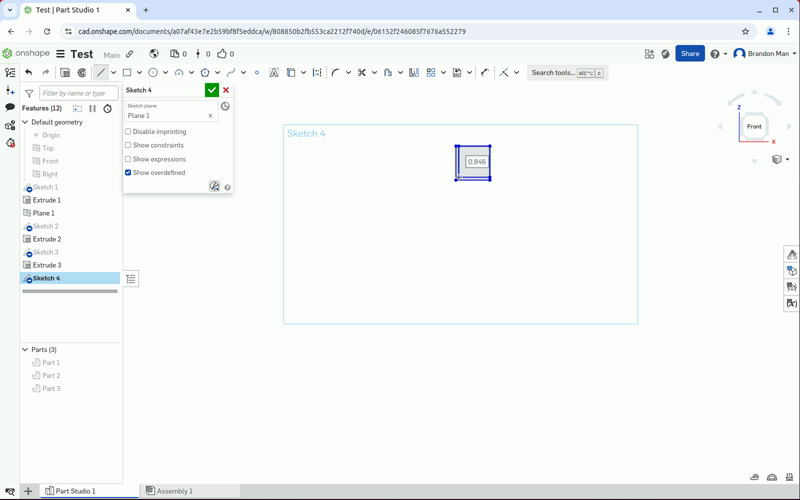
scroll(-6)
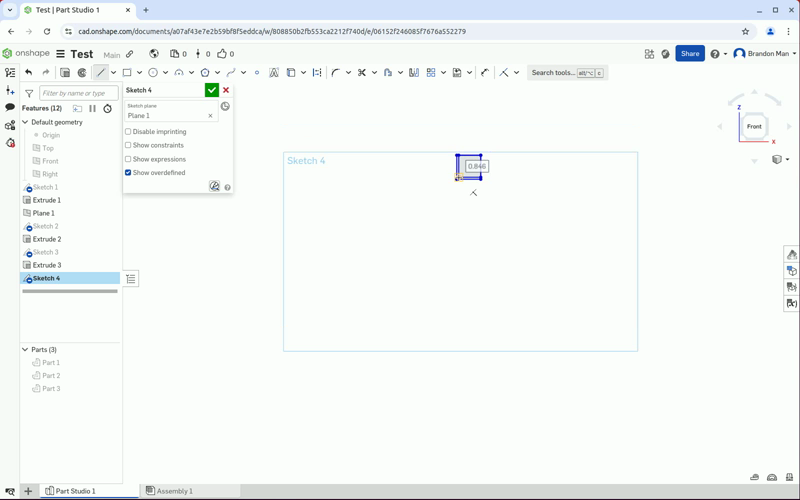
scroll(-6)
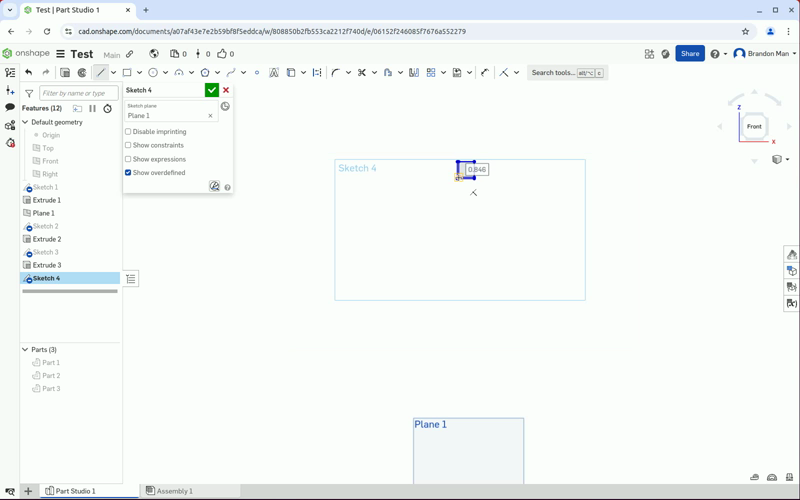
scroll(-6)
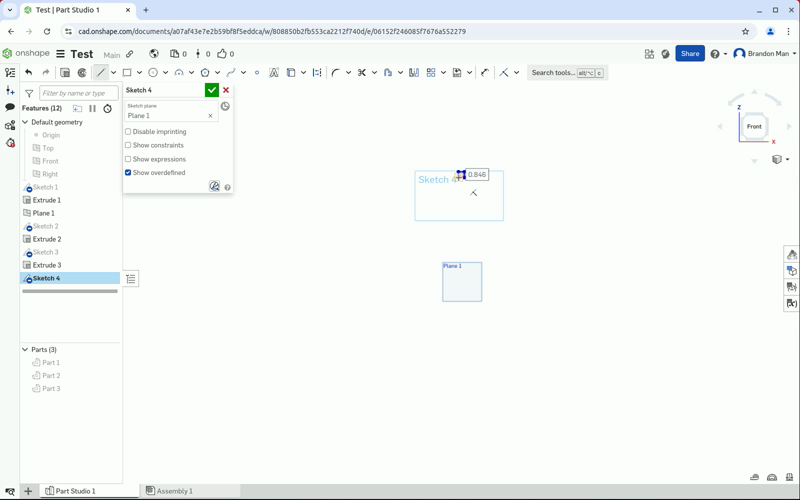
key(esc)
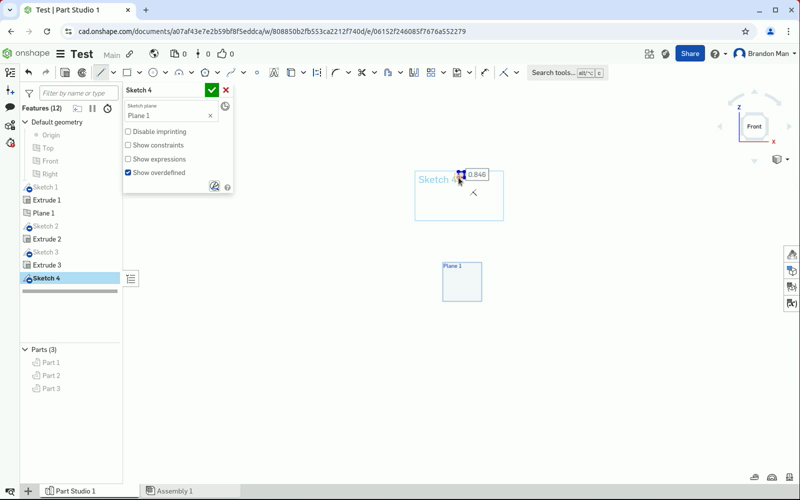
mouse_move(460, 171)
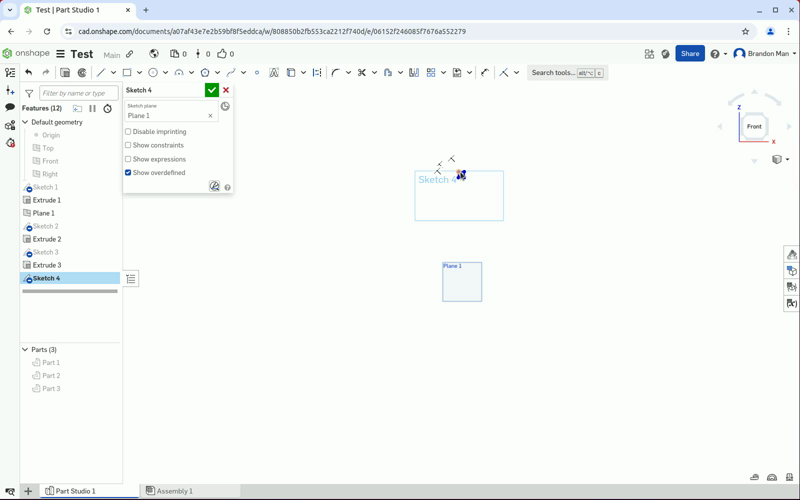
scroll(6)
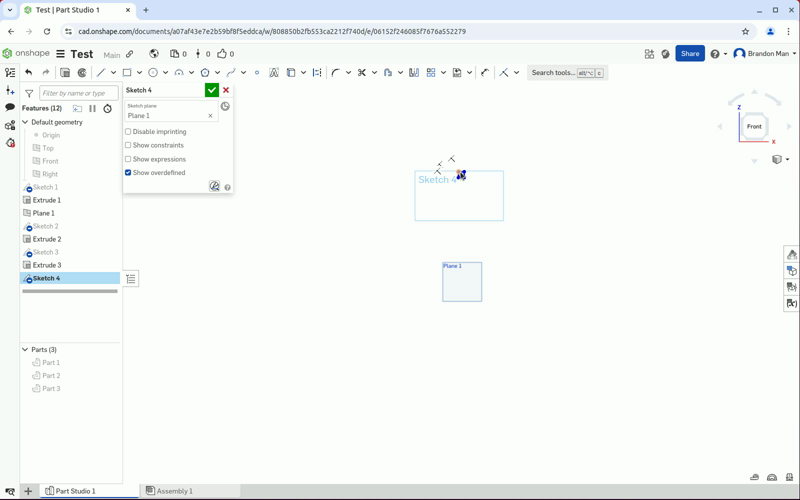
scroll(6)
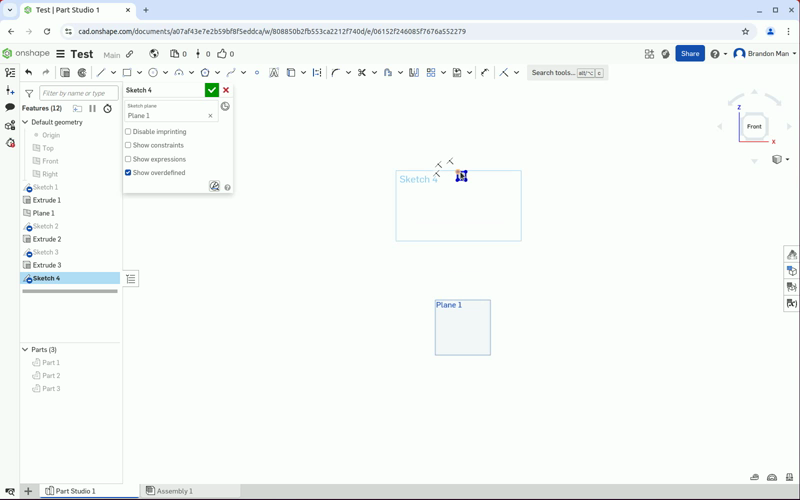
scroll(6)
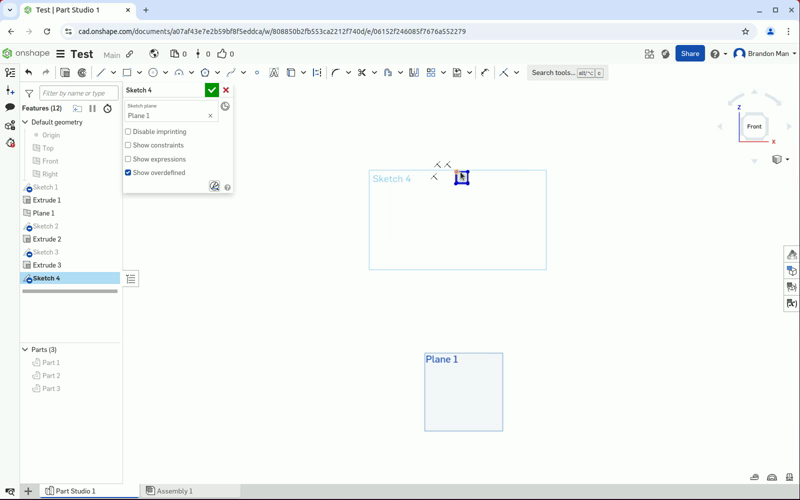
scroll(6)
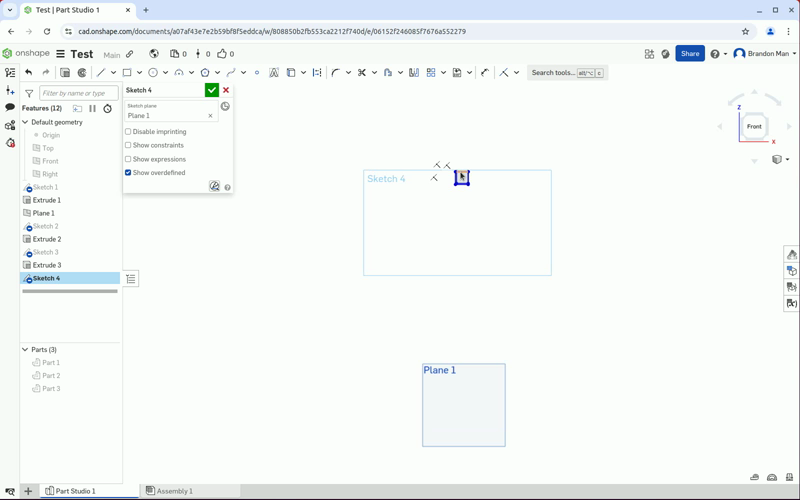
scroll(6)
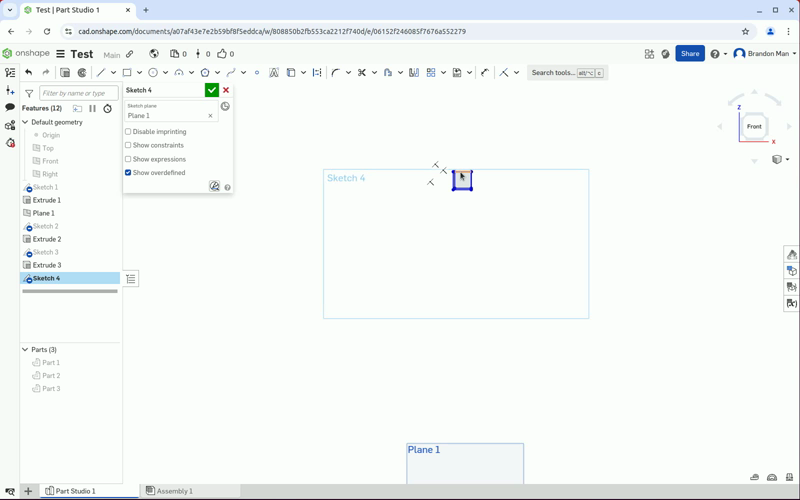
scroll(6)
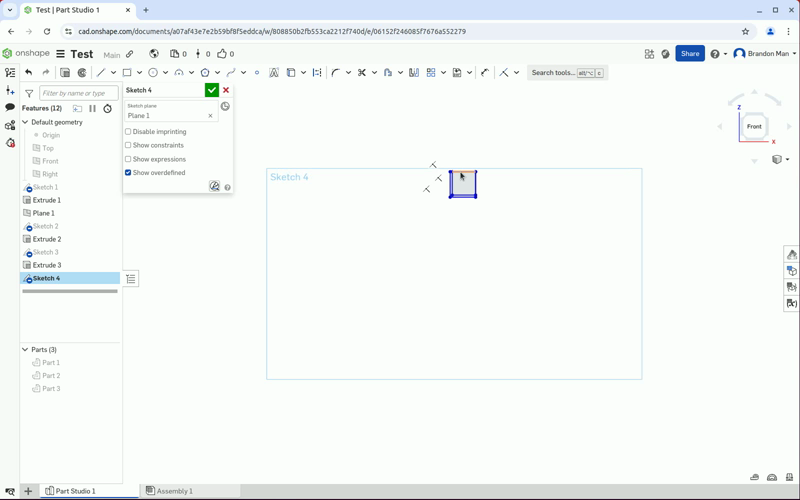
scroll(6)
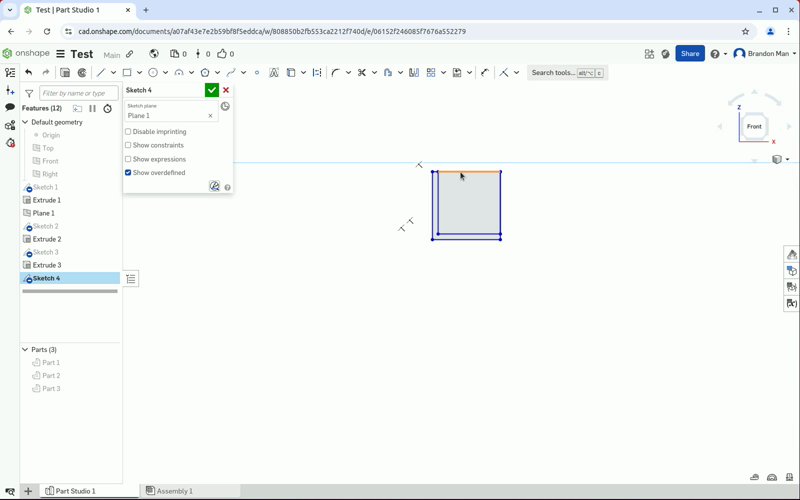
click(460, 171)
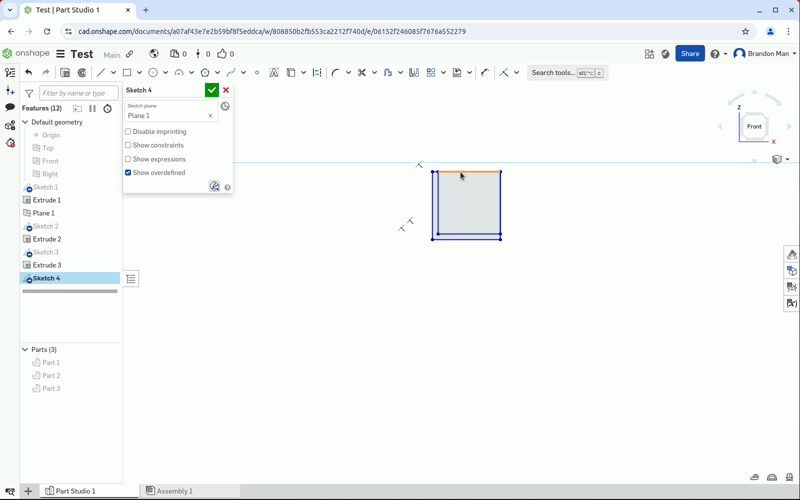
scroll(-6)
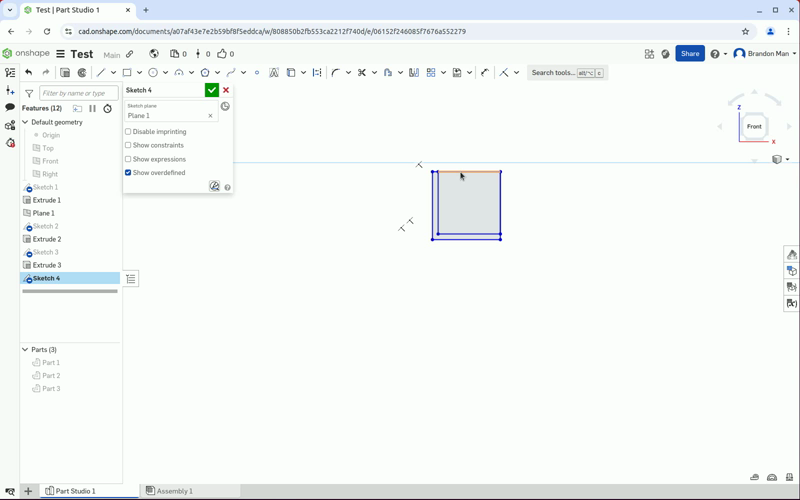
scroll(-6)
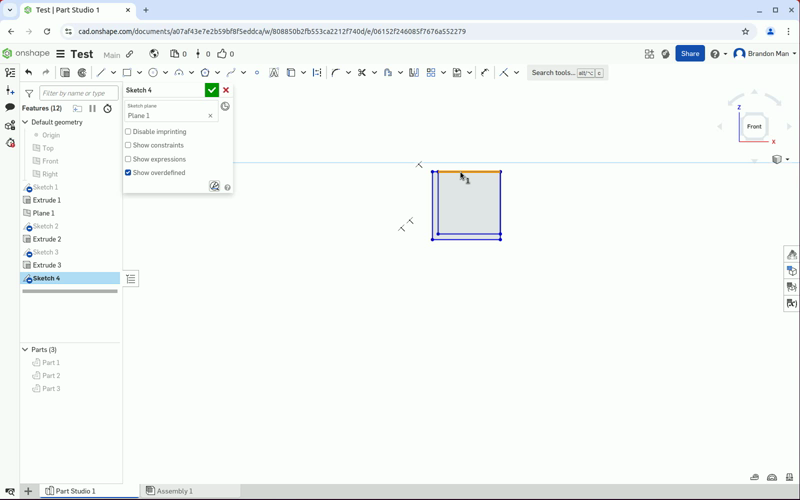
scroll(-6)
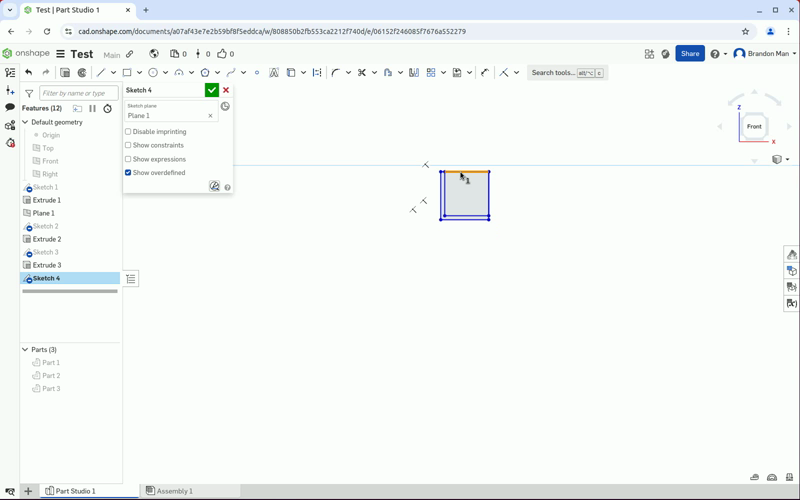
scroll(-6)
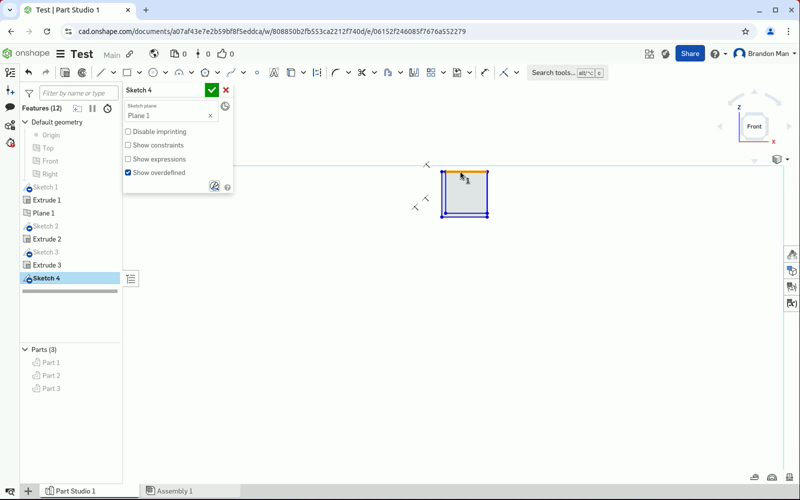
scroll(-6)
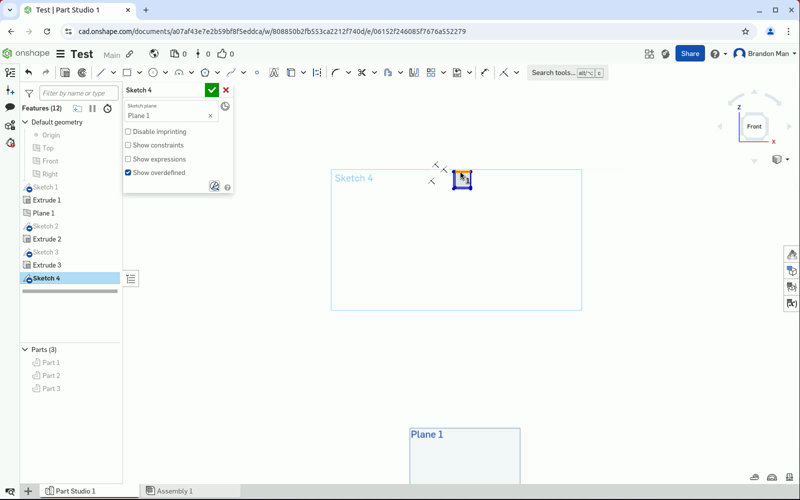
scroll(-6)
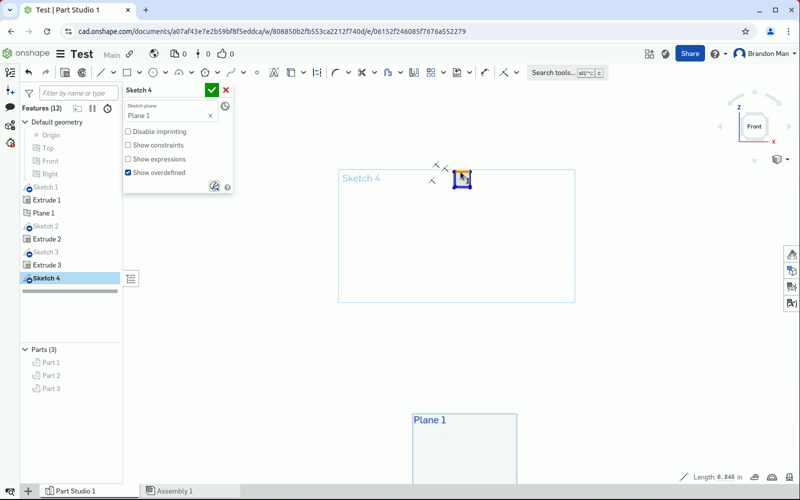
scroll(-6)
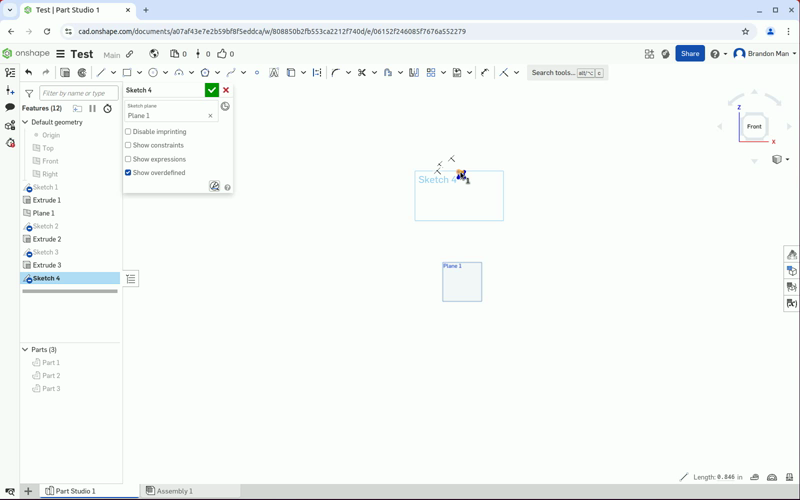
mouse_move(73, 352)
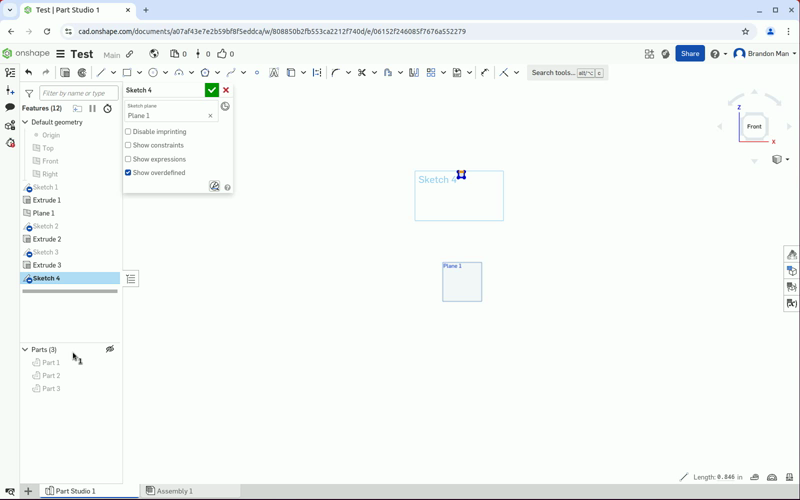
key(shift+y)
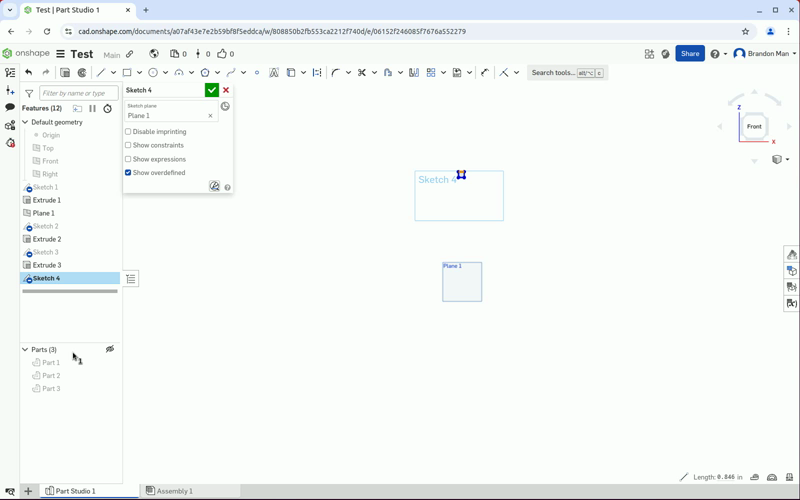
key(shift+e)
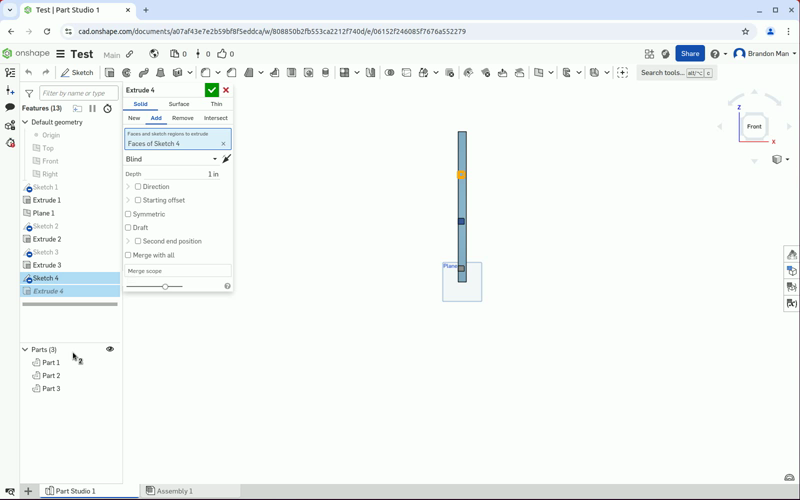
mouse_move(143, 106)
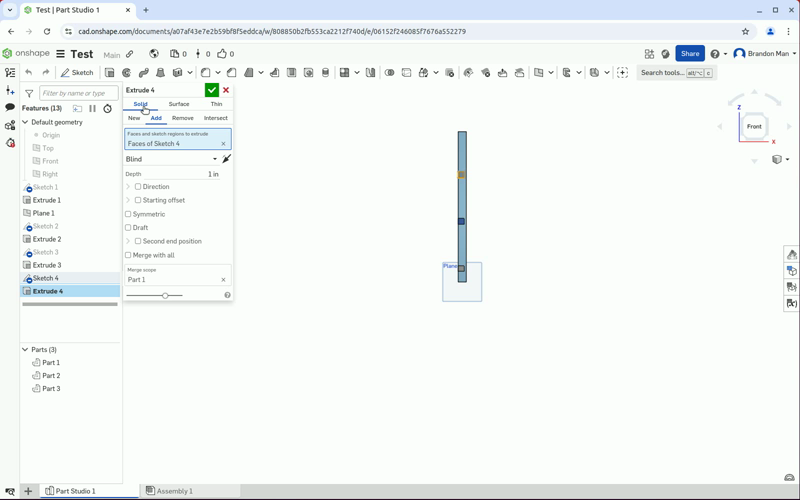
click(143, 106)
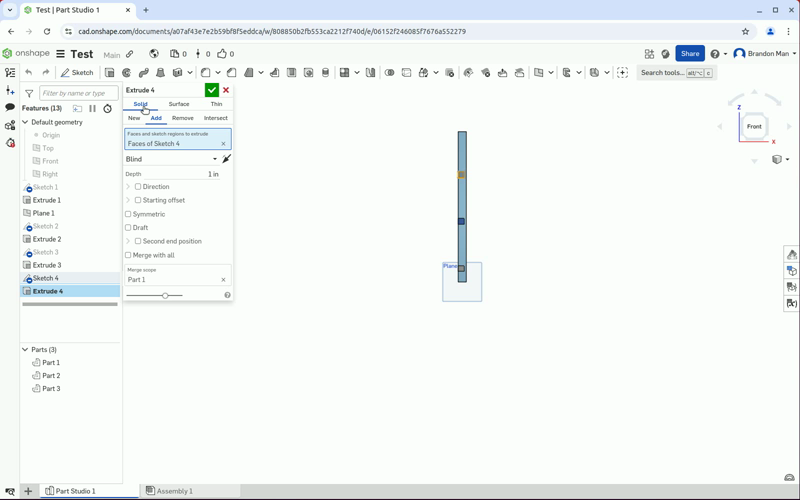
mouse_move(137, 120)
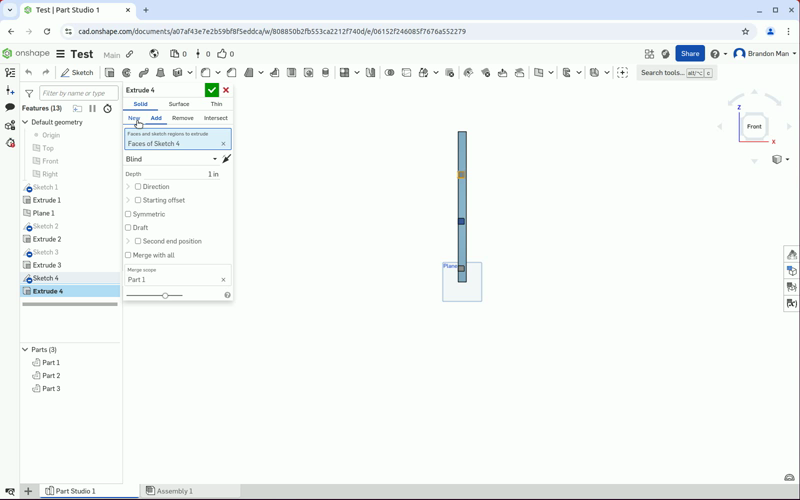
click(137, 120)
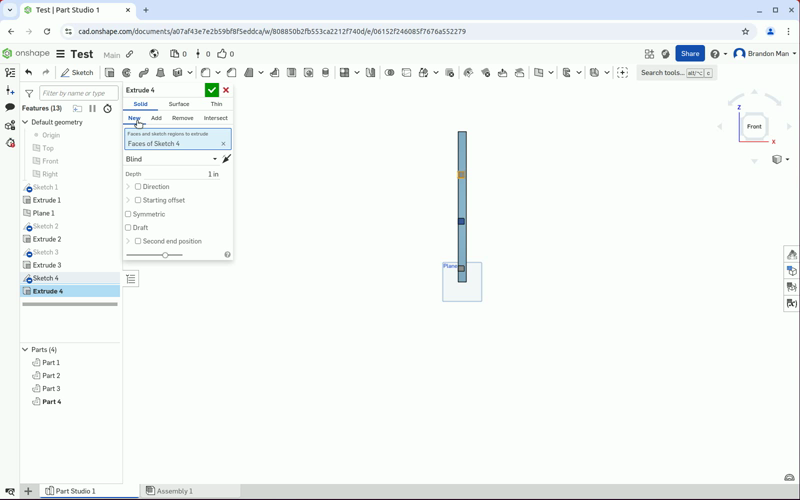
key(tab, 4)
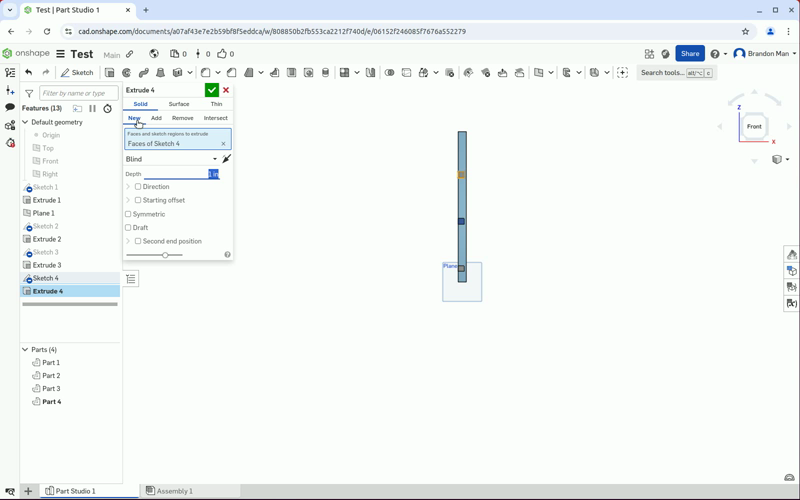
text(9.628)
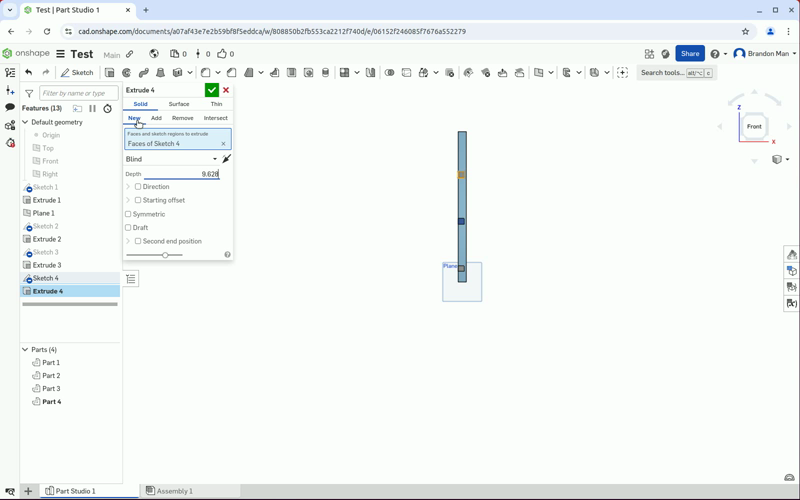
key(enter)
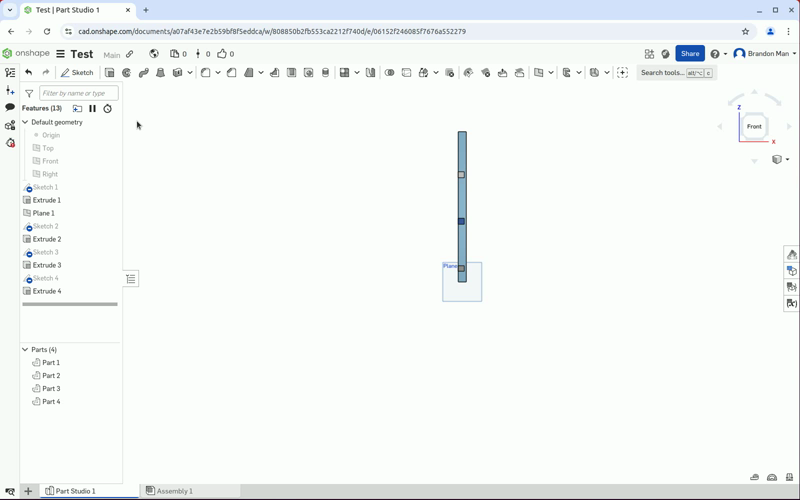
key(shift+h)
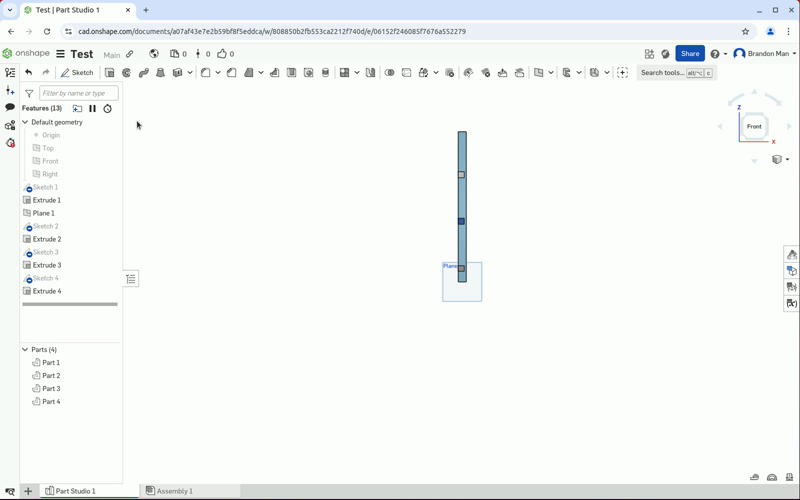
key(shift+h)
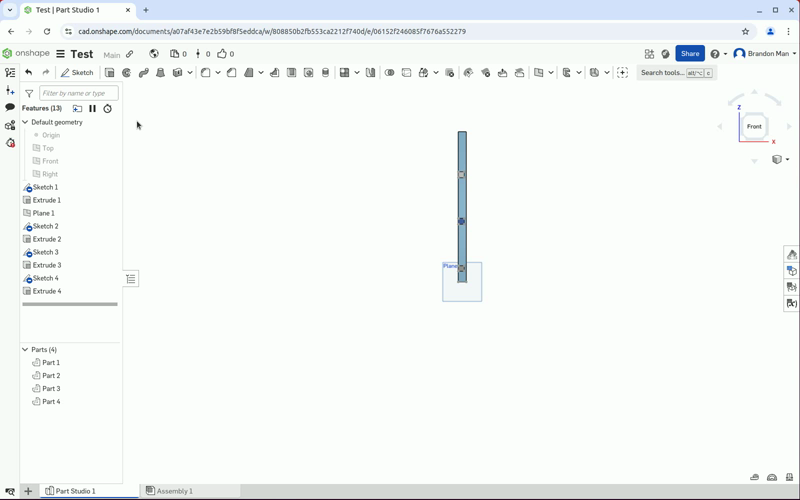
key(shift+7)
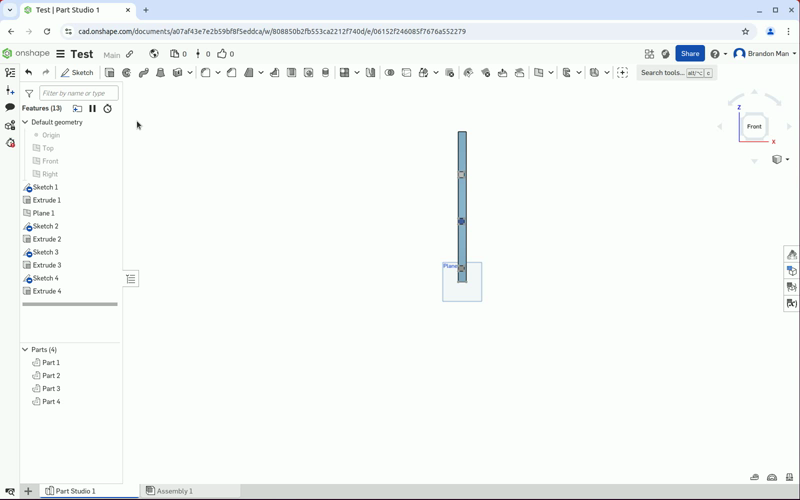
key(left, 2)
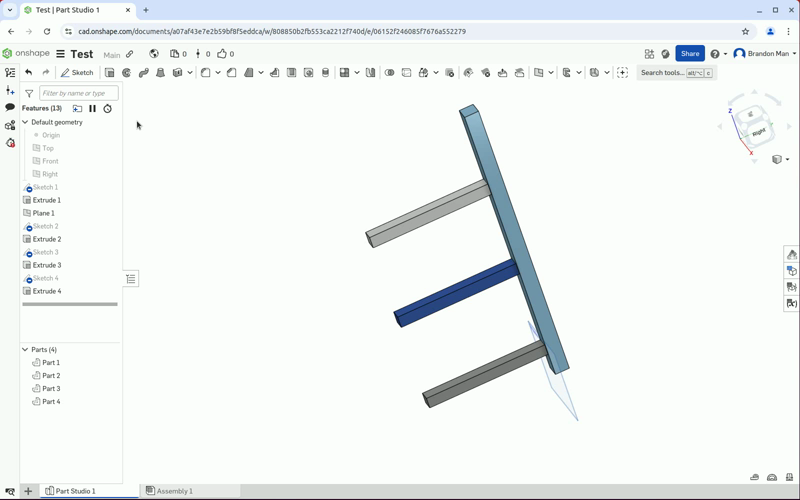
key(down, 2)
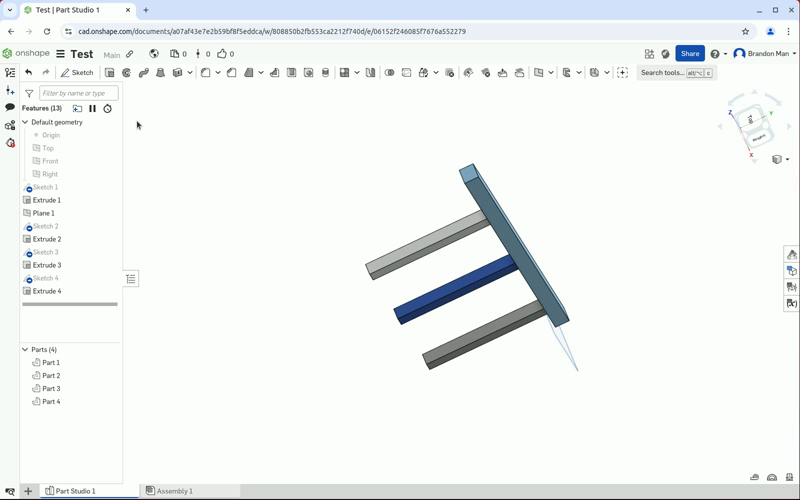
key(up, 2)
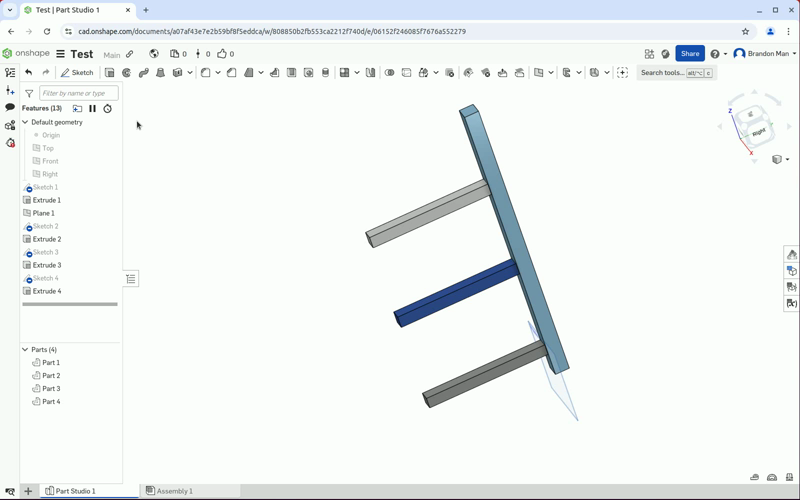
key(right, 2)
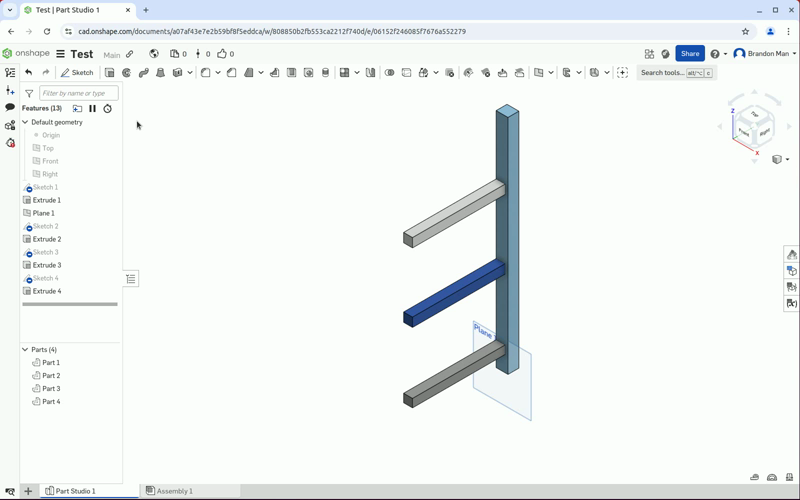
mouse_move(73, 189)
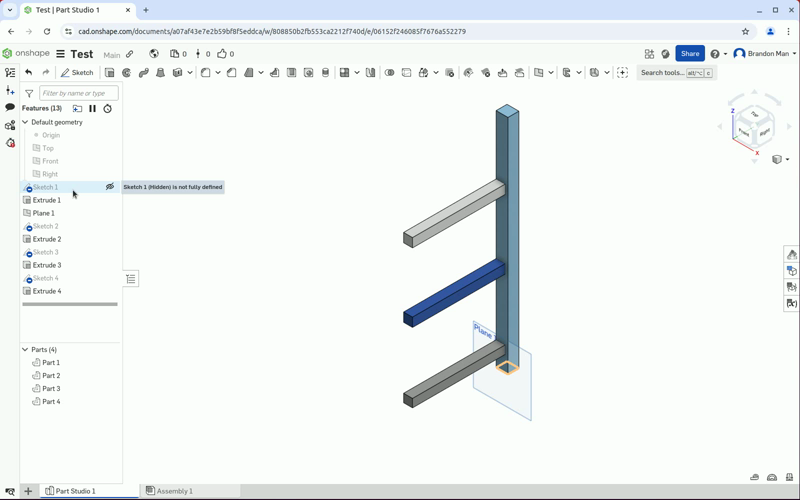
click(73, 189)